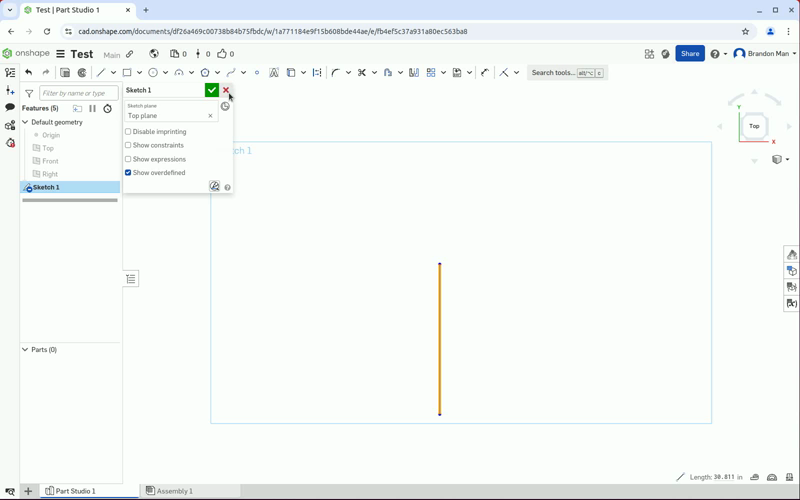
key(shift+h)
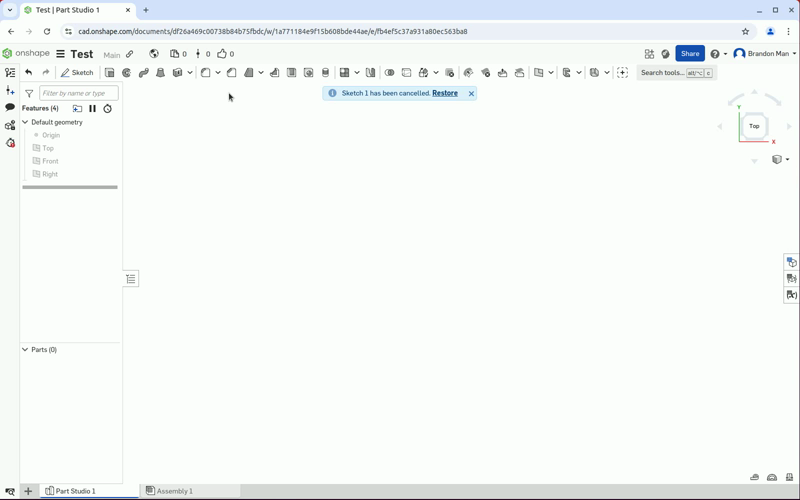
mouse_move(73, 352)
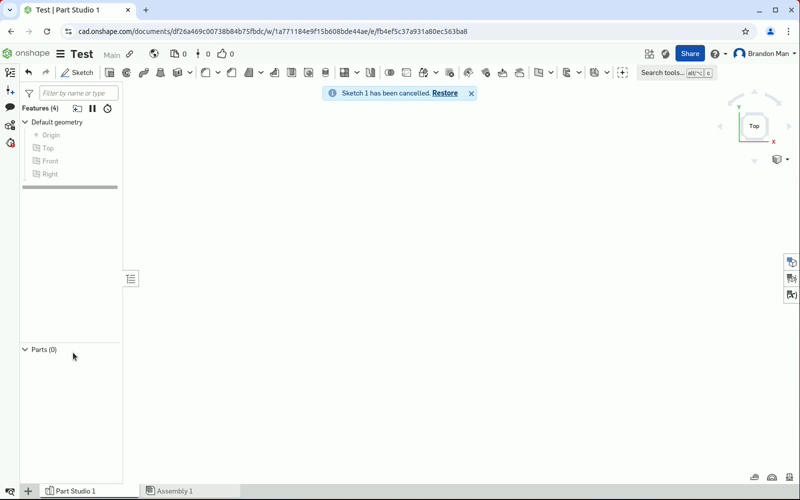
key(y)
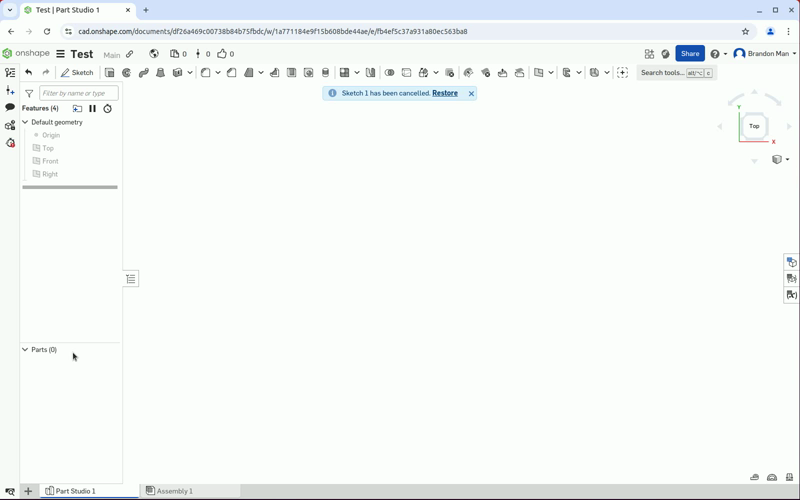
key(shift+p)
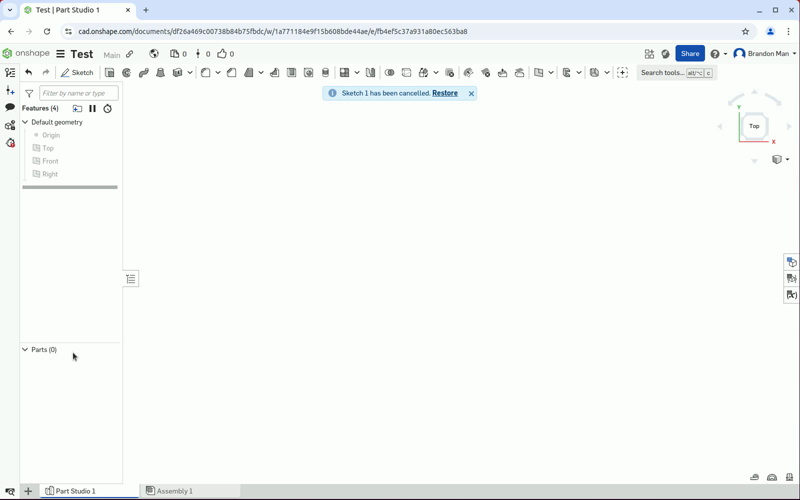
key(space)
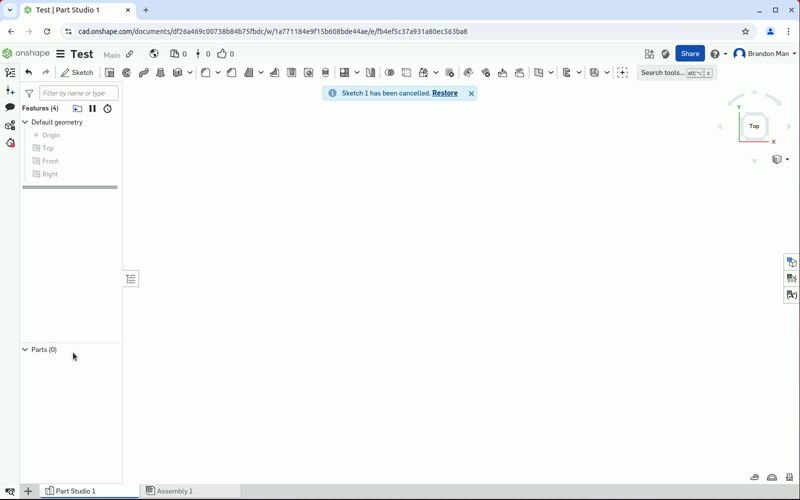
key_down(shift)
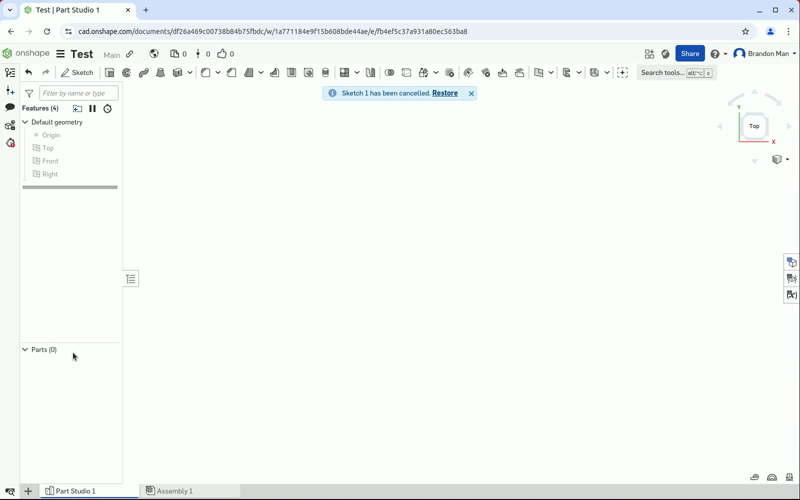
key(up)
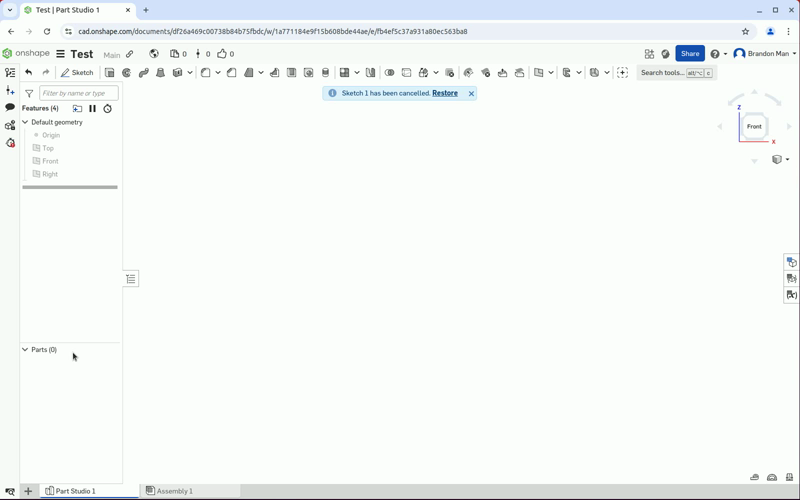
key_up(shift)
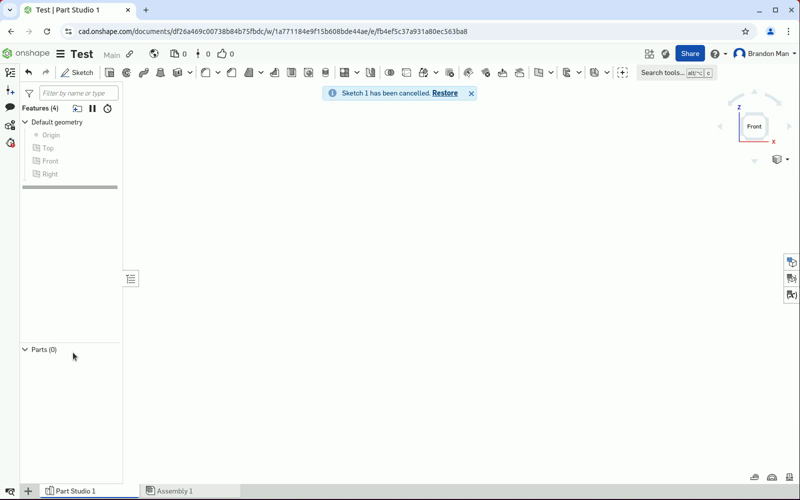
mouse_move(73, 352)
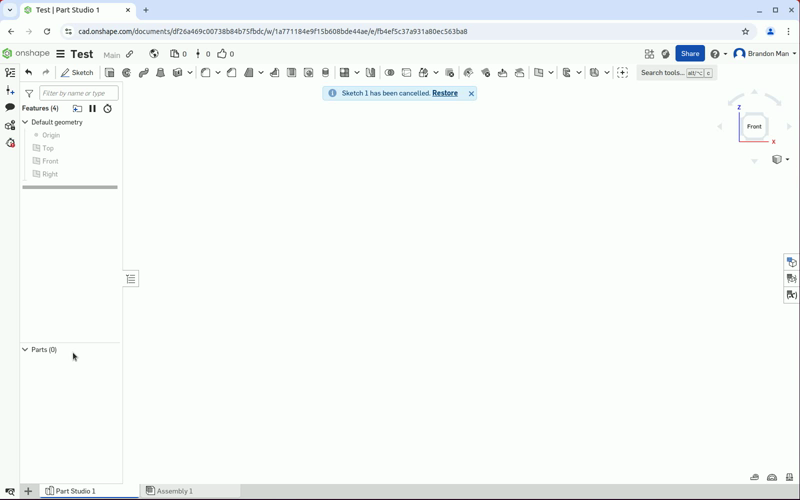
key(shift+y)
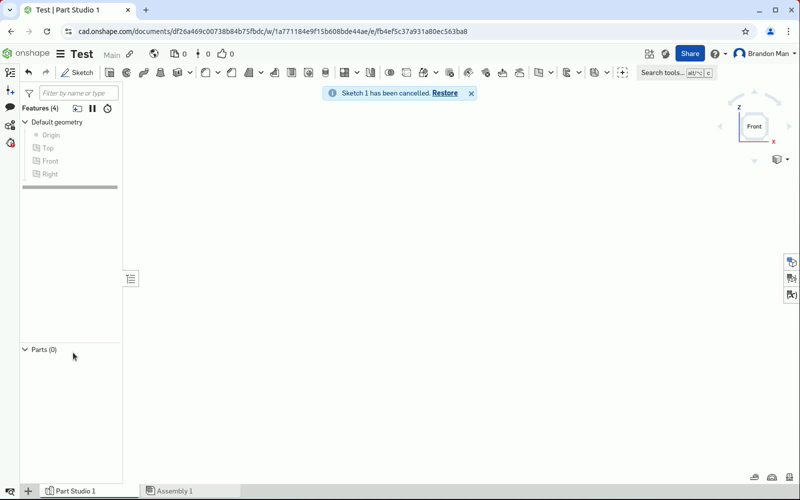
key(shift+s)
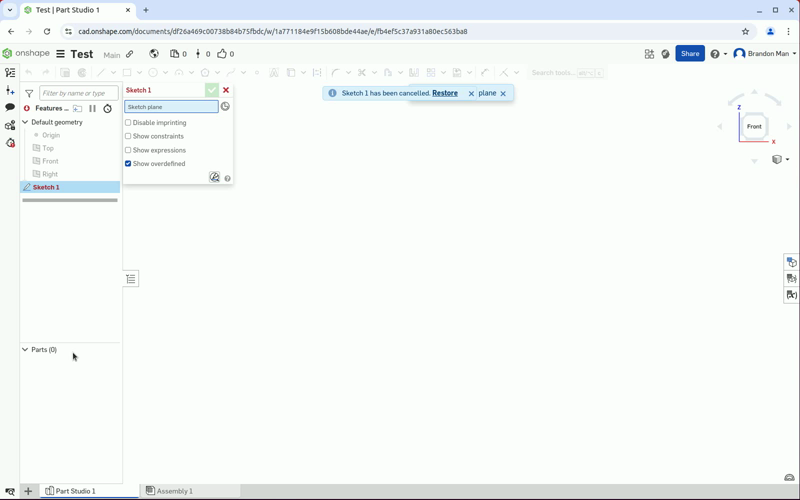
mouse_move(73, 163)
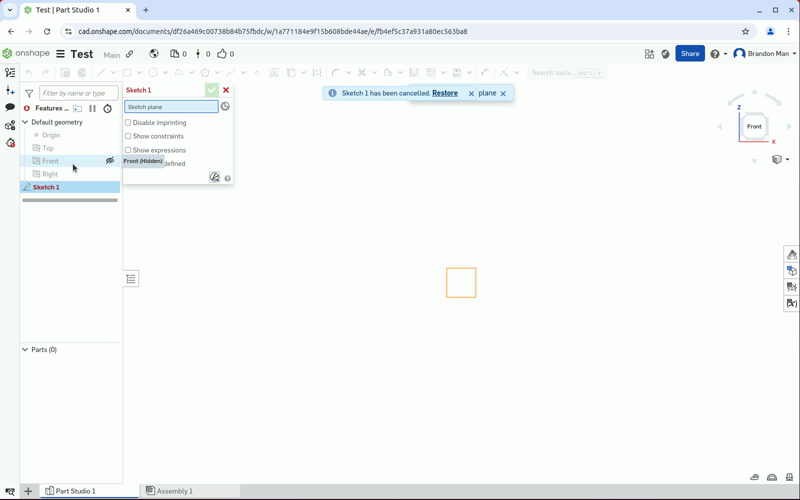
click(73, 163)
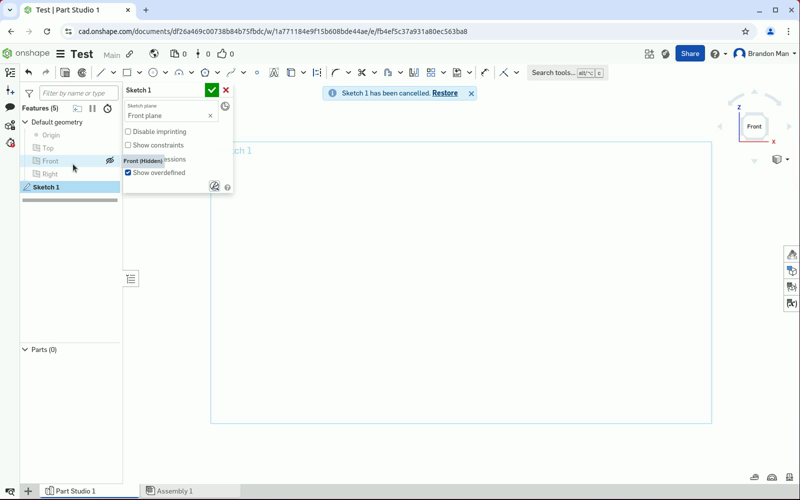
mouse_move(73, 352)
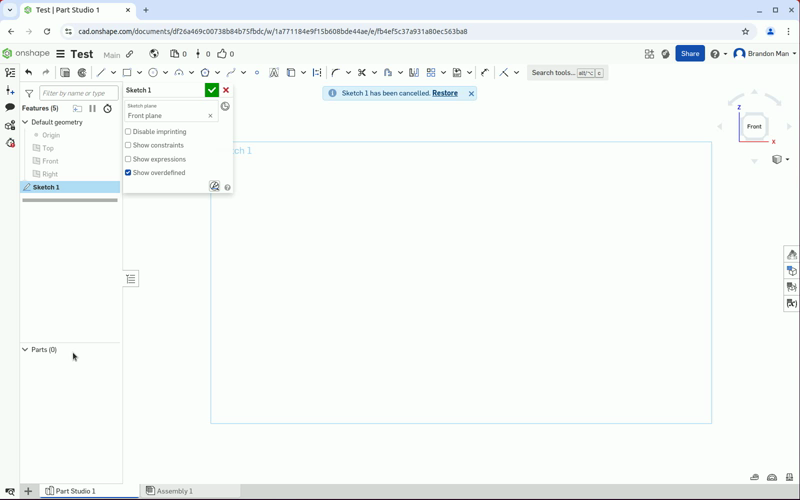
key(y)
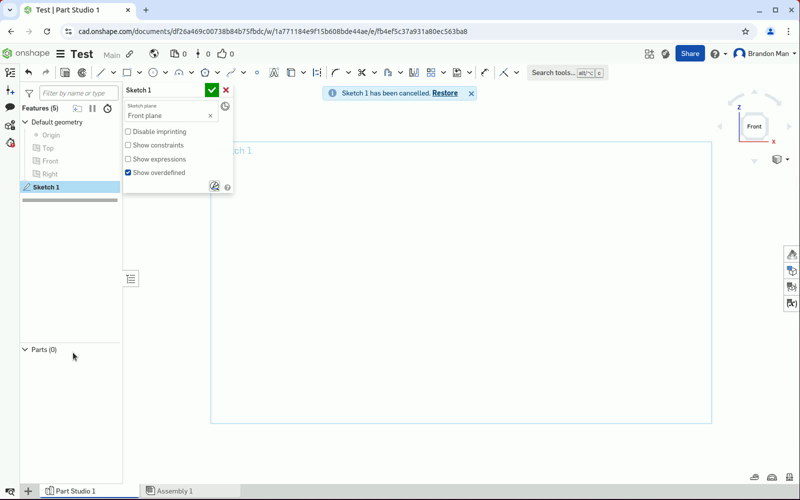
key(a)
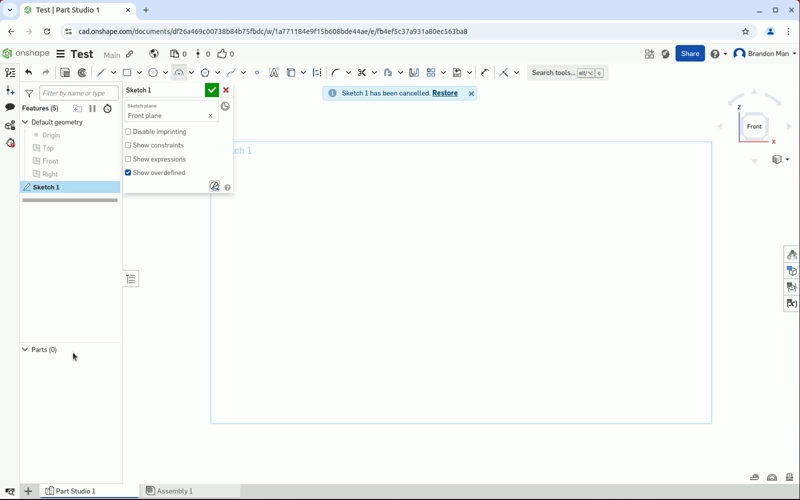
key_down(shift)
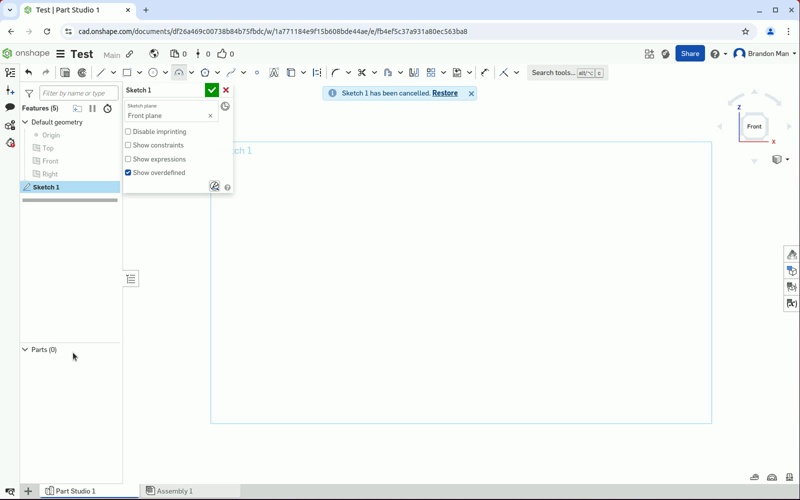
mouse_move(363, 336)
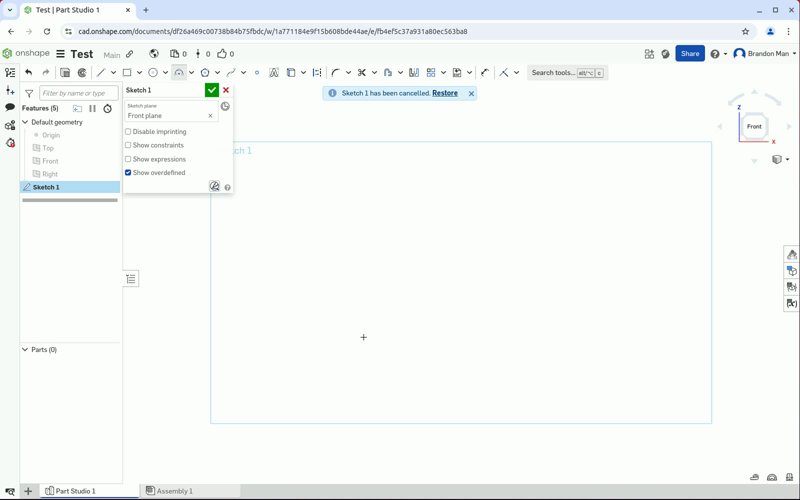
click(363, 336)
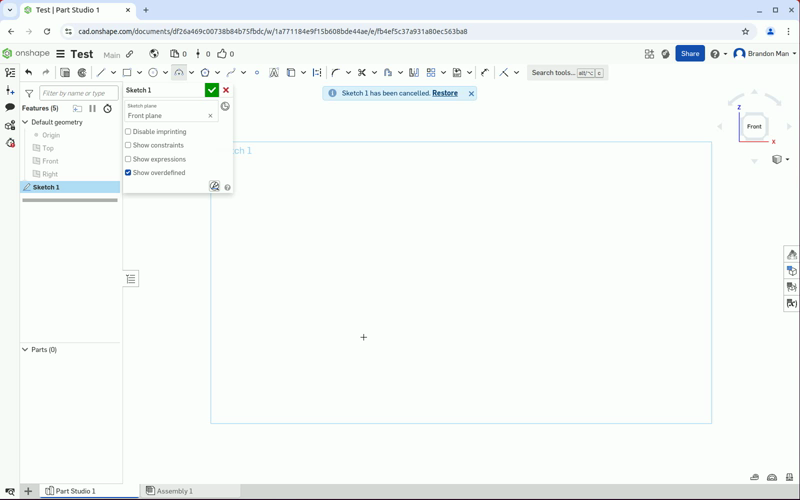
key_up(shift)
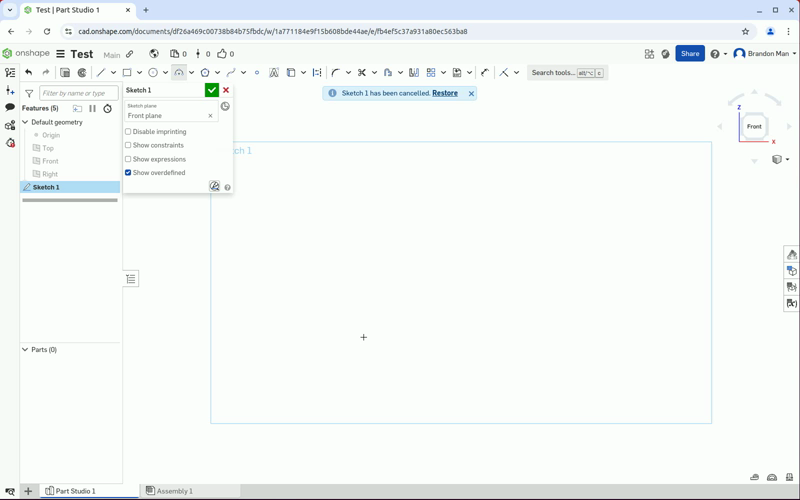
key_down(shift)
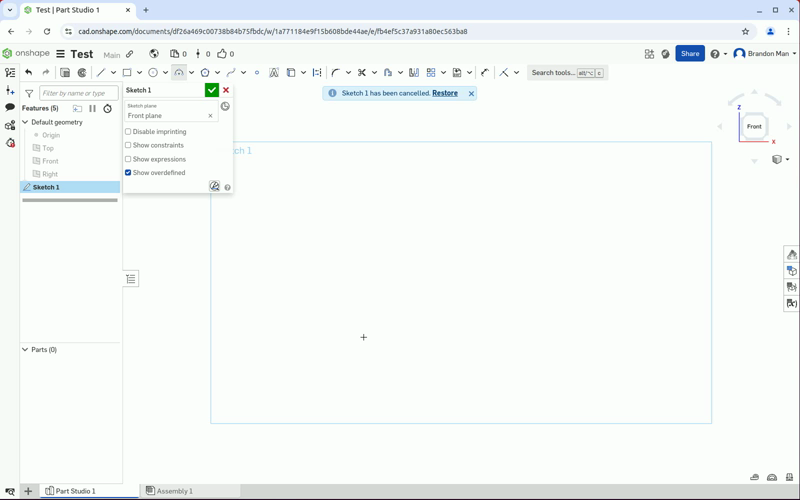
mouse_move(365, 340)
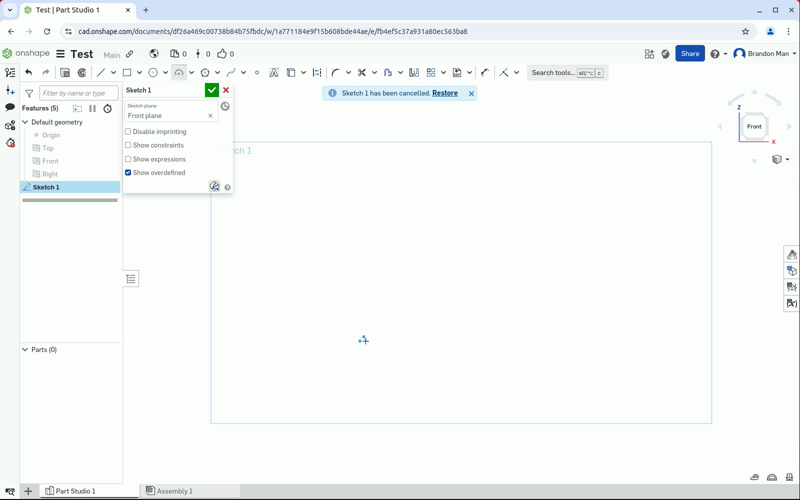
scroll(6)
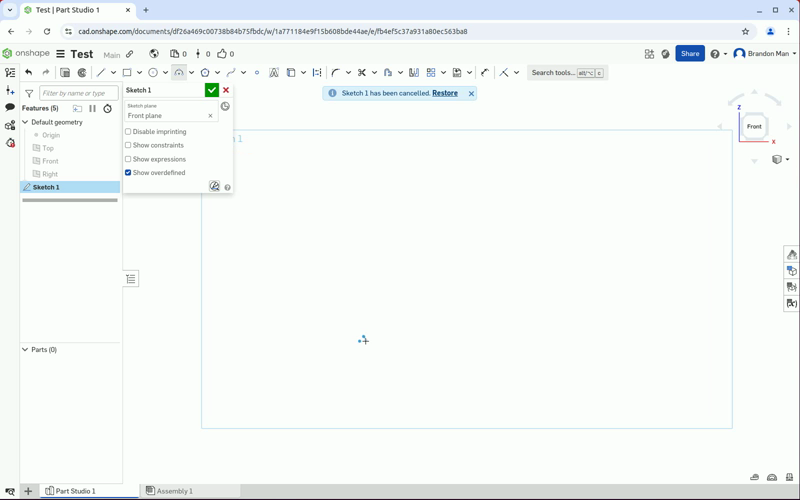
scroll(6)
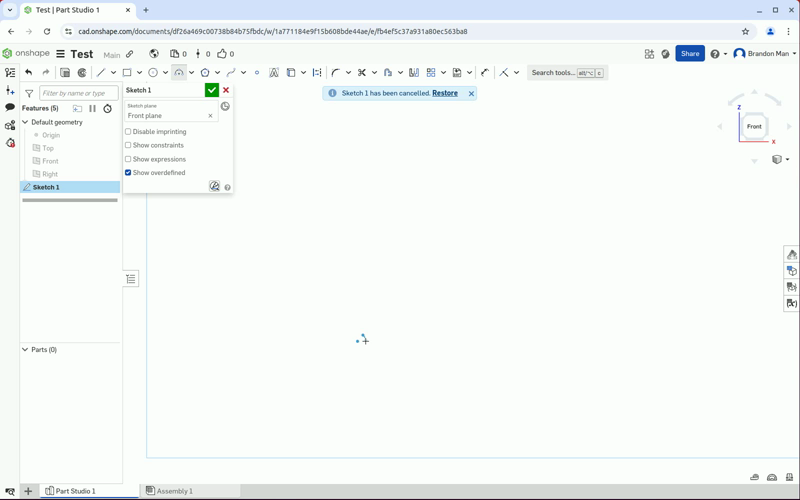
scroll(6)
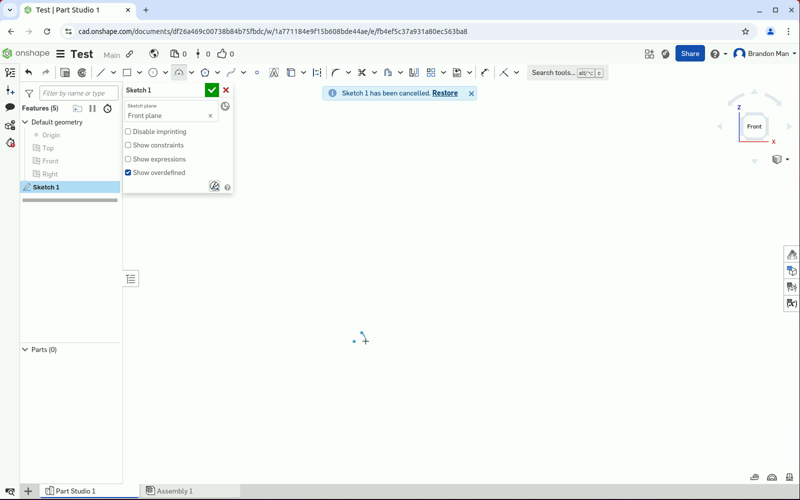
scroll(6)
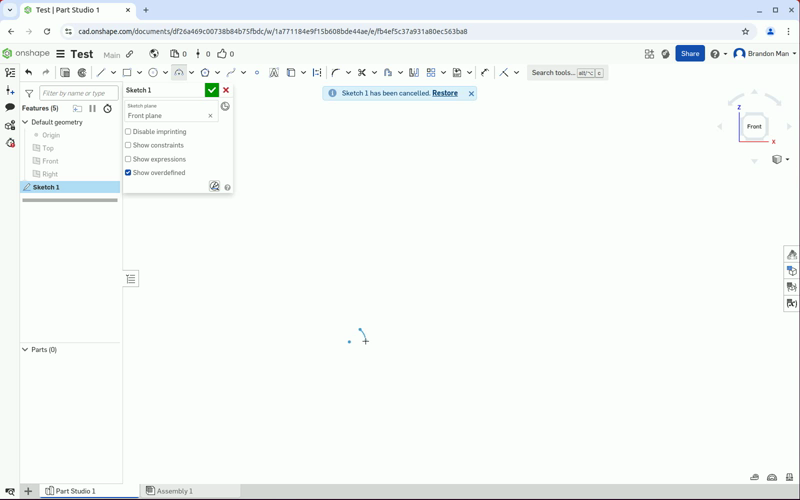
scroll(6)
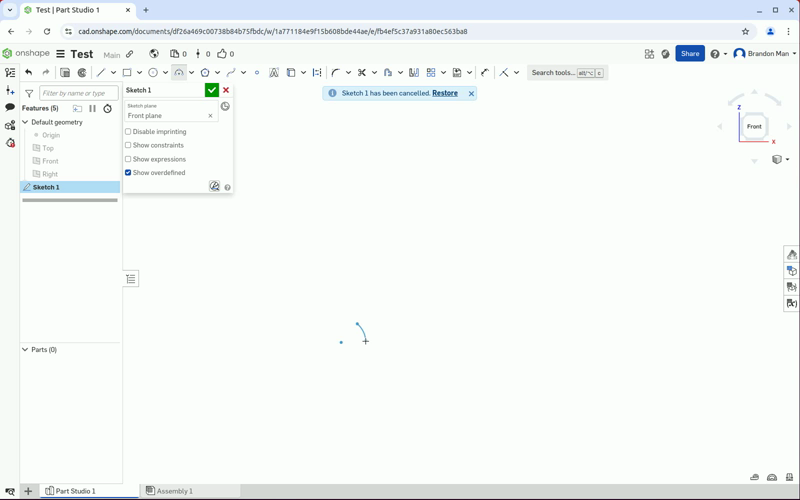
scroll(6)
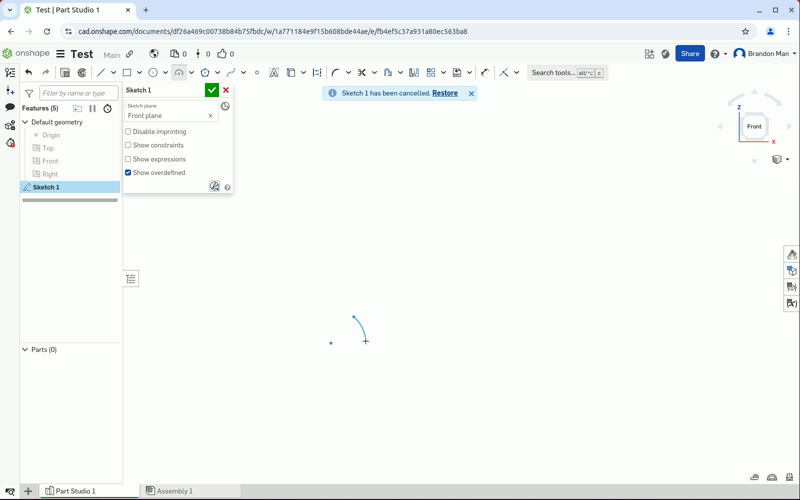
scroll(6)
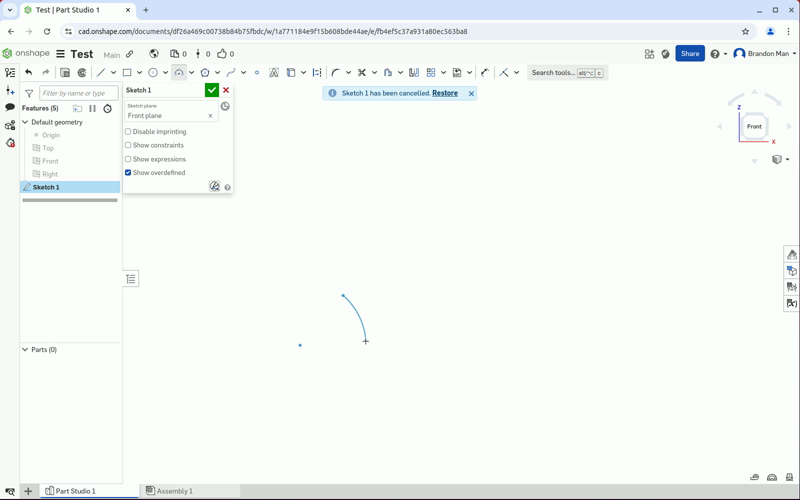
click(365, 340)
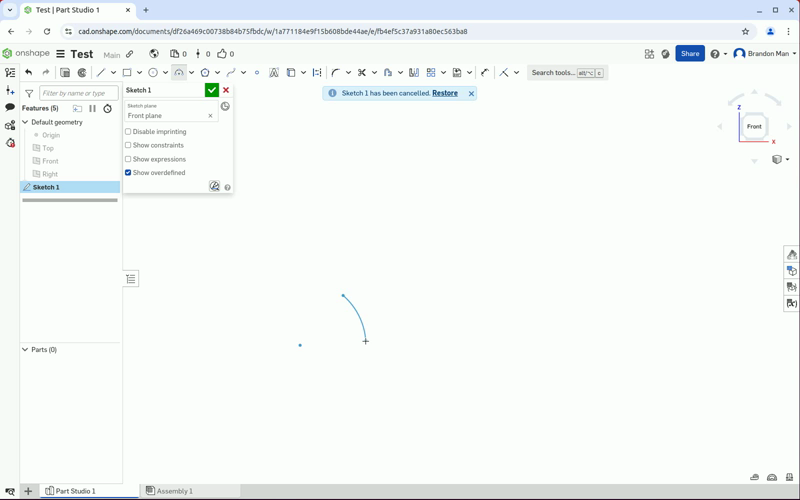
scroll(-6)
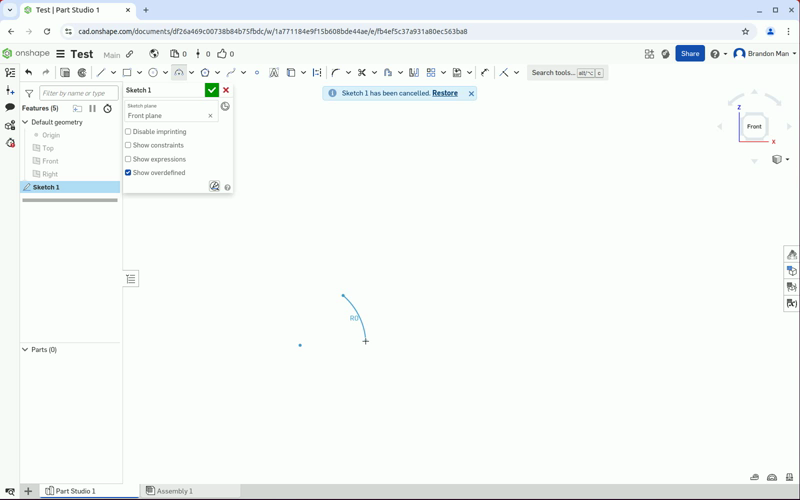
scroll(-6)
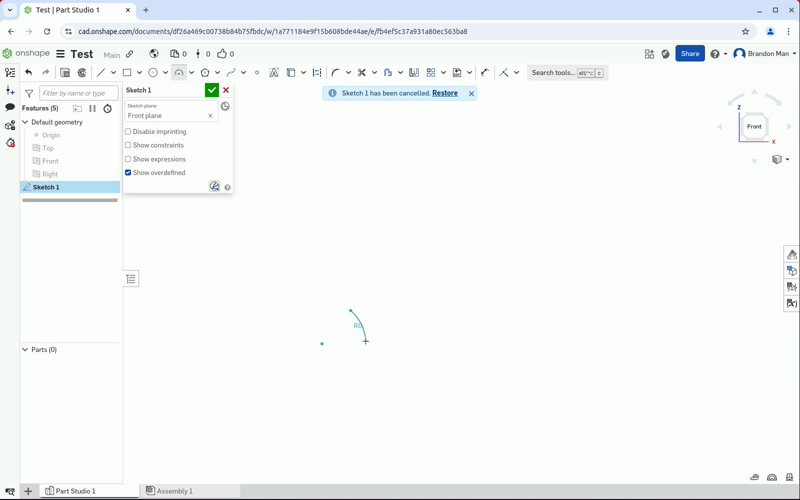
scroll(-6)
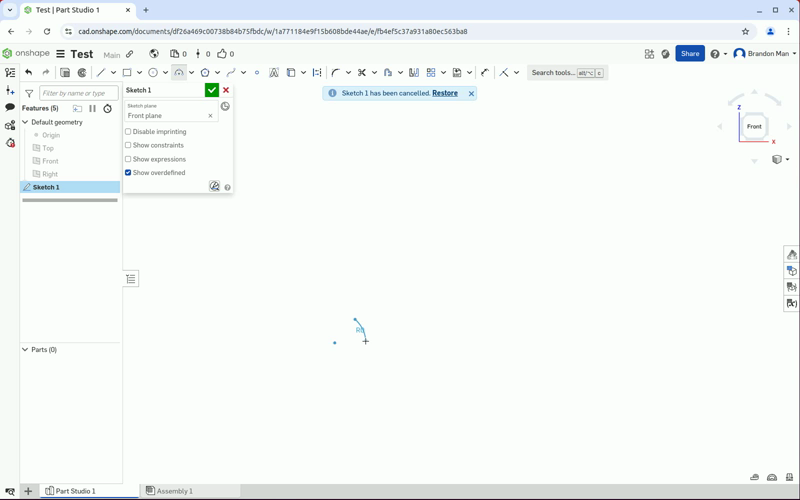
scroll(-6)
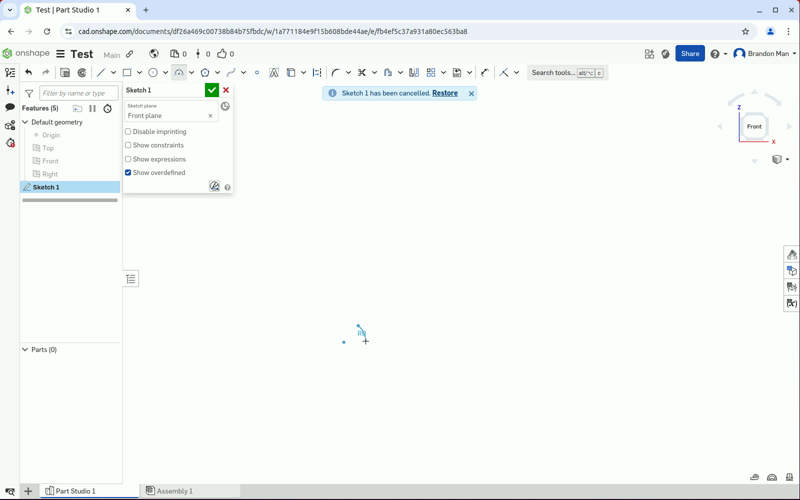
scroll(-6)
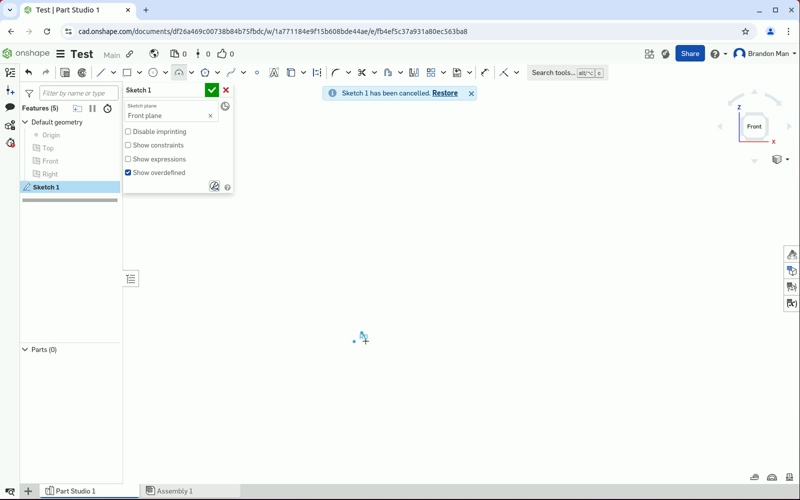
scroll(-6)
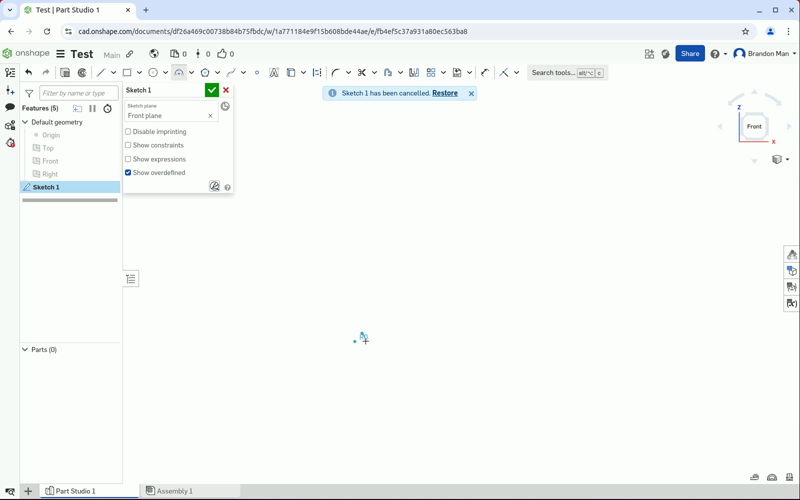
scroll(-6)
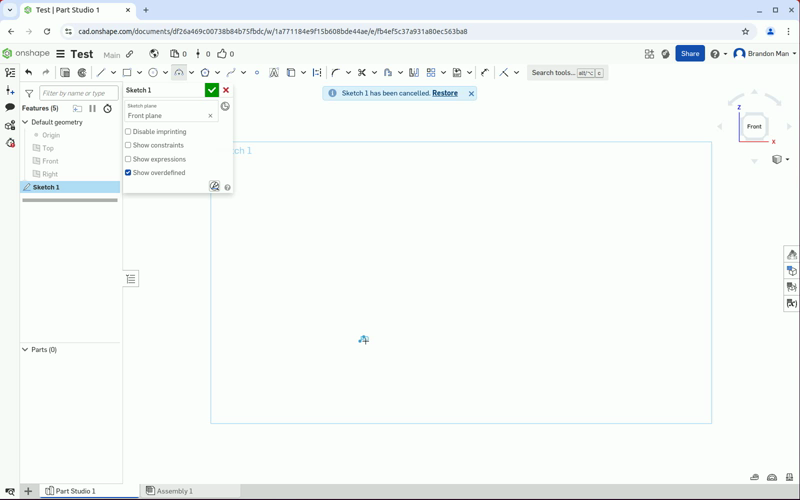
mouse_move(362, 339)
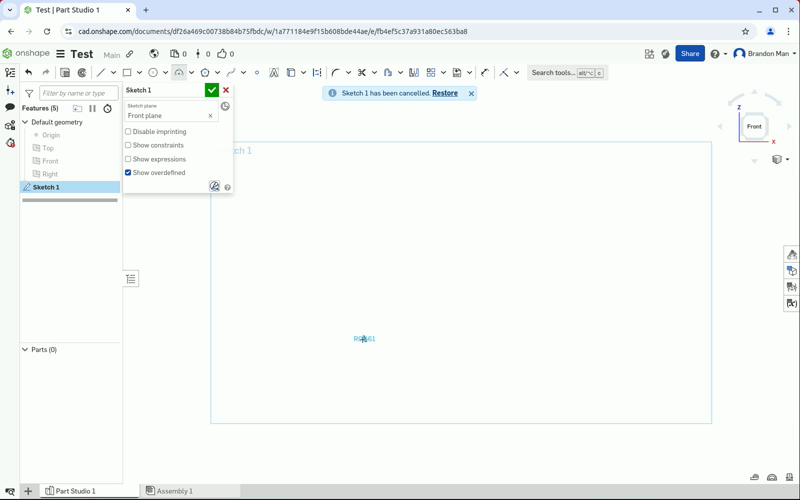
scroll(6)
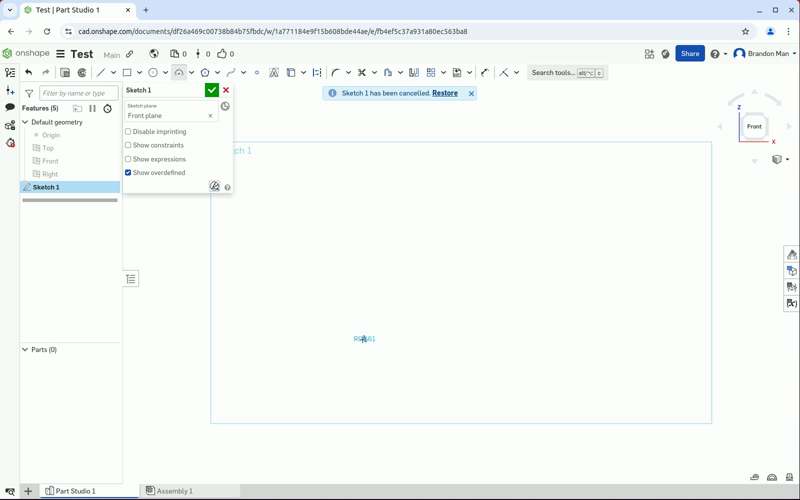
scroll(6)
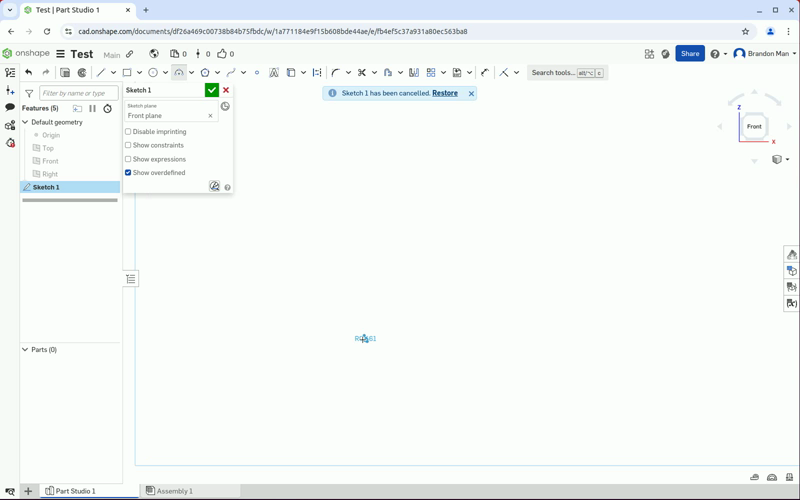
scroll(6)
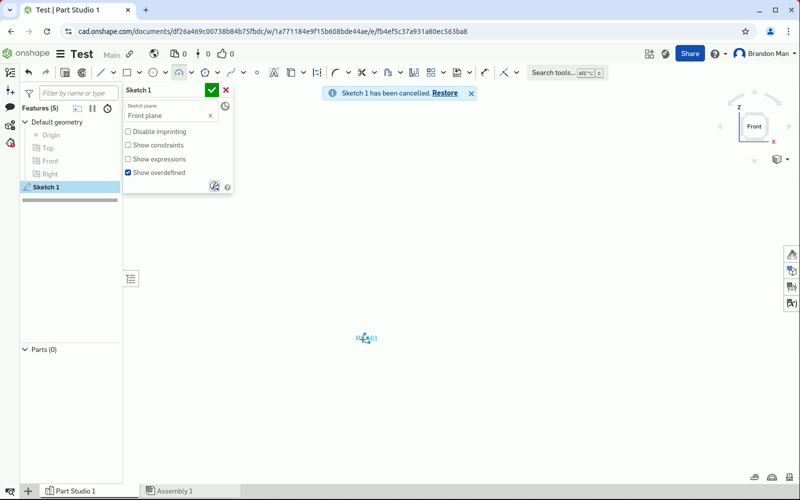
scroll(6)
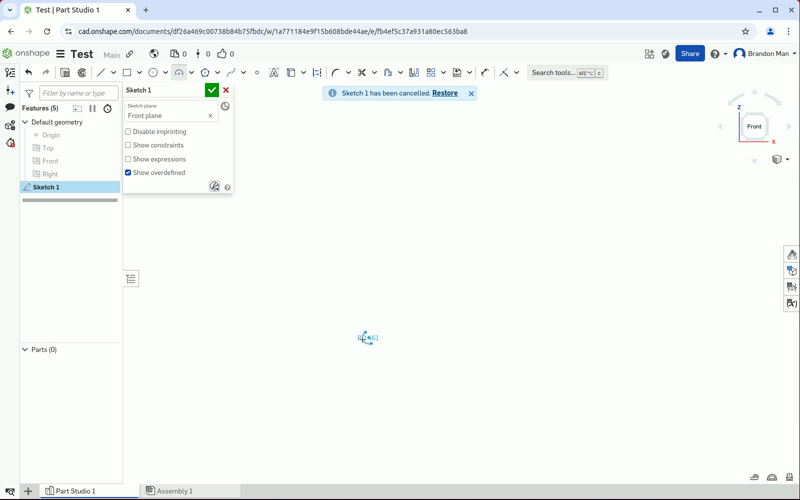
scroll(6)
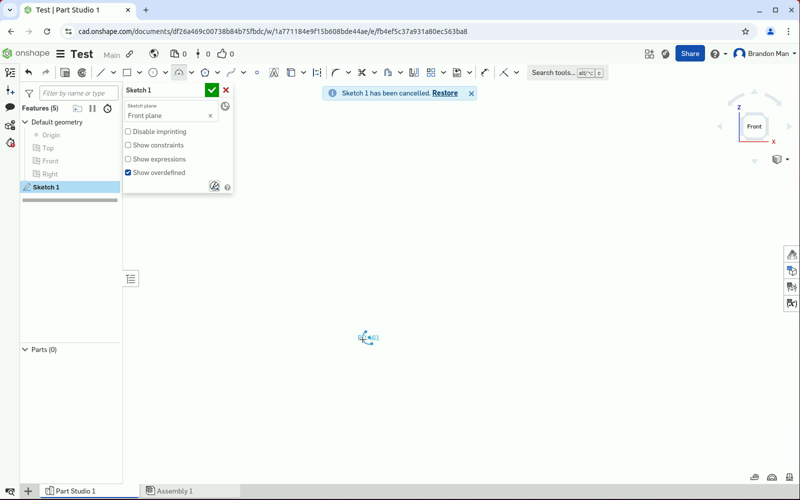
scroll(6)
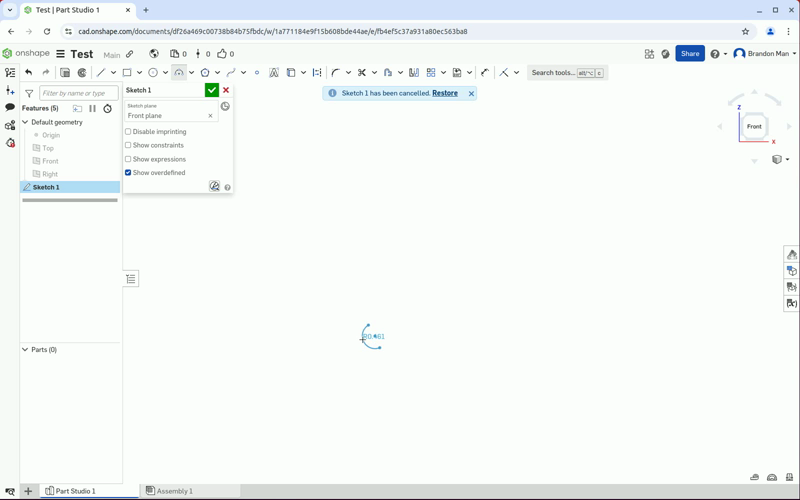
scroll(6)
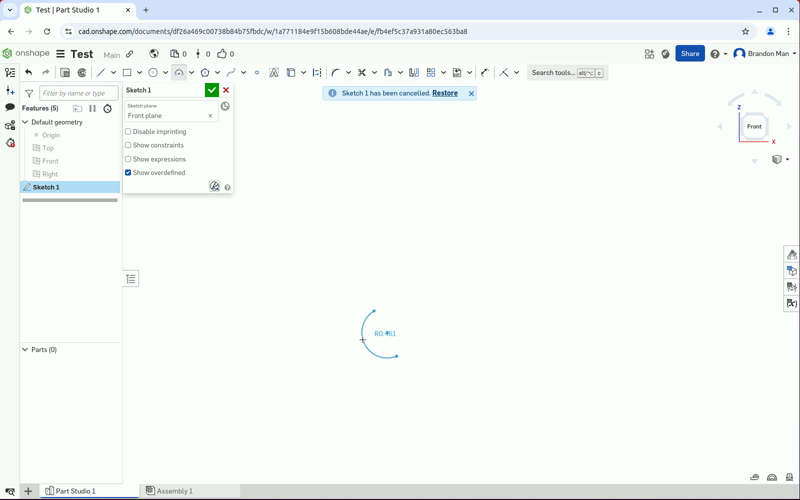
click(362, 339)
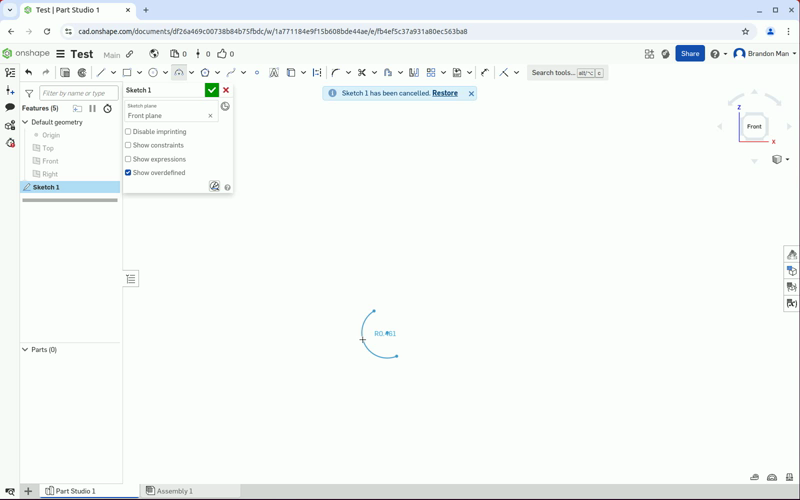
scroll(-6)
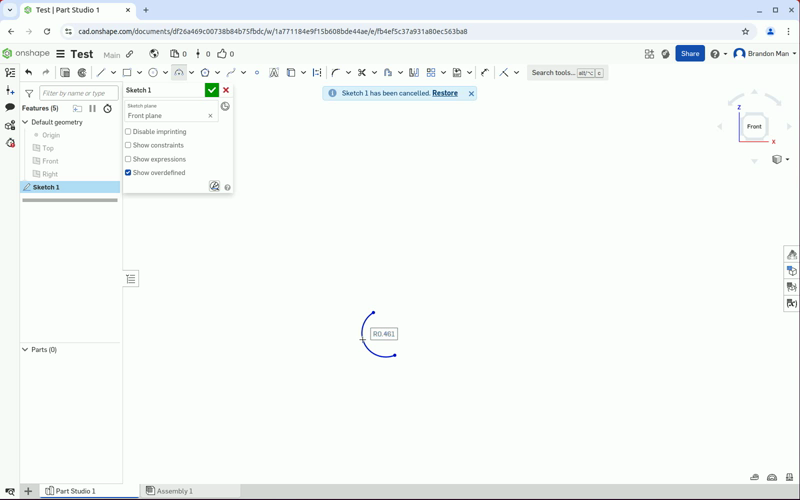
scroll(-6)
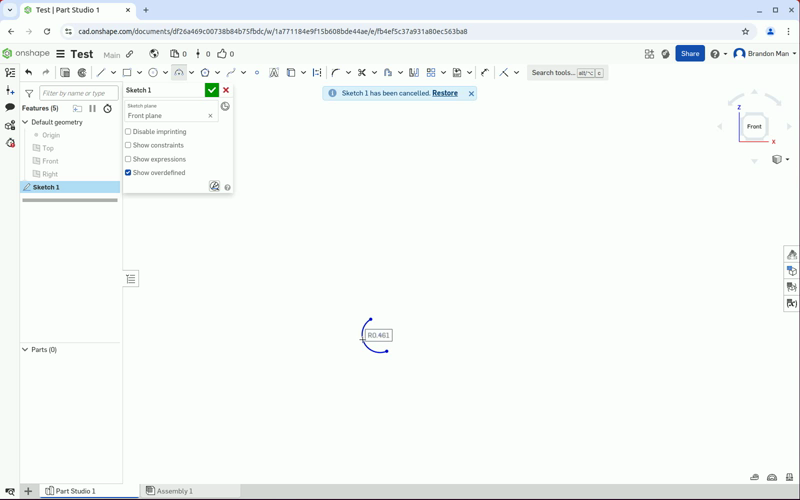
scroll(-6)
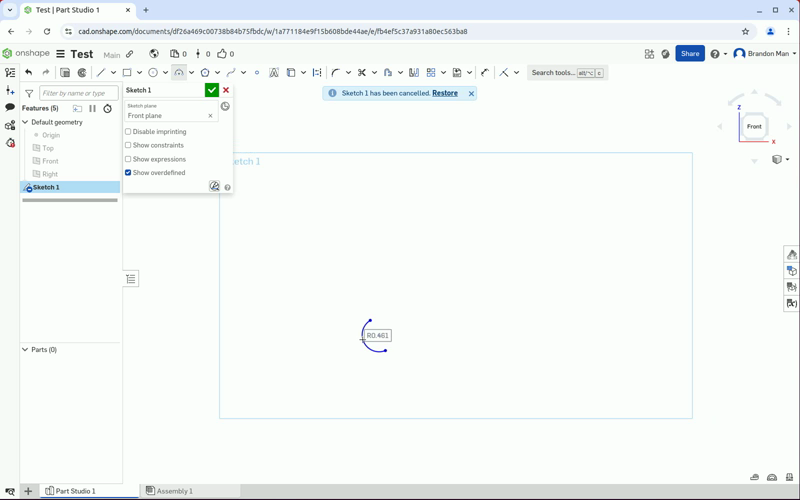
scroll(-6)
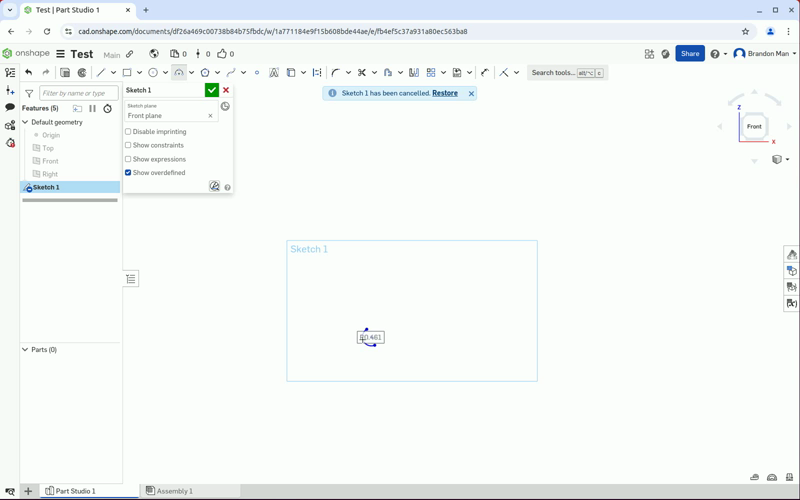
scroll(-6)
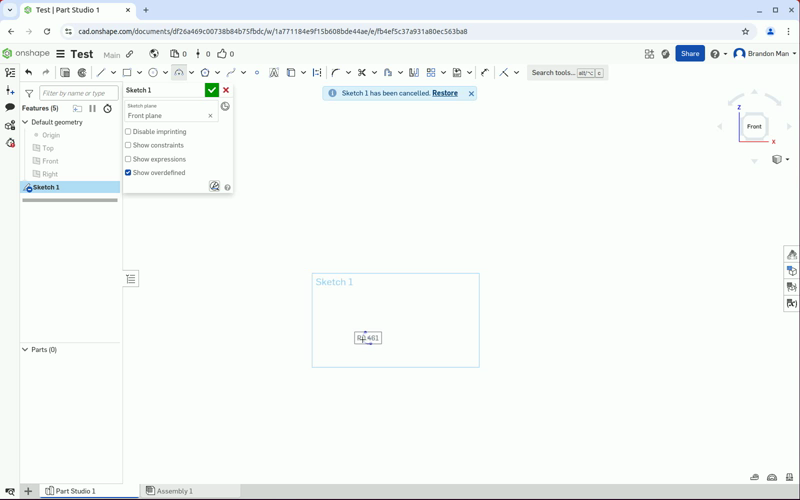
scroll(-6)
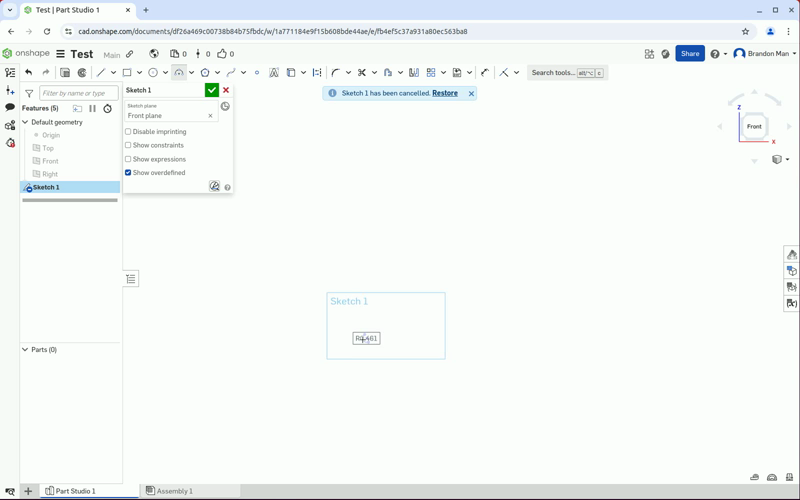
scroll(-6)
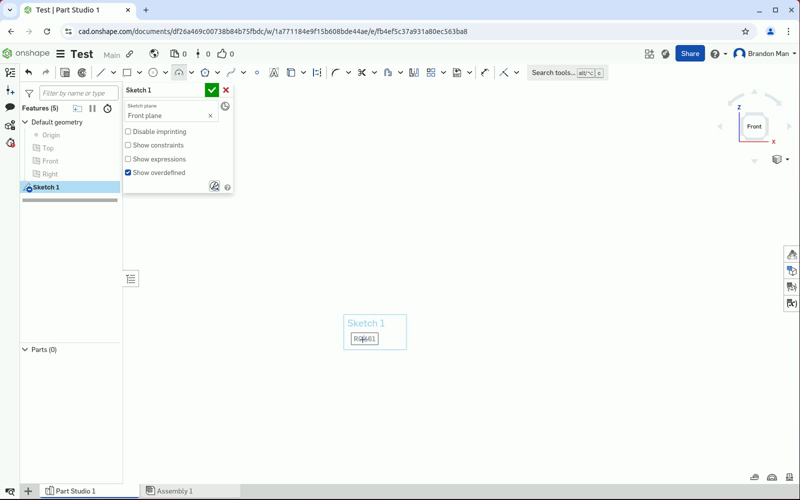
key_up(shift)
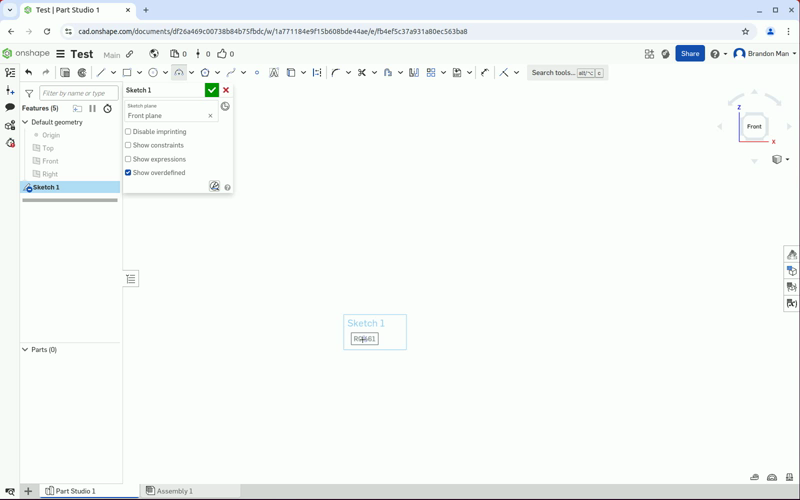
key(esc)
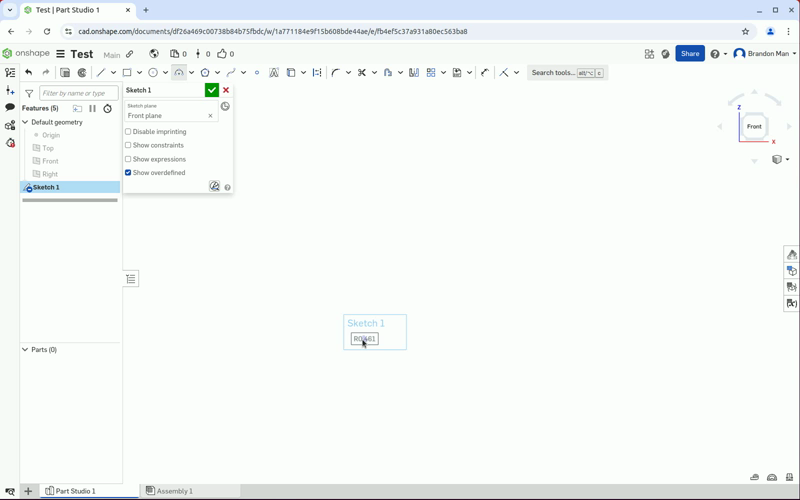
key(l)
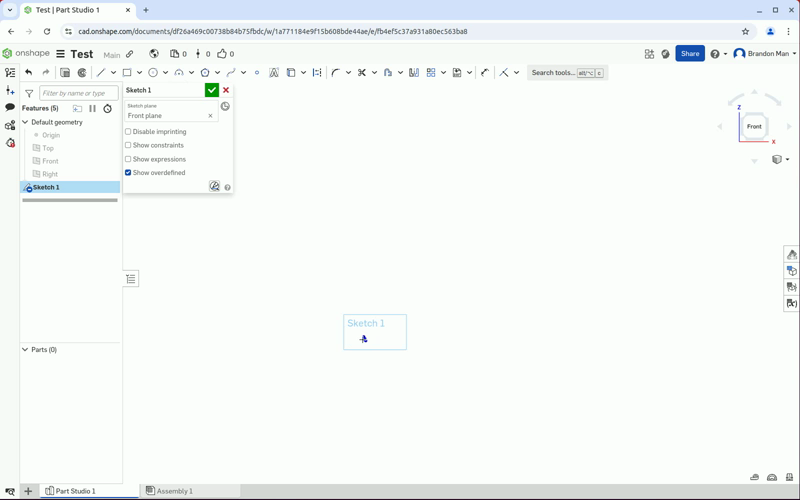
mouse_move(365, 340)
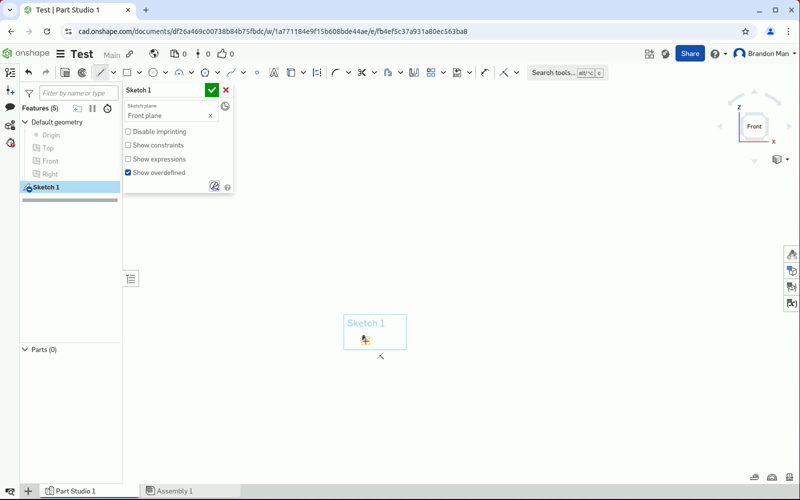
scroll(6)
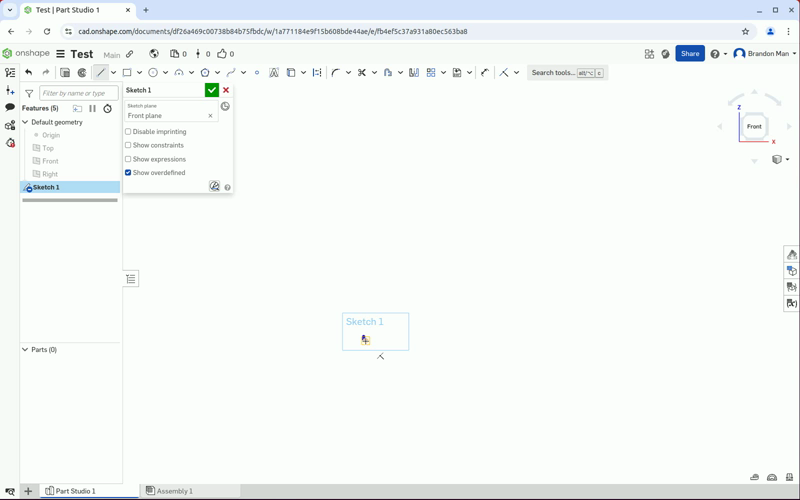
scroll(6)
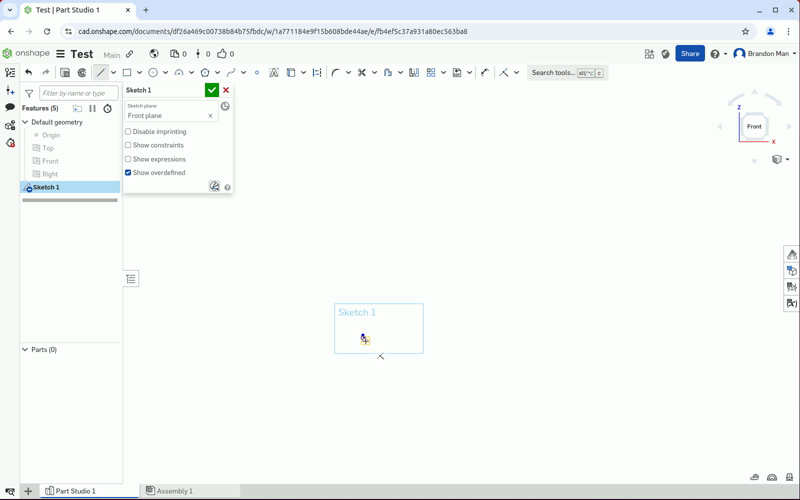
scroll(6)
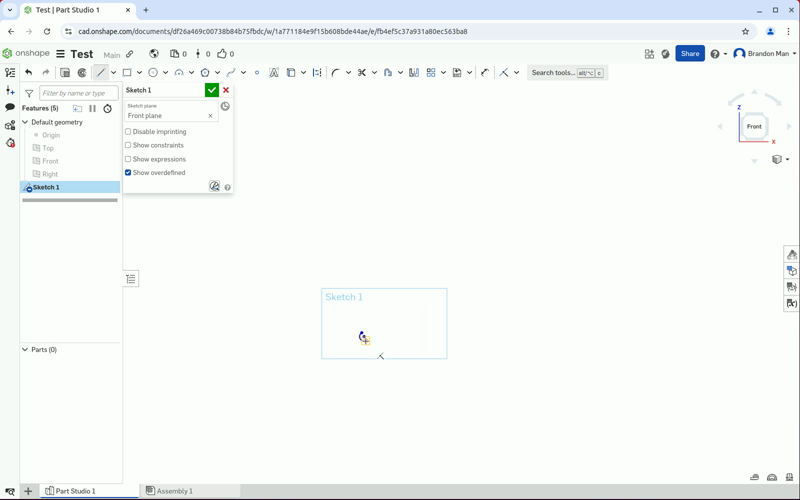
scroll(6)
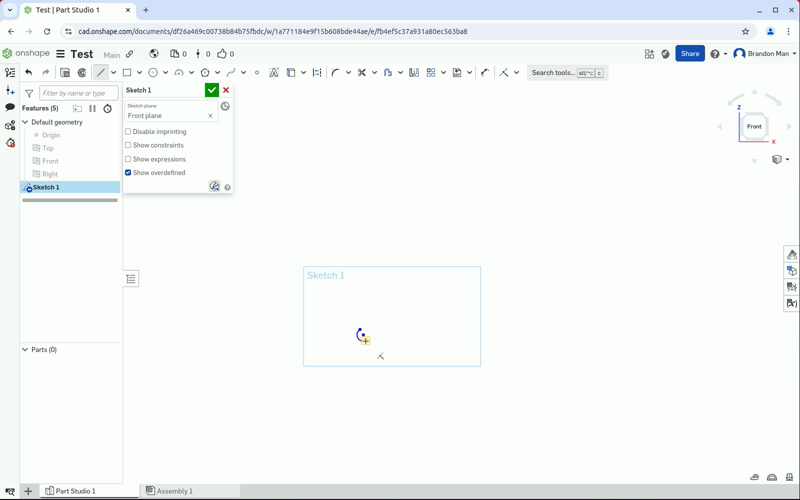
scroll(6)
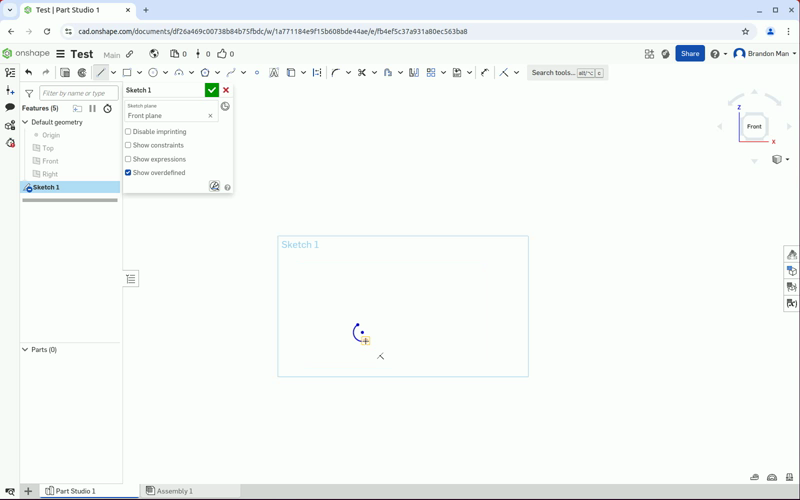
scroll(6)
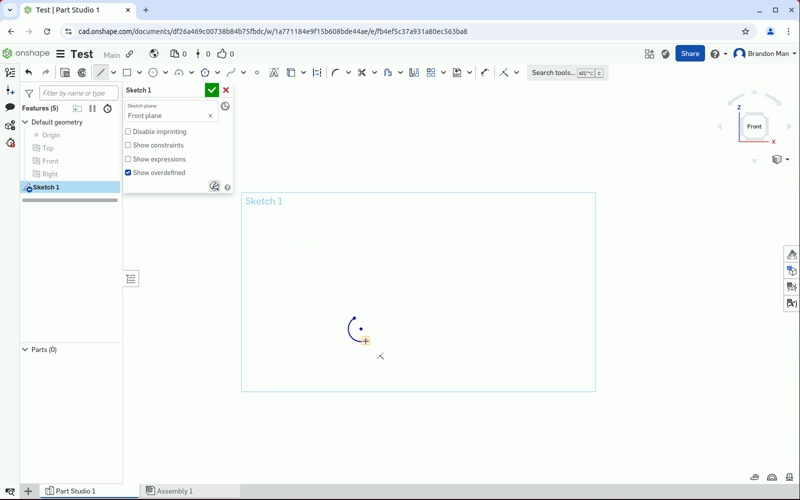
scroll(6)
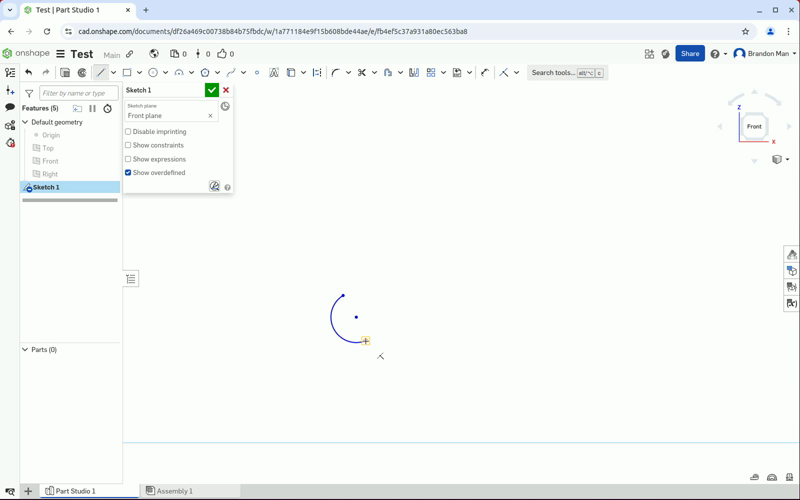
click(365, 340)
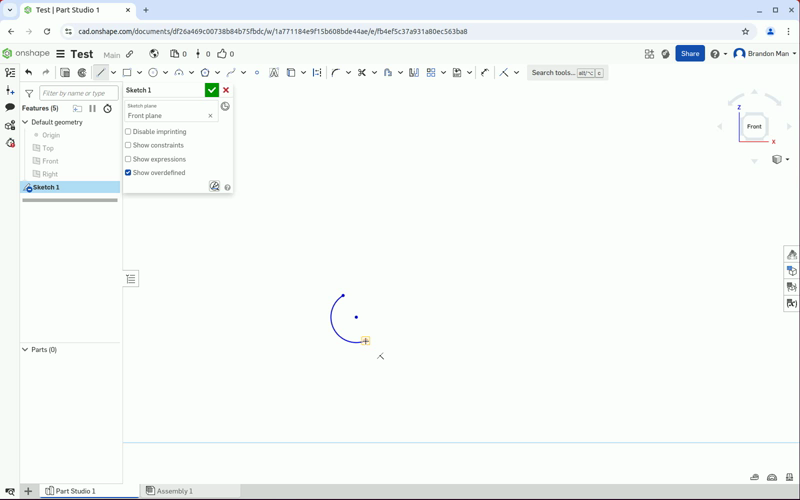
scroll(-6)
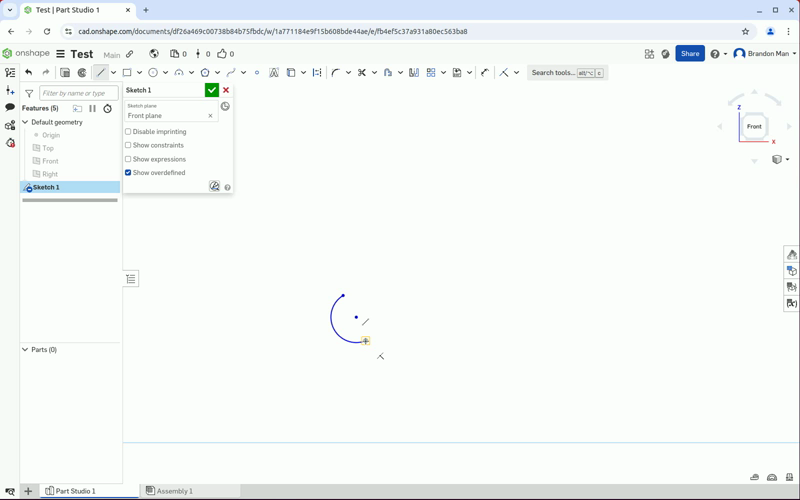
scroll(-6)
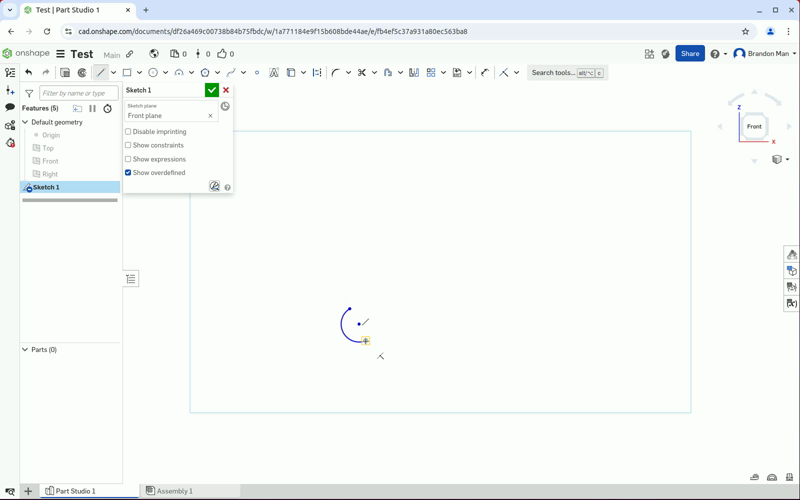
scroll(-6)
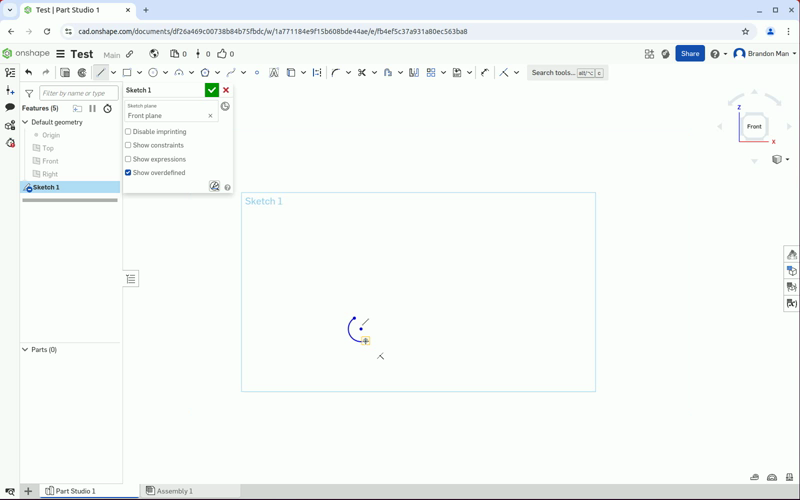
scroll(-6)
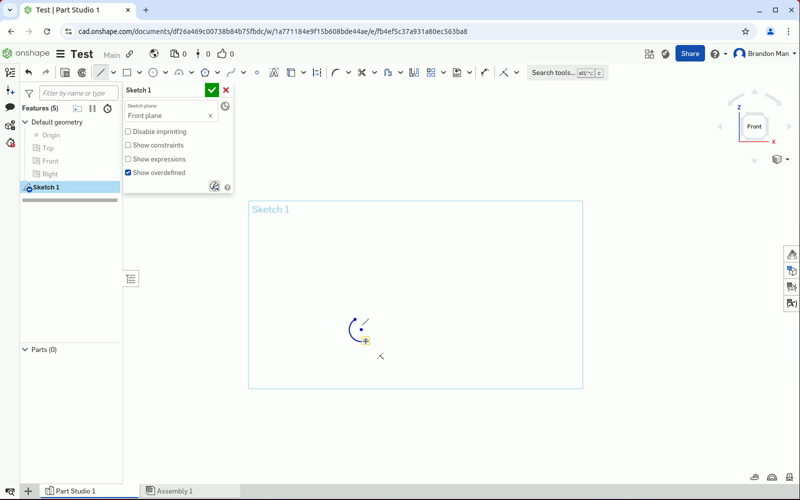
scroll(-6)
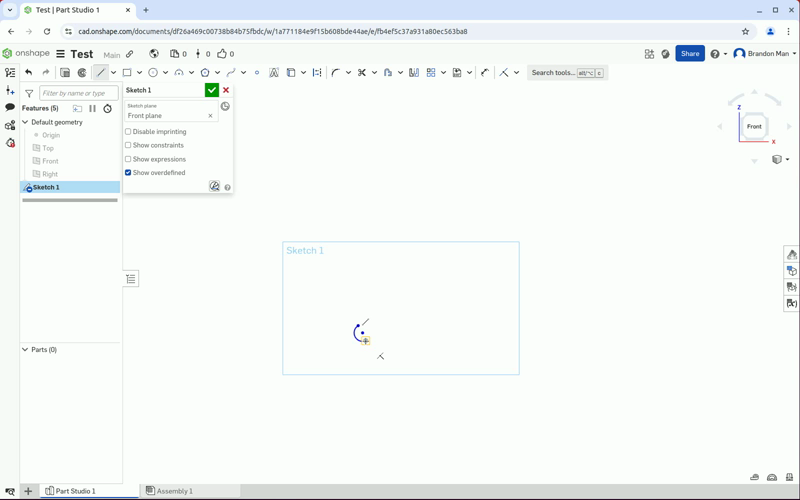
scroll(-6)
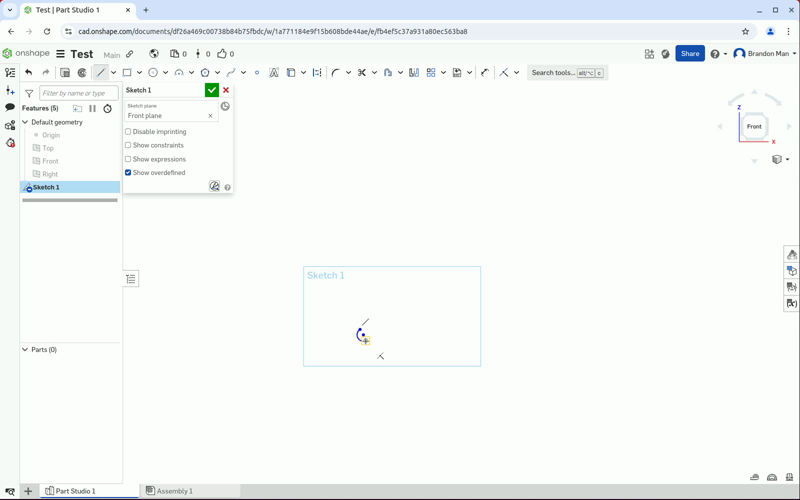
scroll(-6)
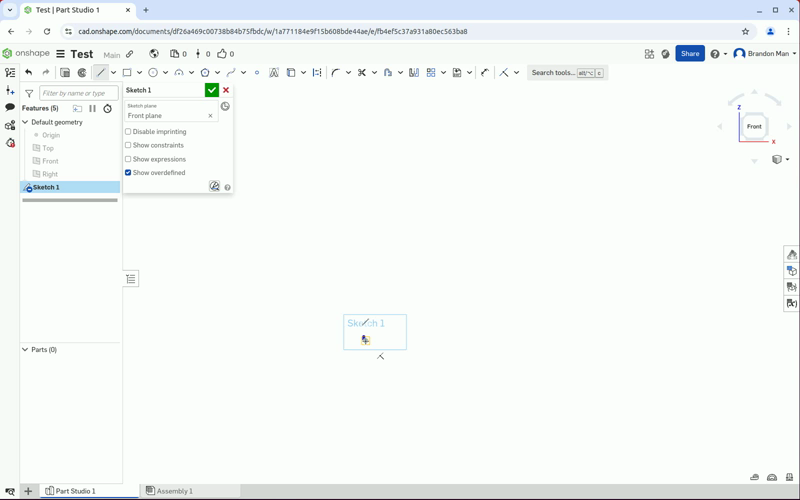
key_down(shift)
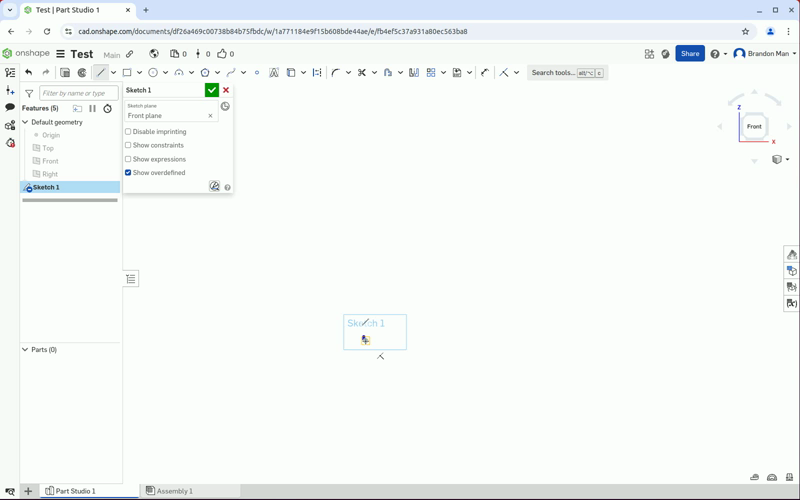
mouse_move(459, 355)
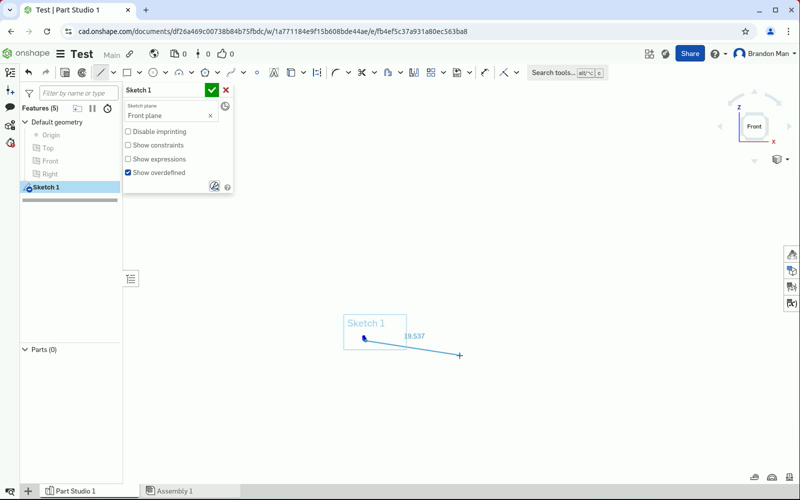
click(459, 355)
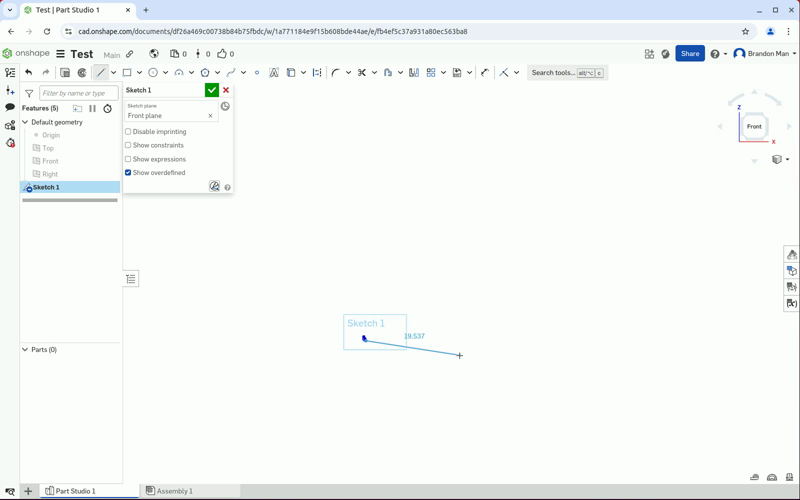
key_up(shift)
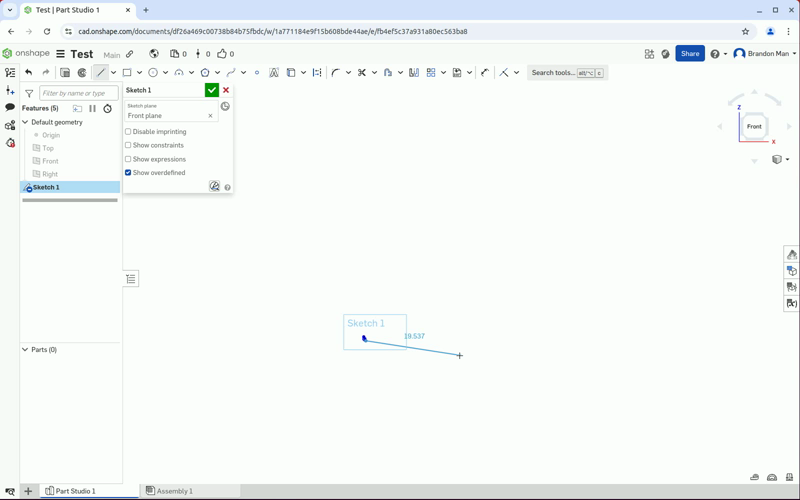
key_down(shift)
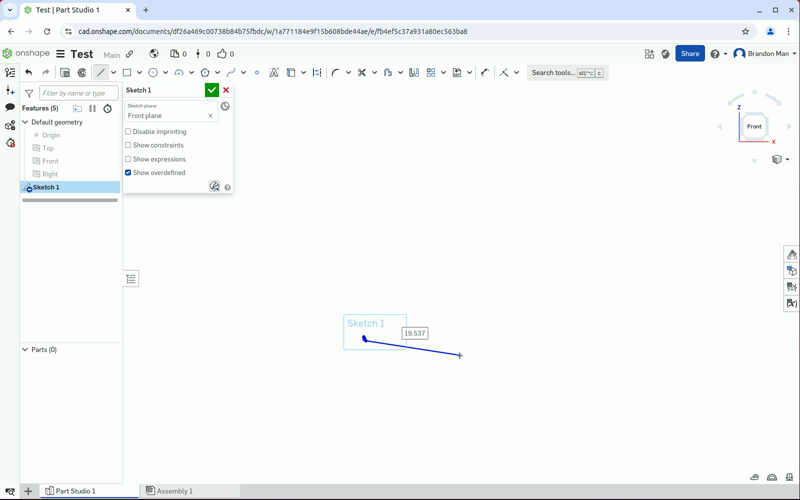
mouse_move(556, 340)
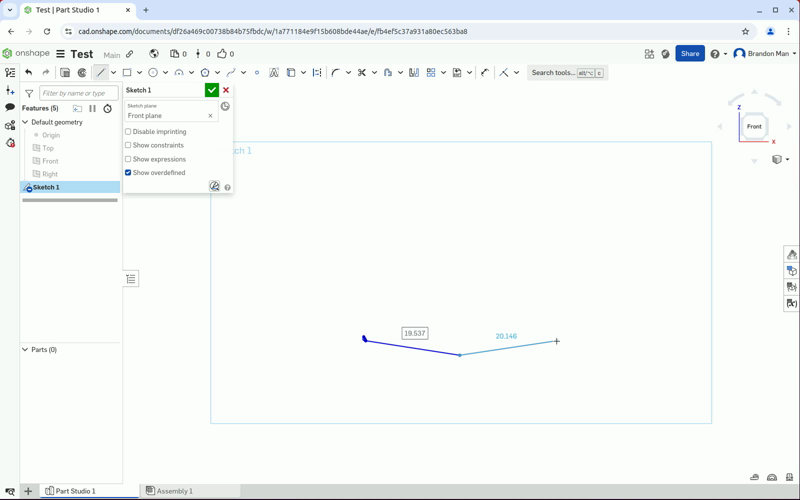
click(556, 340)
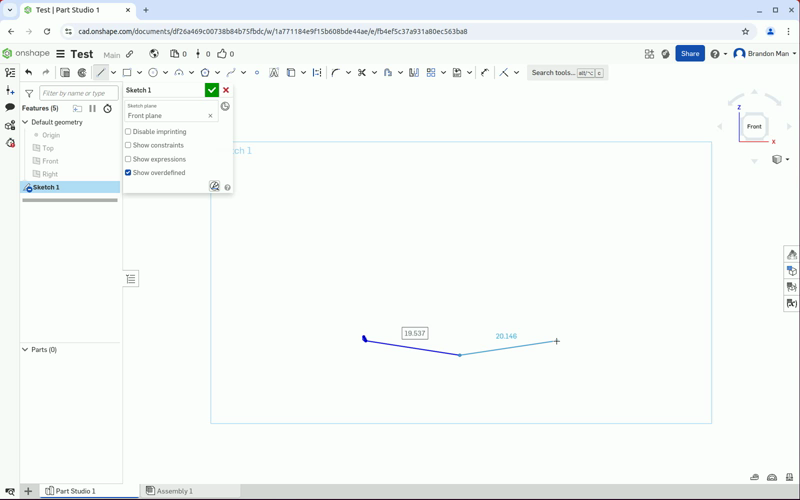
key_up(shift)
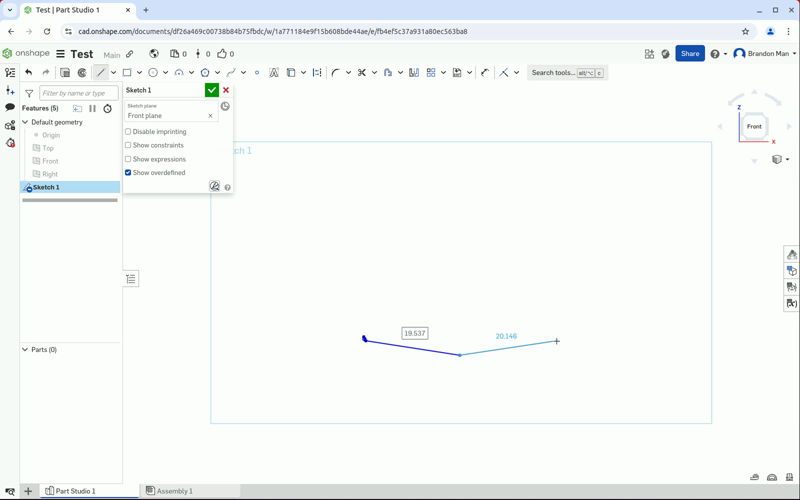
key(esc)
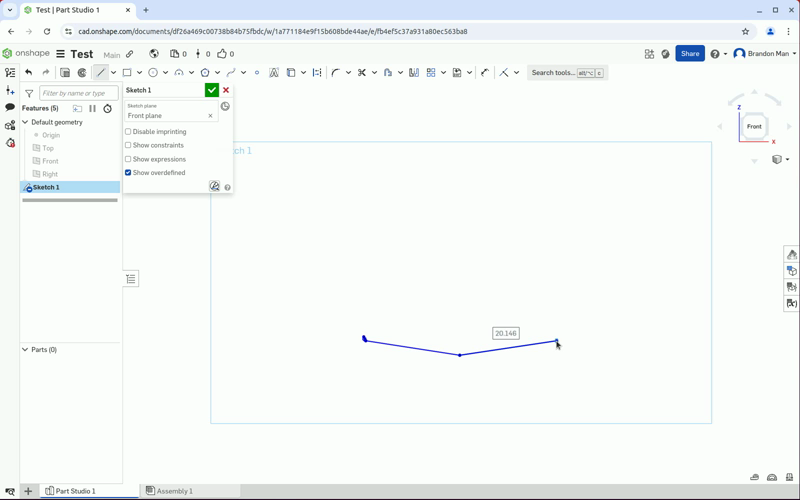
key(a)
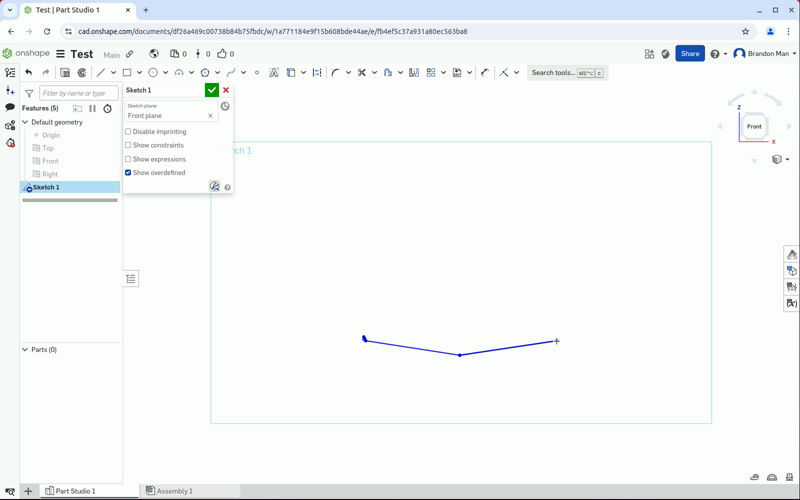
mouse_move(556, 340)
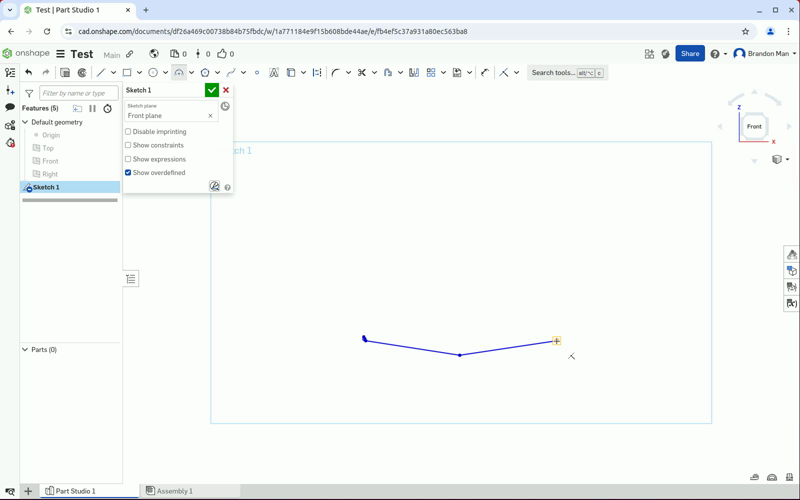
click(556, 340)
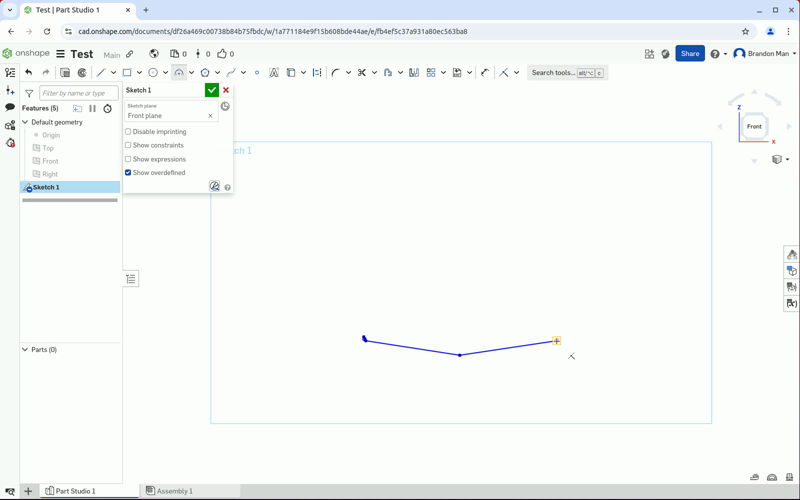
key_down(shift)
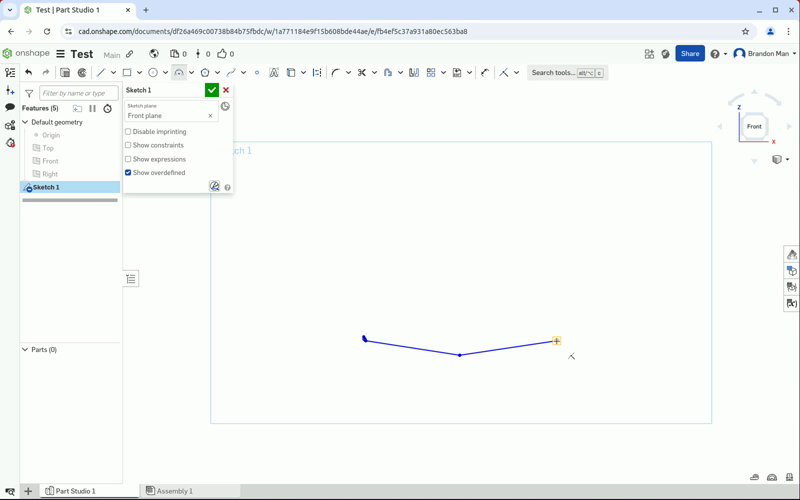
mouse_move(558, 336)
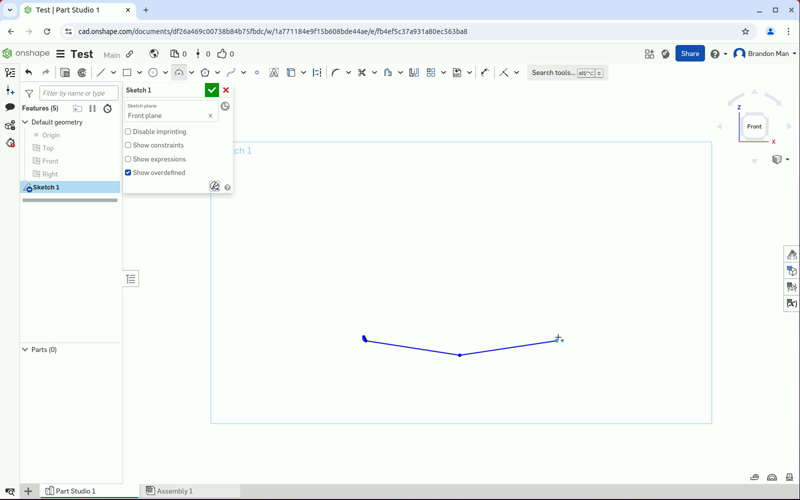
scroll(6)
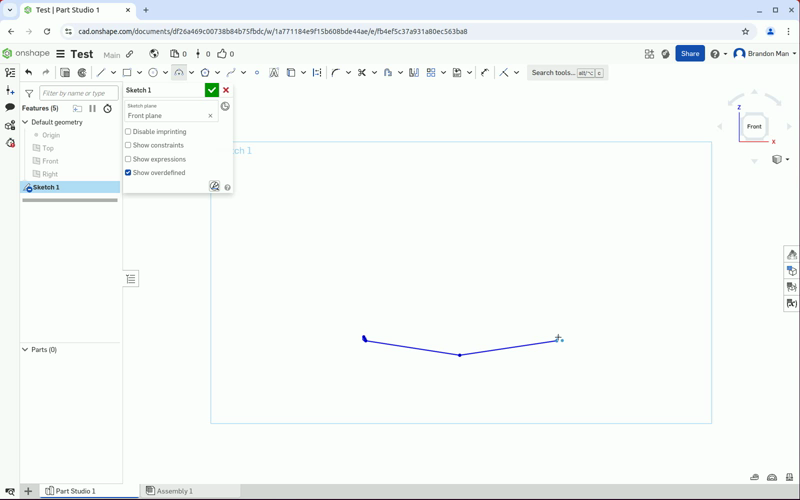
scroll(6)
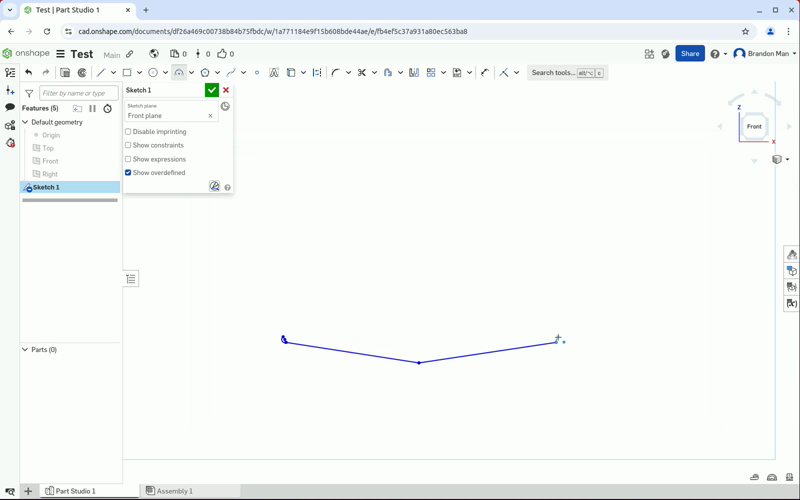
scroll(6)
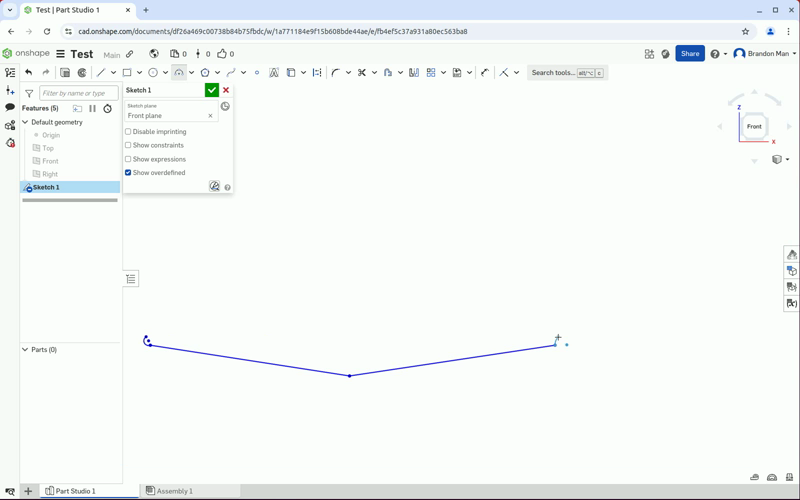
scroll(6)
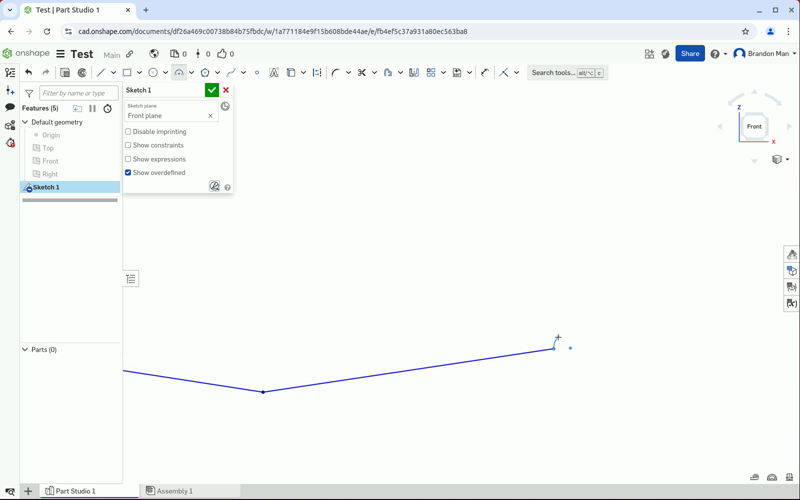
scroll(6)
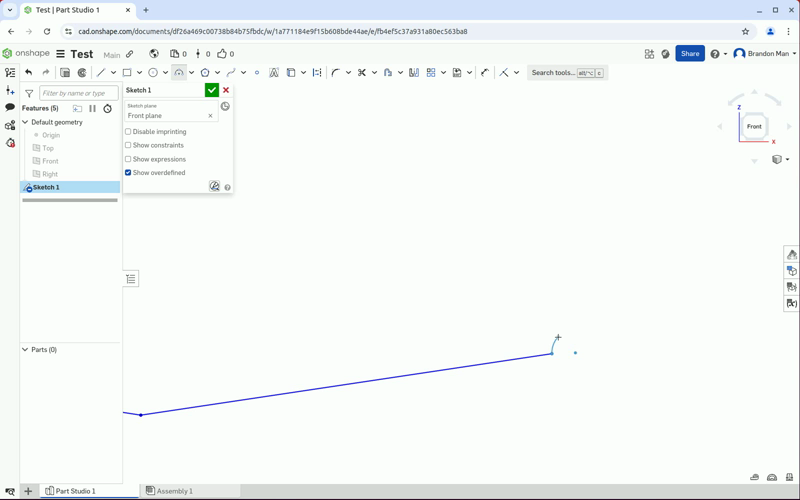
scroll(6)
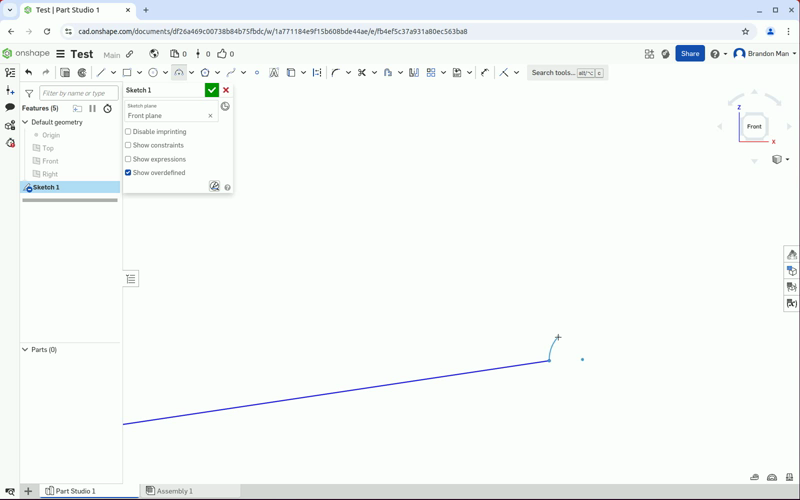
scroll(6)
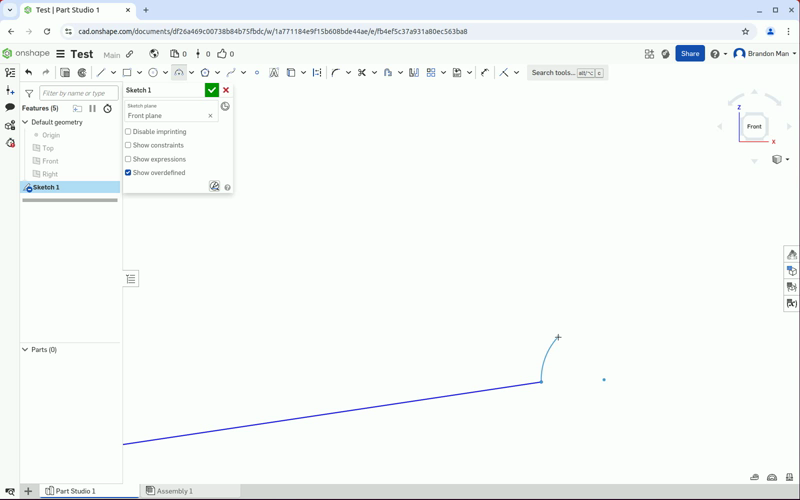
click(558, 336)
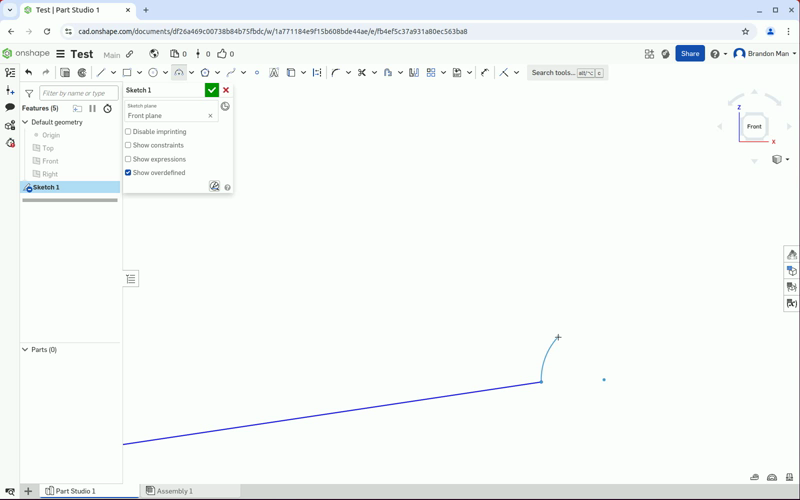
scroll(-6)
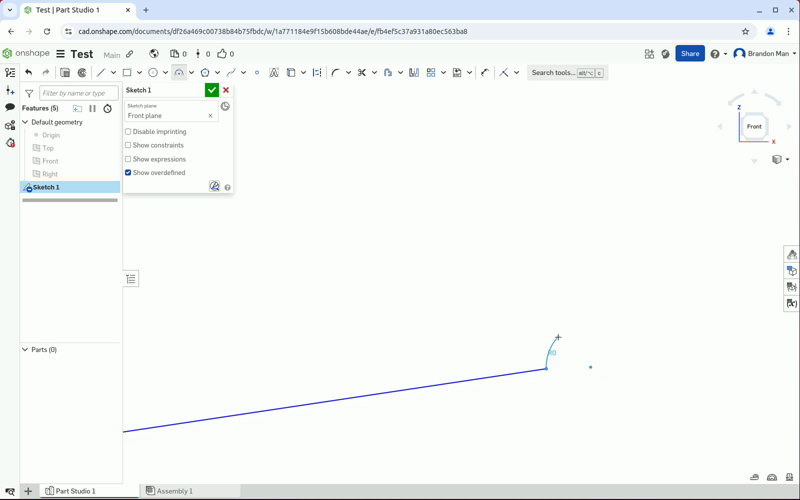
scroll(-6)
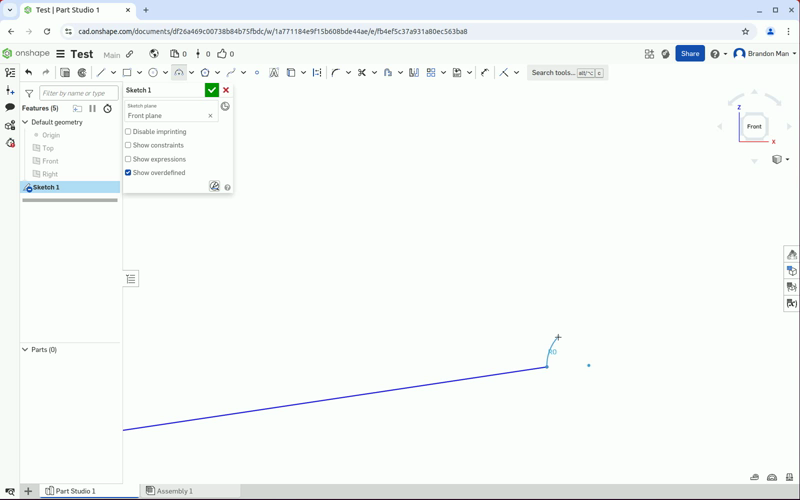
scroll(-6)
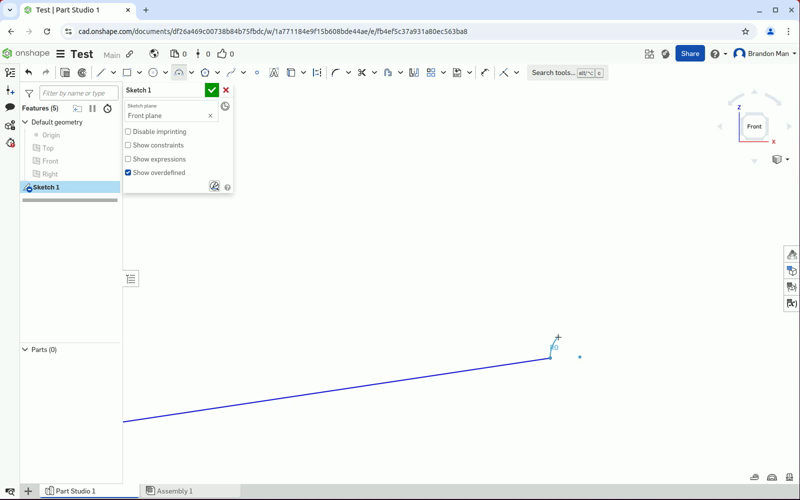
scroll(-6)
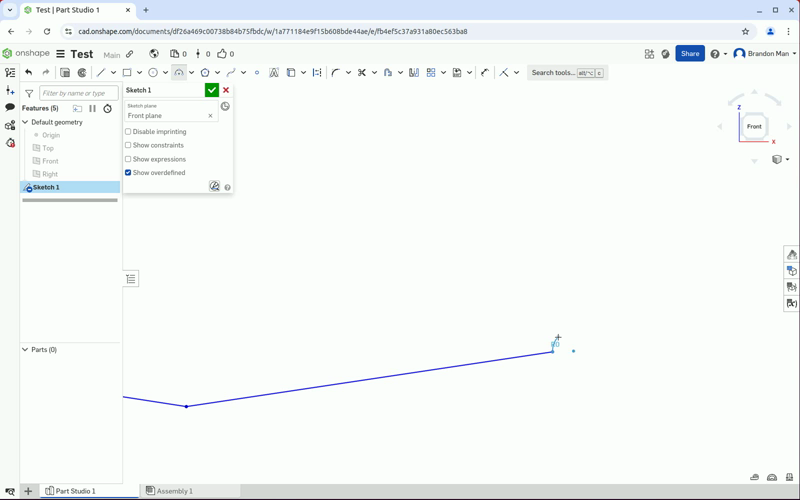
scroll(-6)
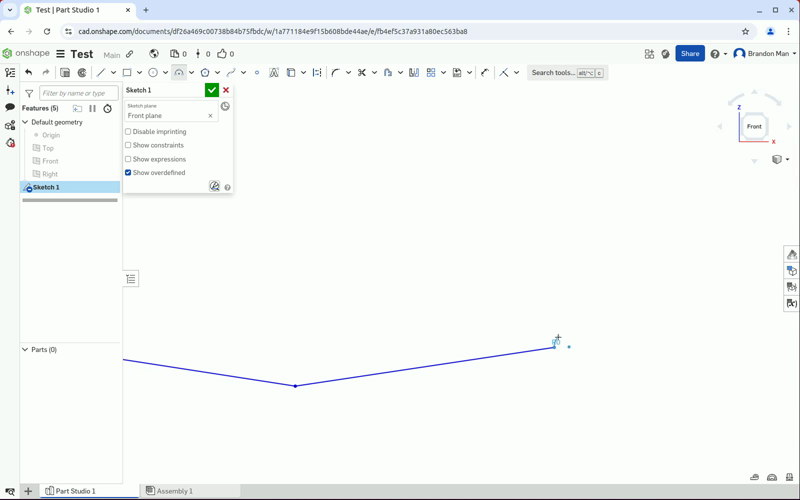
scroll(-6)
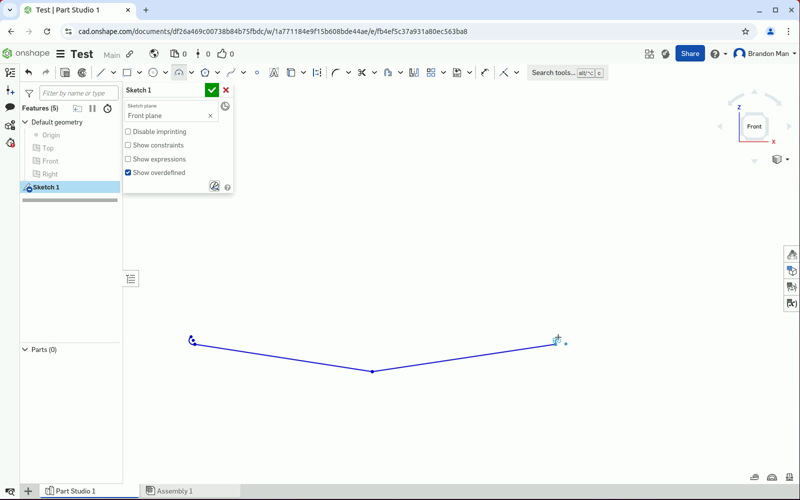
scroll(-6)
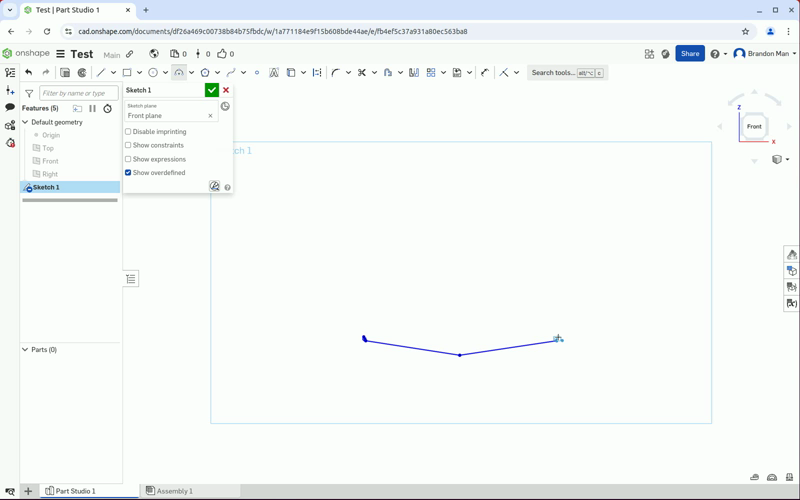
mouse_move(558, 339)
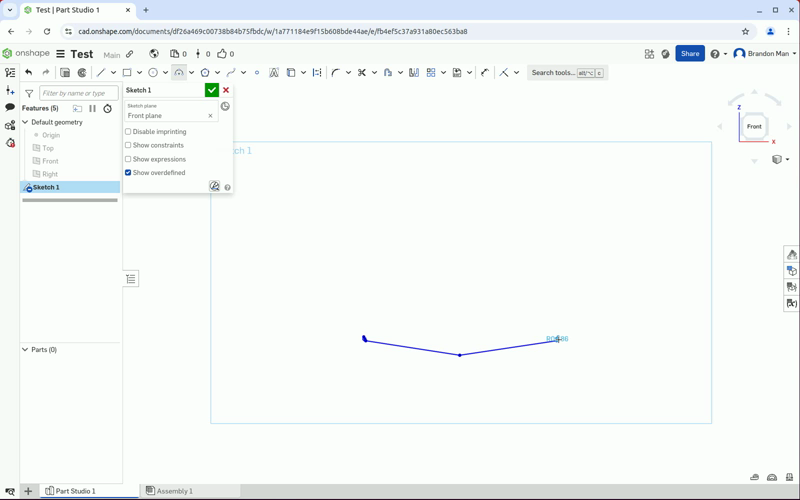
scroll(6)
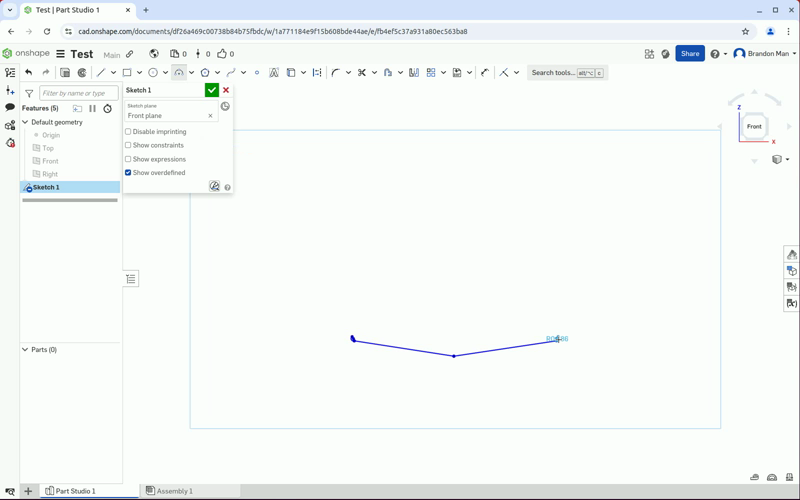
scroll(6)
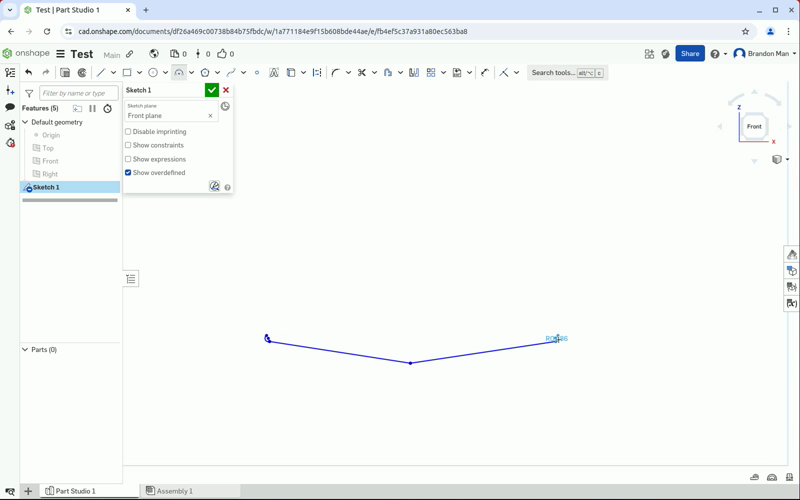
scroll(6)
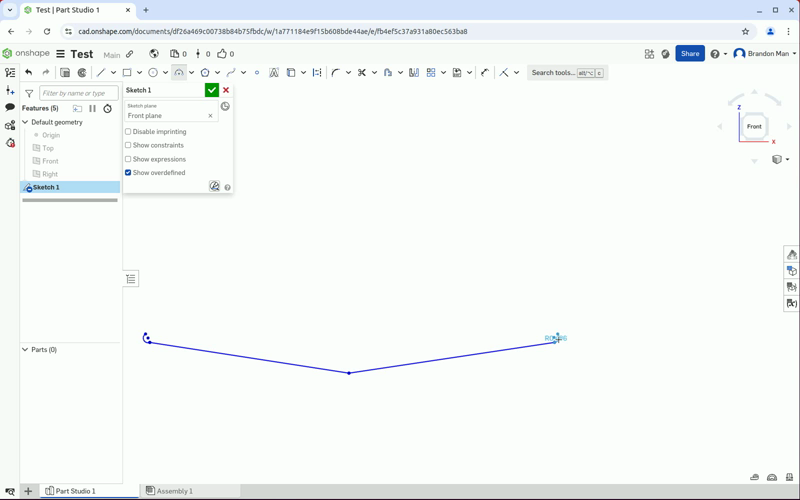
scroll(6)
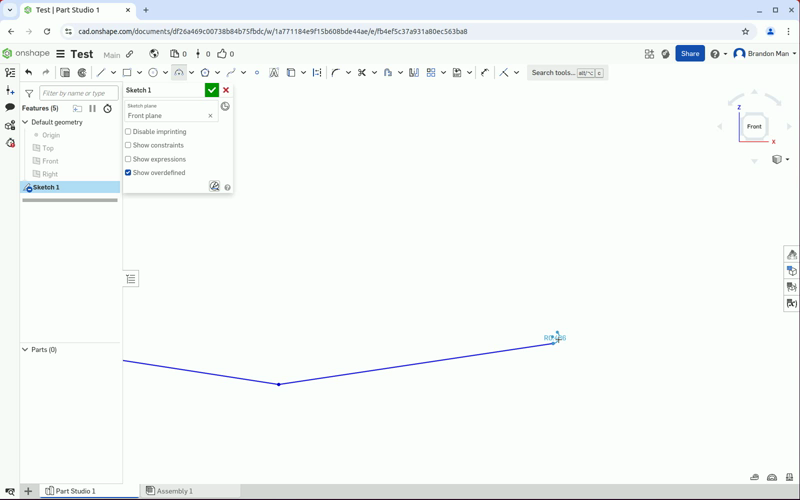
scroll(6)
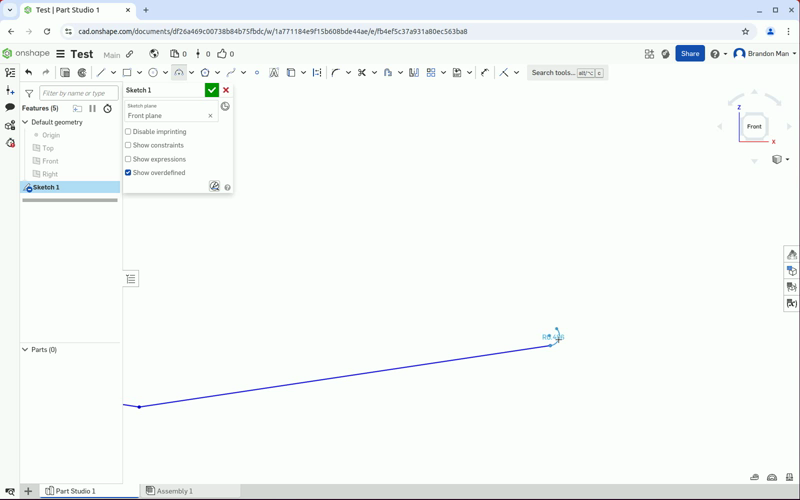
scroll(6)
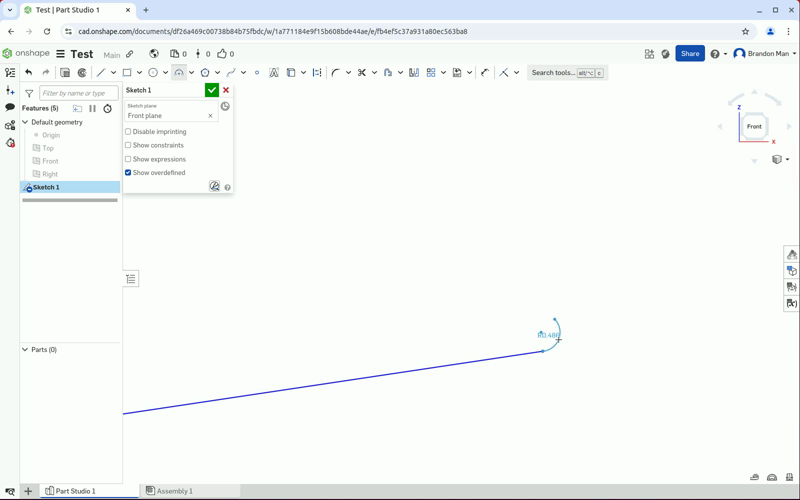
scroll(6)
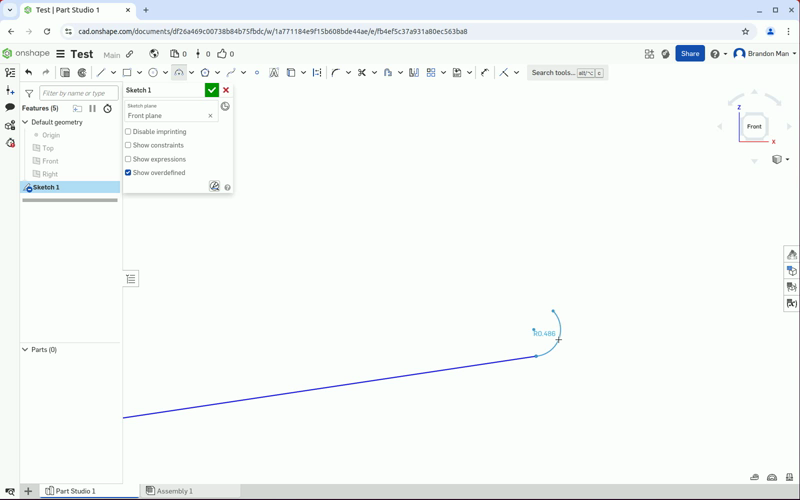
click(558, 339)
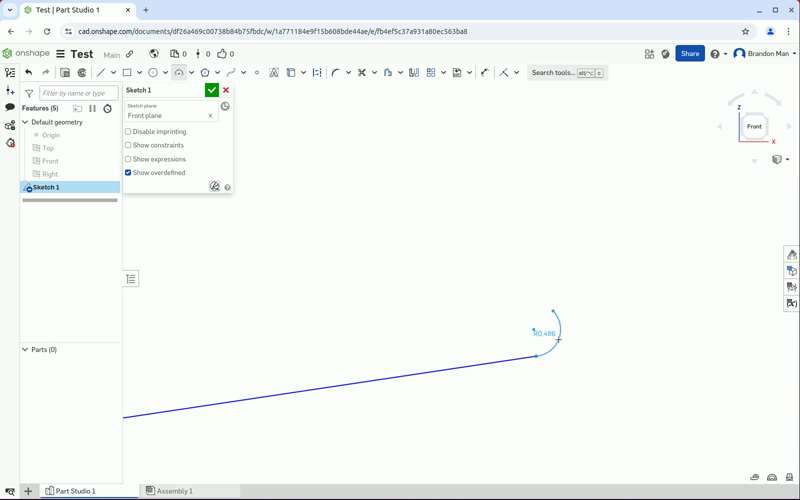
scroll(-6)
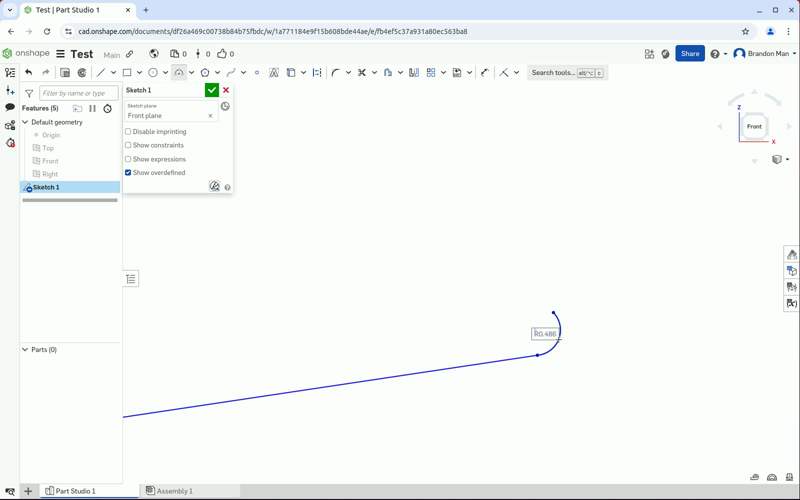
scroll(-6)
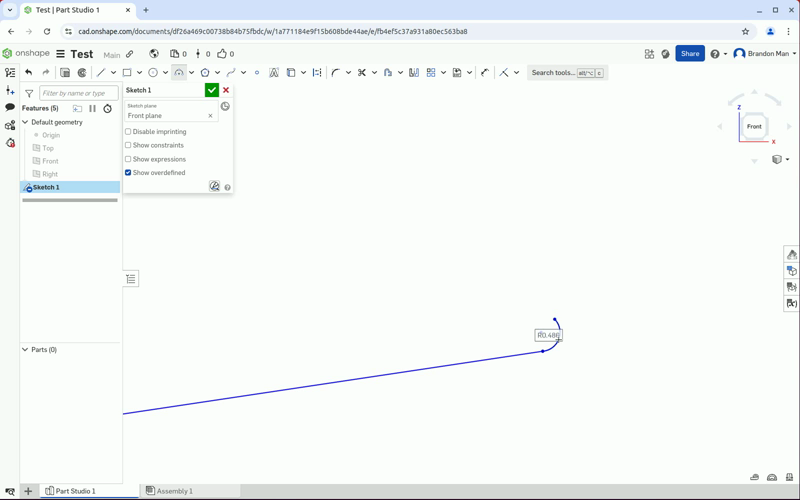
scroll(-6)
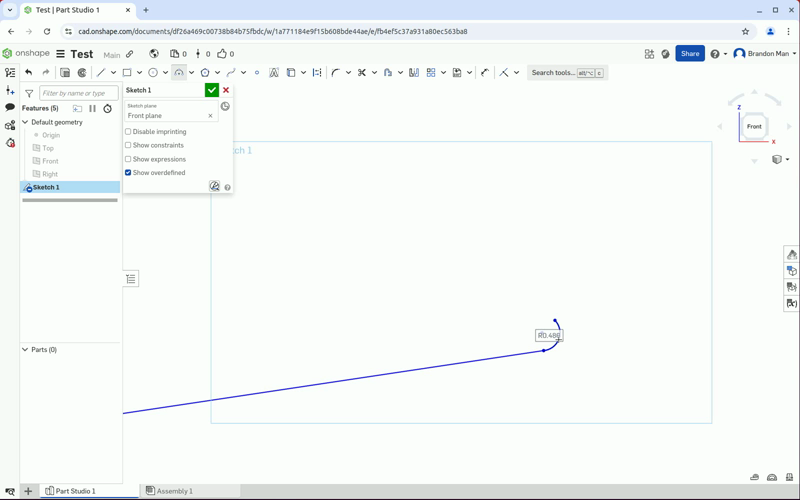
scroll(-6)
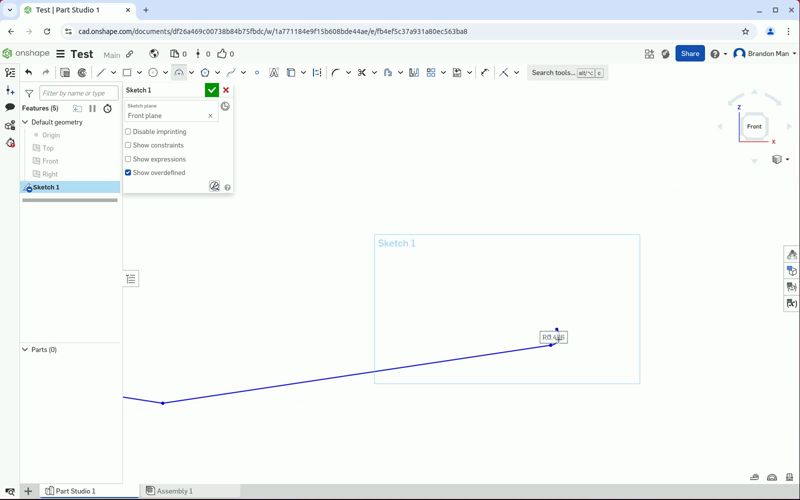
scroll(-6)
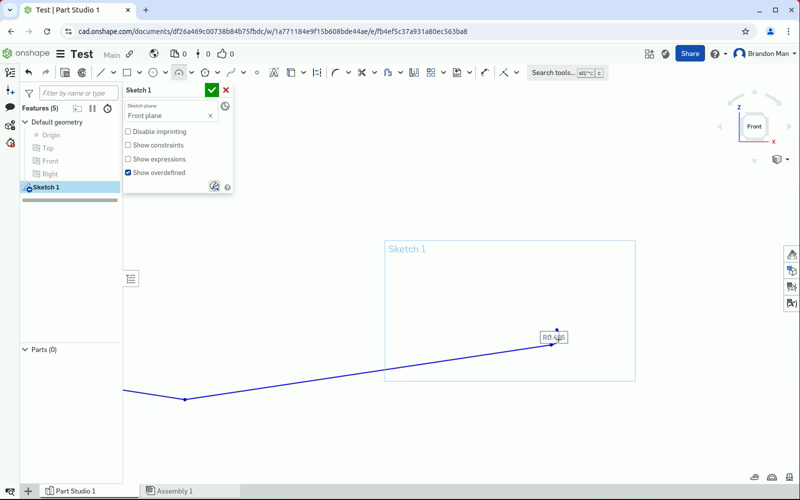
scroll(-6)
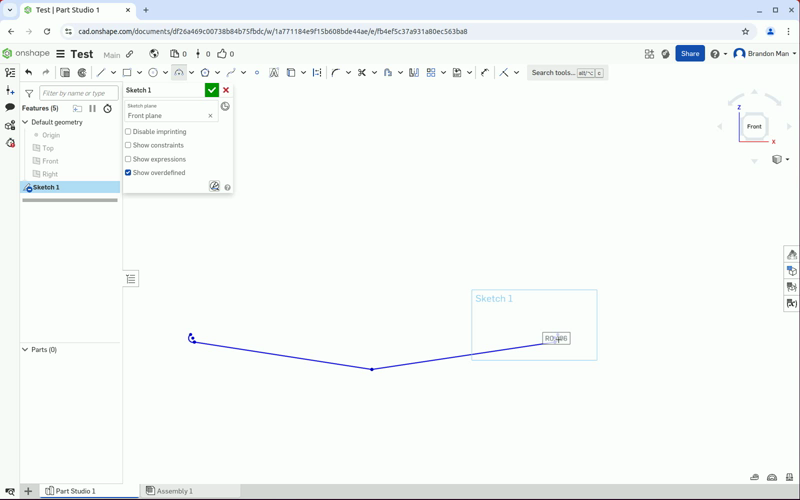
scroll(-6)
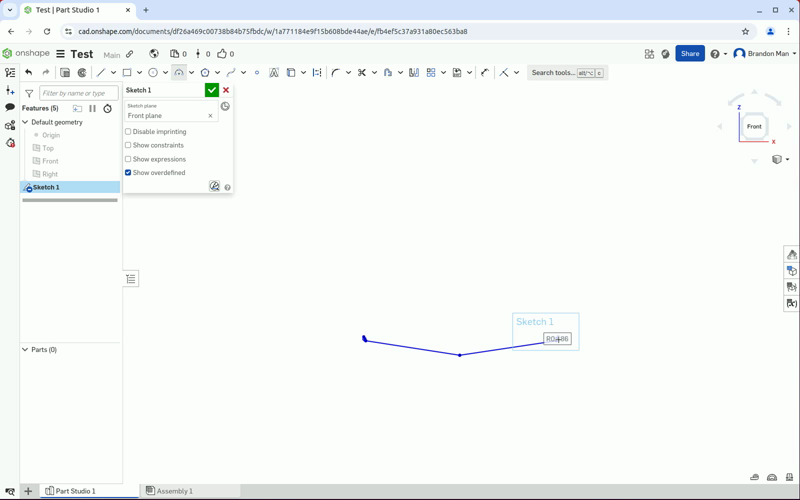
key_up(shift)
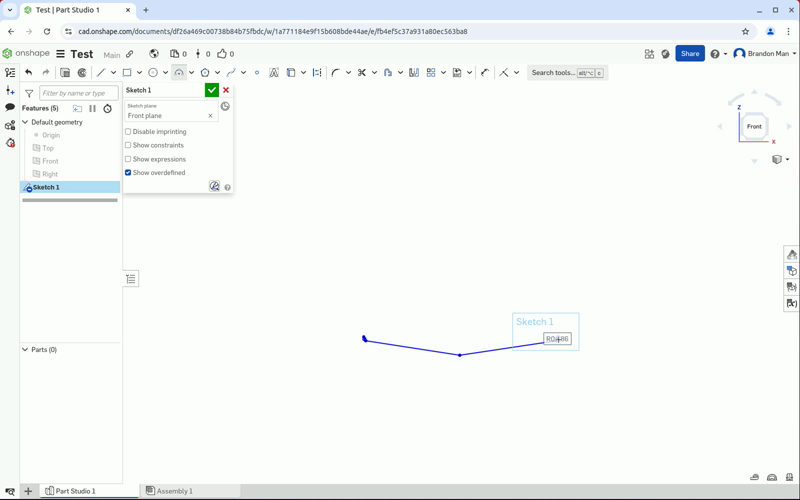
key(esc)
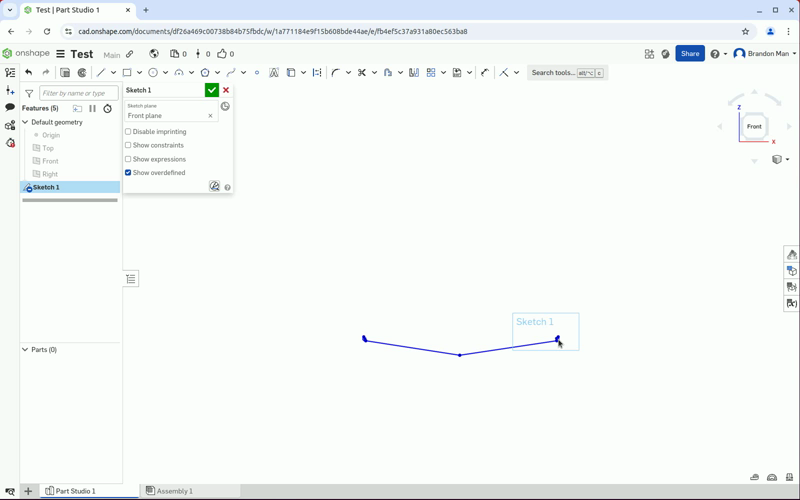
key(l)
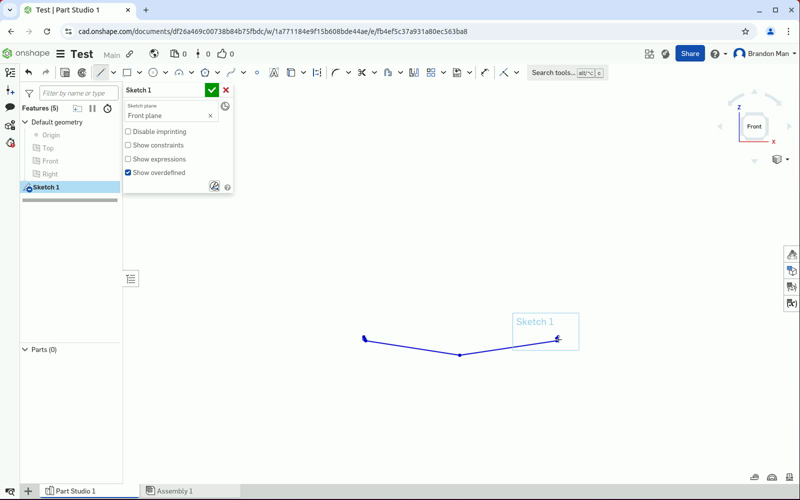
mouse_move(558, 336)
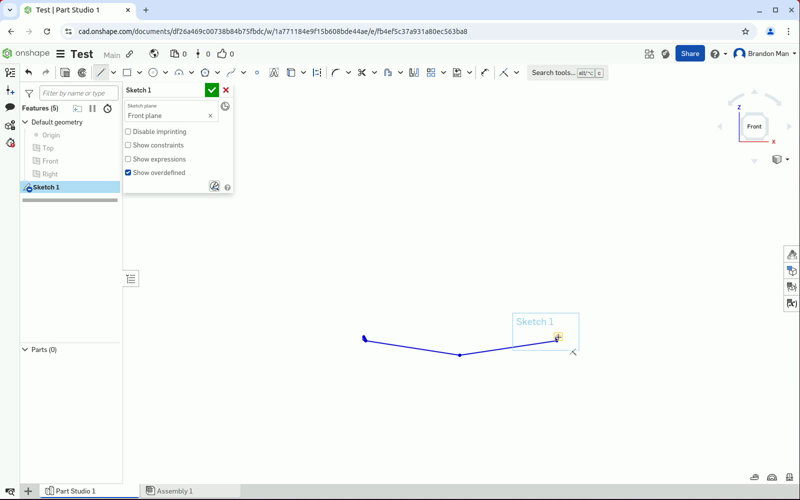
scroll(6)
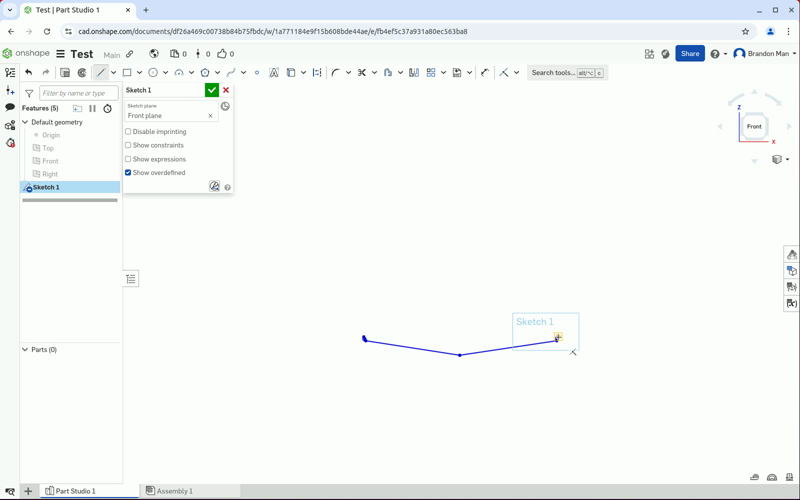
scroll(6)
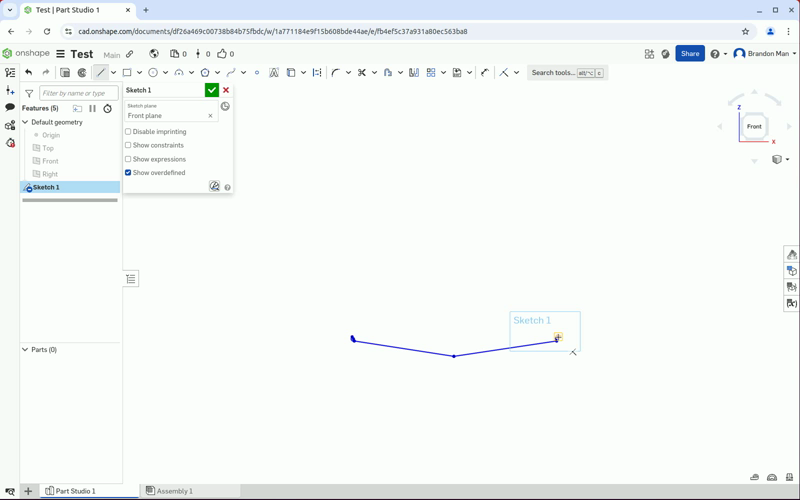
scroll(6)
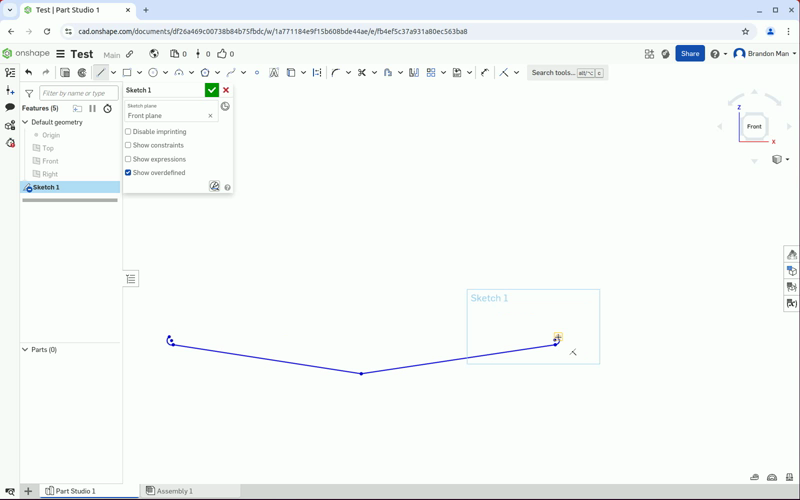
scroll(6)
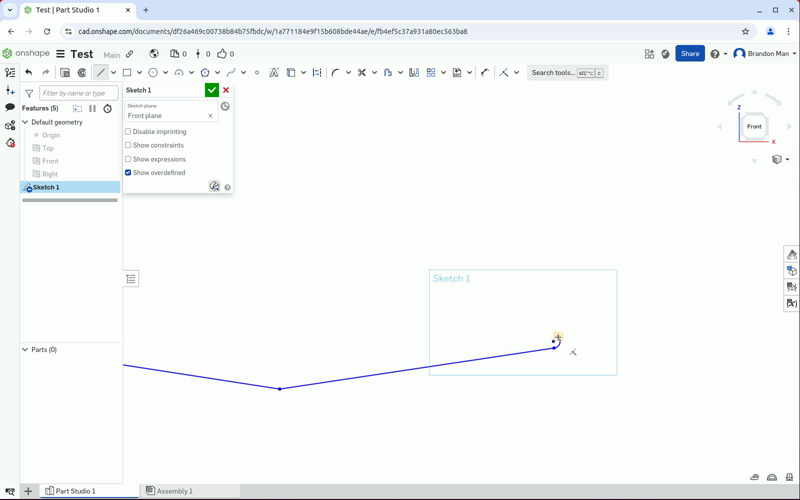
scroll(6)
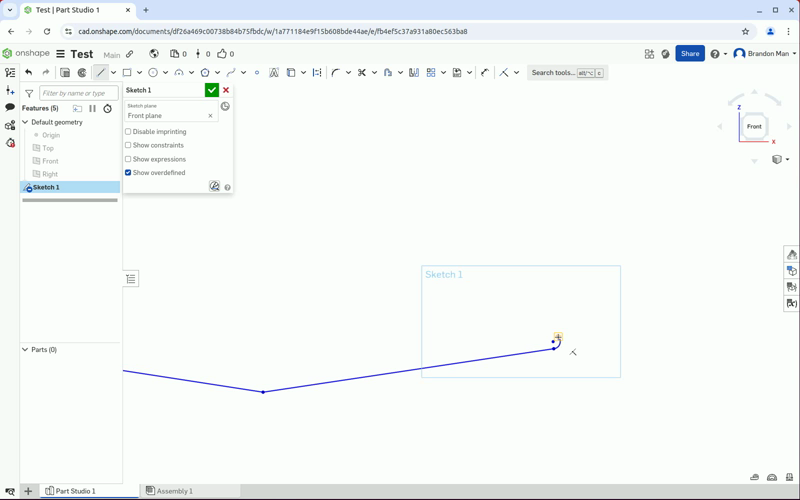
scroll(6)
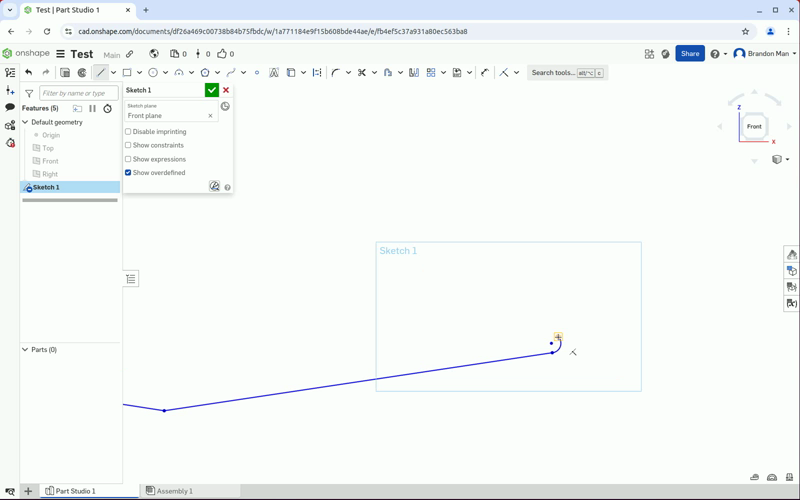
scroll(6)
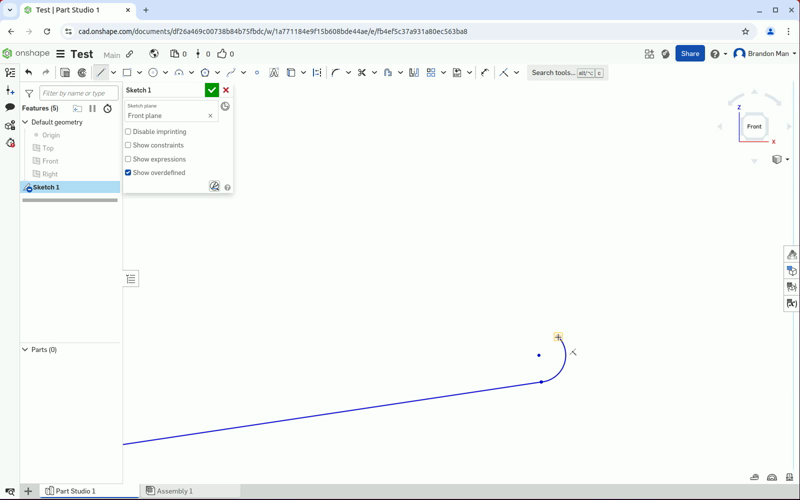
click(558, 336)
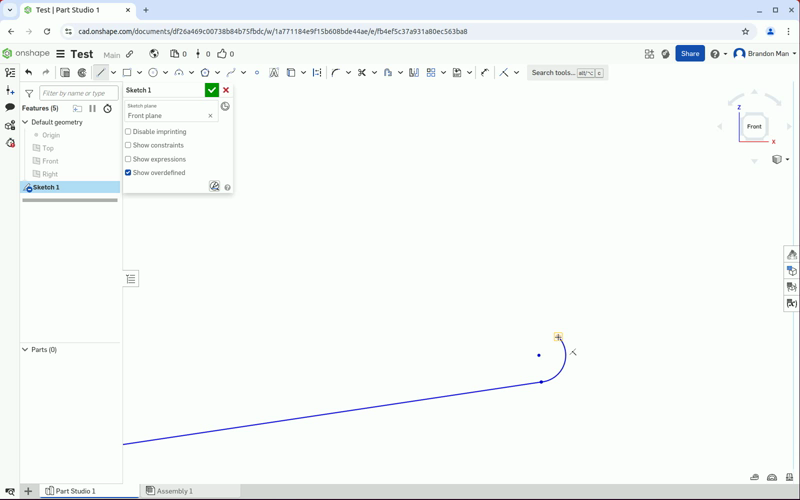
scroll(-6)
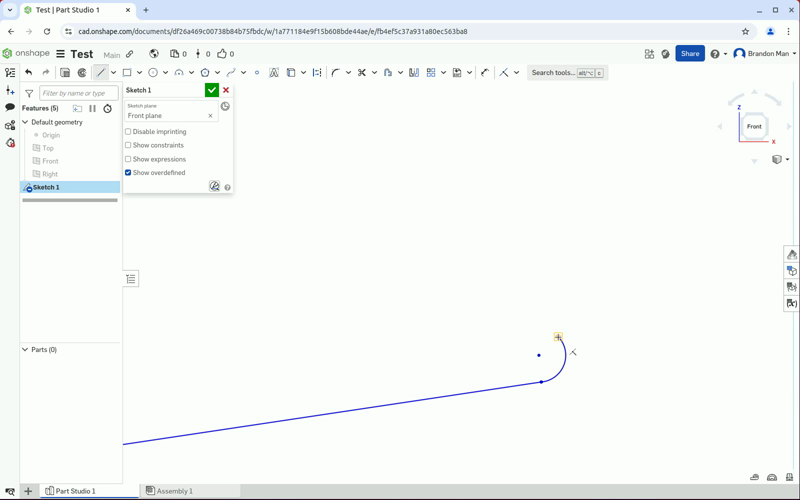
scroll(-6)
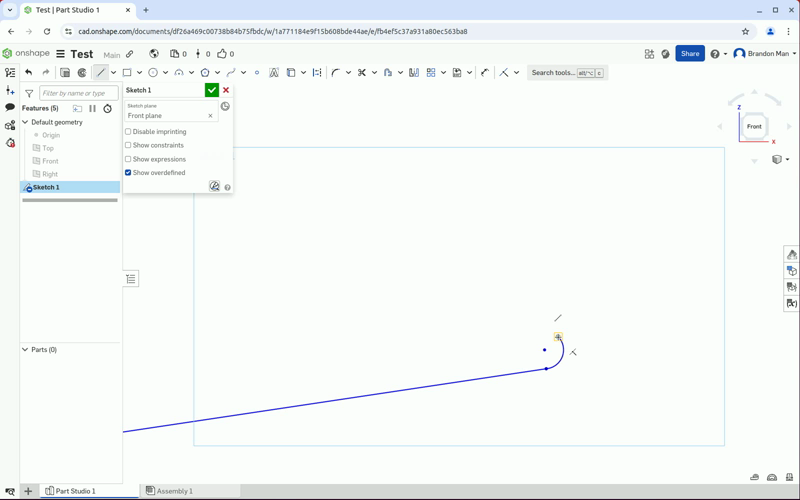
scroll(-6)
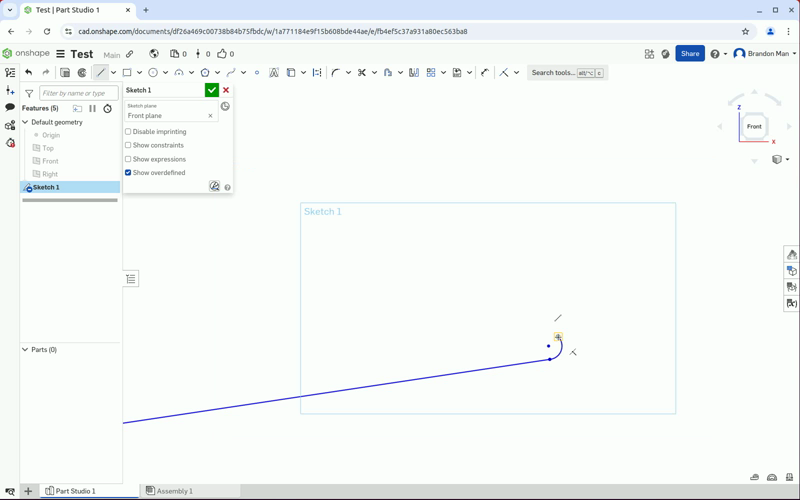
scroll(-6)
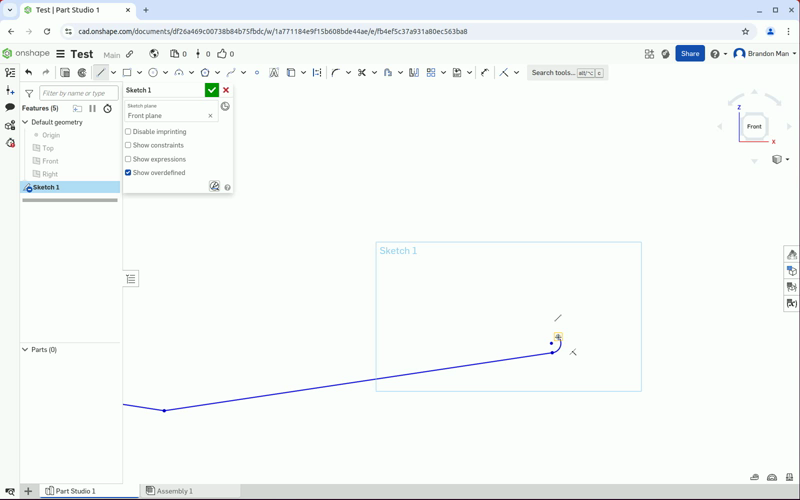
scroll(-6)
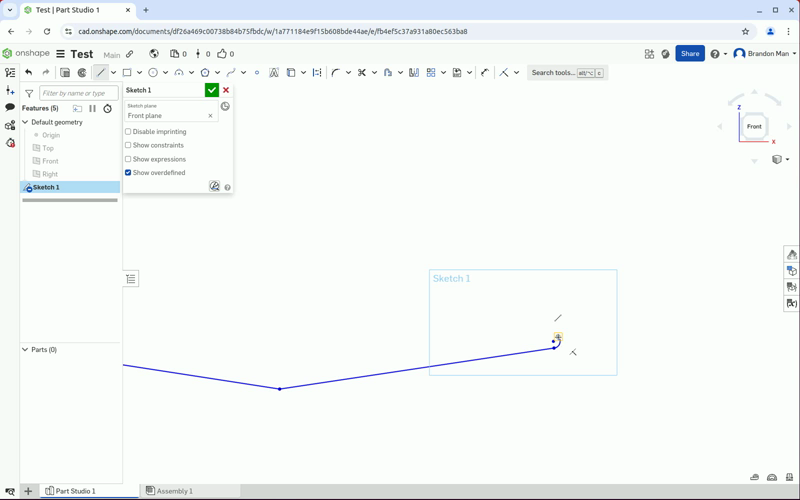
scroll(-6)
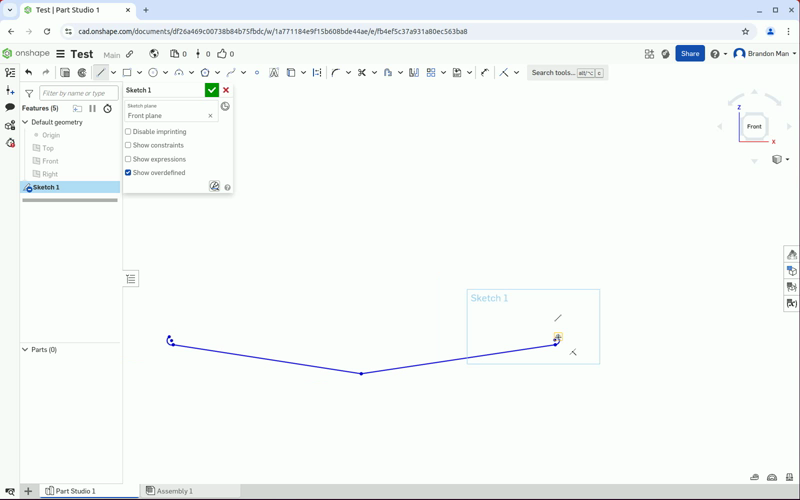
scroll(-6)
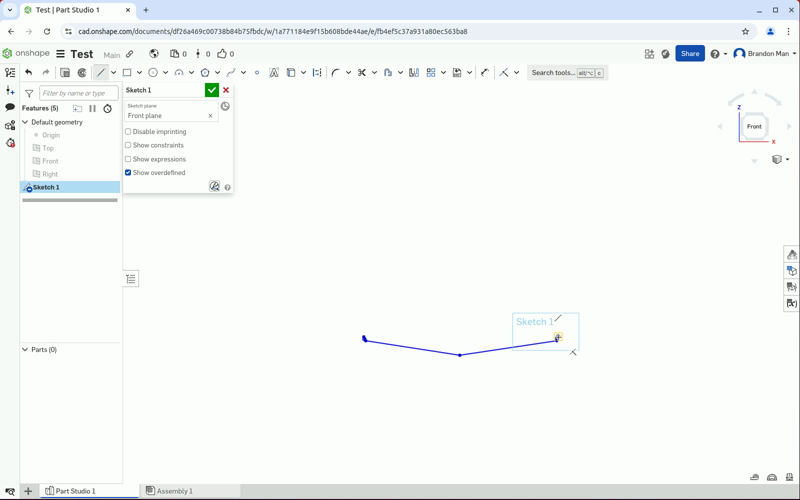
key_down(shift)
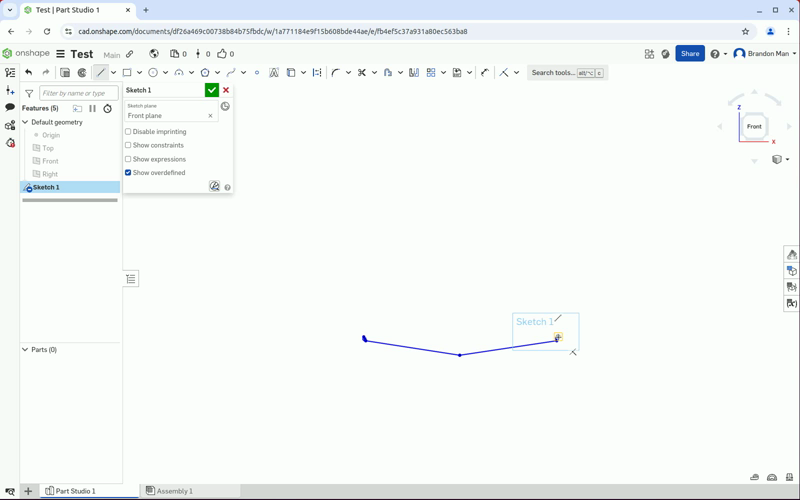
mouse_move(523, 248)
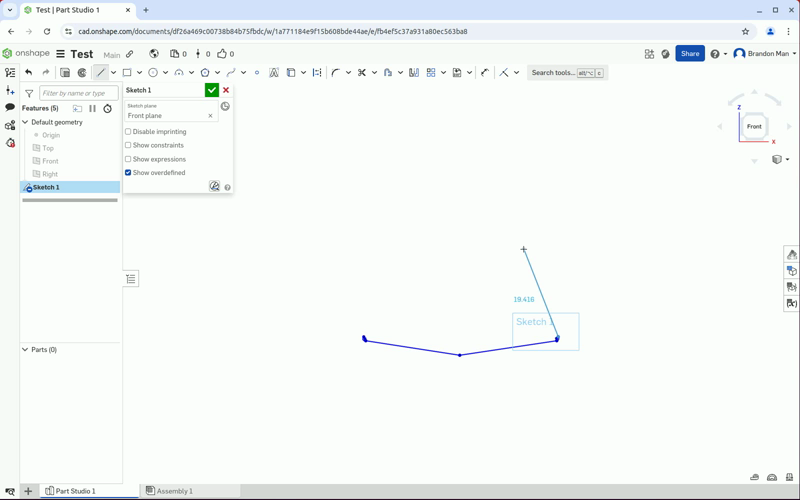
click(523, 248)
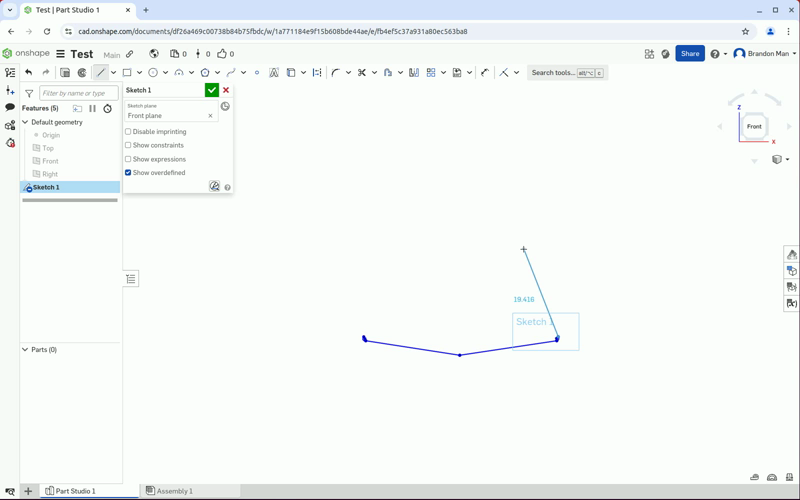
key_up(shift)
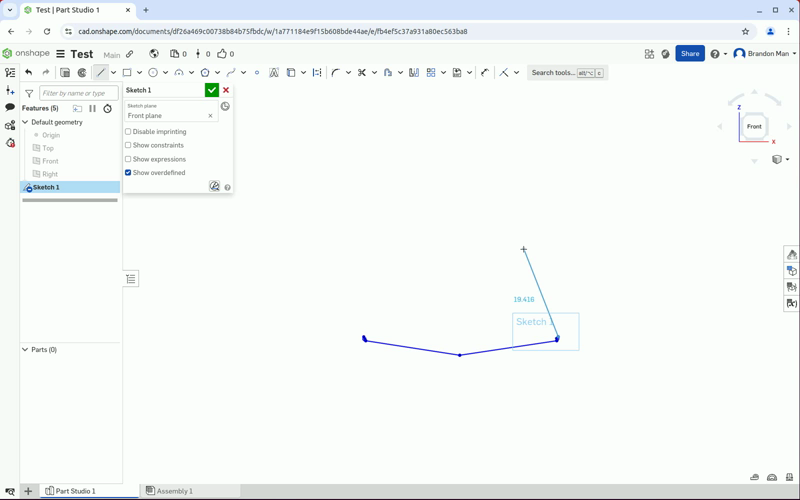
key_down(shift)
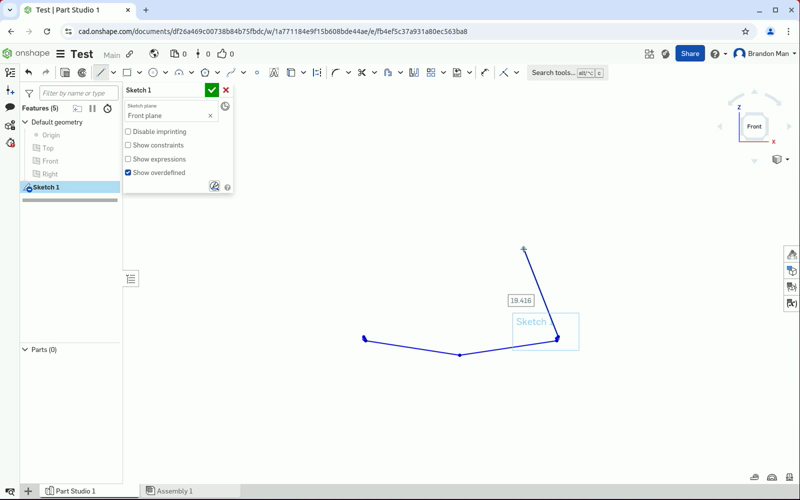
mouse_move(464, 172)
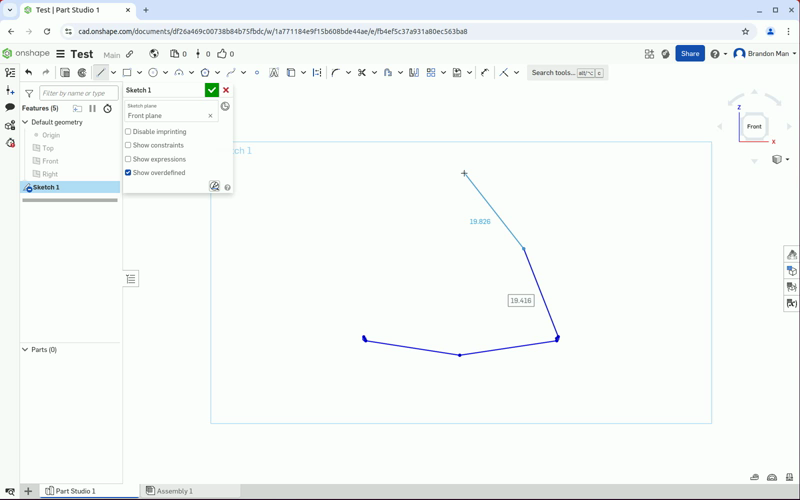
click(464, 172)
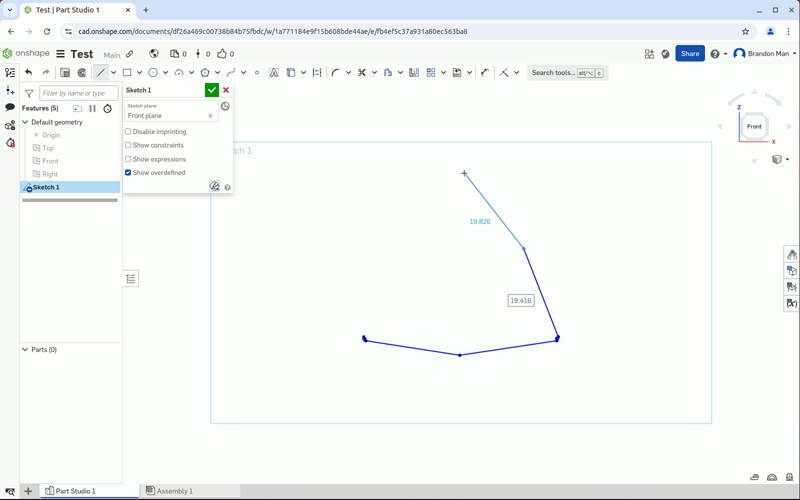
key_up(shift)
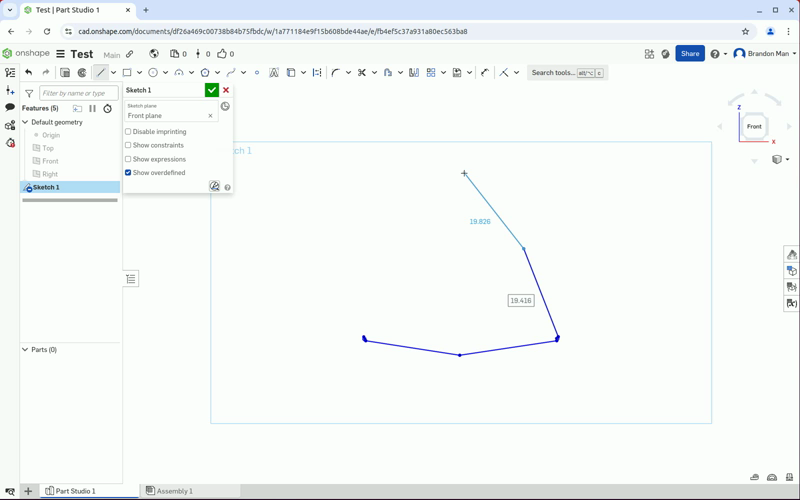
key(esc)
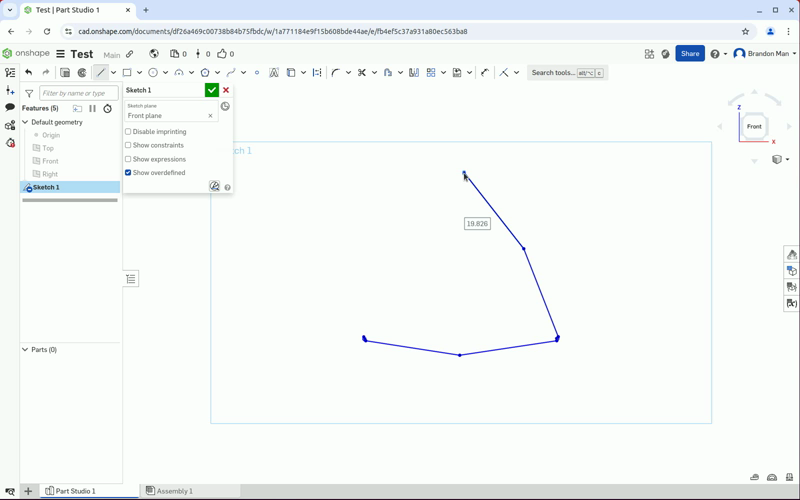
key(a)
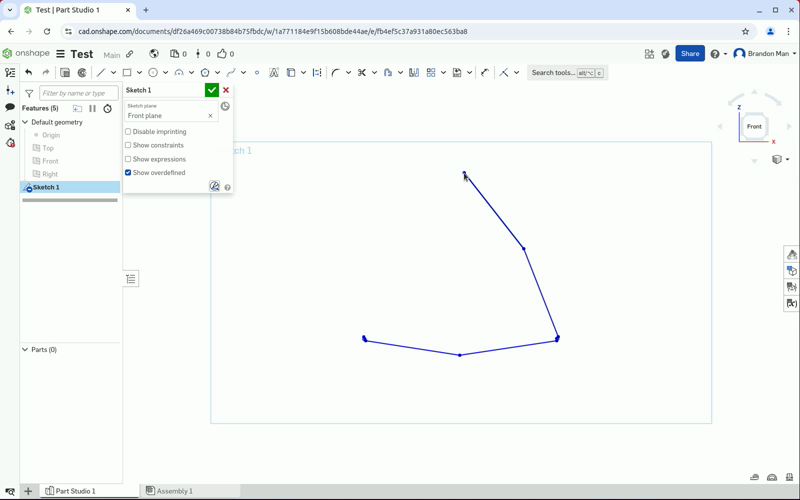
mouse_move(464, 172)
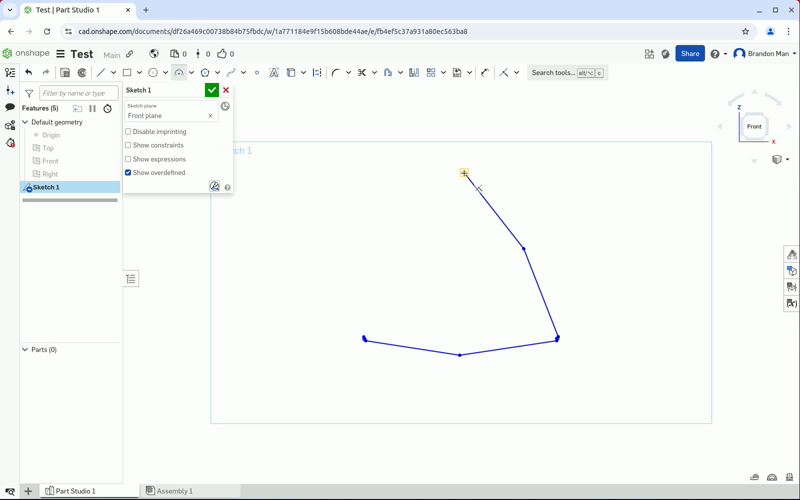
click(464, 172)
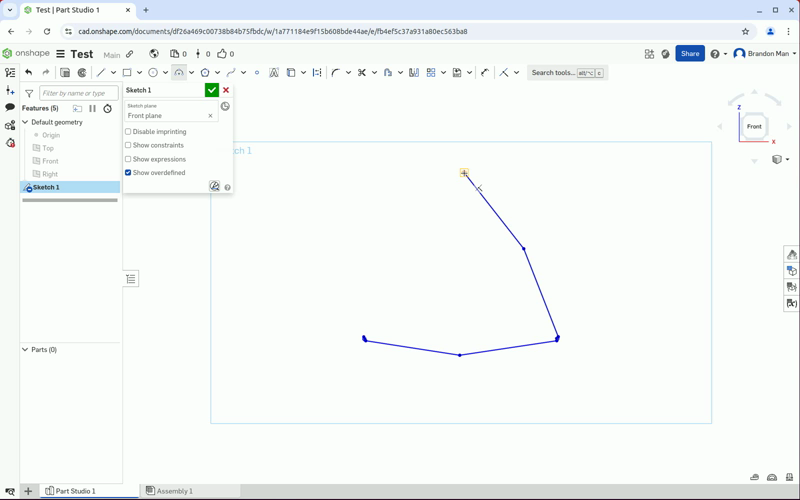
key_down(shift)
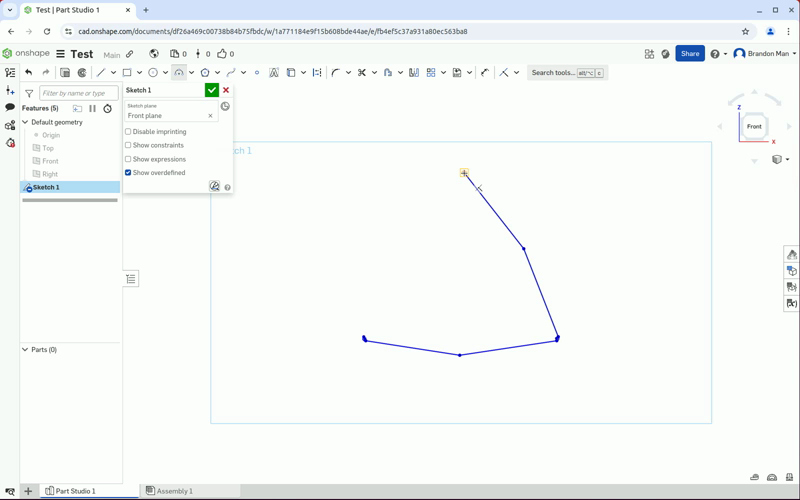
mouse_move(457, 172)
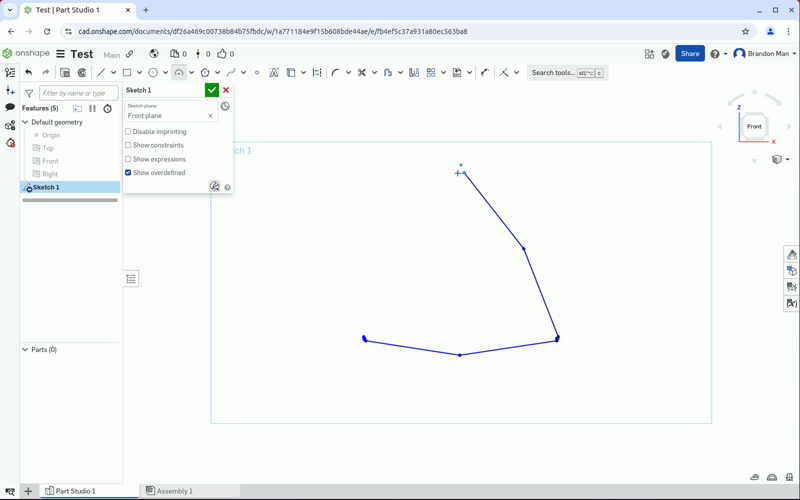
scroll(6)
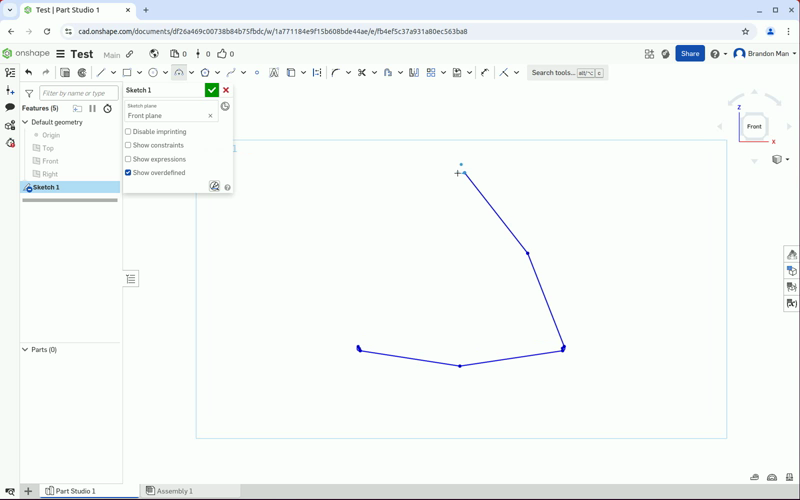
scroll(6)
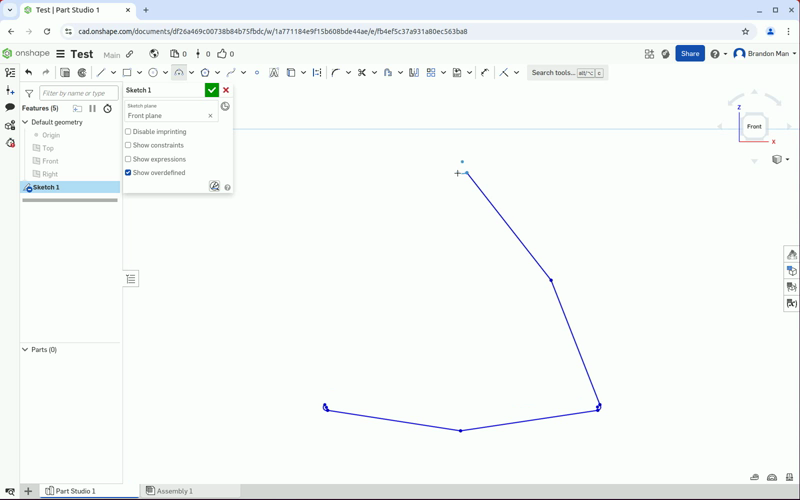
scroll(6)
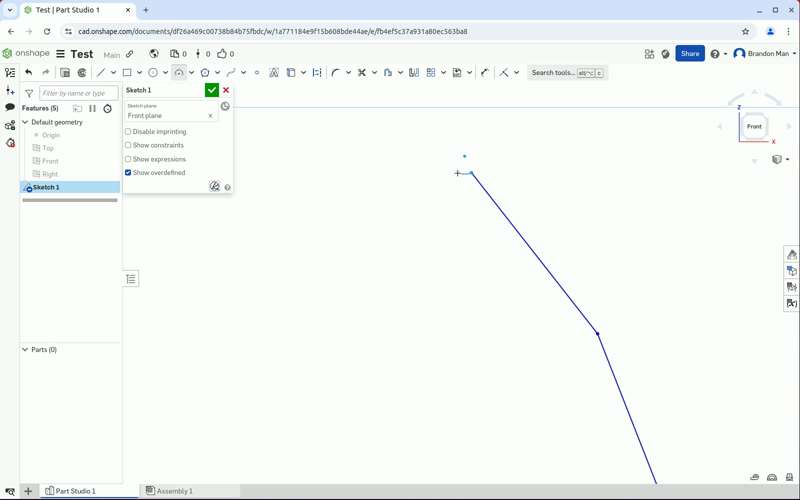
scroll(6)
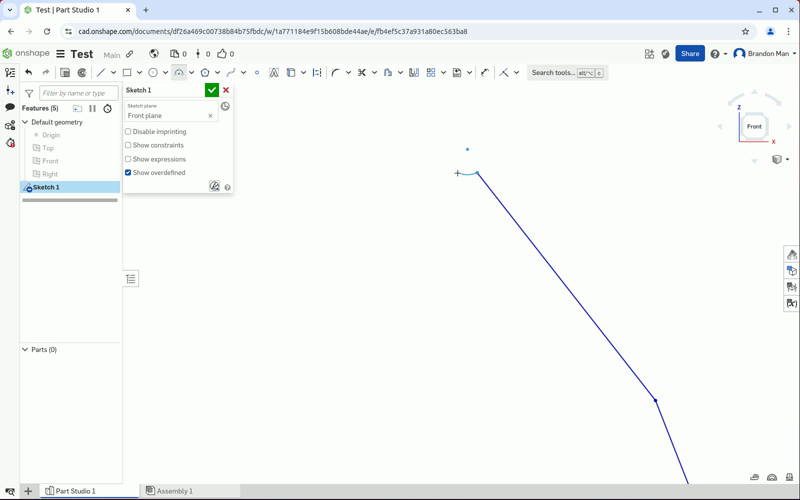
scroll(6)
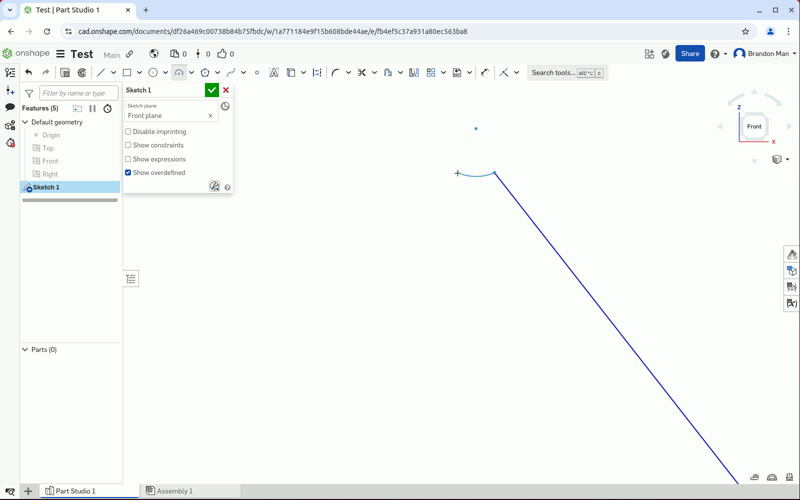
scroll(6)
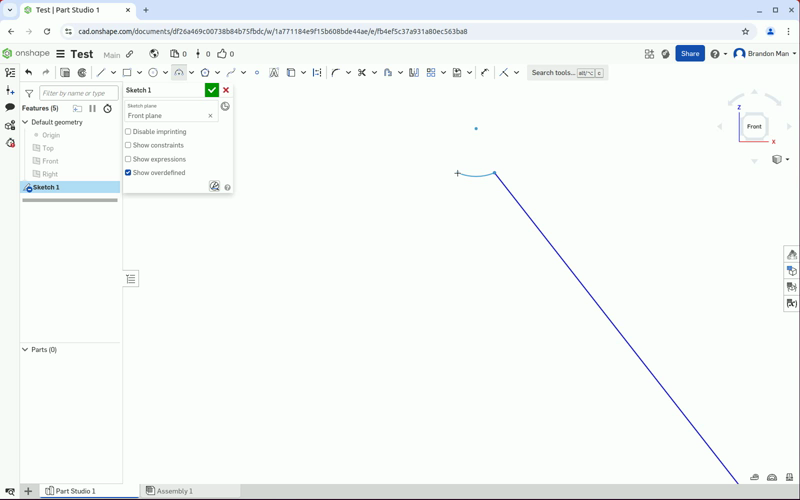
scroll(6)
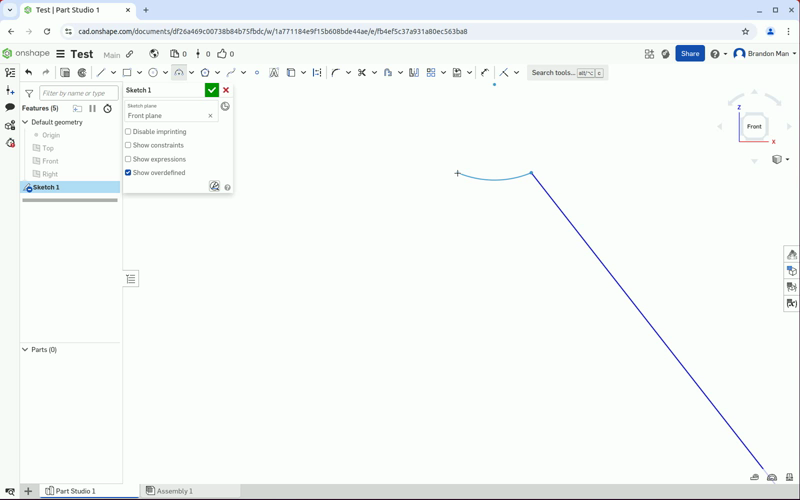
click(457, 172)
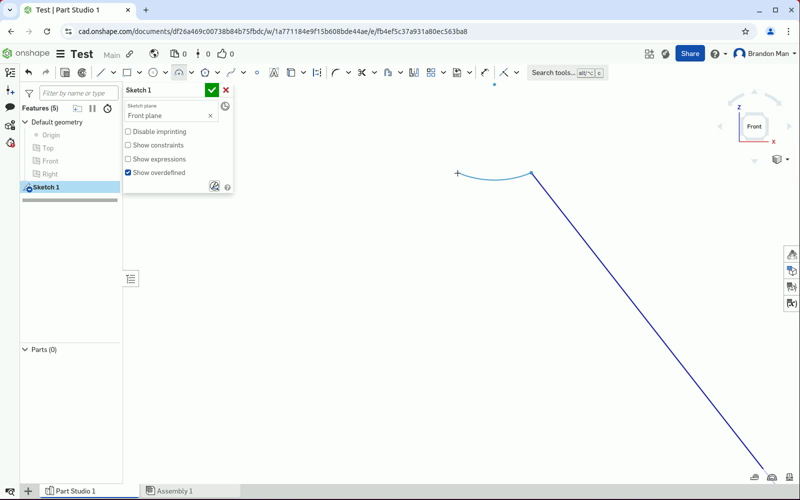
scroll(-6)
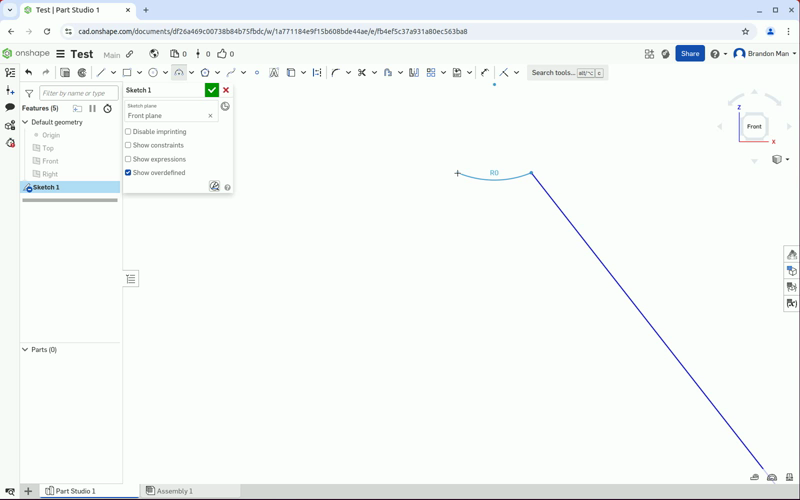
scroll(-6)
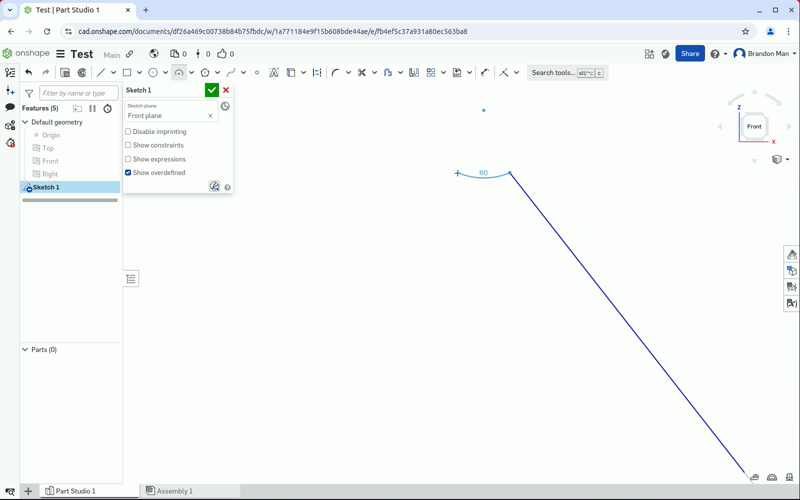
scroll(-6)
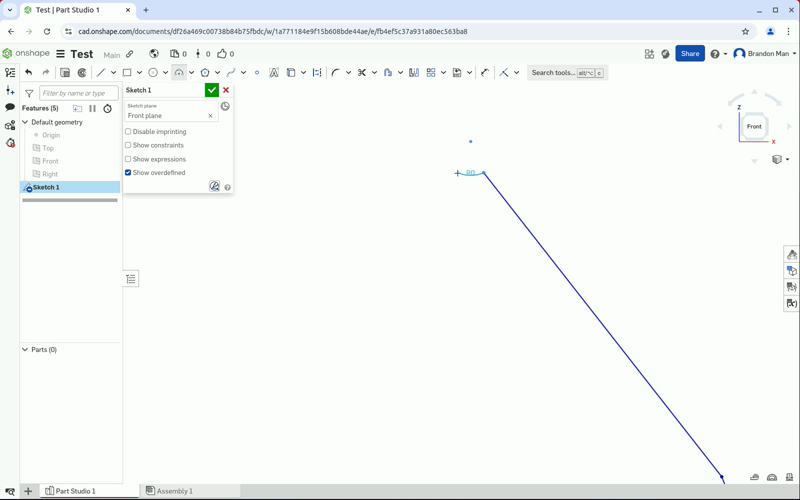
scroll(-6)
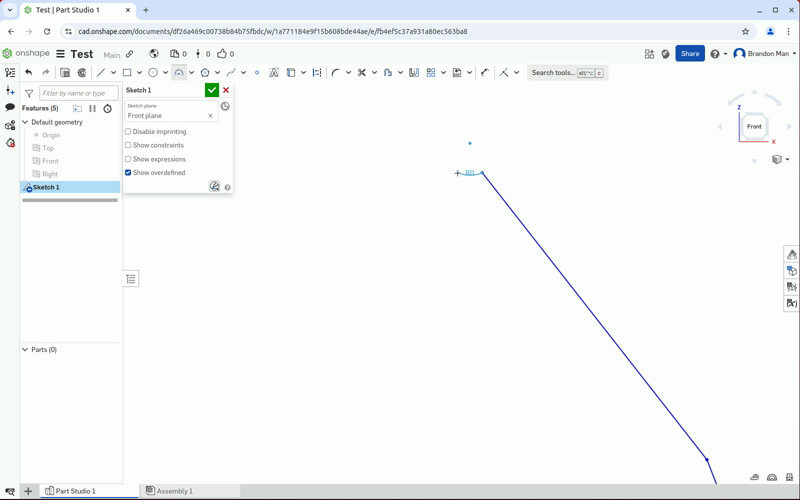
scroll(-6)
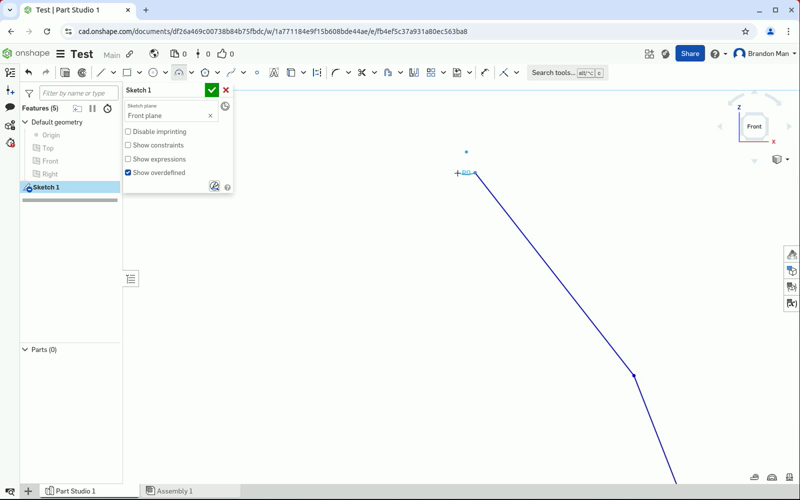
scroll(-6)
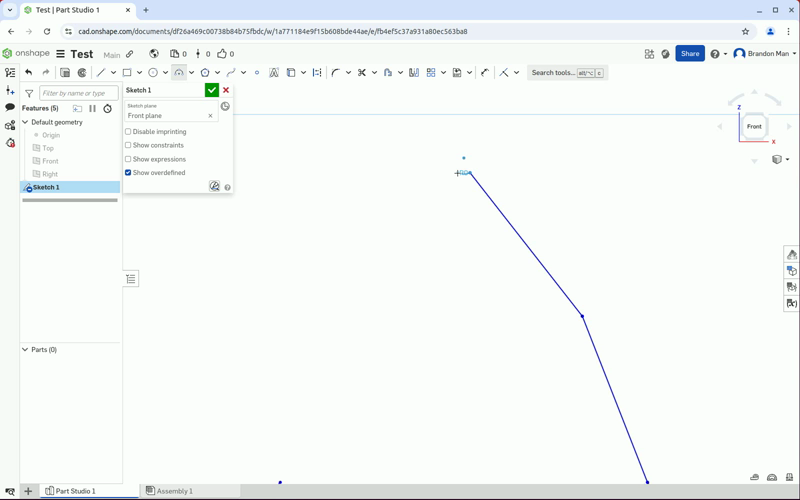
scroll(-6)
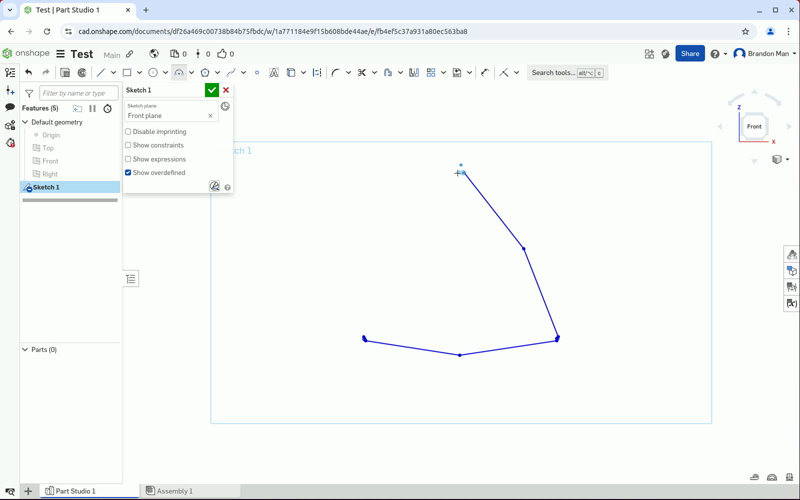
mouse_move(461, 171)
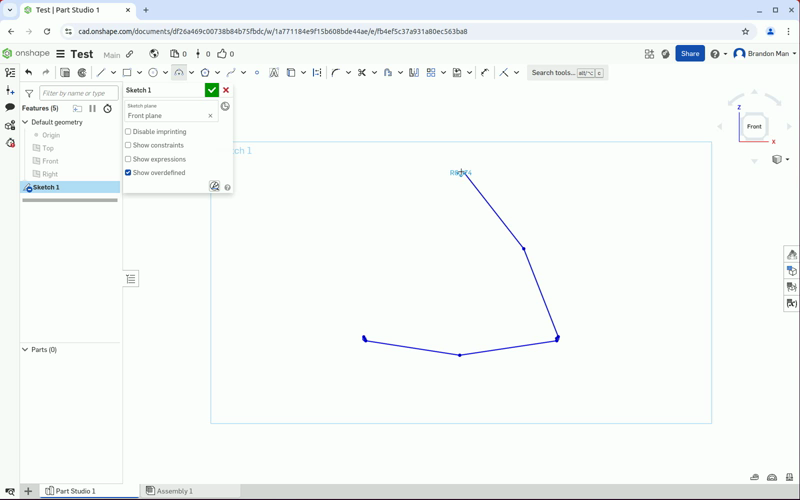
scroll(6)
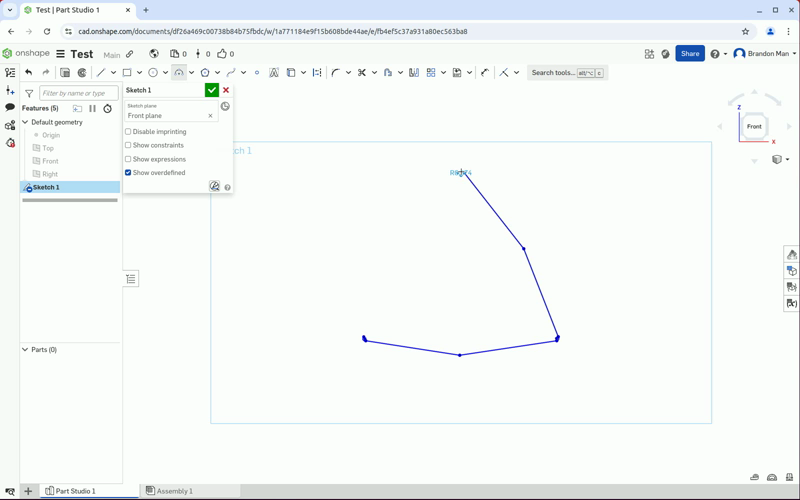
scroll(6)
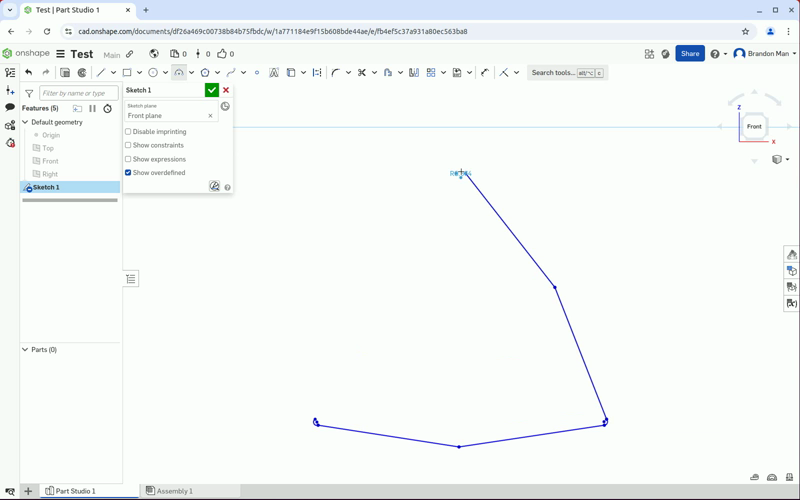
scroll(6)
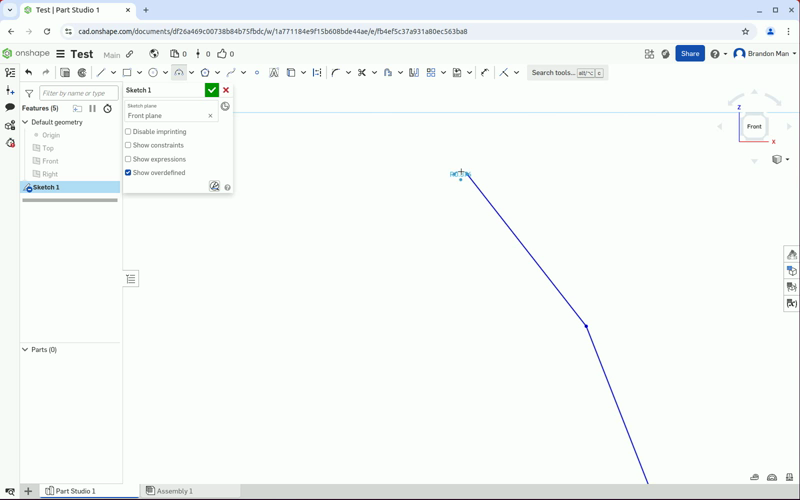
scroll(6)
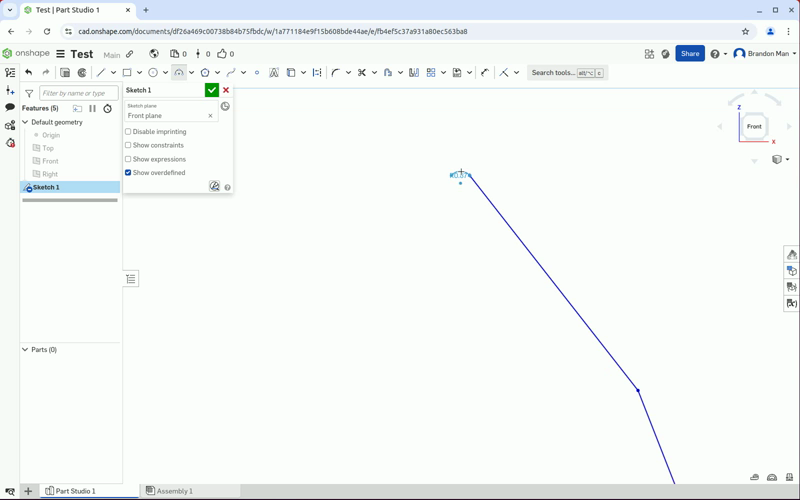
scroll(6)
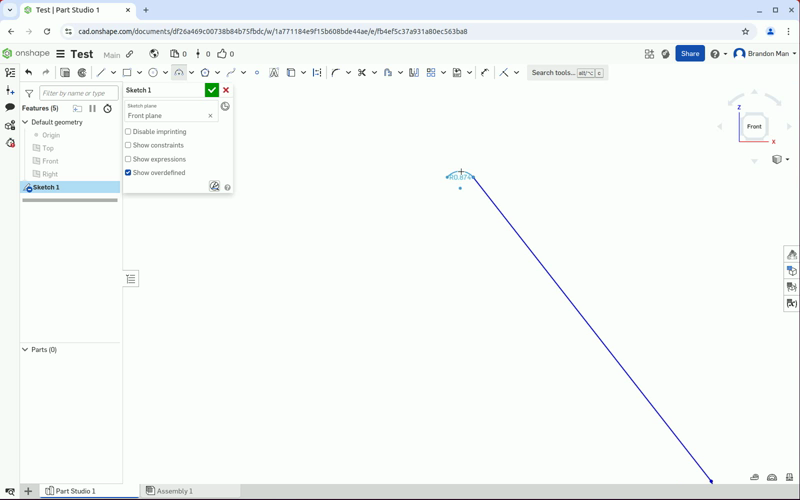
scroll(6)
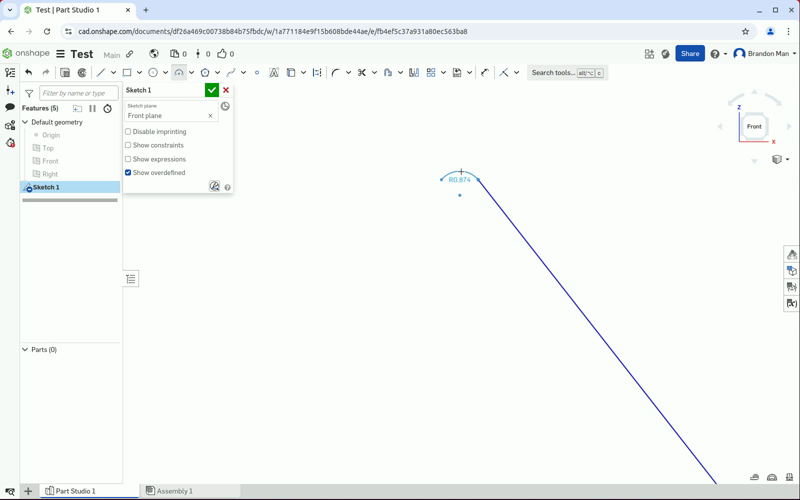
scroll(6)
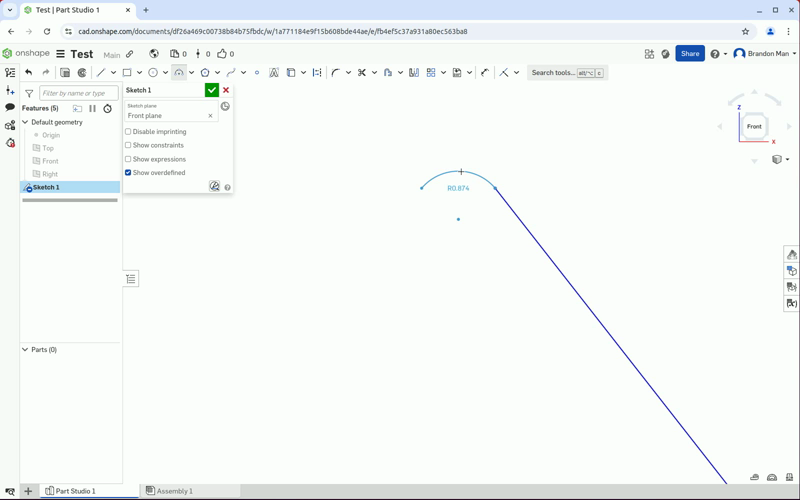
click(461, 171)
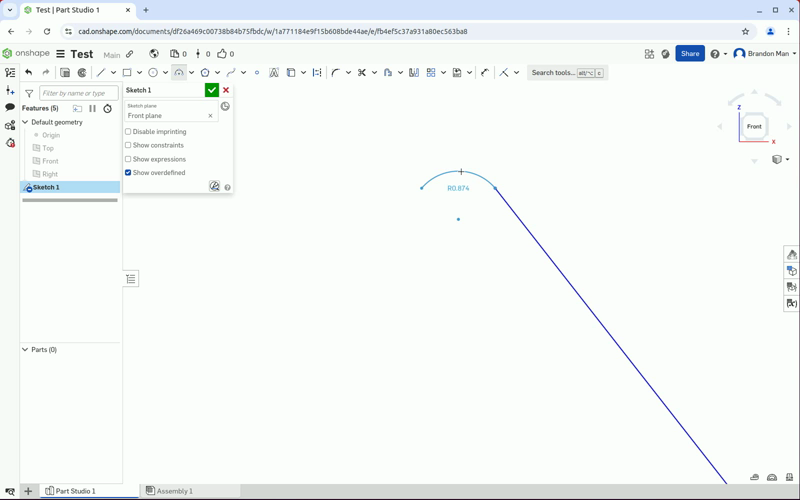
scroll(-6)
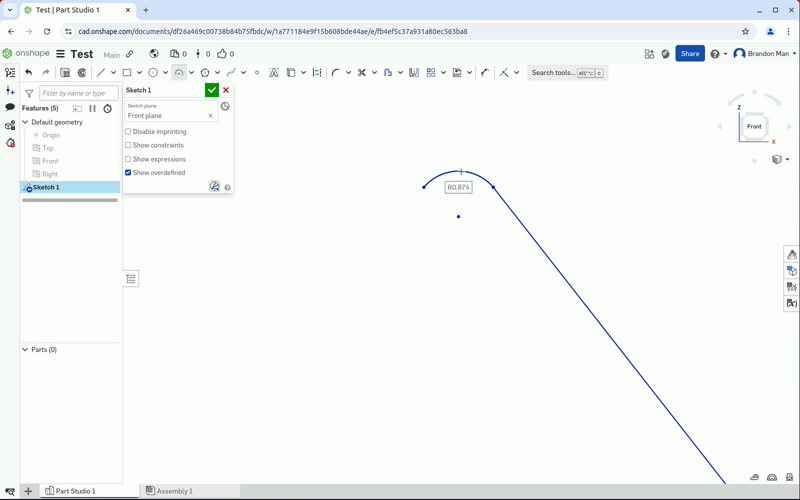
scroll(-6)
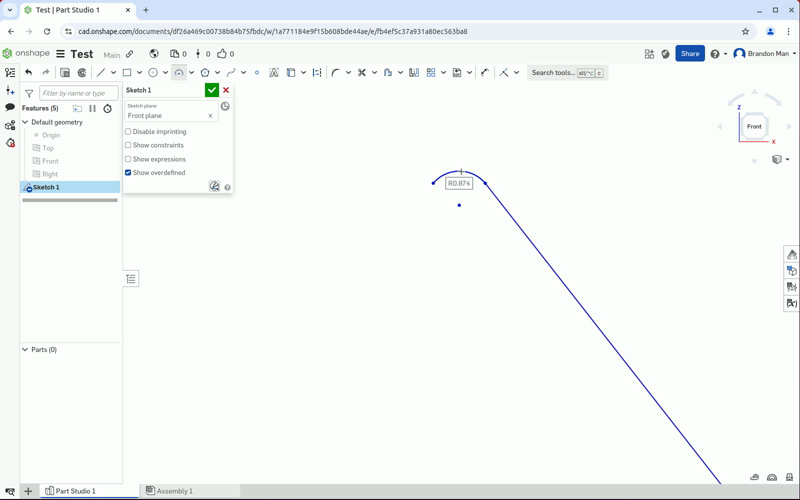
scroll(-6)
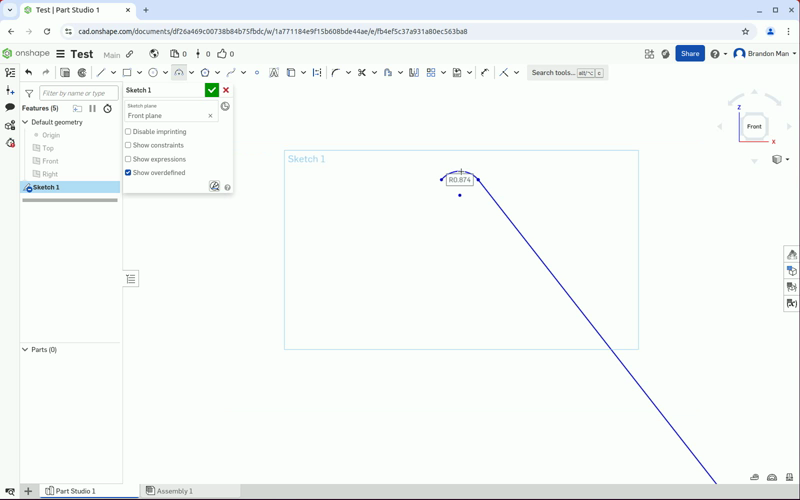
scroll(-6)
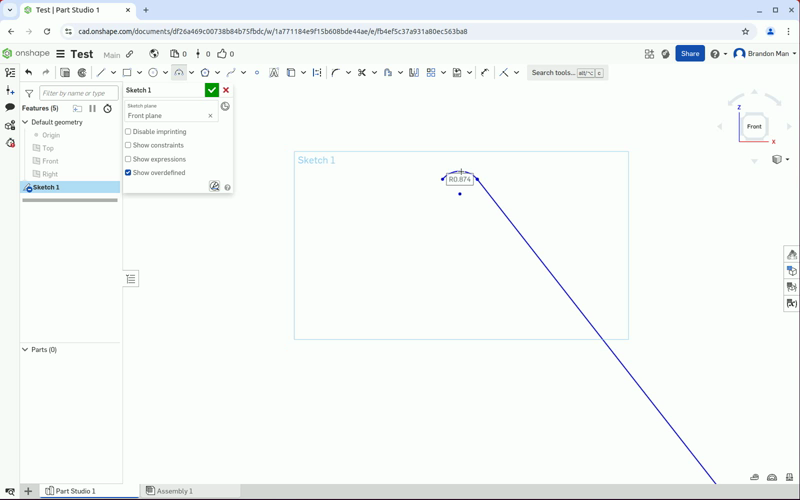
scroll(-6)
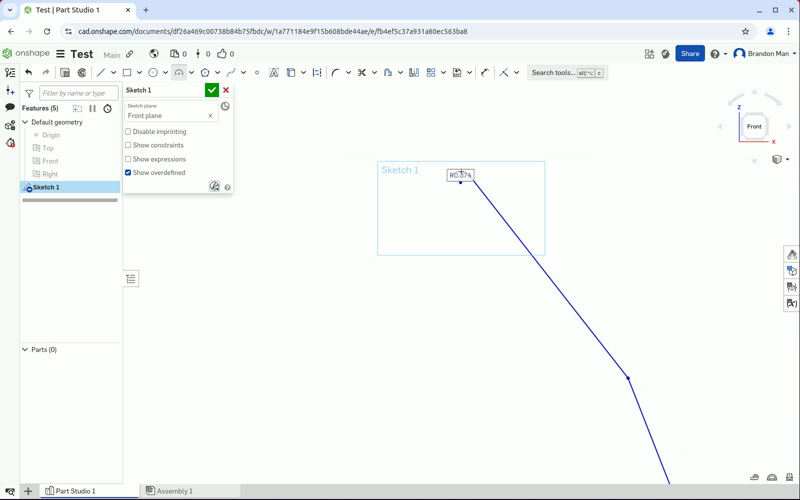
scroll(-6)
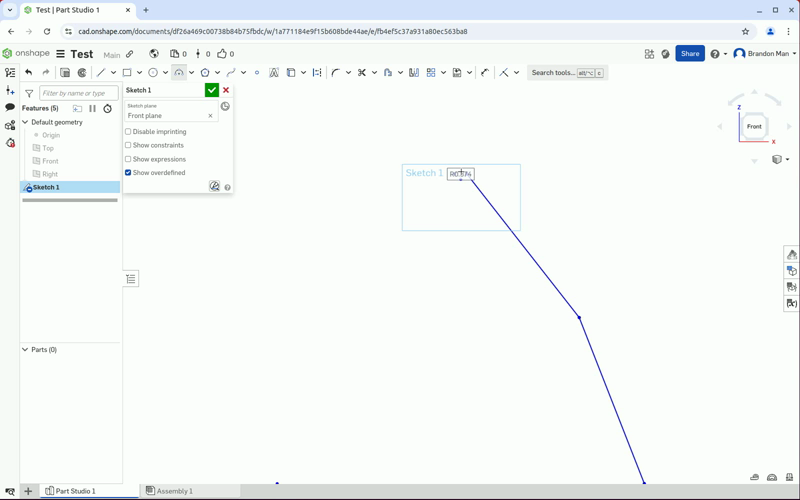
scroll(-6)
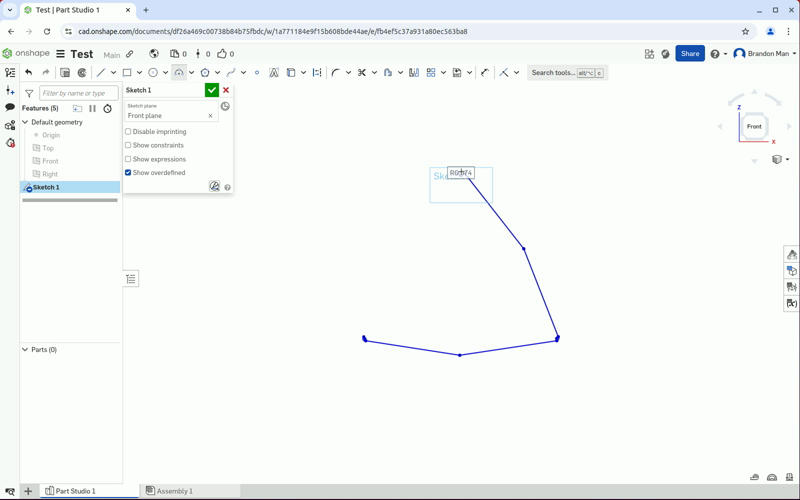
key_up(shift)
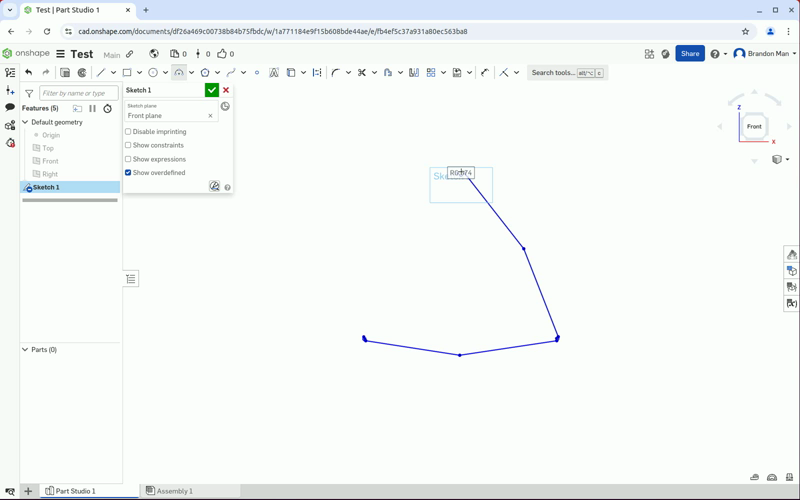
key(esc)
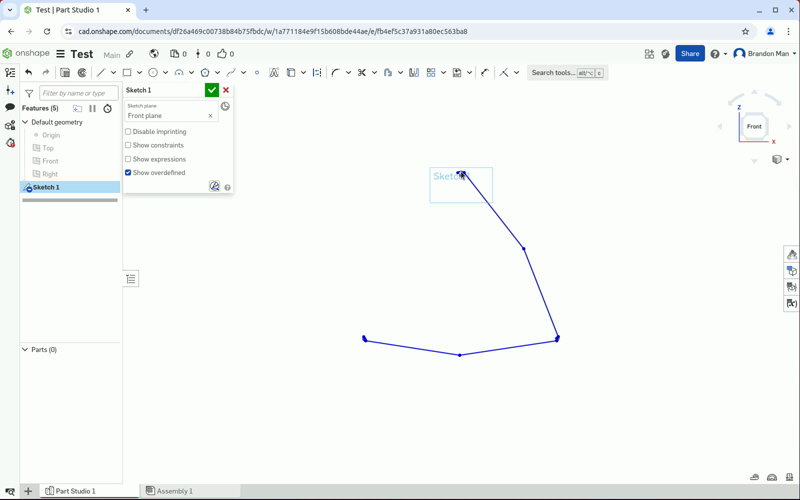
key(l)
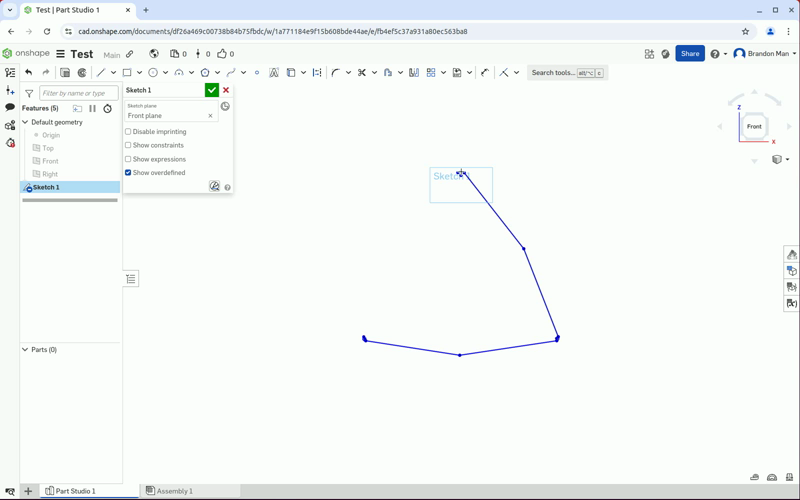
mouse_move(457, 172)
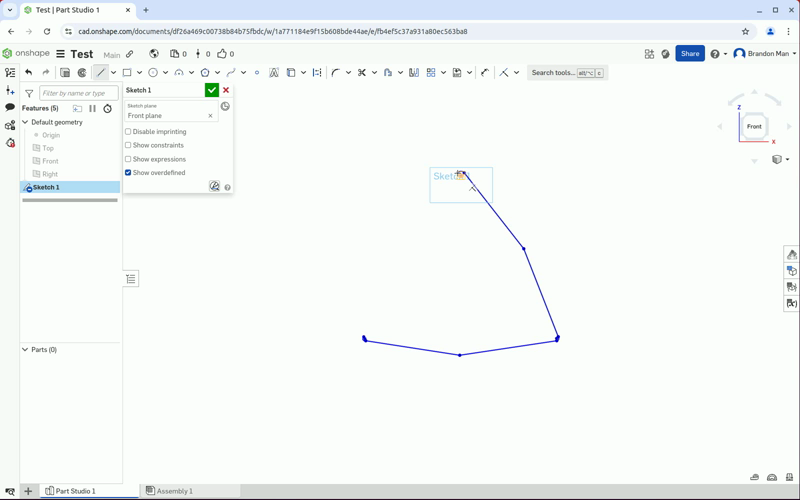
scroll(6)
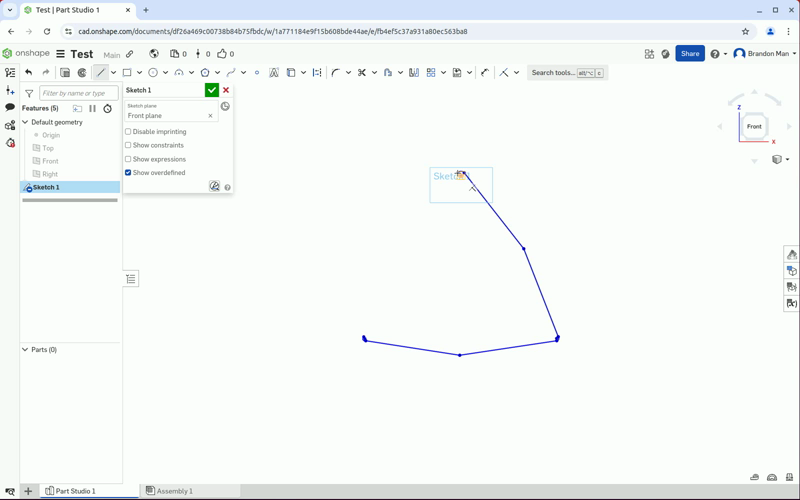
scroll(6)
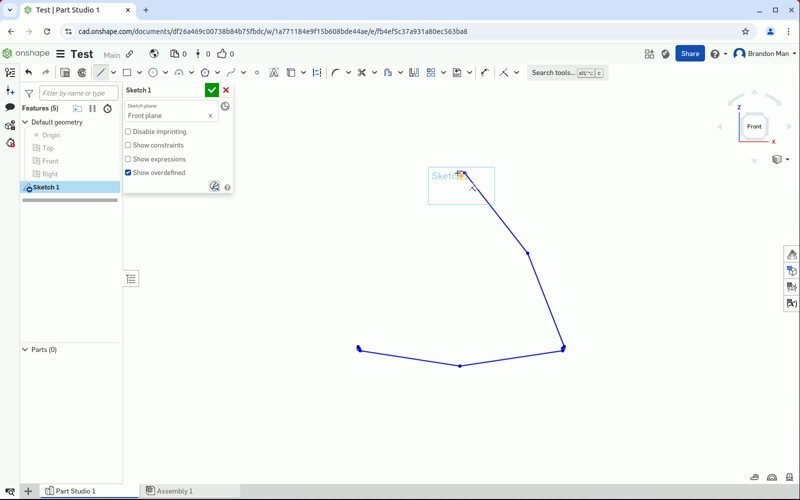
scroll(6)
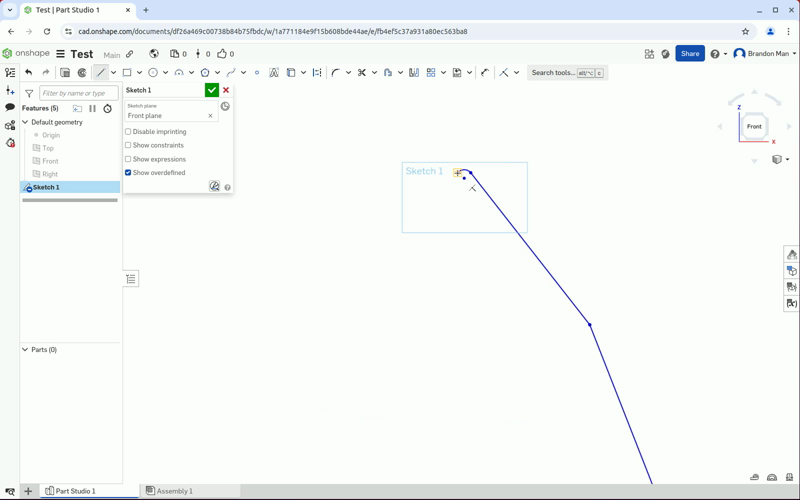
scroll(6)
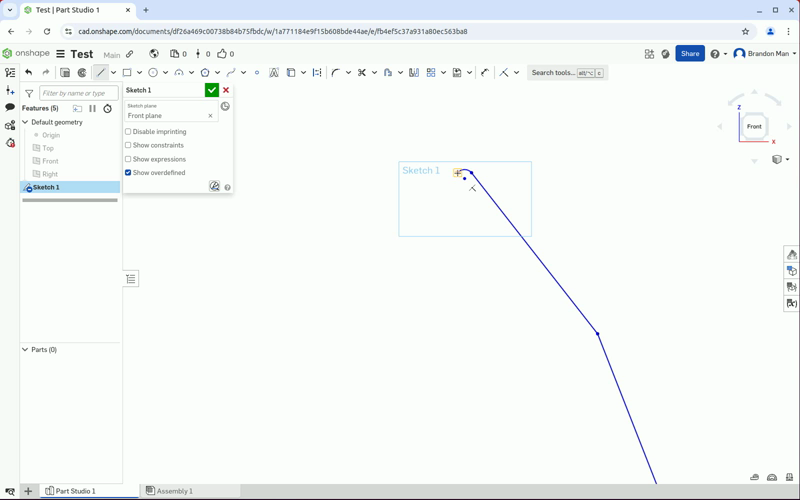
scroll(6)
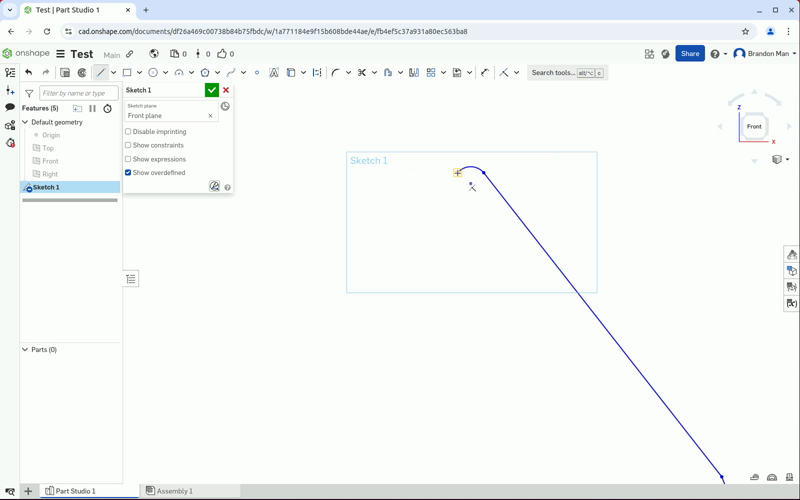
scroll(6)
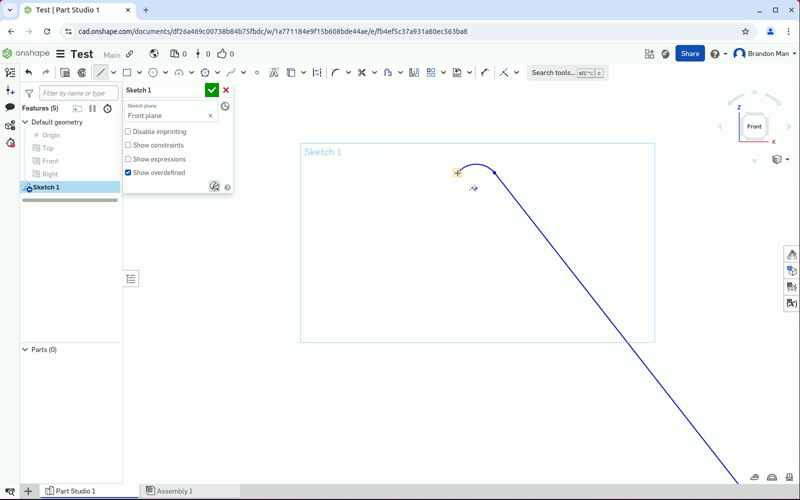
scroll(6)
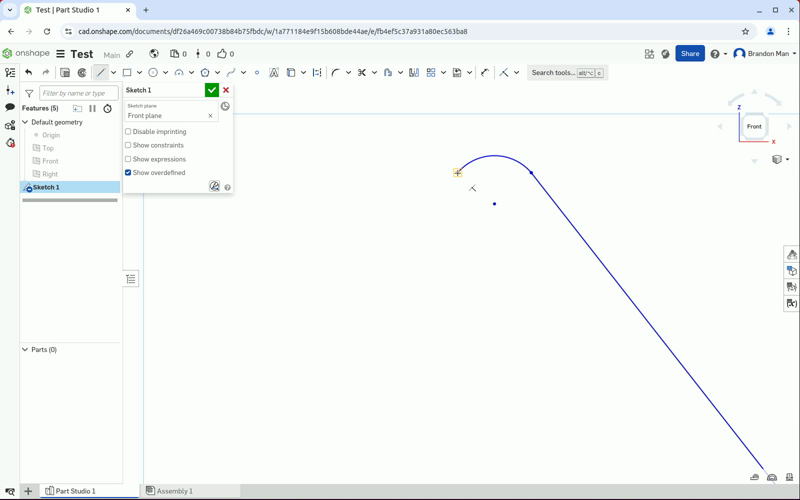
click(457, 172)
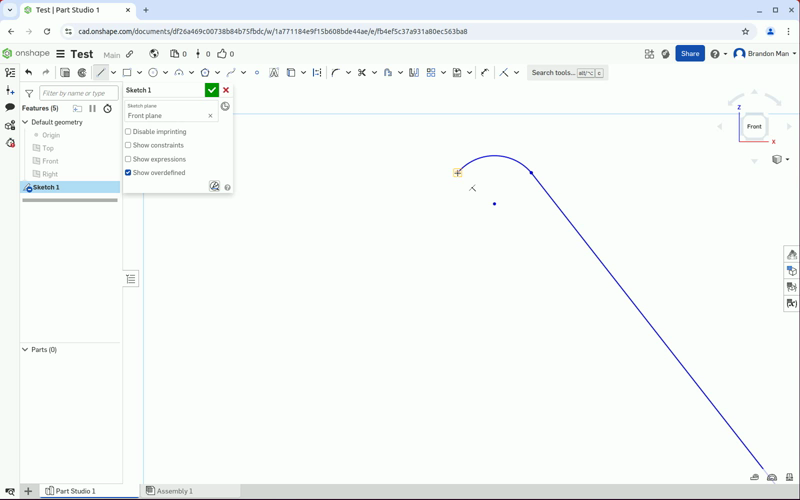
scroll(-6)
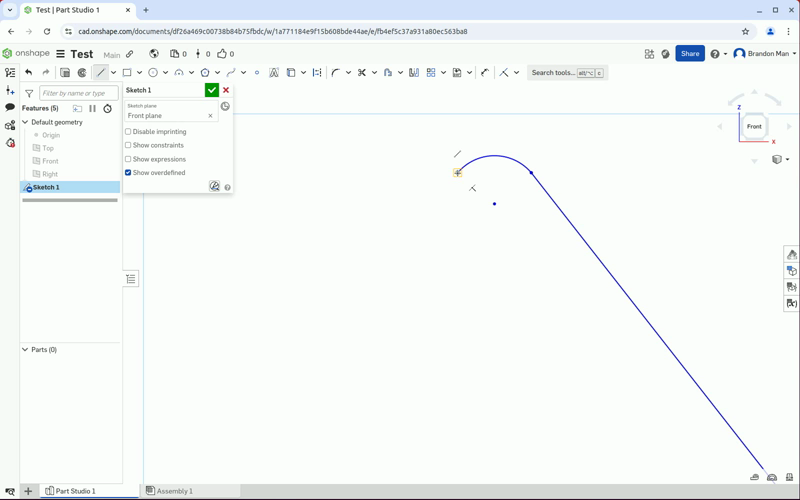
scroll(-6)
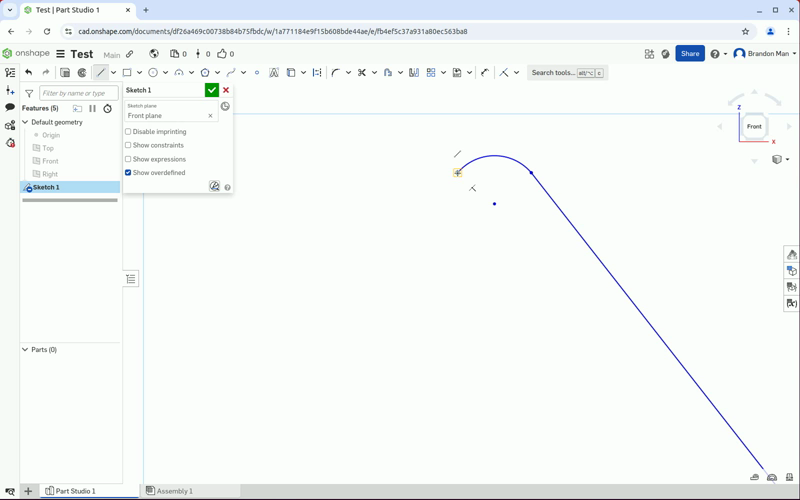
scroll(-6)
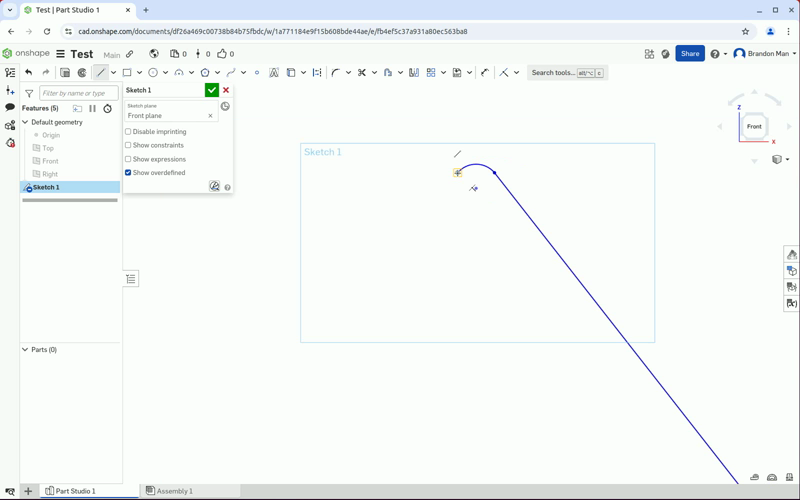
scroll(-6)
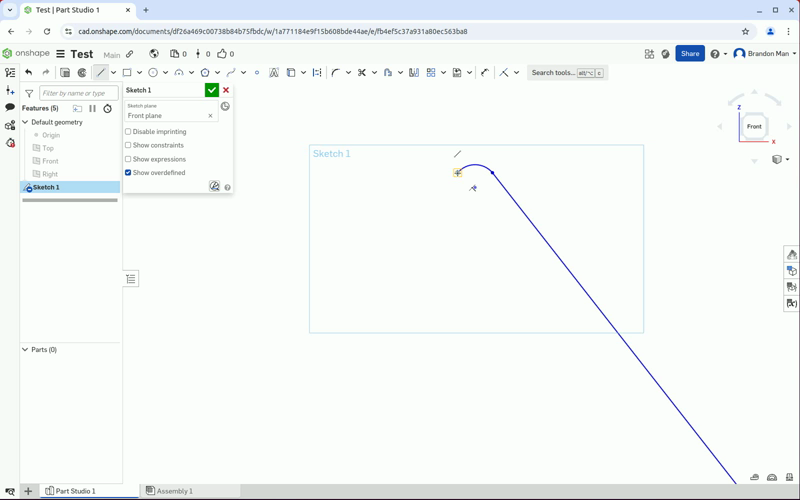
scroll(-6)
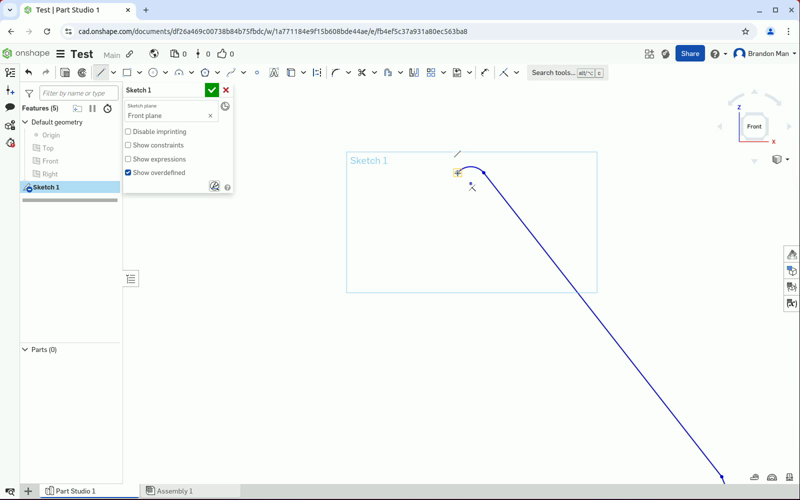
scroll(-6)
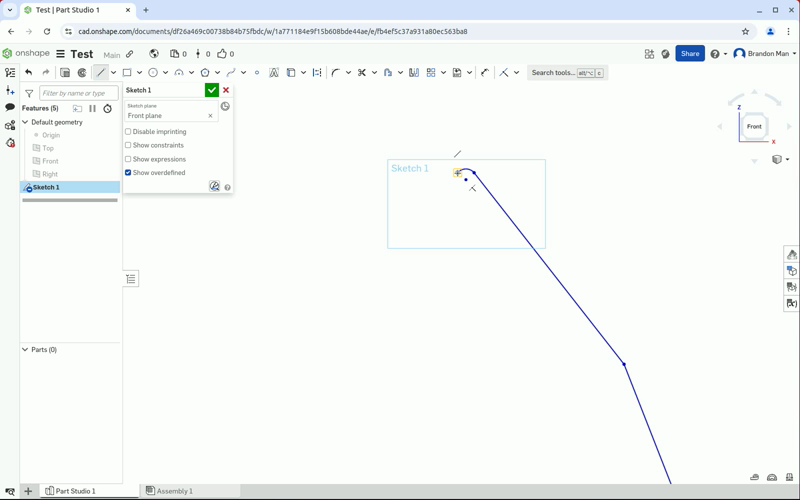
scroll(-6)
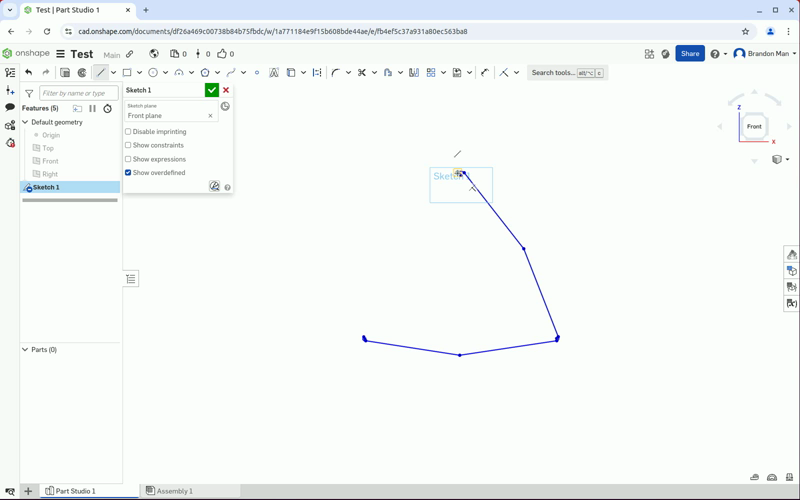
key_down(shift)
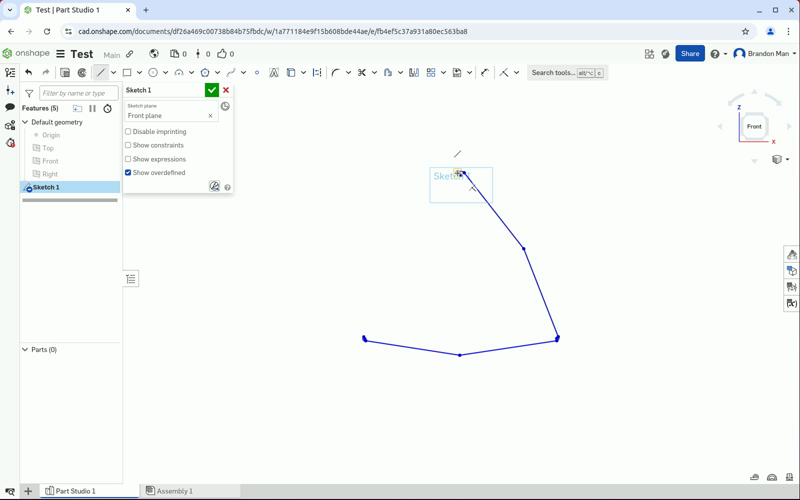
mouse_move(398, 248)
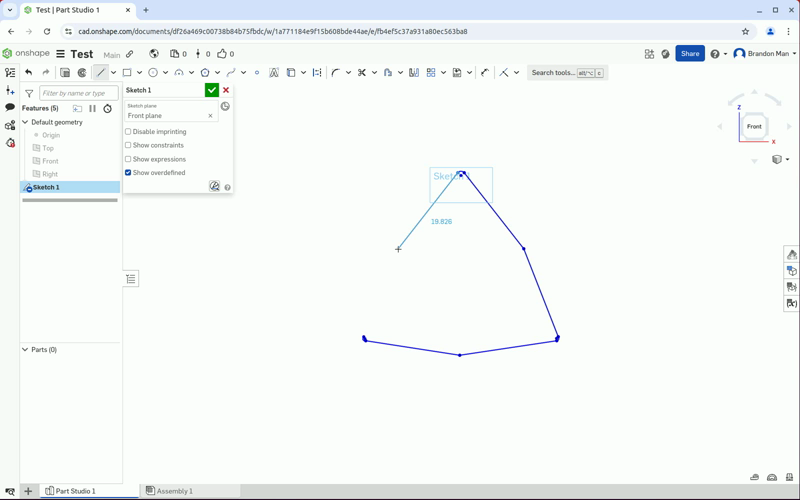
click(398, 248)
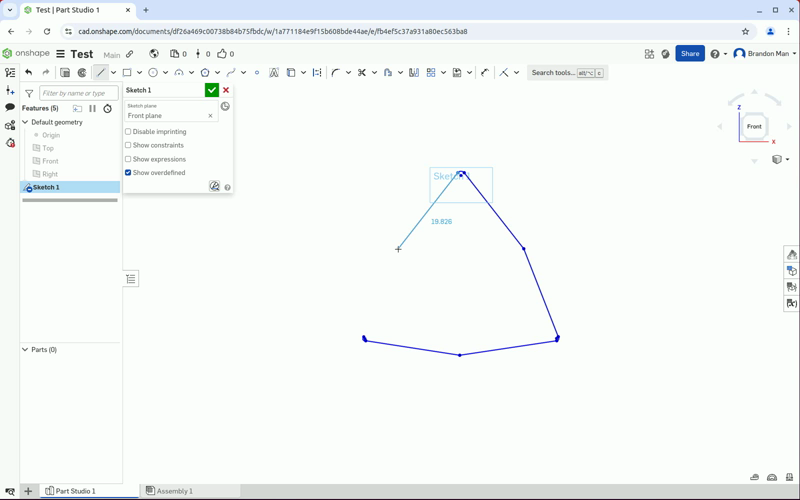
key_up(shift)
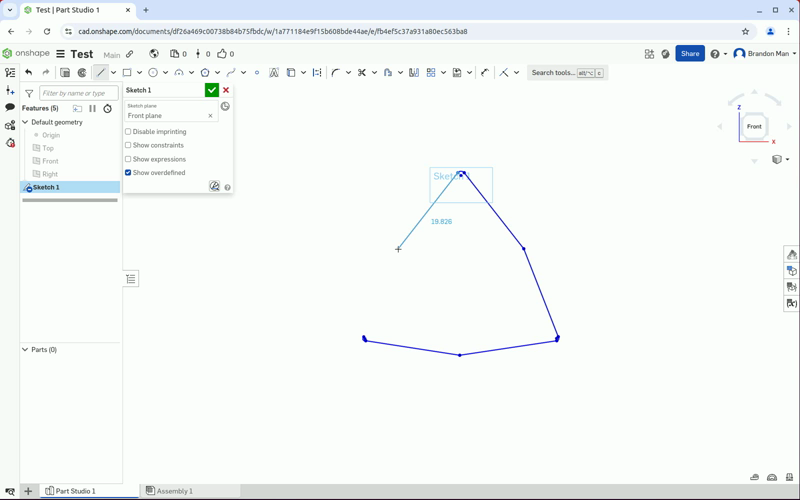
key_down(shift)
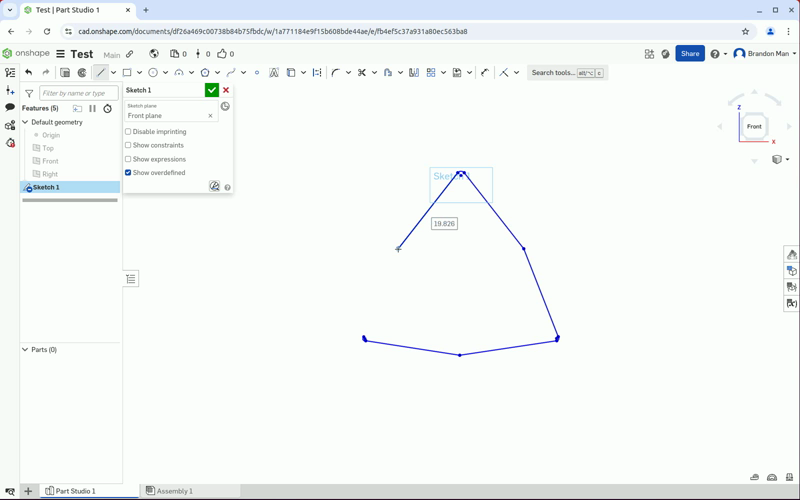
mouse_move(363, 336)
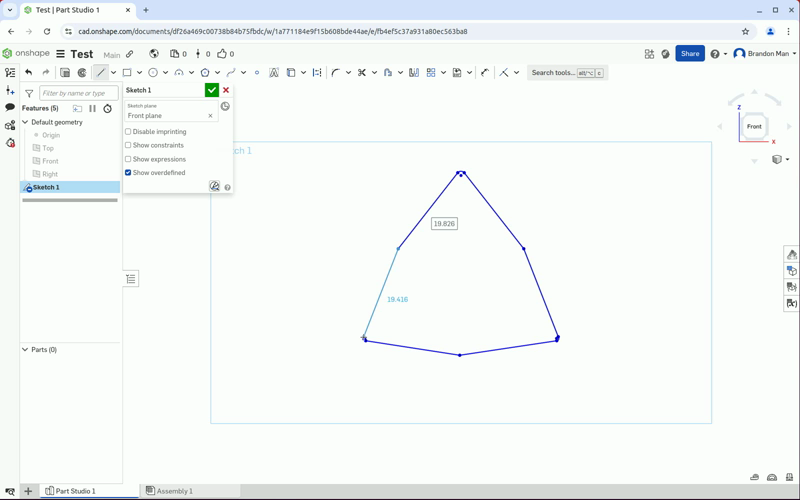
scroll(6)
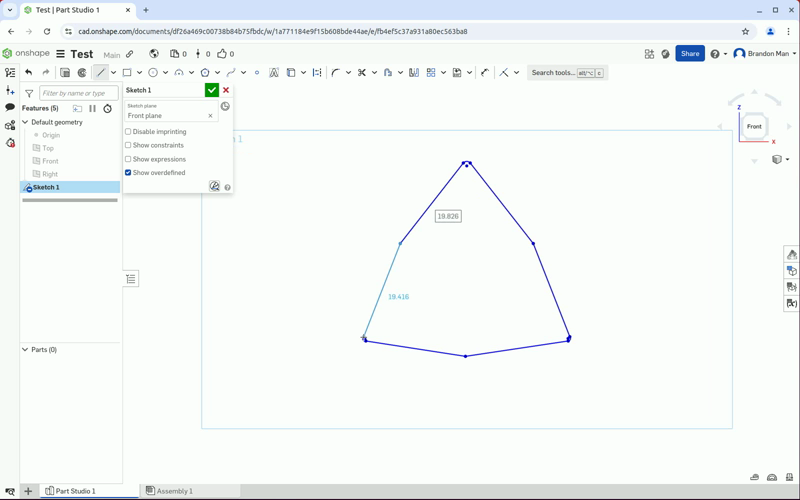
scroll(6)
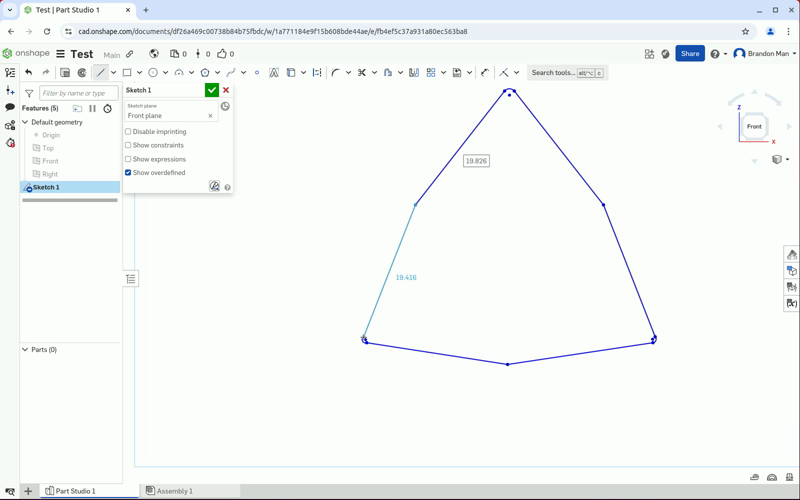
scroll(6)
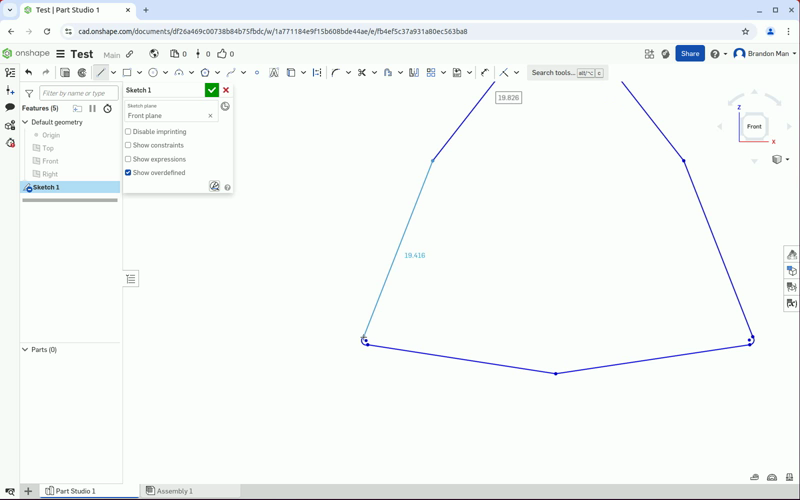
scroll(6)
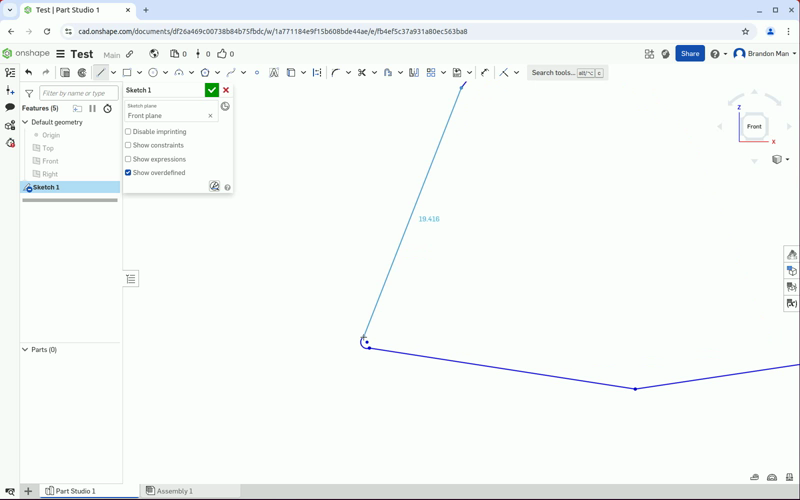
scroll(6)
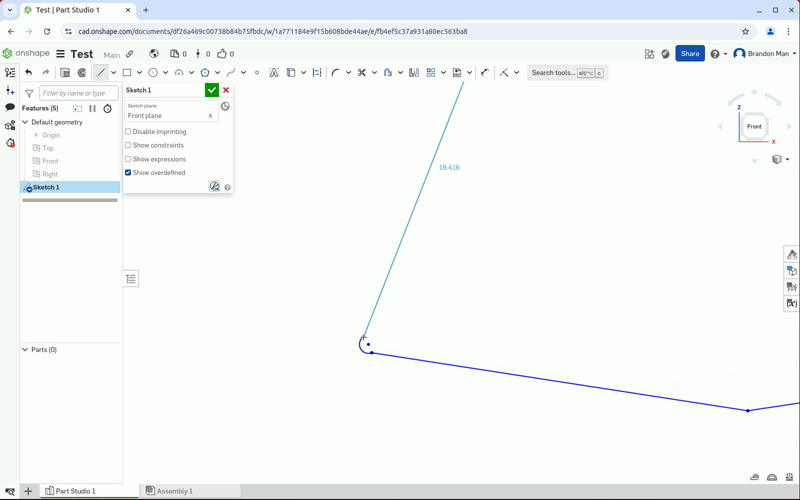
scroll(6)
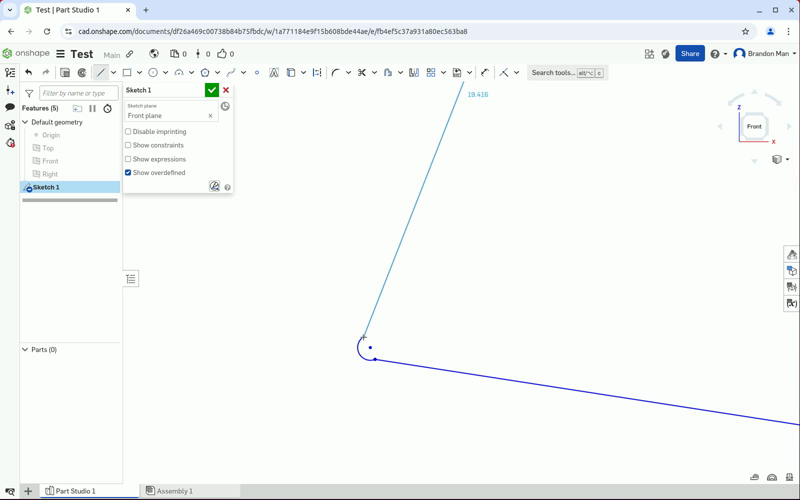
scroll(6)
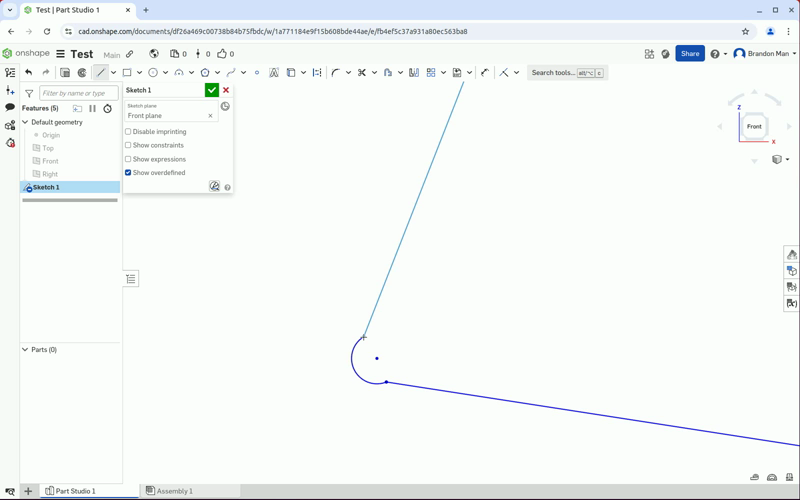
key_up(shift)
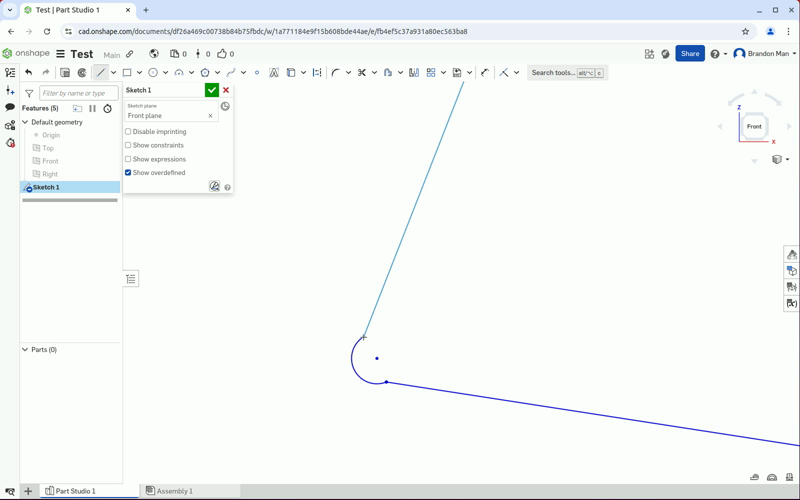
click(363, 336)
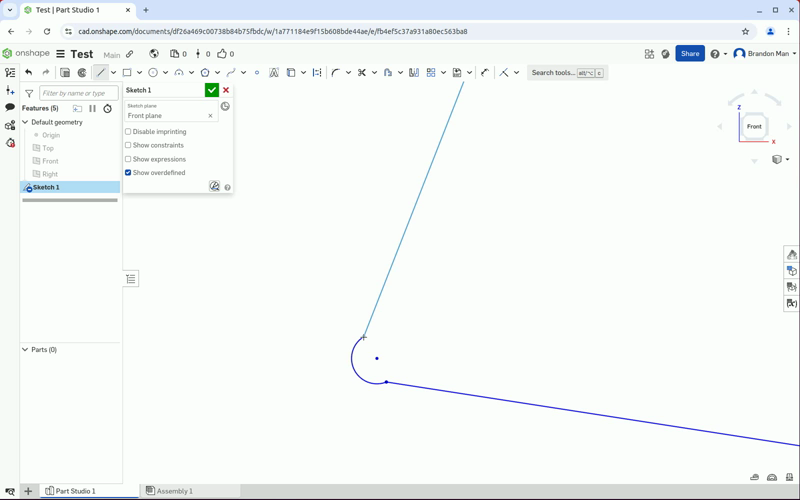
scroll(-6)
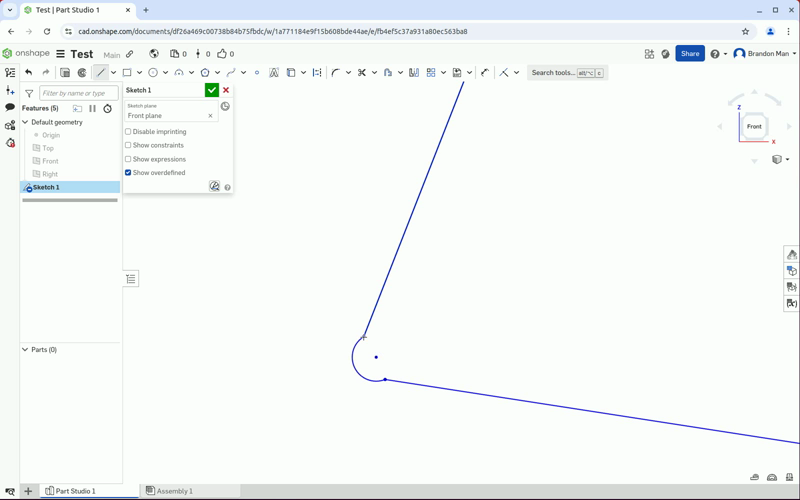
scroll(-6)
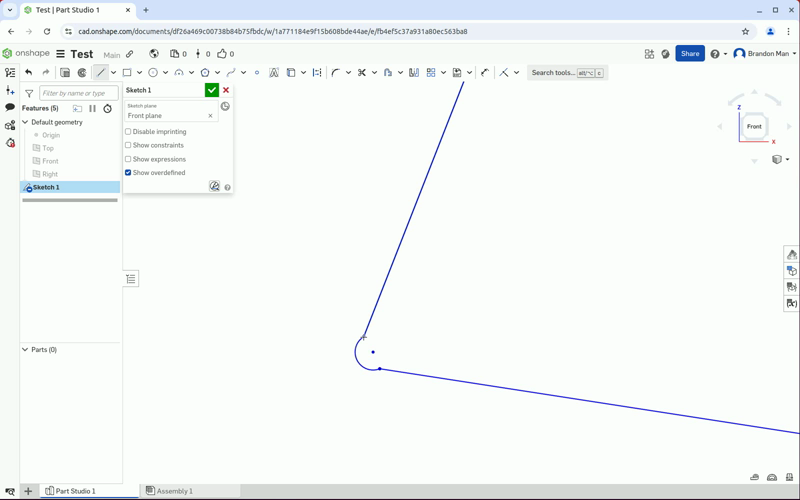
scroll(-6)
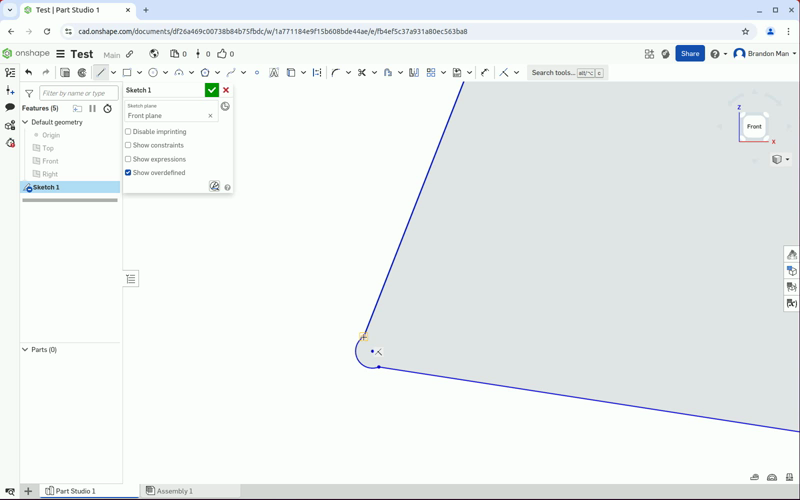
scroll(-6)
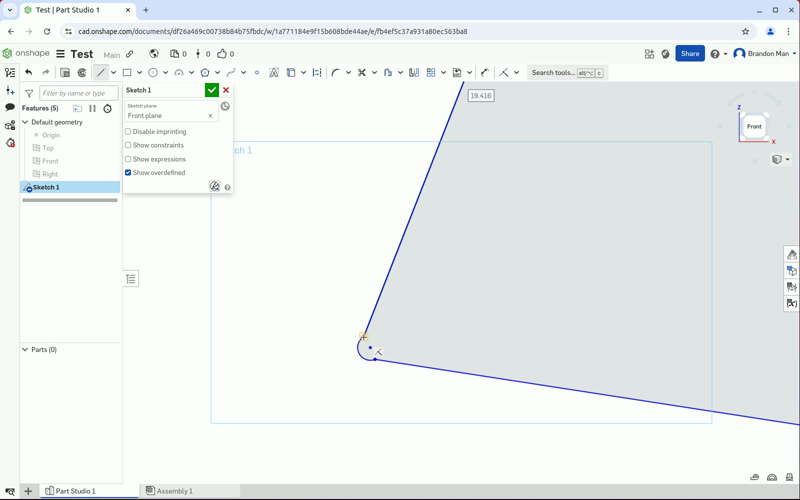
scroll(-6)
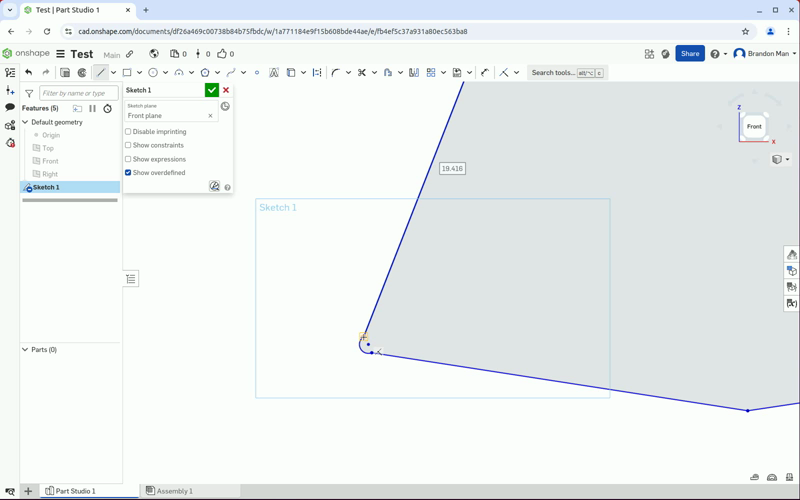
scroll(-6)
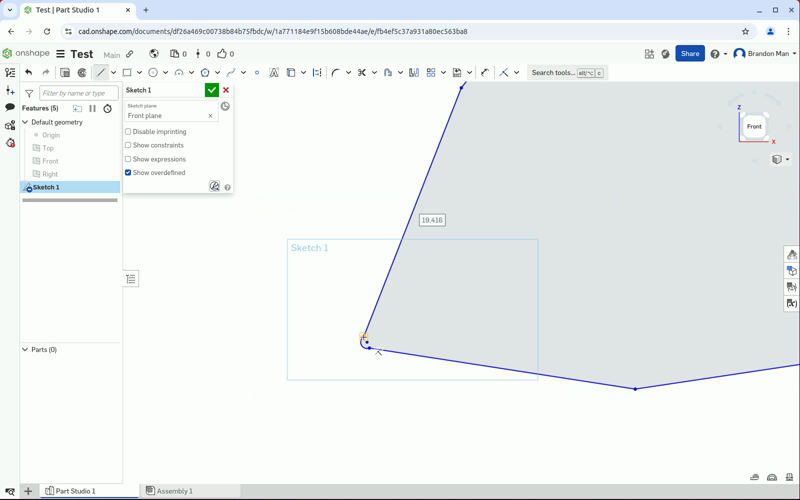
scroll(-6)
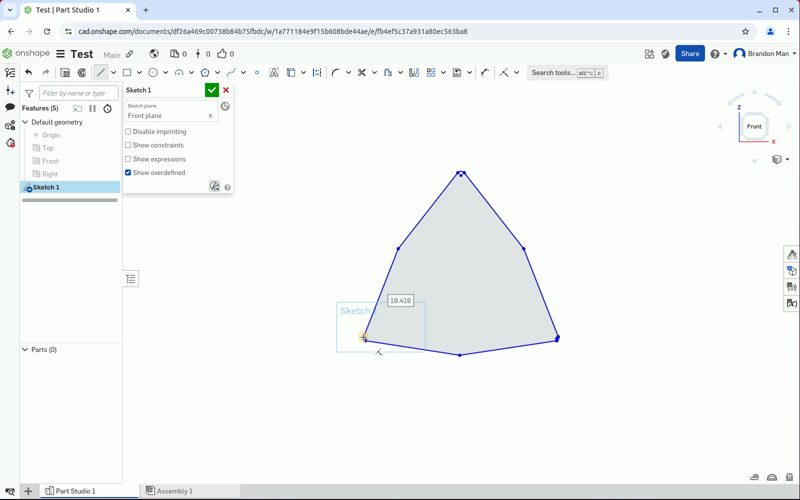
key(esc)
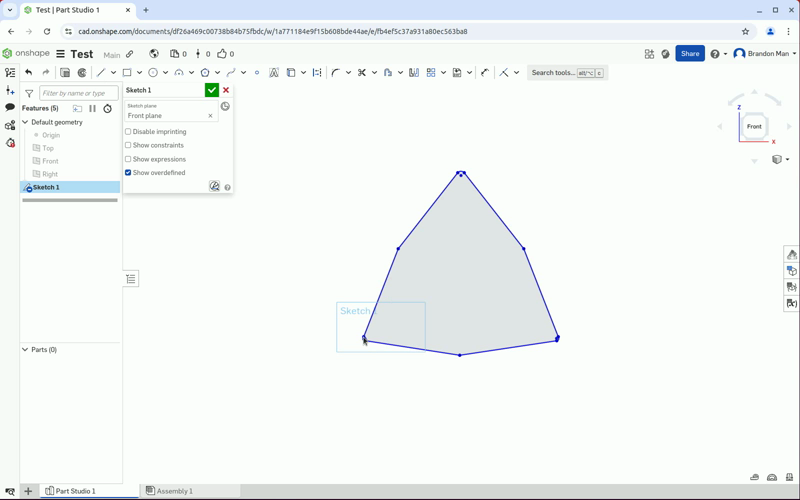
key(l)
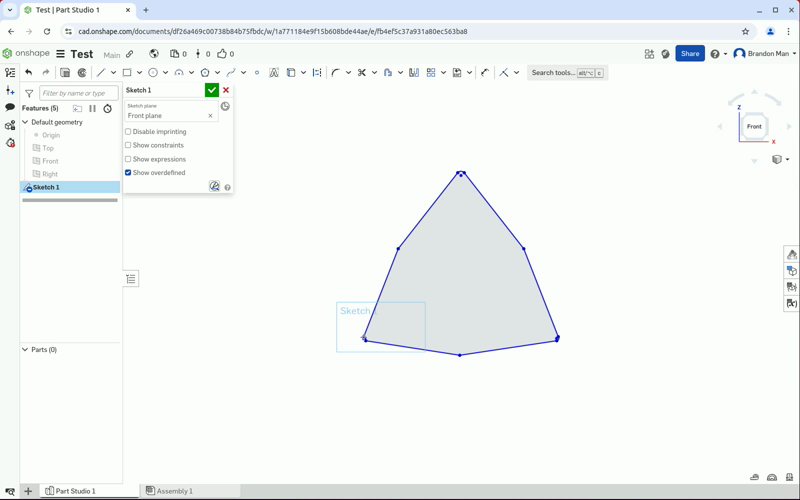
key_down(shift)
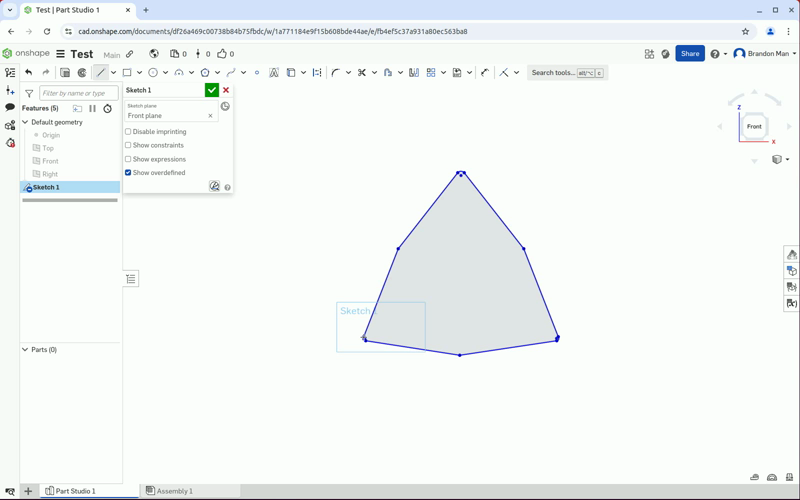
mouse_move(365, 338)
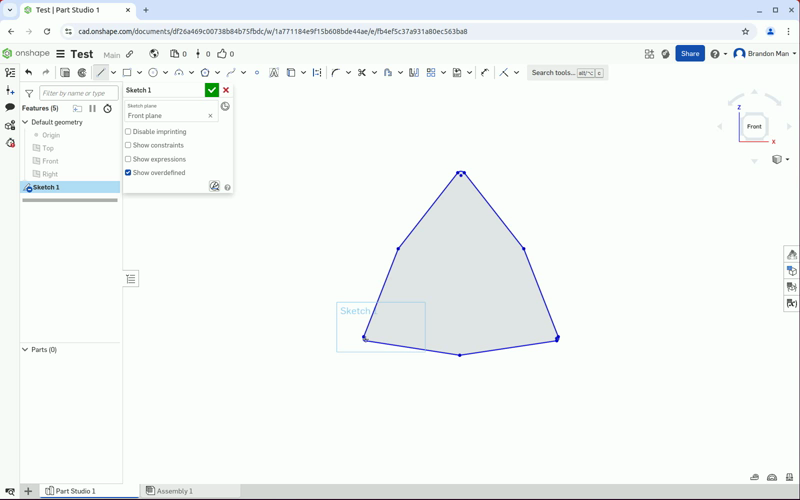
scroll(6)
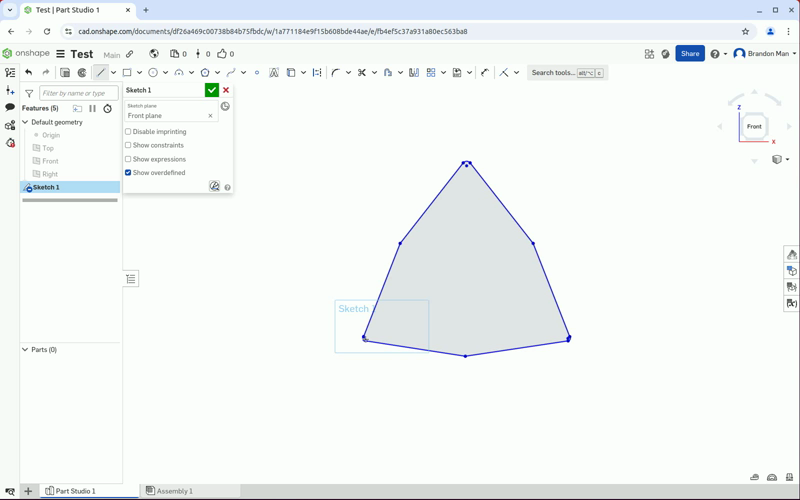
scroll(6)
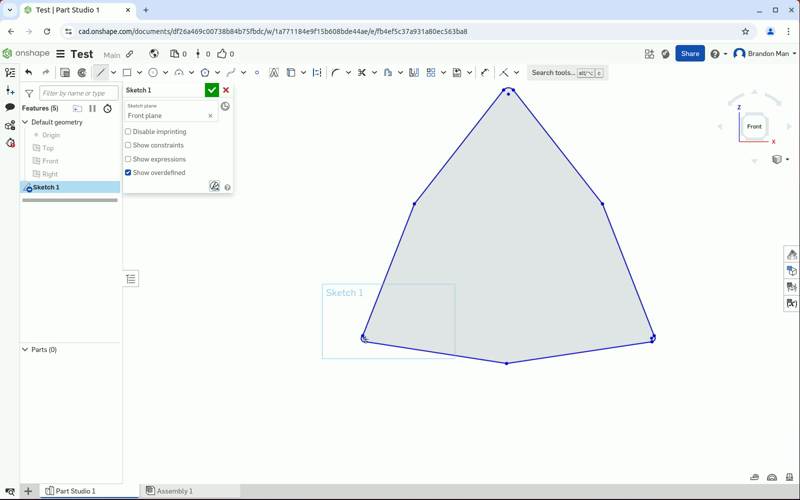
scroll(6)
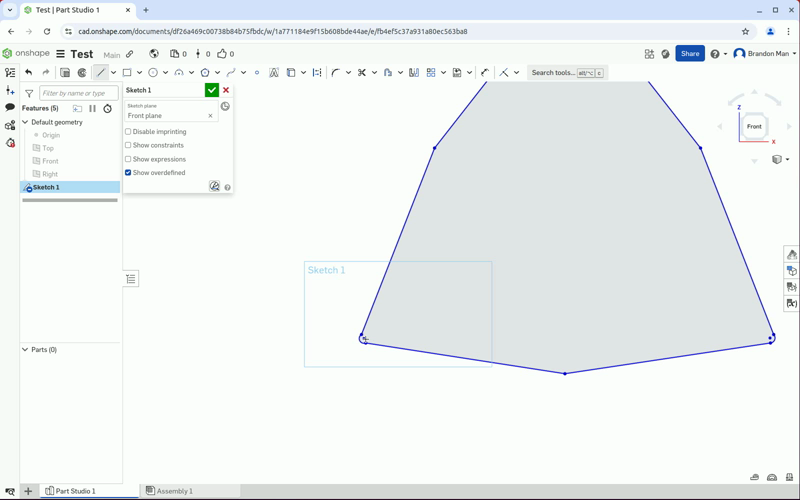
scroll(6)
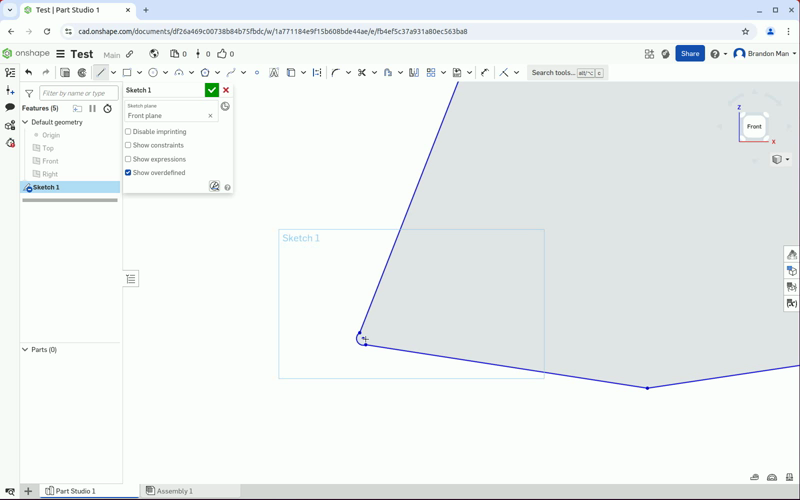
scroll(6)
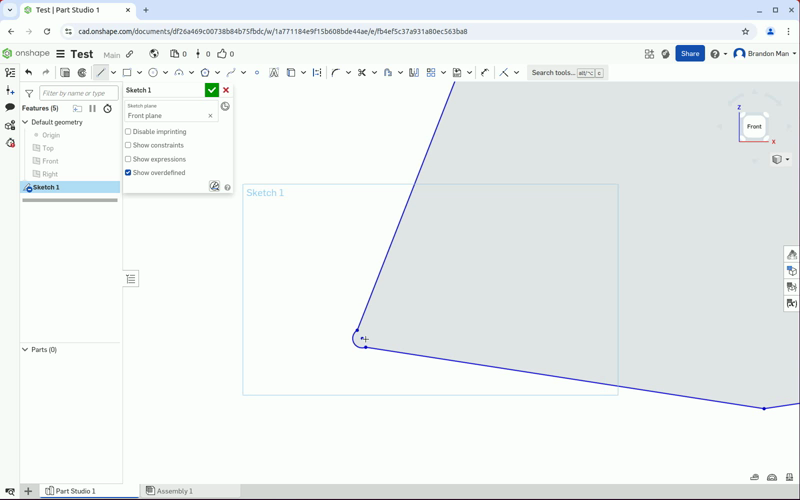
scroll(6)
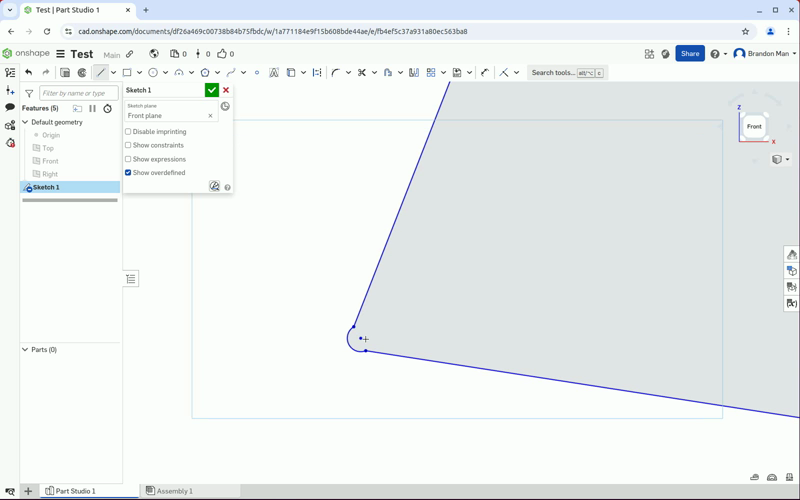
scroll(6)
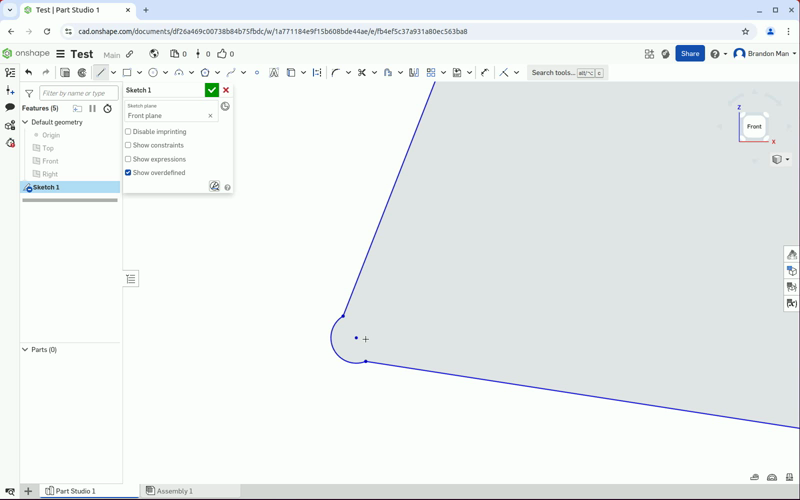
click(365, 338)
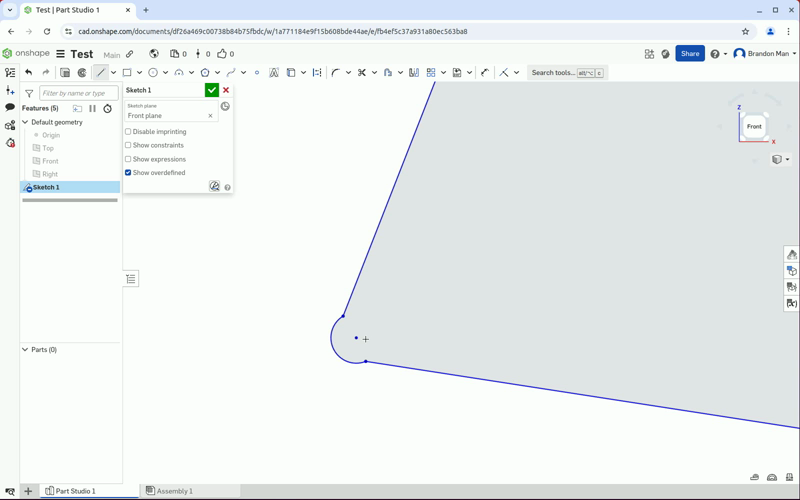
scroll(-6)
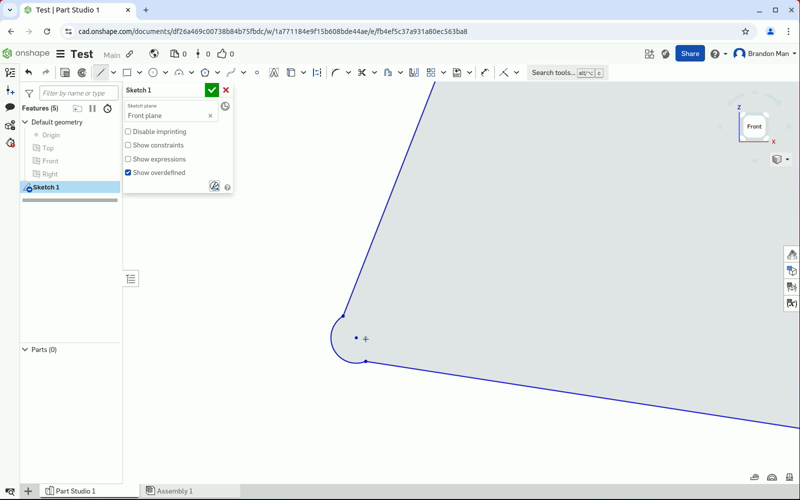
scroll(-6)
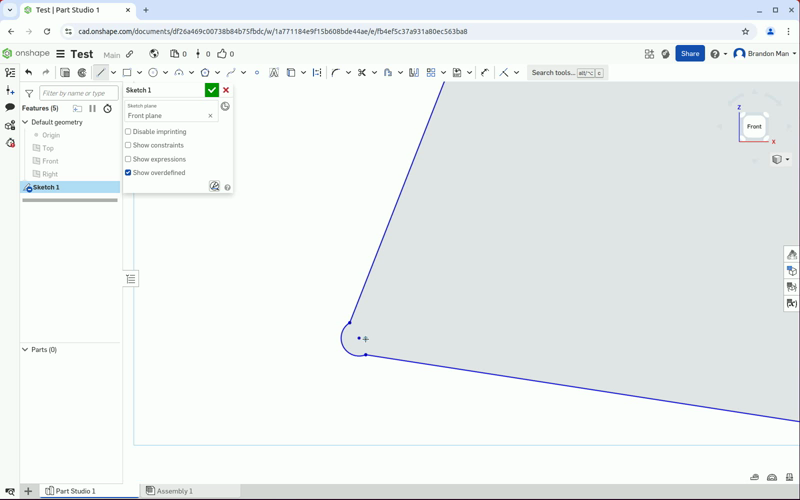
scroll(-6)
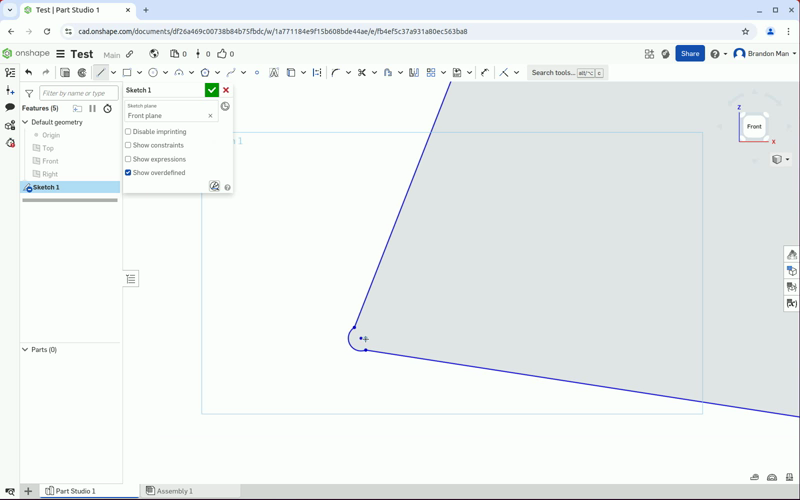
scroll(-6)
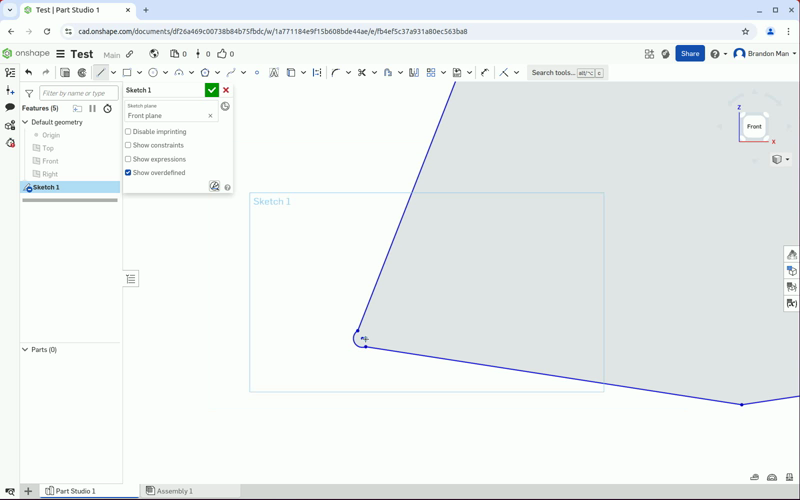
scroll(-6)
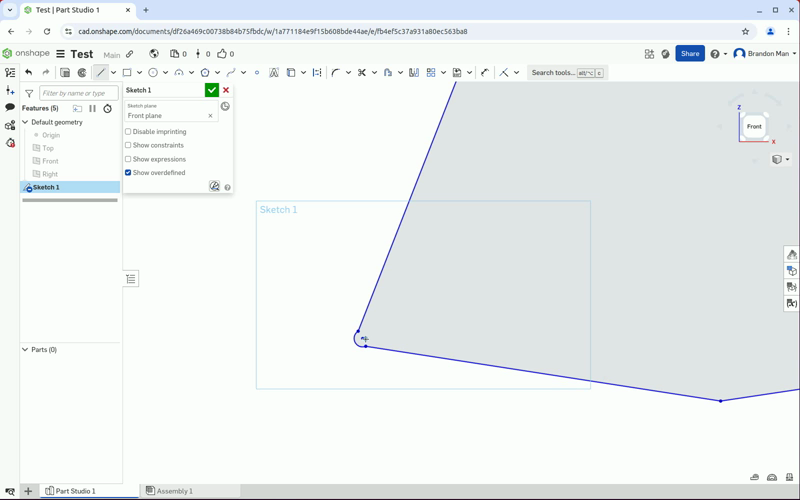
scroll(-6)
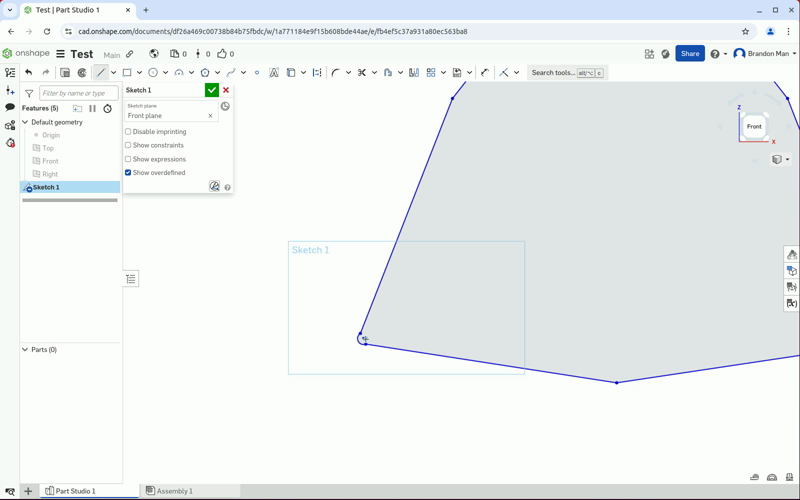
scroll(-6)
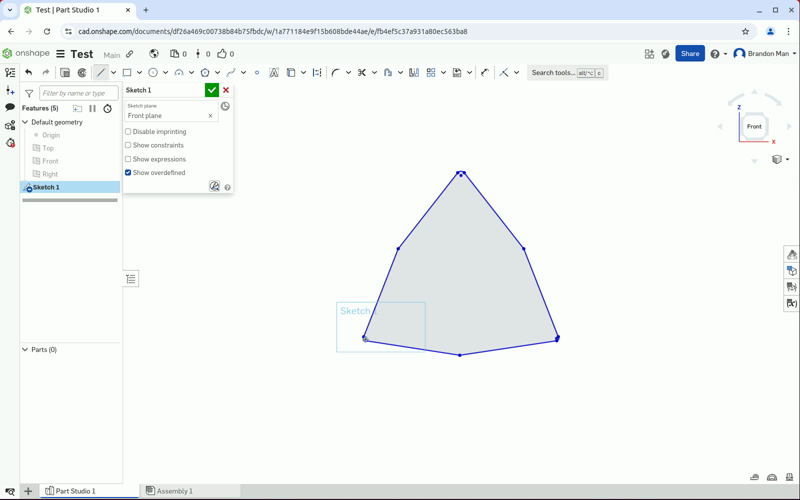
key_up(shift)
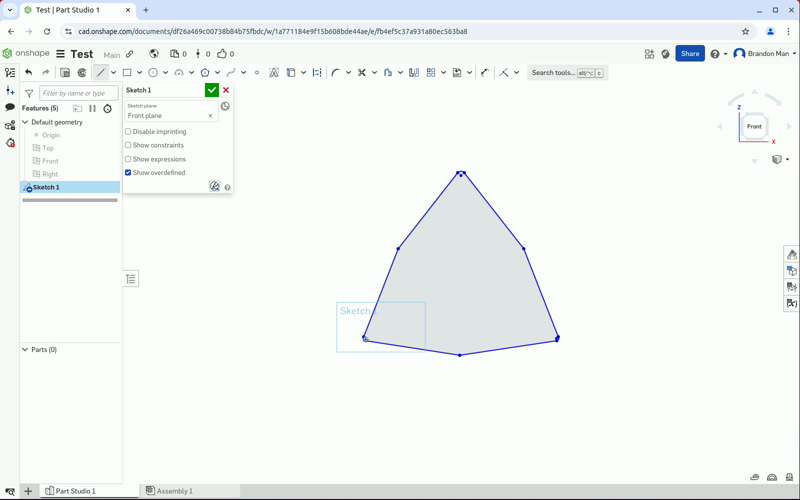
key_down(shift)
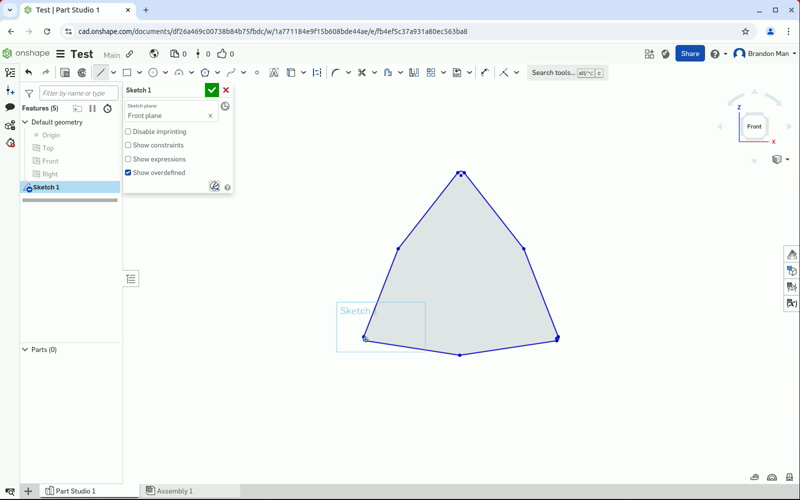
mouse_move(459, 351)
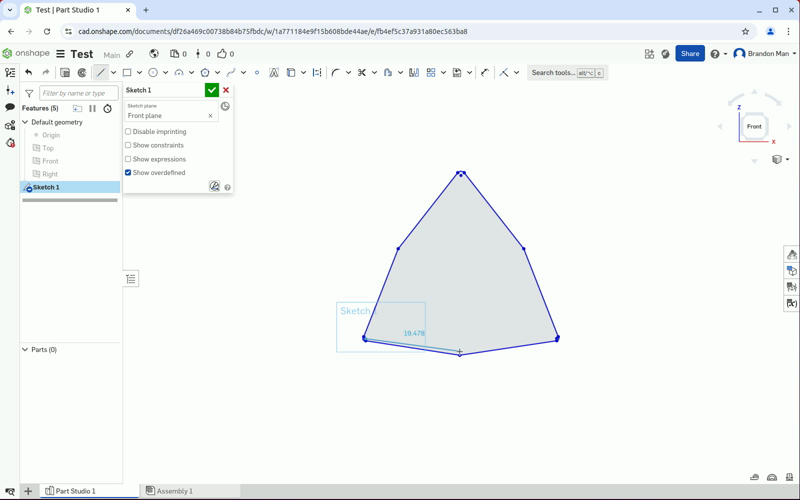
scroll(6)
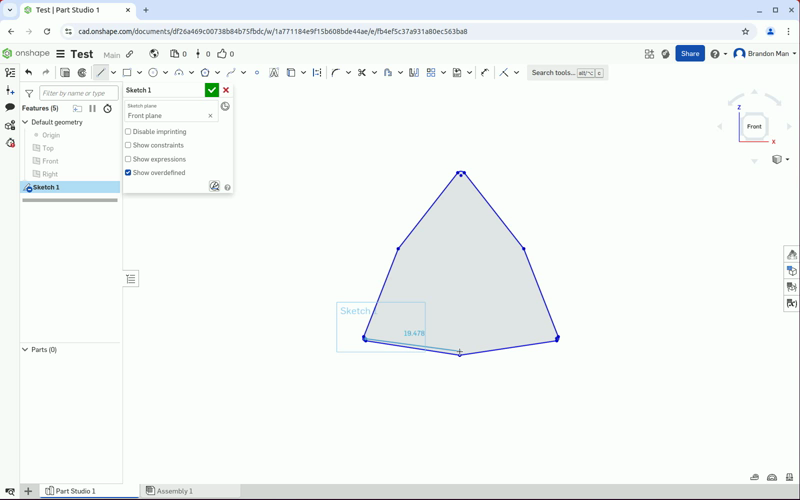
scroll(6)
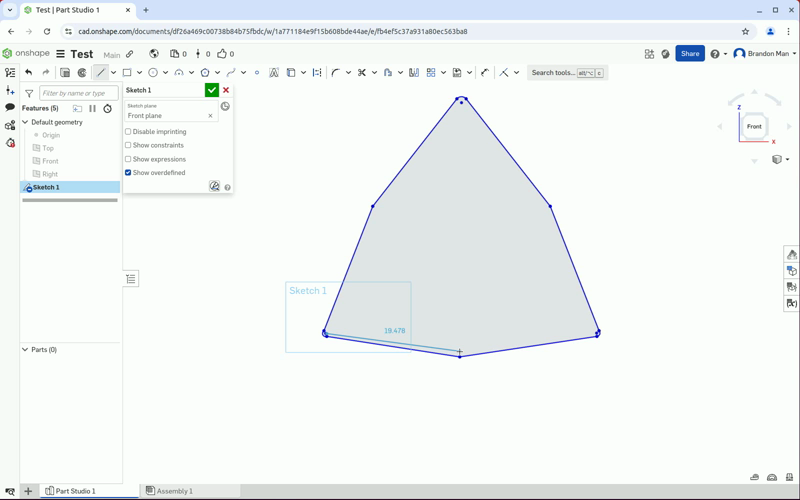
scroll(6)
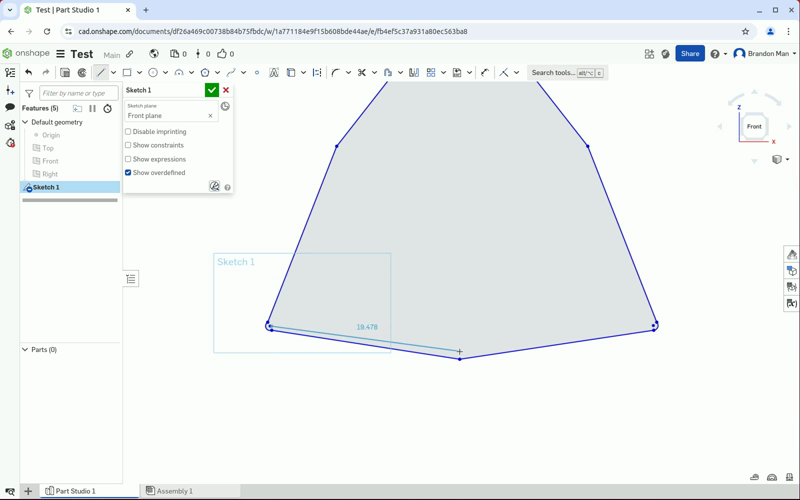
scroll(6)
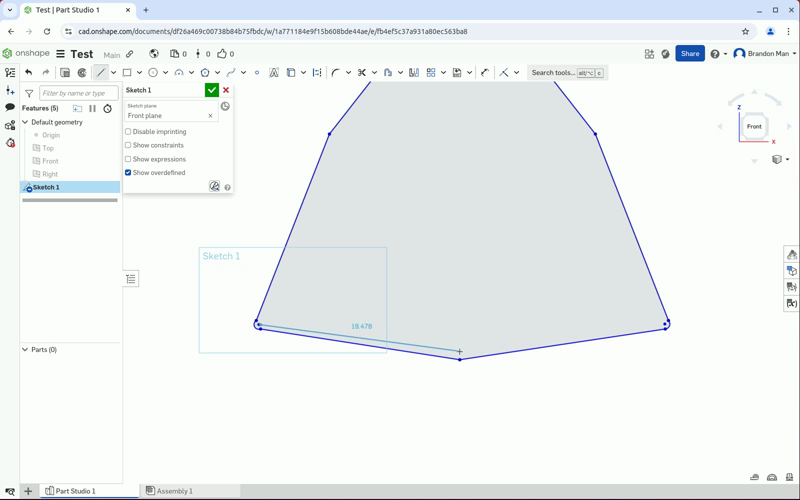
scroll(6)
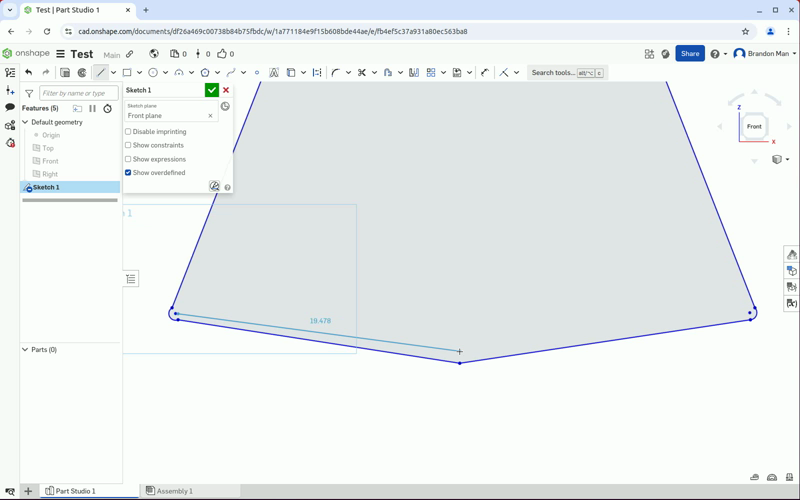
scroll(6)
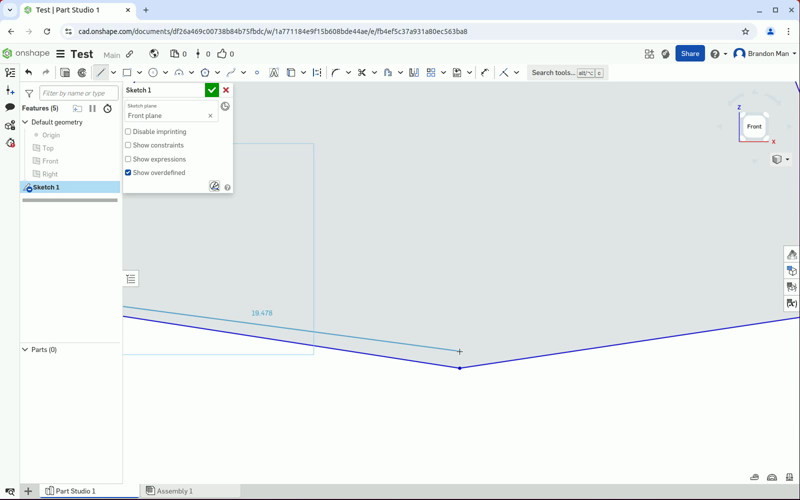
scroll(6)
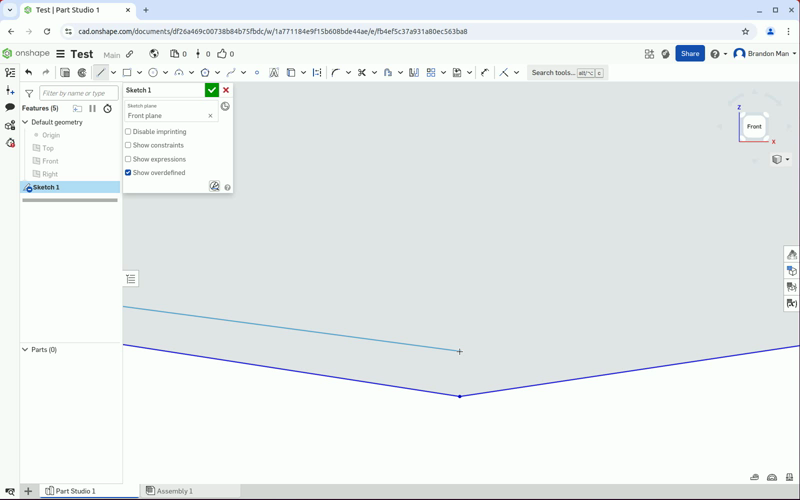
click(459, 351)
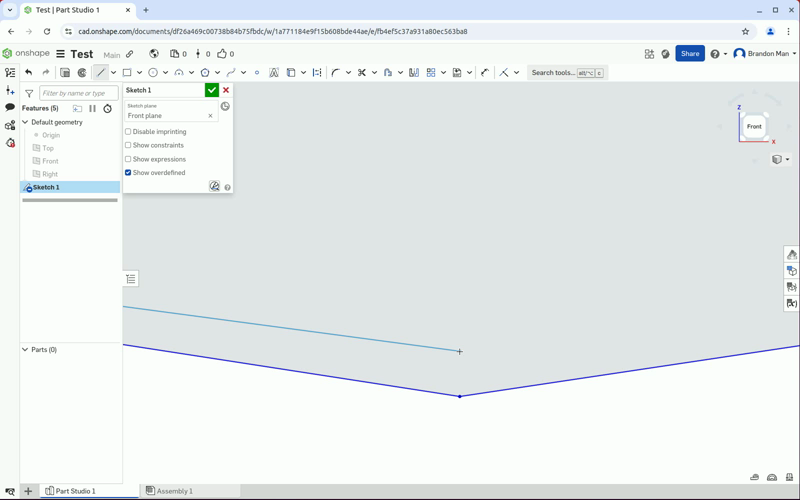
scroll(-6)
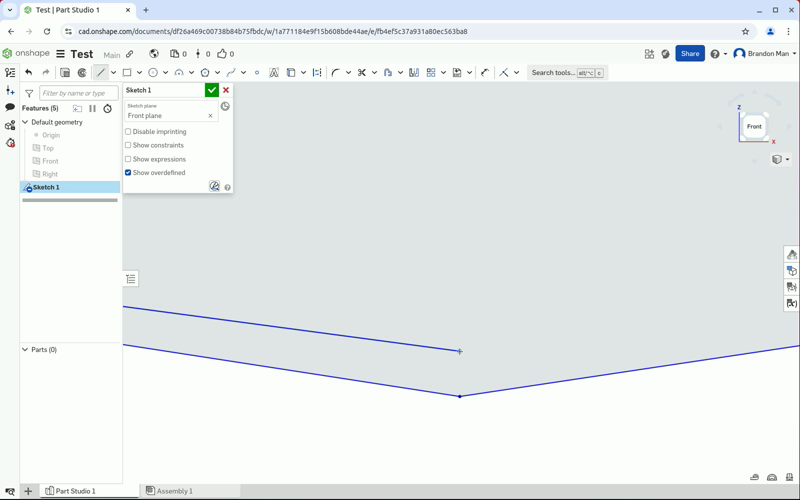
scroll(-6)
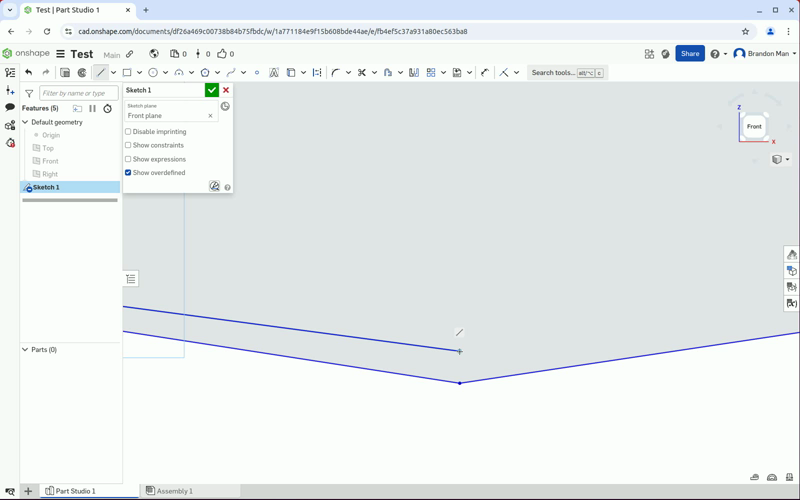
scroll(-6)
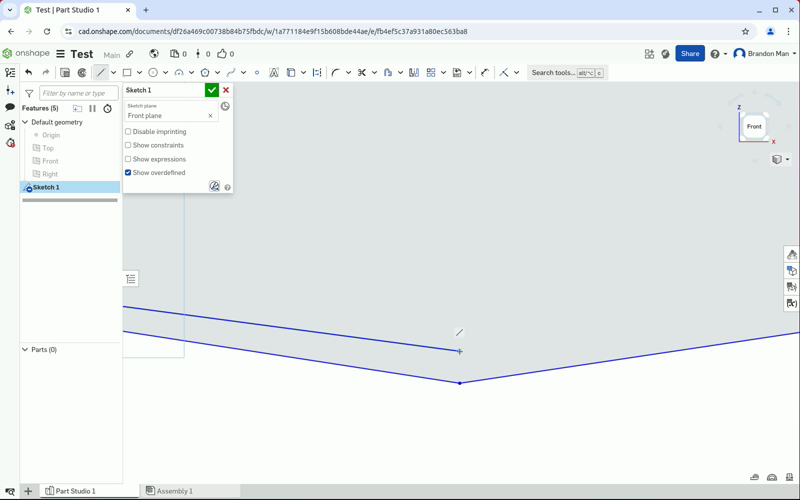
scroll(-6)
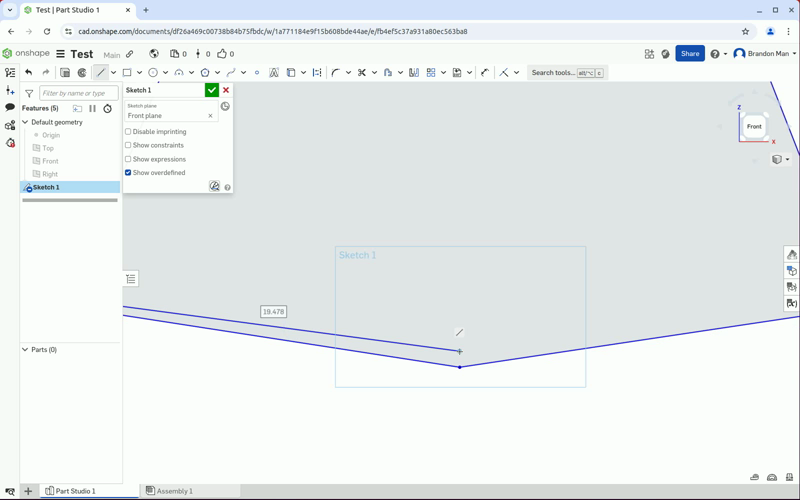
scroll(-6)
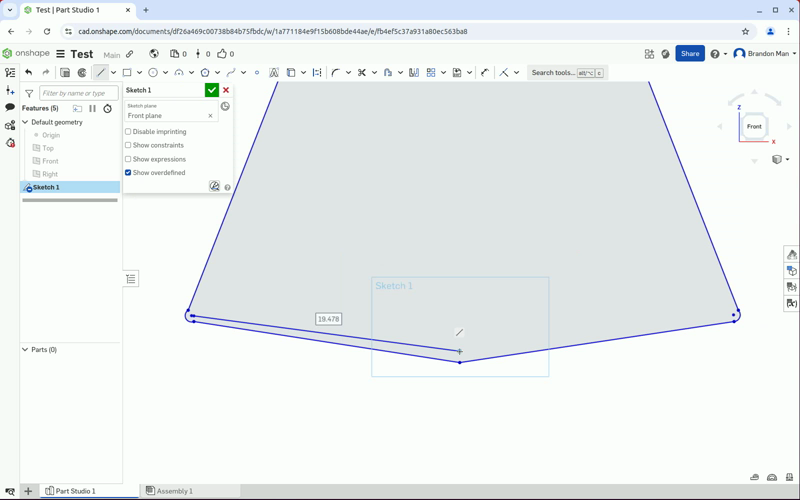
scroll(-6)
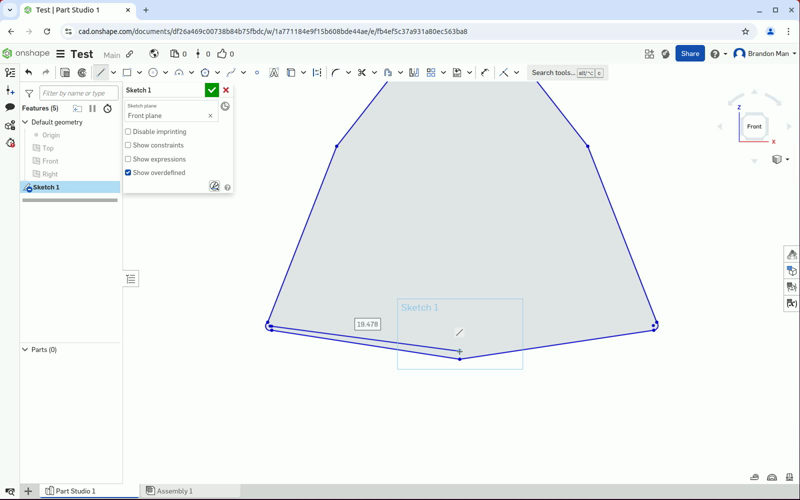
scroll(-6)
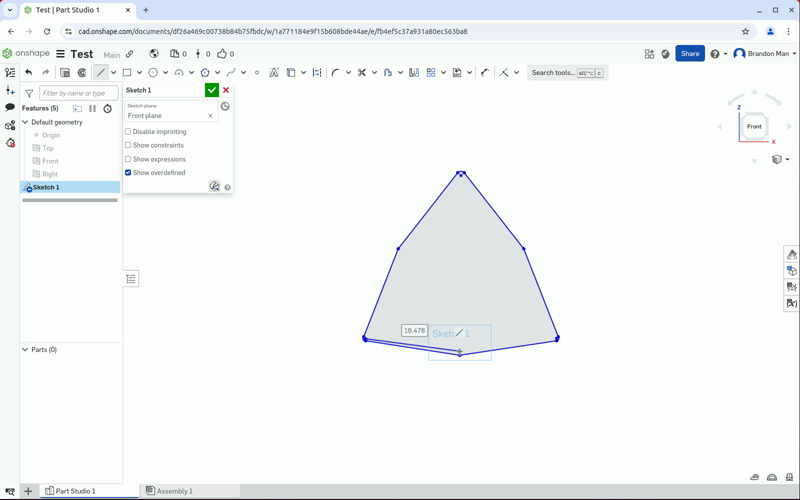
key_up(shift)
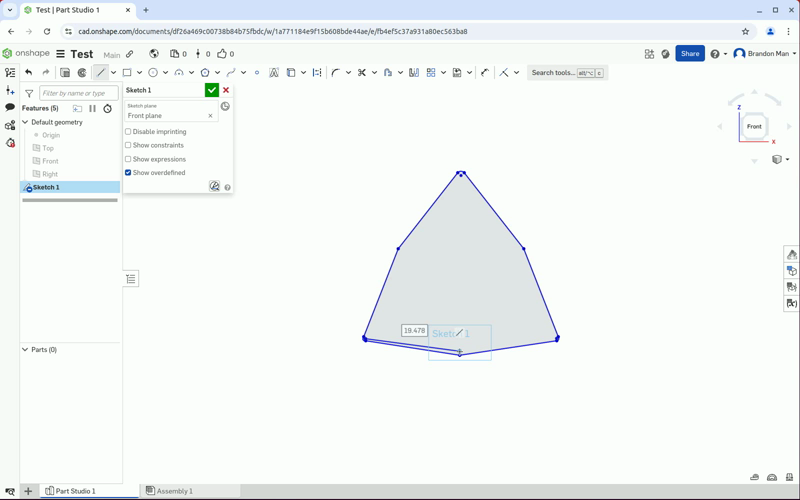
key_down(shift)
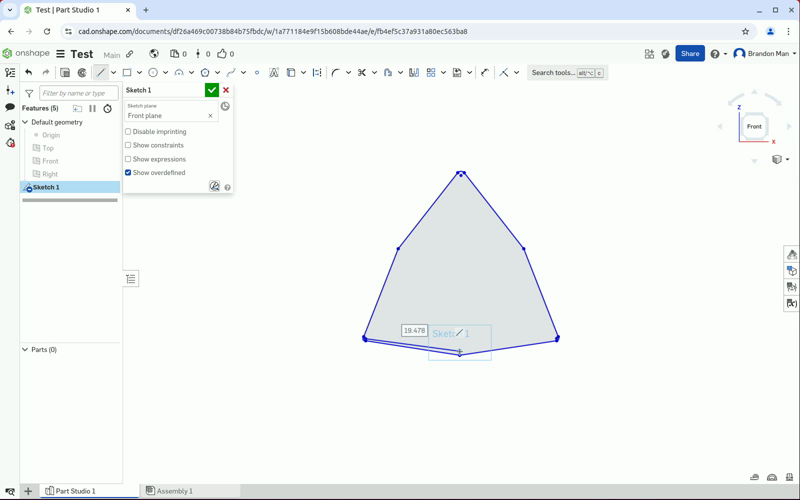
mouse_move(554, 338)
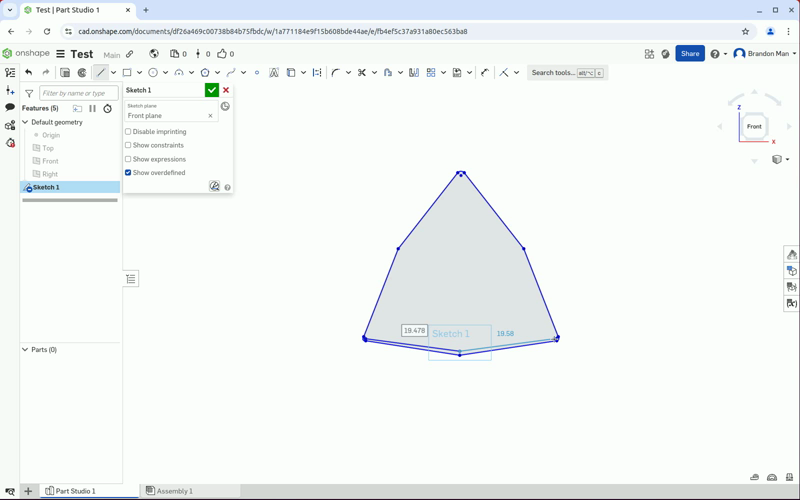
scroll(6)
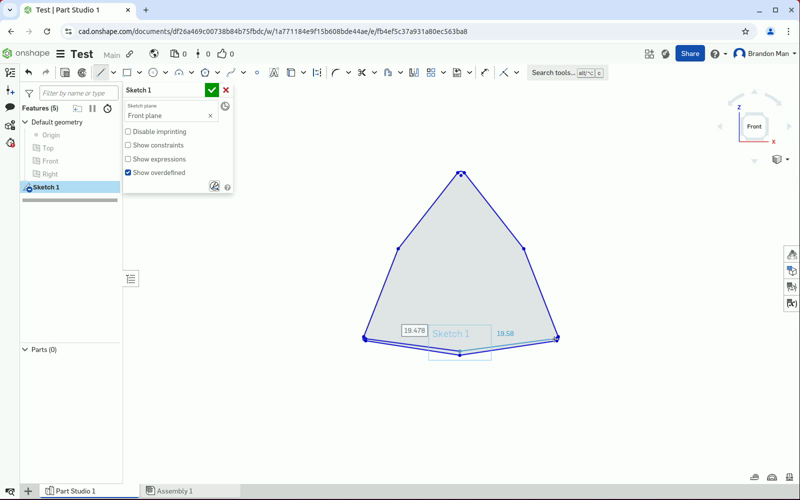
scroll(6)
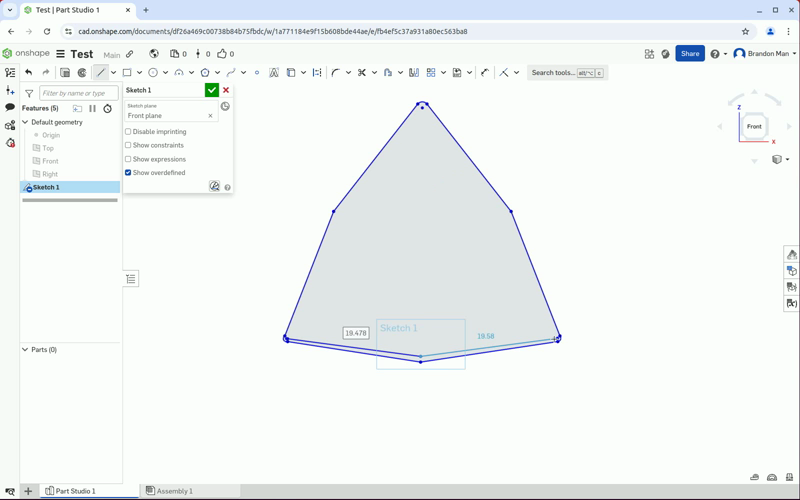
scroll(6)
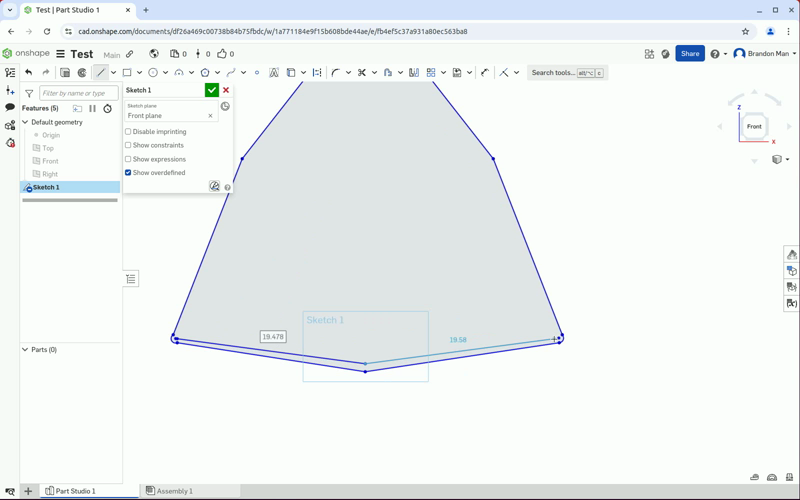
scroll(6)
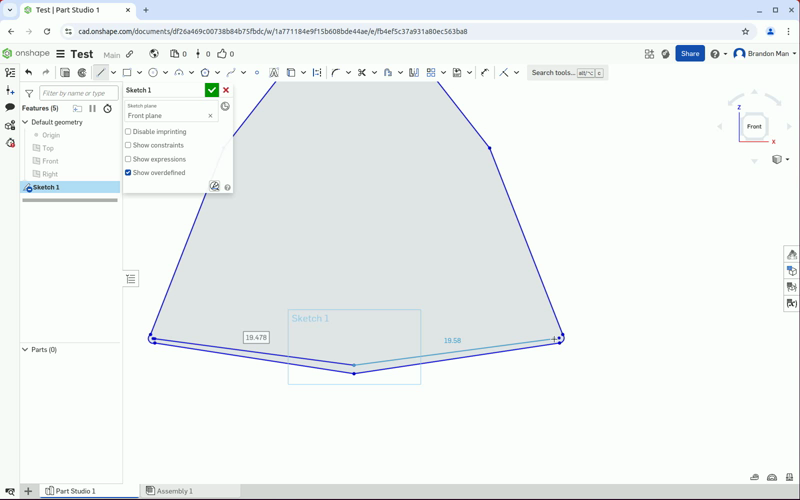
scroll(6)
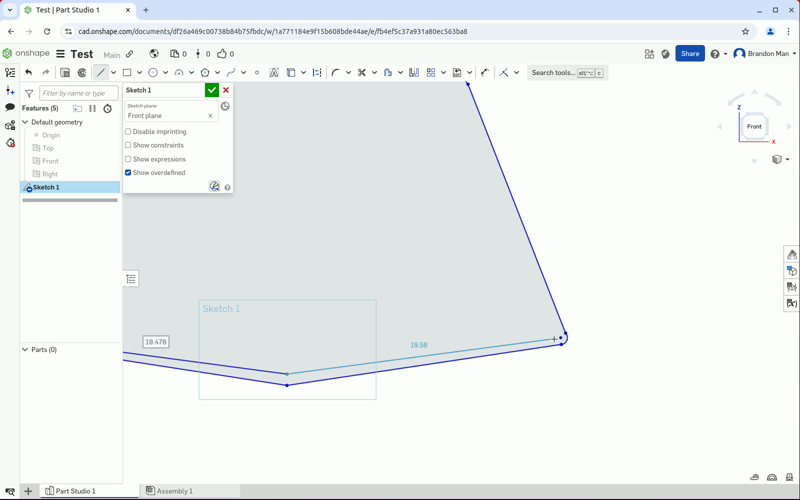
scroll(6)
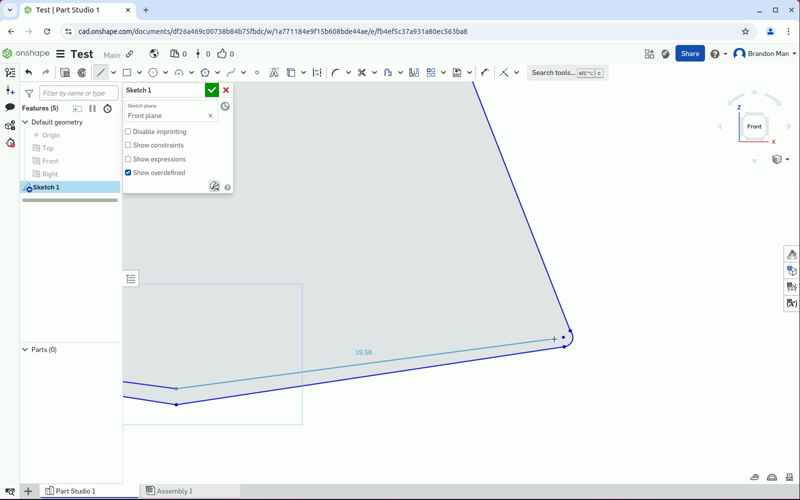
scroll(6)
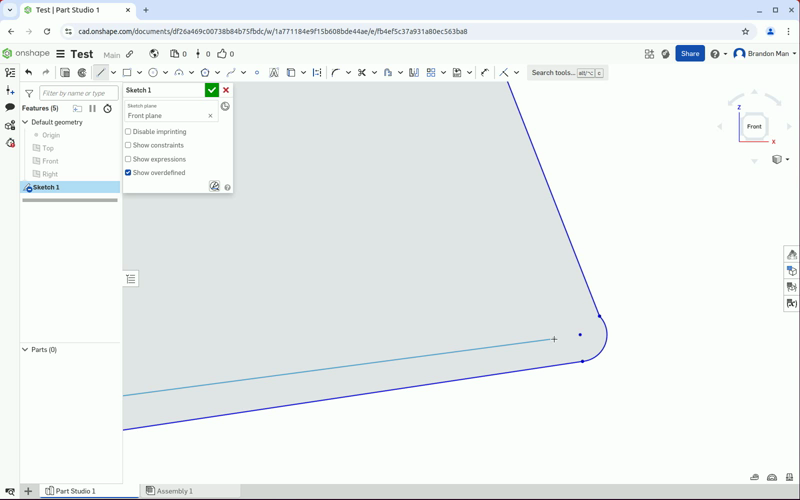
click(554, 338)
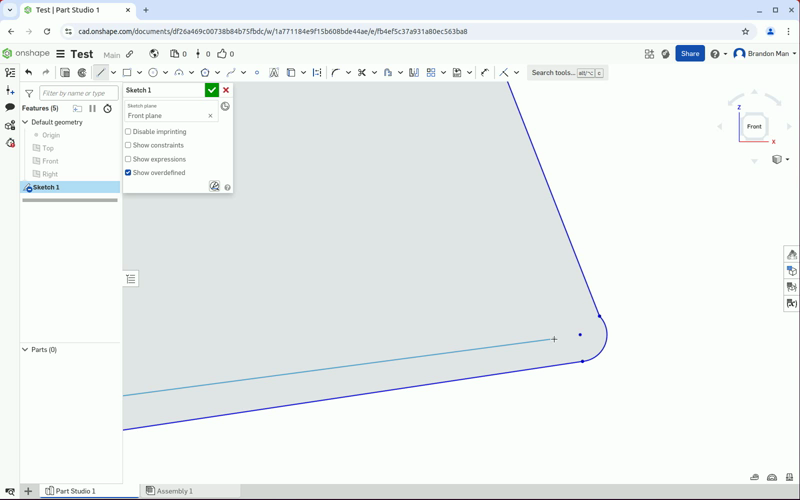
scroll(-6)
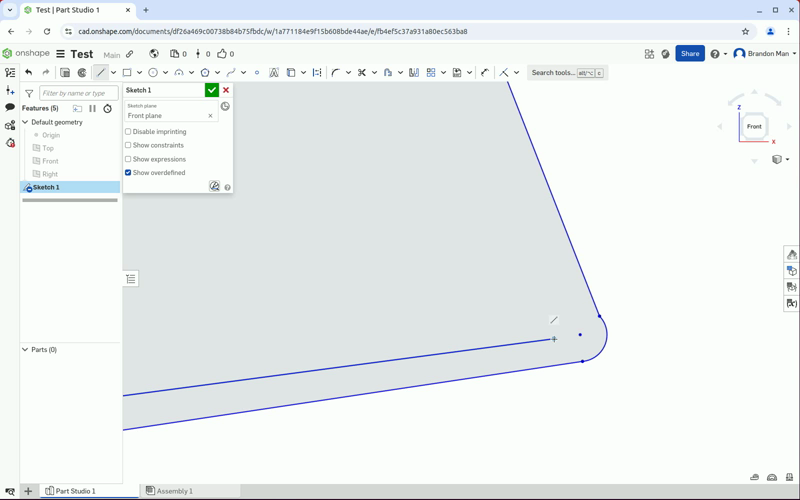
scroll(-6)
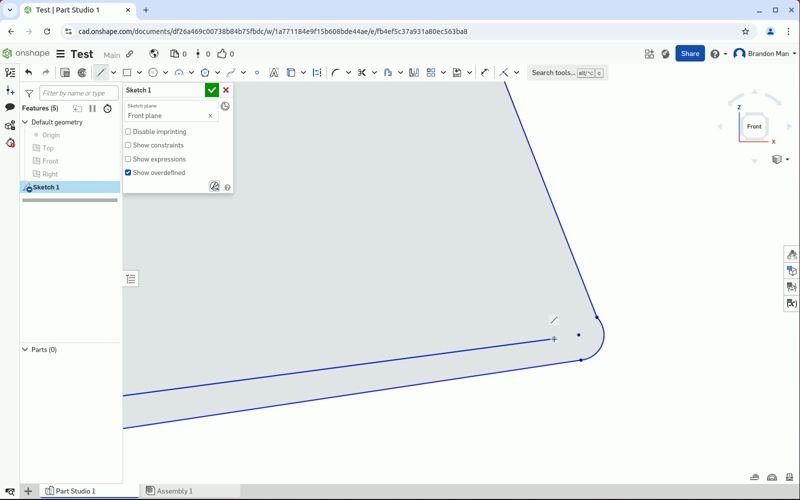
scroll(-6)
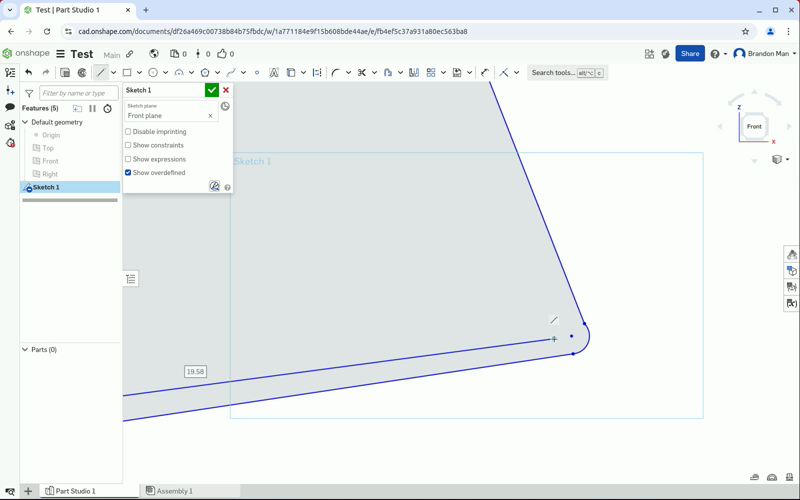
scroll(-6)
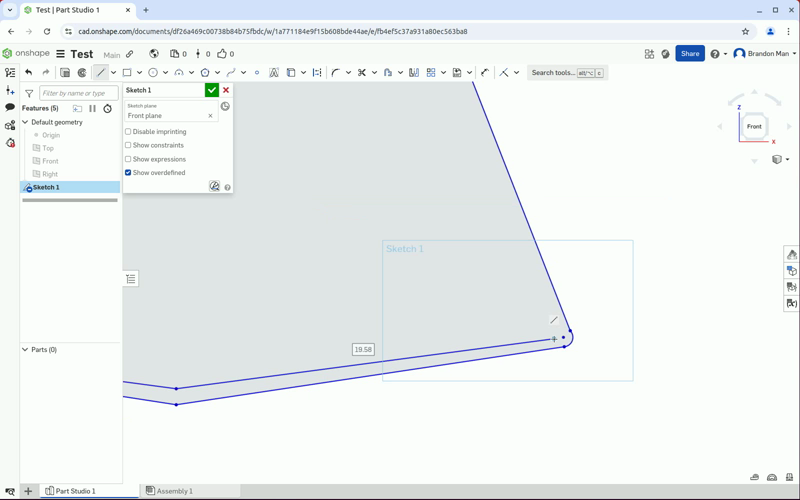
scroll(-6)
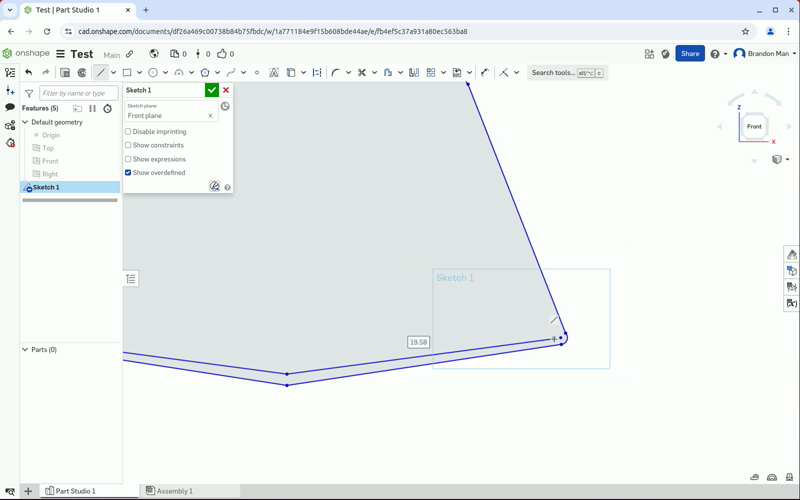
scroll(-6)
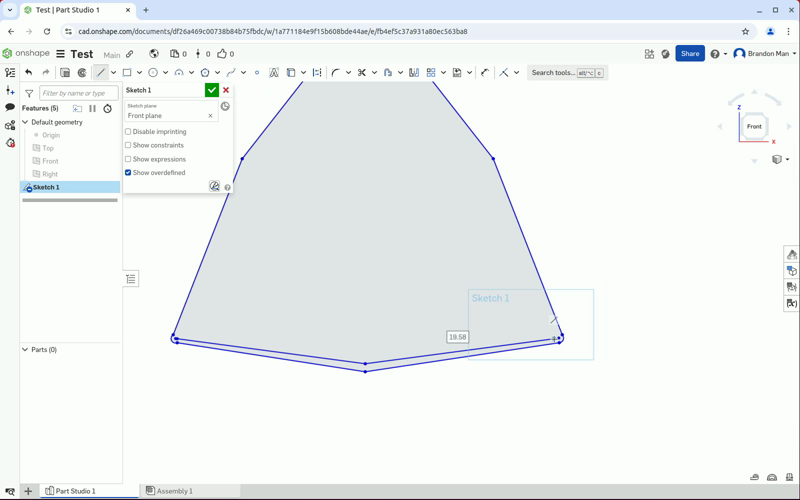
scroll(-6)
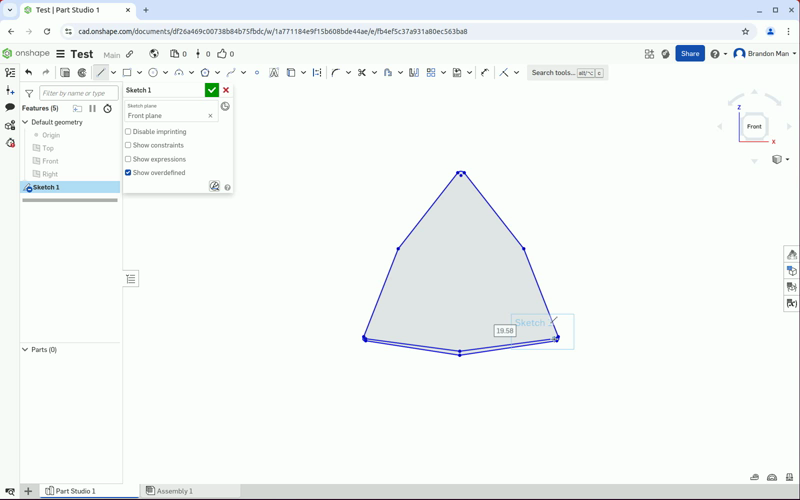
key_up(shift)
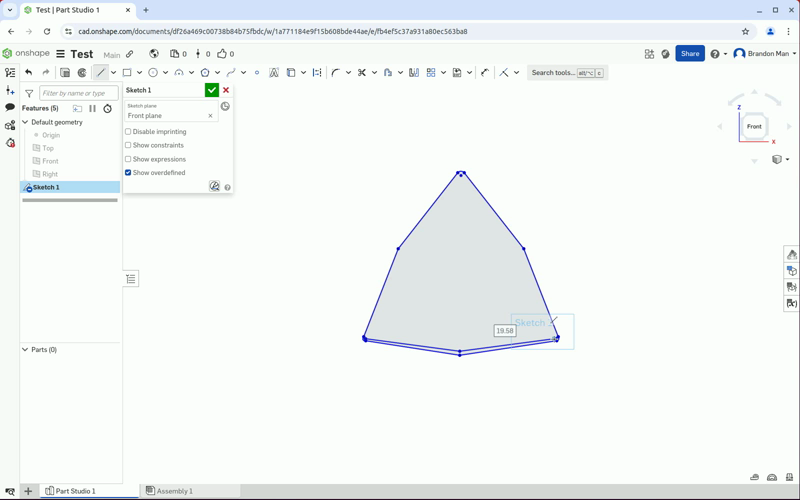
key_down(shift)
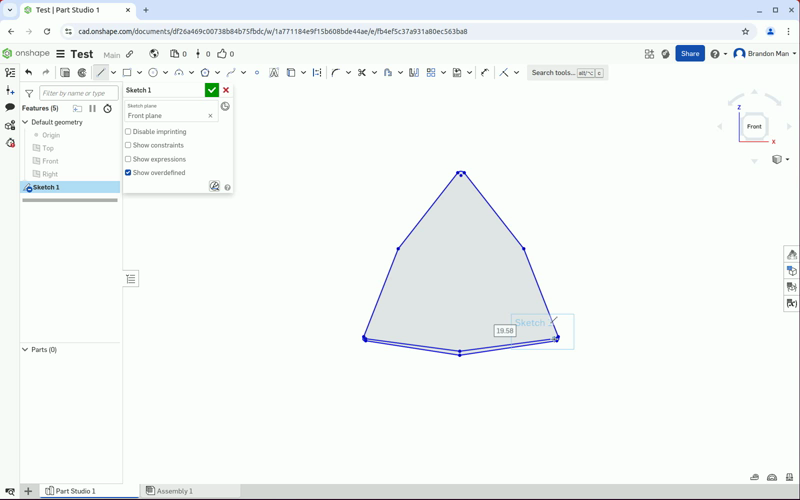
mouse_move(519, 248)
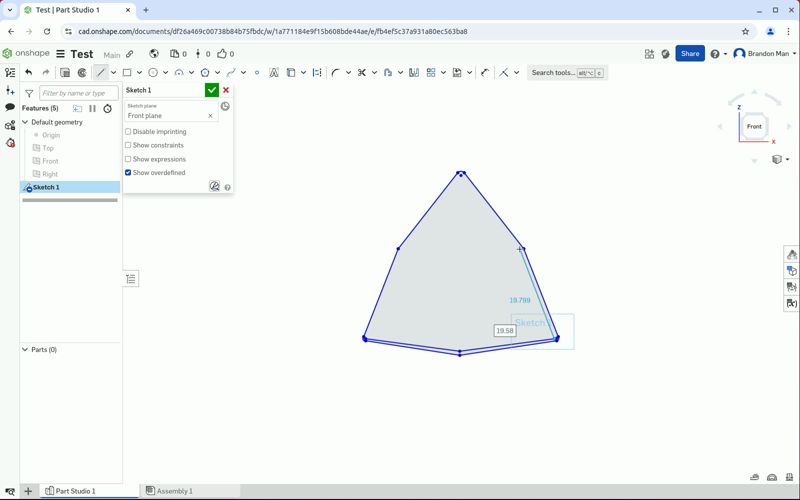
scroll(6)
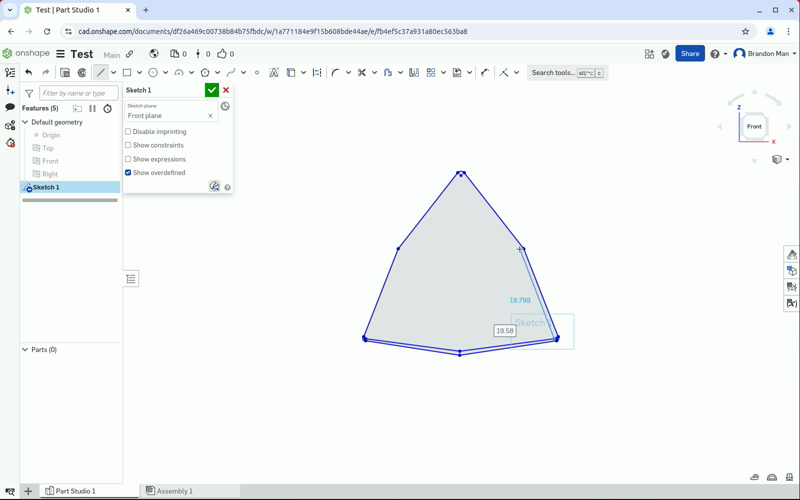
scroll(6)
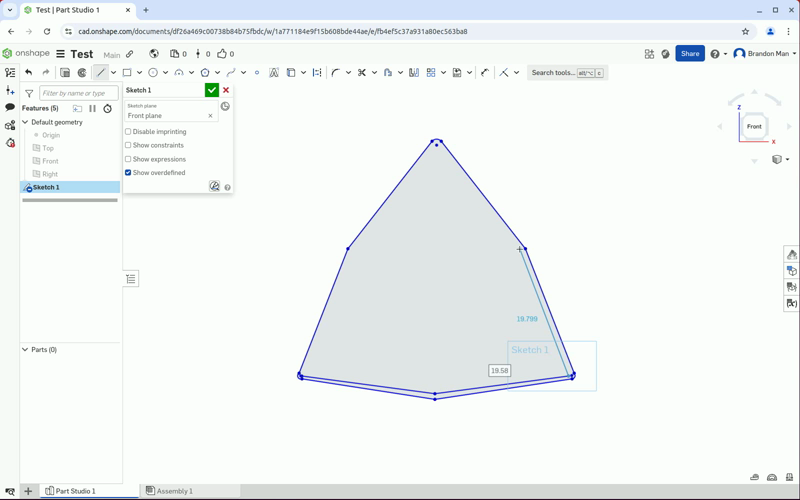
scroll(6)
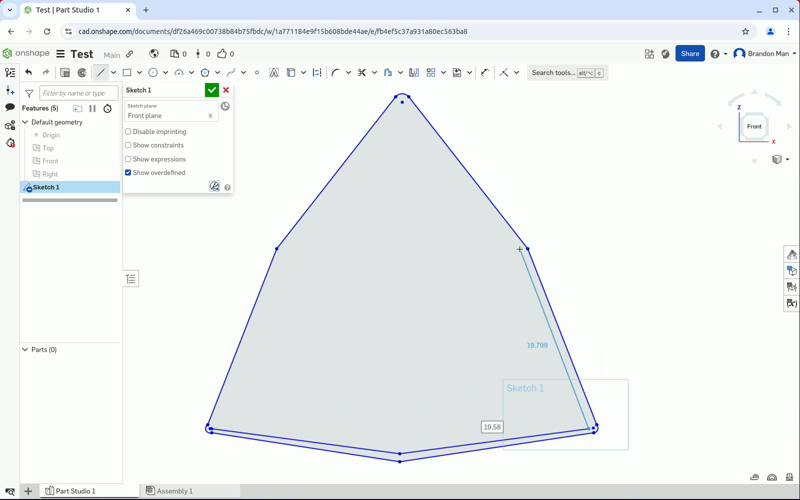
scroll(6)
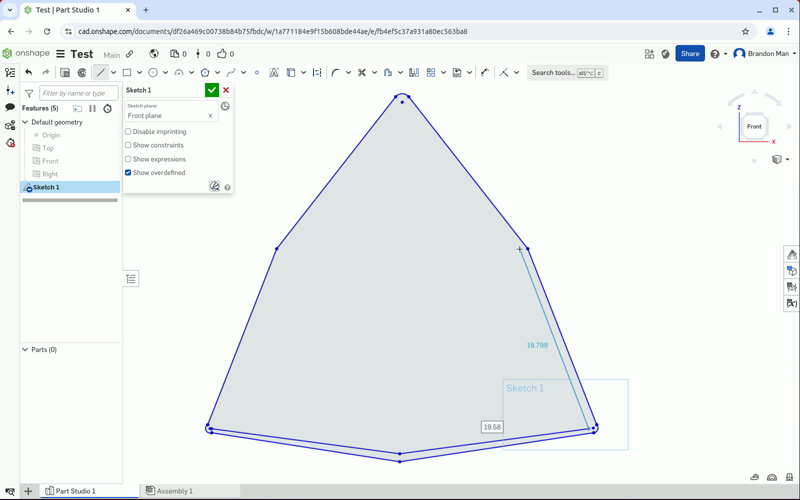
scroll(6)
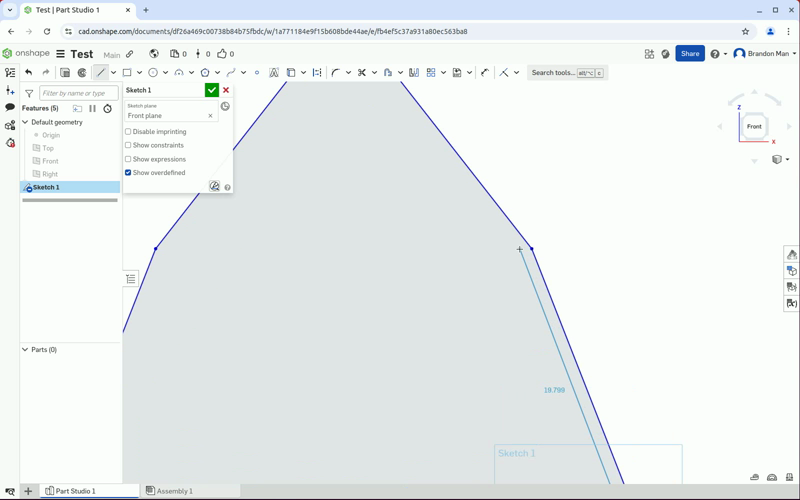
scroll(6)
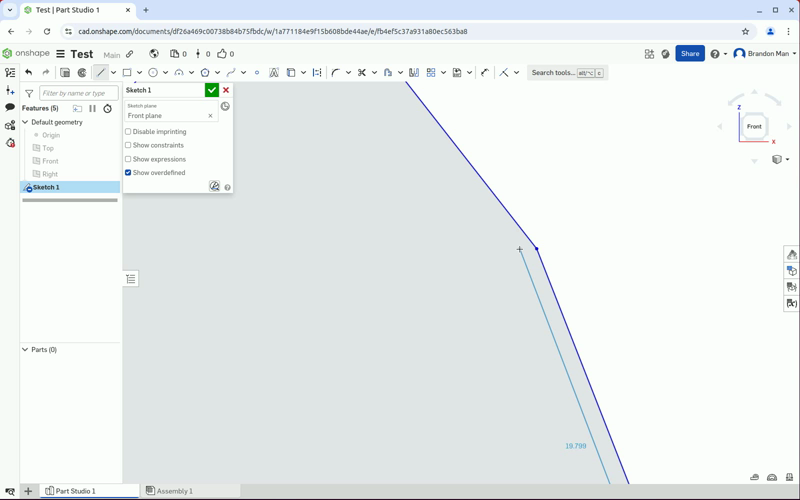
scroll(6)
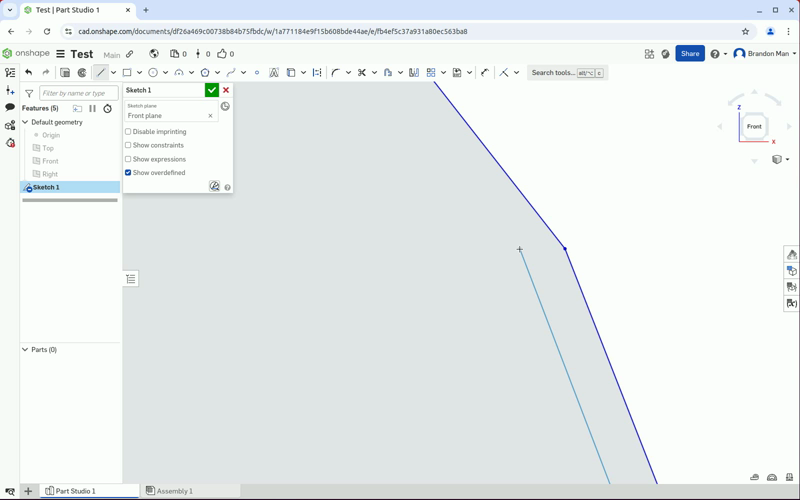
click(519, 248)
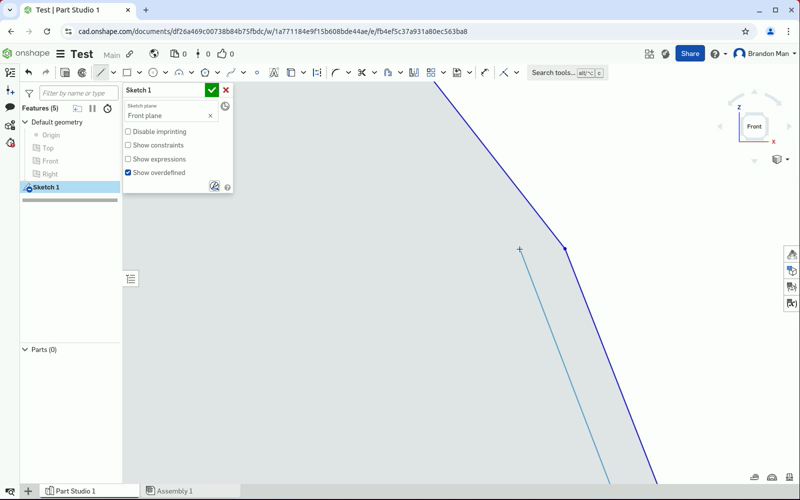
scroll(-6)
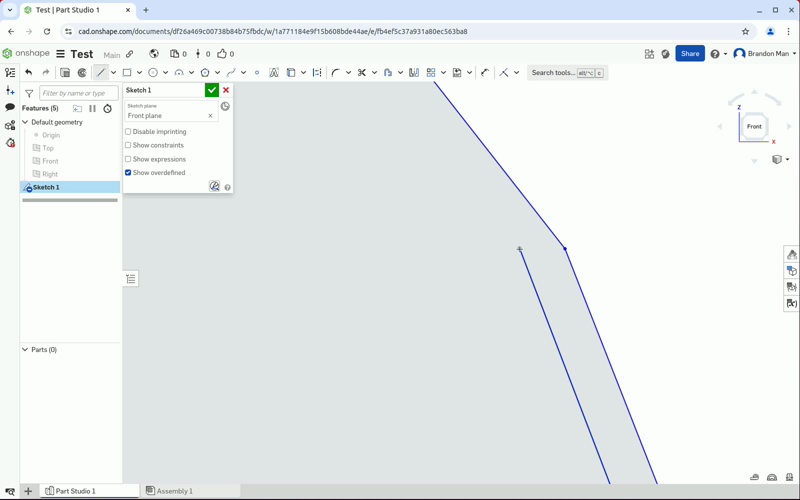
scroll(-6)
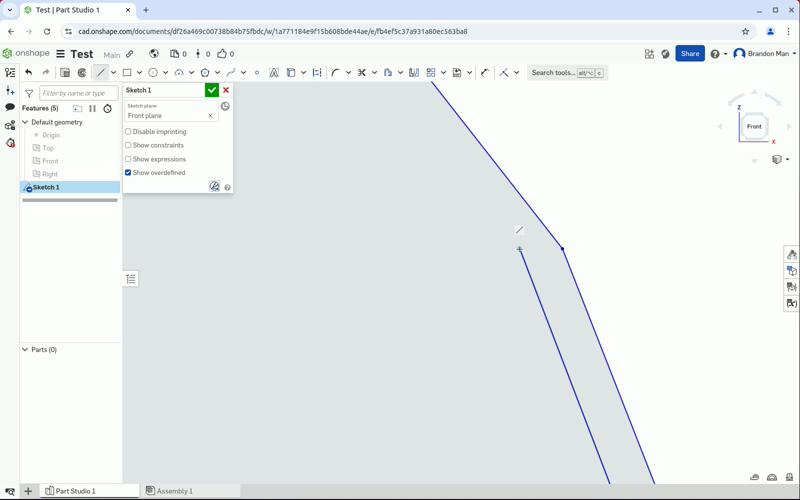
scroll(-6)
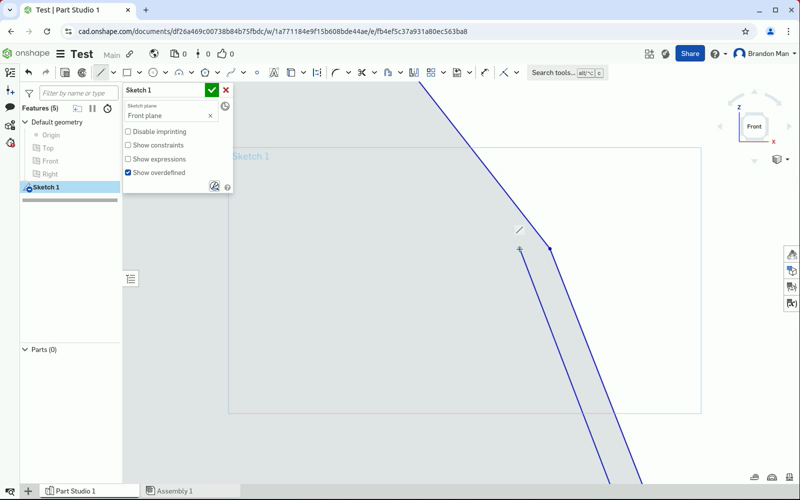
scroll(-6)
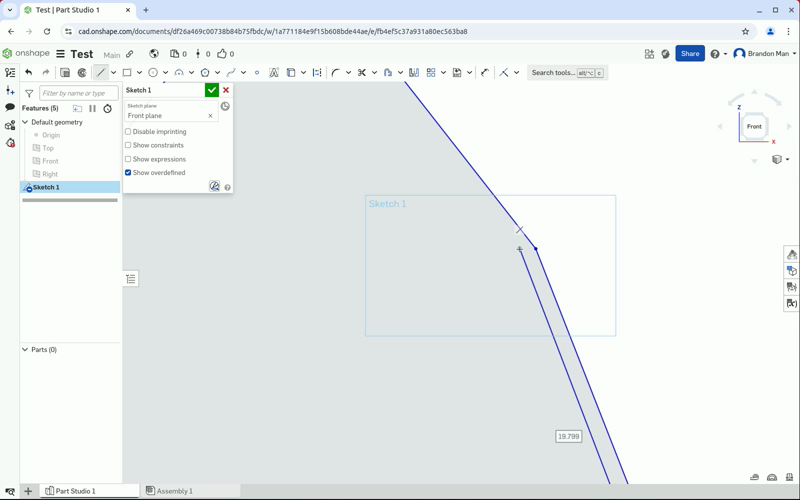
scroll(-6)
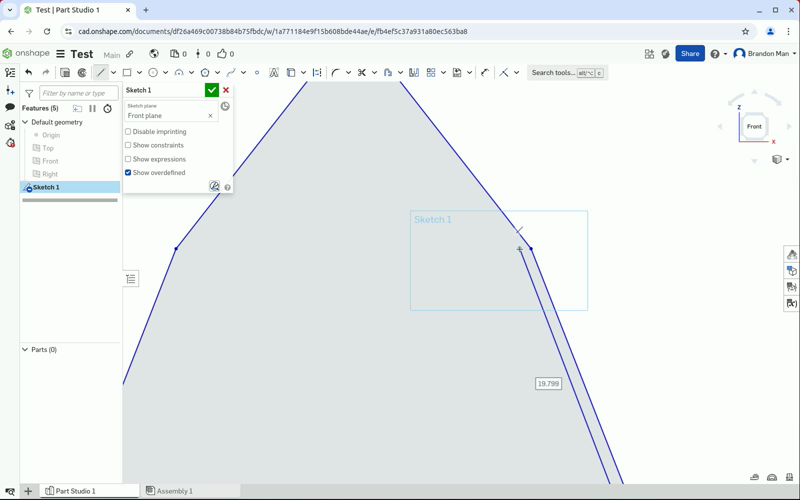
scroll(-6)
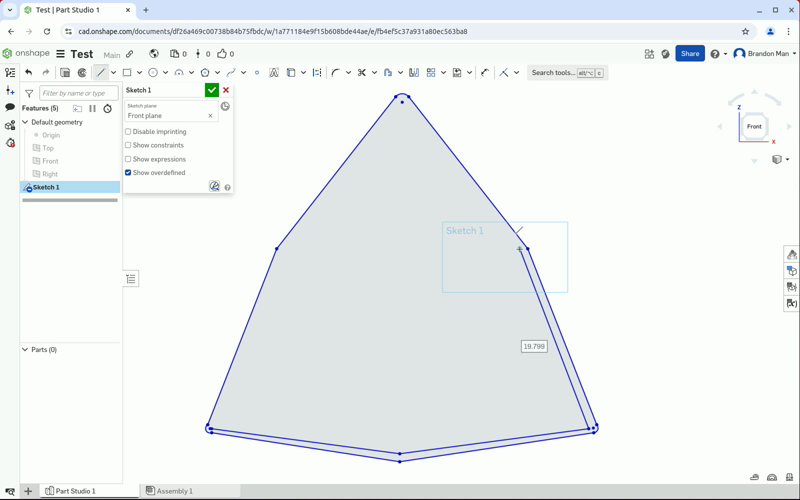
scroll(-6)
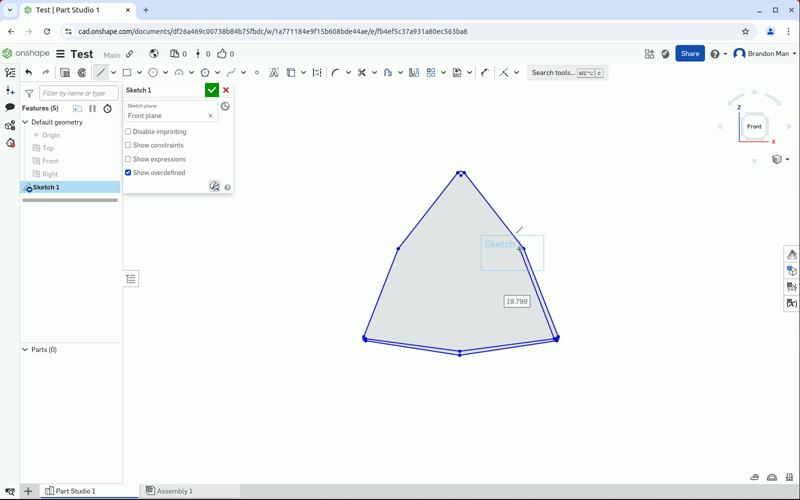
key_up(shift)
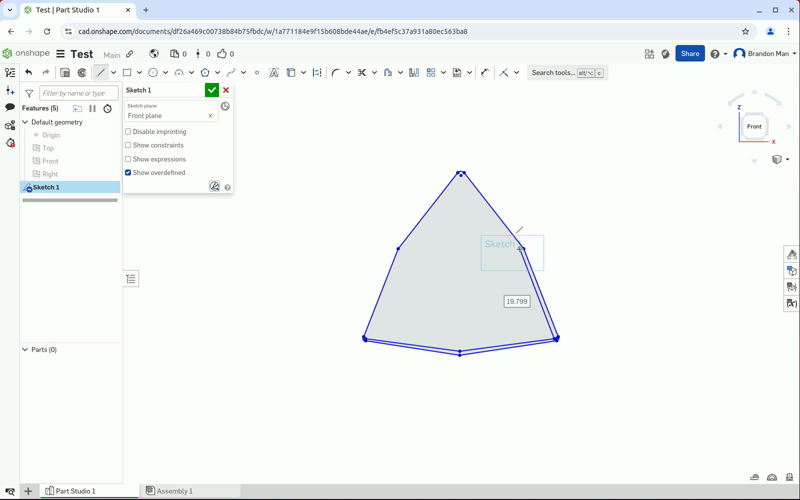
key_down(shift)
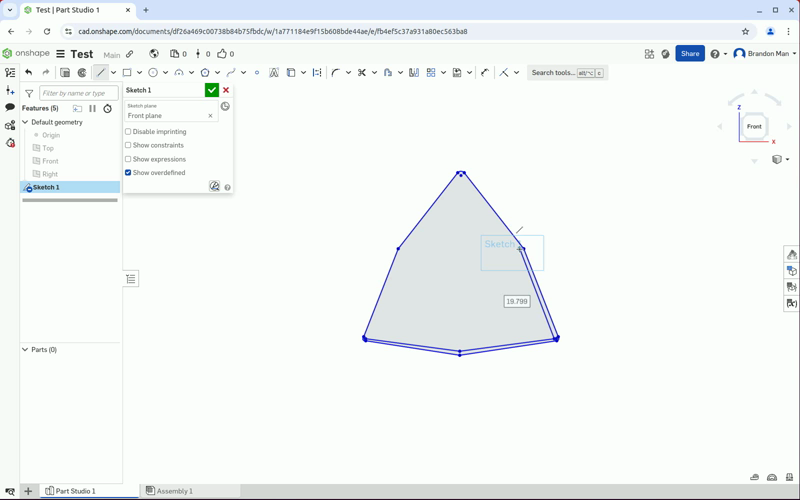
mouse_move(459, 174)
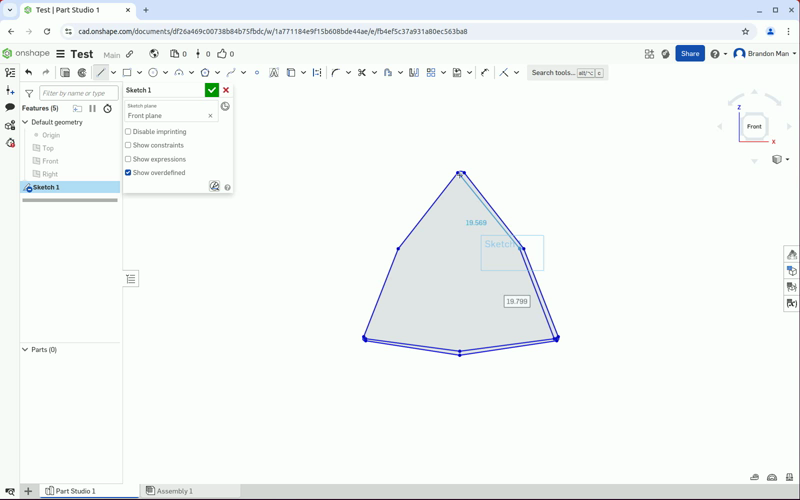
scroll(6)
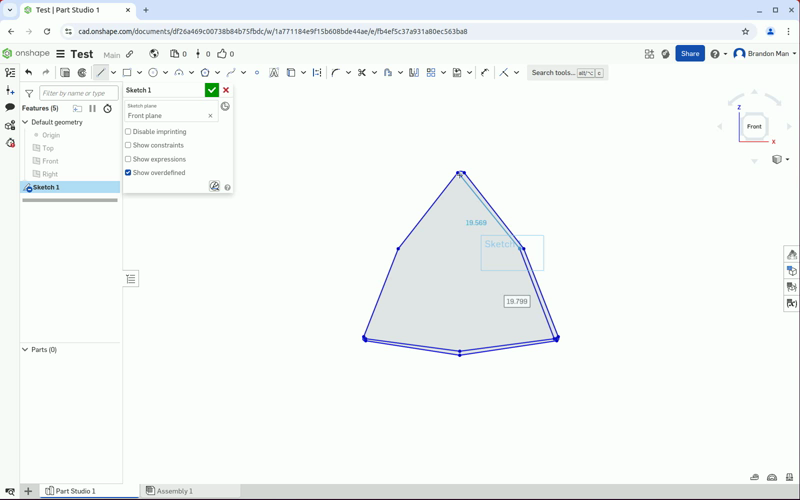
scroll(6)
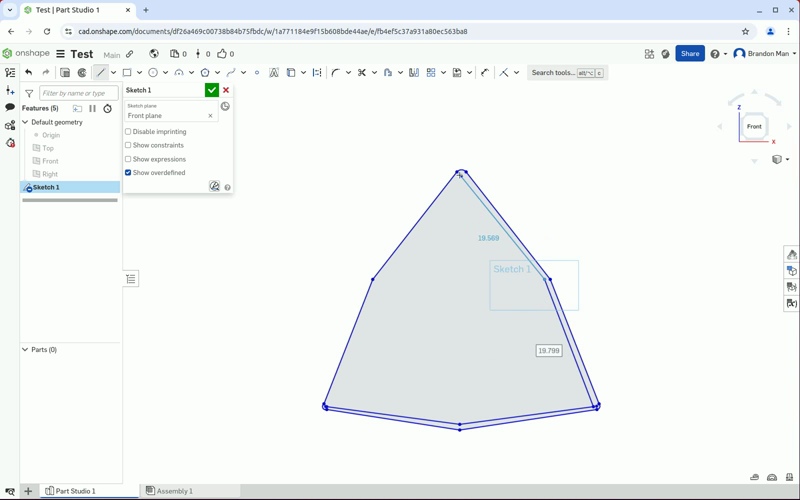
scroll(6)
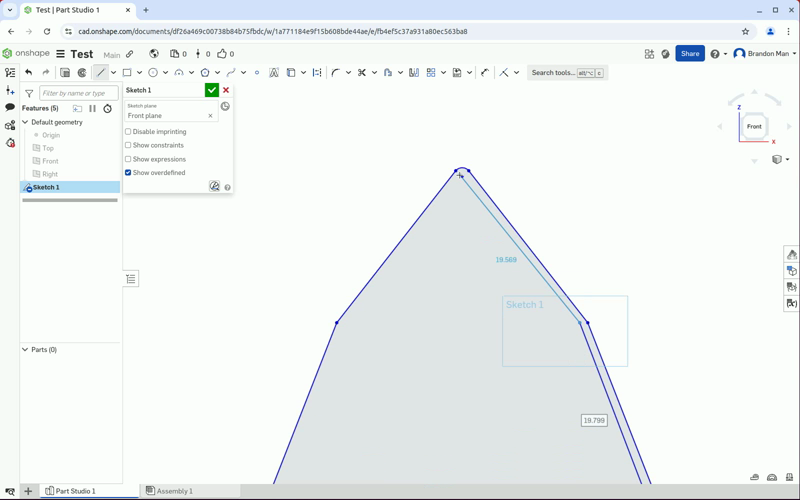
scroll(6)
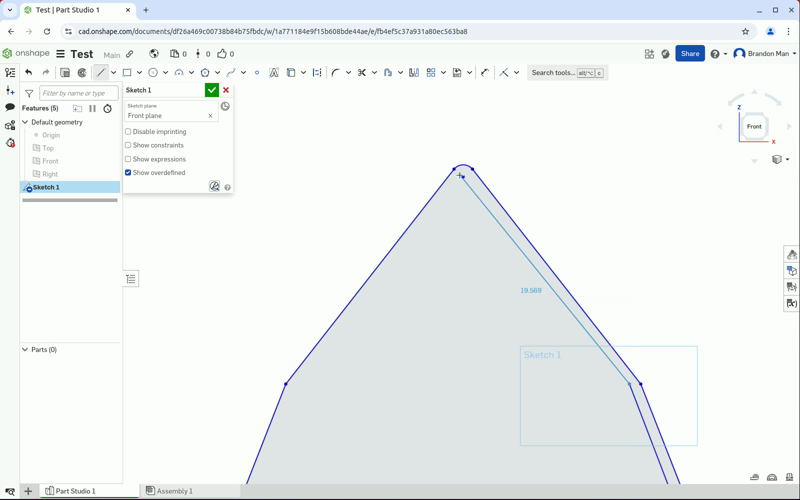
scroll(6)
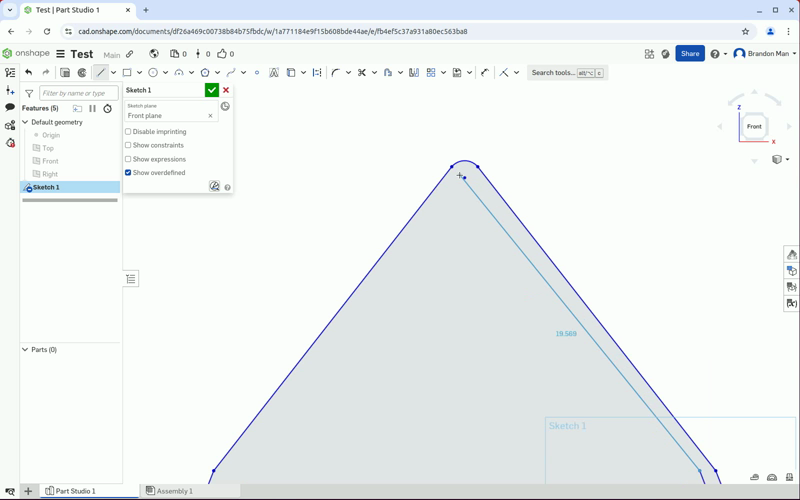
scroll(6)
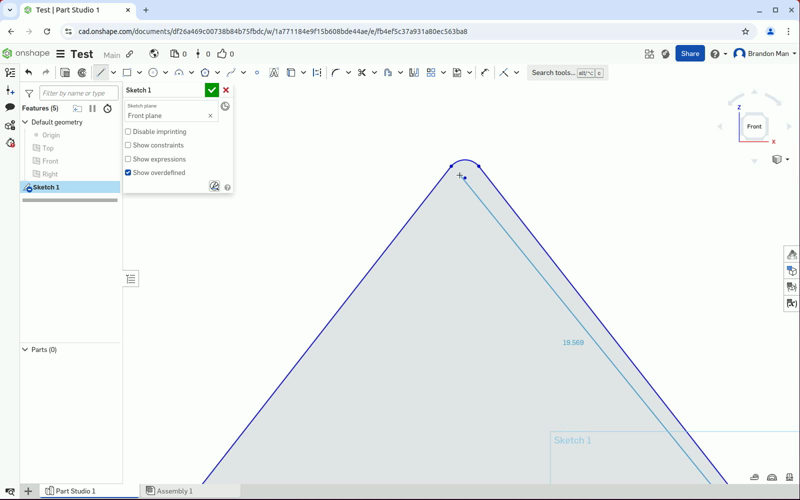
scroll(6)
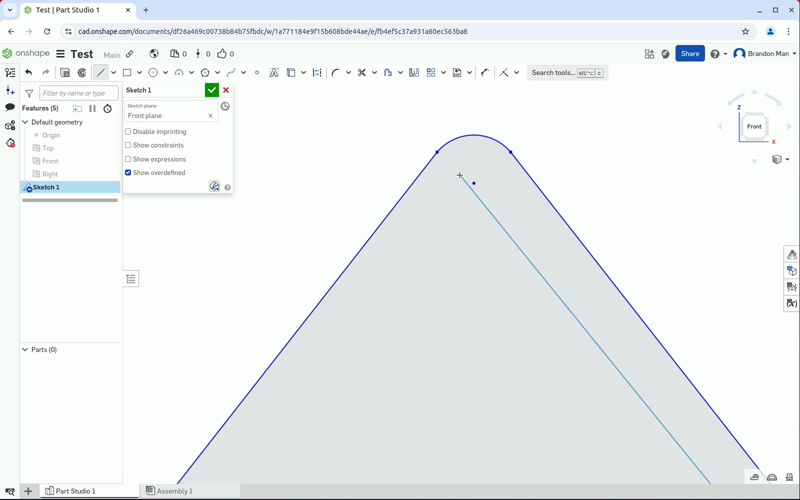
click(459, 174)
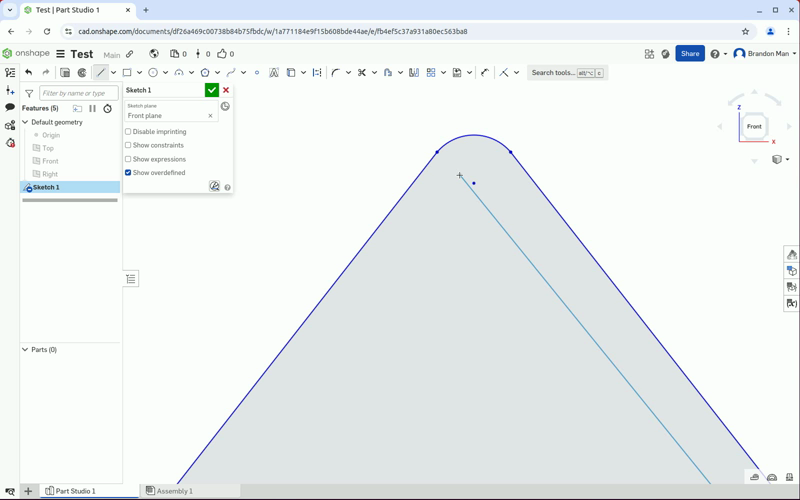
scroll(-6)
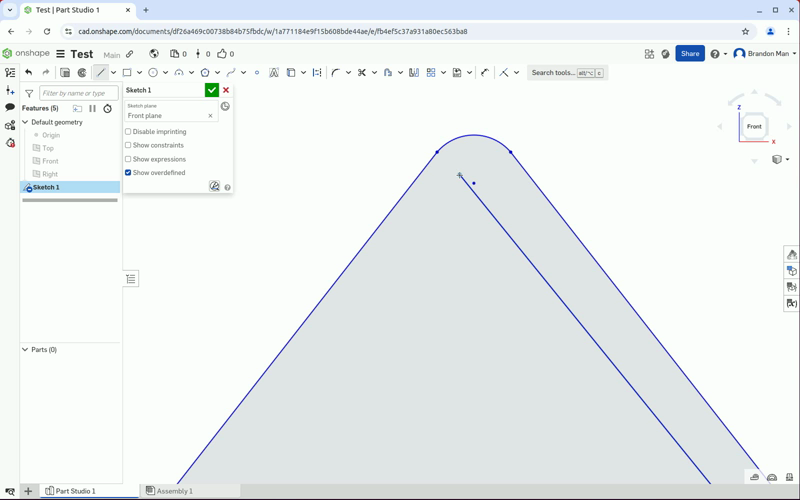
scroll(-6)
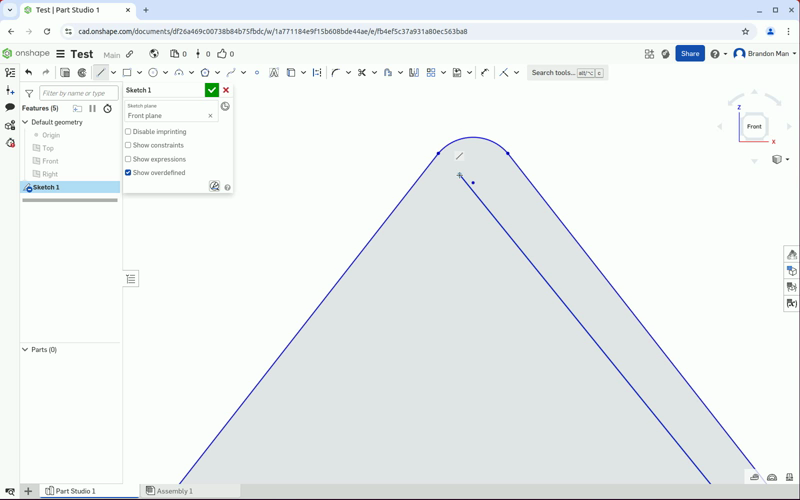
scroll(-6)
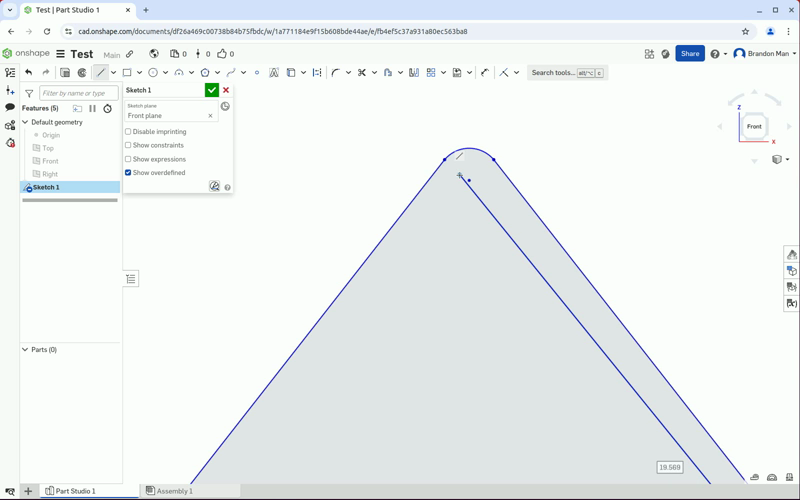
scroll(-6)
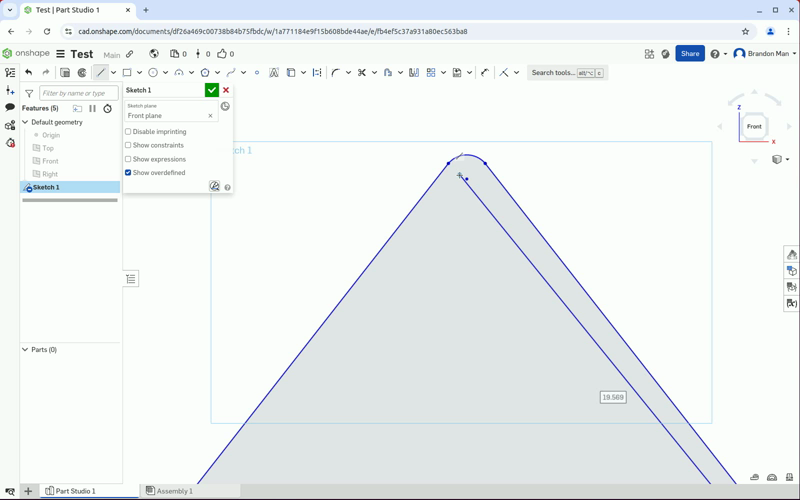
scroll(-6)
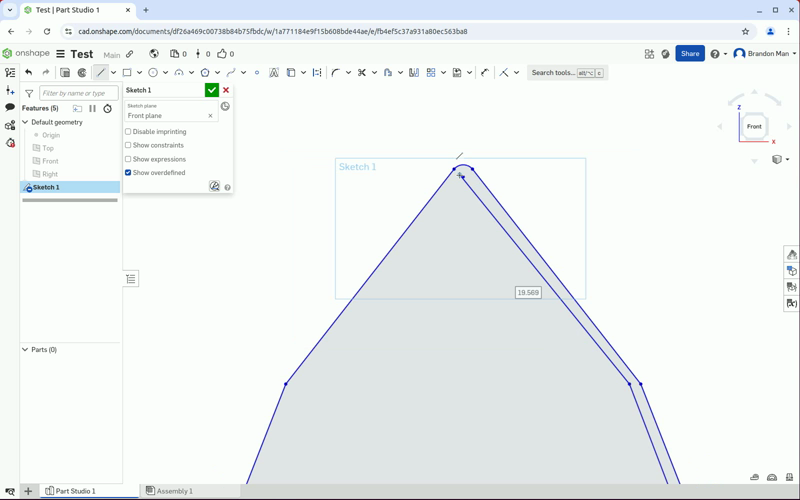
scroll(-6)
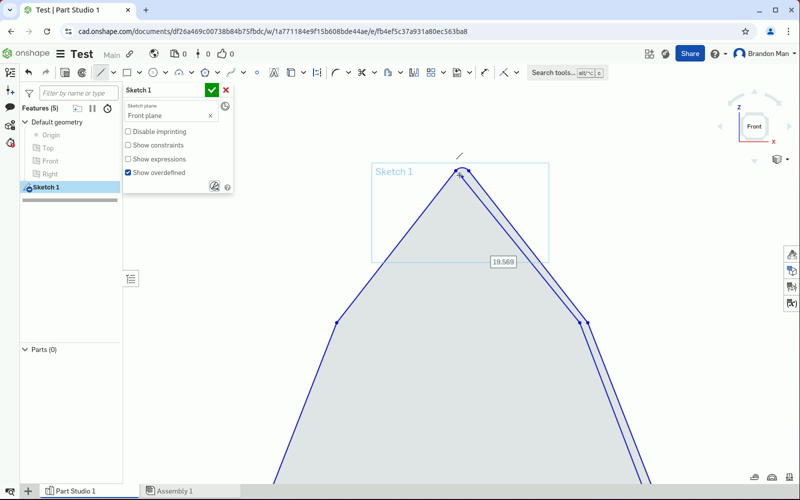
scroll(-6)
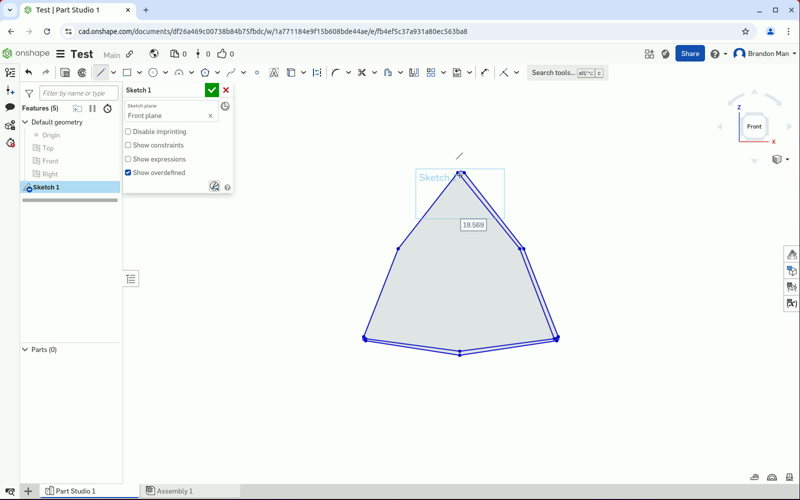
key_up(shift)
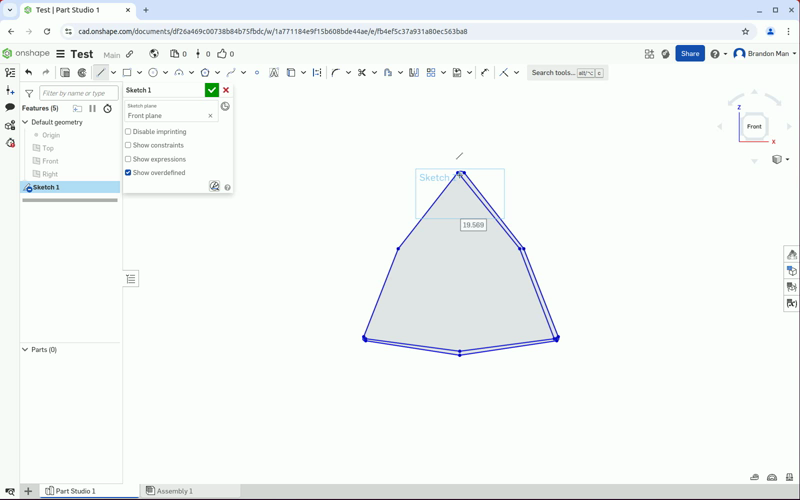
key_down(shift)
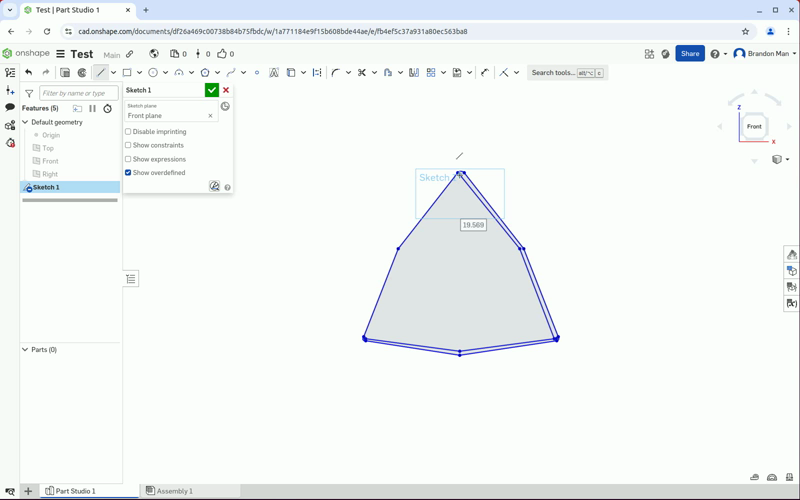
mouse_move(402, 248)
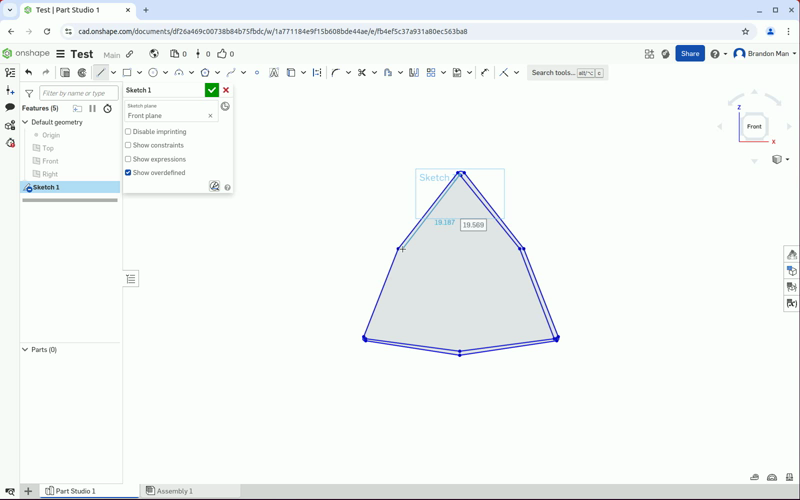
scroll(6)
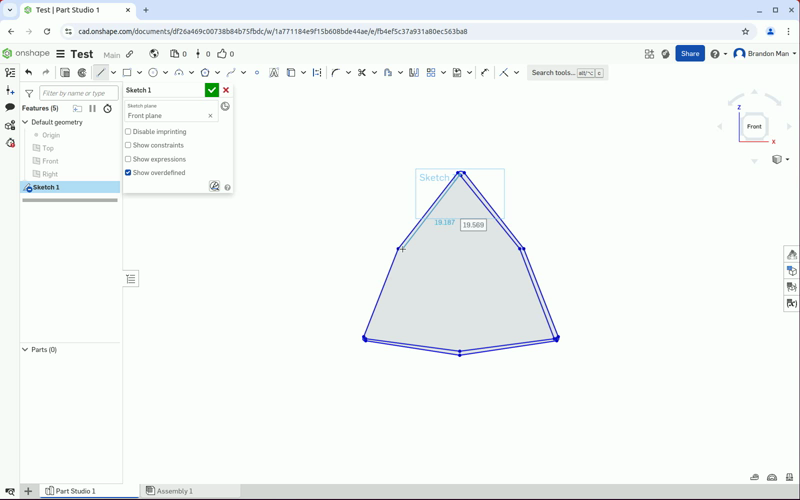
scroll(6)
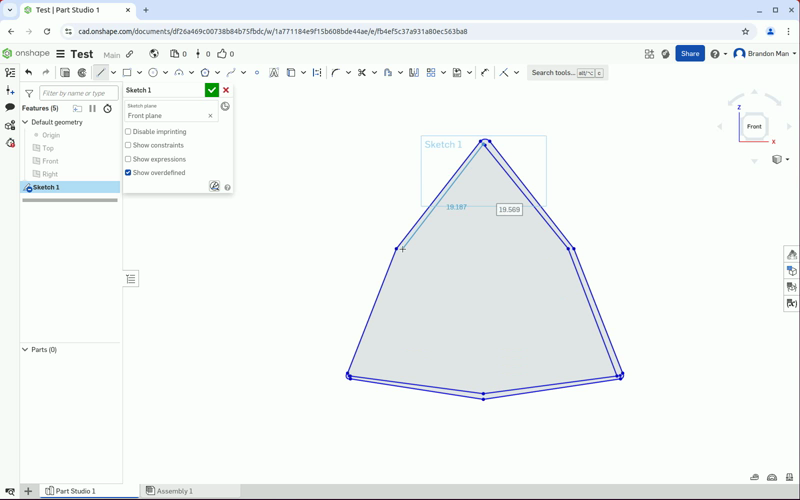
scroll(6)
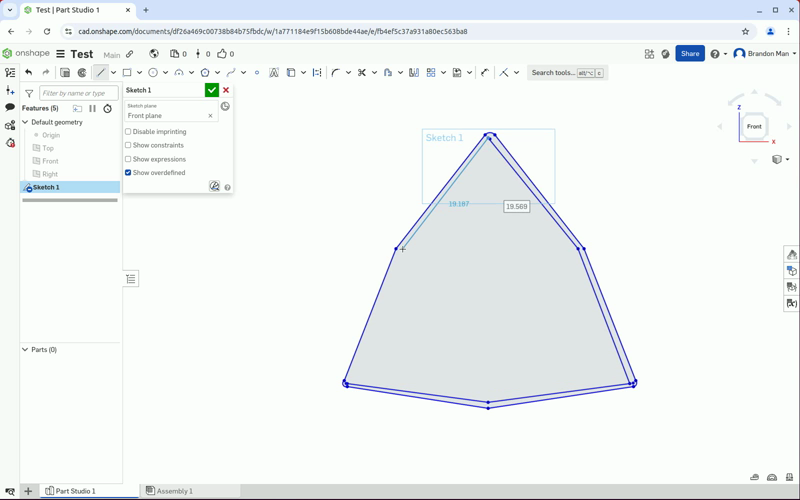
scroll(6)
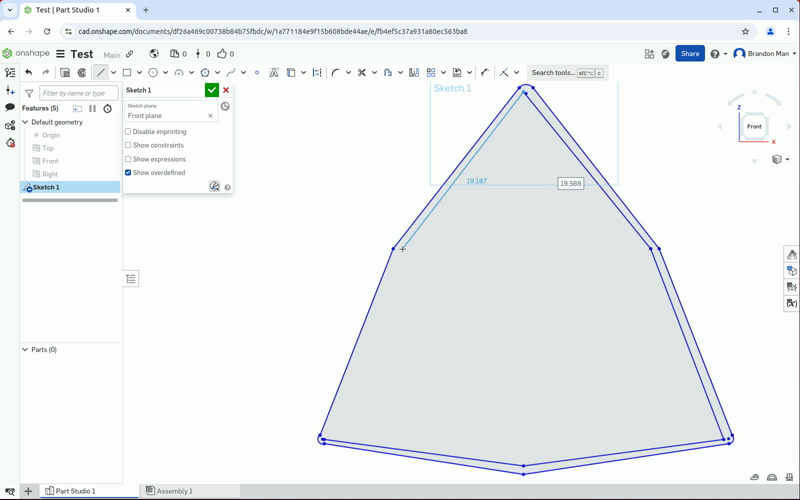
scroll(6)
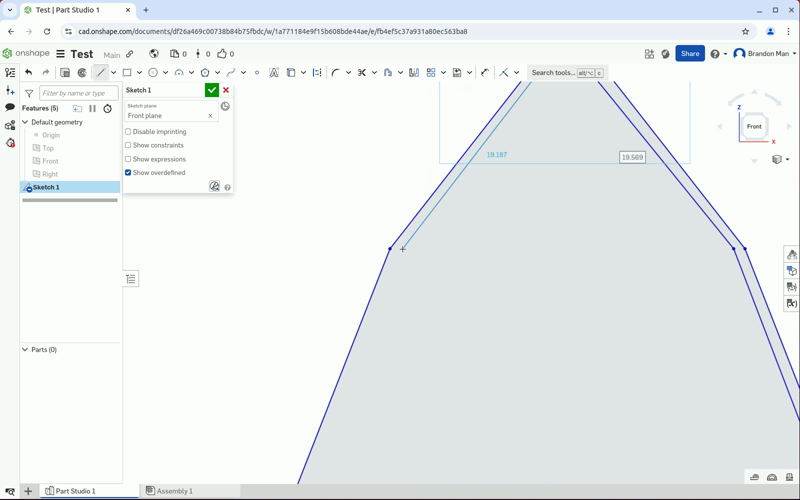
scroll(6)
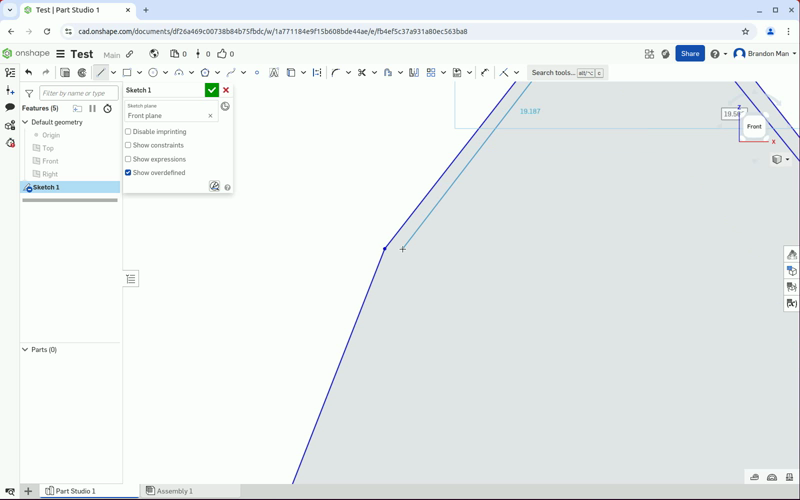
scroll(6)
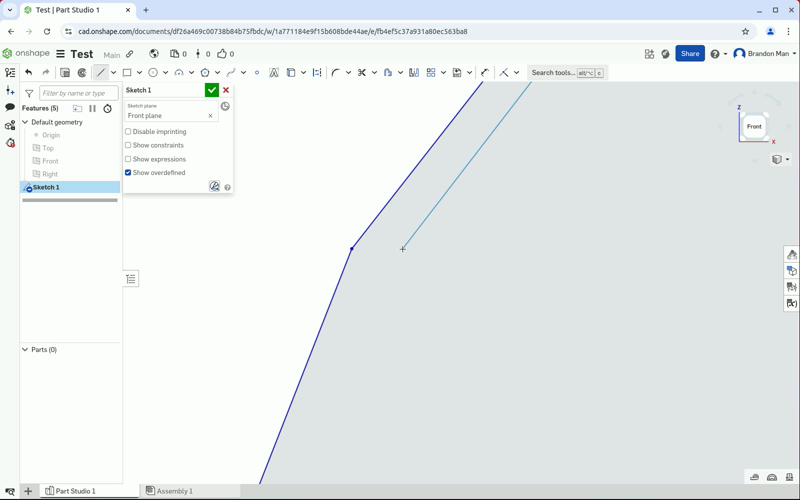
click(402, 248)
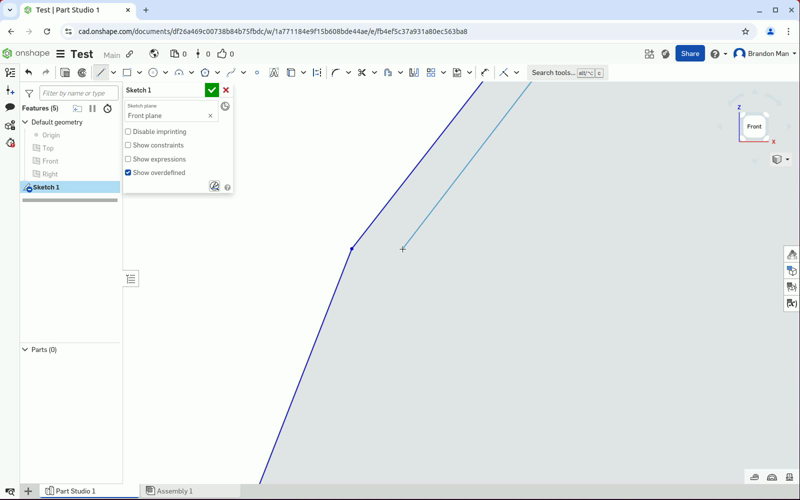
scroll(-6)
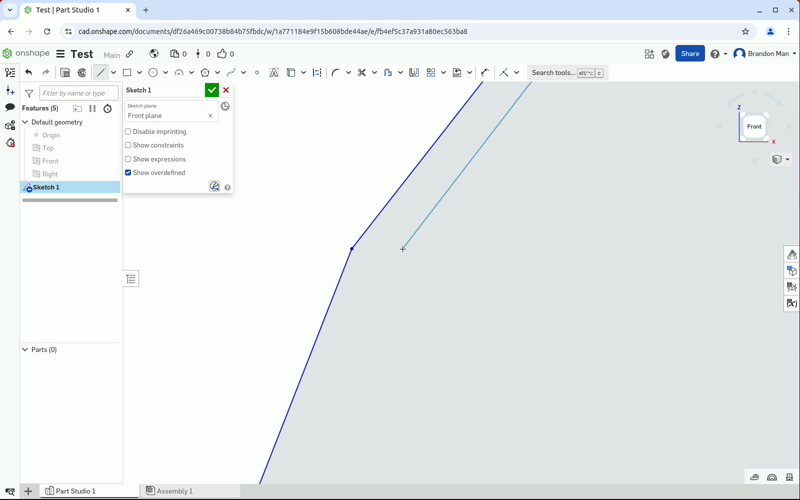
scroll(-6)
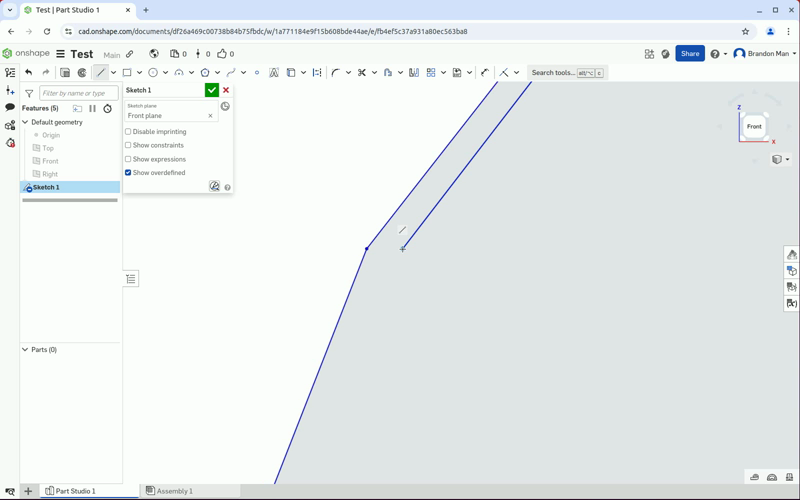
scroll(-6)
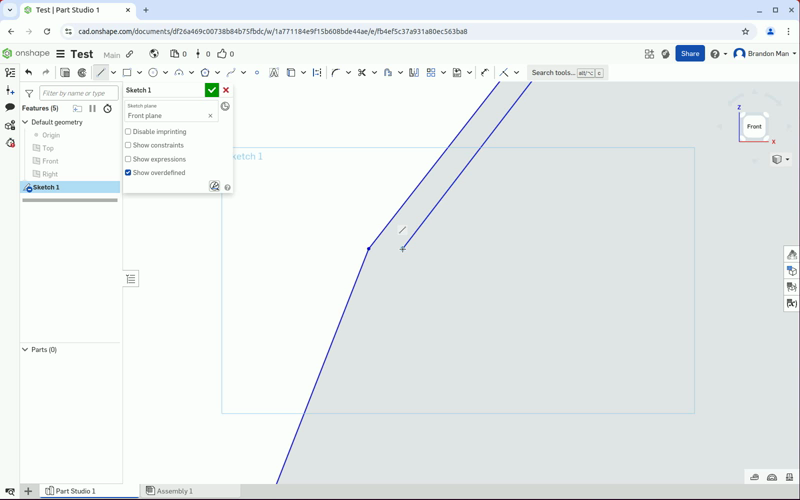
scroll(-6)
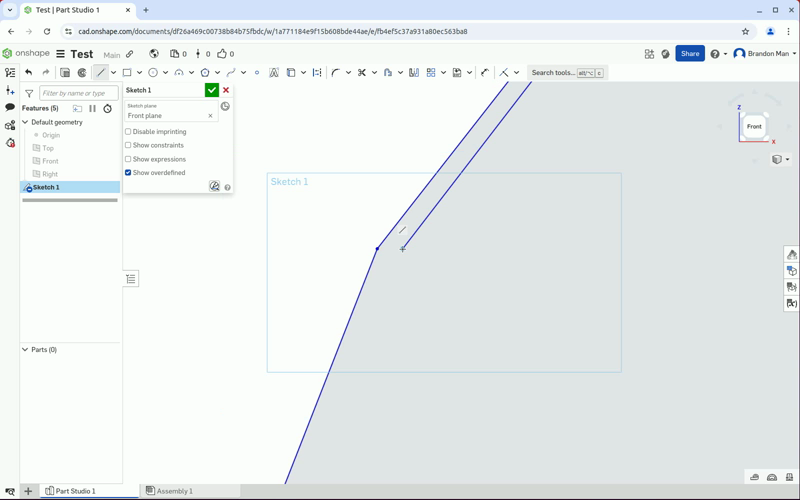
scroll(-6)
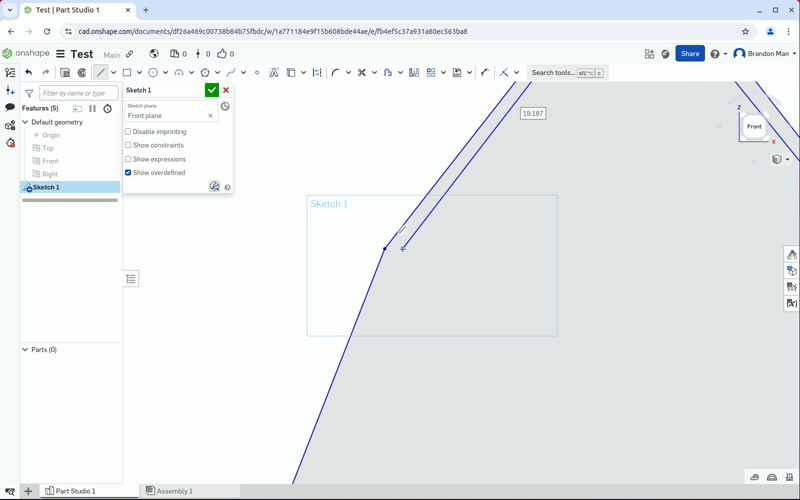
scroll(-6)
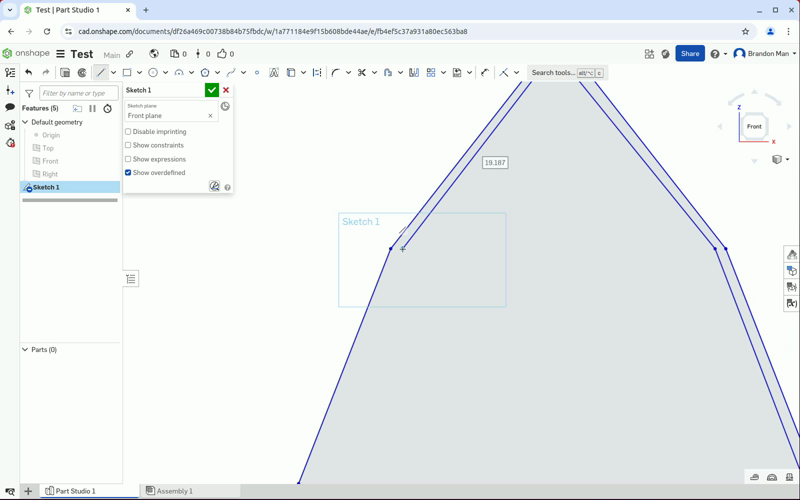
scroll(-6)
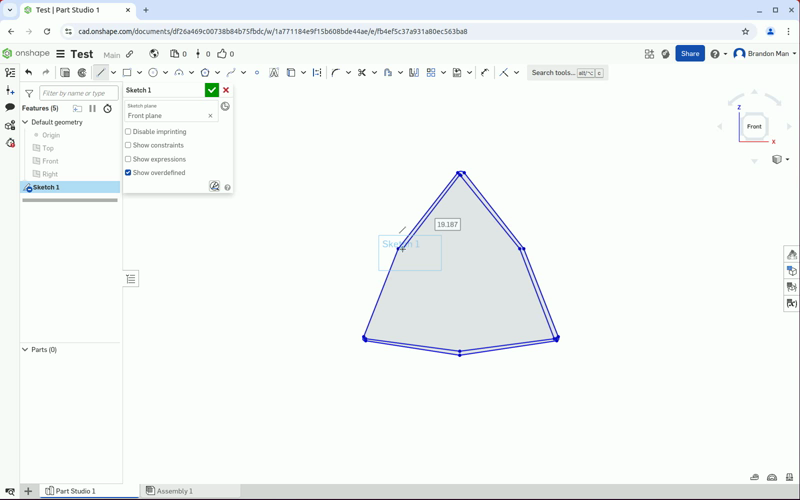
key_up(shift)
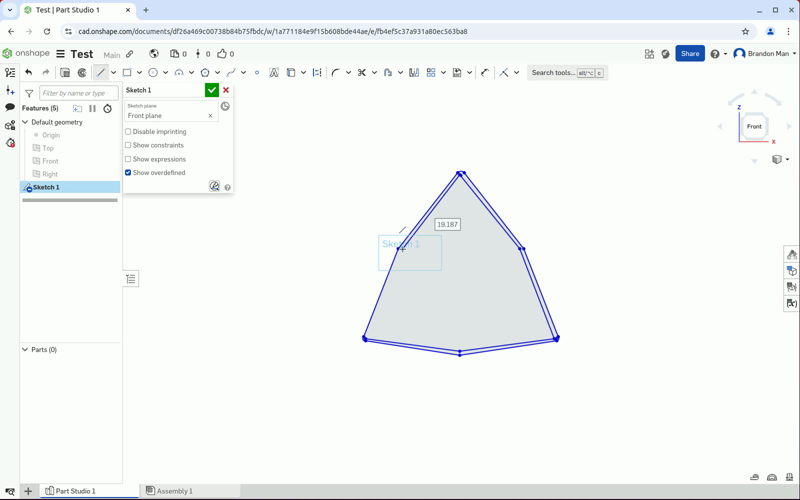
key_down(shift)
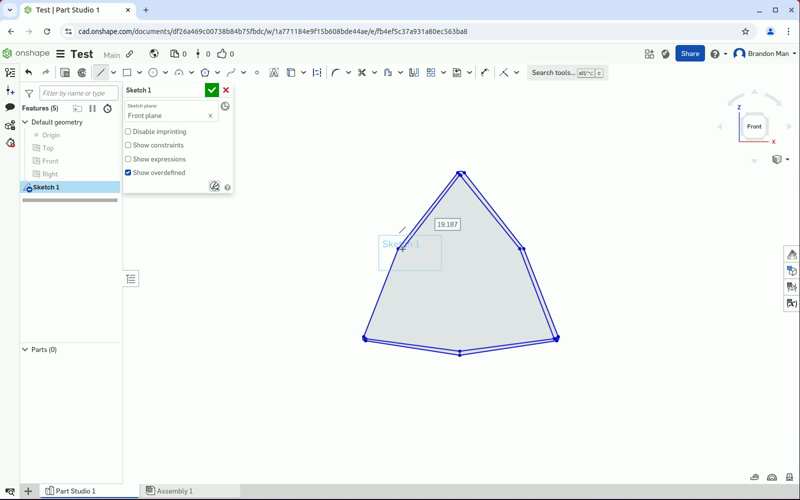
mouse_move(365, 338)
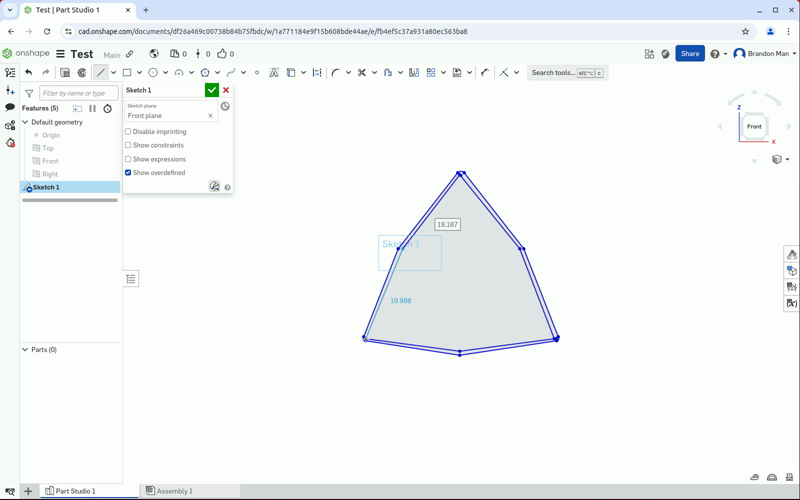
scroll(6)
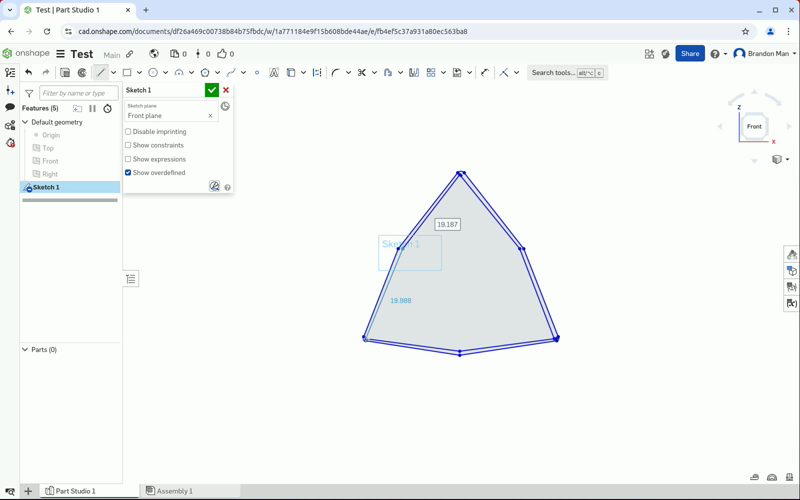
scroll(6)
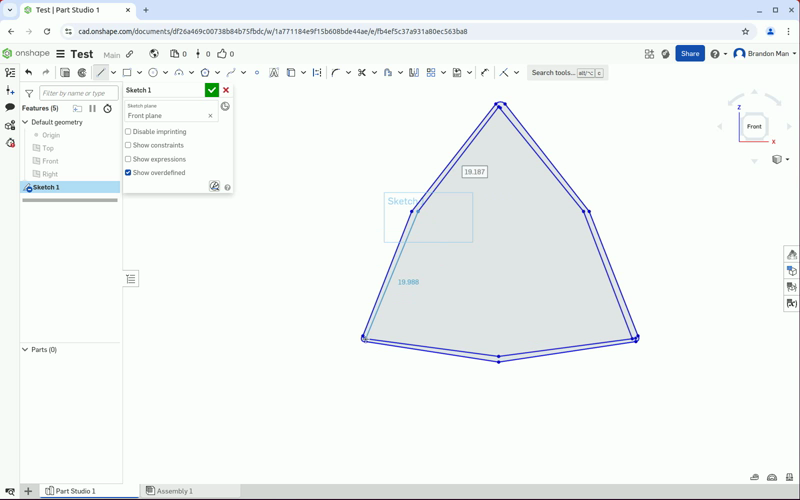
scroll(6)
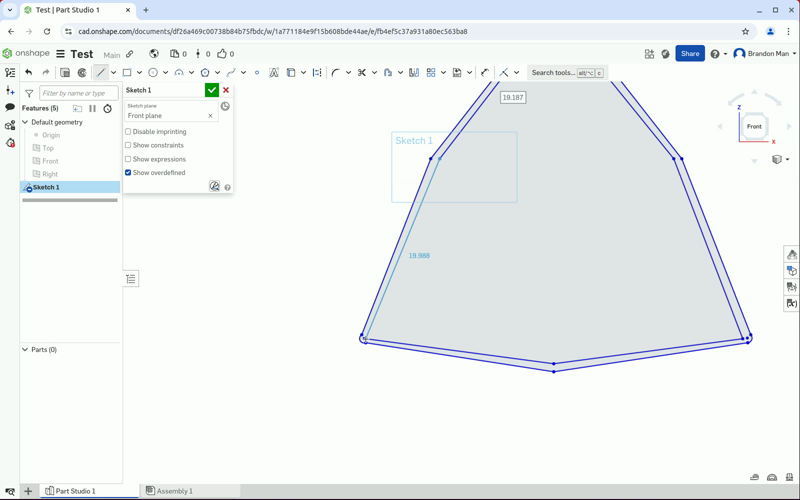
scroll(6)
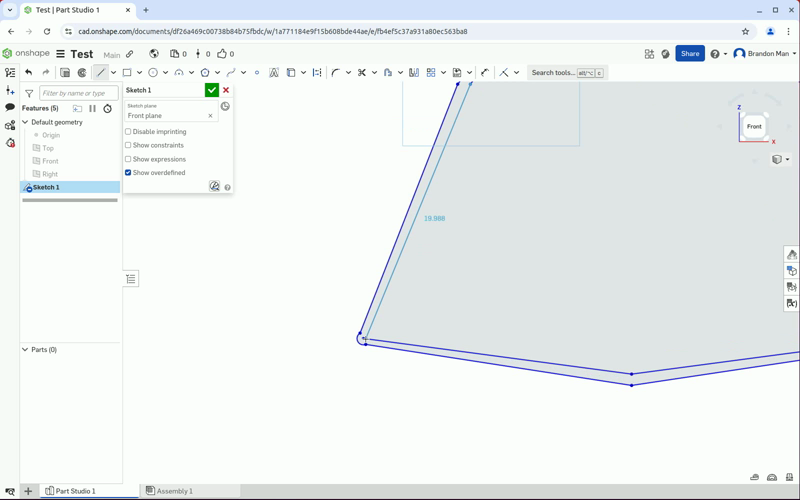
scroll(6)
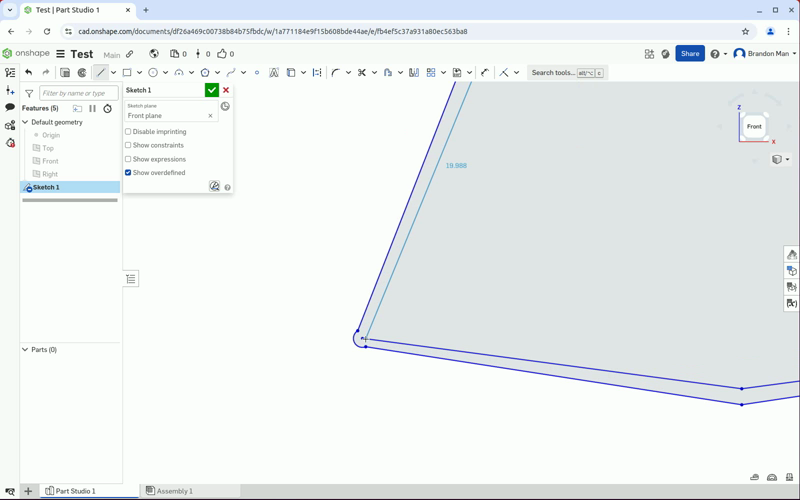
scroll(6)
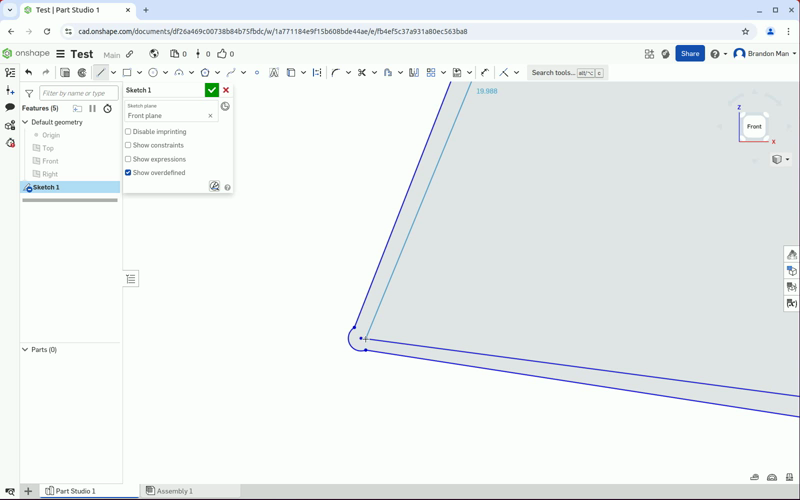
scroll(6)
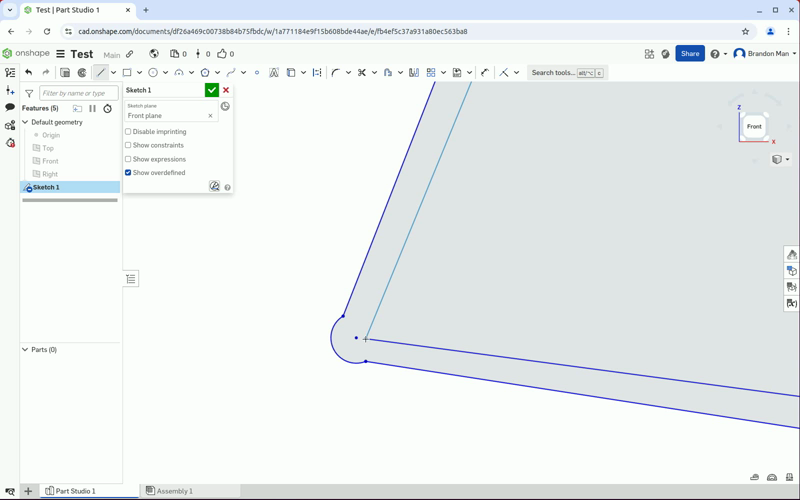
key_up(shift)
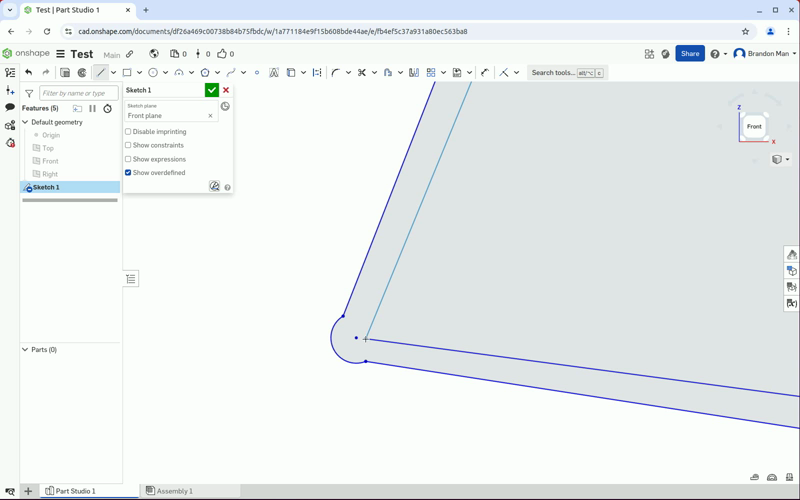
click(365, 338)
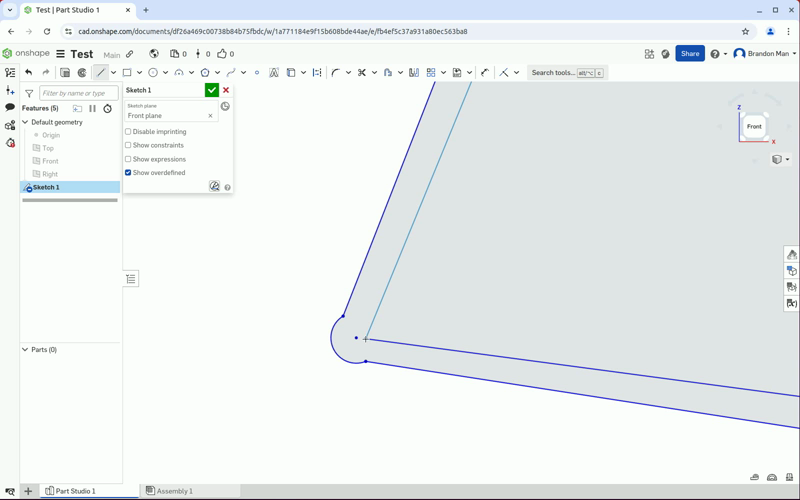
scroll(-6)
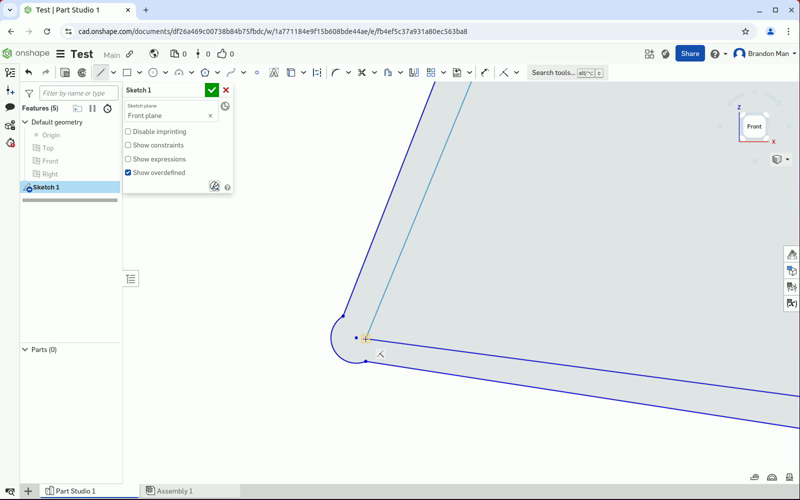
scroll(-6)
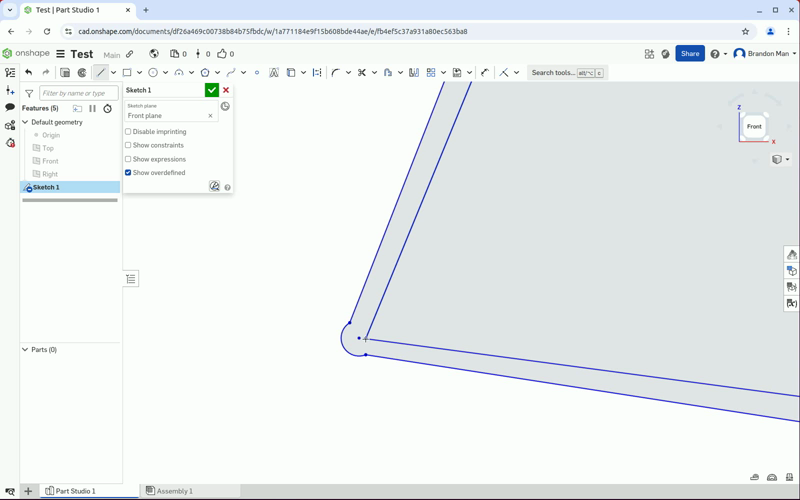
scroll(-6)
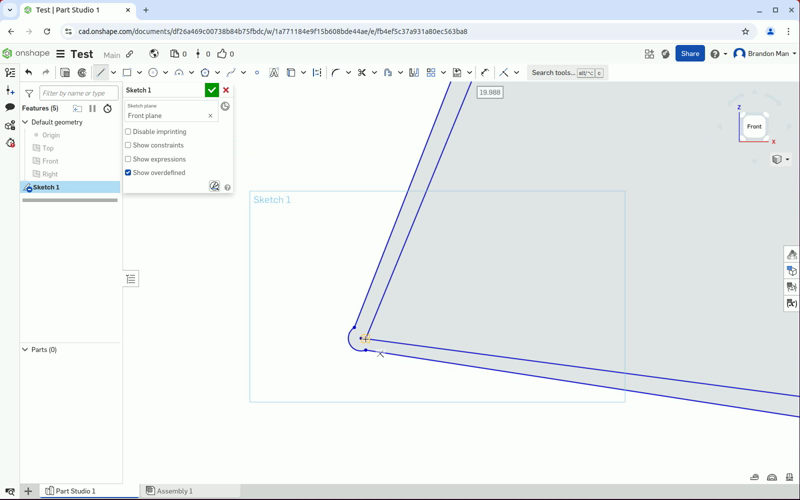
scroll(-6)
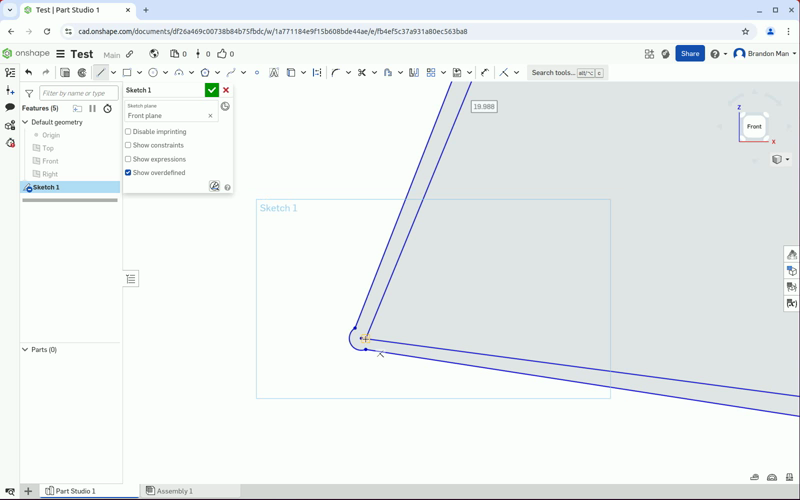
scroll(-6)
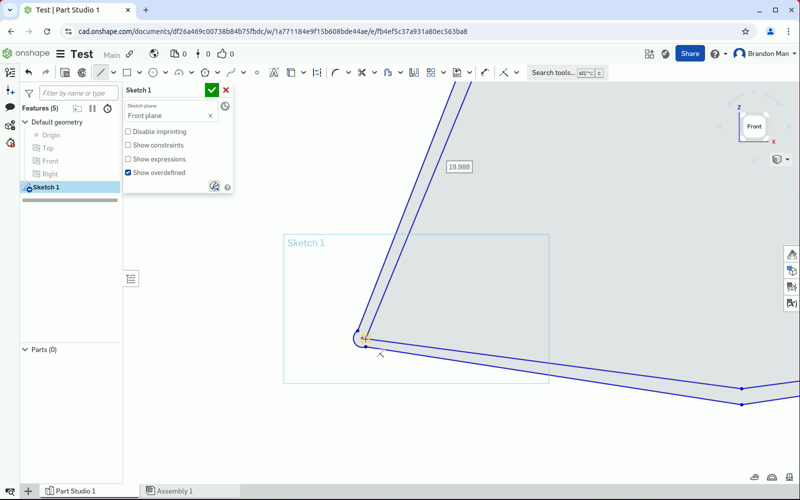
scroll(-6)
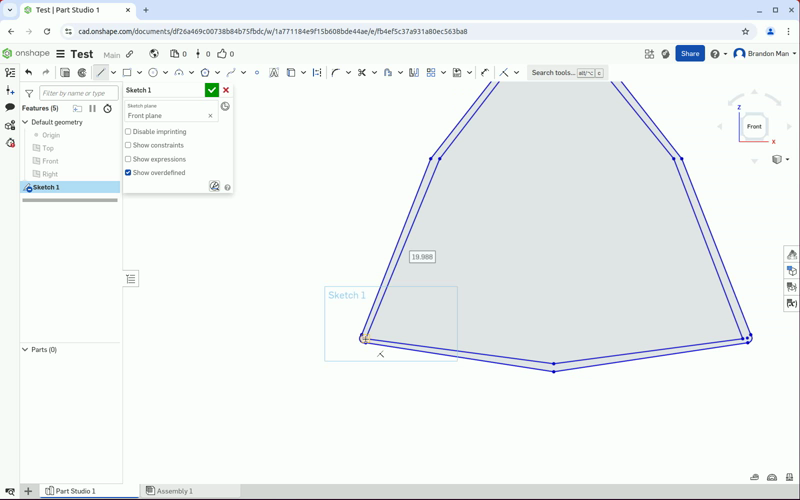
scroll(-6)
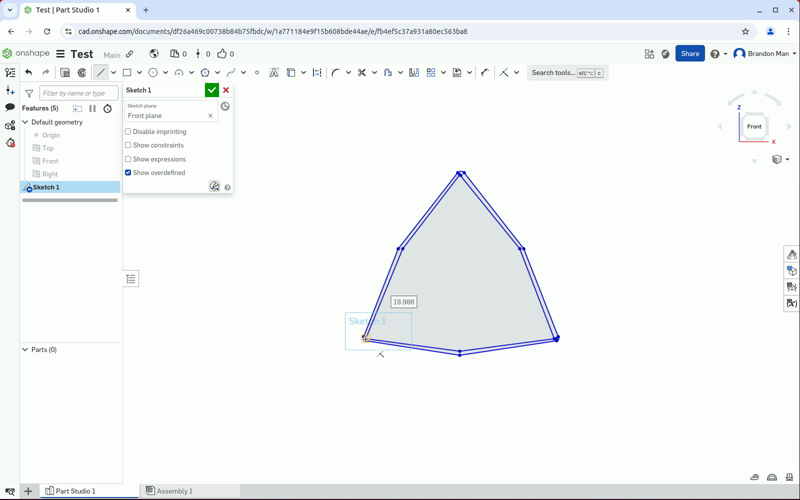
key(esc)
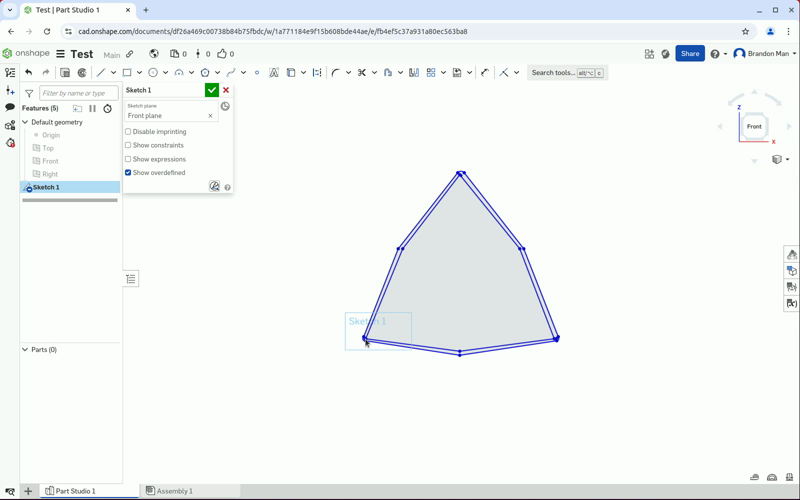
mouse_move(380, 298)
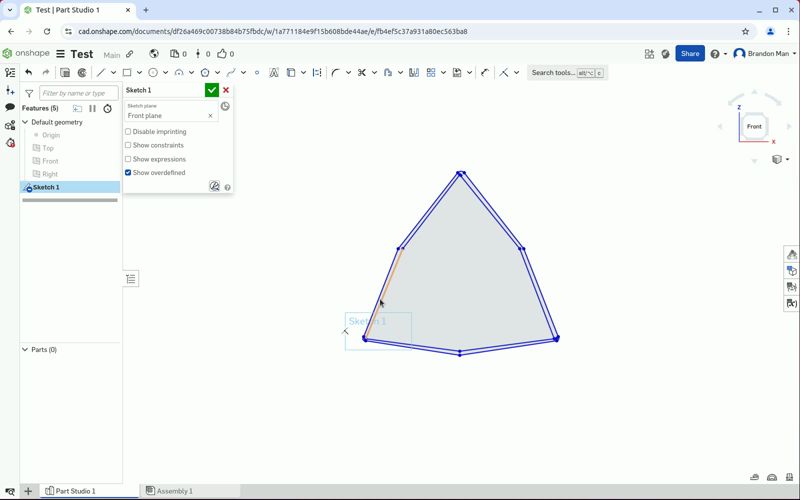
click(380, 298)
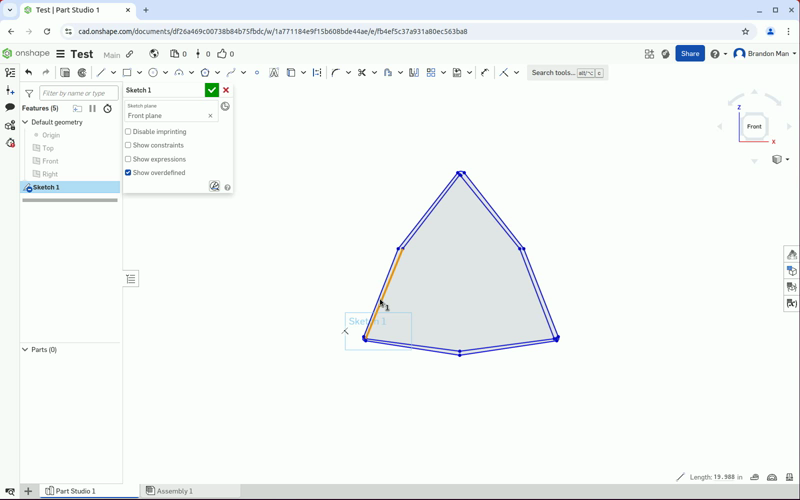
mouse_move(73, 352)
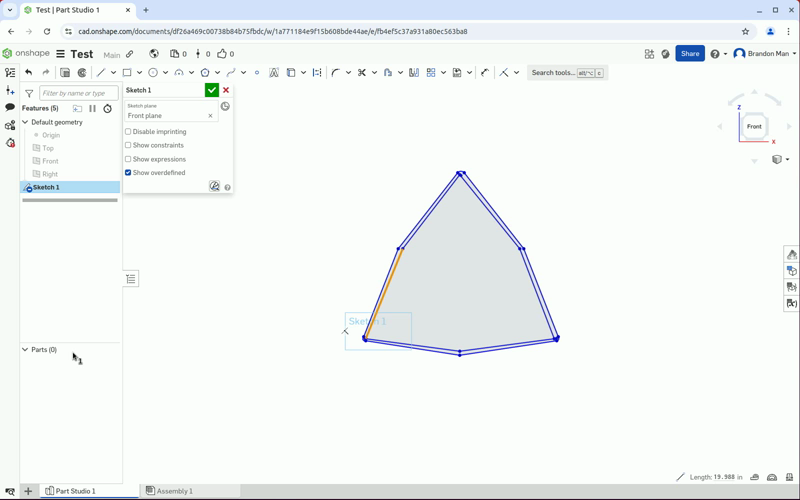
key(shift+y)
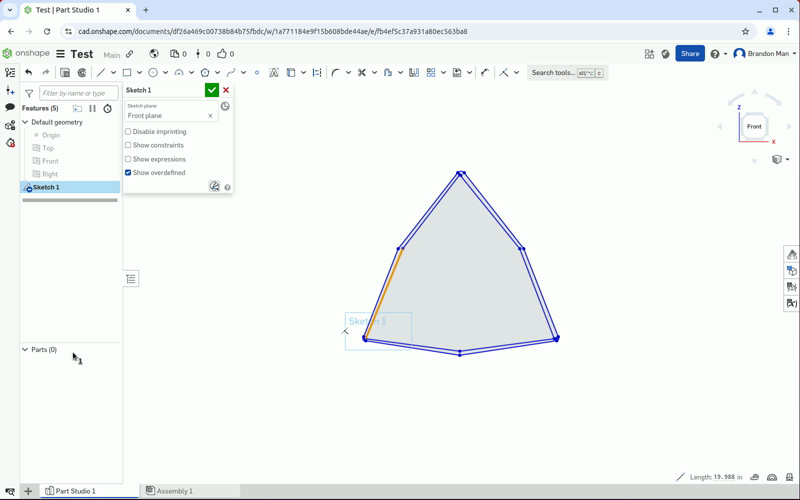
key(shift+e)
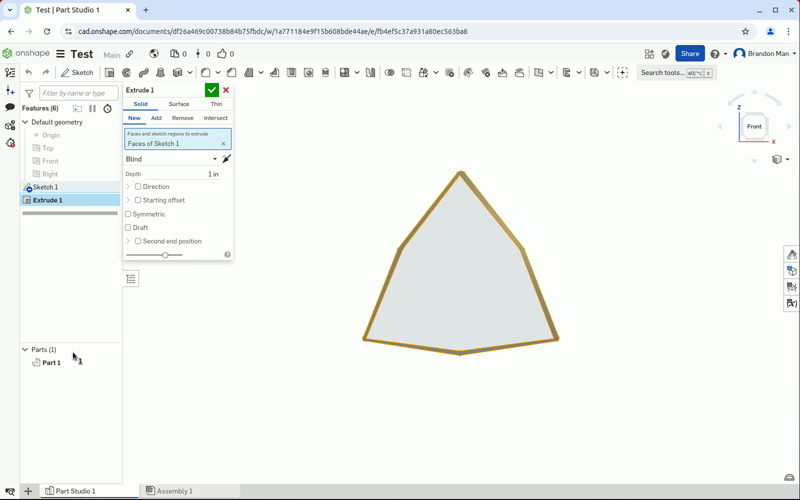
mouse_move(143, 106)
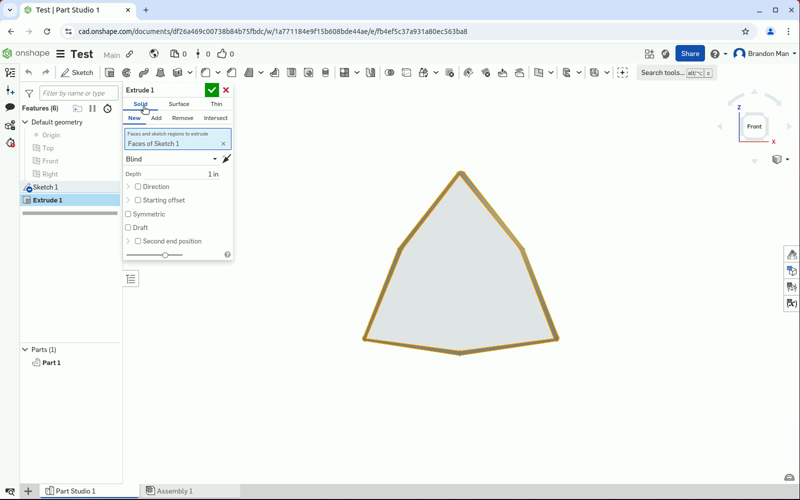
click(143, 106)
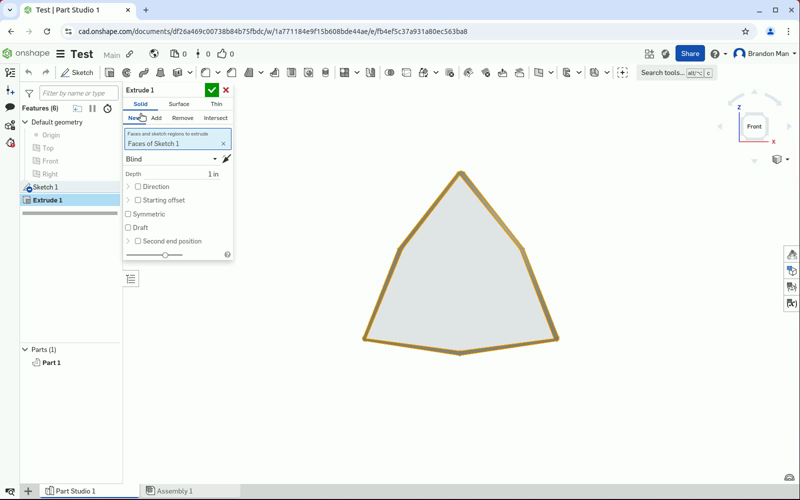
mouse_move(137, 120)
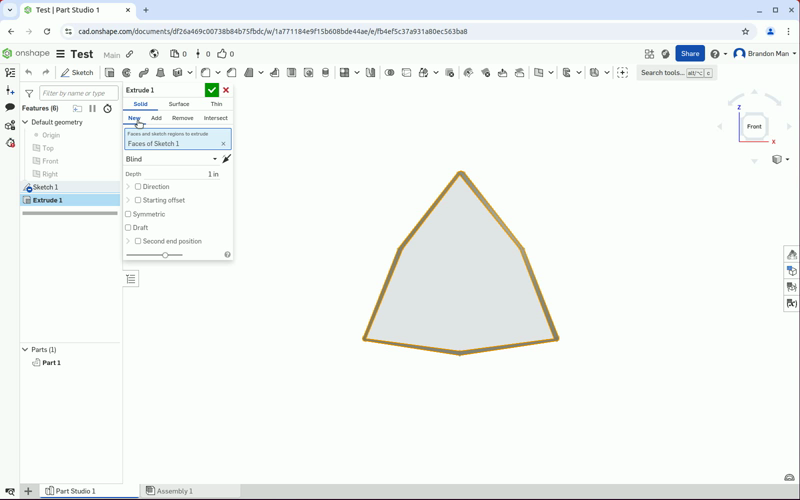
click(137, 120)
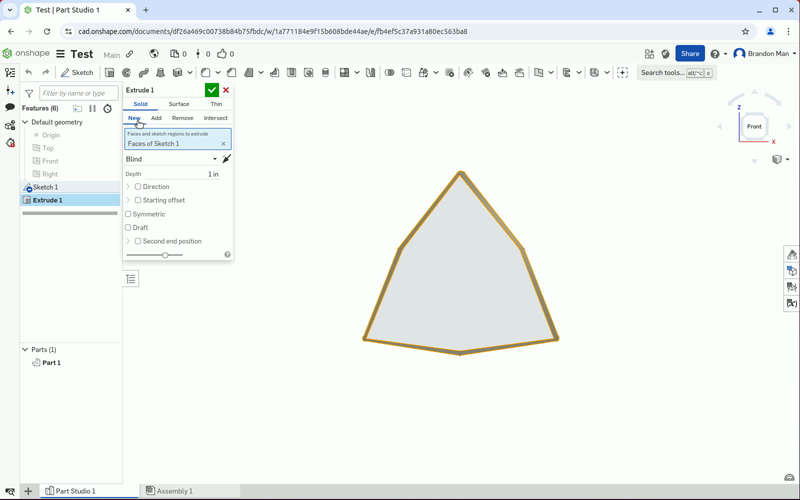
key(tab, 4)
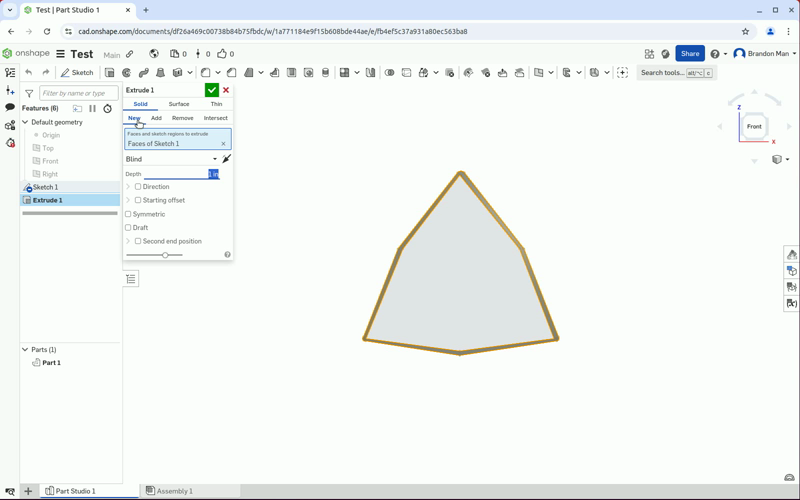
text(-0.722)
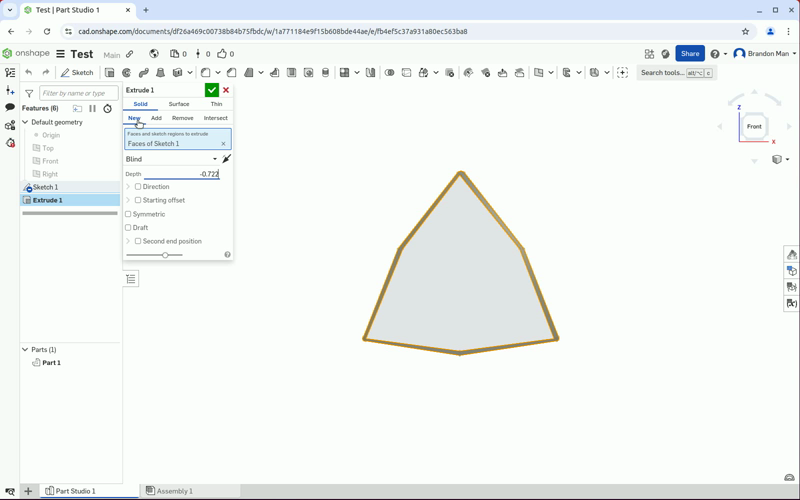
key(enter)
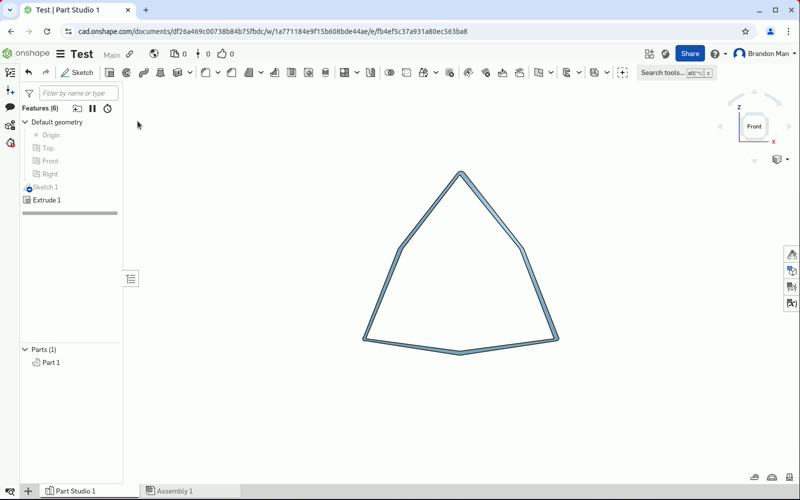
key(shift+h)
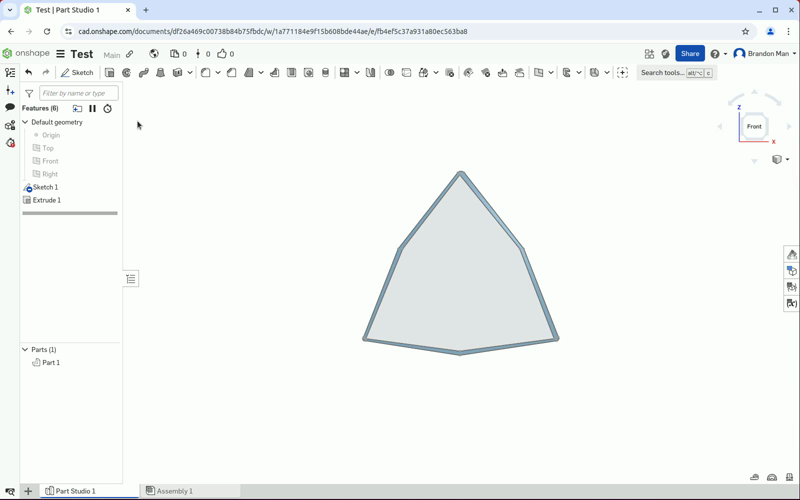
key(shift+h)
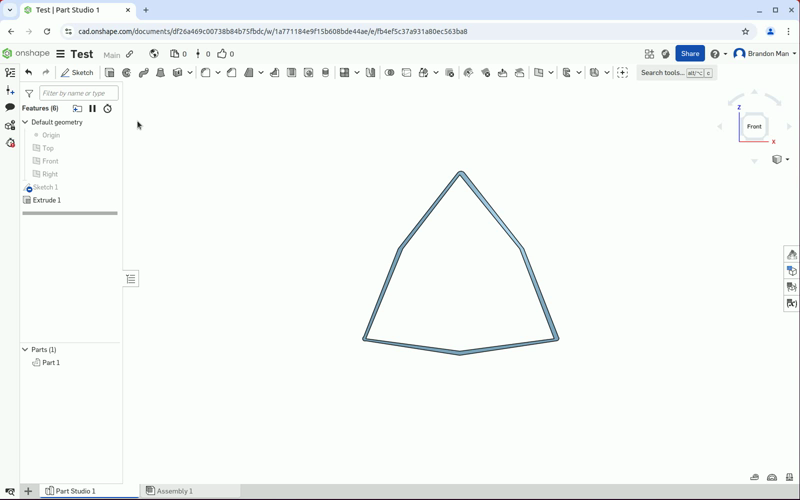
mouse_move(73, 189)
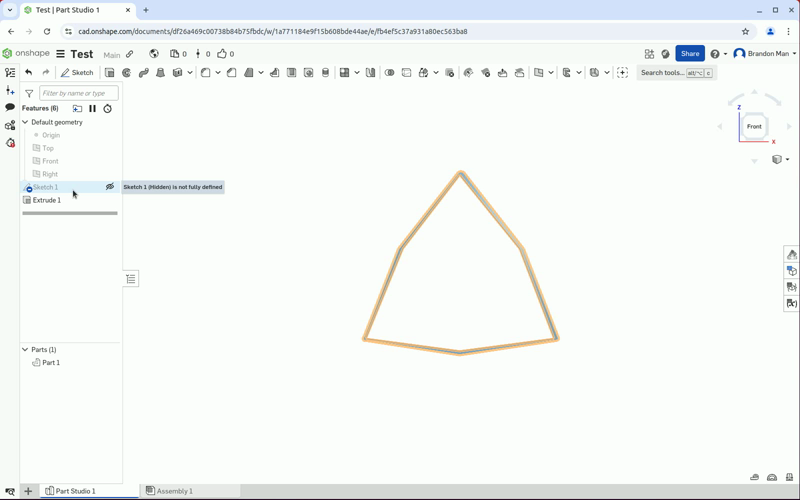
click(73, 189)
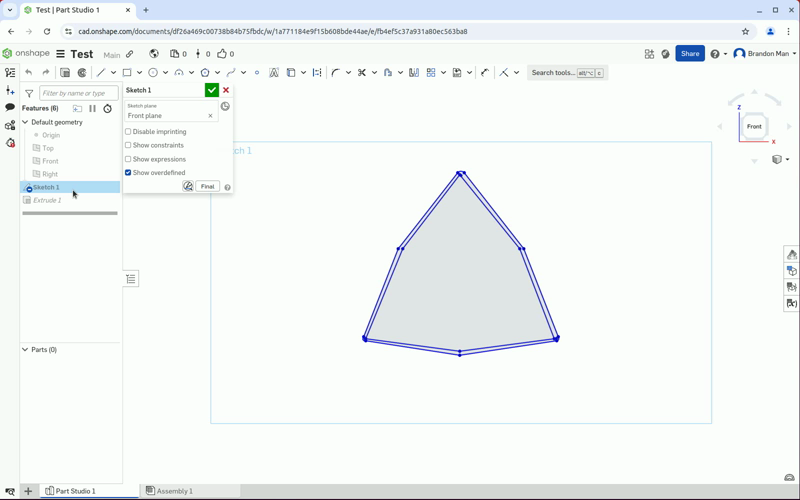
mouse_move(229, 92)
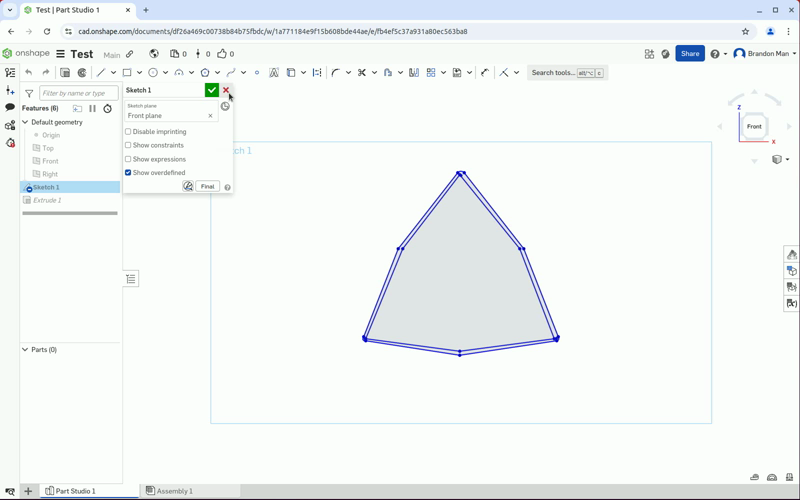
click(229, 92)
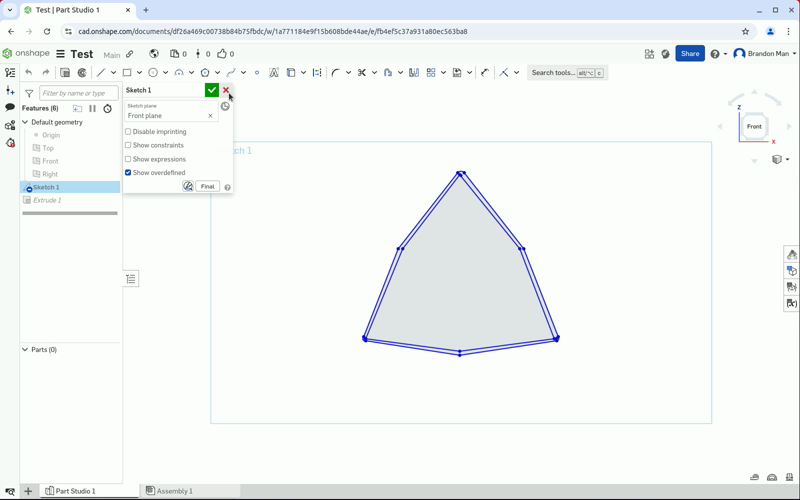
key(shift+s)
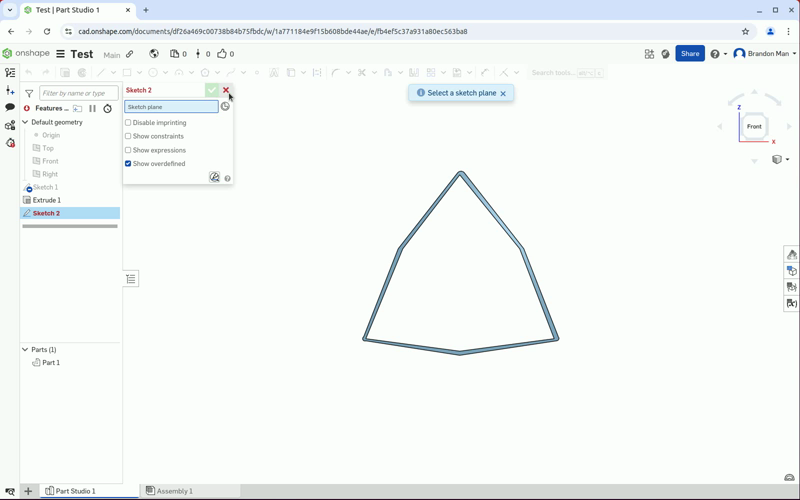
mouse_move(73, 163)
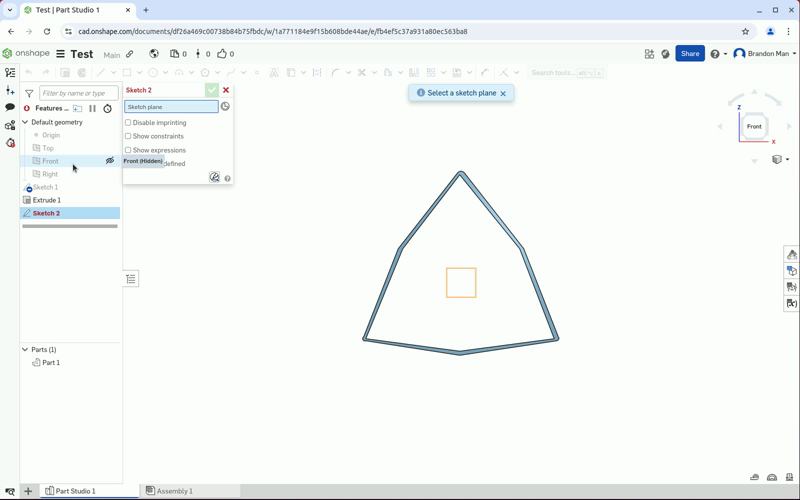
click(73, 163)
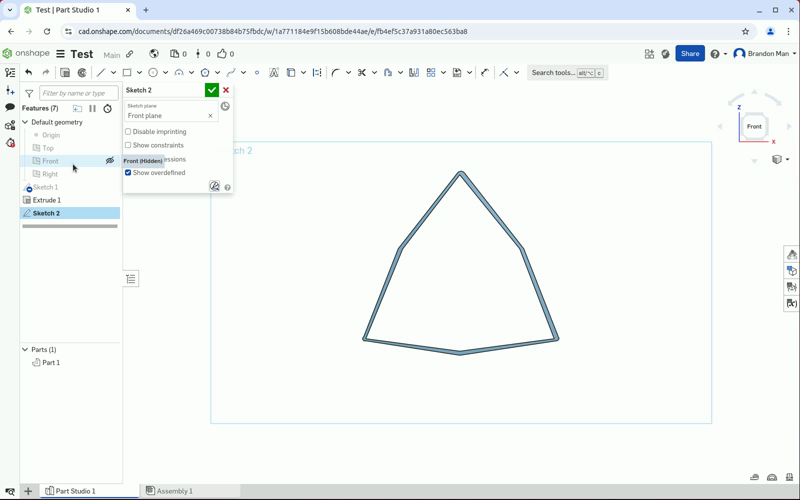
mouse_move(73, 352)
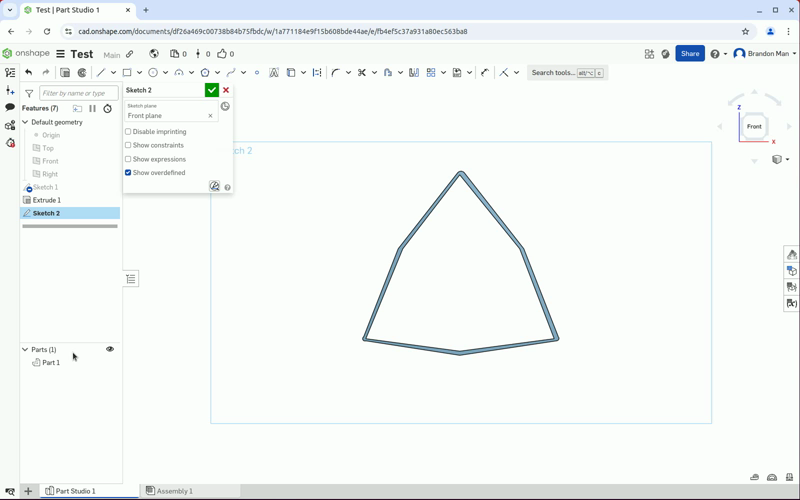
key(y)
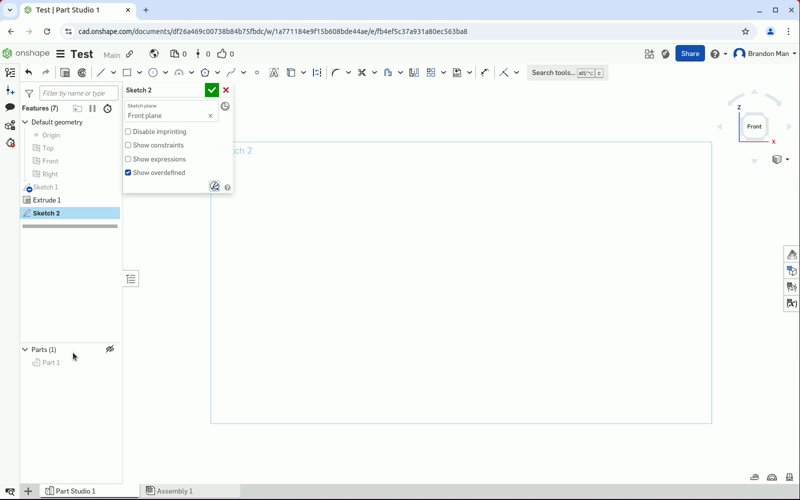
key(l)
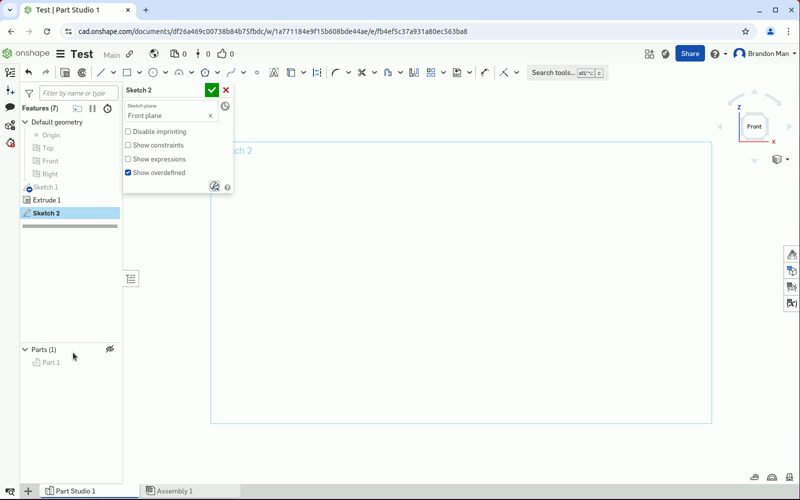
key_down(shift)
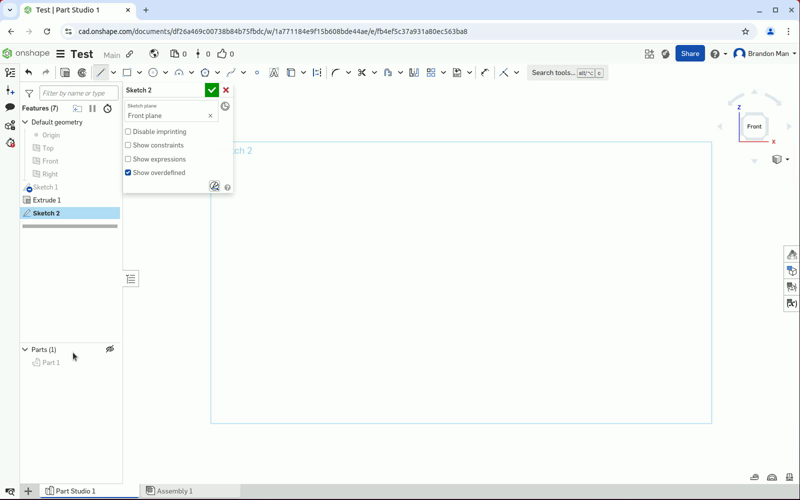
mouse_move(365, 337)
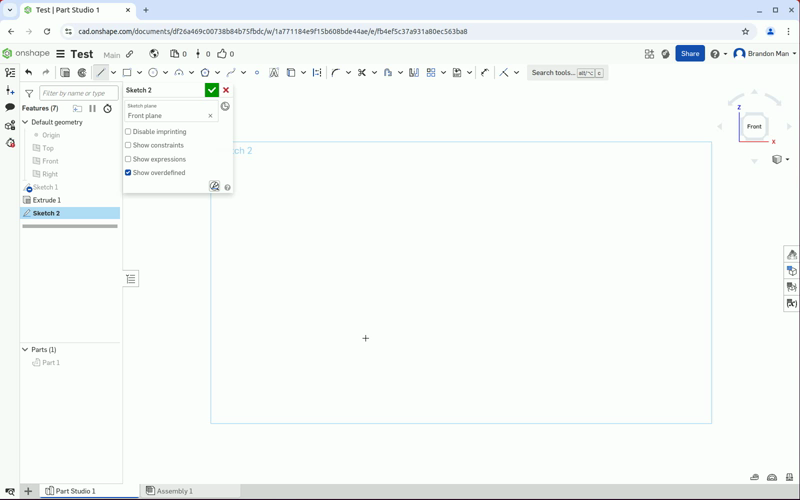
click(365, 337)
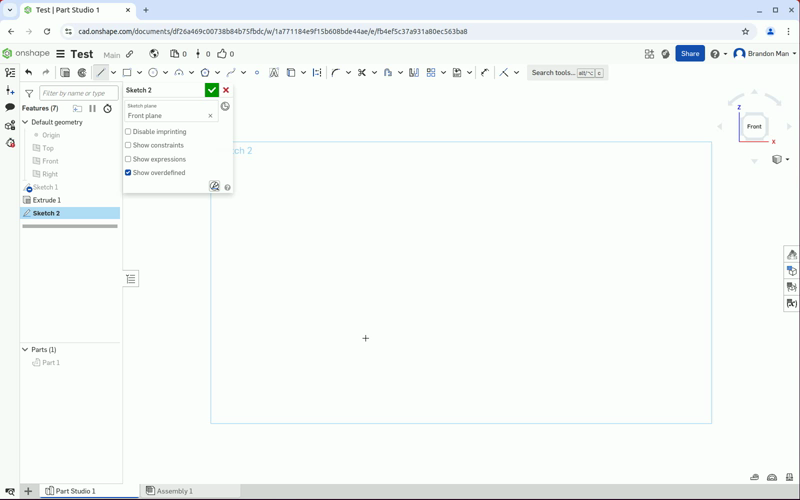
key_up(shift)
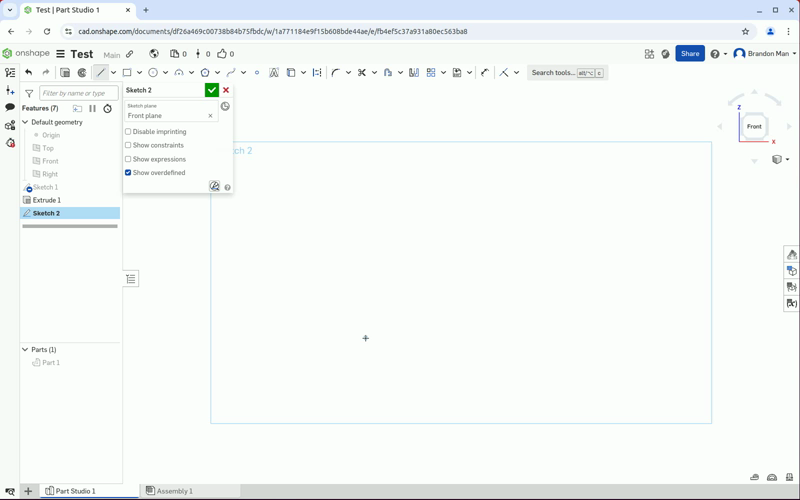
key_down(shift)
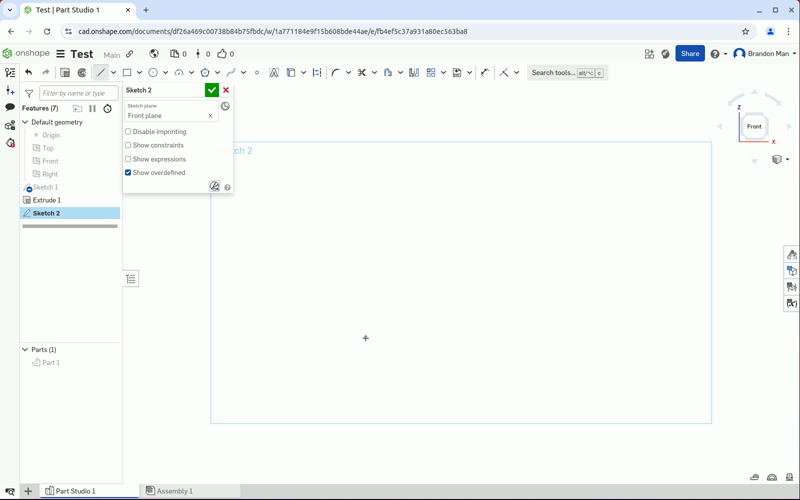
mouse_move(461, 351)
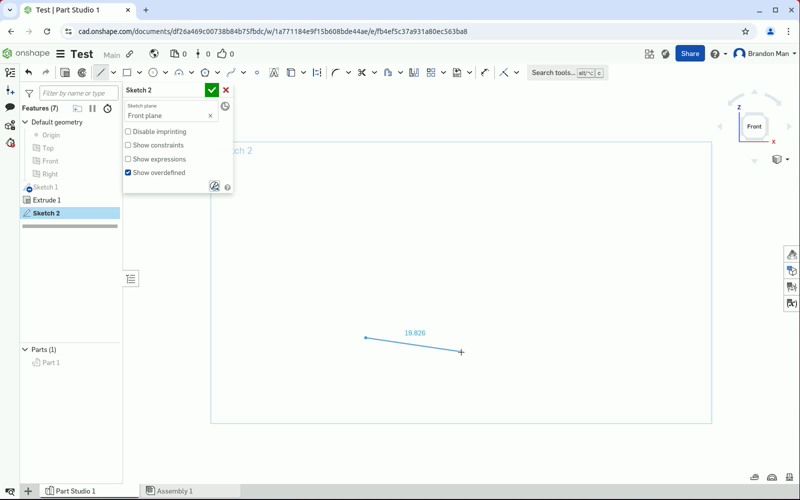
click(461, 351)
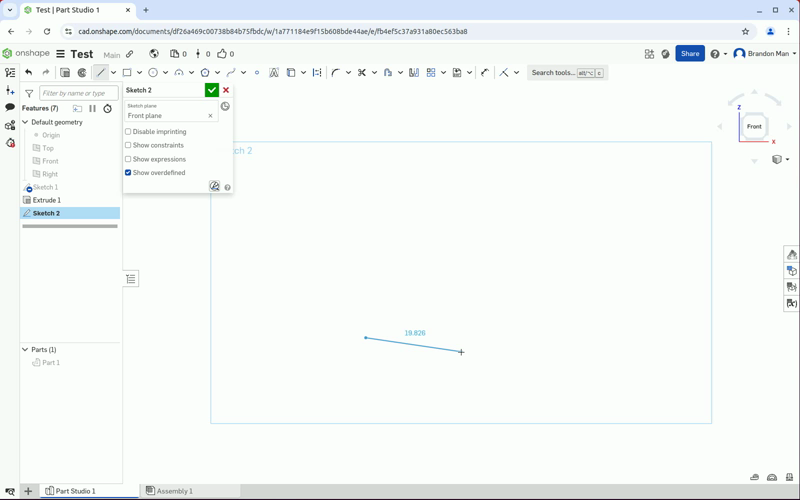
key_up(shift)
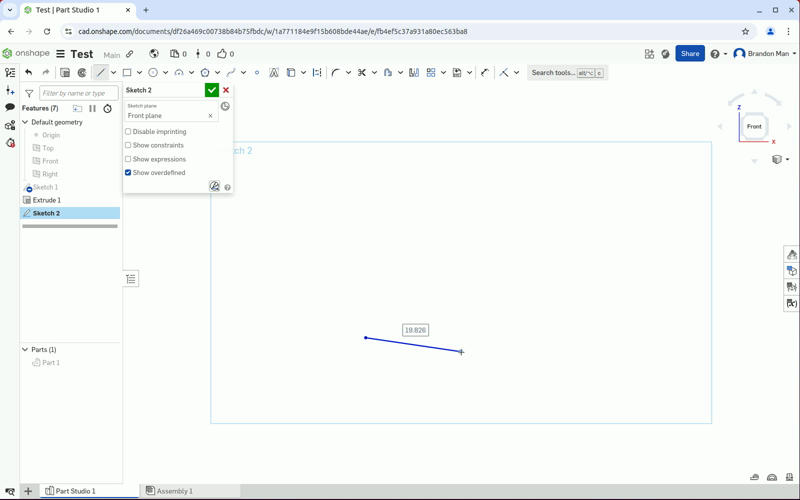
key_down(shift)
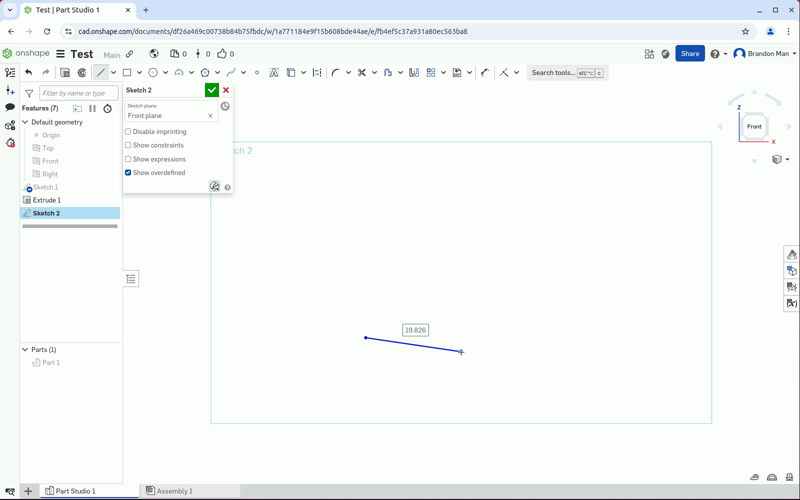
mouse_move(555, 338)
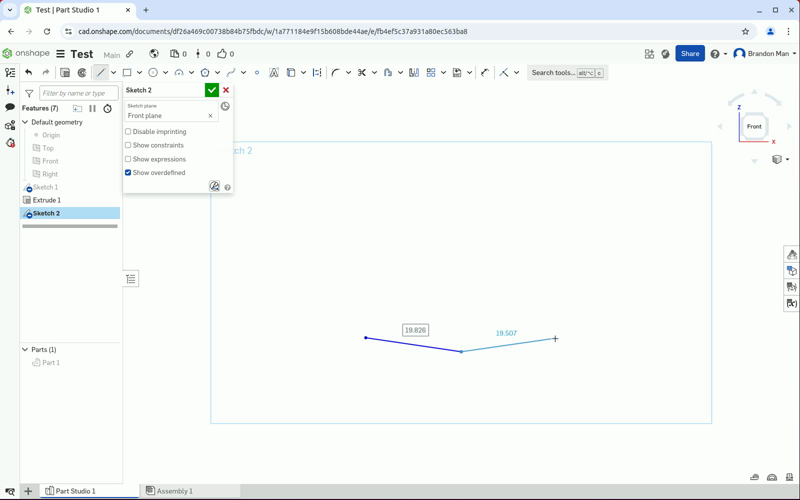
click(555, 338)
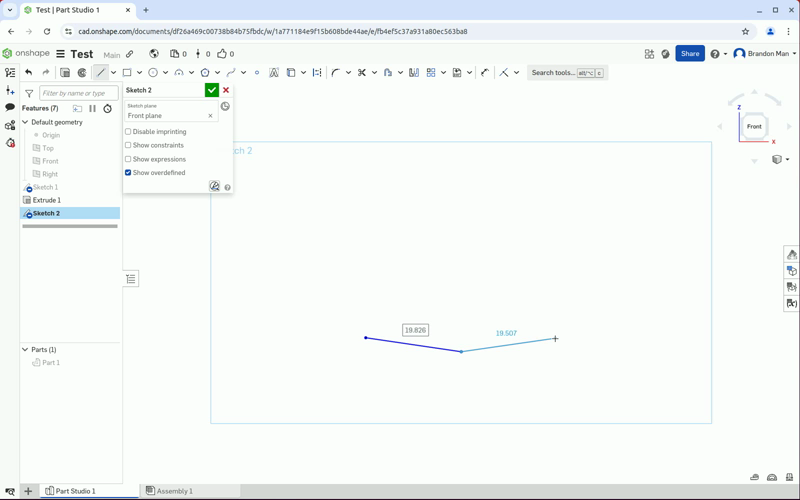
key_up(shift)
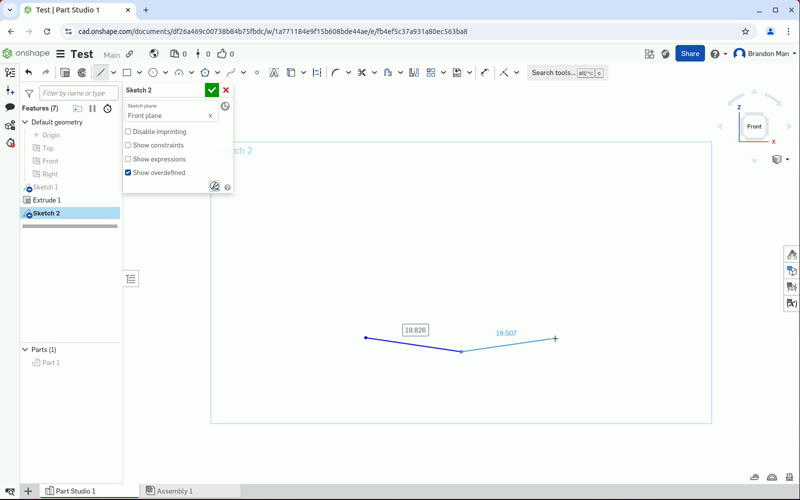
key_down(shift)
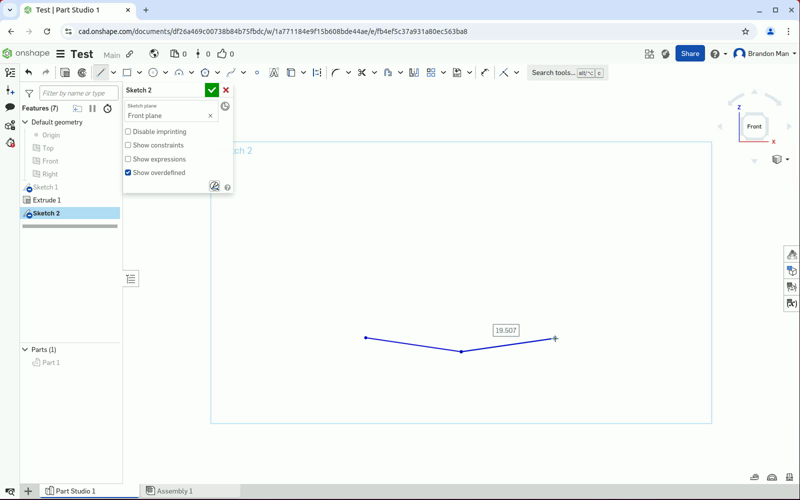
mouse_move(519, 248)
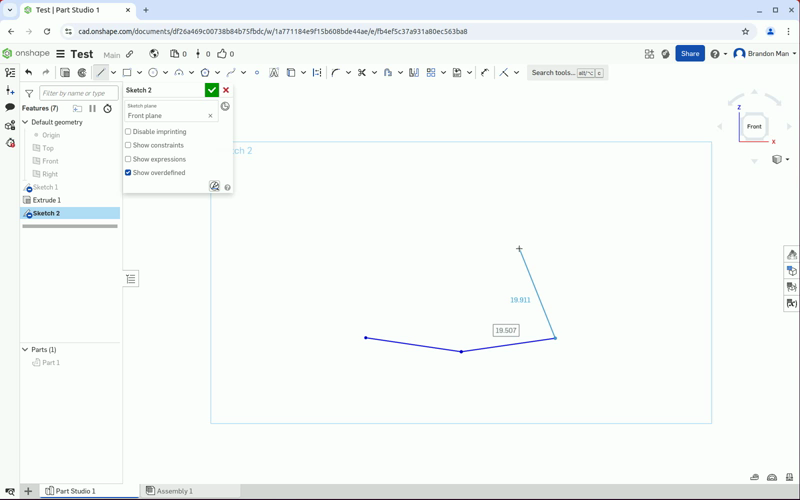
click(519, 248)
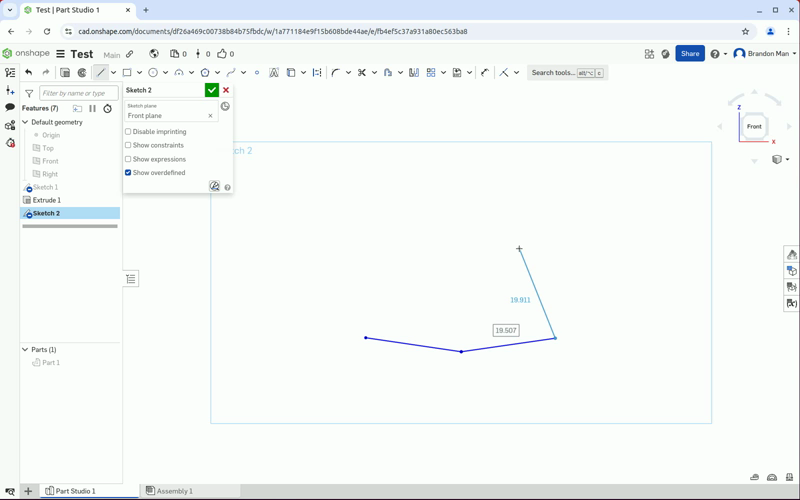
key_up(shift)
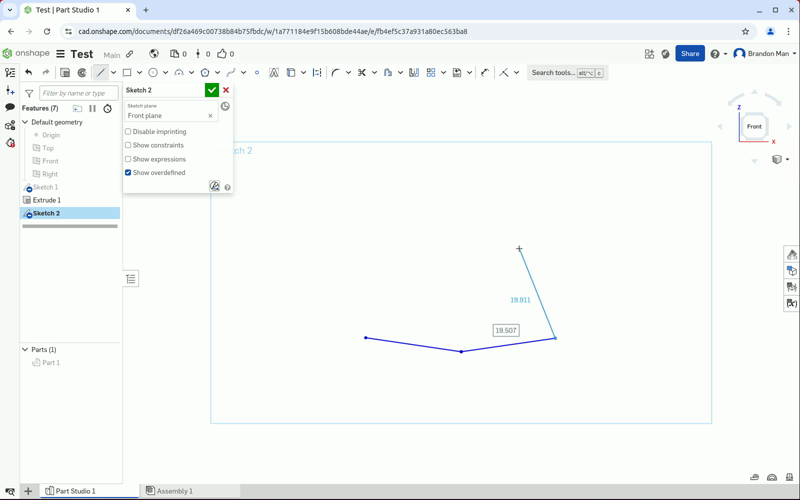
key_down(shift)
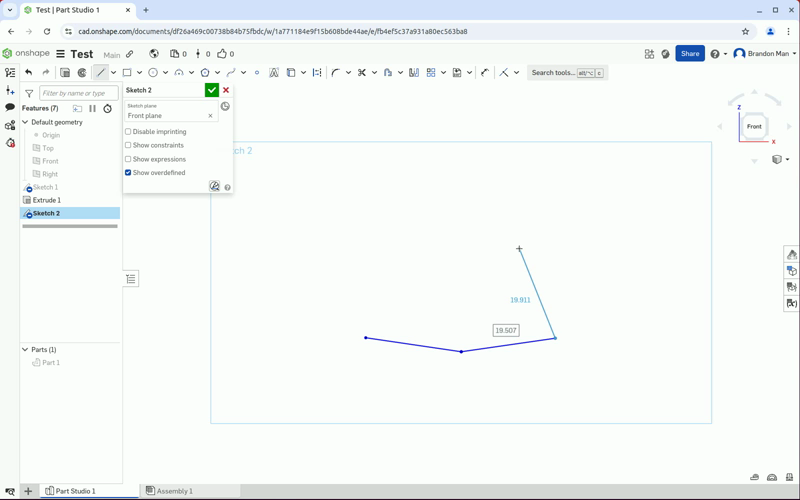
mouse_move(461, 174)
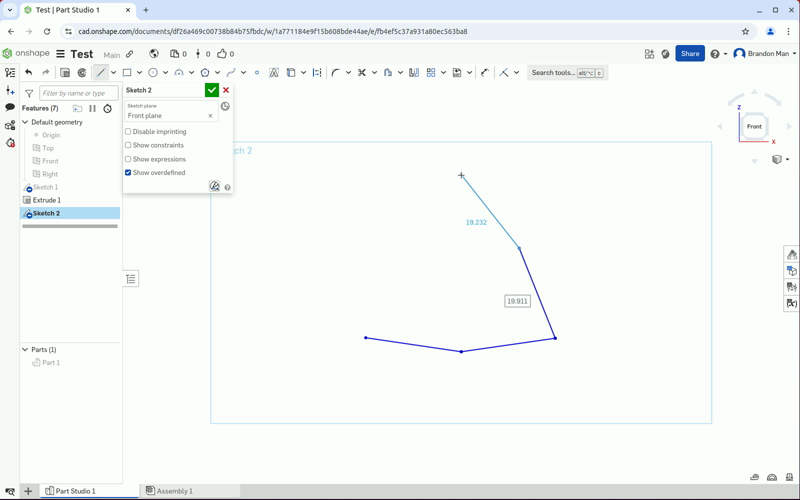
click(461, 174)
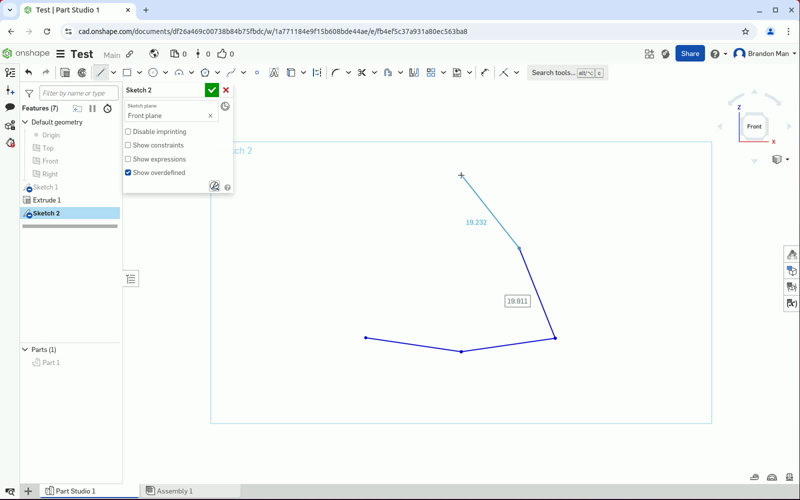
key_up(shift)
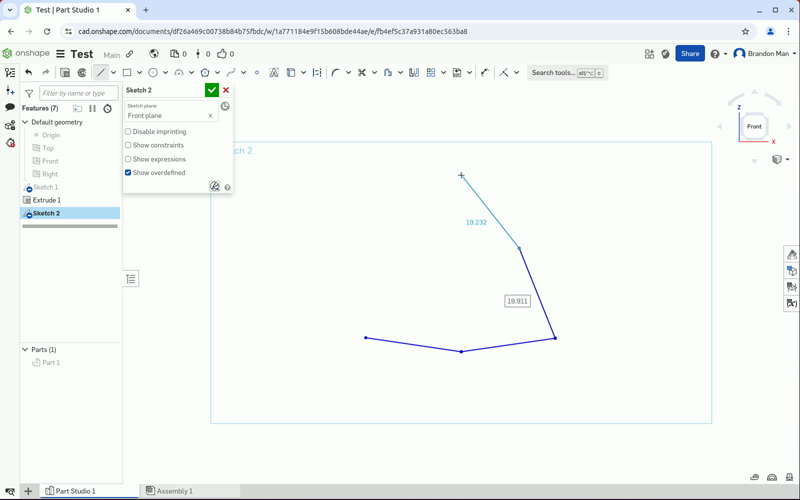
key_down(shift)
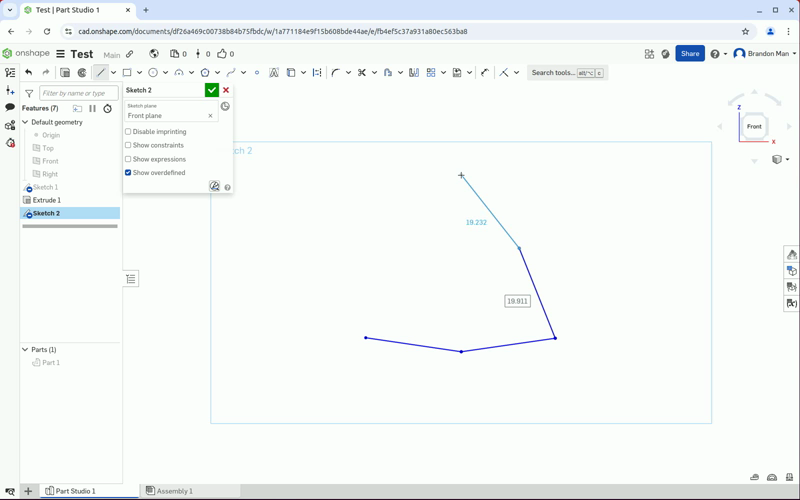
mouse_move(401, 248)
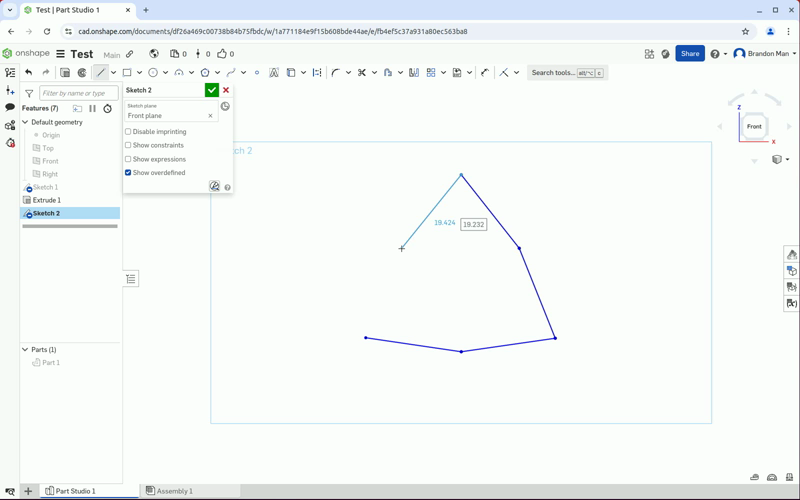
click(401, 248)
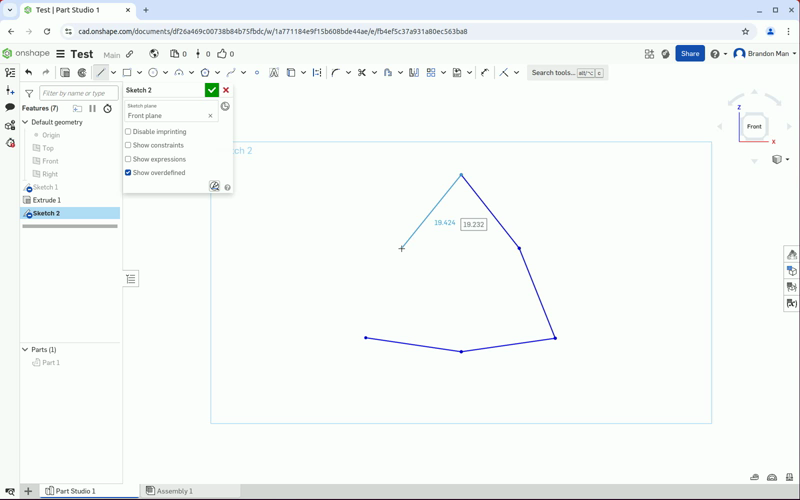
key_up(shift)
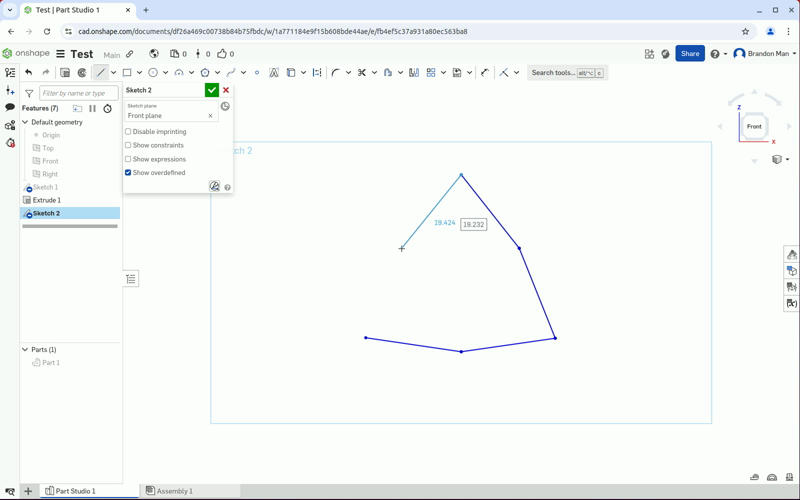
key_down(shift)
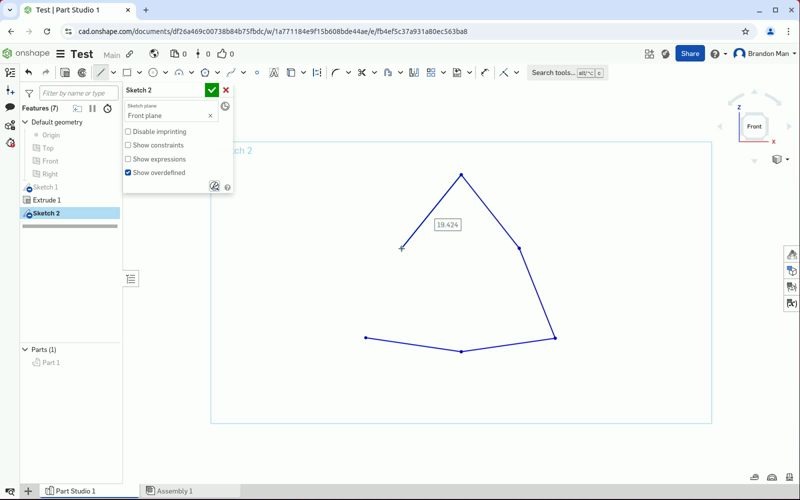
mouse_move(365, 337)
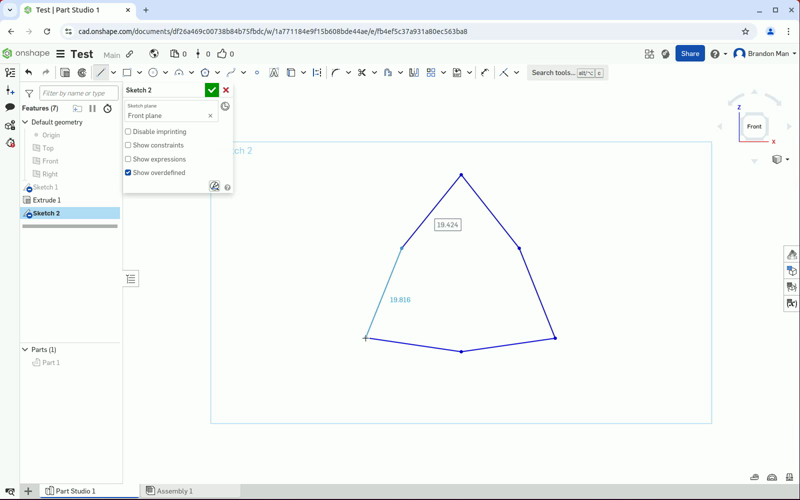
key_up(shift)
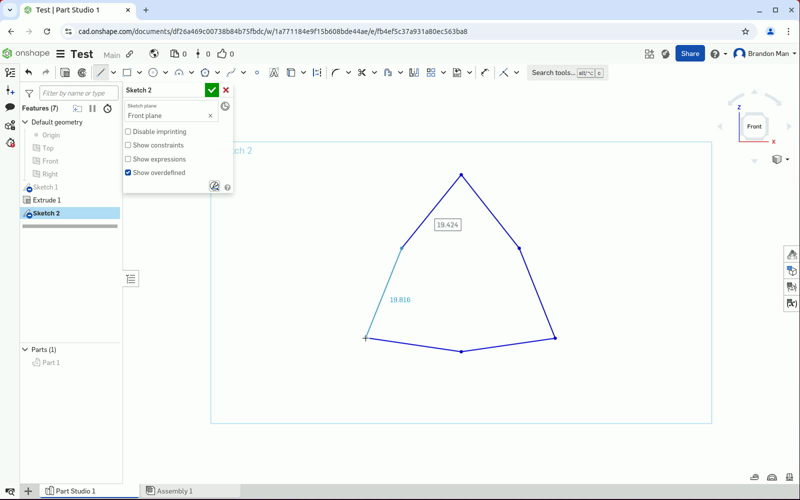
click(365, 337)
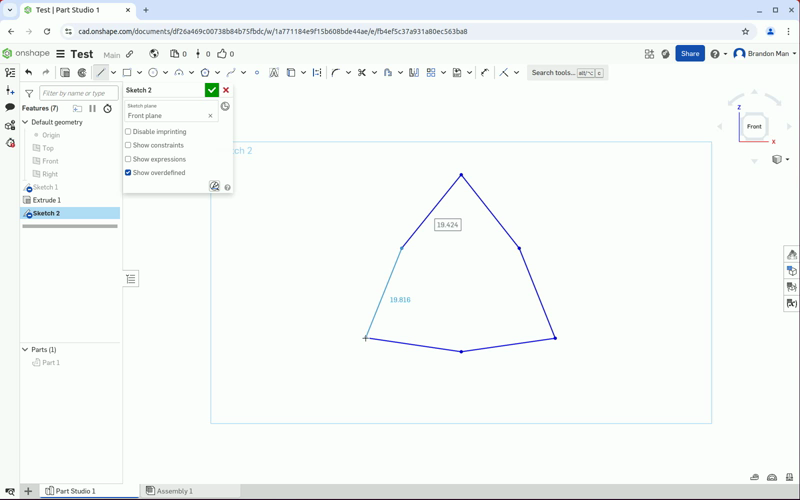
key(esc)
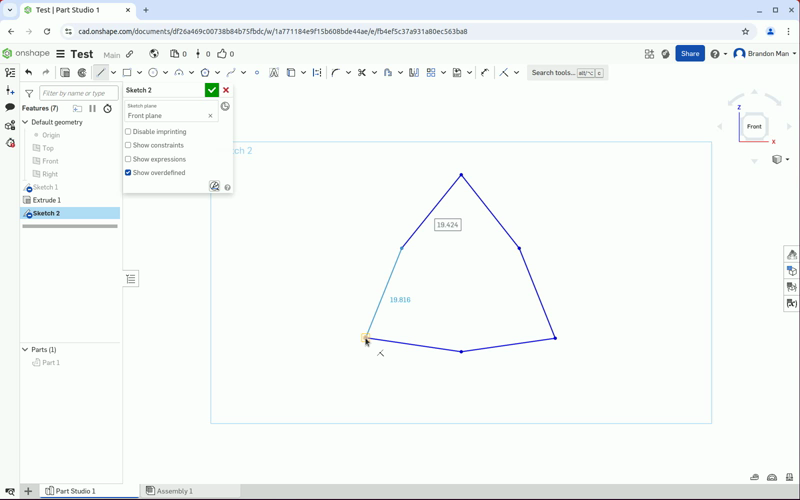
key(c)
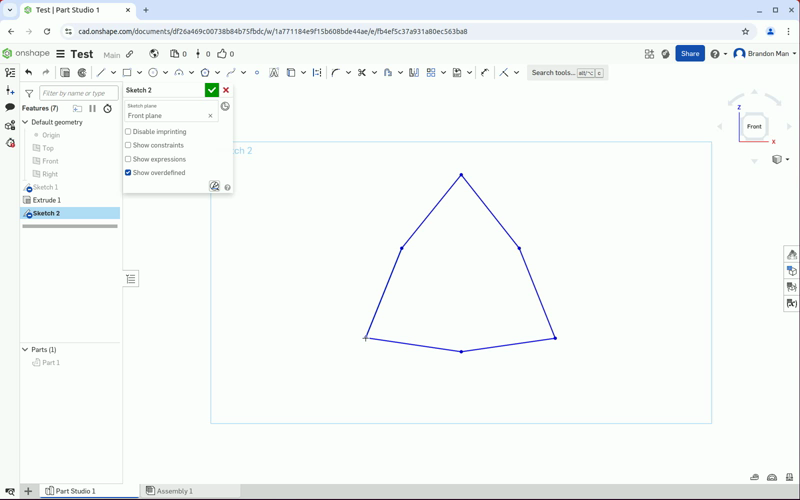
key_down(shift)
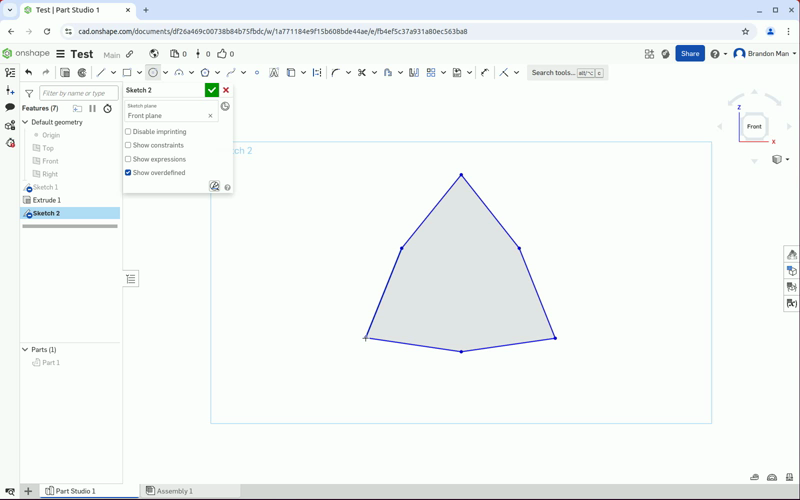
mouse_move(461, 284)
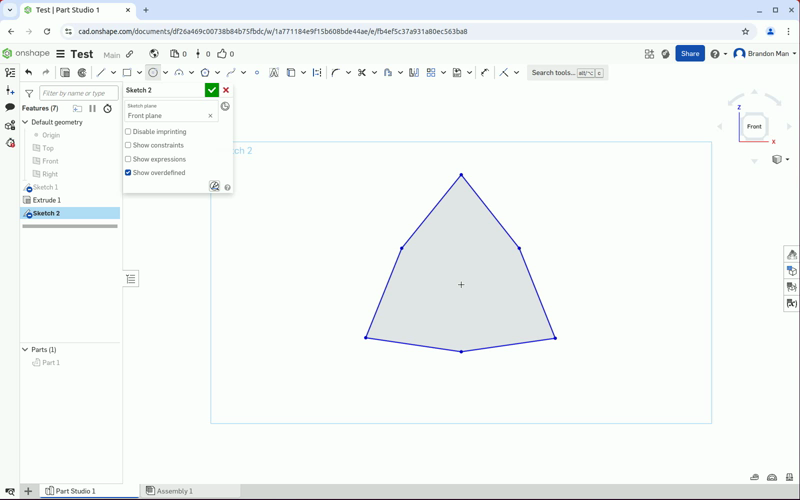
click(461, 284)
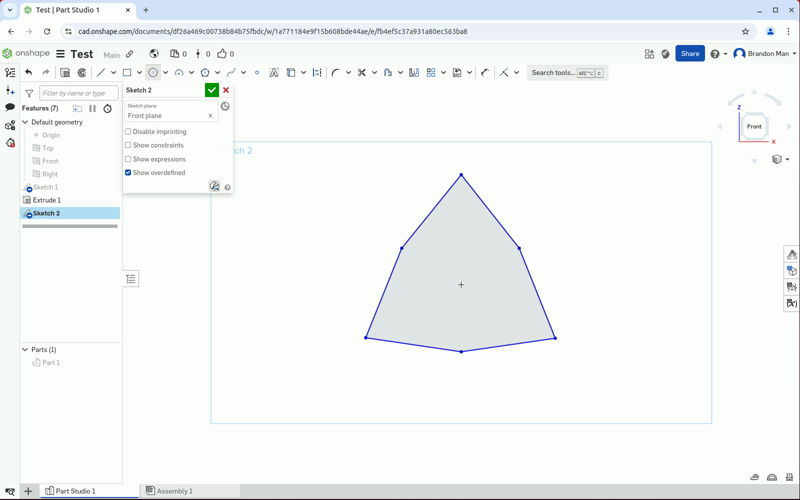
key_up(shift)
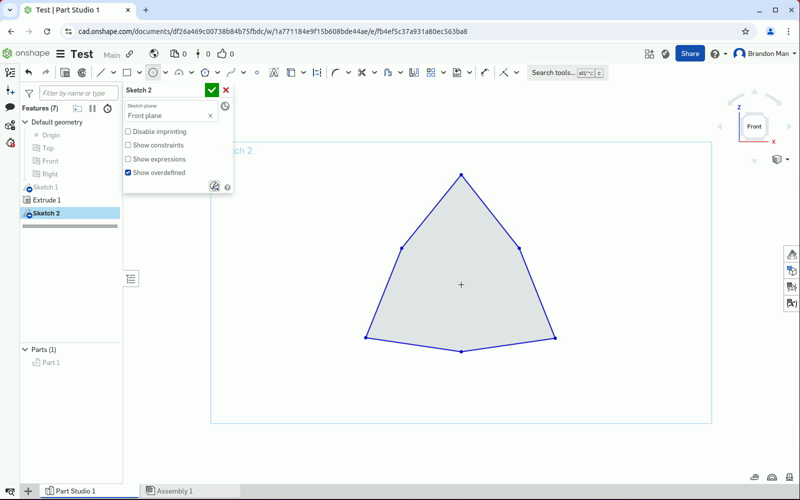
mouse_move(487, 284)
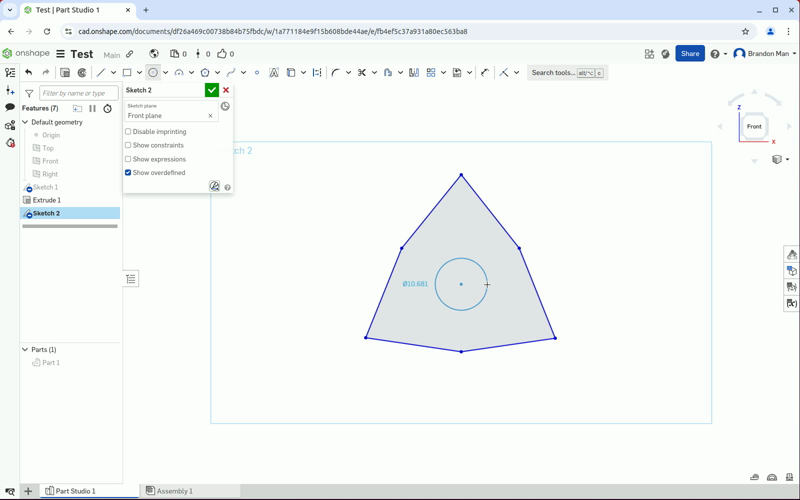
click(487, 284)
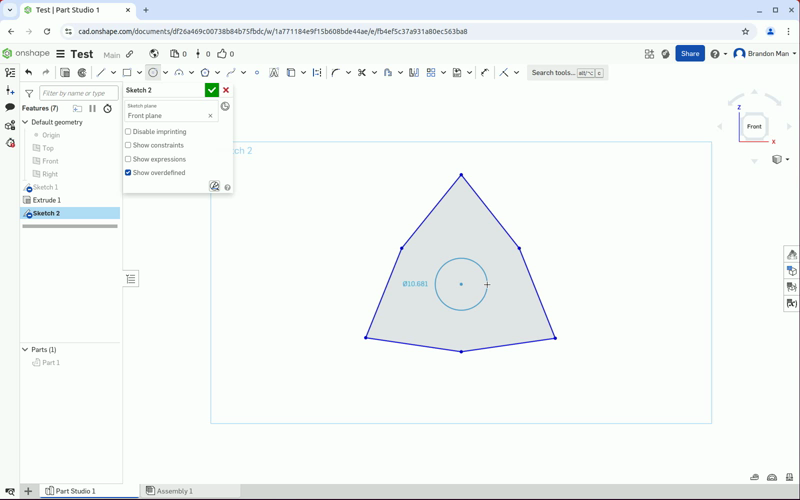
key(esc)
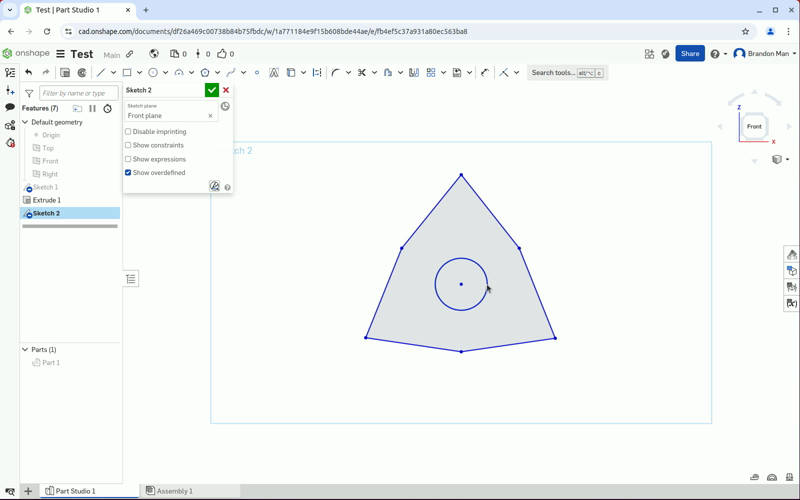
mouse_move(434, 256)
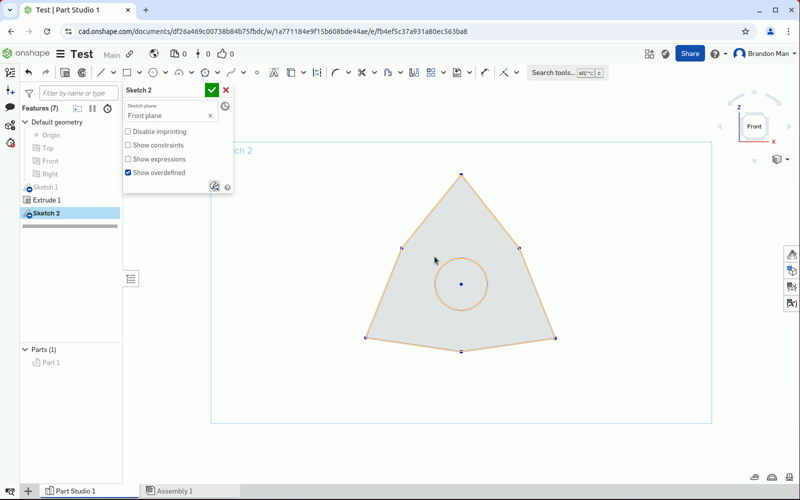
click(434, 256)
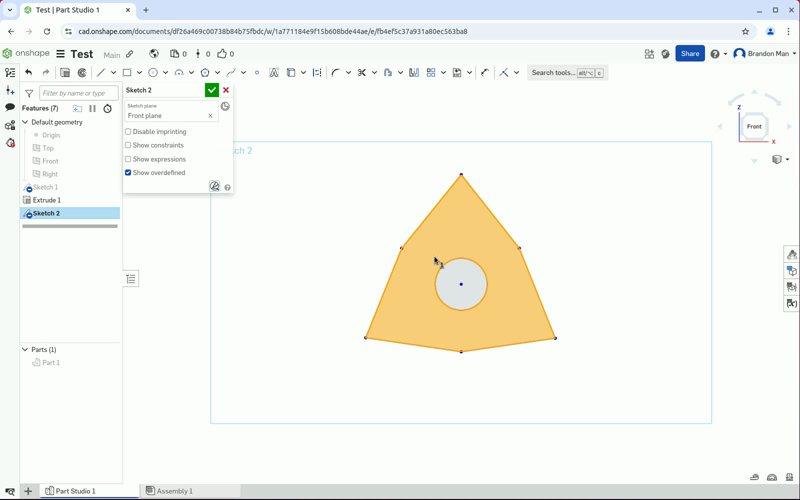
mouse_move(73, 352)
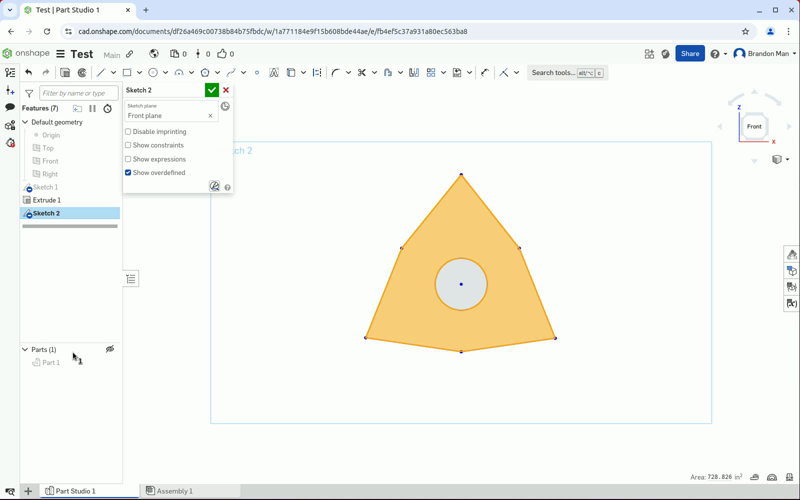
key(shift+y)
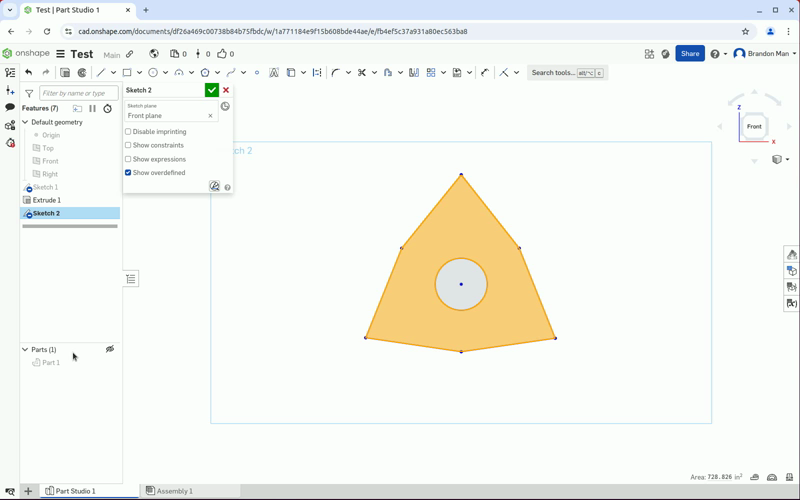
key(shift+e)
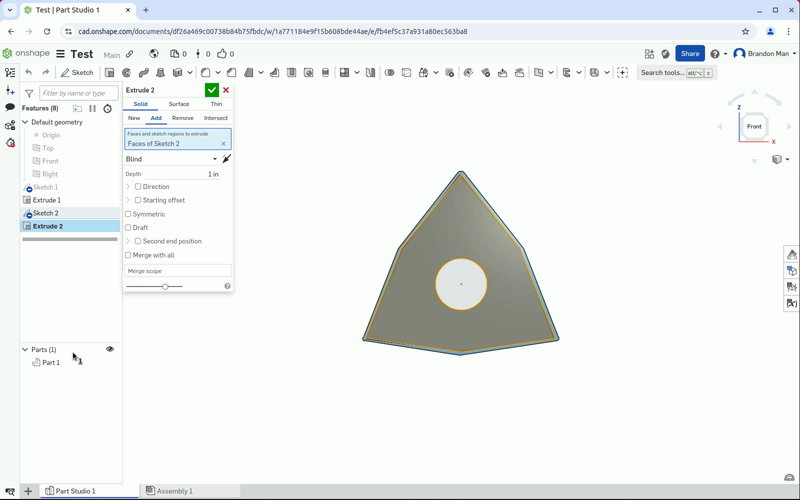
mouse_move(143, 106)
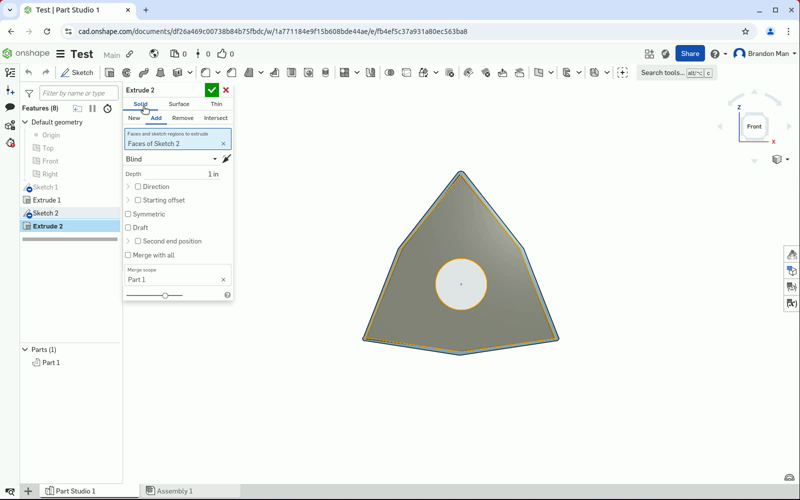
click(143, 106)
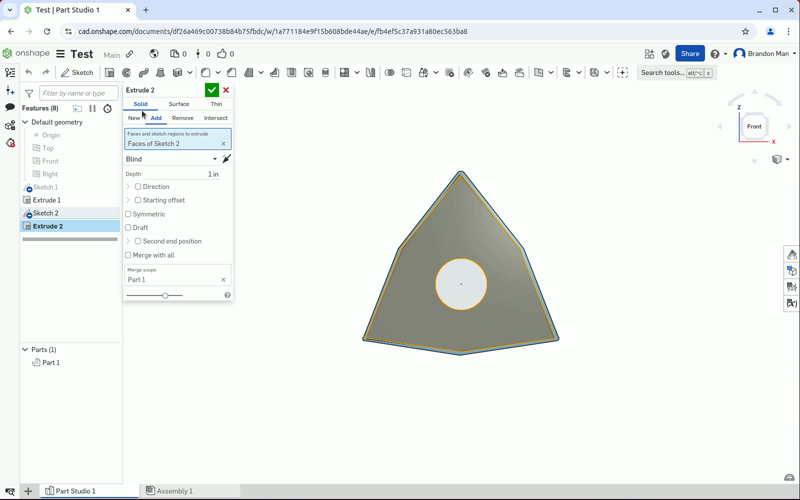
mouse_move(137, 120)
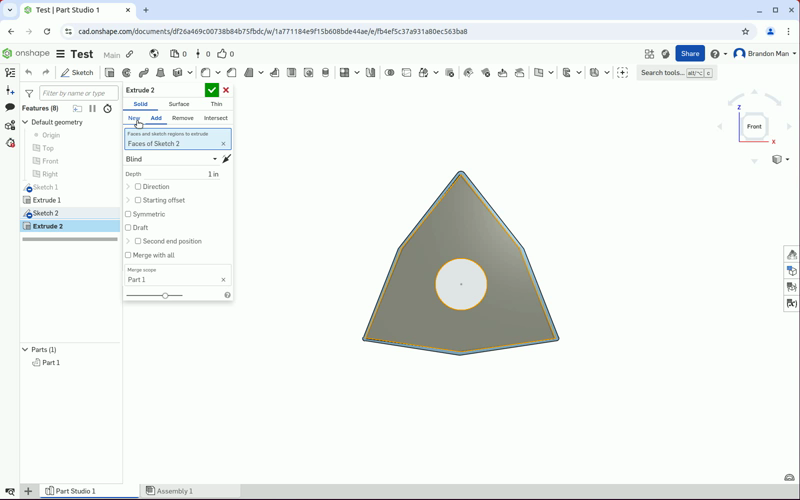
click(137, 120)
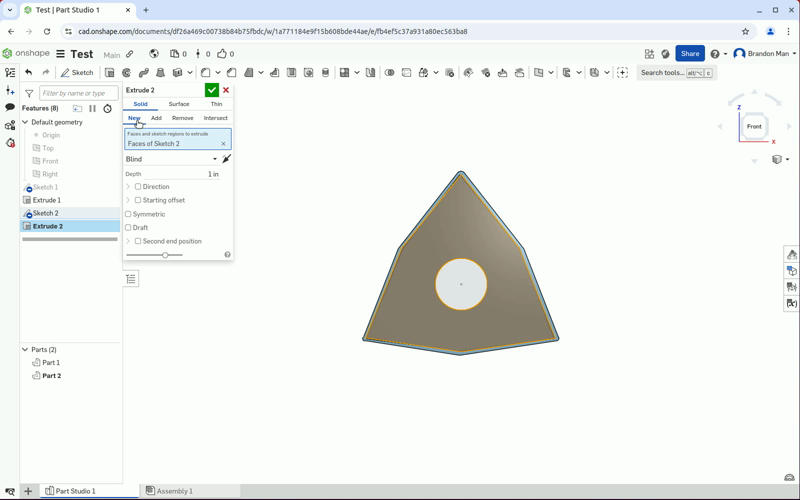
key(tab, 4)
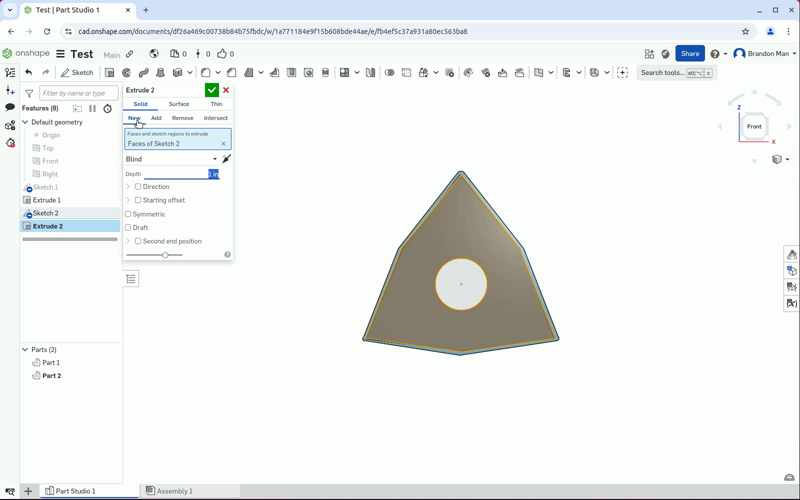
text(-0.722)
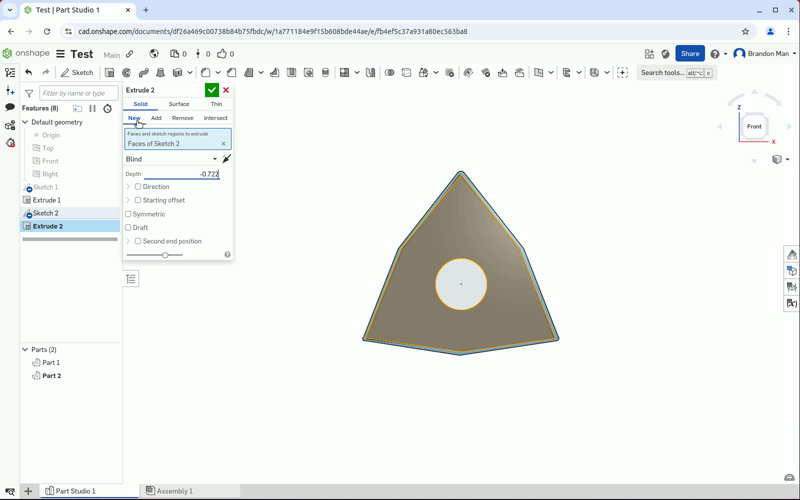
key(enter)
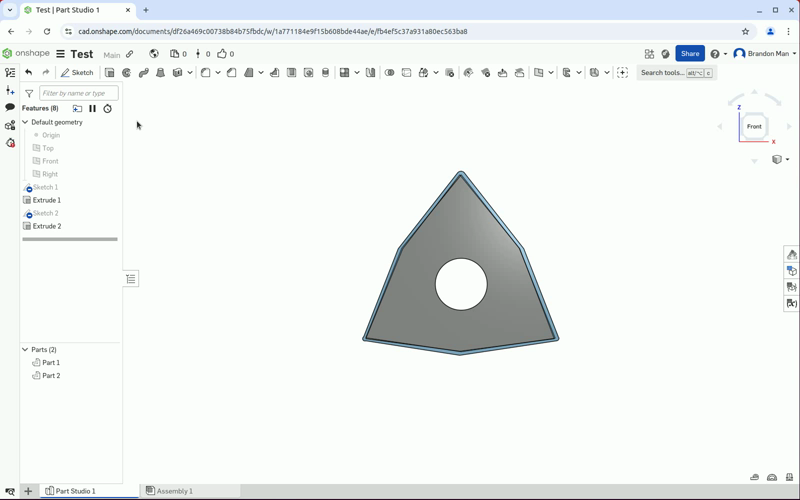
key(shift+h)
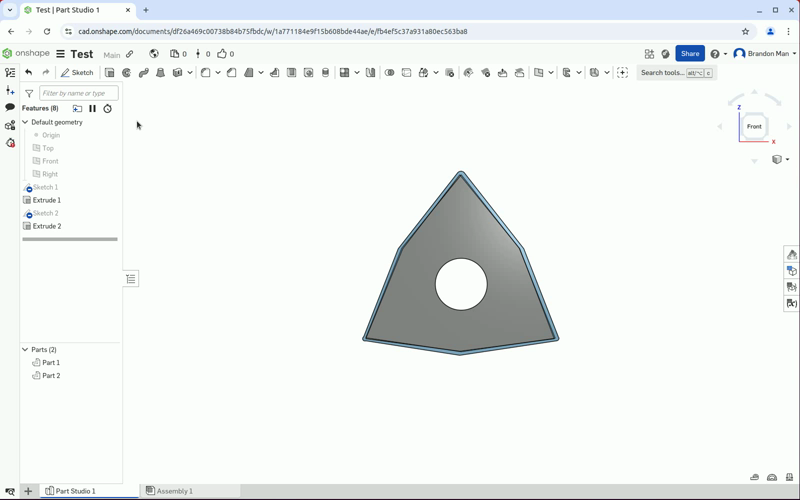
key(shift+h)
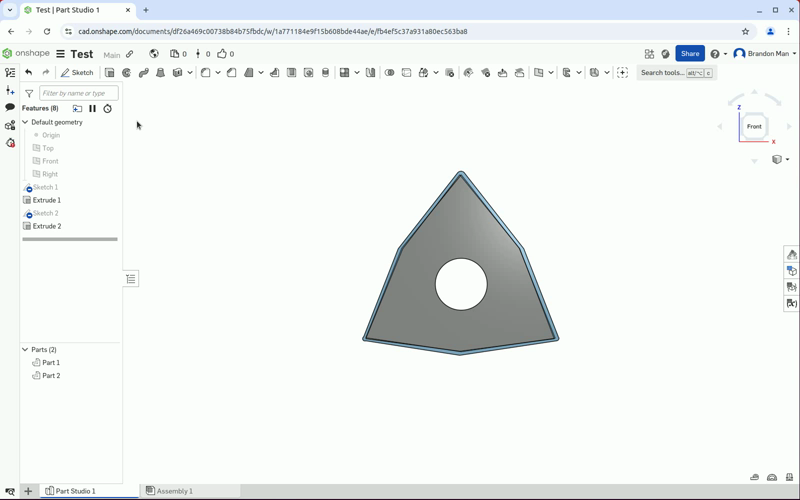
mouse_move(73, 189)
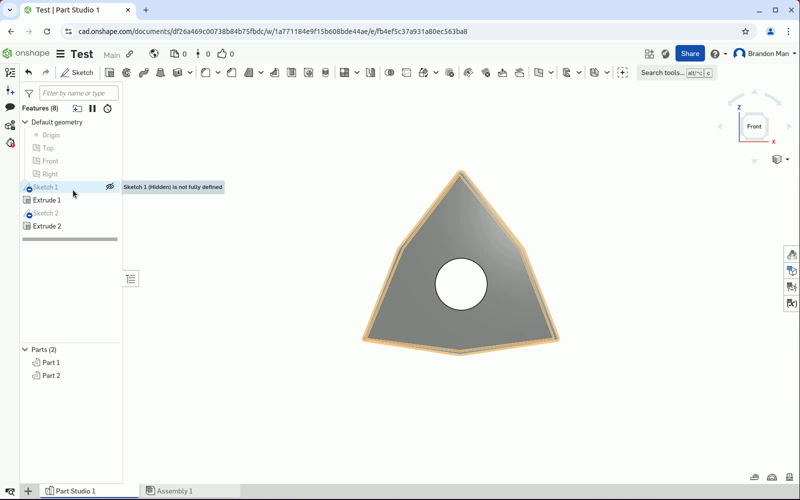
click(73, 189)
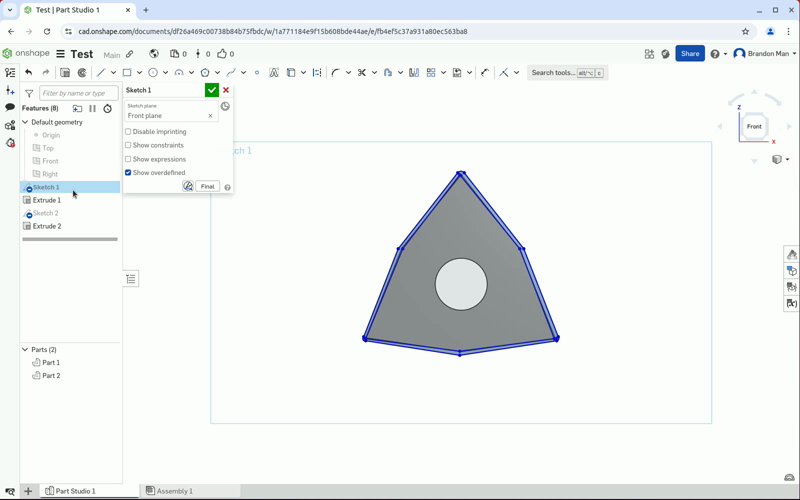
mouse_move(229, 92)
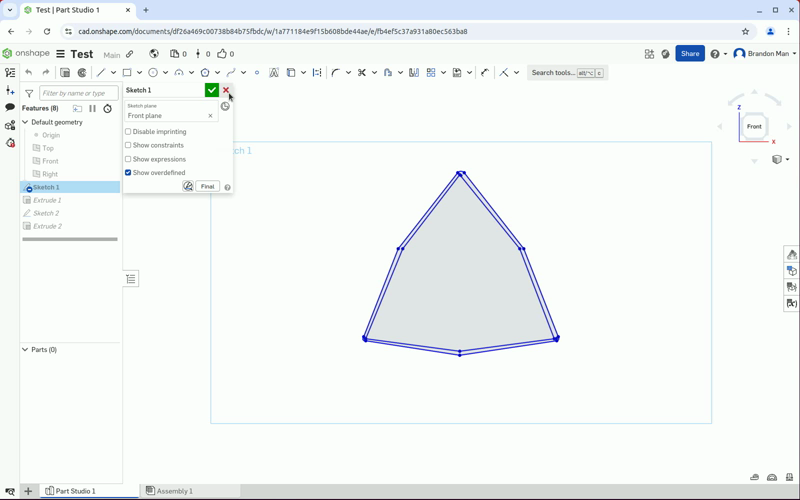
click(229, 92)
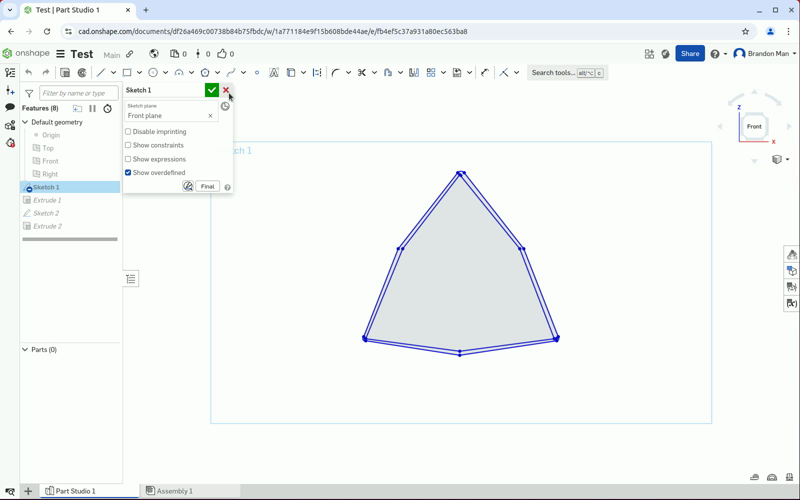
key(shift+s)
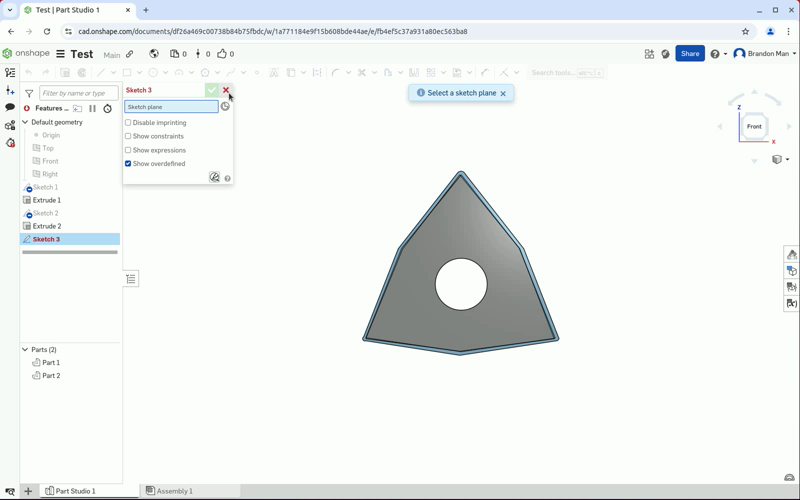
mouse_move(73, 163)
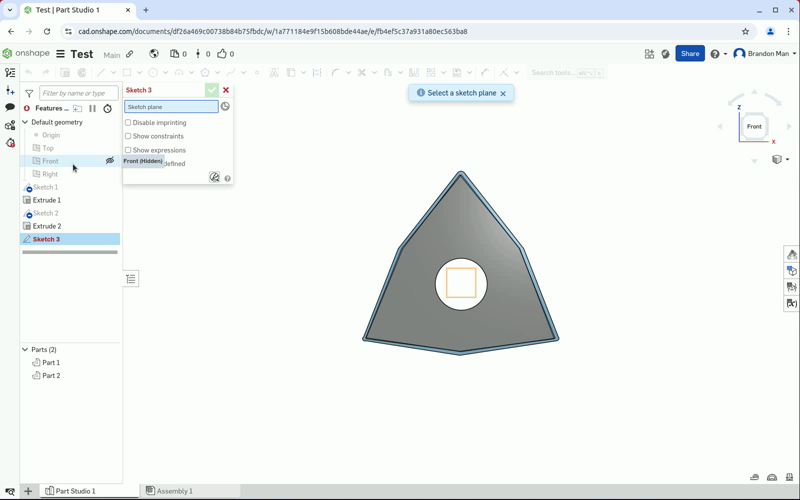
click(73, 163)
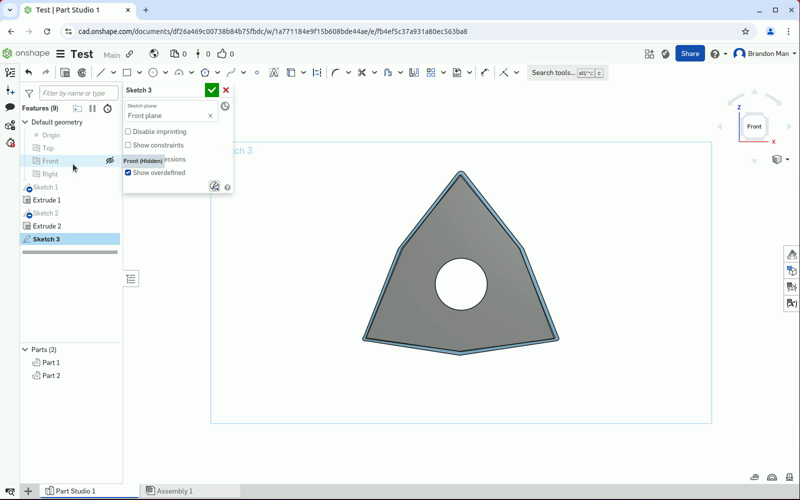
mouse_move(73, 352)
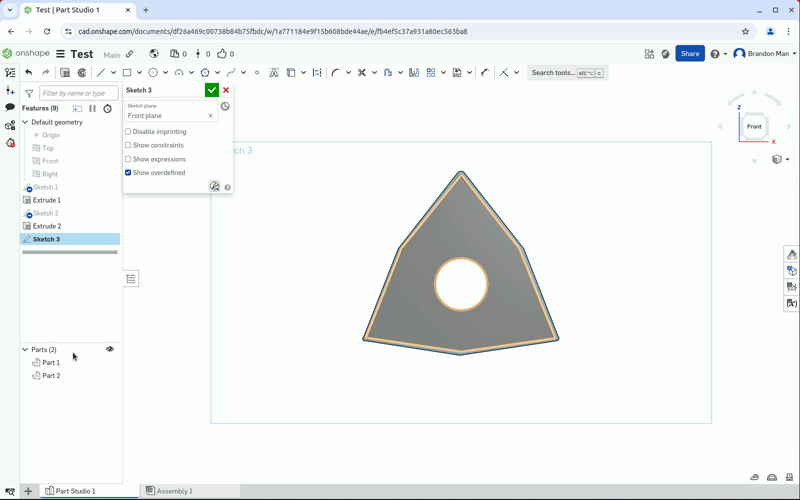
key(y)
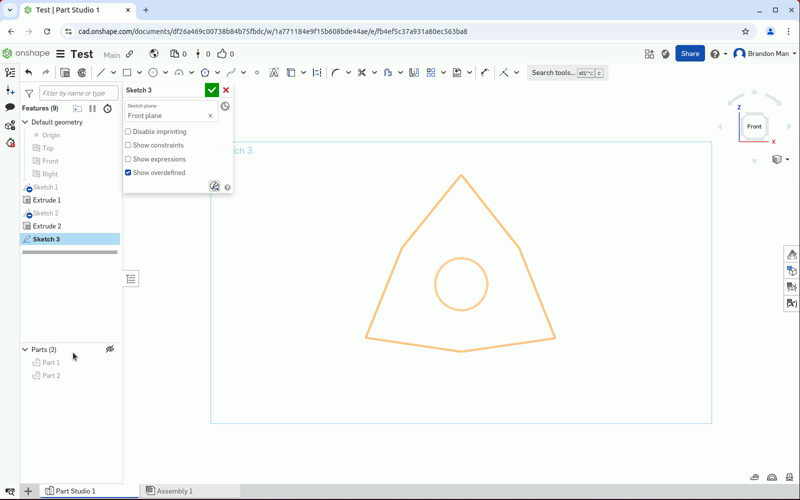
key(c)
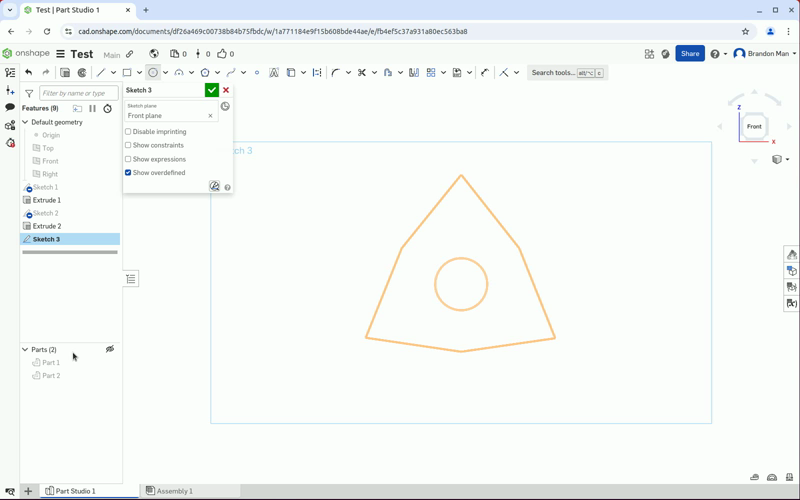
key_down(shift)
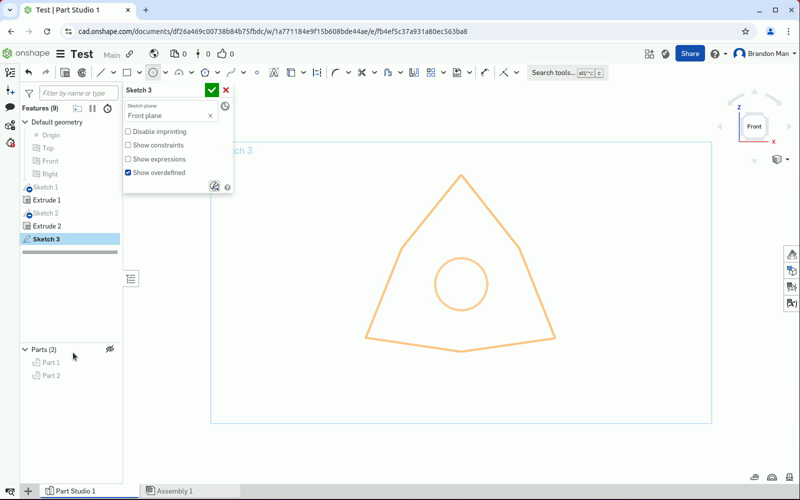
mouse_move(461, 282)
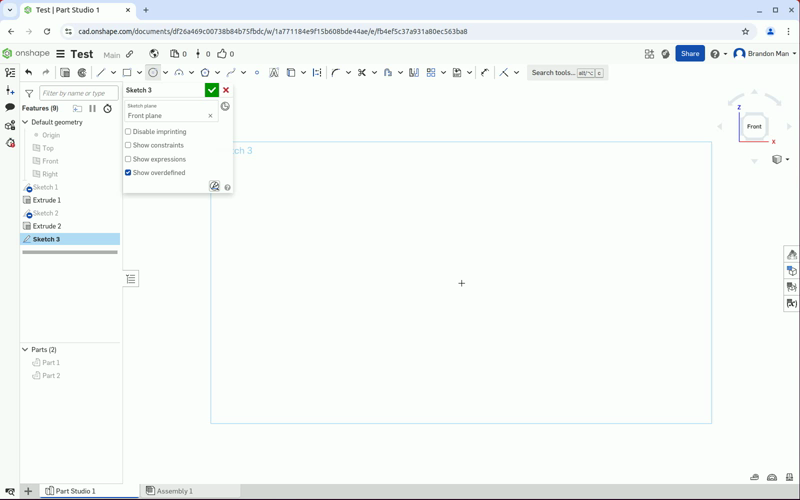
click(461, 282)
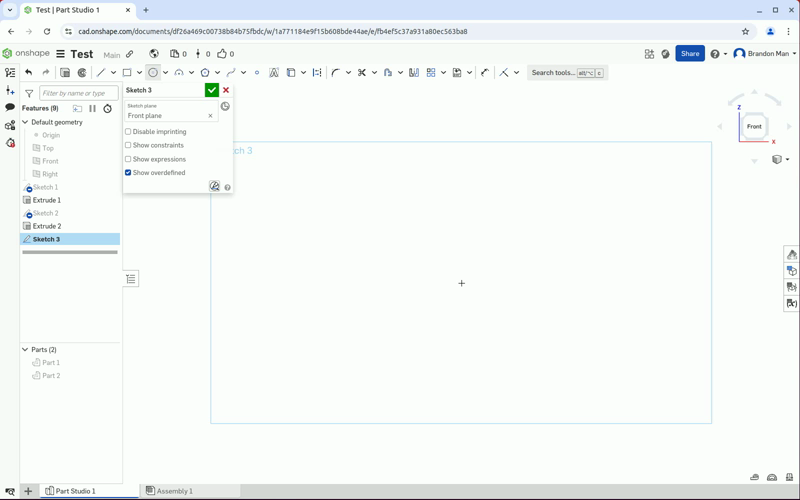
key_up(shift)
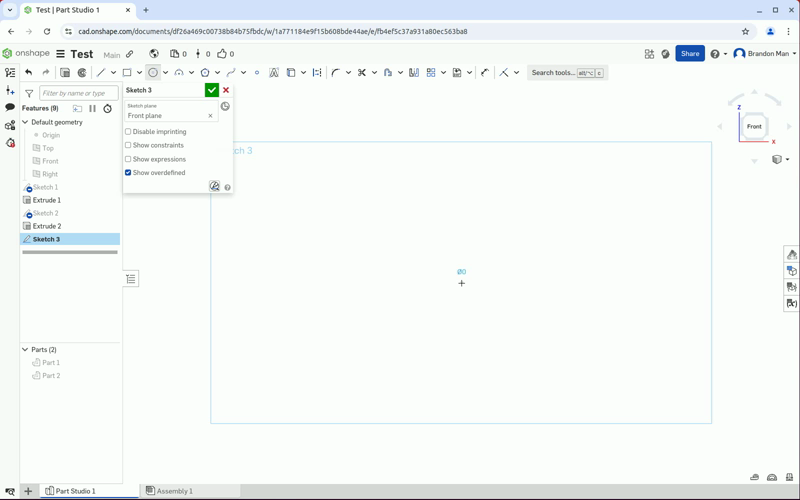
mouse_move(487, 282)
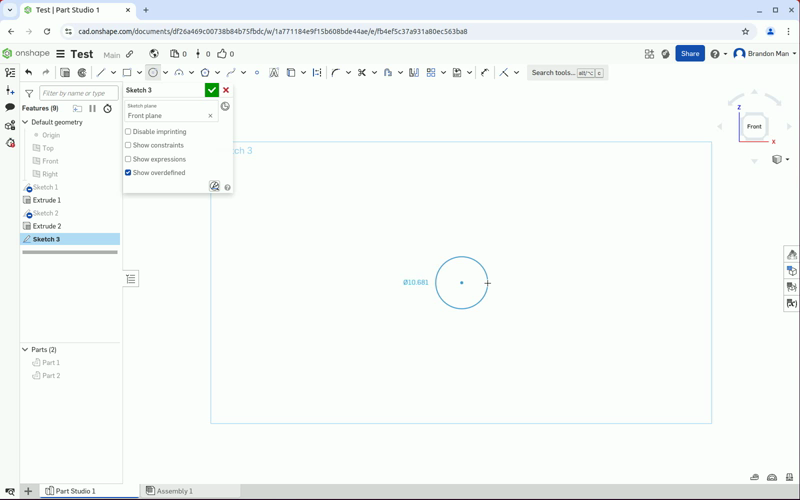
click(487, 282)
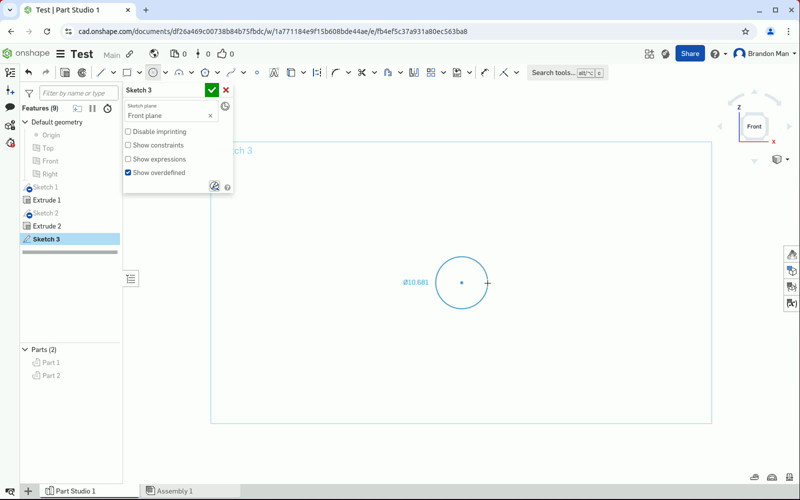
key(esc)
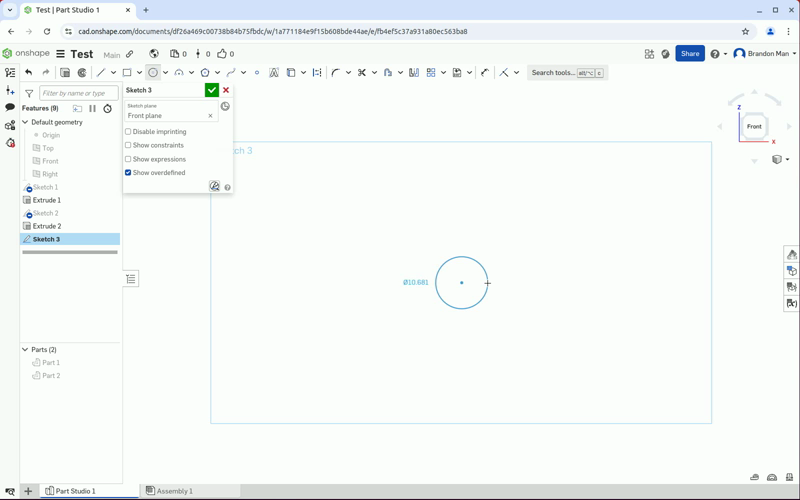
key(c)
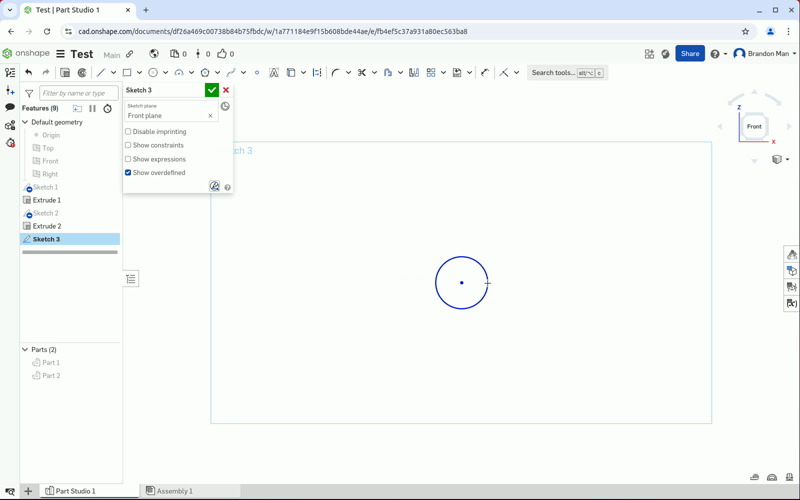
key_down(shift)
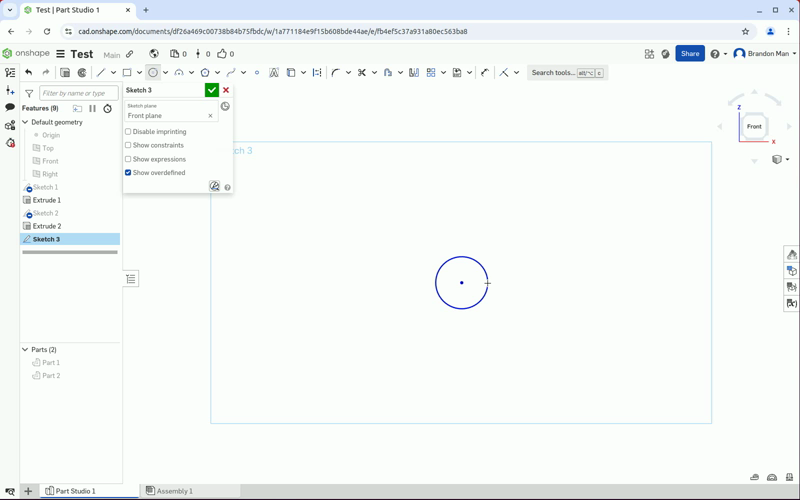
mouse_move(461, 282)
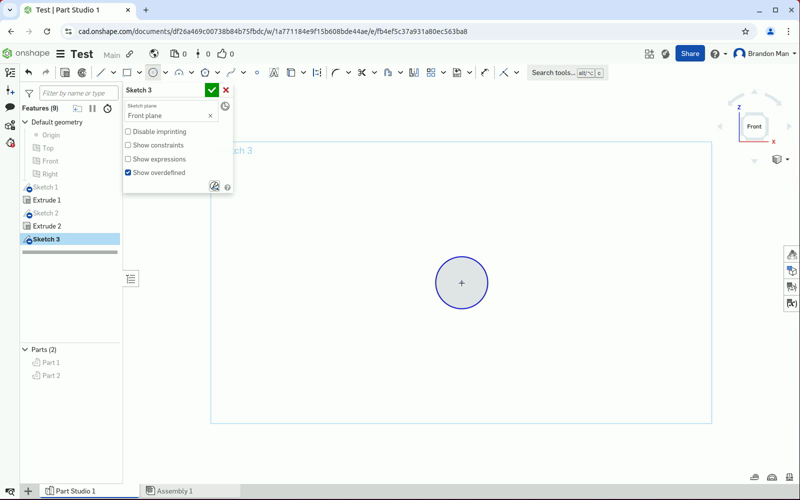
click(461, 282)
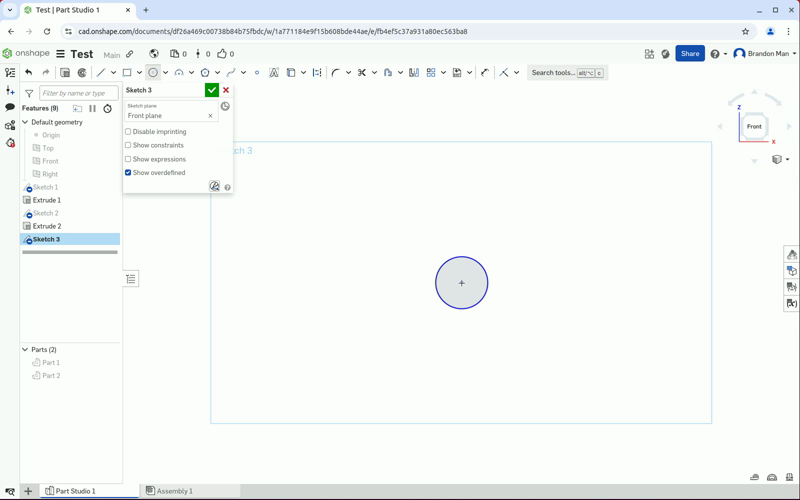
key_up(shift)
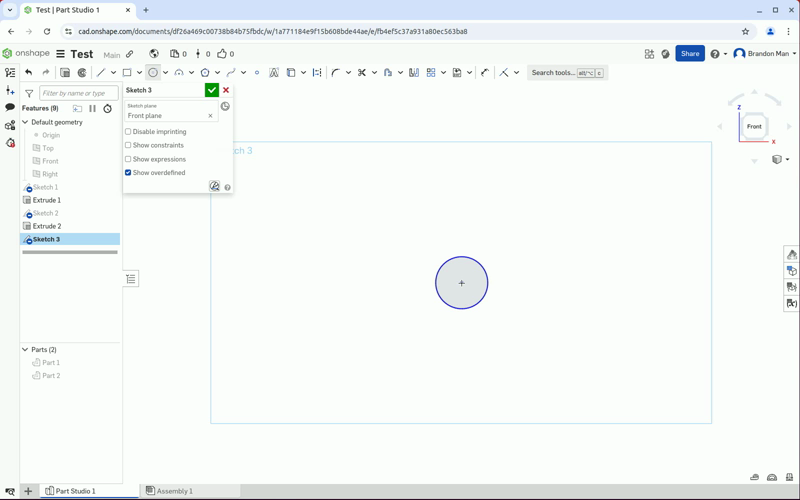
mouse_move(484, 282)
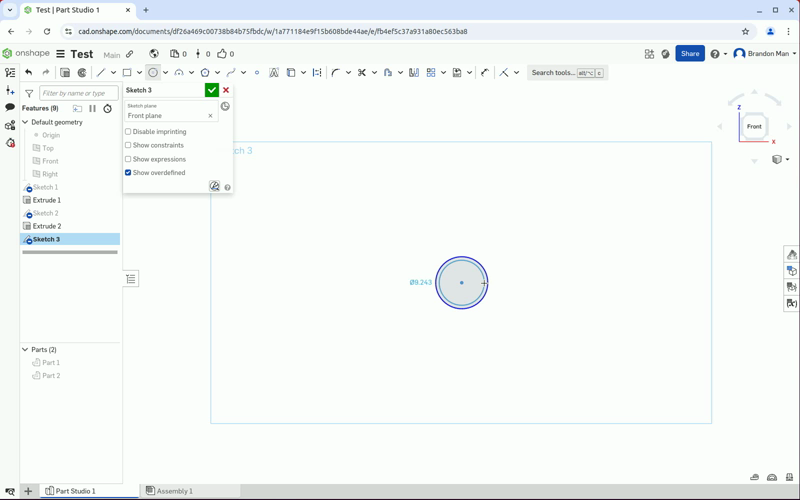
scroll(6)
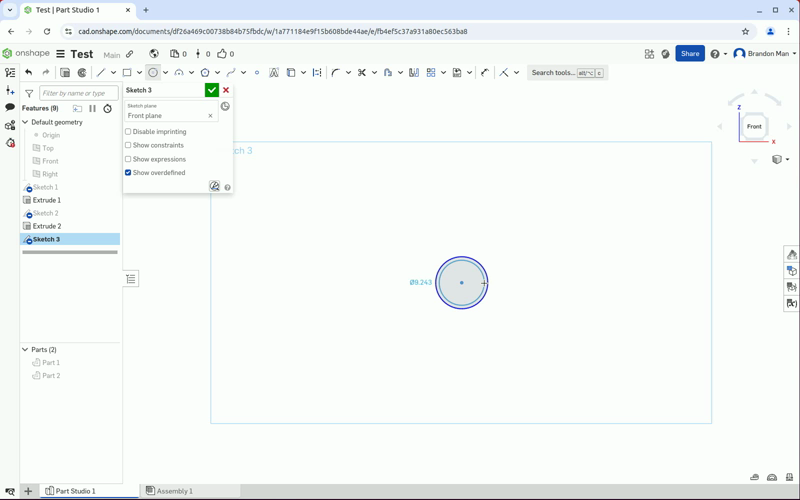
scroll(6)
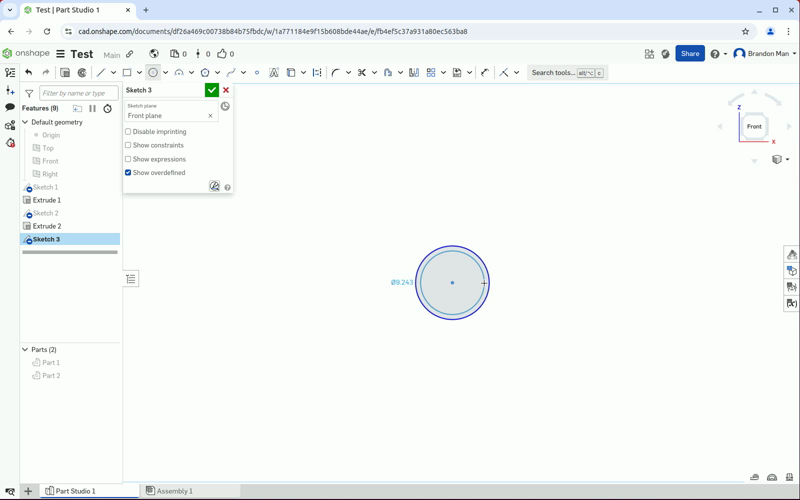
scroll(6)
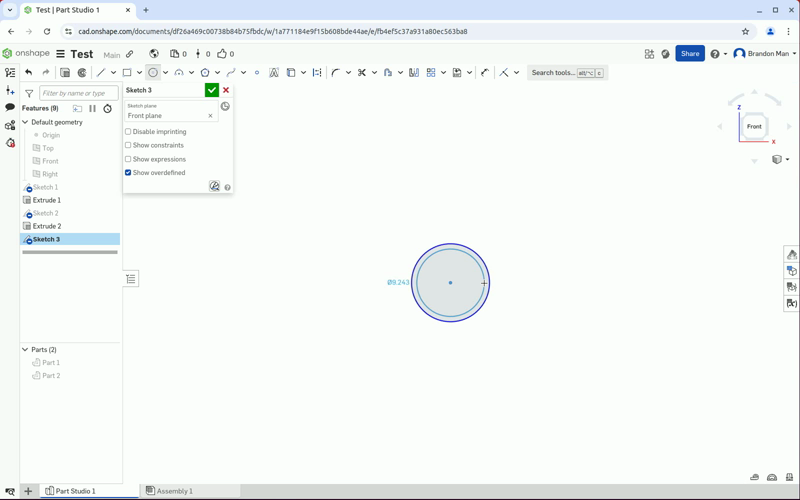
scroll(6)
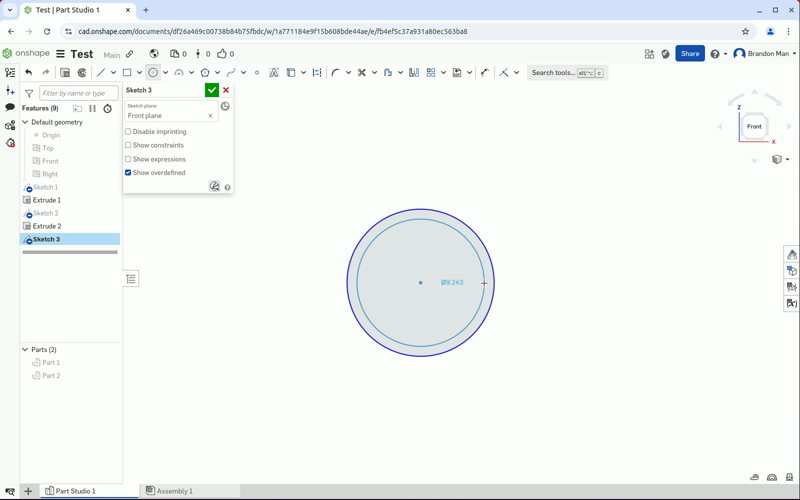
scroll(6)
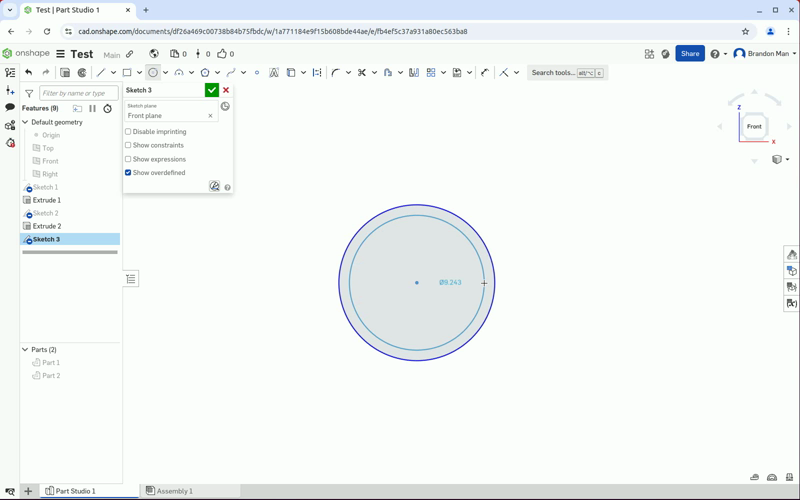
scroll(6)
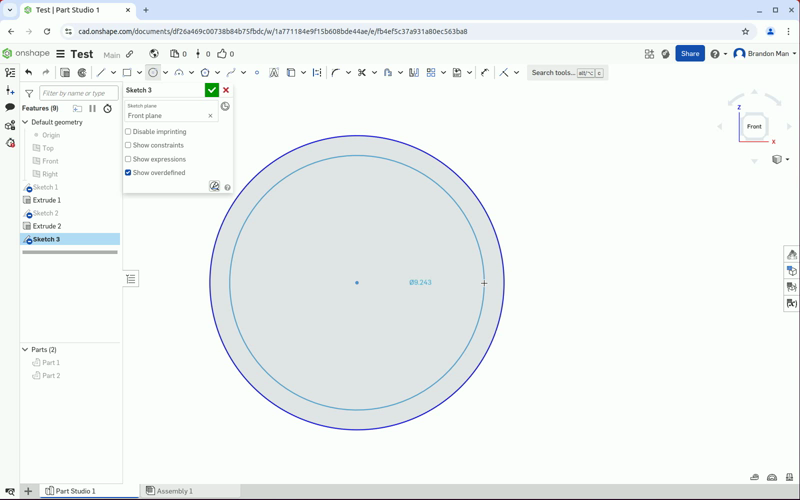
scroll(6)
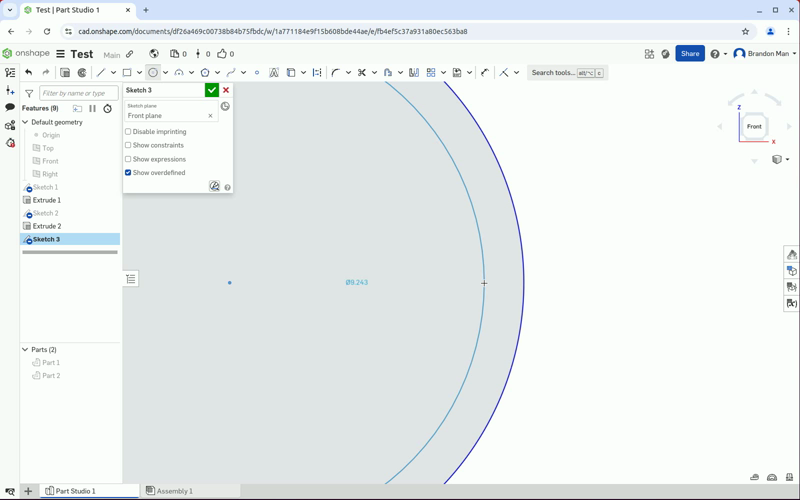
click(484, 282)
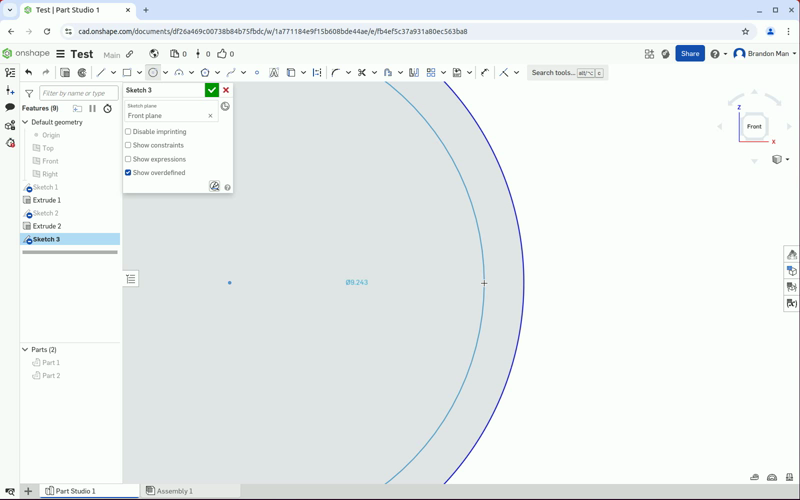
scroll(-6)
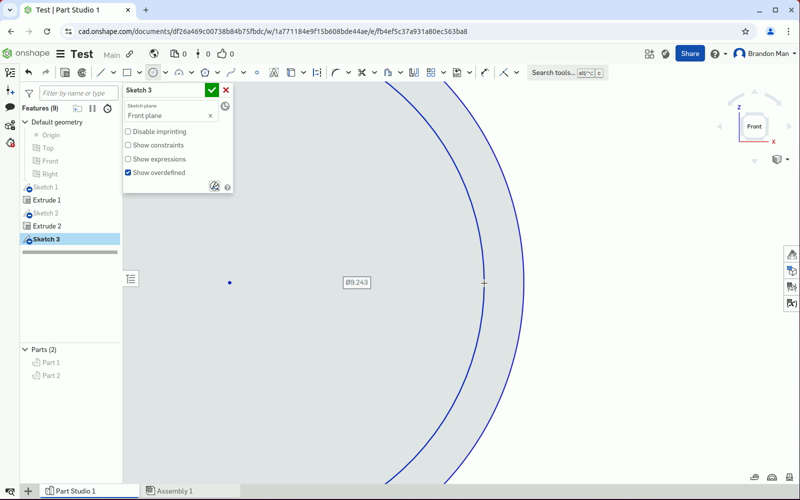
scroll(-6)
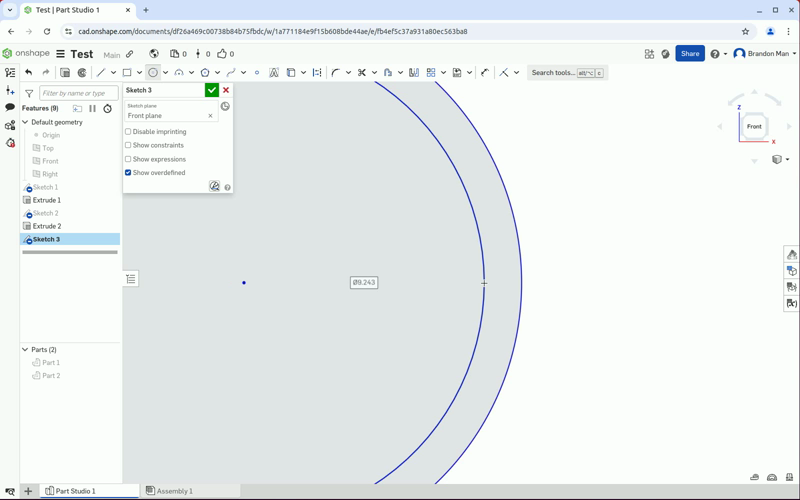
scroll(-6)
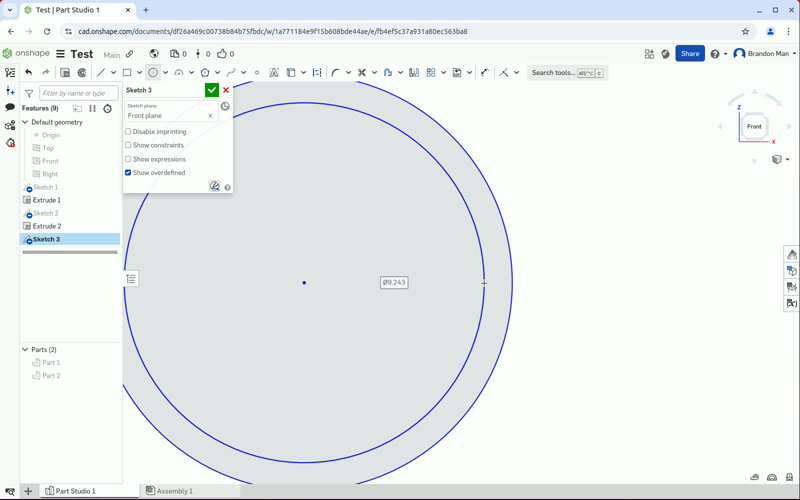
scroll(-6)
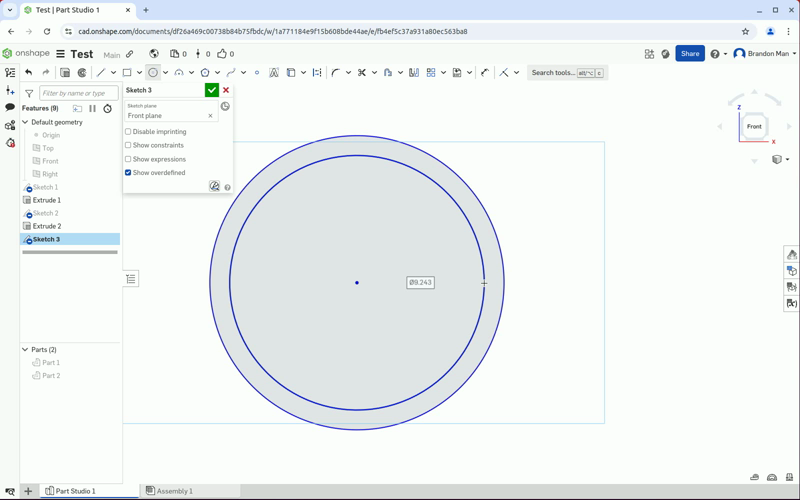
scroll(-6)
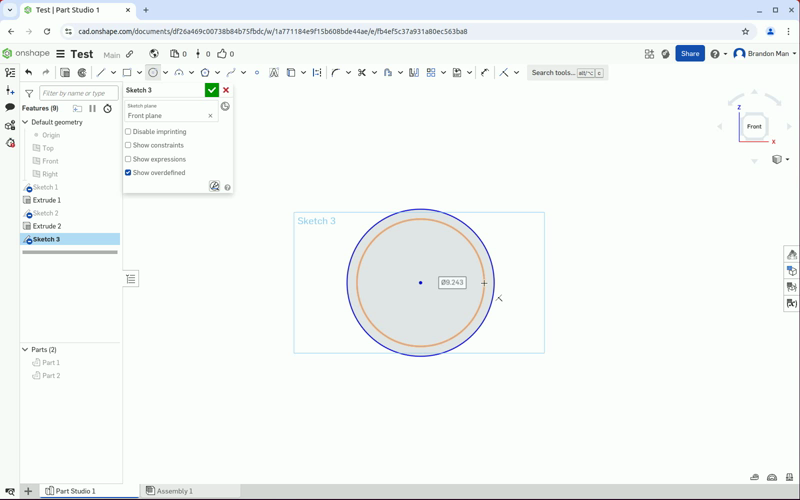
scroll(-6)
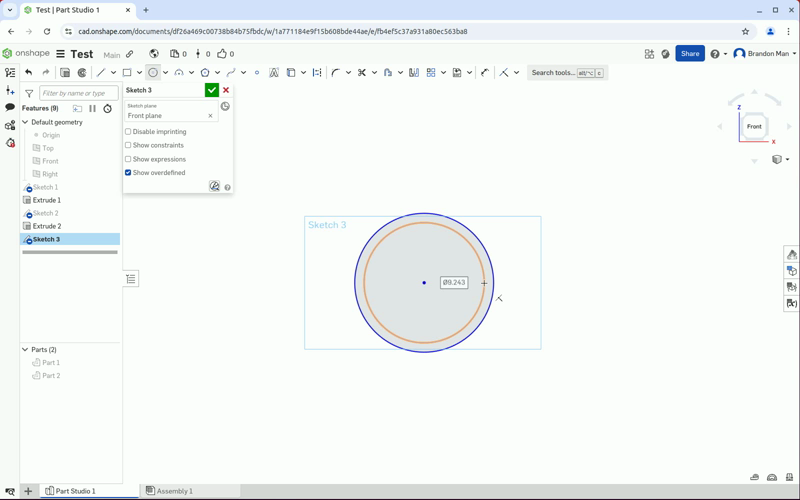
scroll(-6)
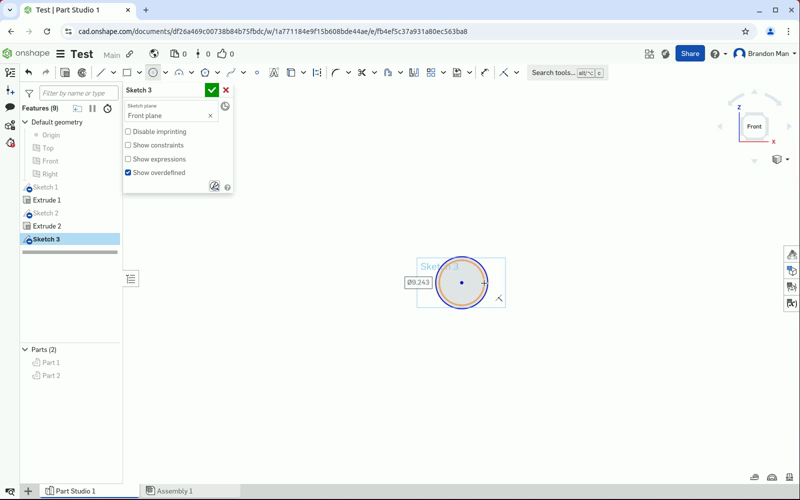
key(esc)
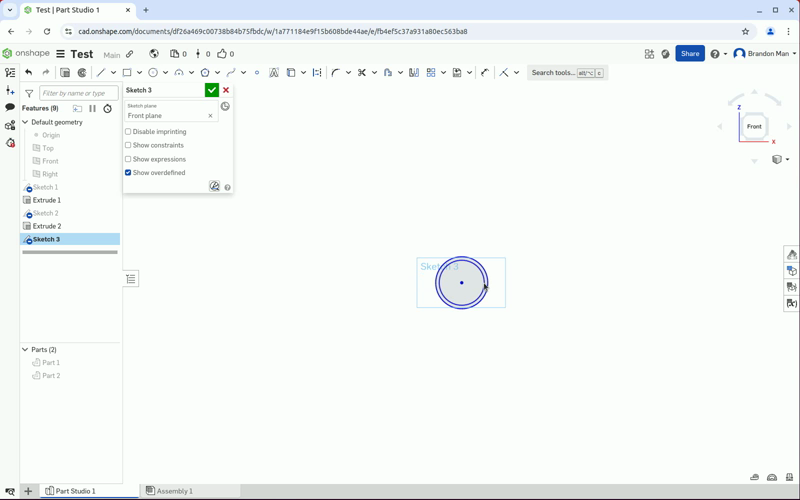
mouse_move(481, 267)
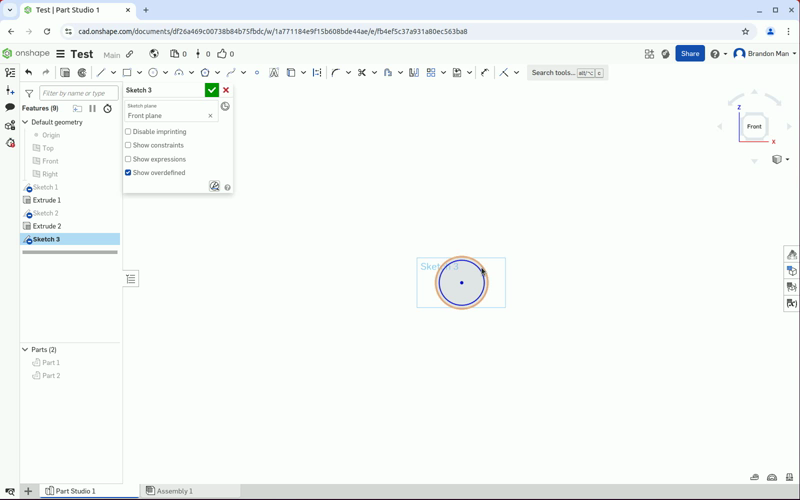
scroll(6)
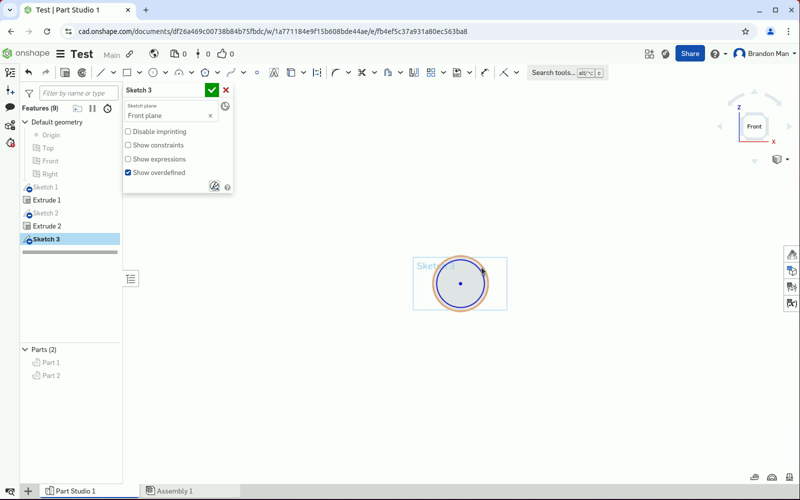
scroll(6)
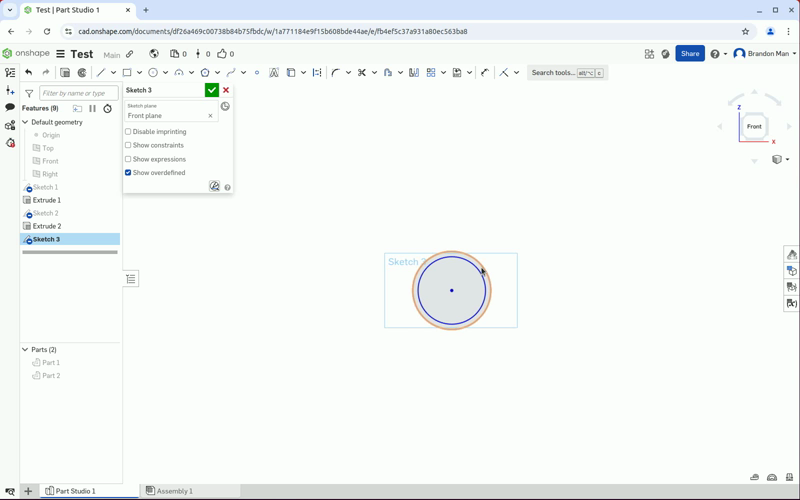
scroll(6)
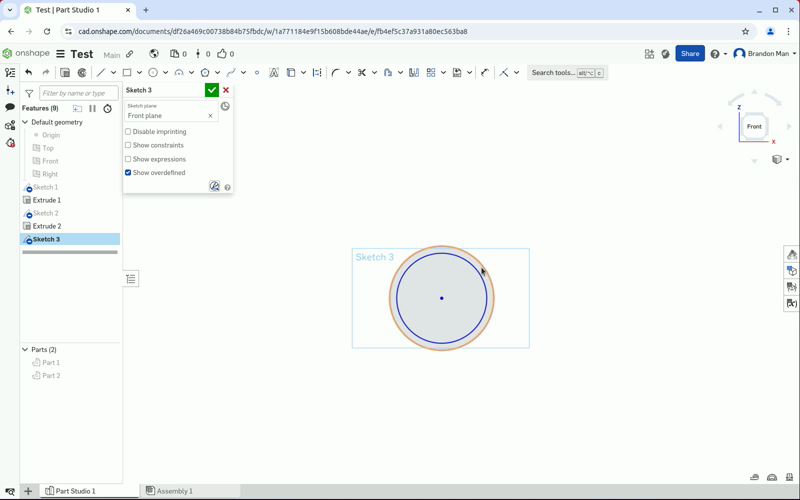
scroll(6)
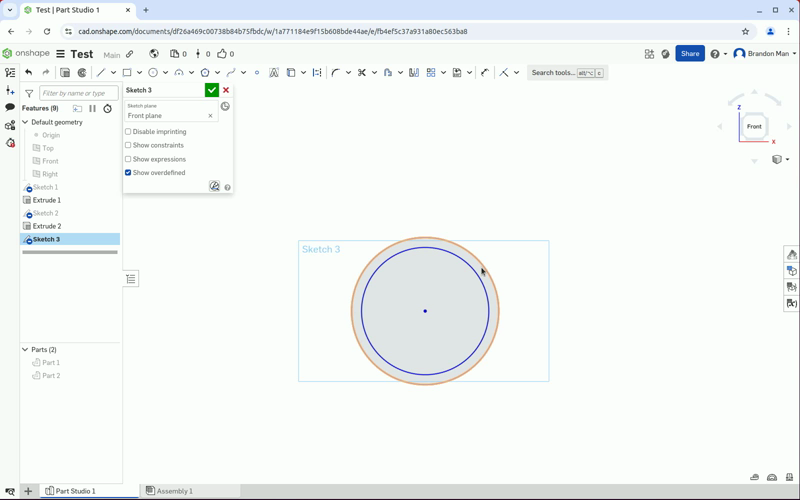
scroll(6)
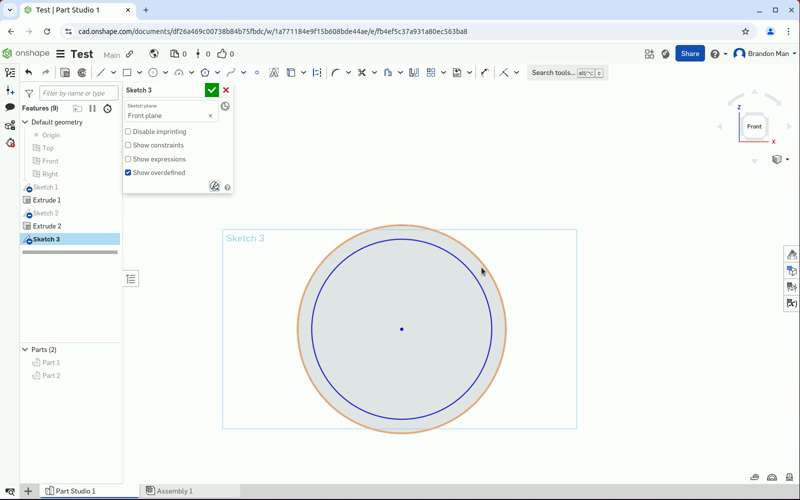
scroll(6)
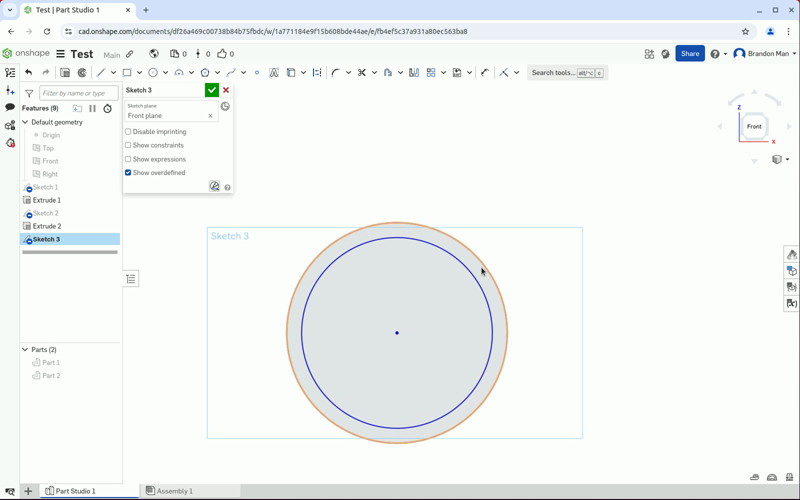
scroll(6)
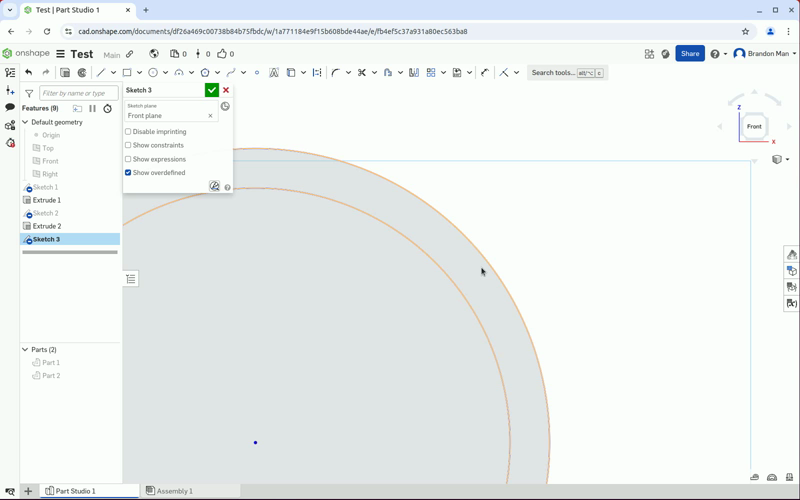
click(481, 267)
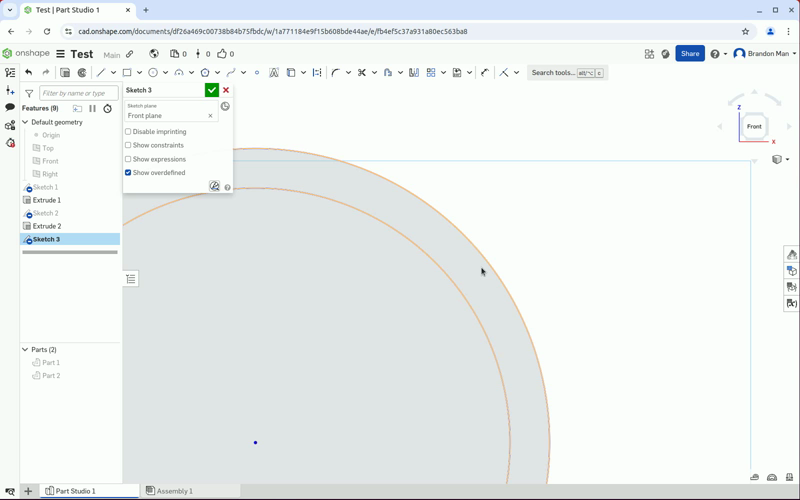
scroll(-6)
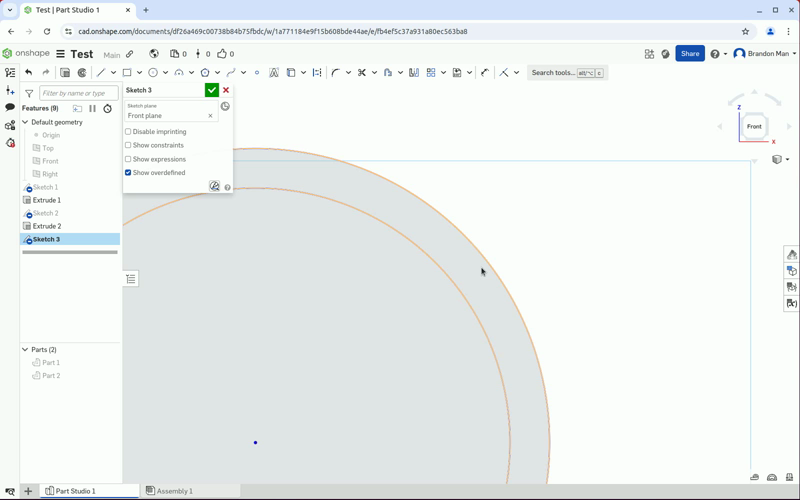
scroll(-6)
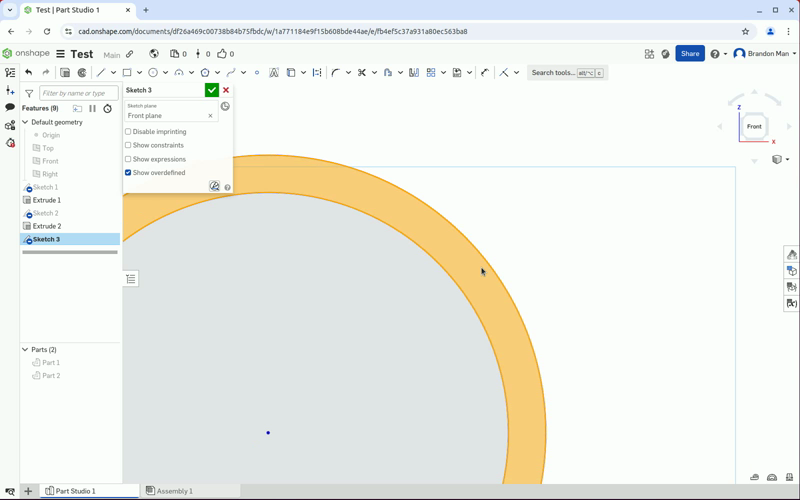
scroll(-6)
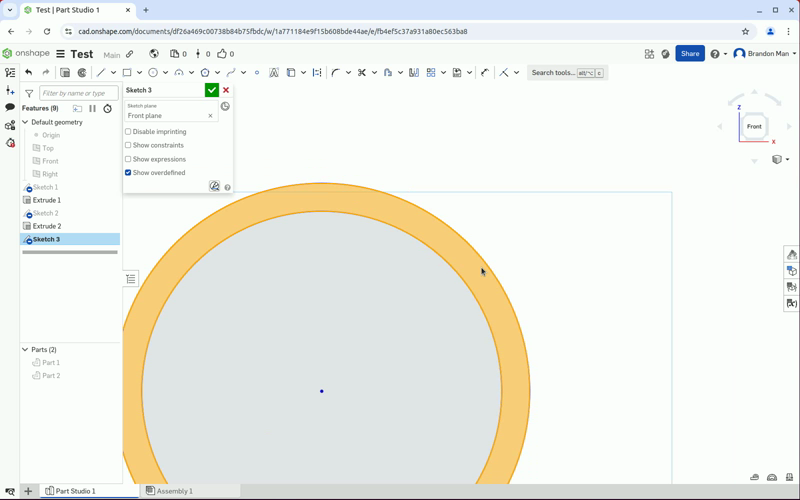
scroll(-6)
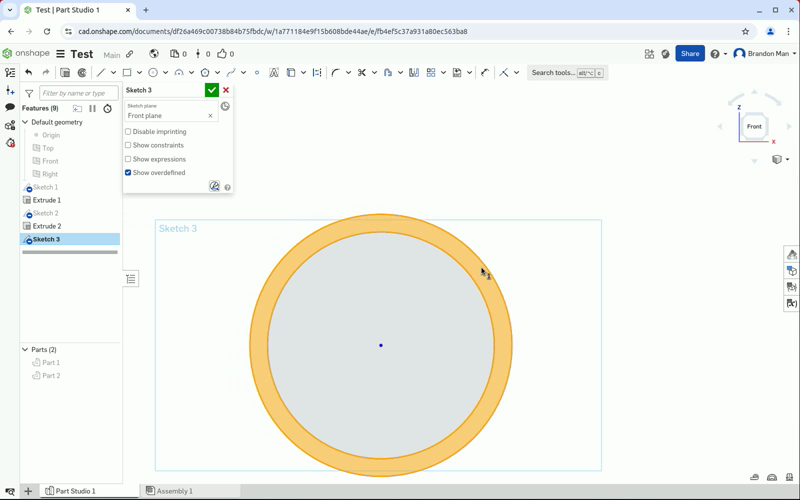
scroll(-6)
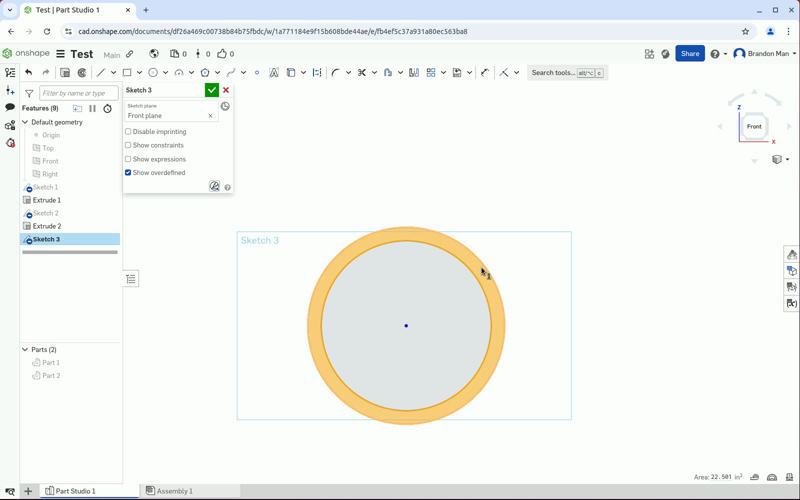
scroll(-6)
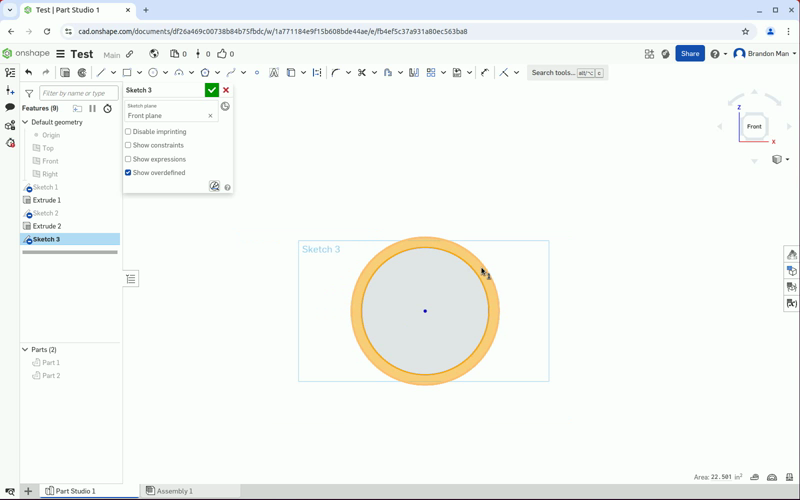
scroll(-6)
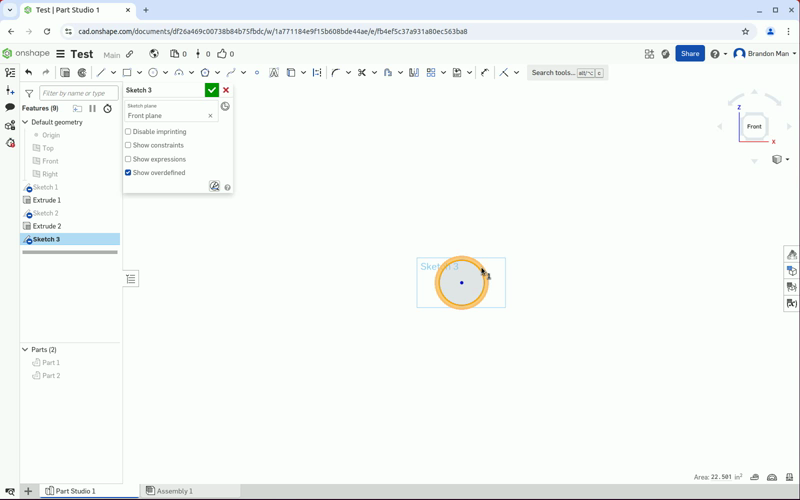
mouse_move(73, 352)
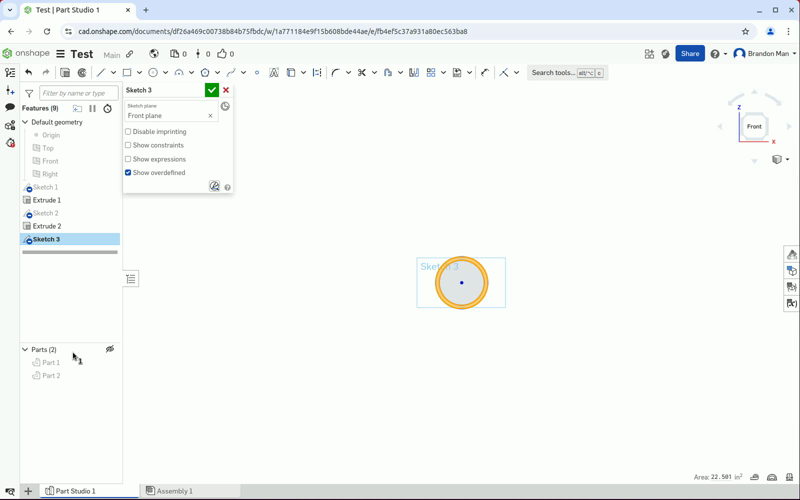
key(shift+y)
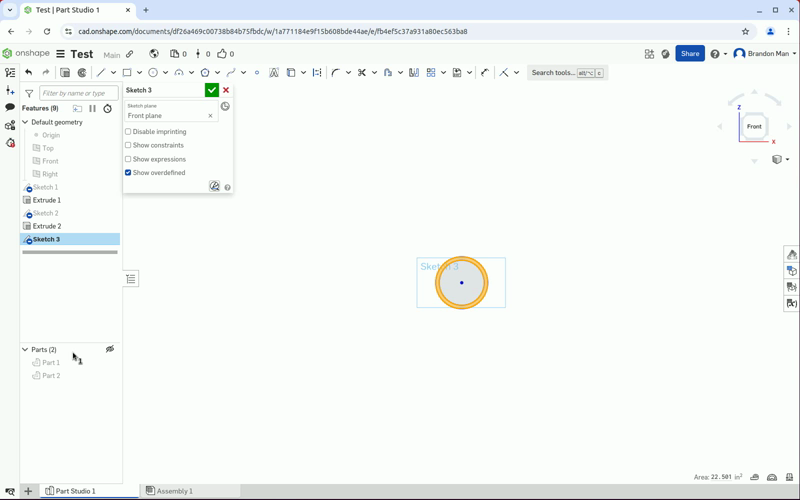
key(shift+e)
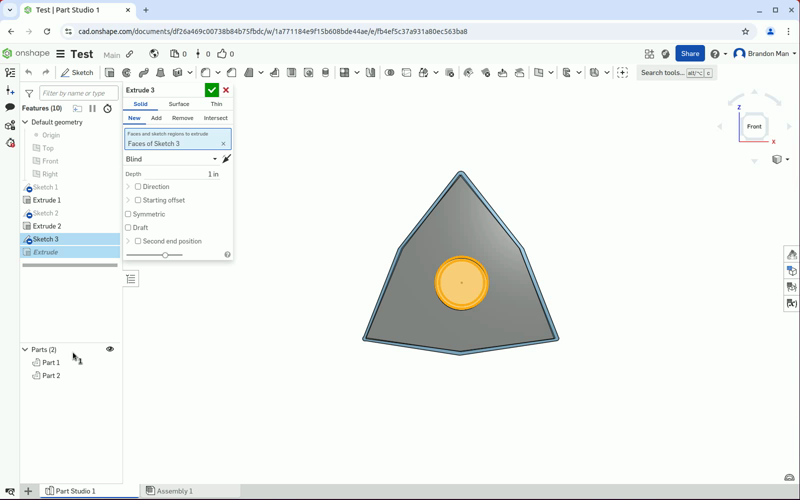
mouse_move(143, 106)
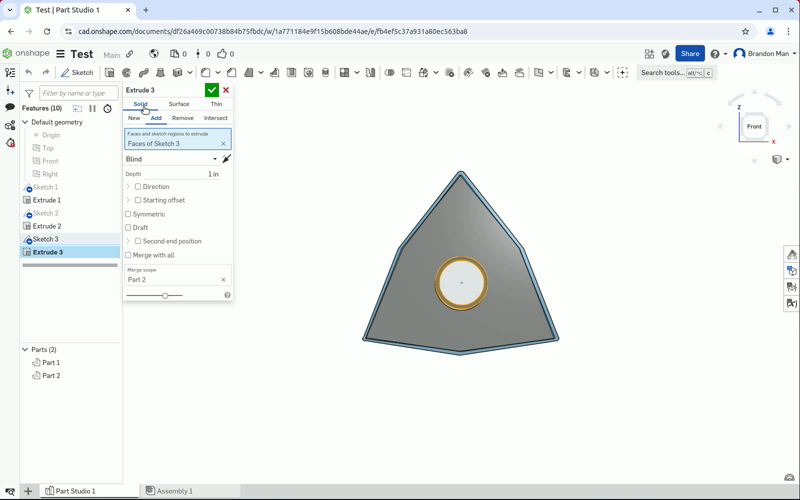
click(143, 106)
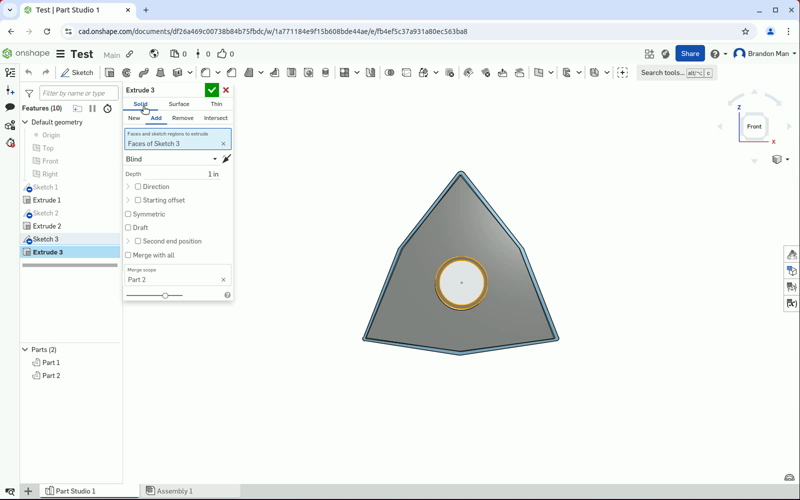
mouse_move(137, 120)
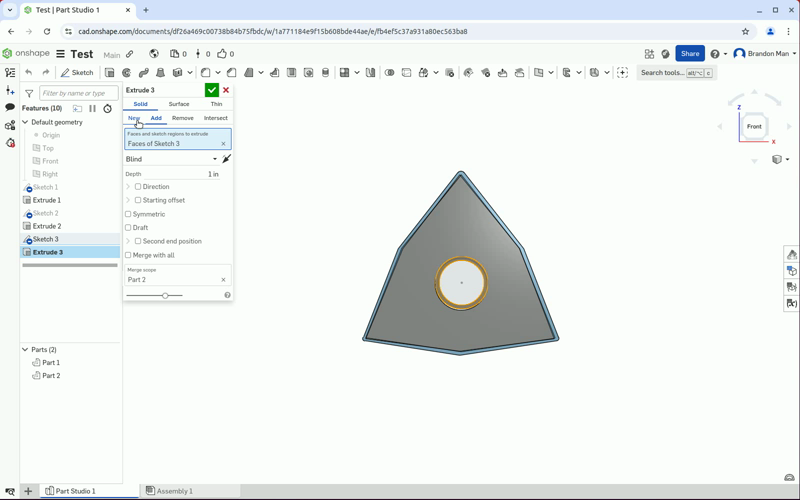
click(137, 120)
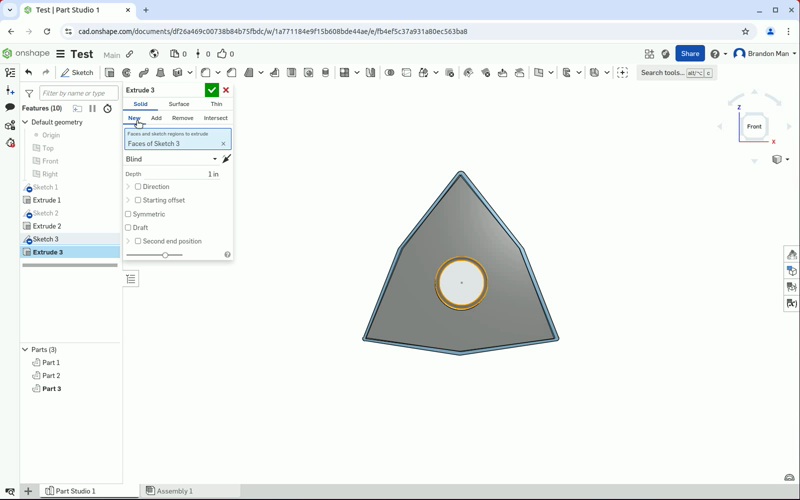
key(tab, 4)
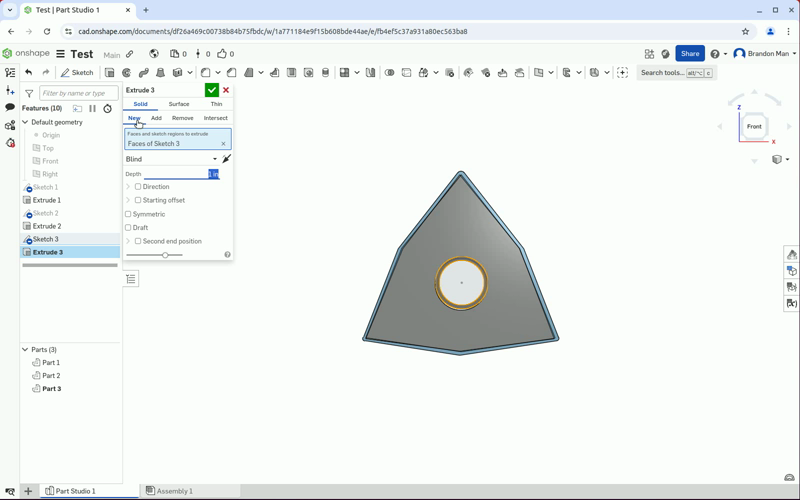
text(-0.722)
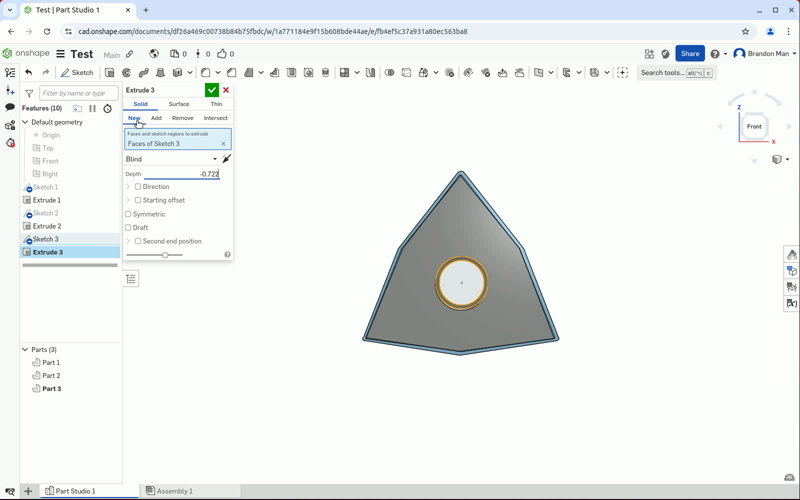
key(enter)
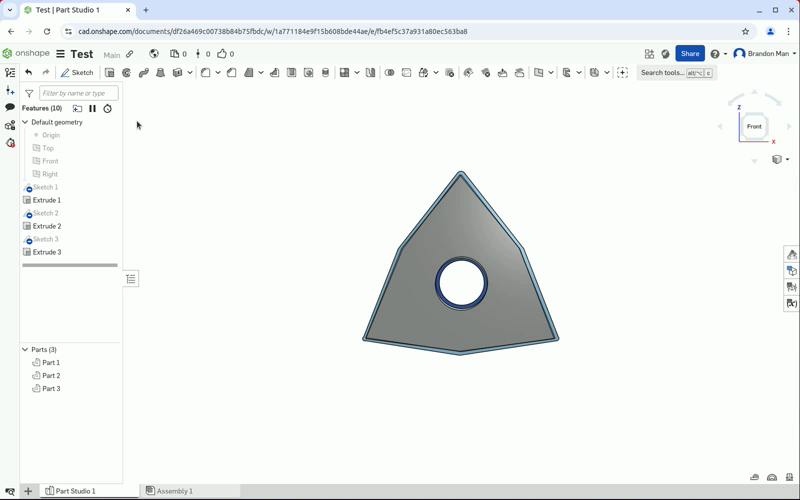
key(shift+h)
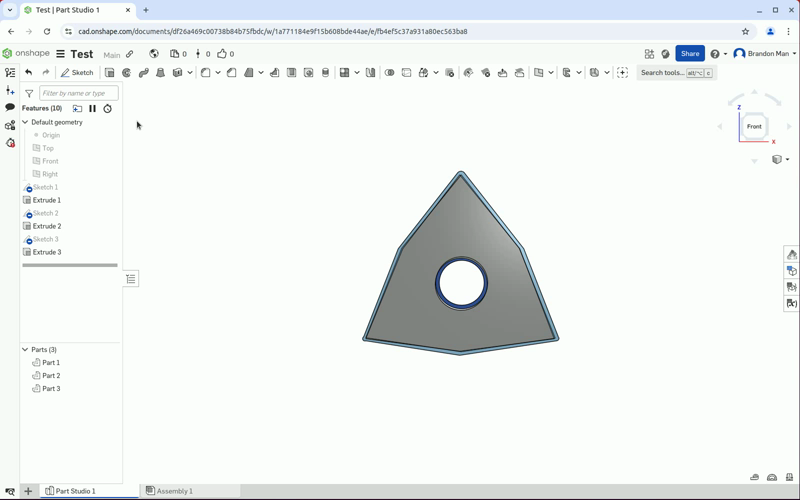
key(shift+h)
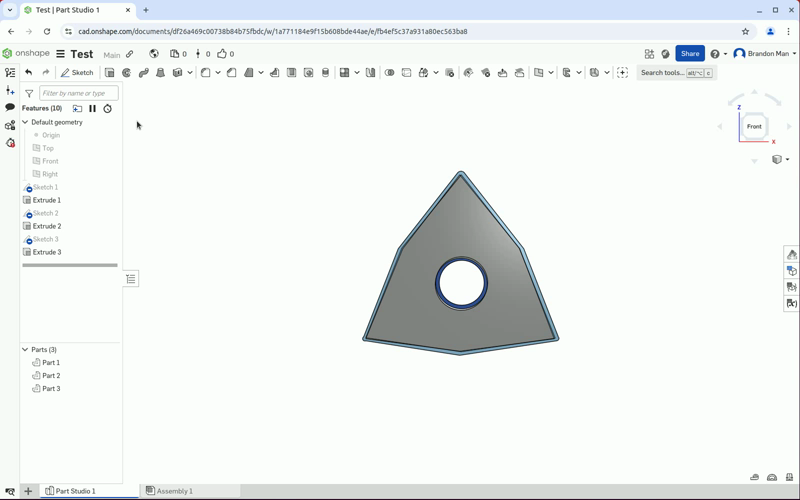
mouse_move(73, 189)
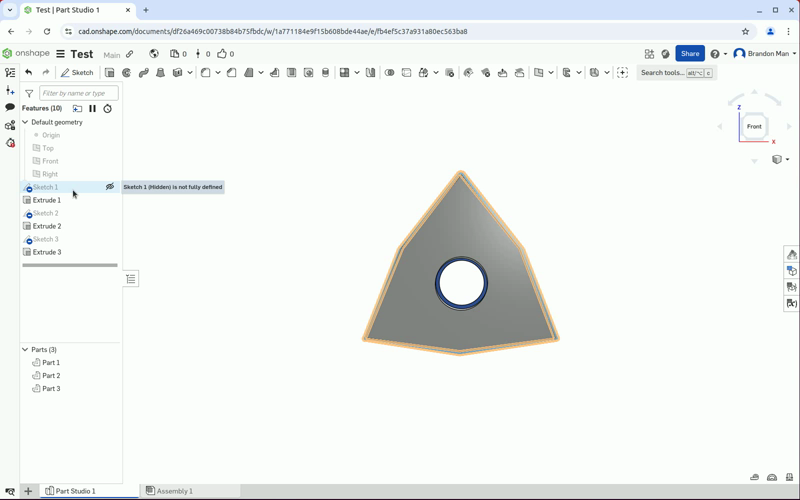
click(73, 189)
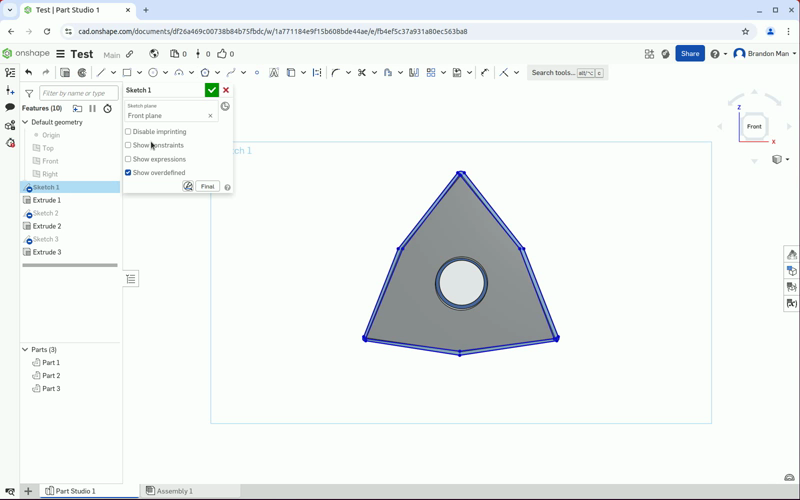
mouse_move(229, 92)
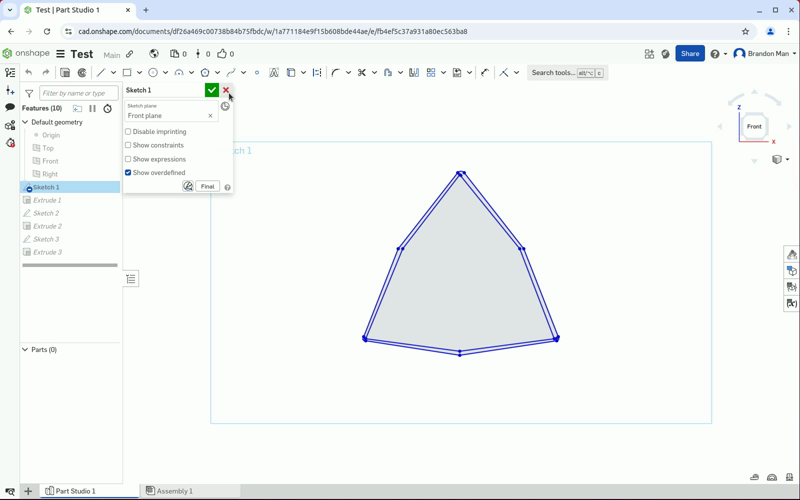
click(229, 92)
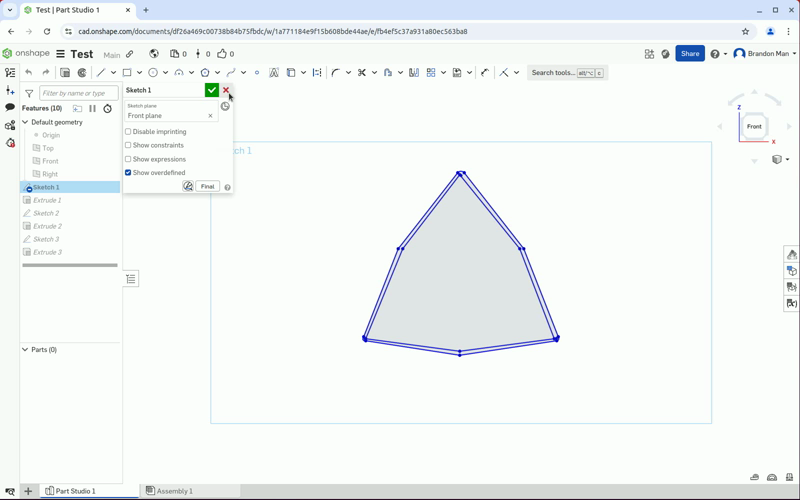
key(shift+s)
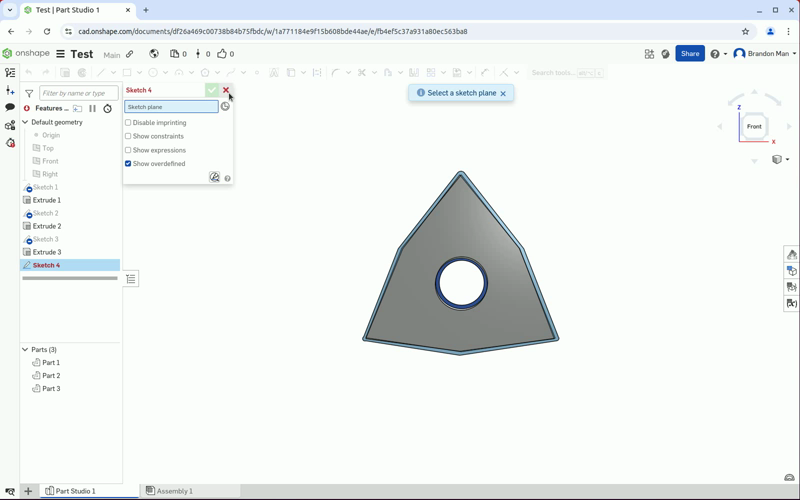
mouse_move(73, 163)
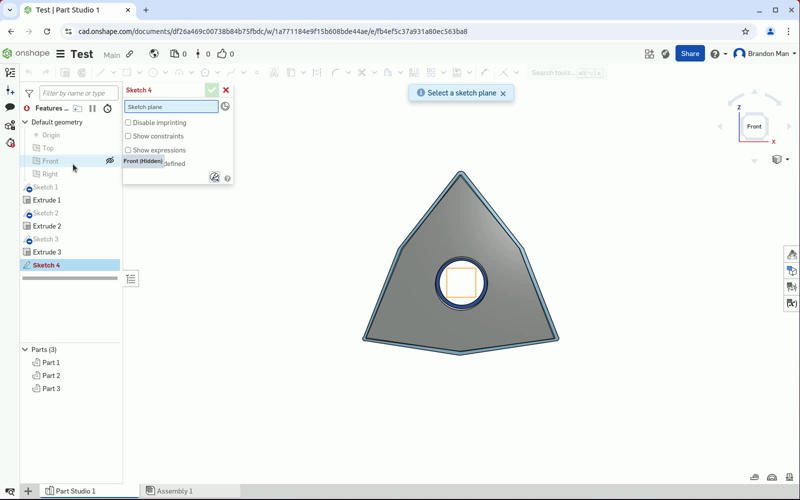
click(73, 163)
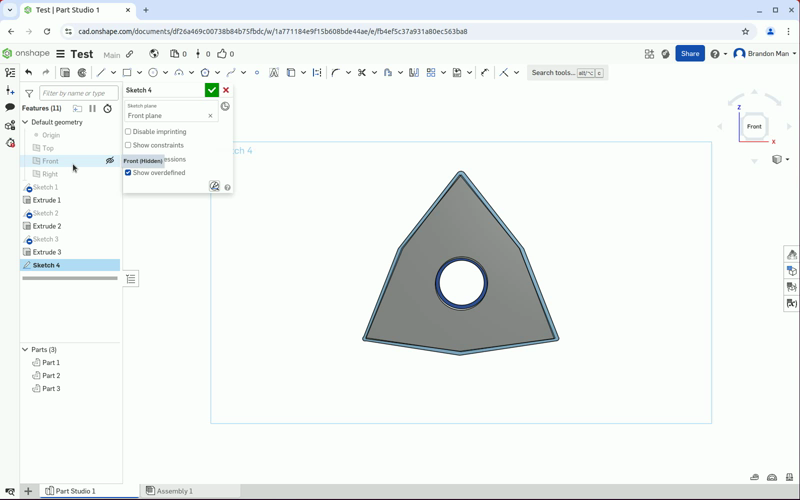
mouse_move(73, 352)
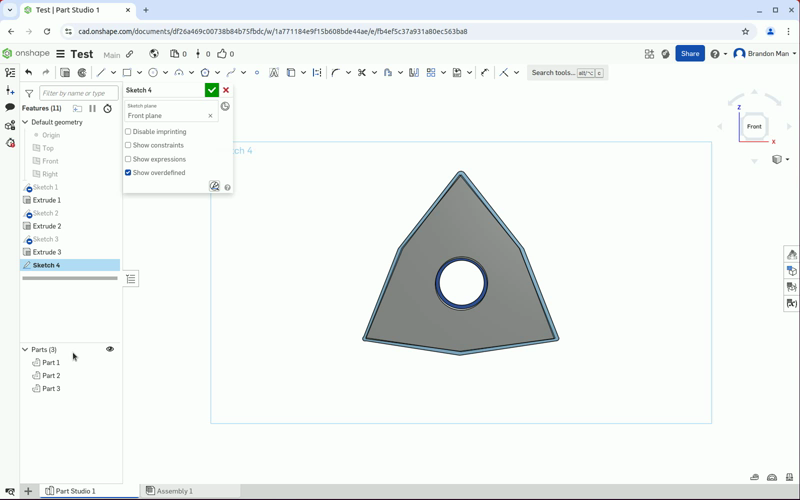
key(y)
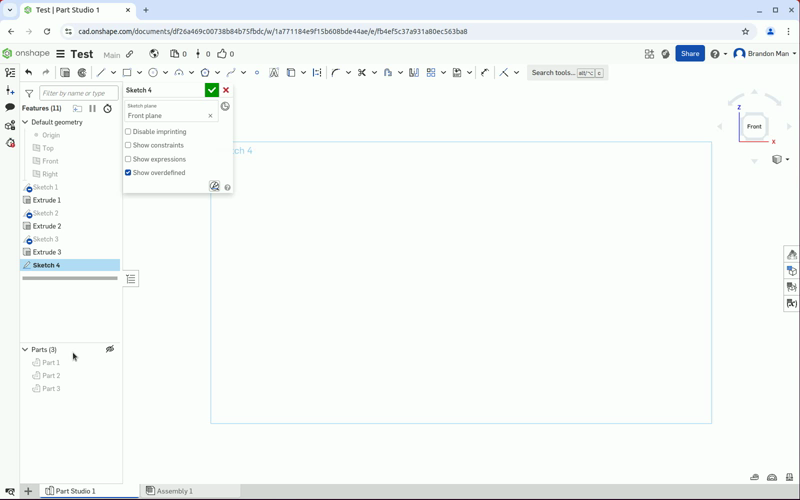
key(a)
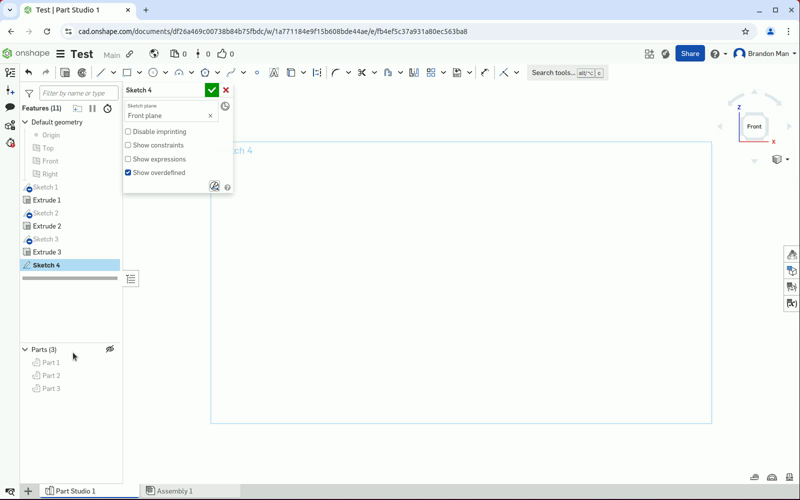
key_down(shift)
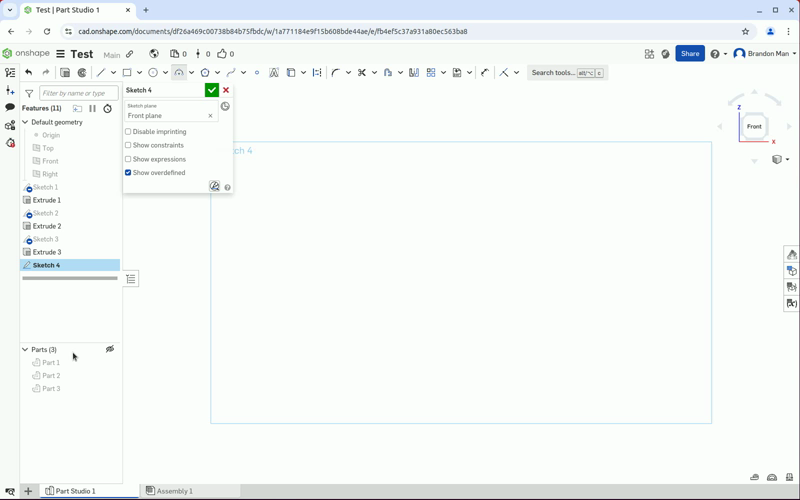
mouse_move(363, 336)
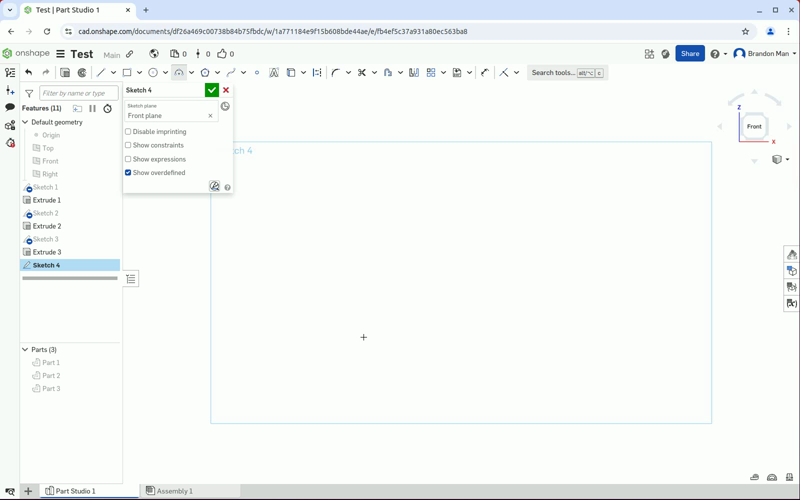
click(363, 336)
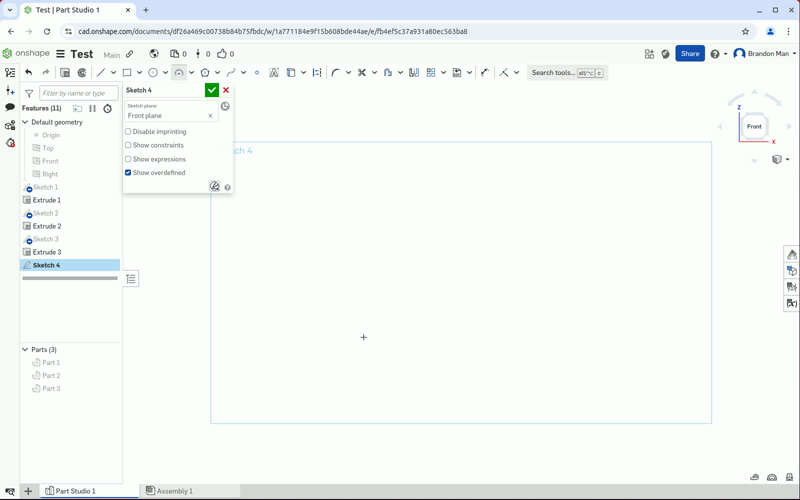
key_up(shift)
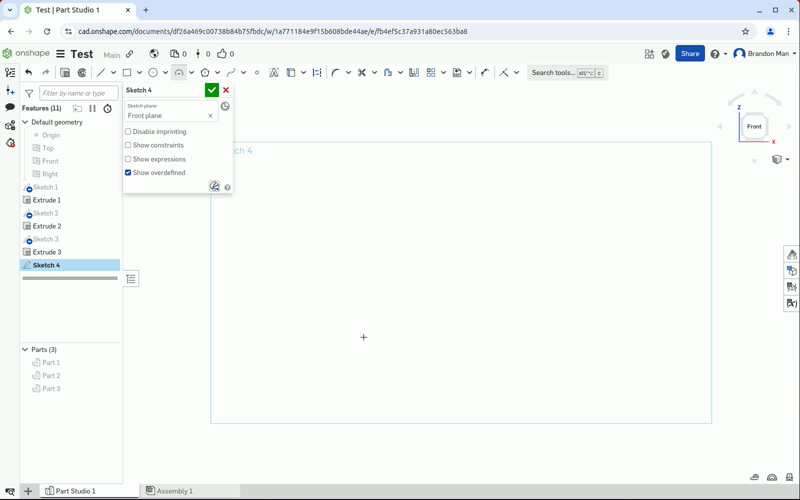
key_down(shift)
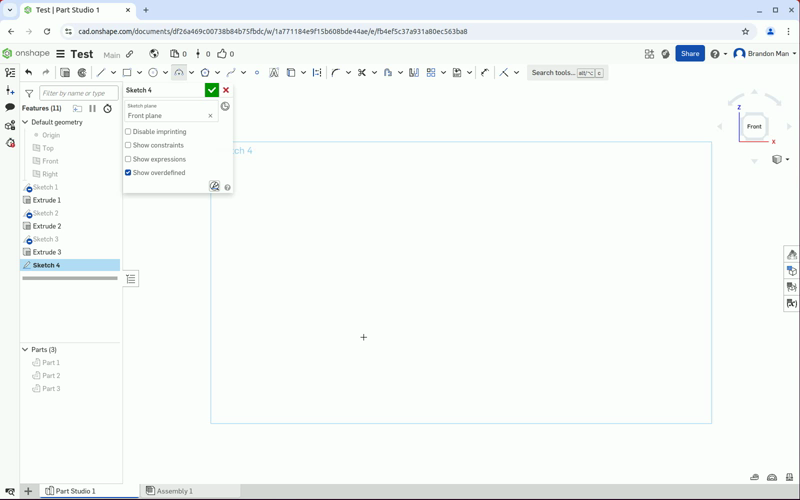
mouse_move(365, 340)
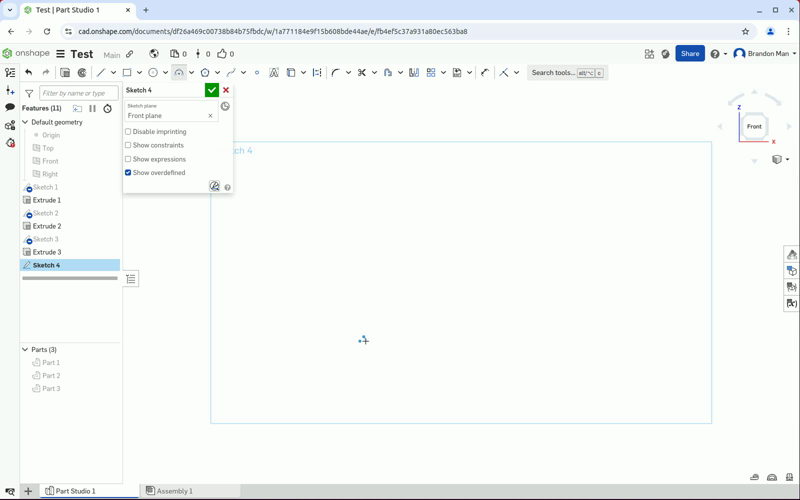
scroll(6)
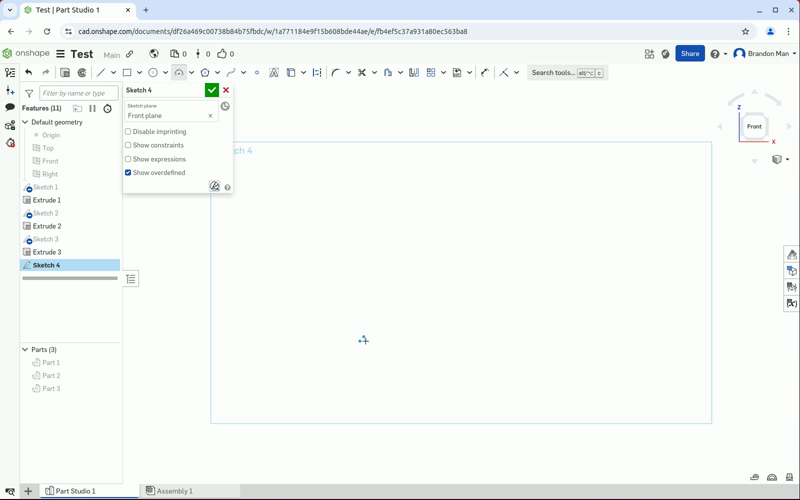
scroll(6)
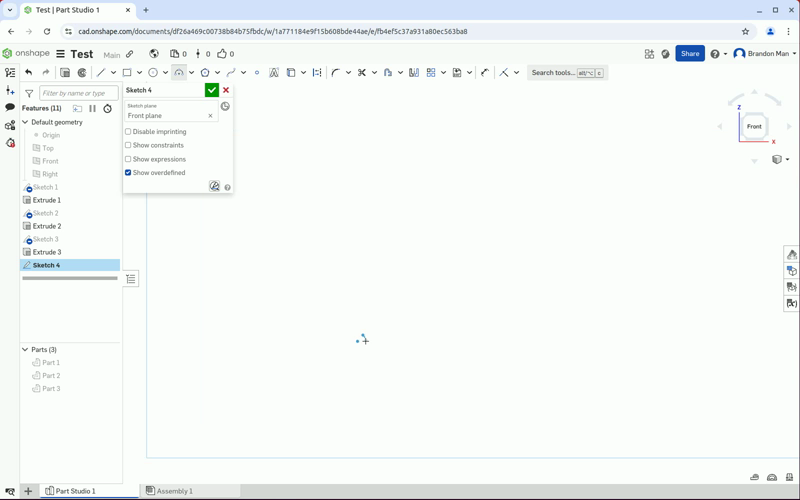
scroll(6)
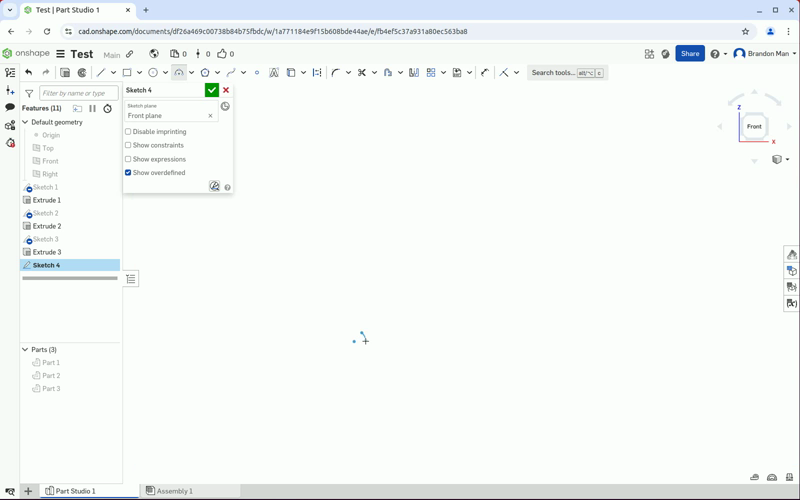
scroll(6)
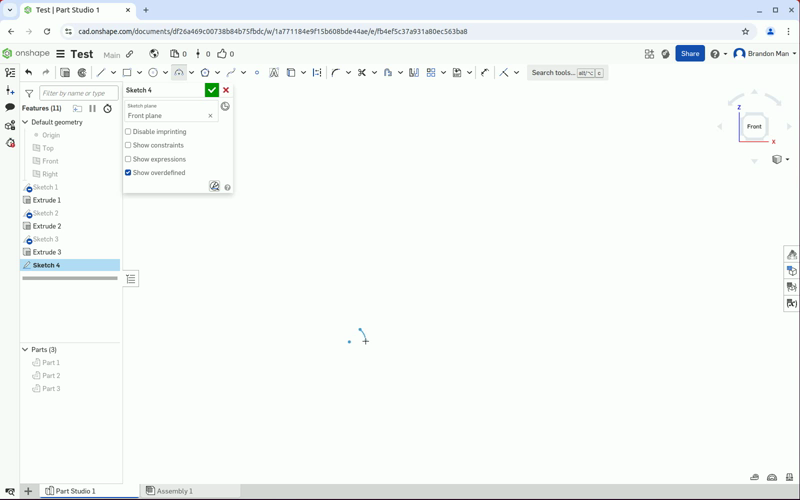
scroll(6)
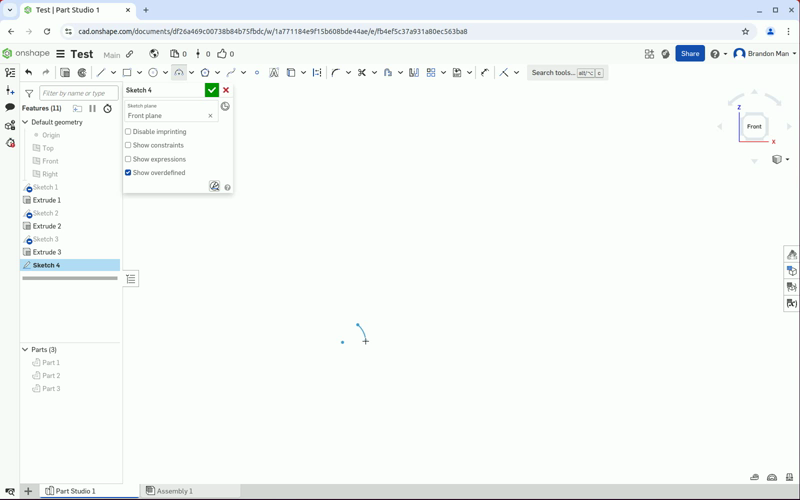
scroll(6)
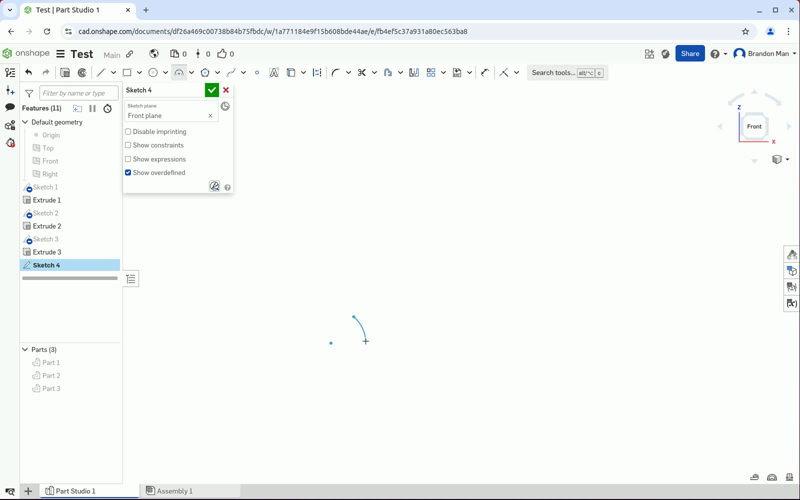
scroll(6)
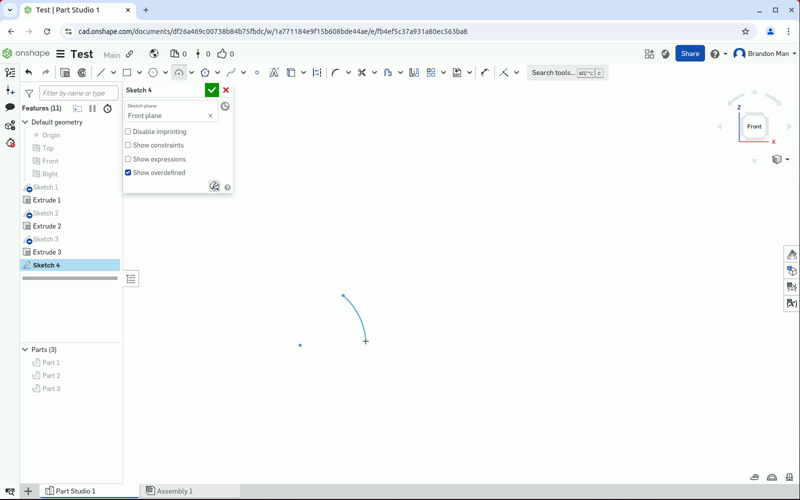
click(365, 340)
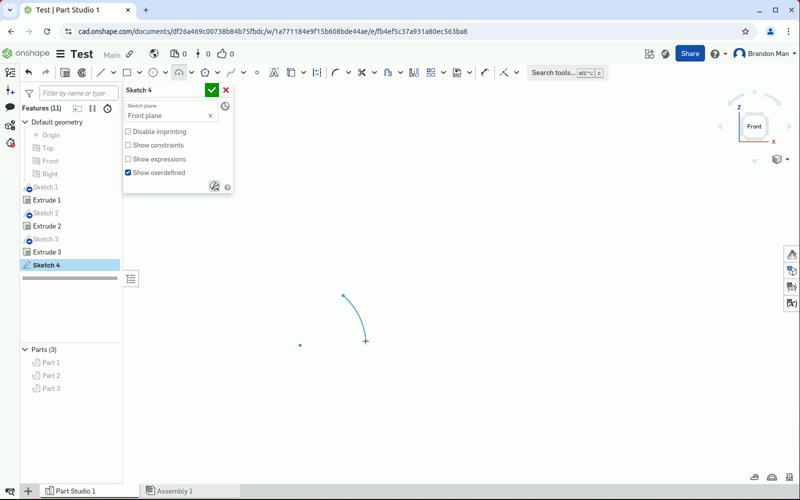
scroll(-6)
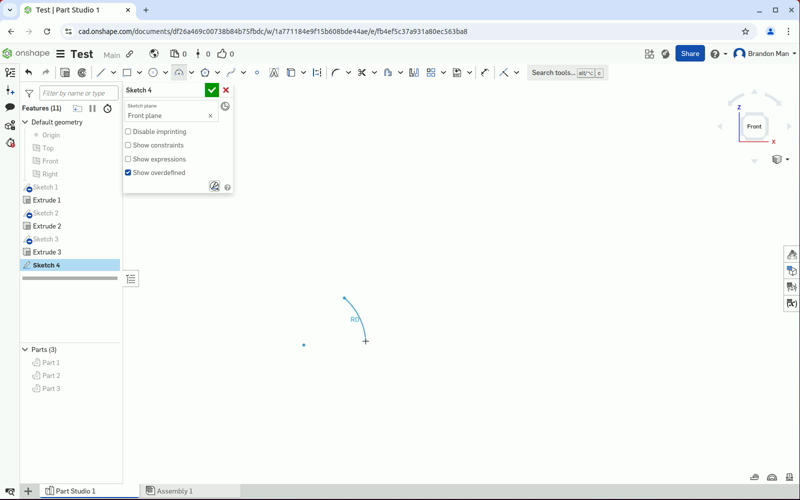
scroll(-6)
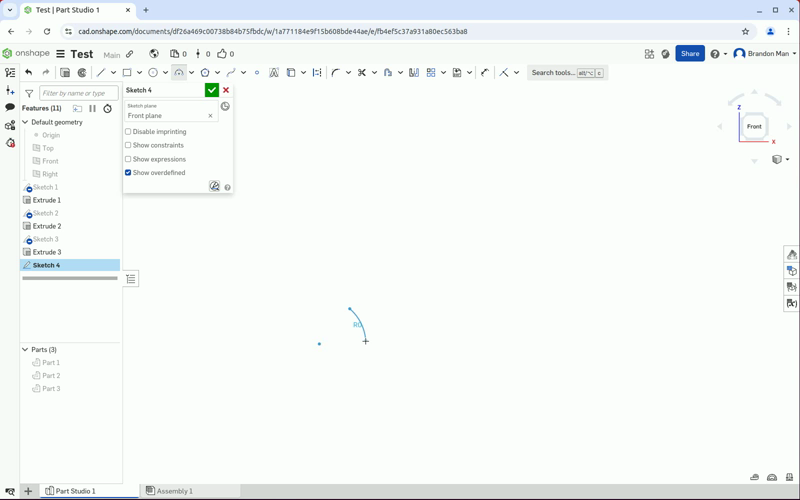
scroll(-6)
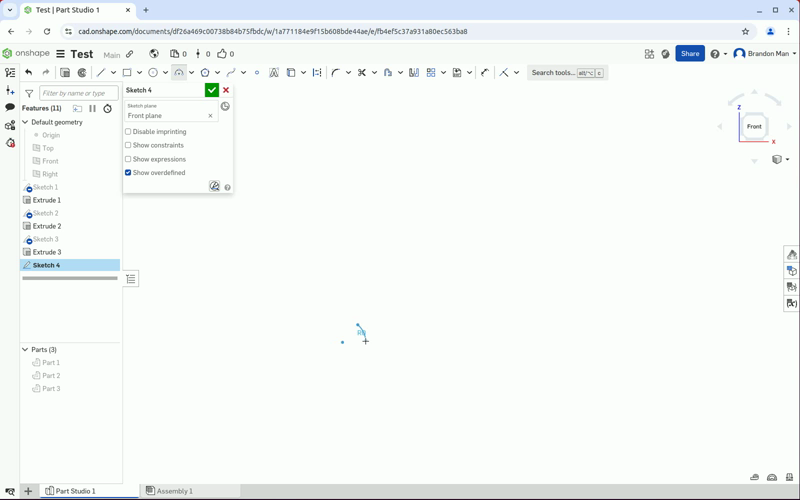
scroll(-6)
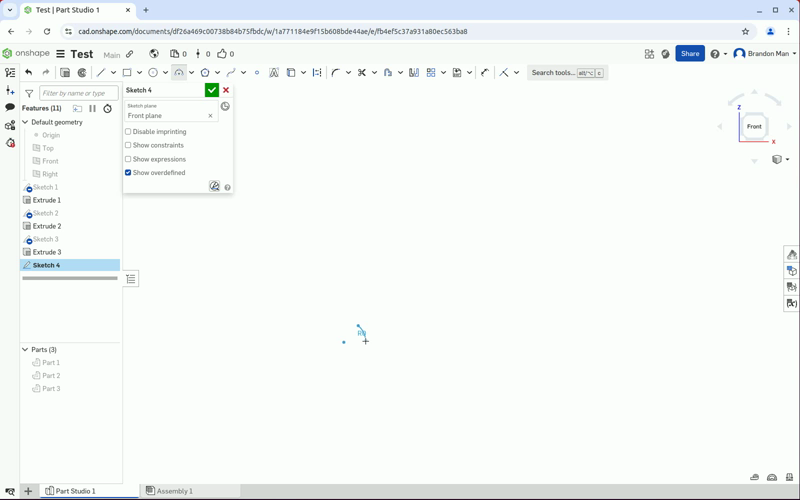
scroll(-6)
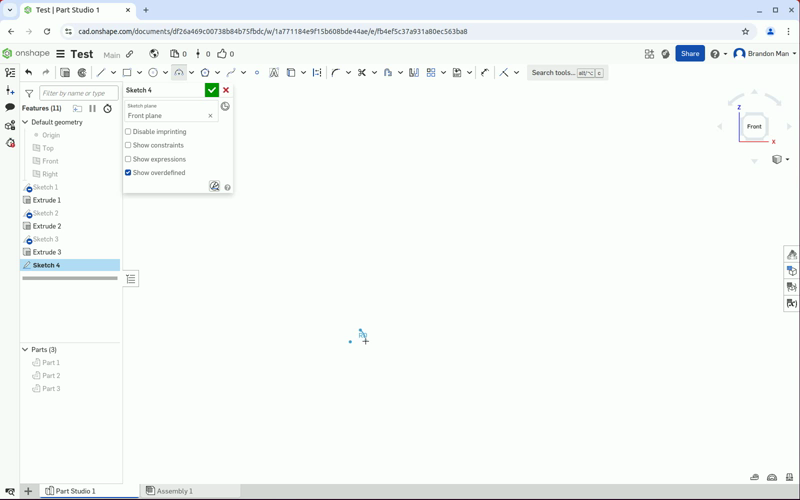
scroll(-6)
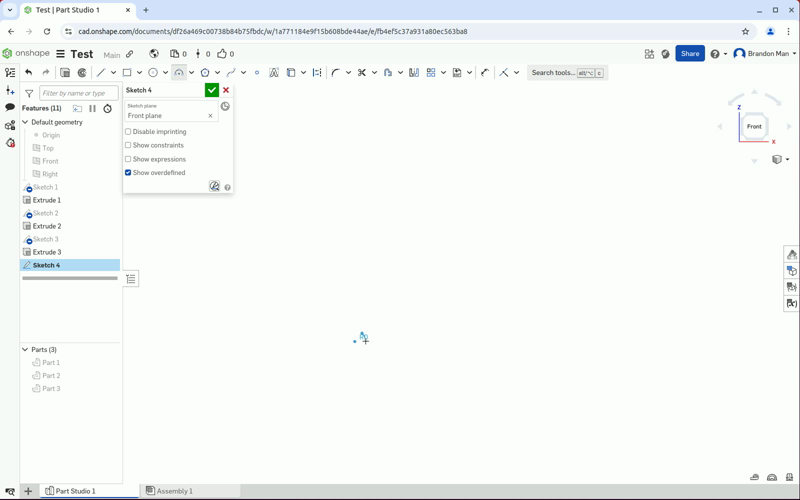
scroll(-6)
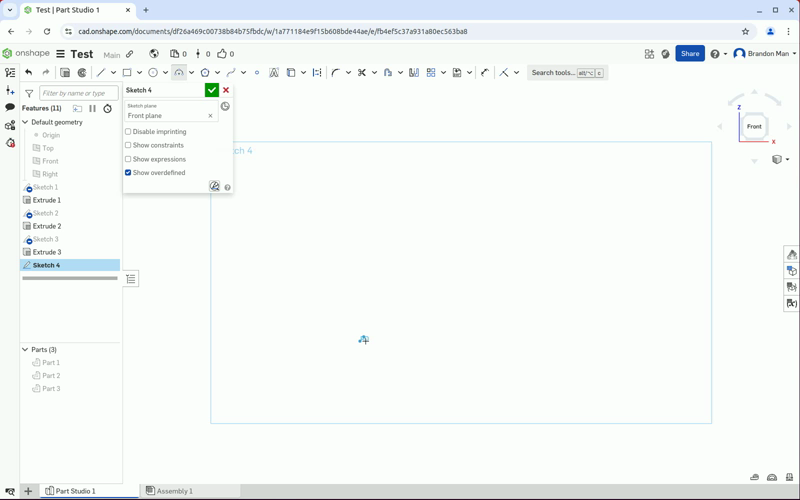
mouse_move(362, 339)
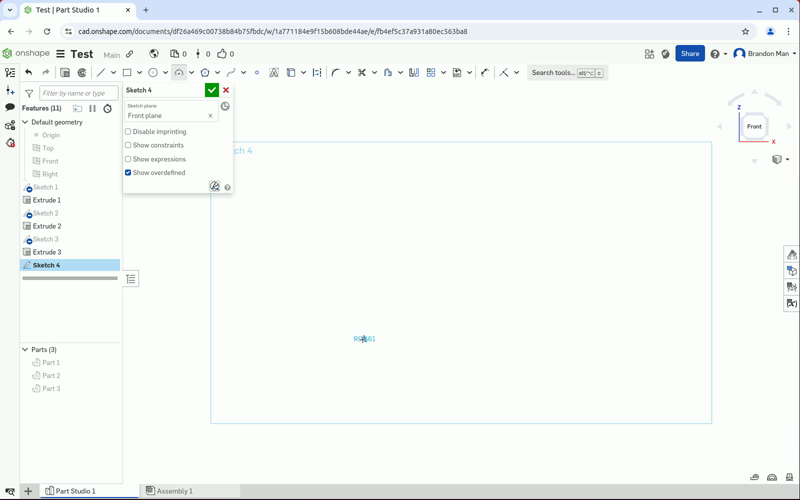
scroll(6)
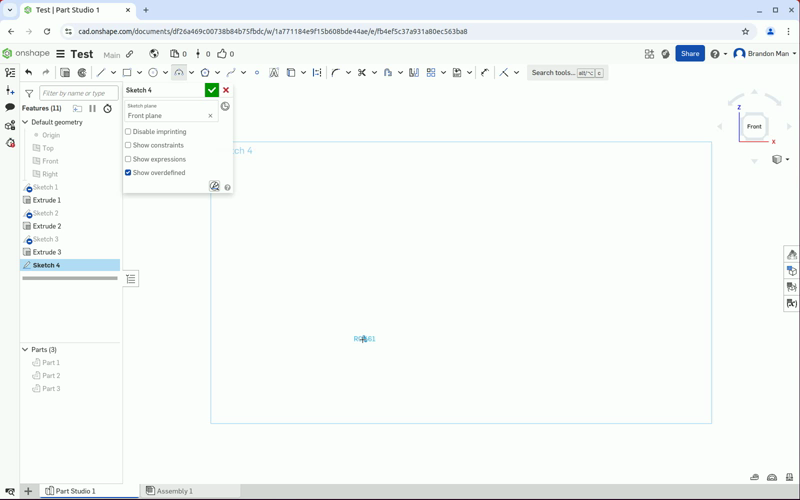
scroll(6)
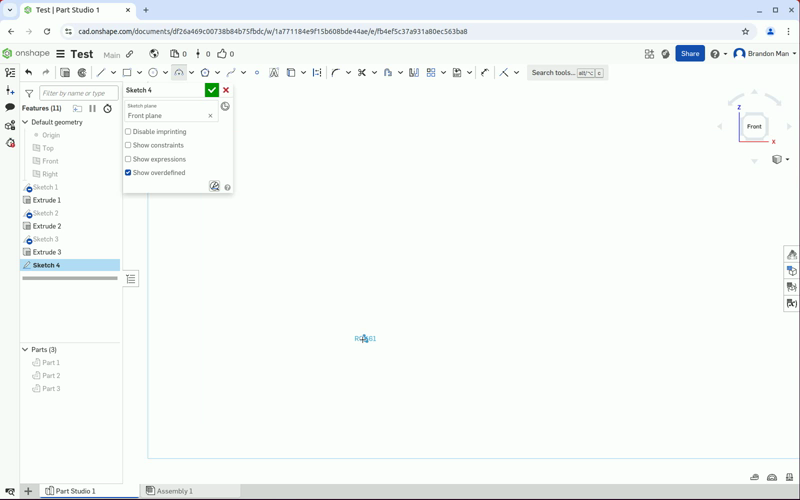
scroll(6)
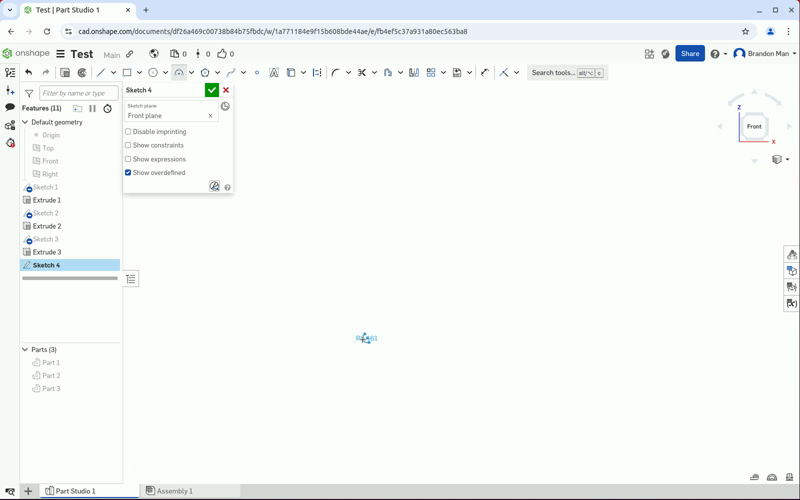
scroll(6)
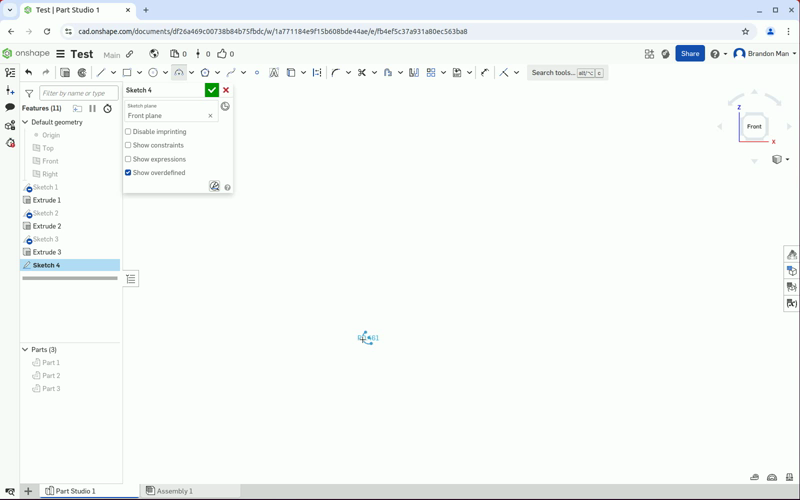
scroll(6)
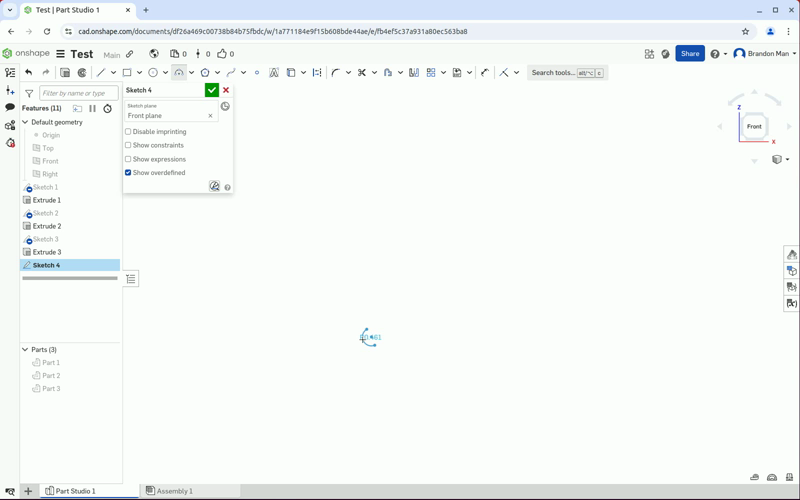
scroll(6)
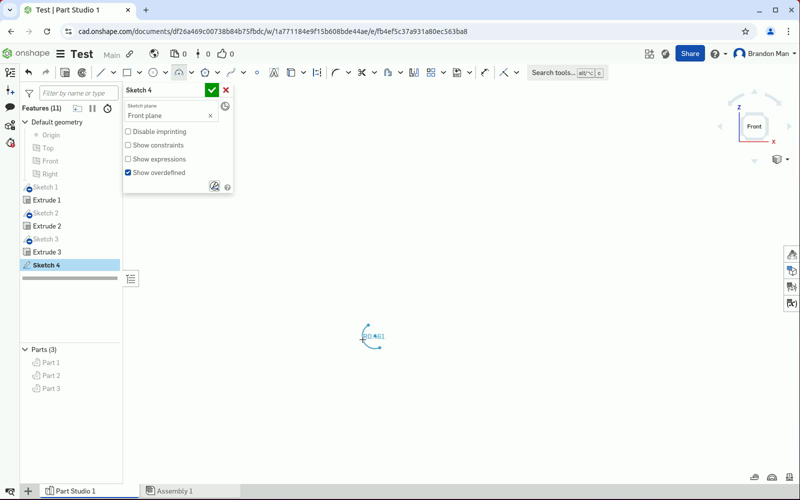
scroll(6)
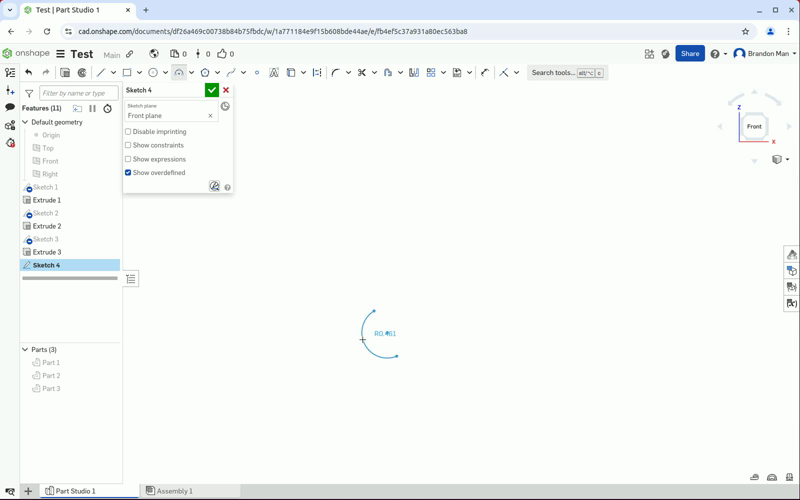
click(362, 339)
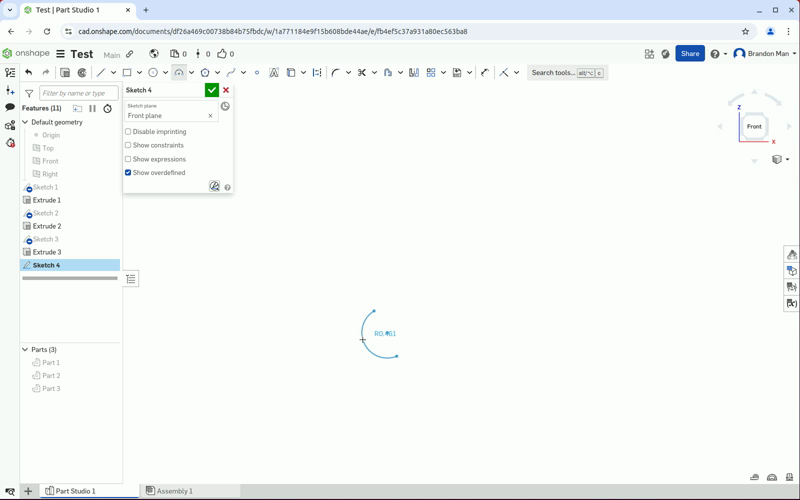
scroll(-6)
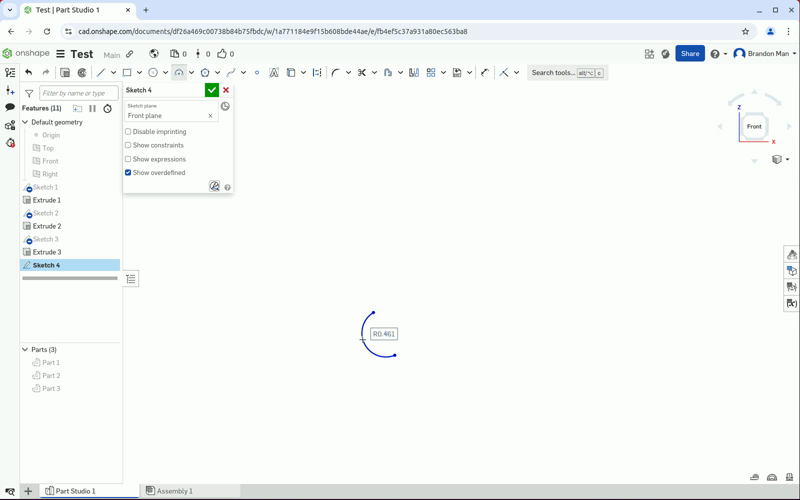
scroll(-6)
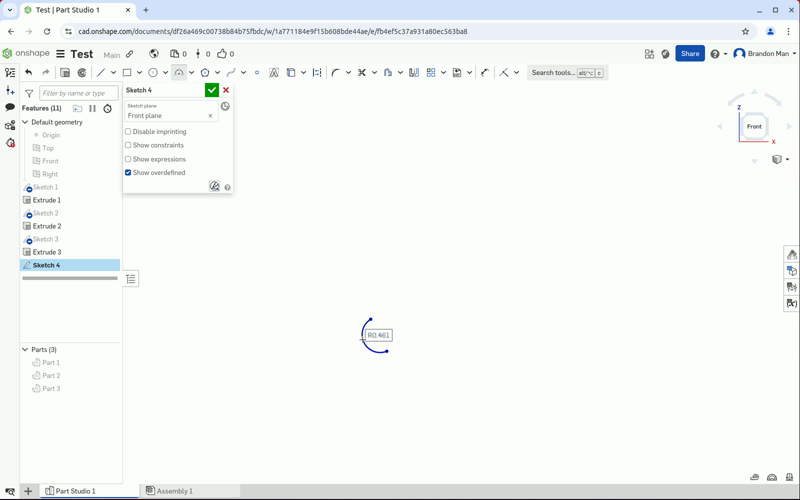
scroll(-6)
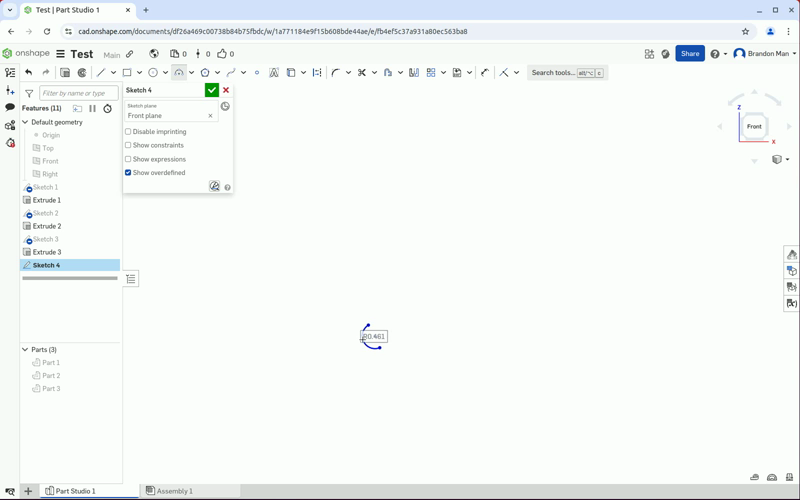
scroll(-6)
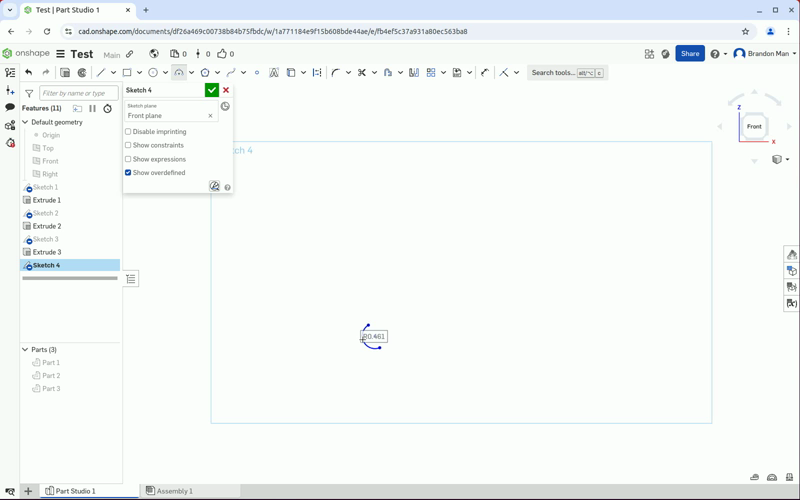
scroll(-6)
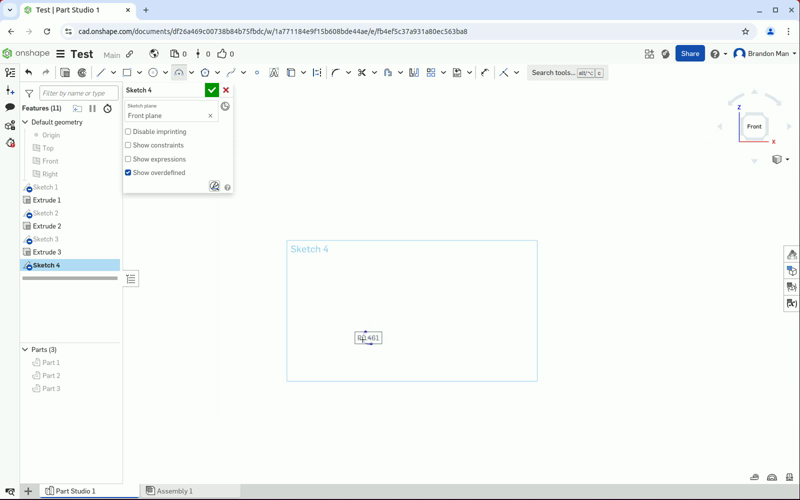
scroll(-6)
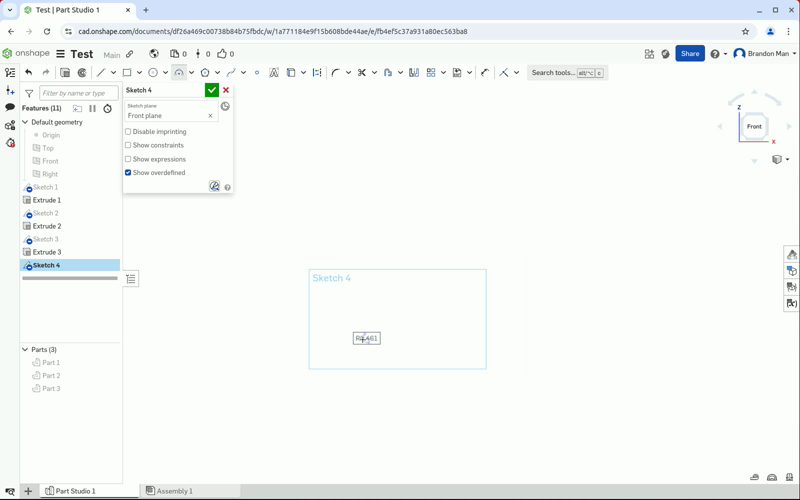
scroll(-6)
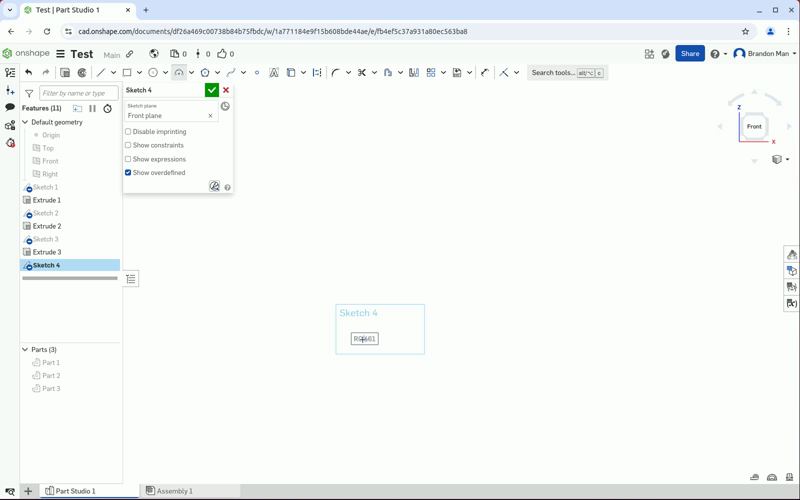
key_up(shift)
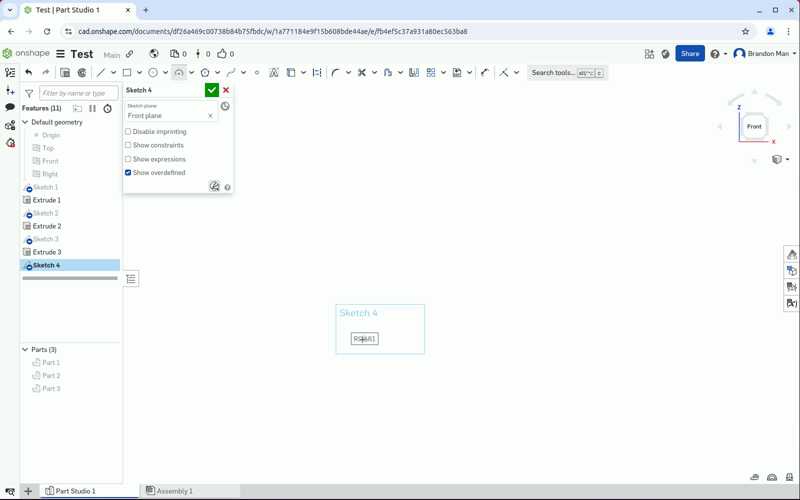
key(esc)
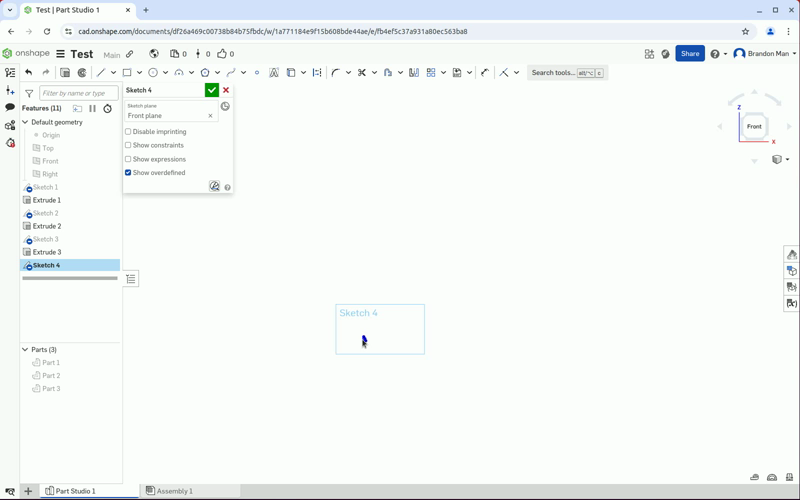
key(l)
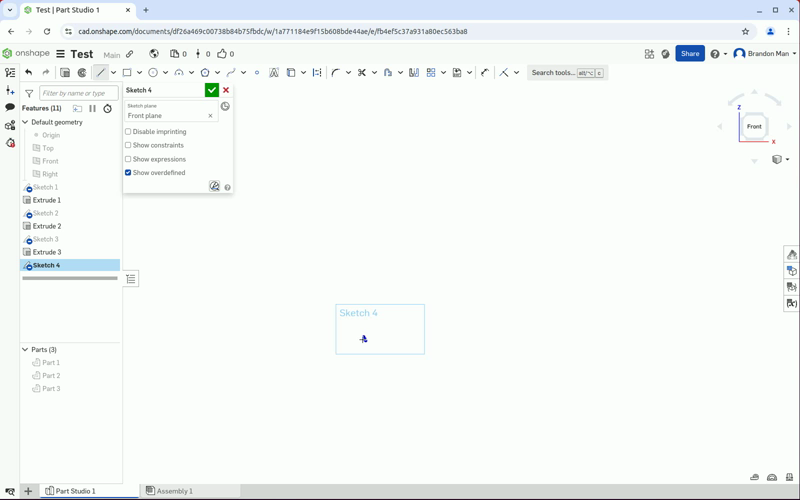
mouse_move(365, 340)
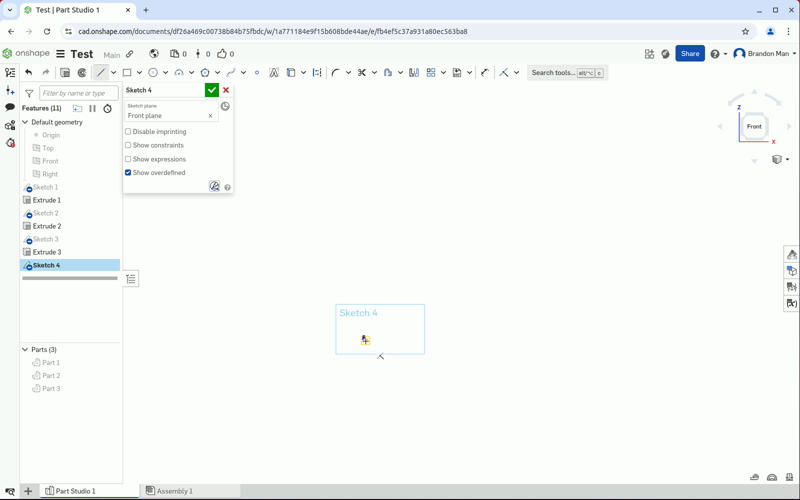
scroll(6)
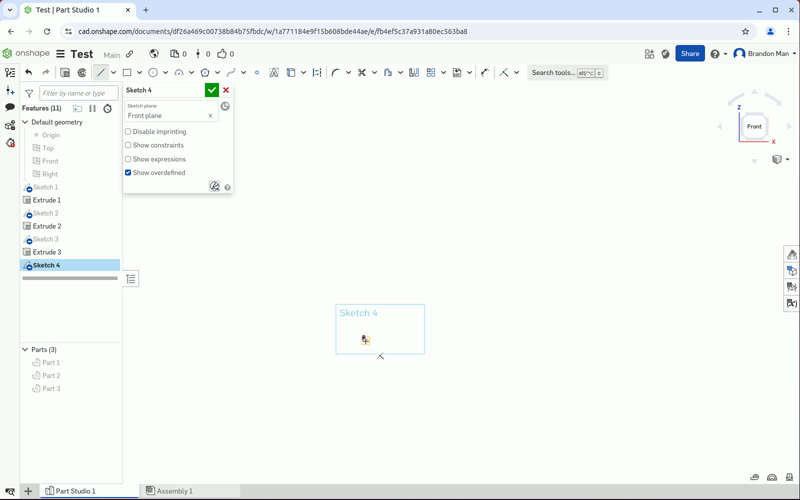
scroll(6)
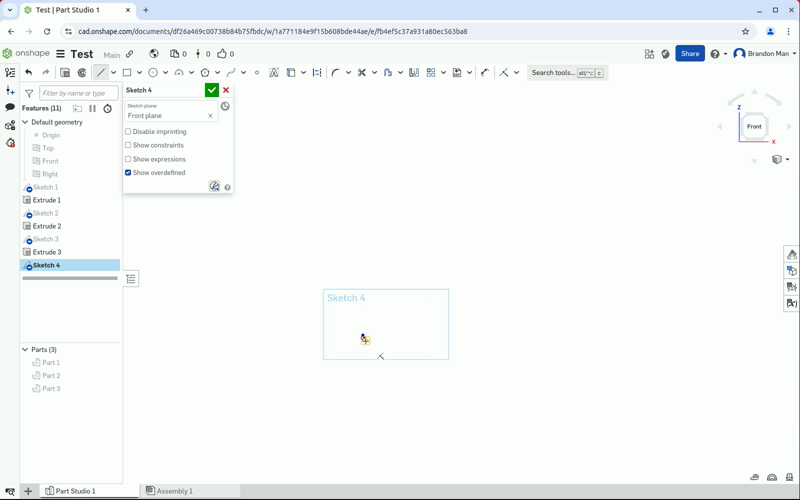
scroll(6)
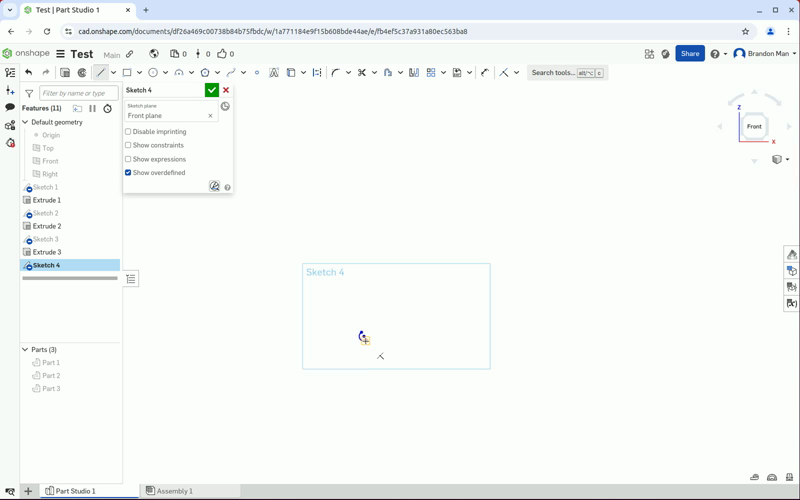
scroll(6)
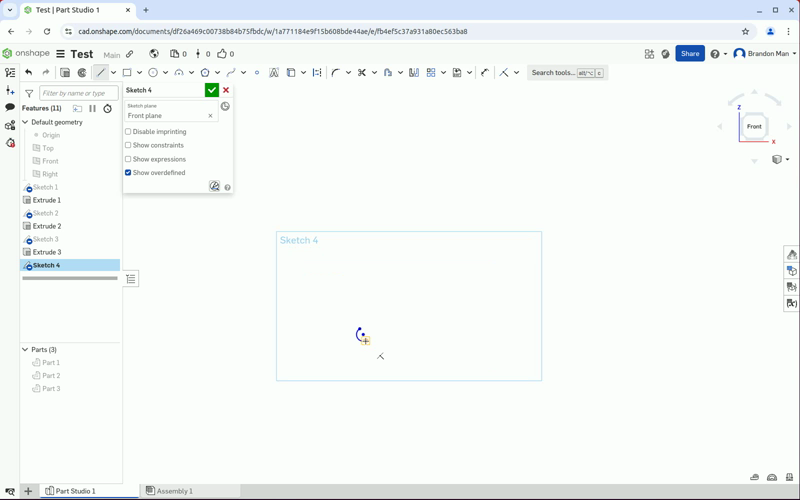
scroll(6)
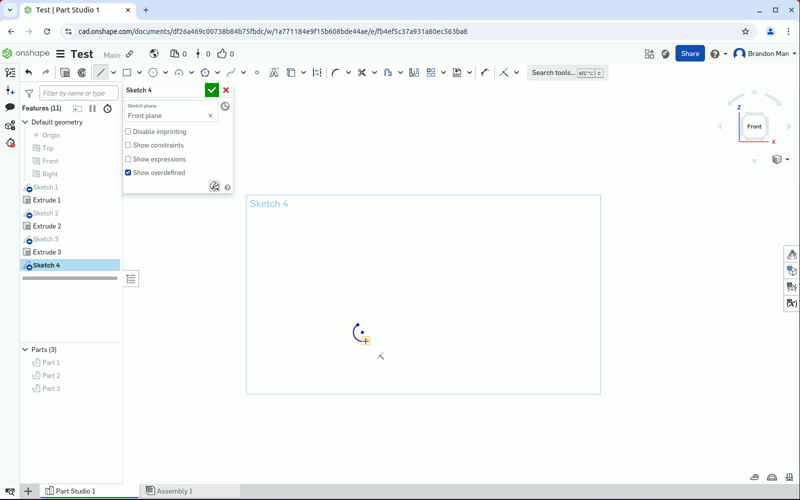
scroll(6)
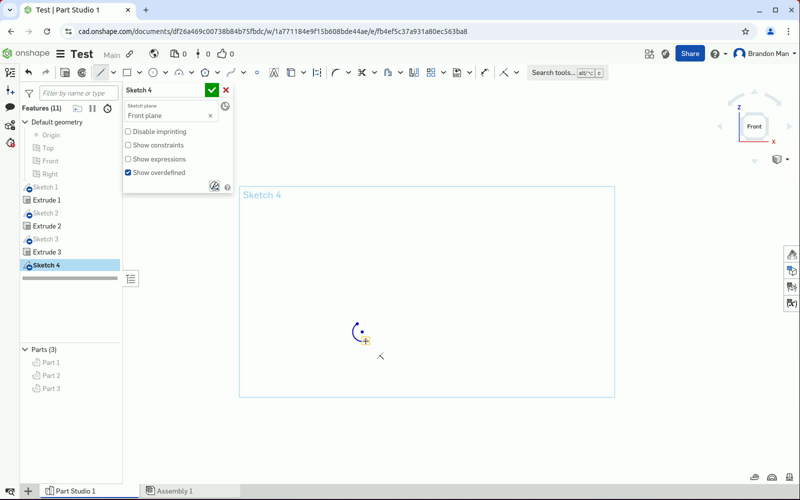
scroll(6)
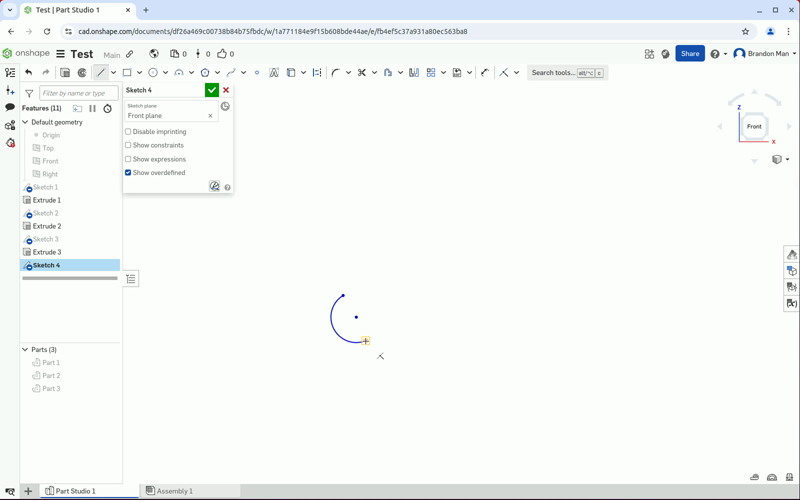
click(365, 340)
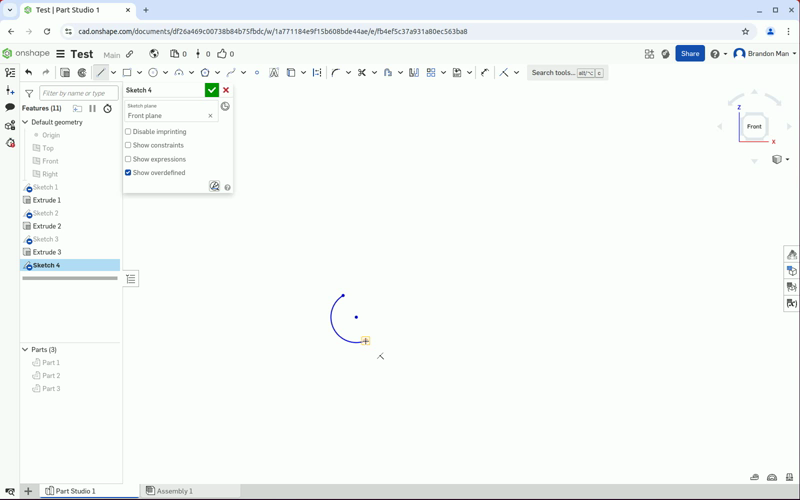
scroll(-6)
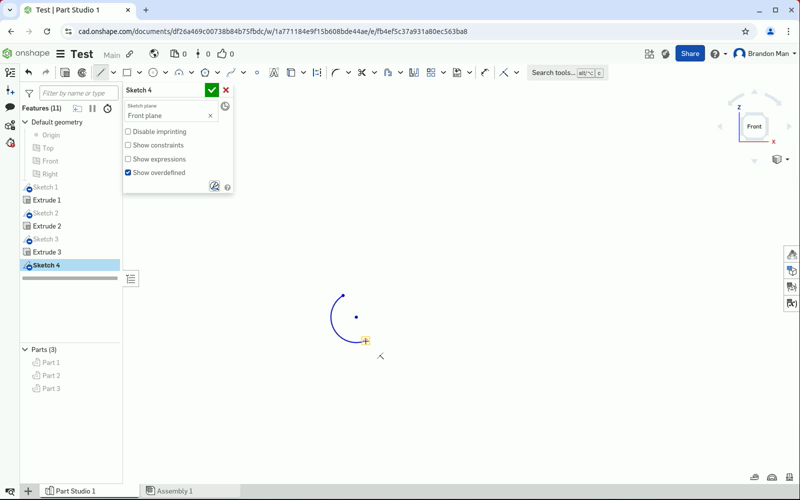
scroll(-6)
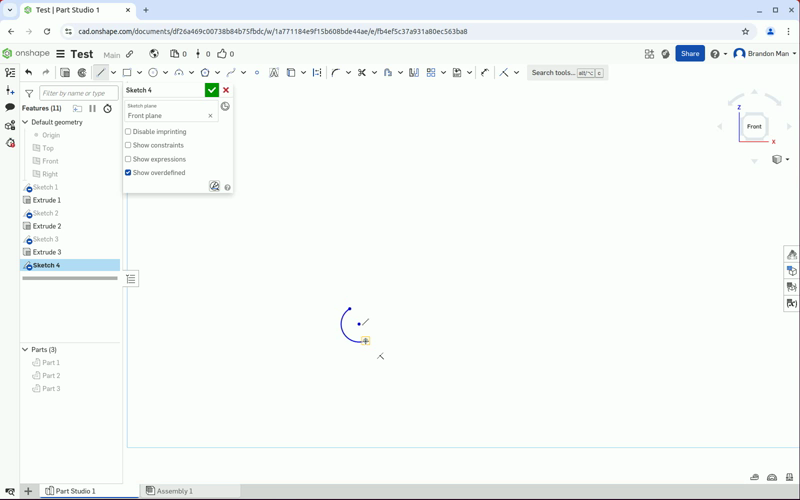
scroll(-6)
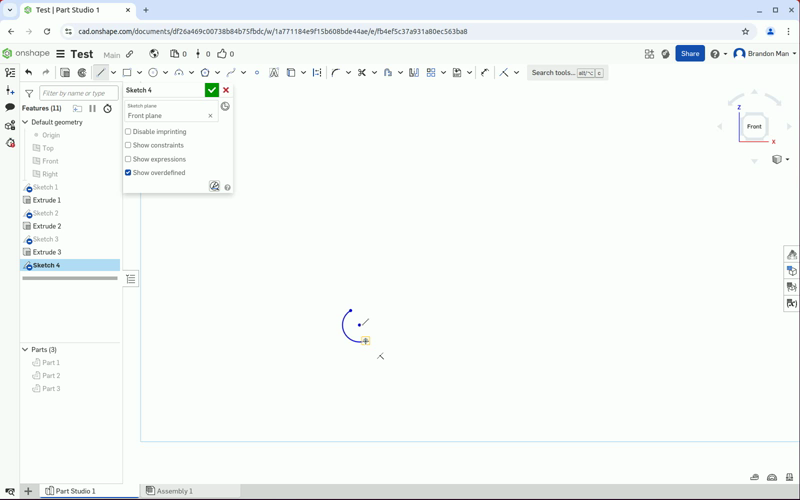
scroll(-6)
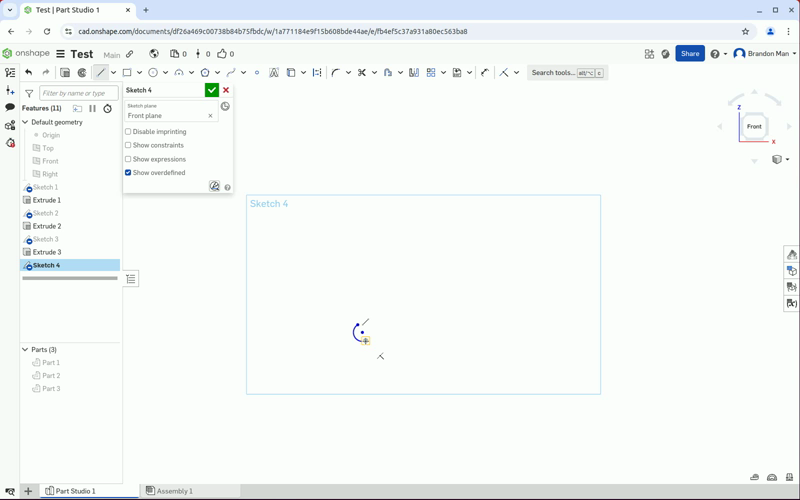
scroll(-6)
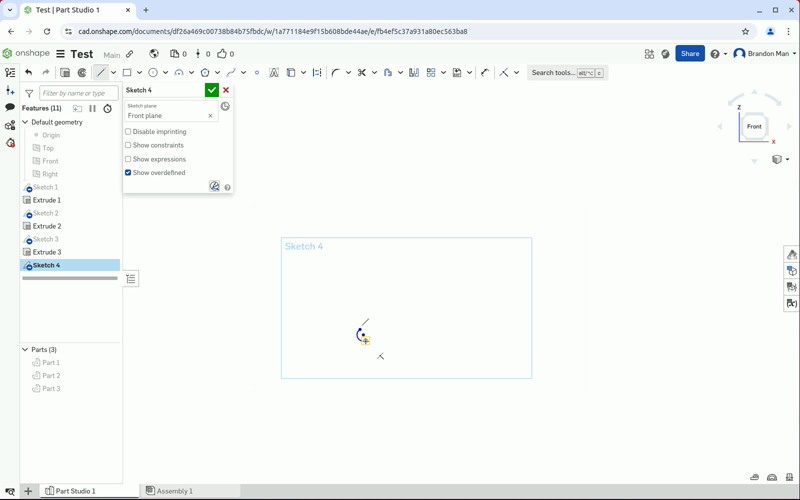
scroll(-6)
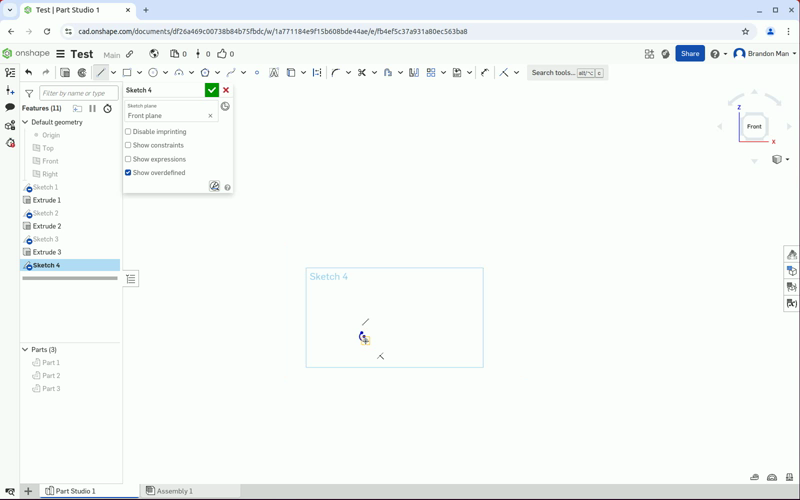
scroll(-6)
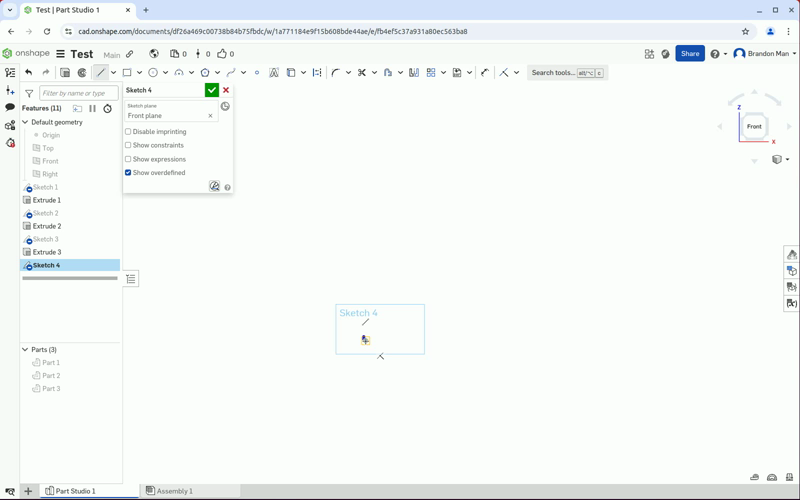
key_down(shift)
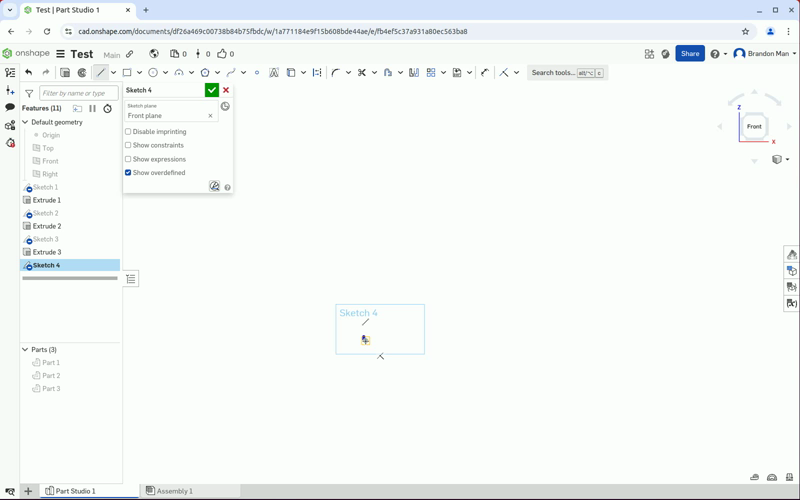
mouse_move(459, 355)
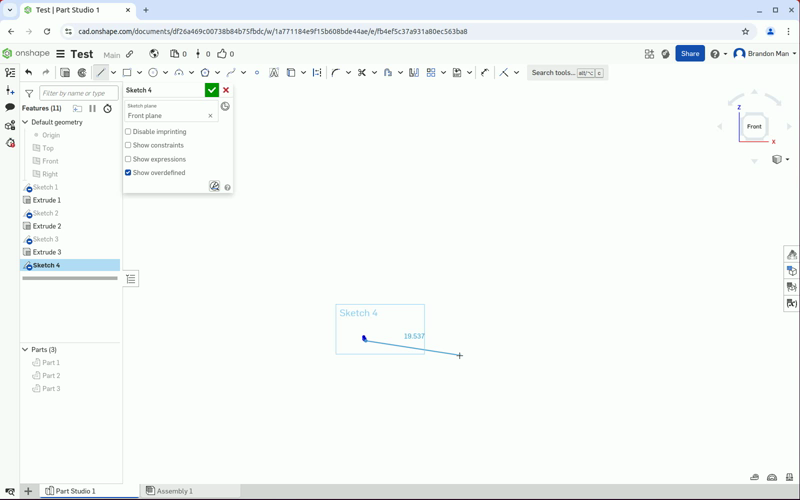
click(459, 355)
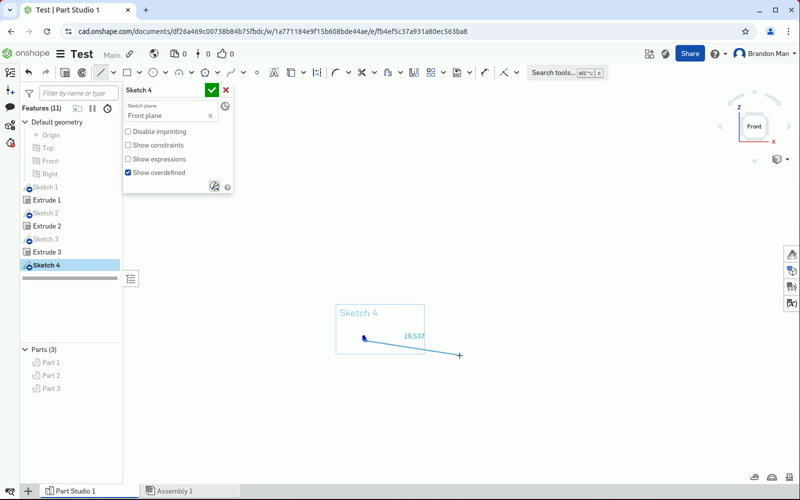
key_up(shift)
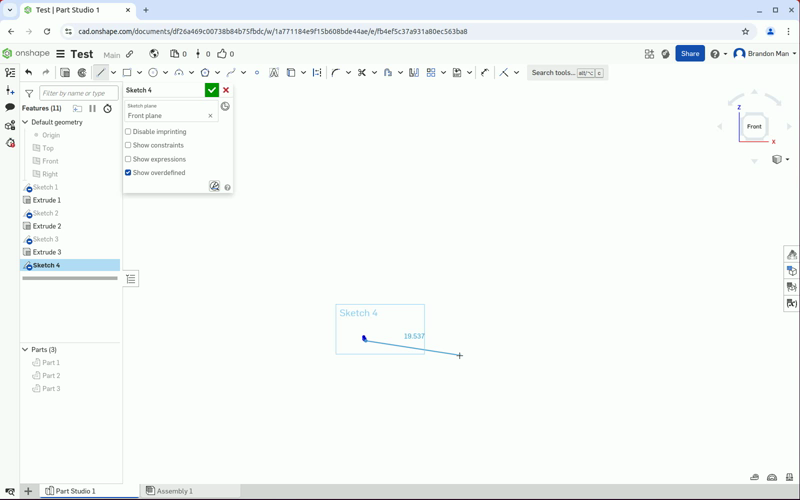
key_down(shift)
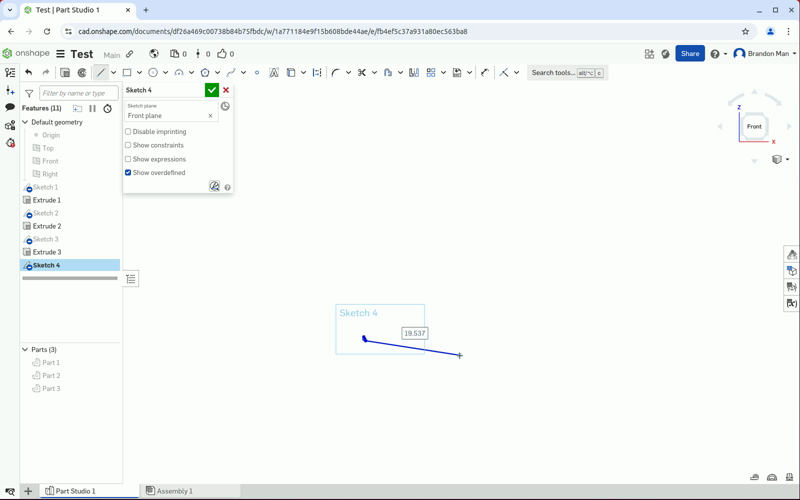
mouse_move(556, 340)
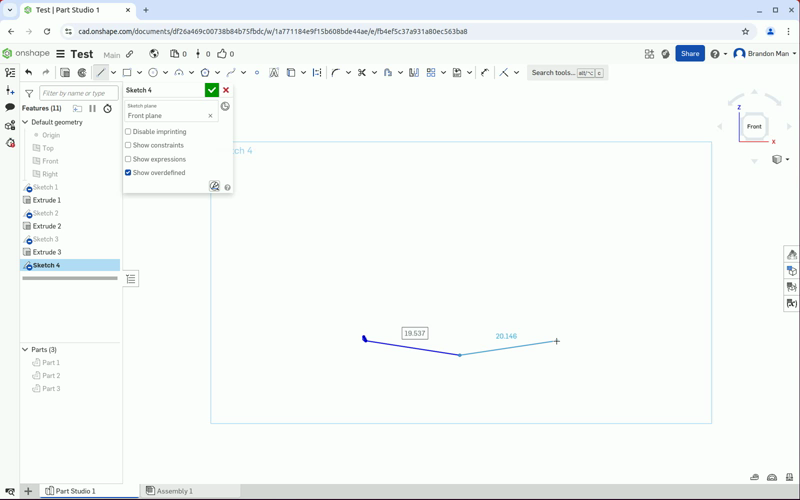
click(556, 340)
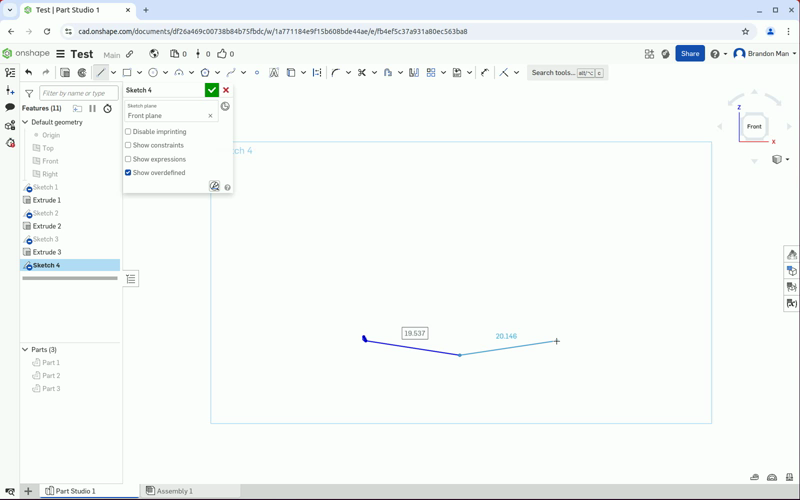
key_up(shift)
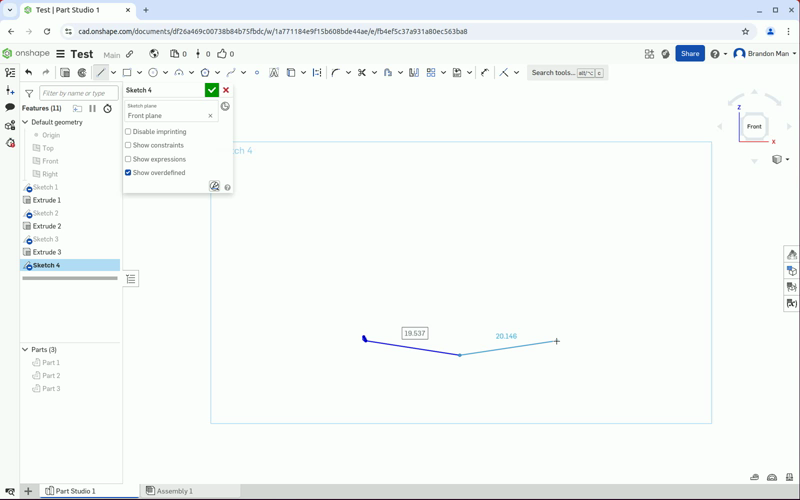
key(esc)
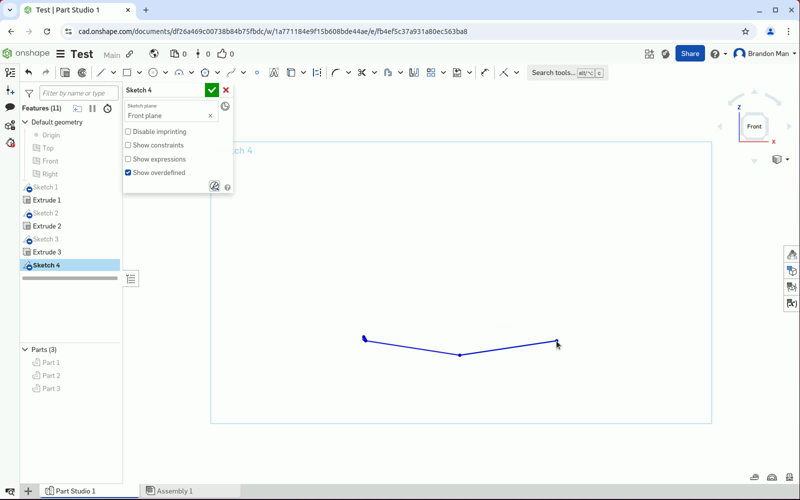
key(a)
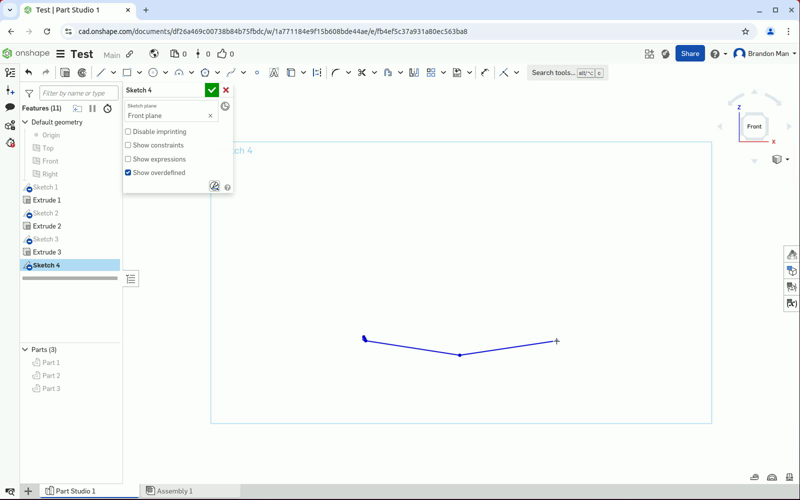
mouse_move(556, 340)
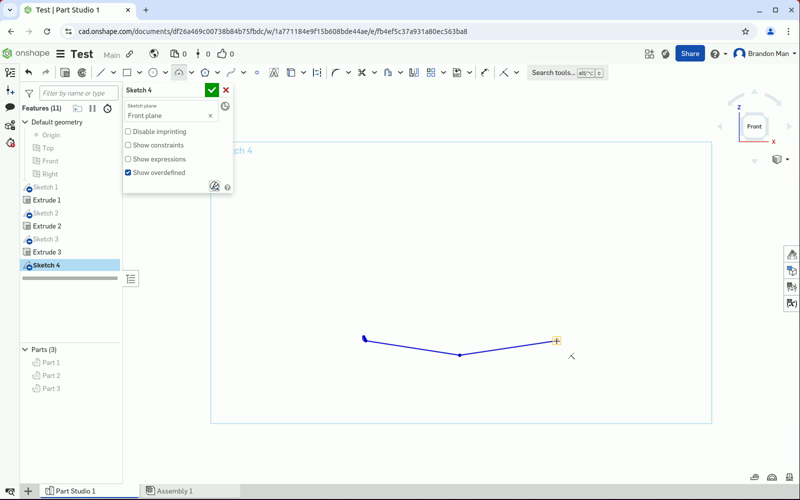
click(556, 340)
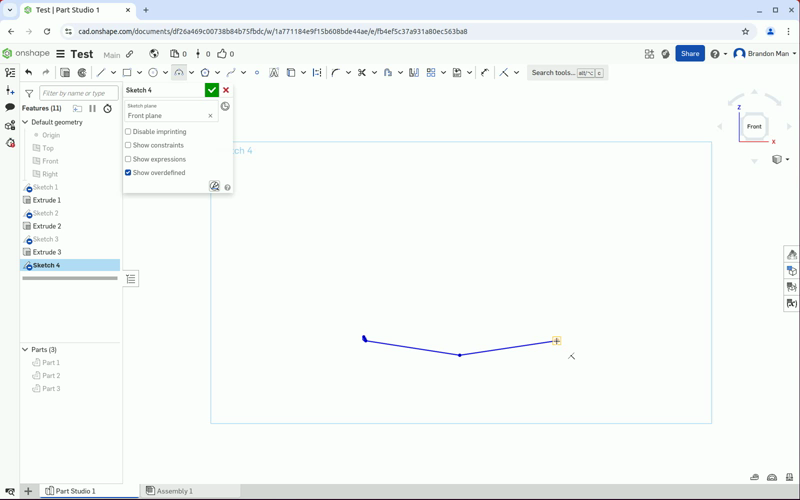
key_down(shift)
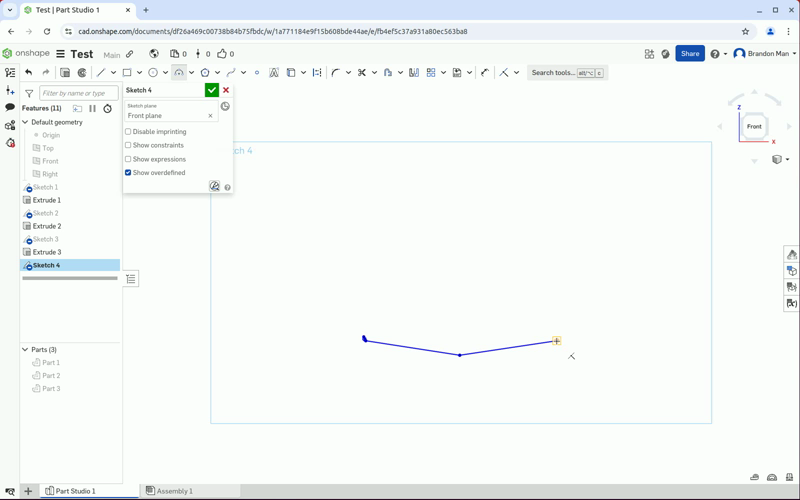
mouse_move(558, 336)
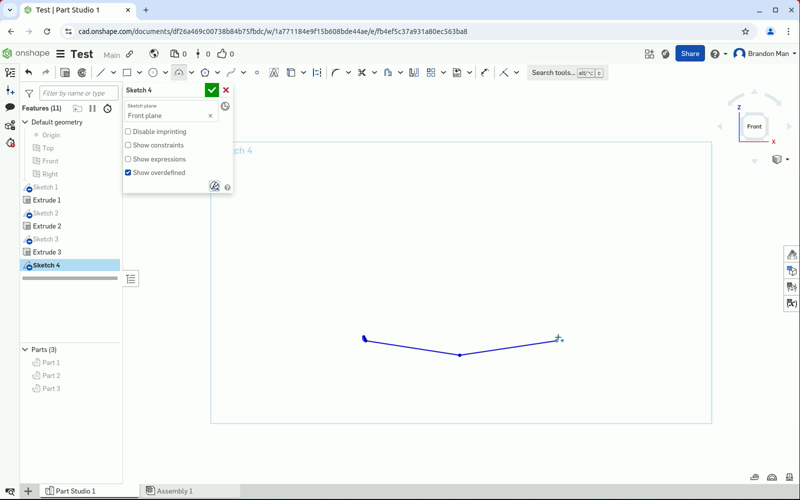
scroll(6)
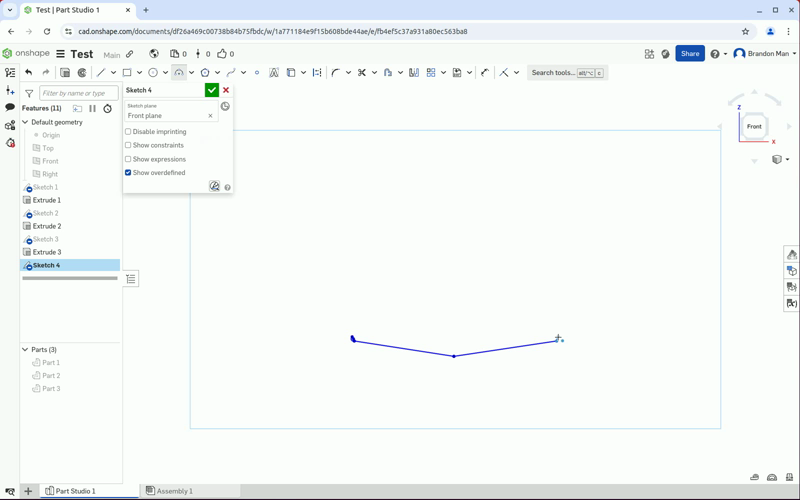
scroll(6)
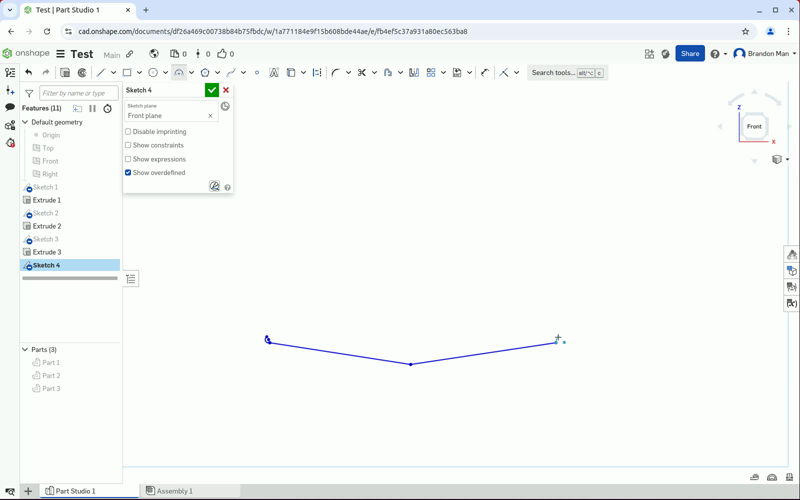
scroll(6)
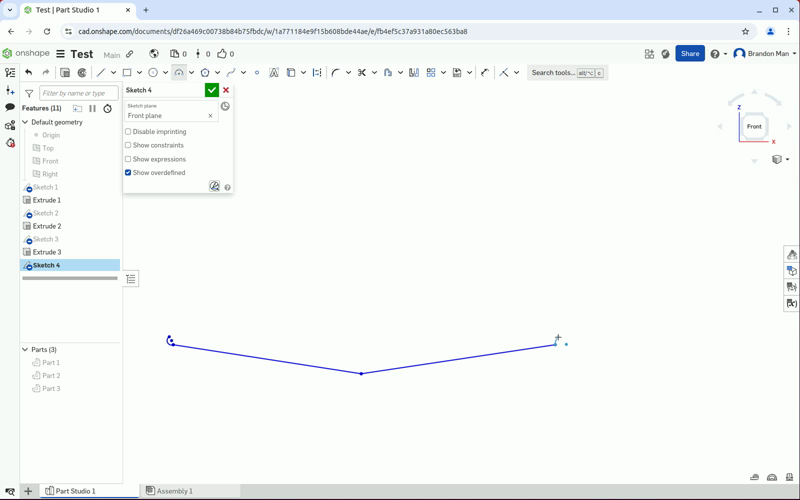
scroll(6)
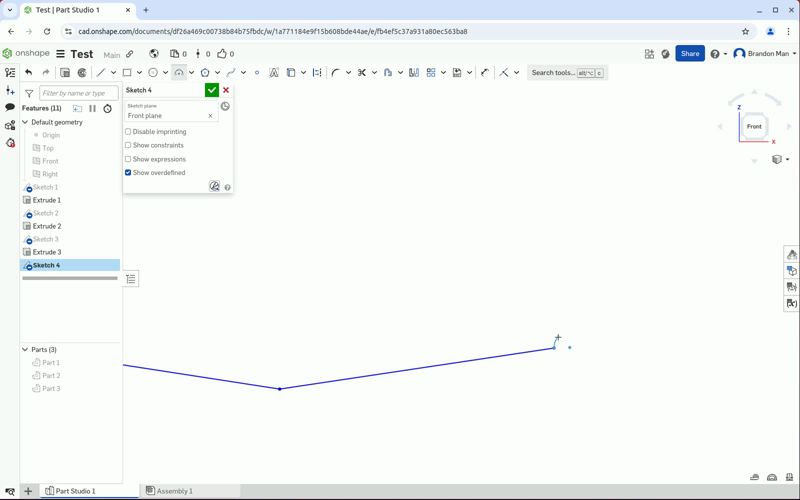
scroll(6)
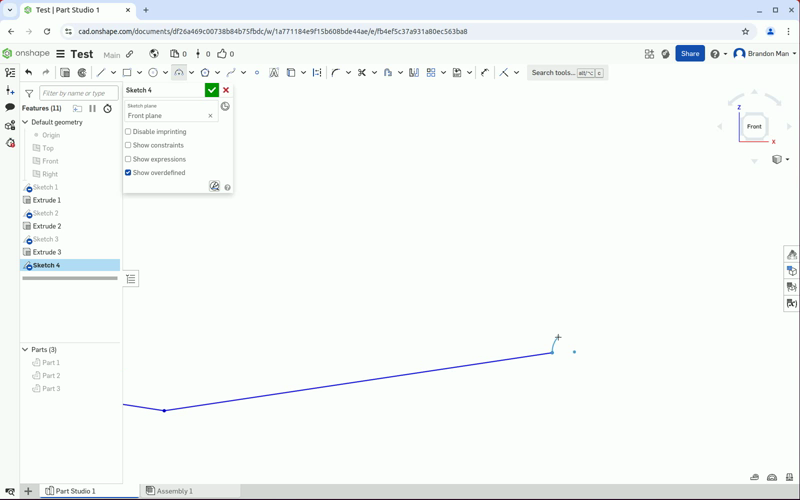
scroll(6)
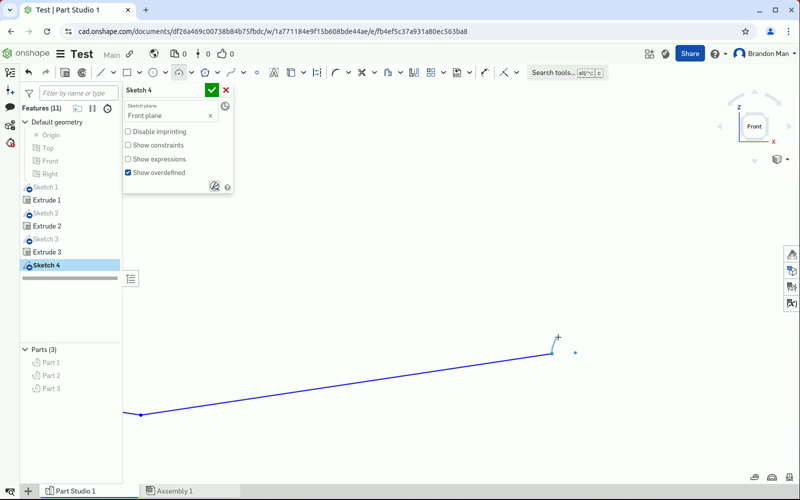
scroll(6)
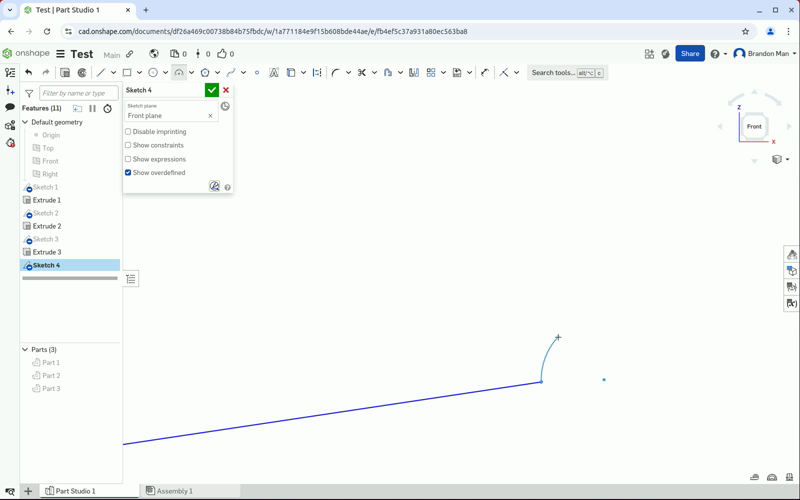
click(558, 336)
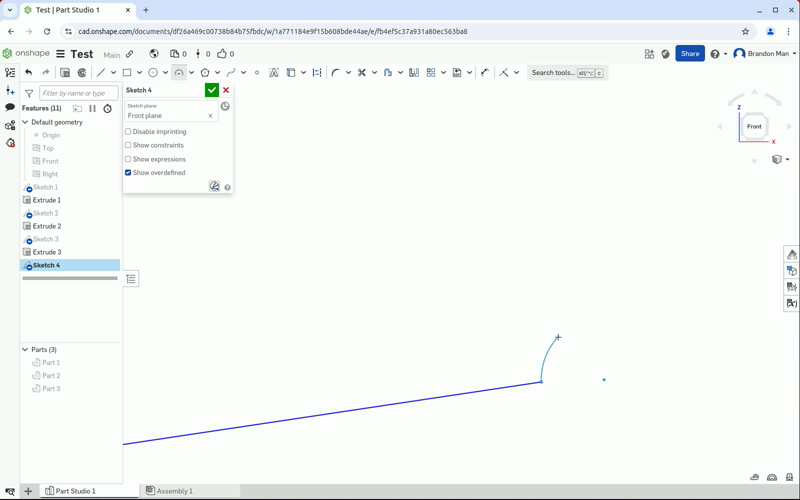
scroll(-6)
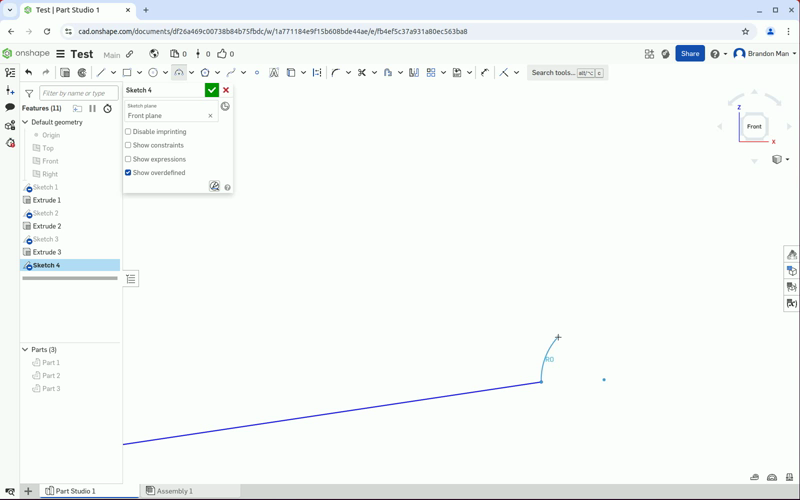
scroll(-6)
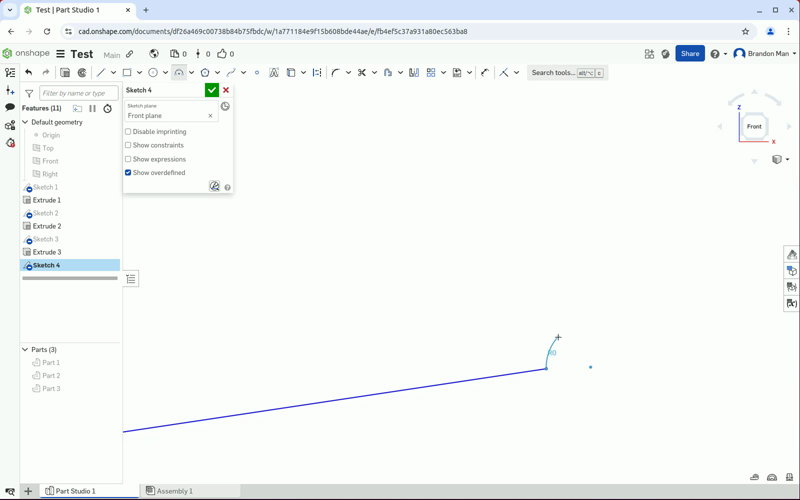
scroll(-6)
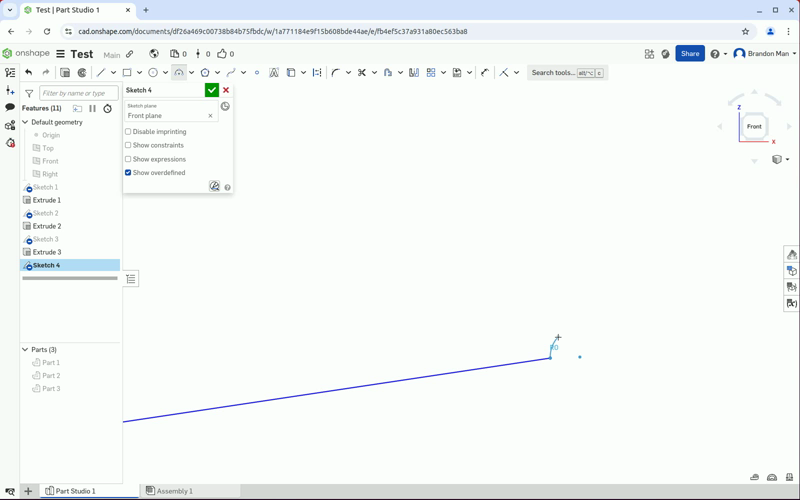
scroll(-6)
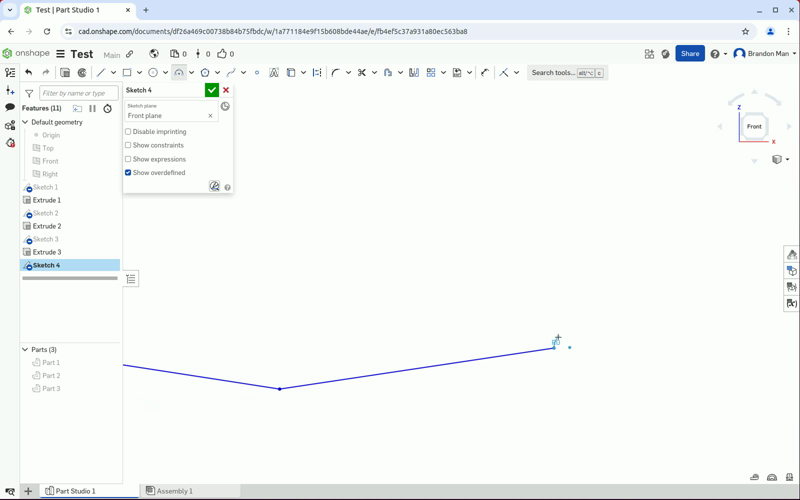
scroll(-6)
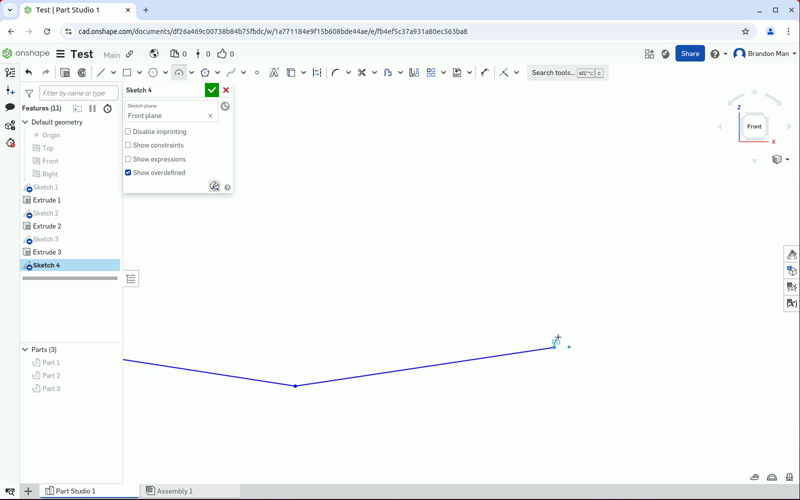
scroll(-6)
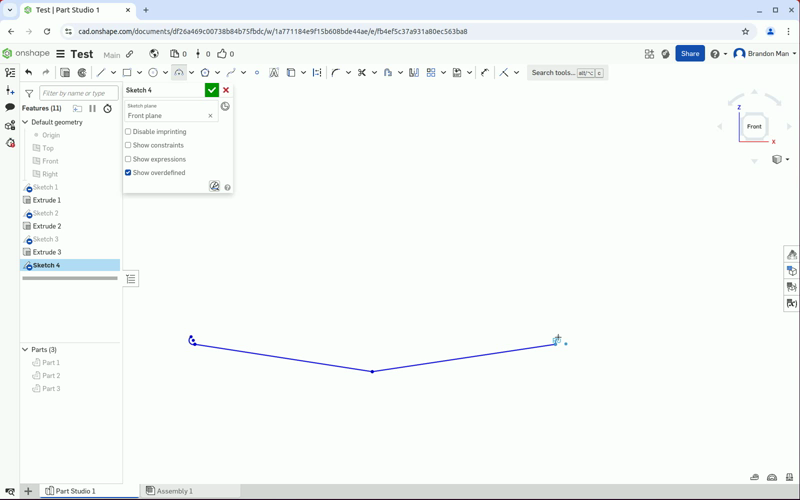
scroll(-6)
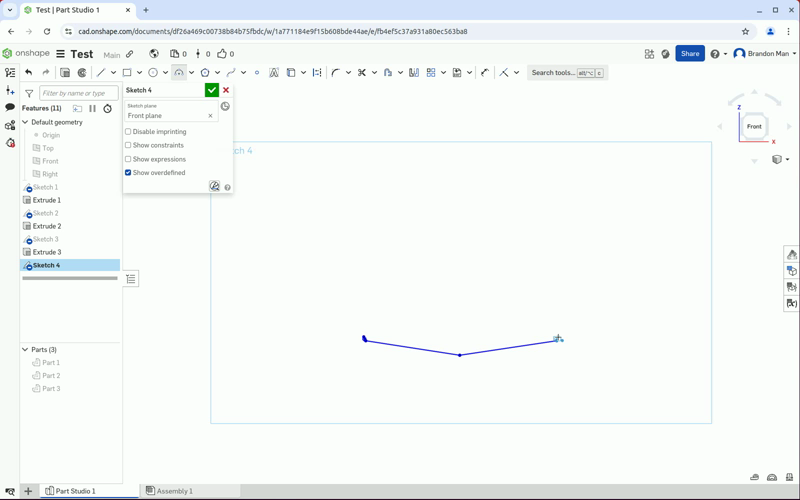
mouse_move(558, 339)
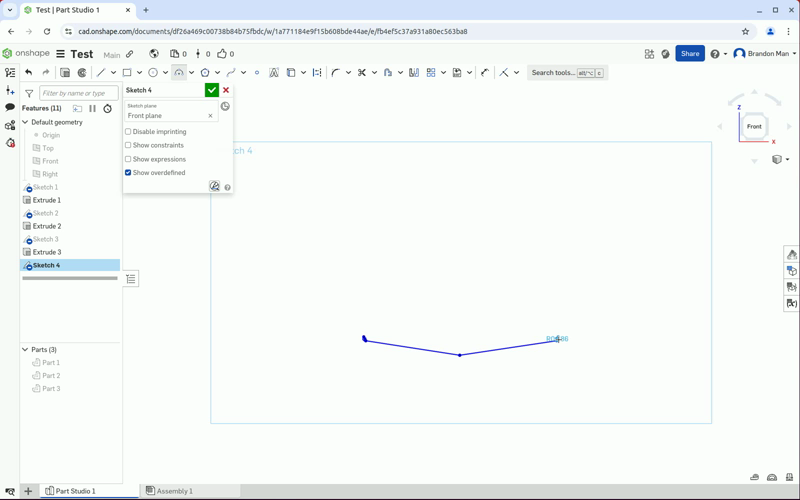
scroll(6)
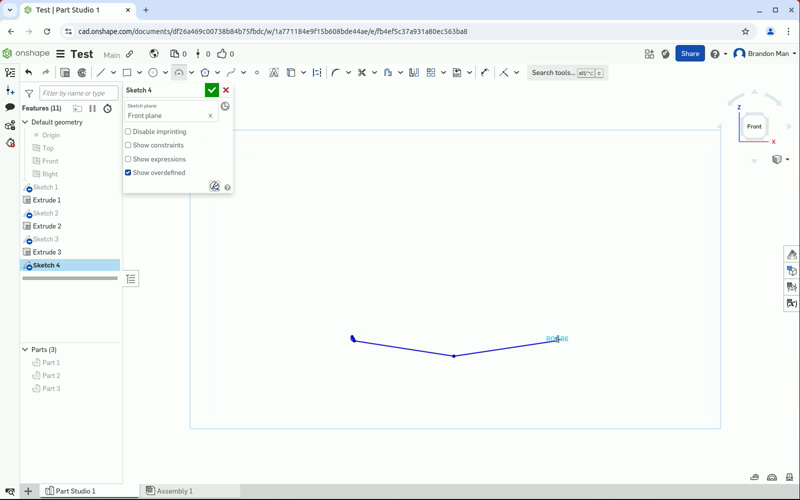
scroll(6)
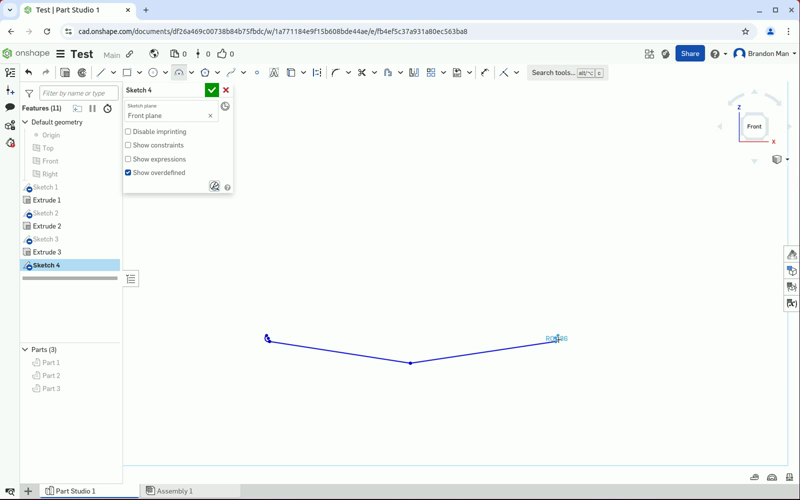
scroll(6)
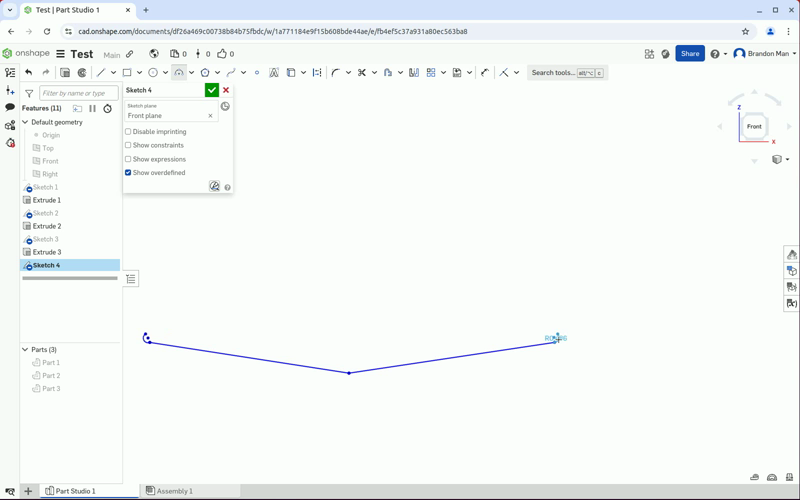
scroll(6)
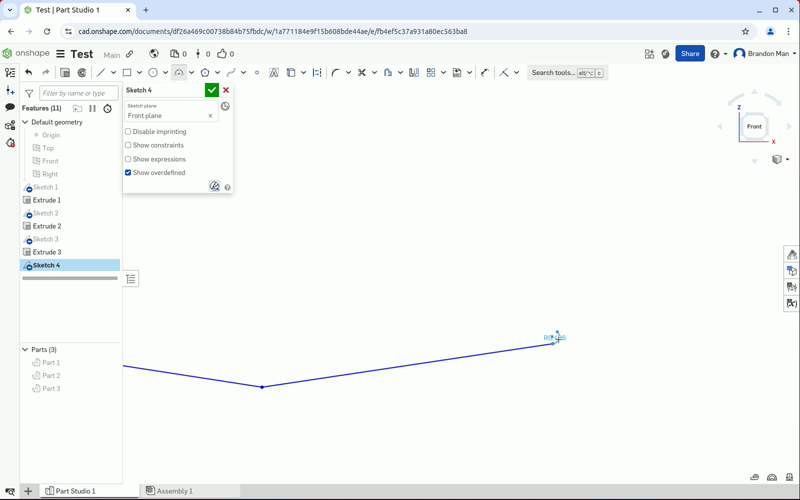
scroll(6)
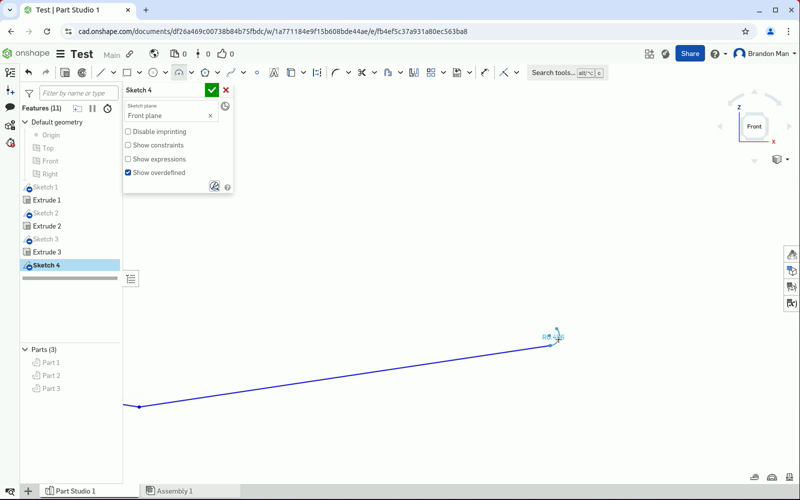
scroll(6)
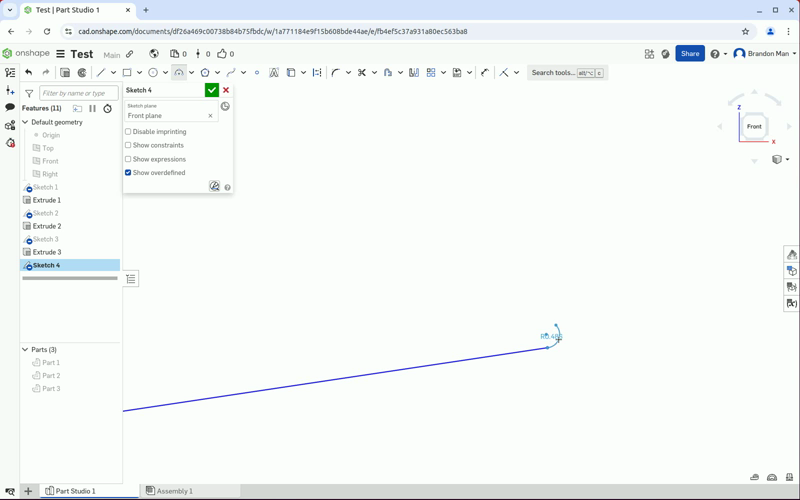
scroll(6)
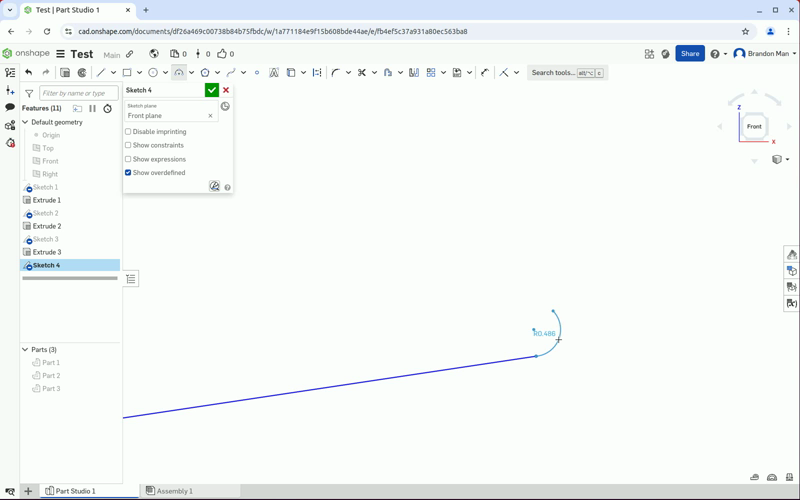
click(558, 339)
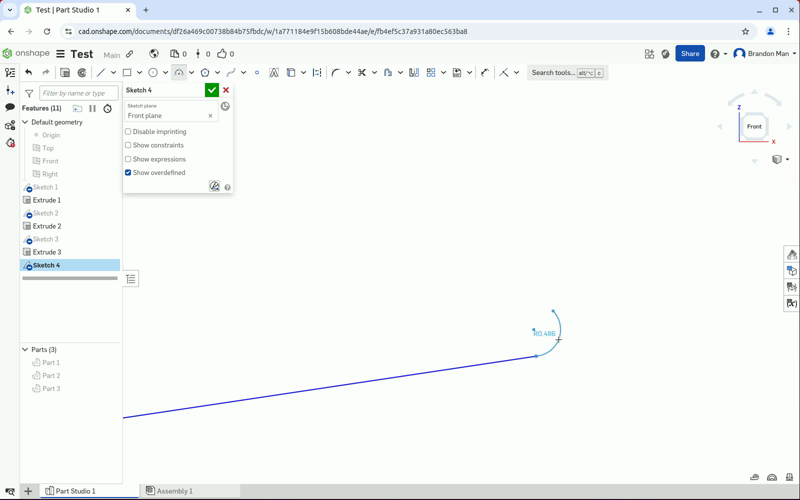
scroll(-6)
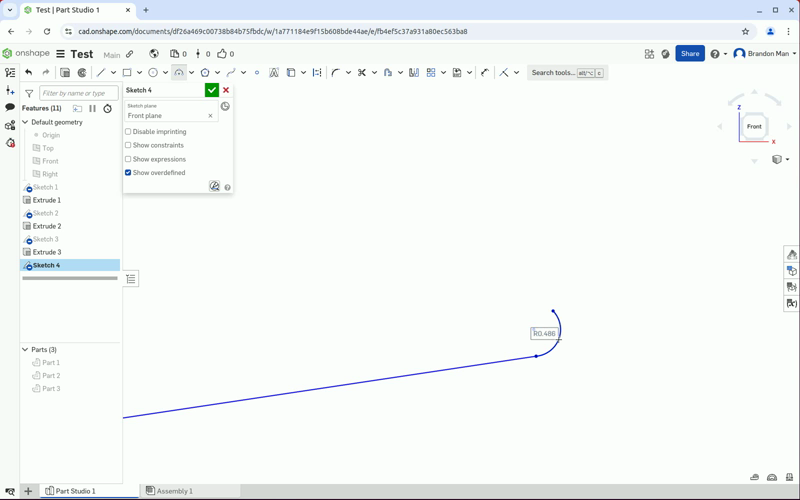
scroll(-6)
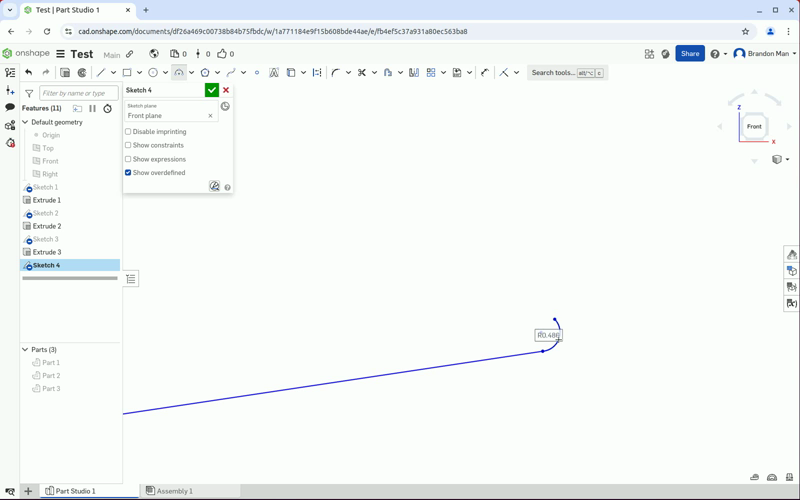
scroll(-6)
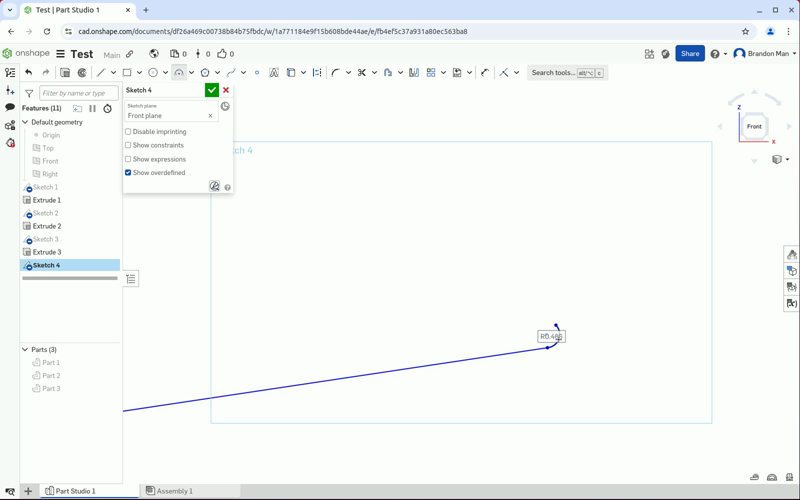
scroll(-6)
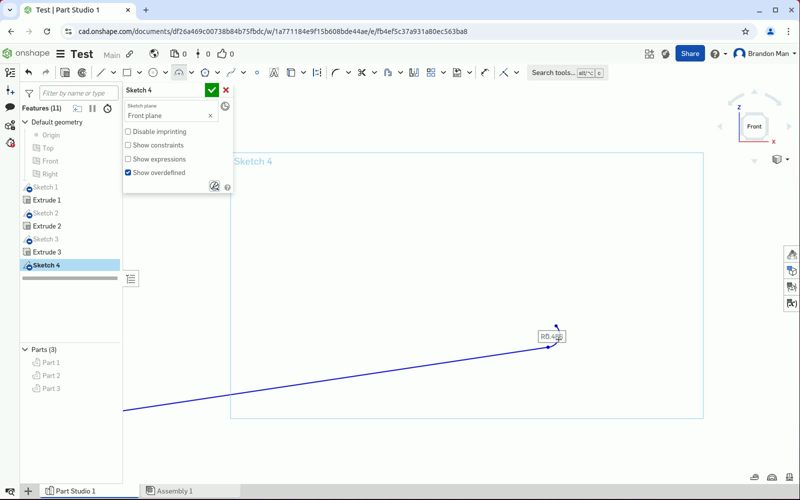
scroll(-6)
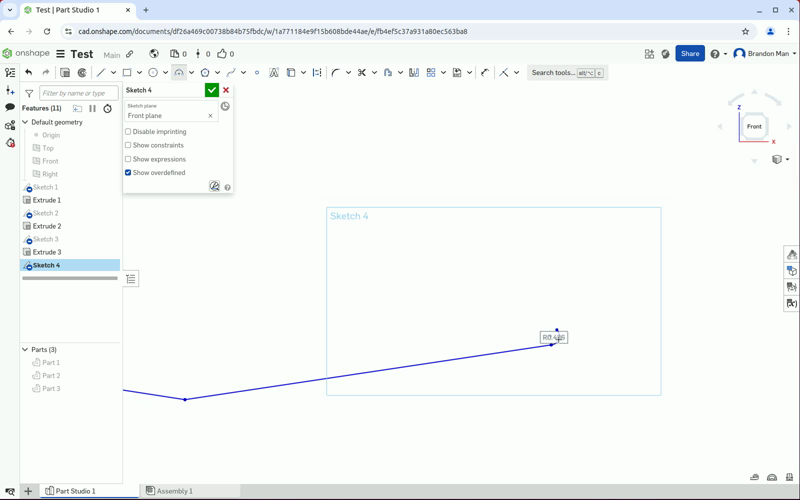
scroll(-6)
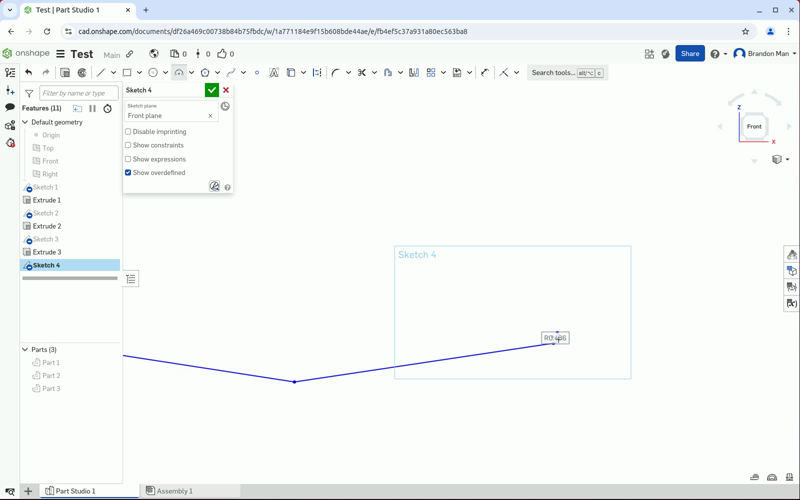
scroll(-6)
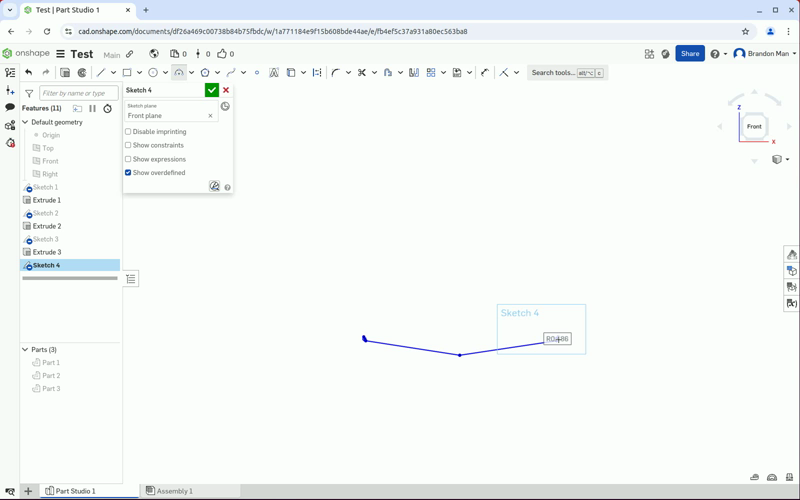
key_up(shift)
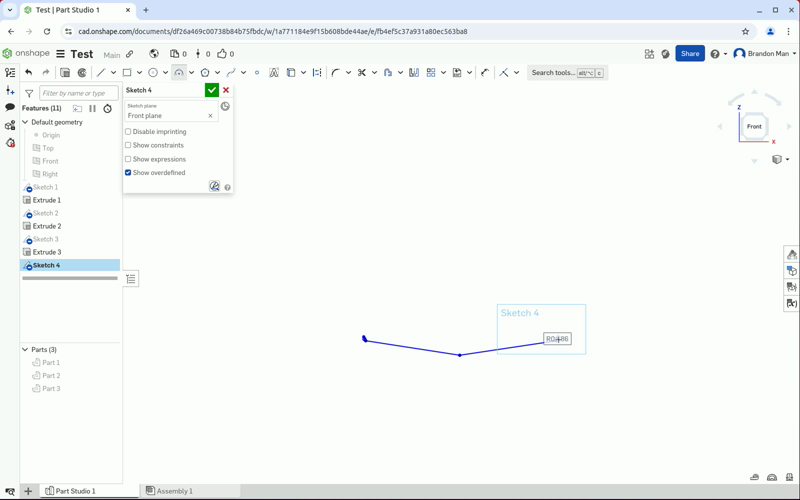
key(esc)
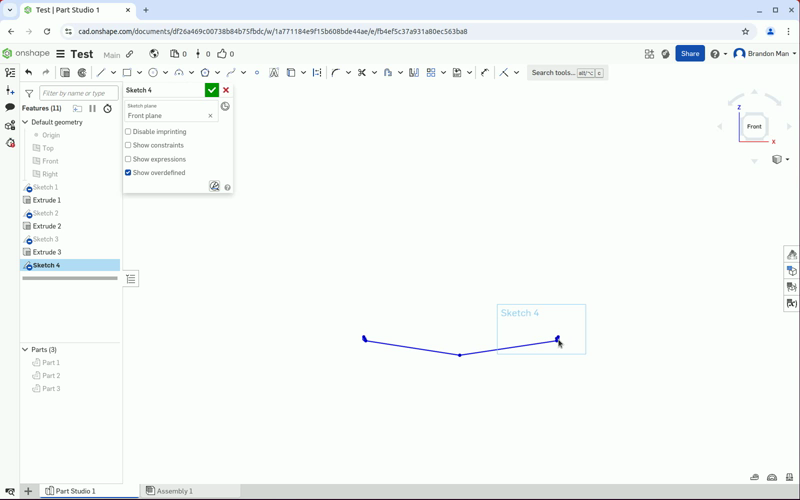
key(l)
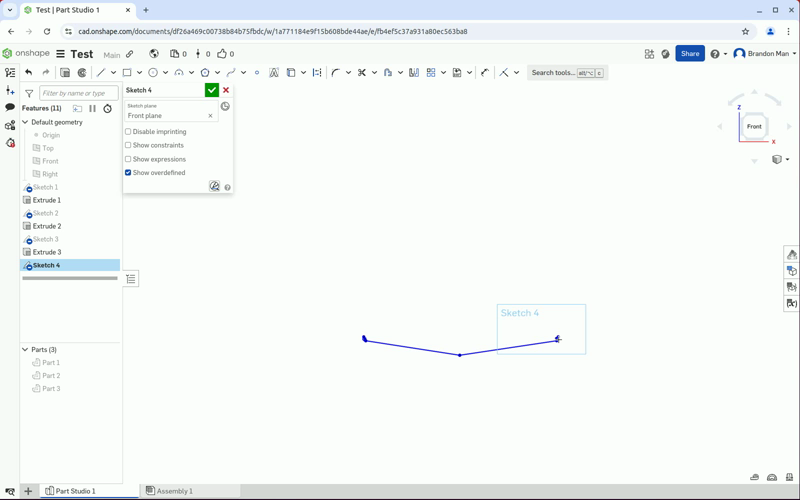
mouse_move(558, 336)
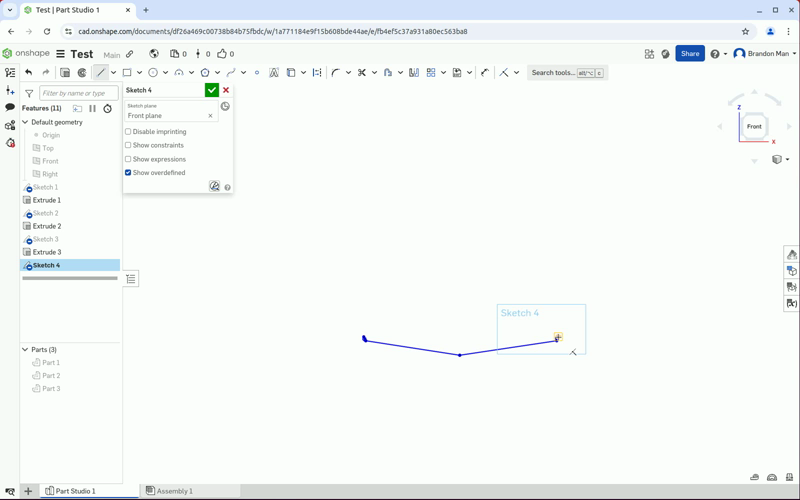
scroll(6)
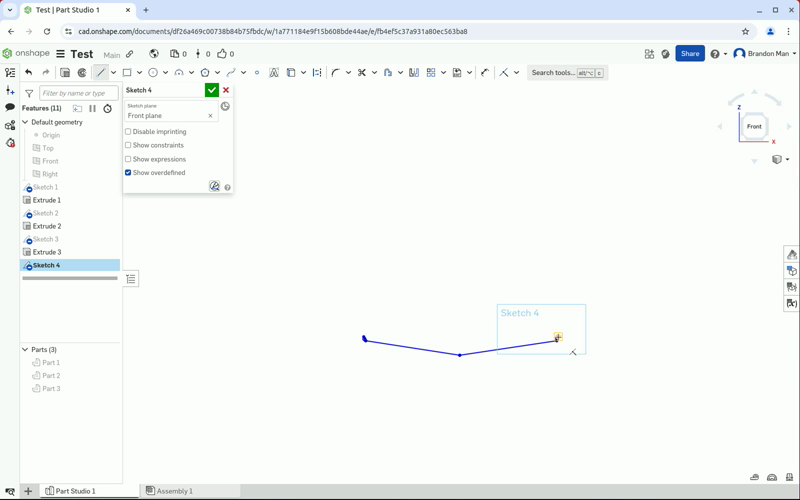
scroll(6)
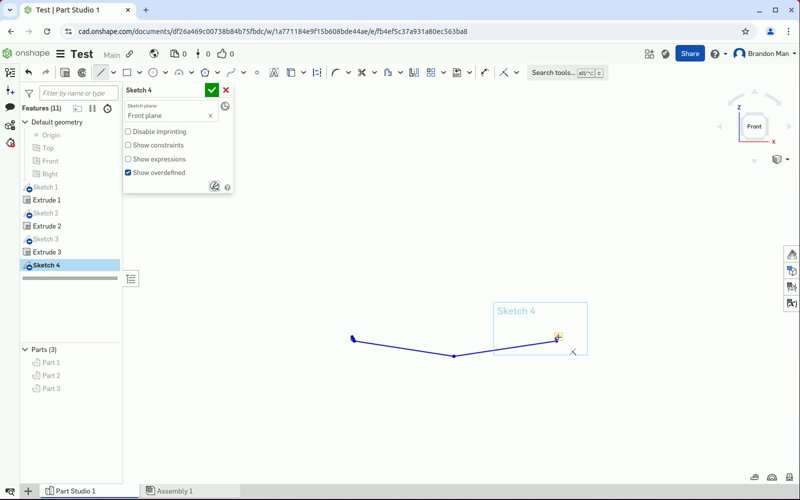
scroll(6)
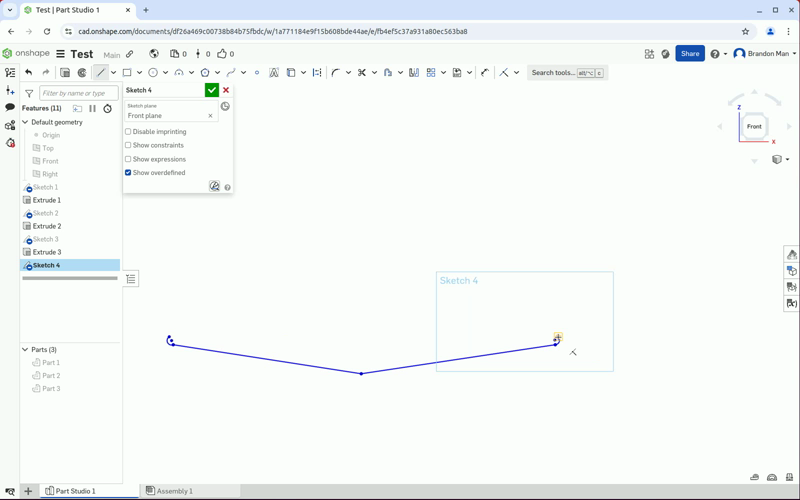
scroll(6)
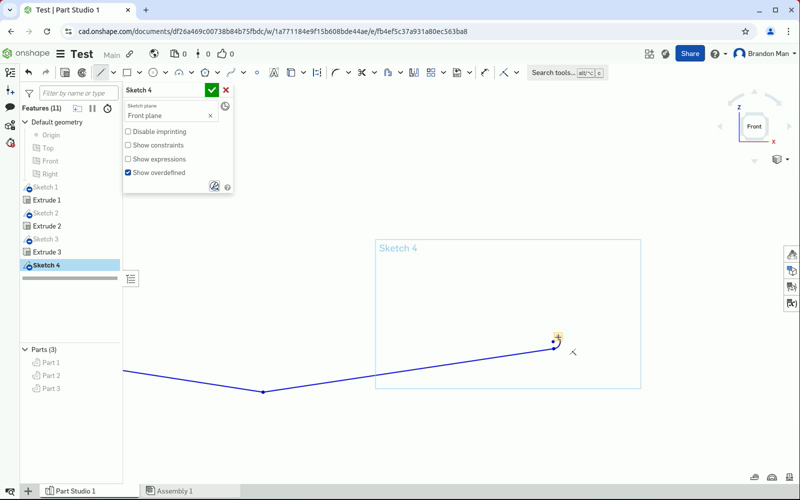
scroll(6)
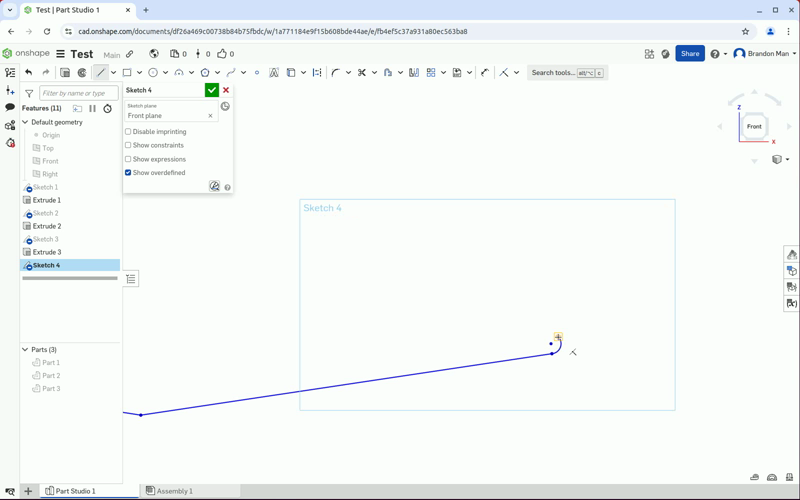
scroll(6)
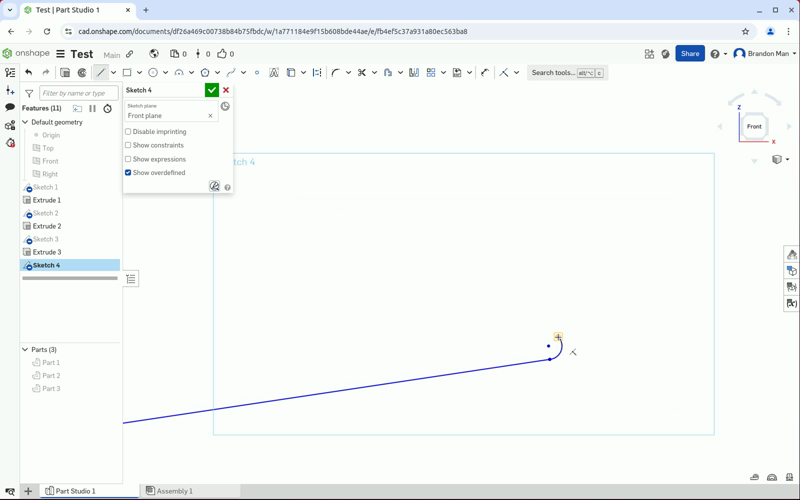
scroll(6)
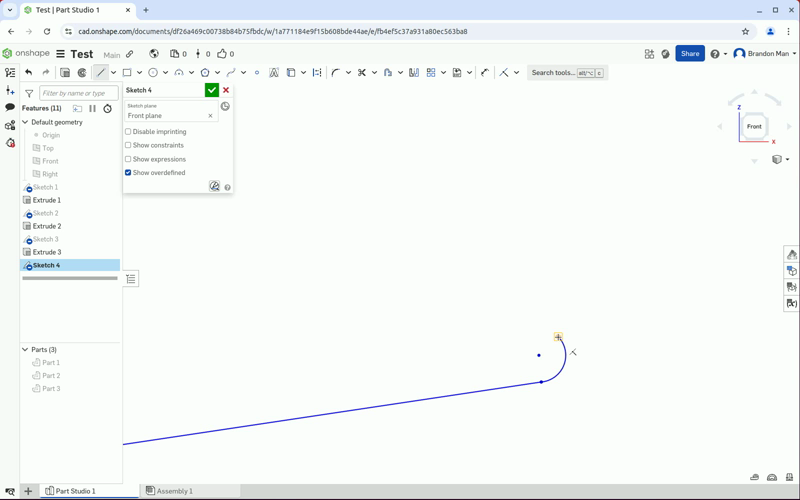
click(558, 336)
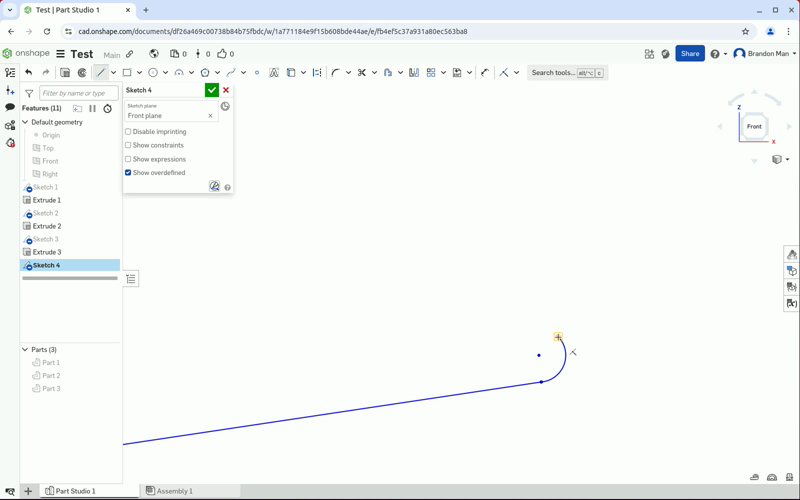
scroll(-6)
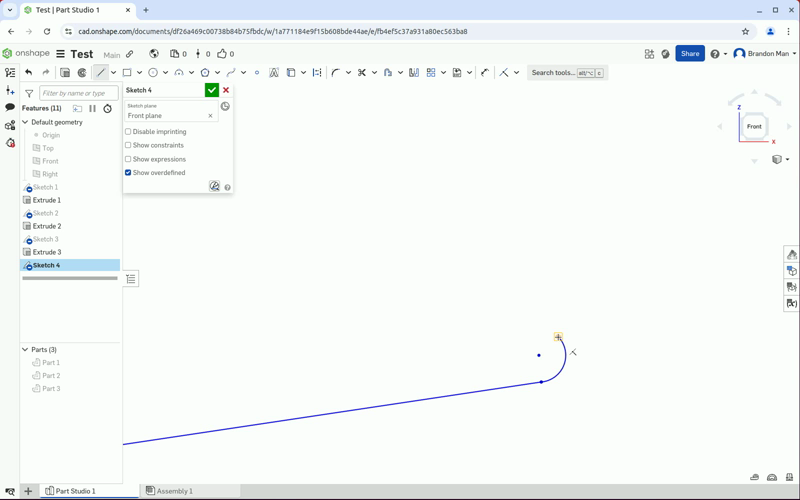
scroll(-6)
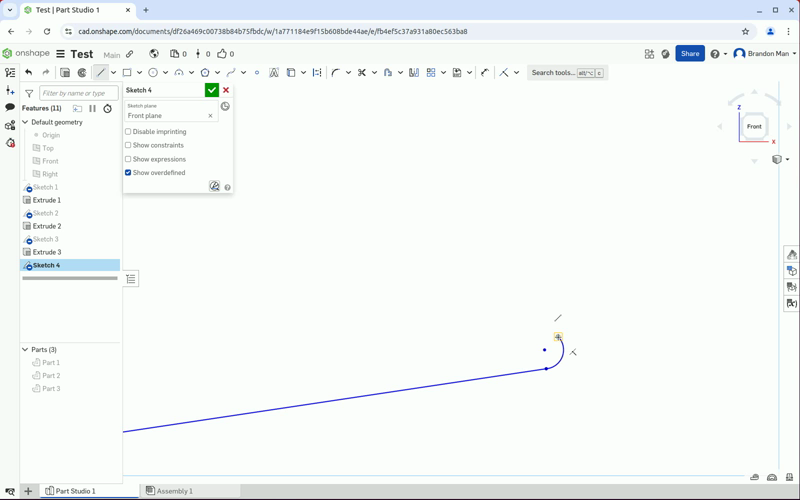
scroll(-6)
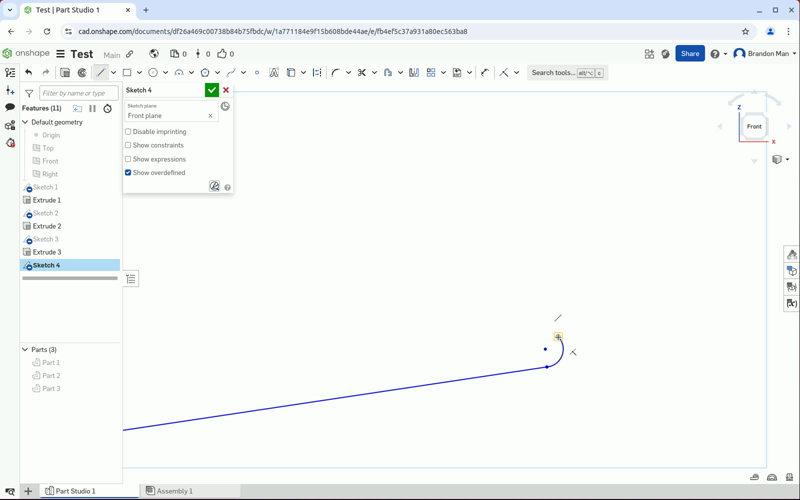
scroll(-6)
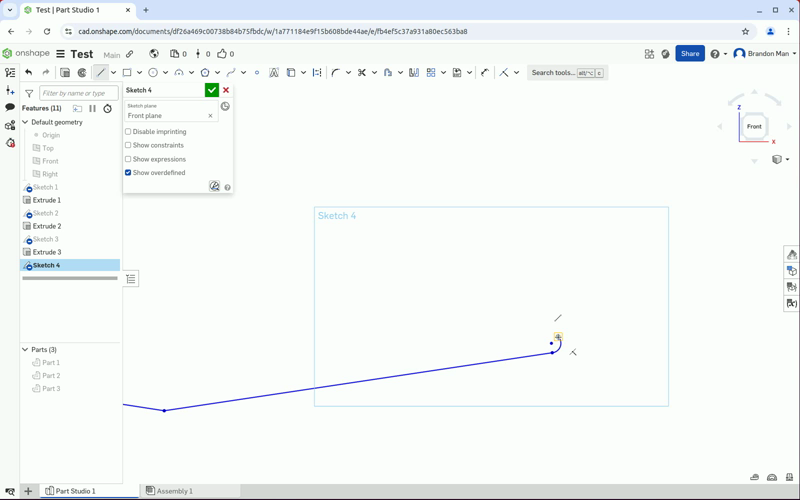
scroll(-6)
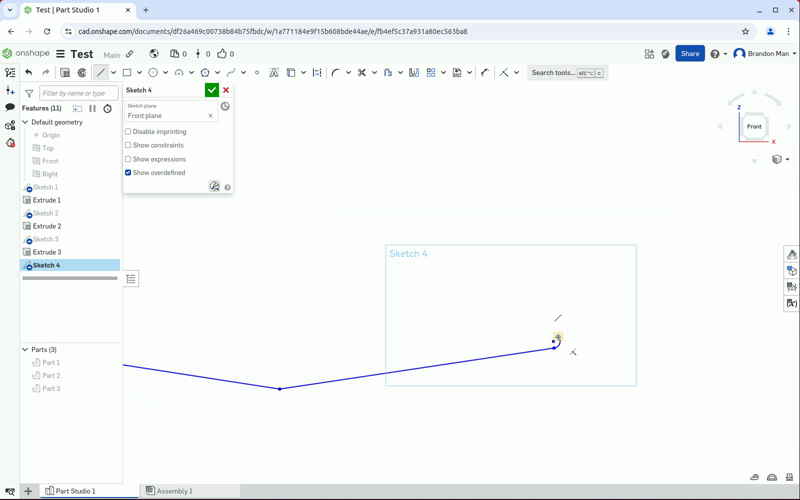
scroll(-6)
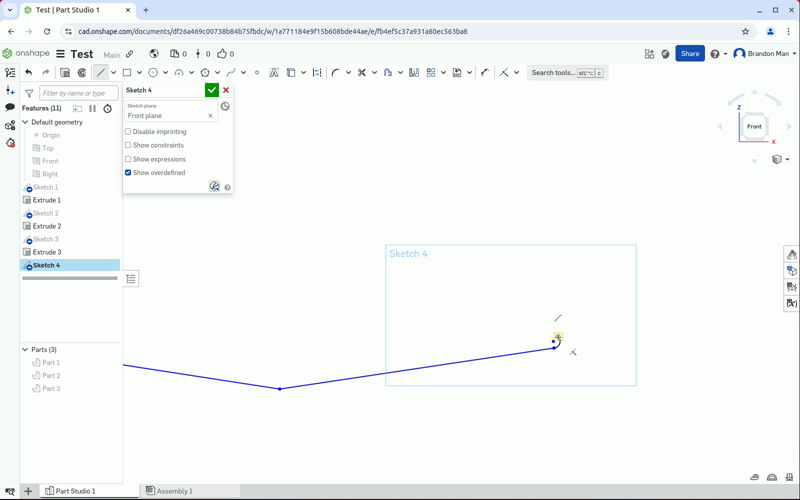
scroll(-6)
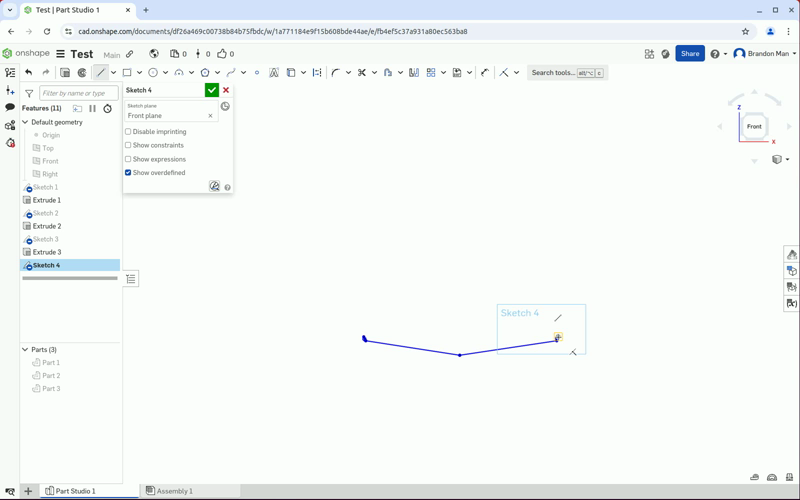
key_down(shift)
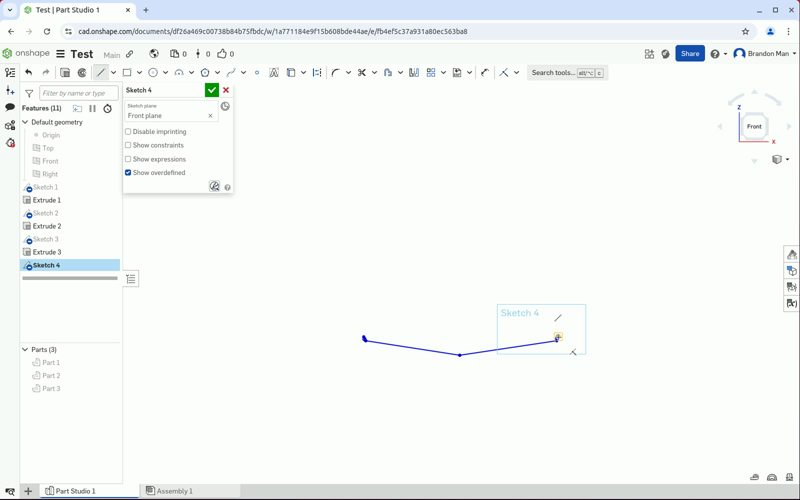
mouse_move(523, 248)
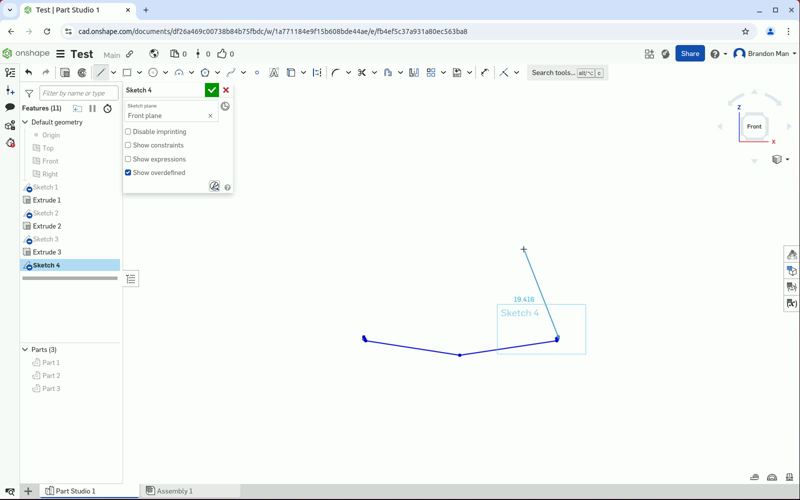
click(523, 248)
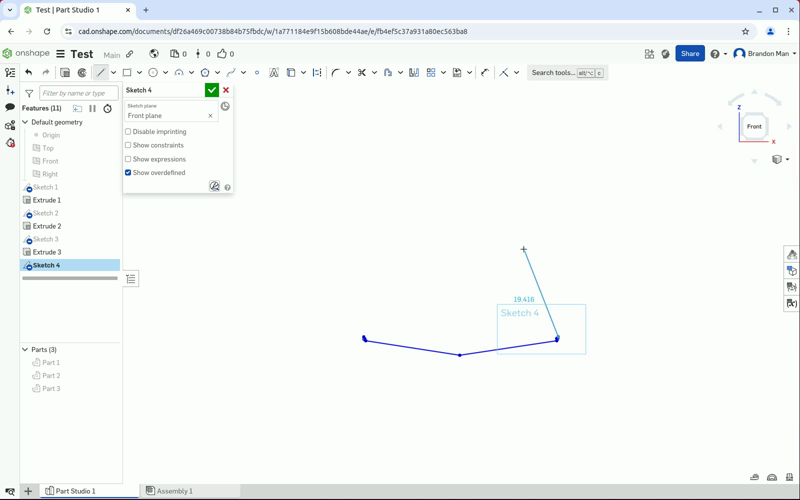
key_up(shift)
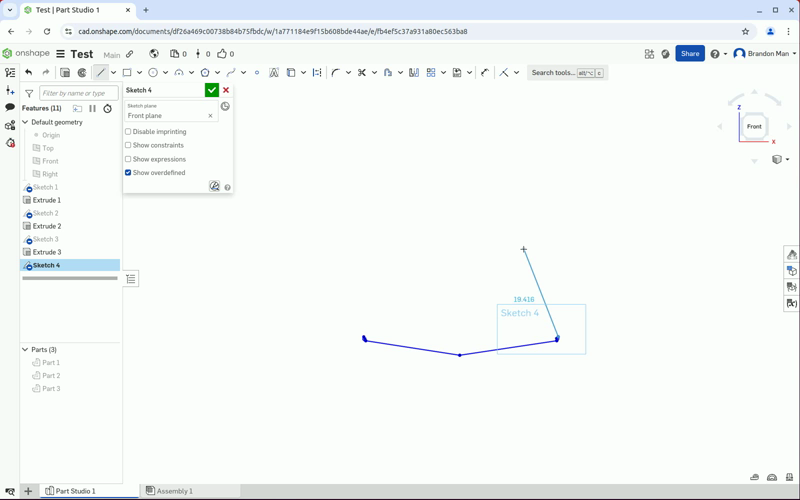
key_down(shift)
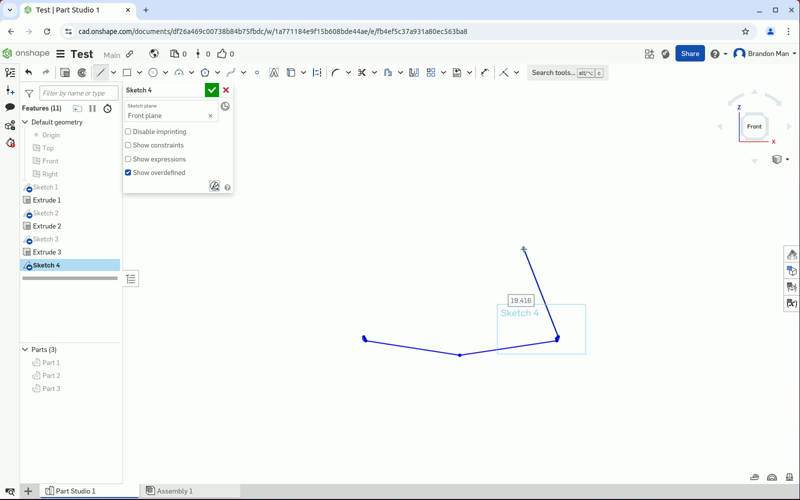
mouse_move(464, 172)
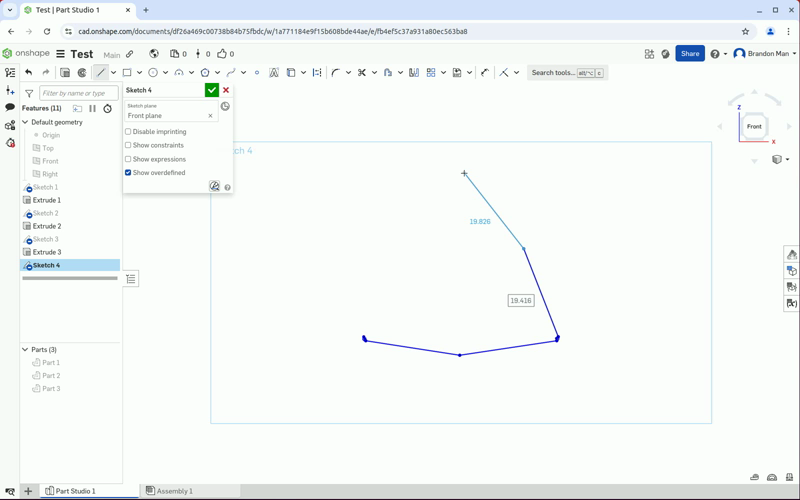
click(464, 172)
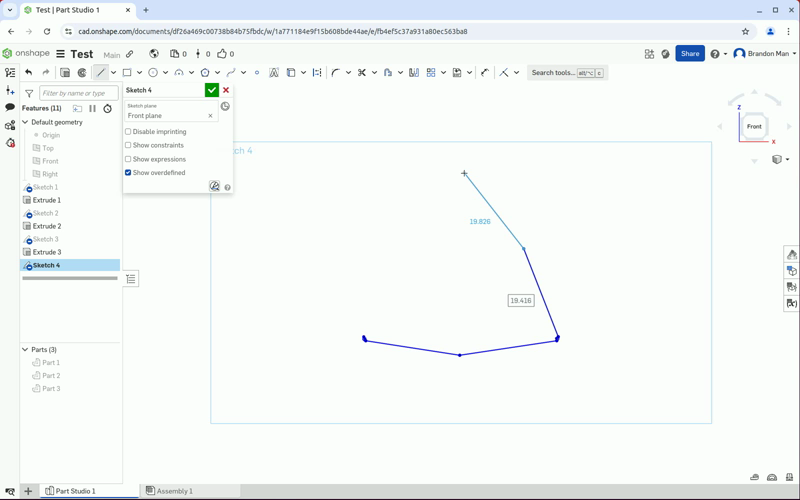
key_up(shift)
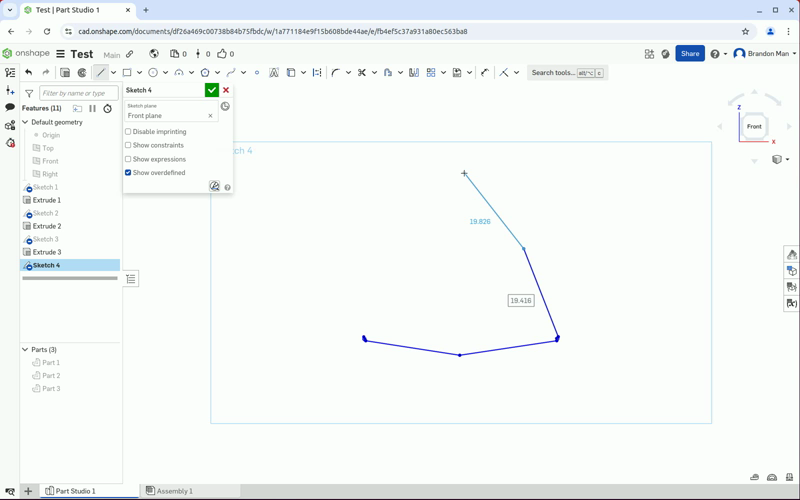
key(esc)
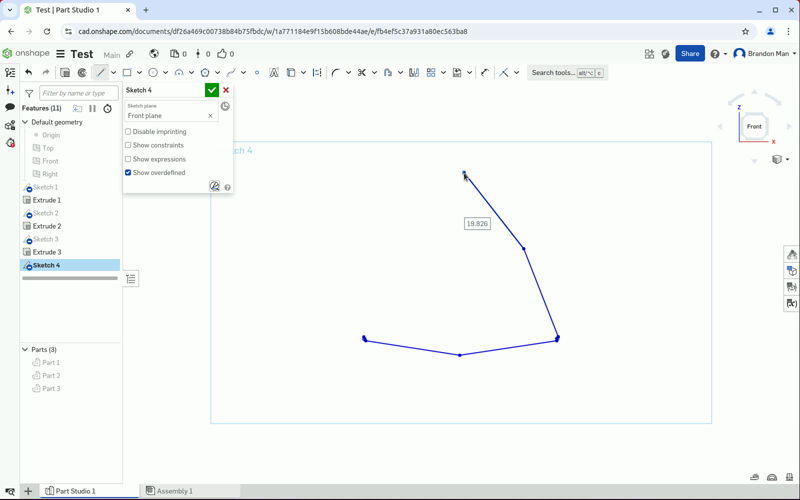
key(a)
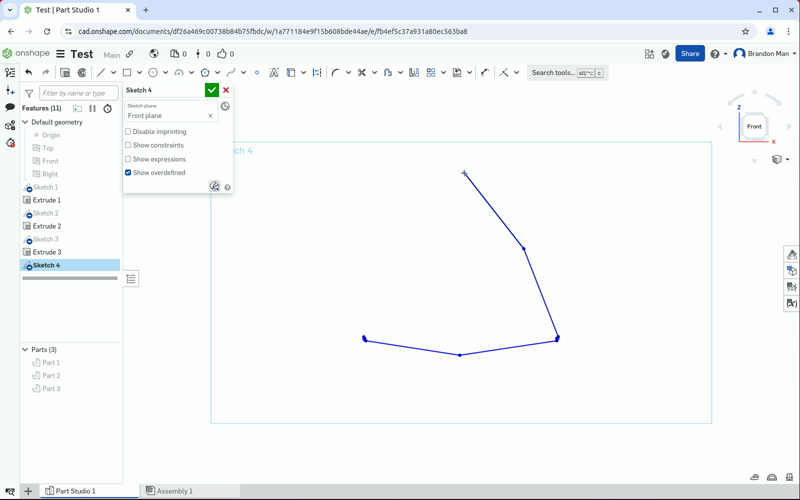
mouse_move(464, 172)
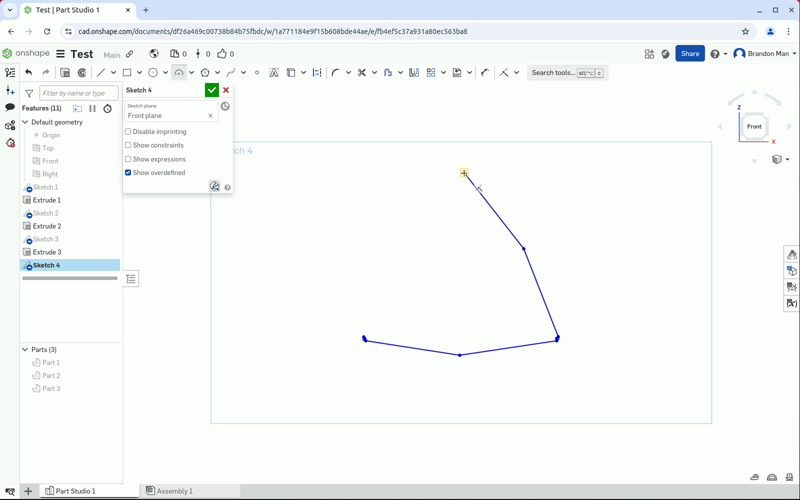
click(464, 172)
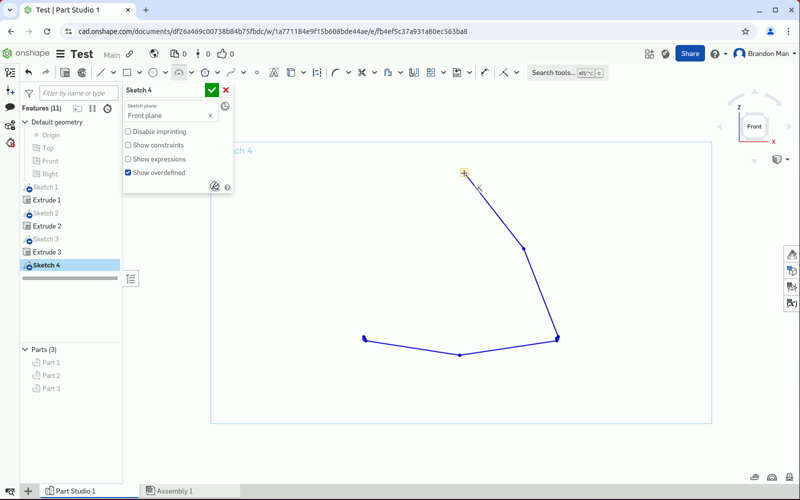
key_down(shift)
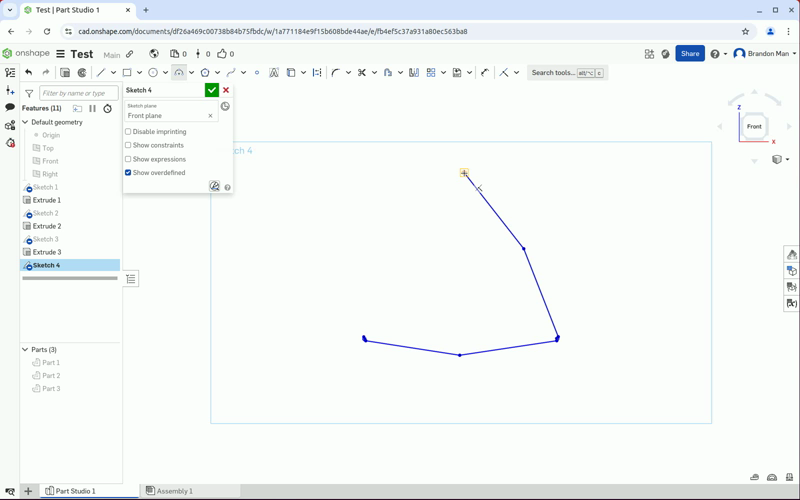
mouse_move(457, 172)
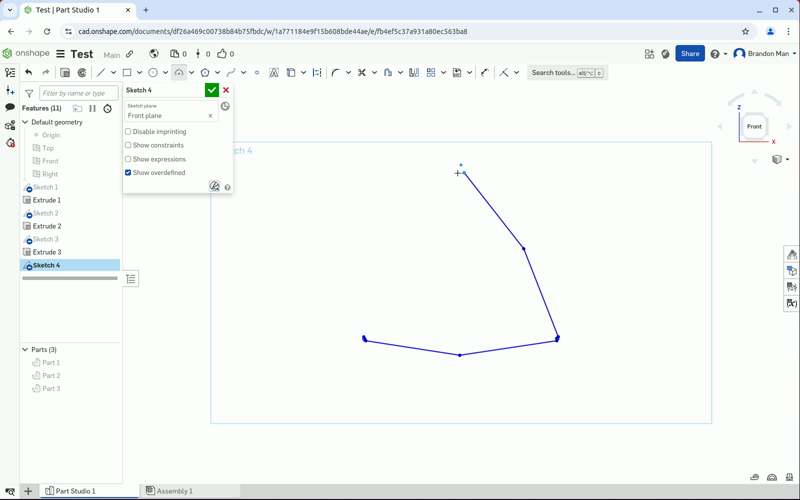
scroll(6)
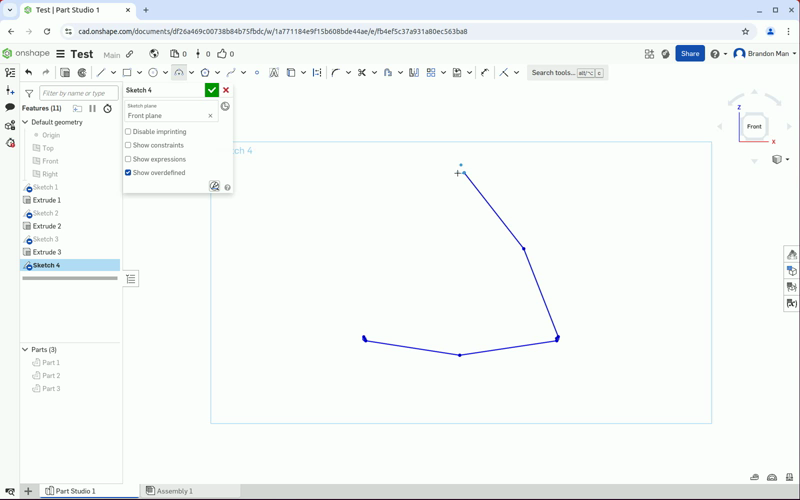
scroll(6)
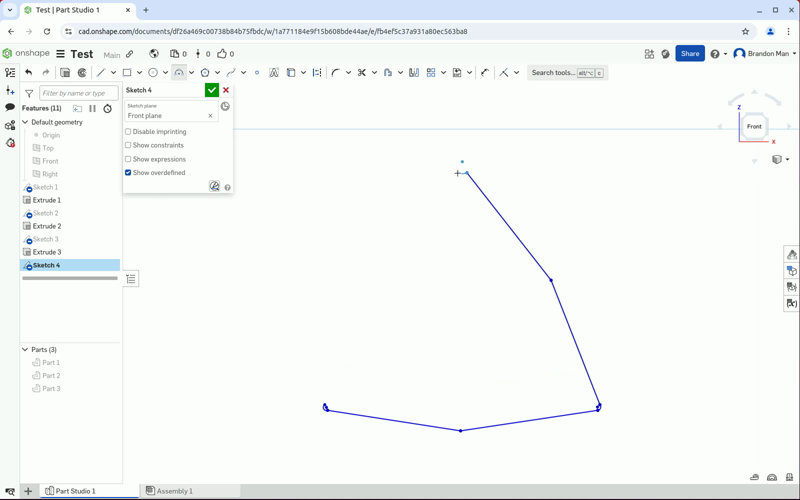
scroll(6)
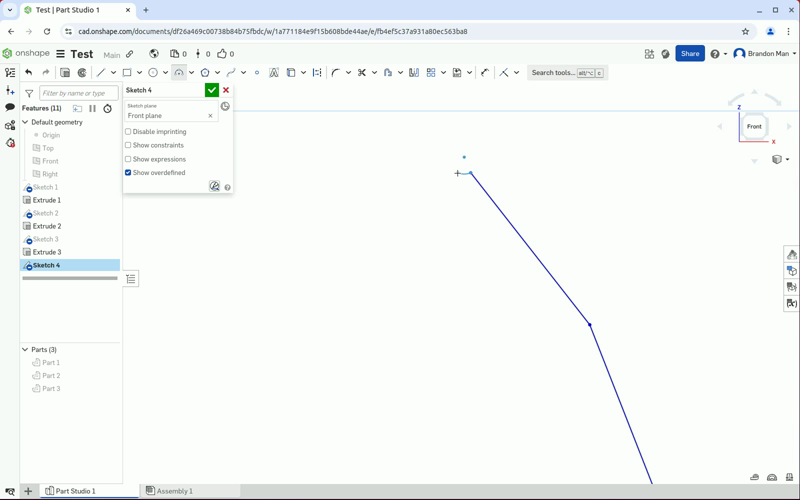
scroll(6)
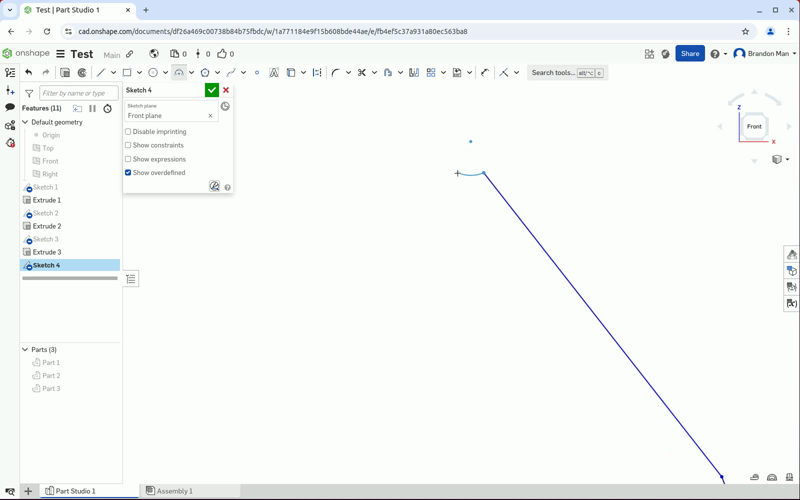
scroll(6)
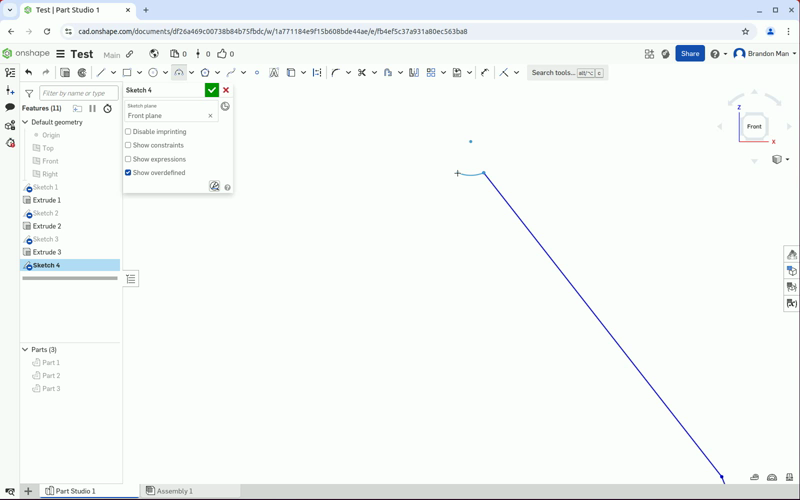
scroll(6)
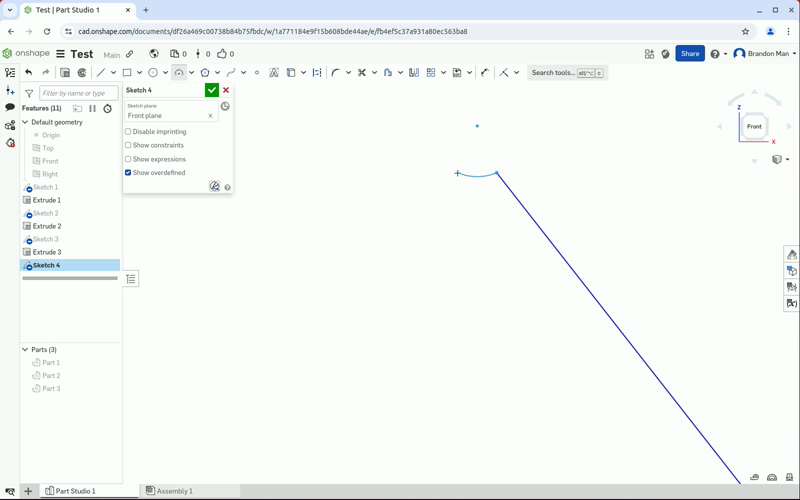
scroll(6)
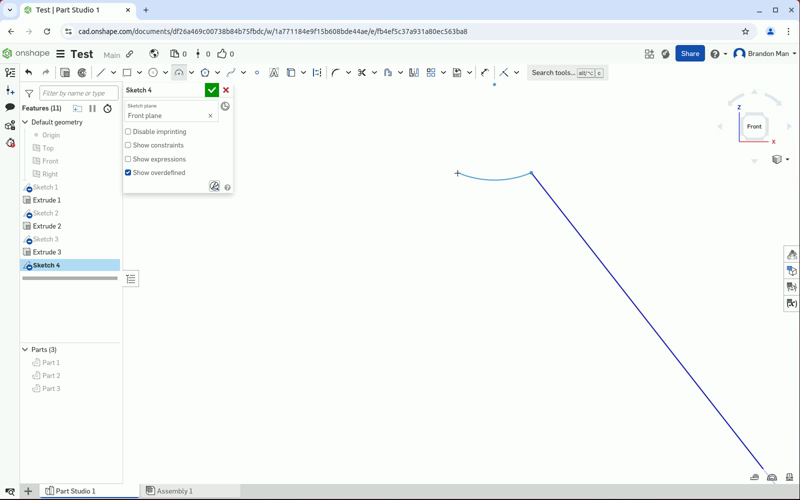
click(457, 172)
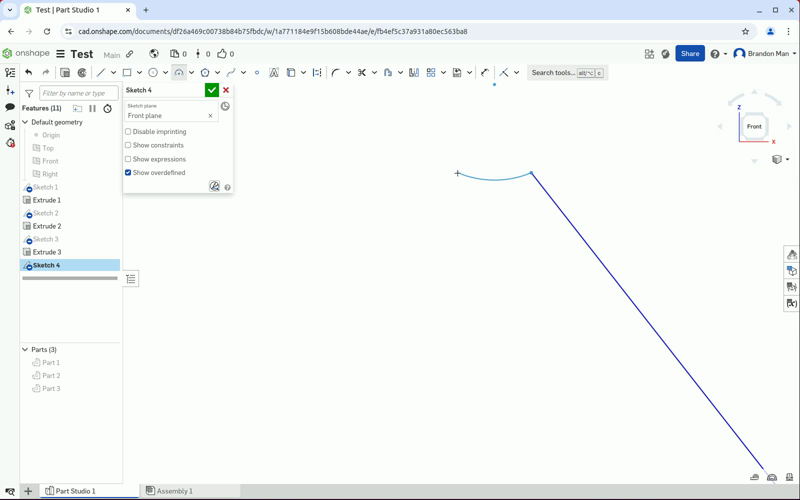
scroll(-6)
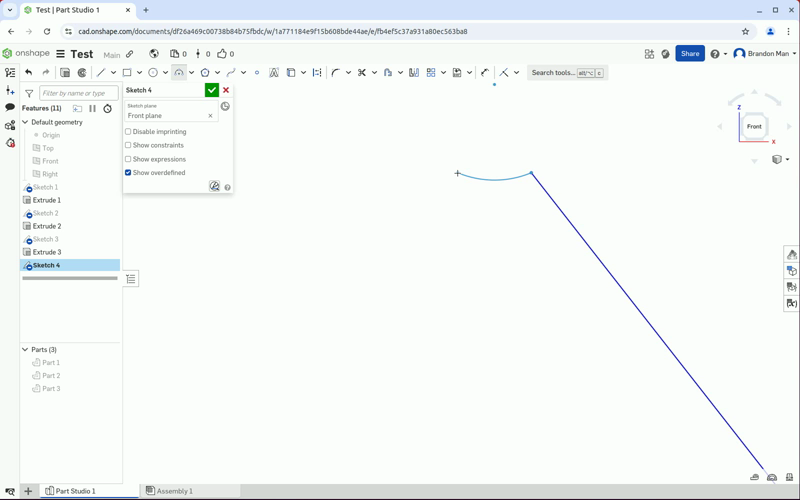
scroll(-6)
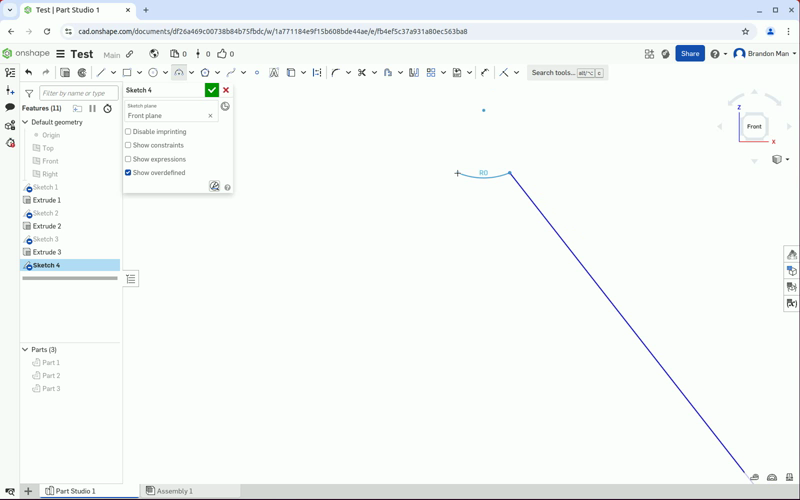
scroll(-6)
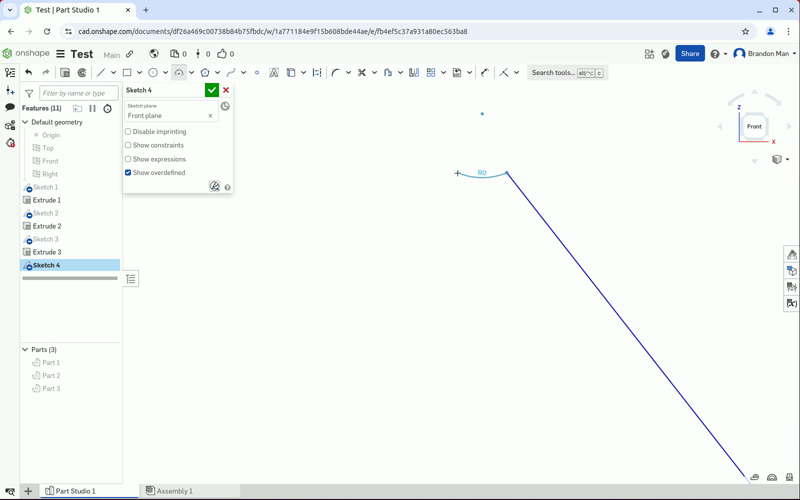
scroll(-6)
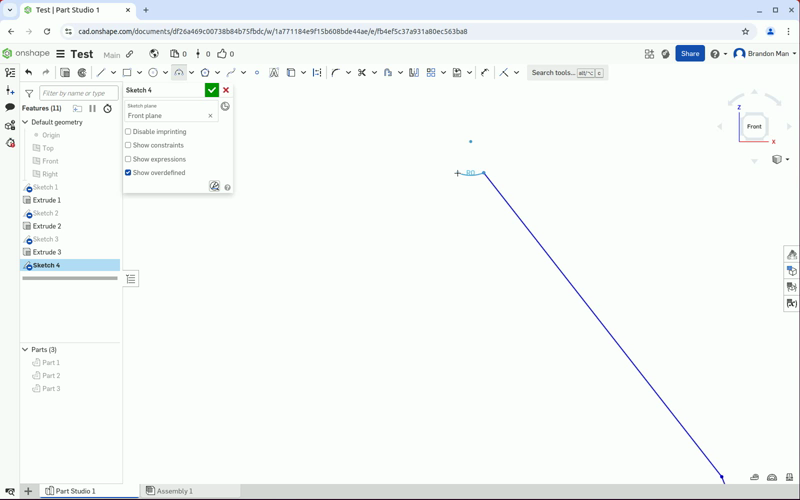
scroll(-6)
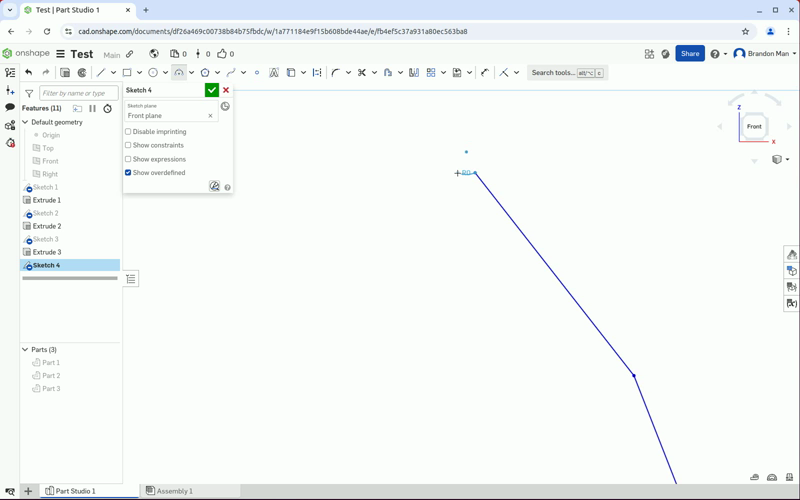
scroll(-6)
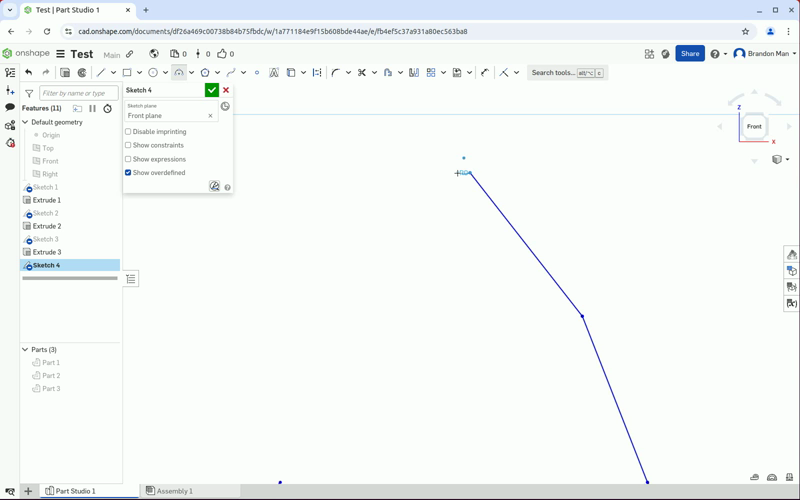
scroll(-6)
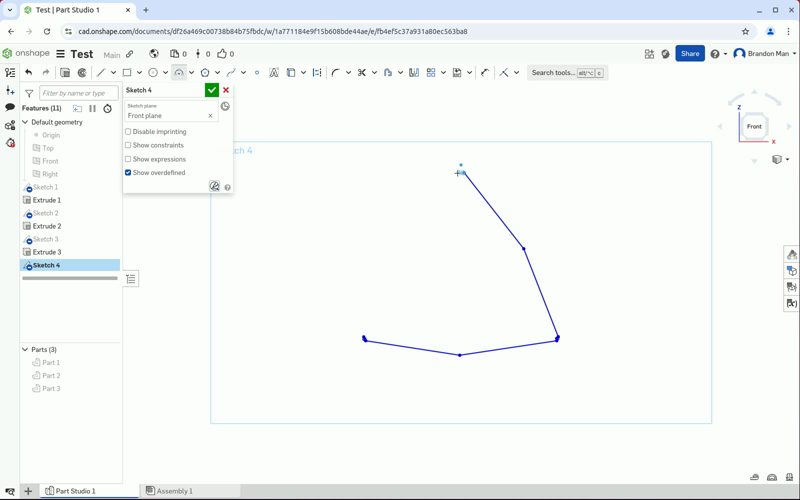
mouse_move(461, 171)
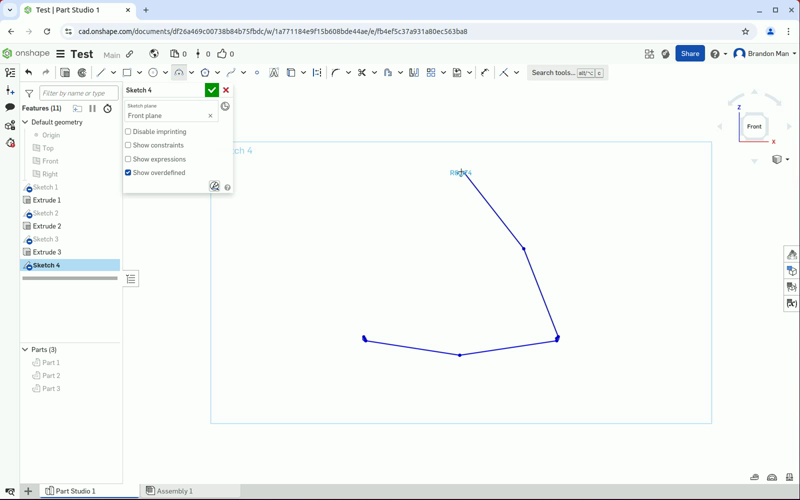
scroll(6)
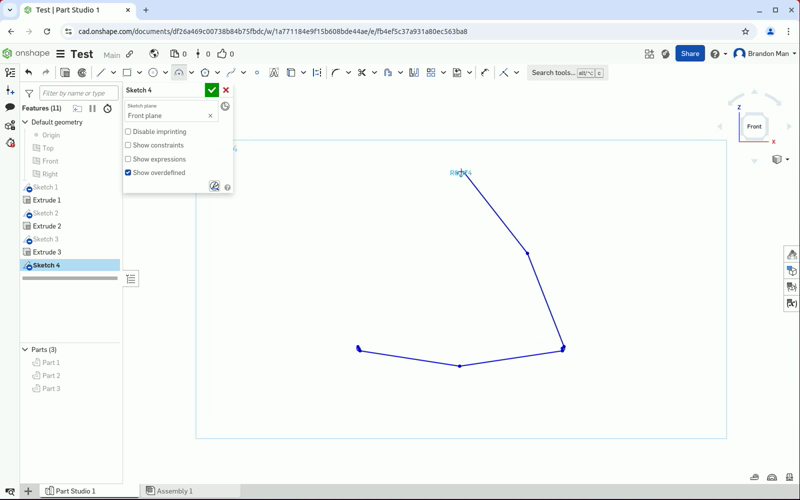
scroll(6)
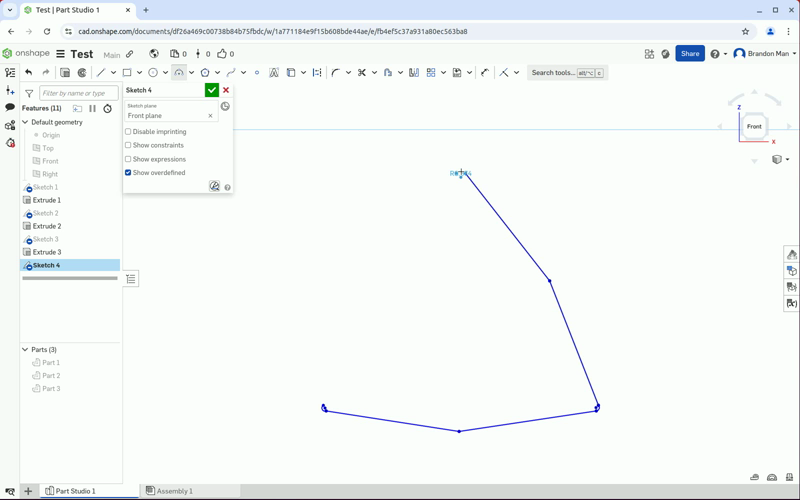
scroll(6)
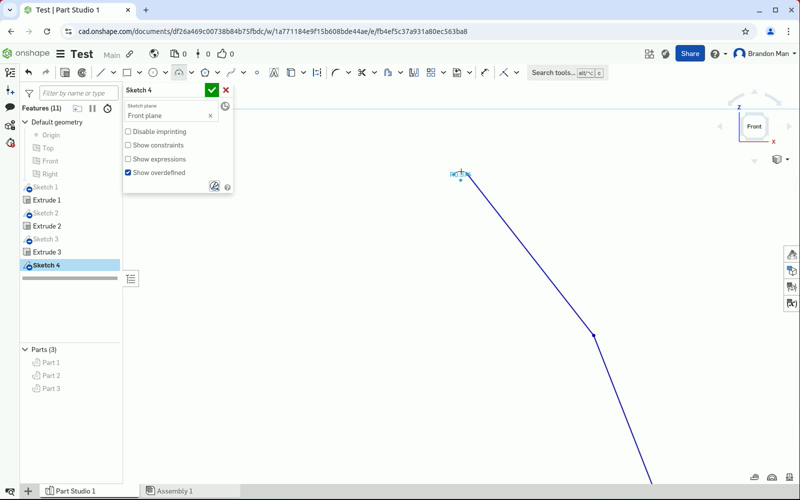
scroll(6)
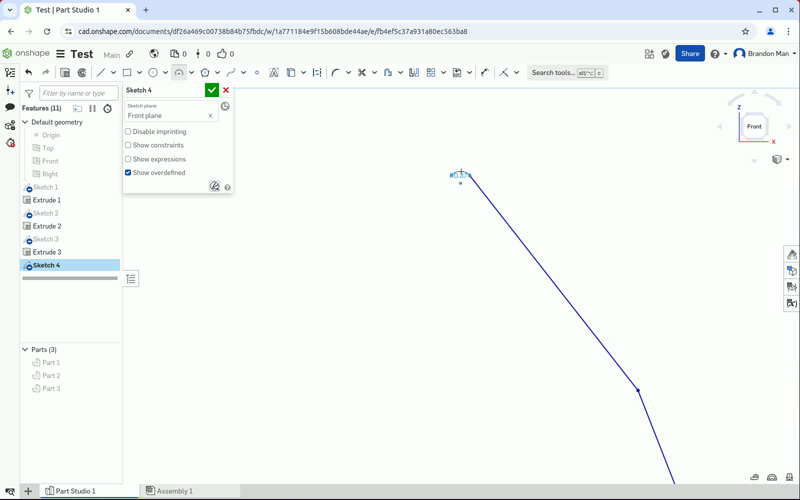
scroll(6)
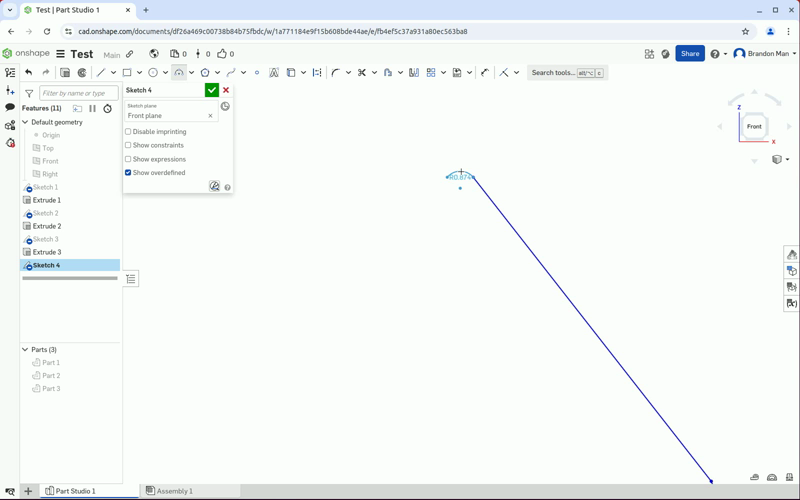
scroll(6)
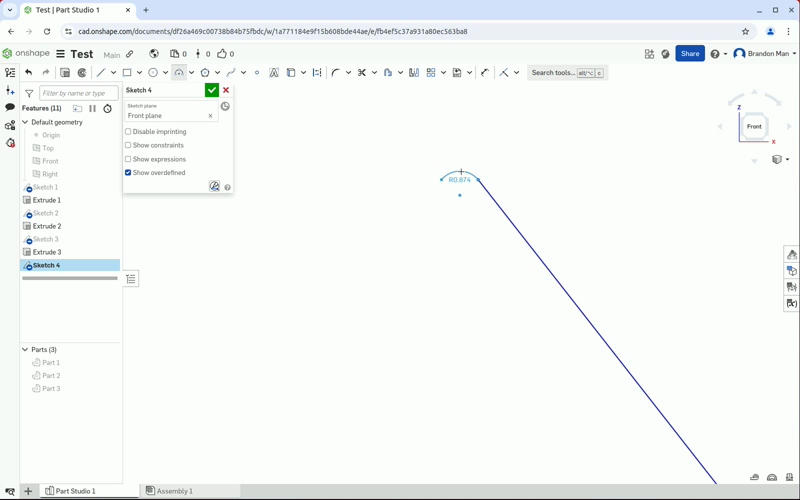
scroll(6)
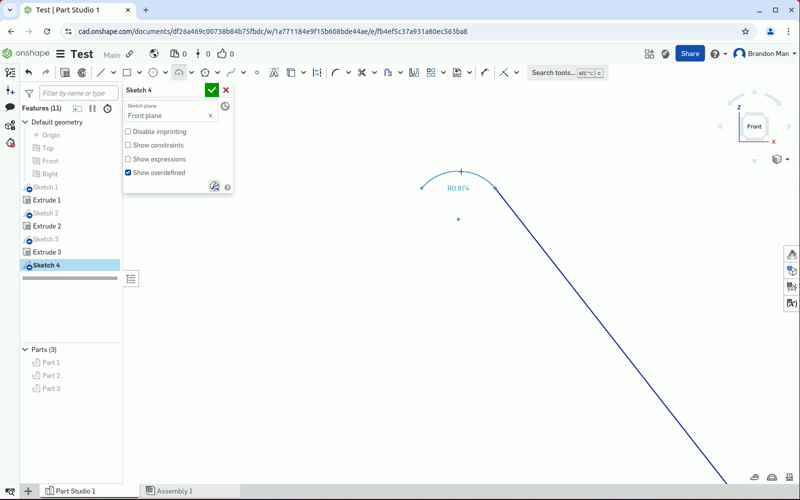
click(461, 171)
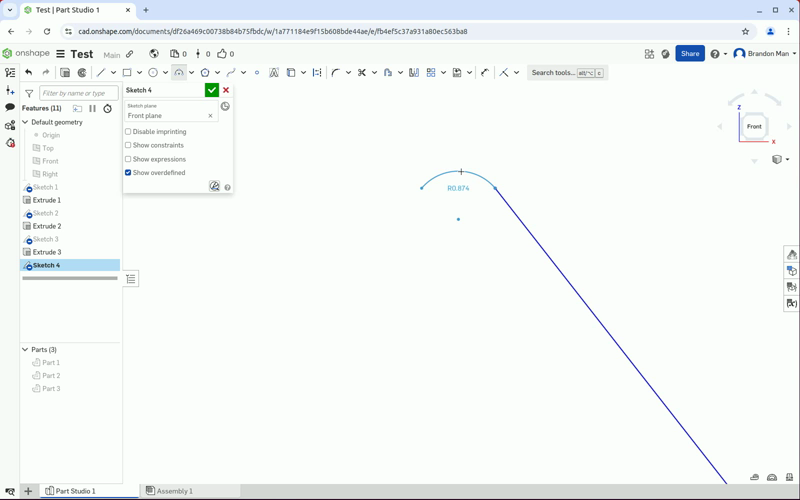
scroll(-6)
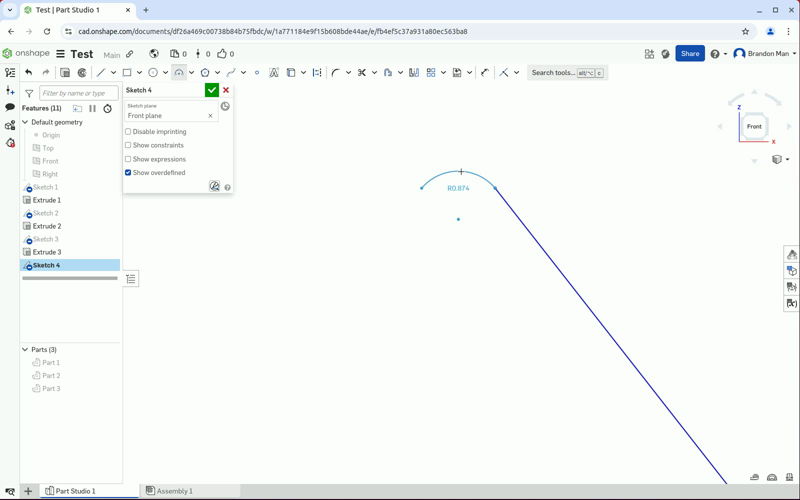
scroll(-6)
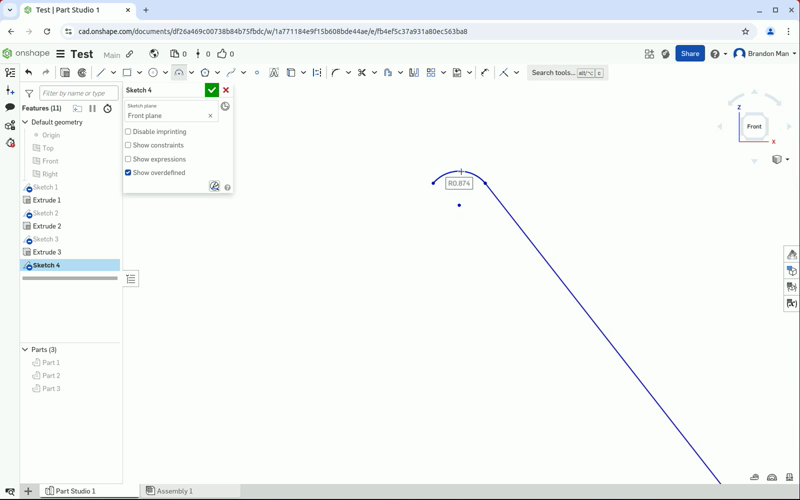
scroll(-6)
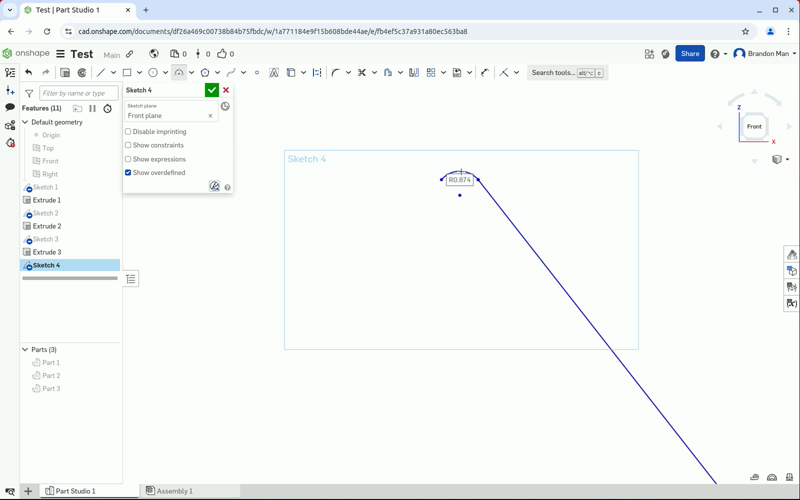
scroll(-6)
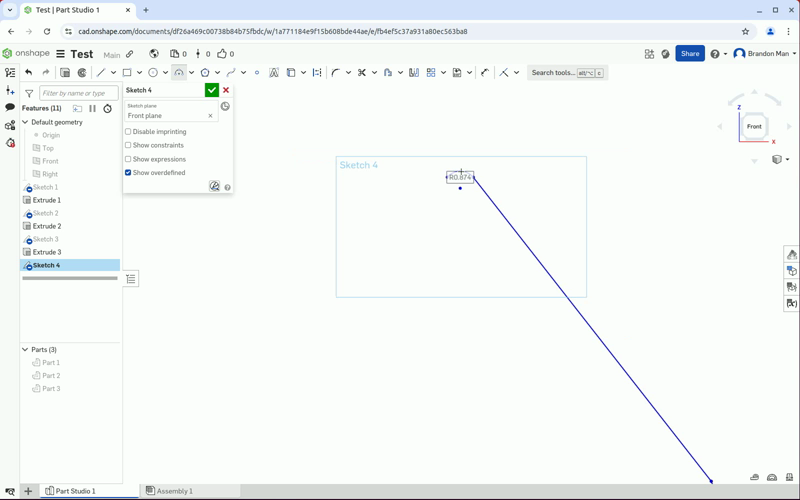
scroll(-6)
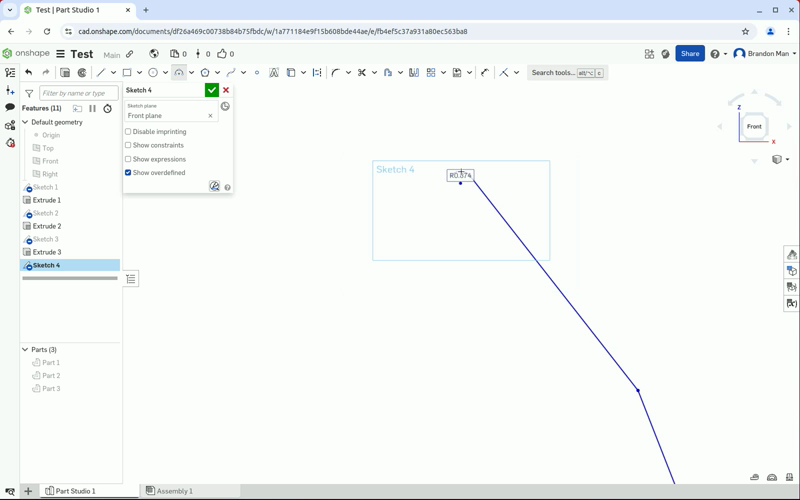
scroll(-6)
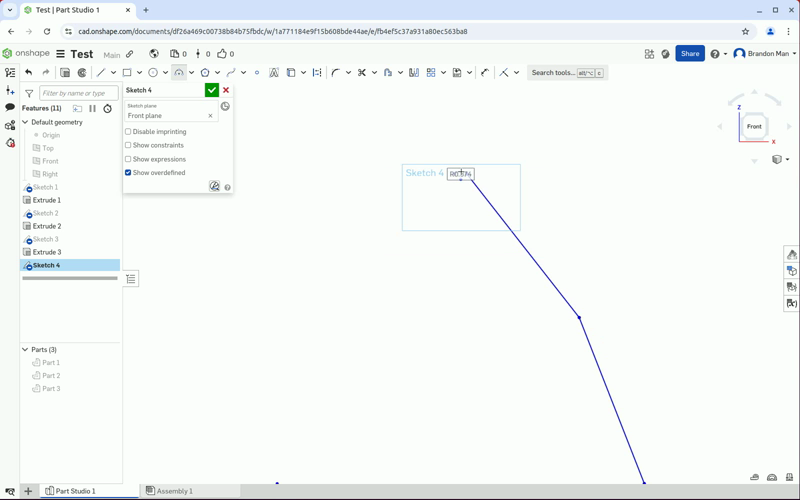
scroll(-6)
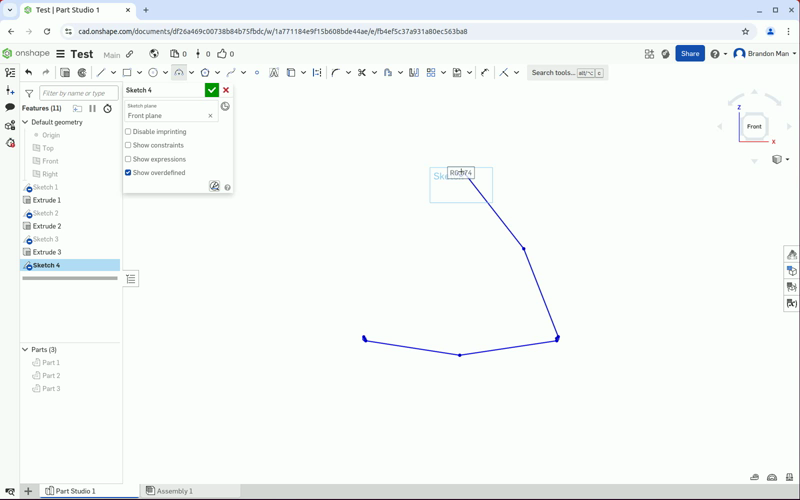
key_up(shift)
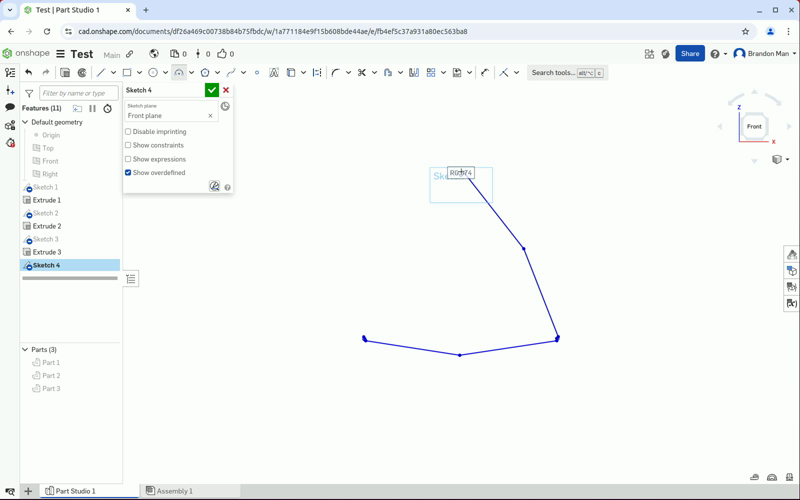
key(esc)
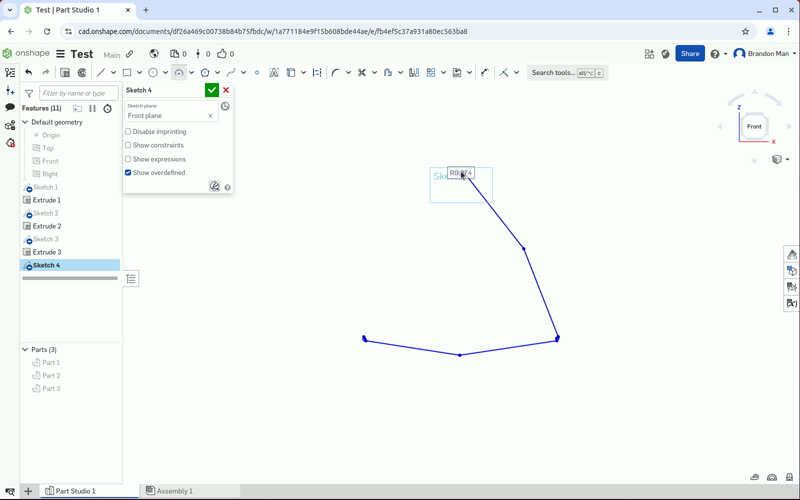
key(l)
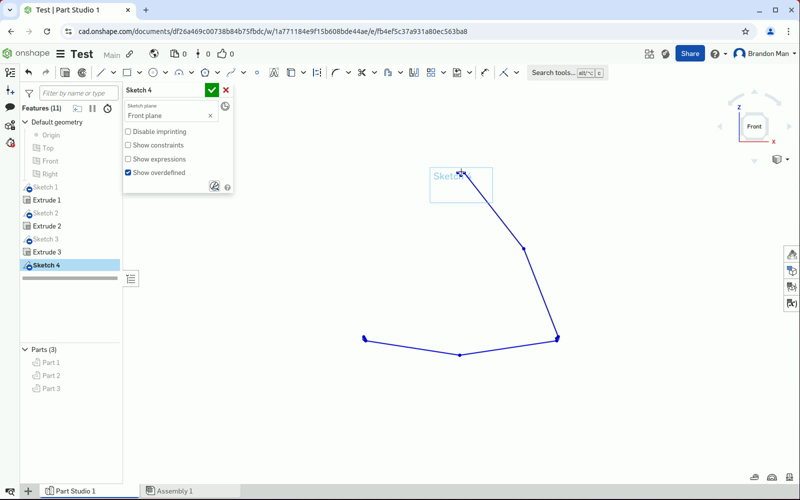
mouse_move(457, 172)
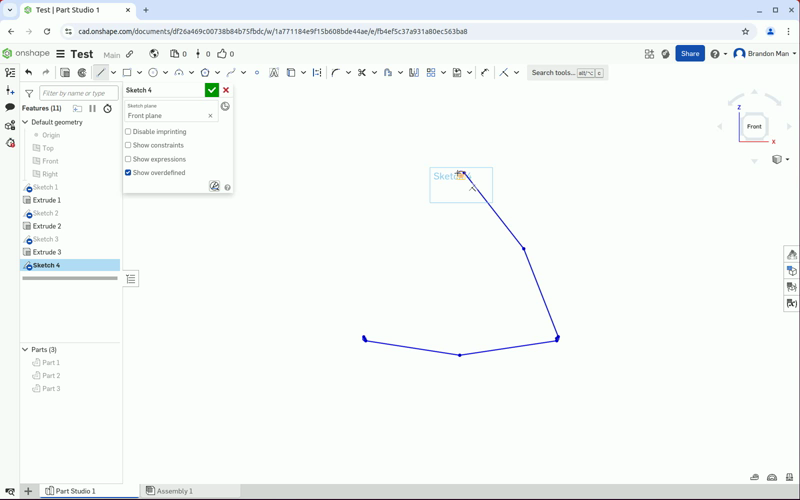
scroll(6)
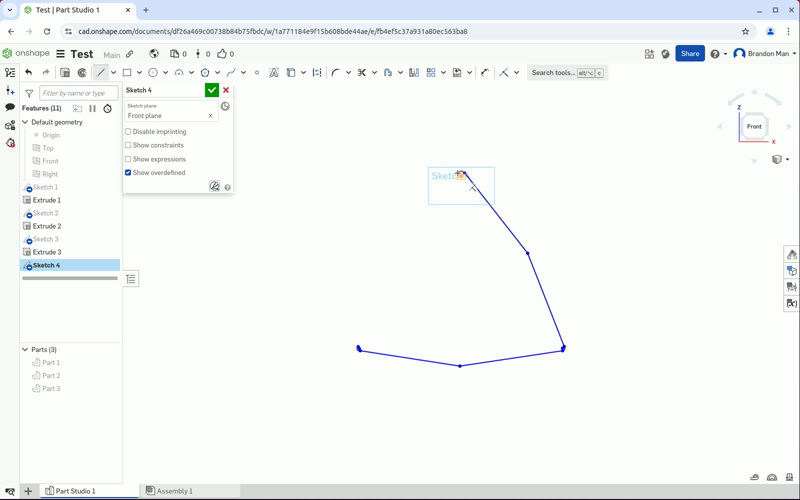
scroll(6)
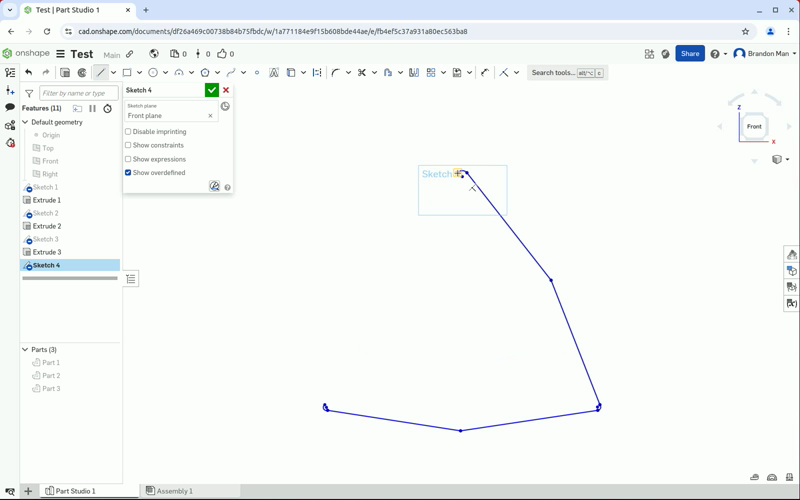
scroll(6)
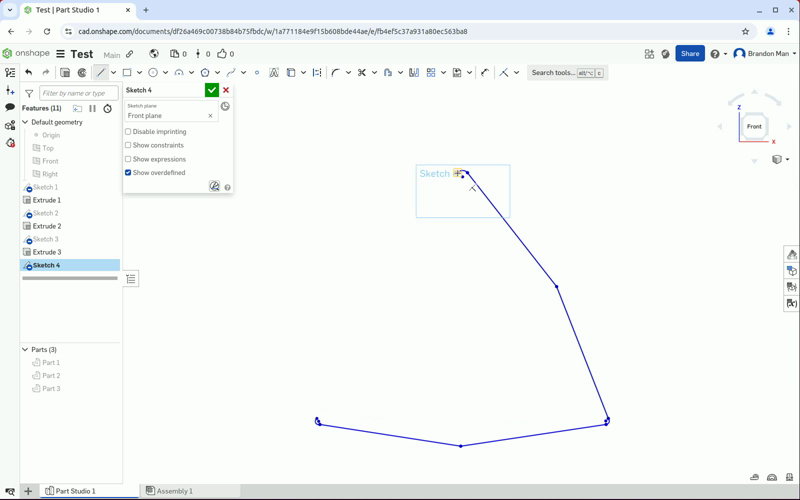
scroll(6)
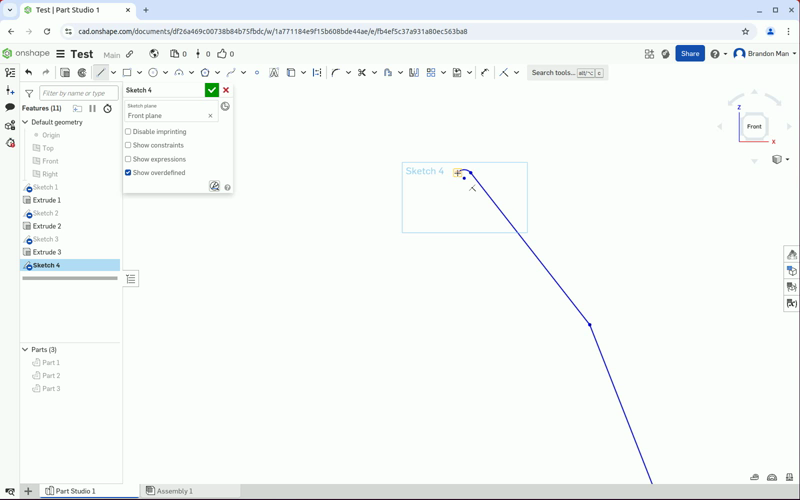
scroll(6)
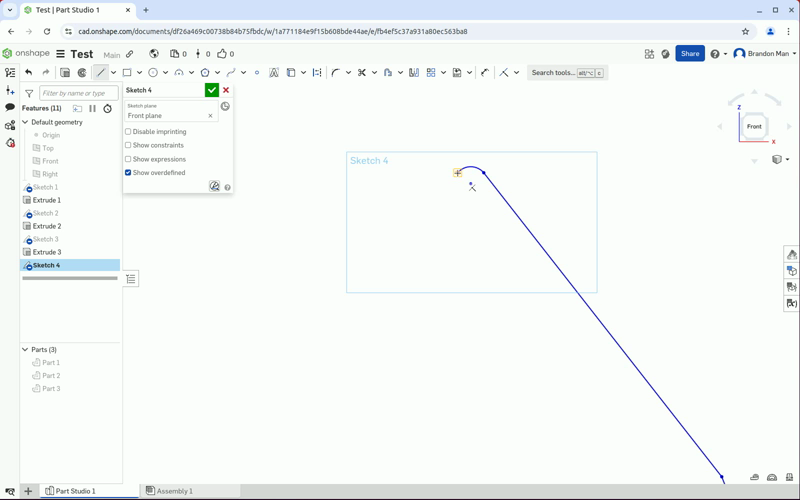
scroll(6)
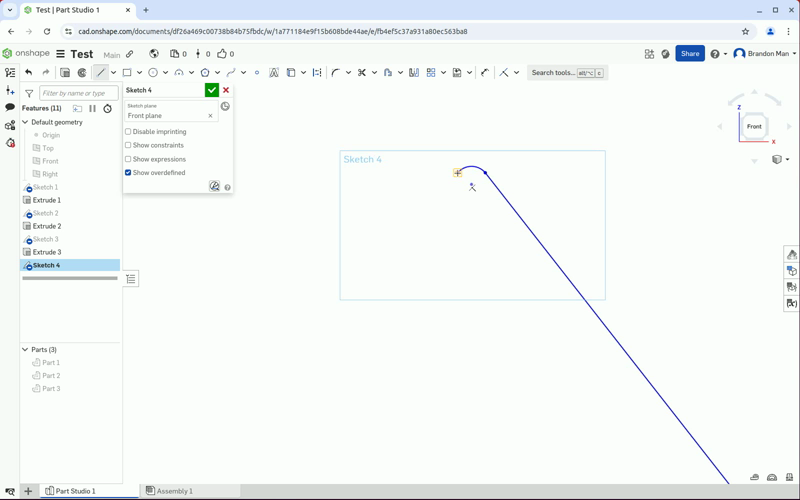
scroll(6)
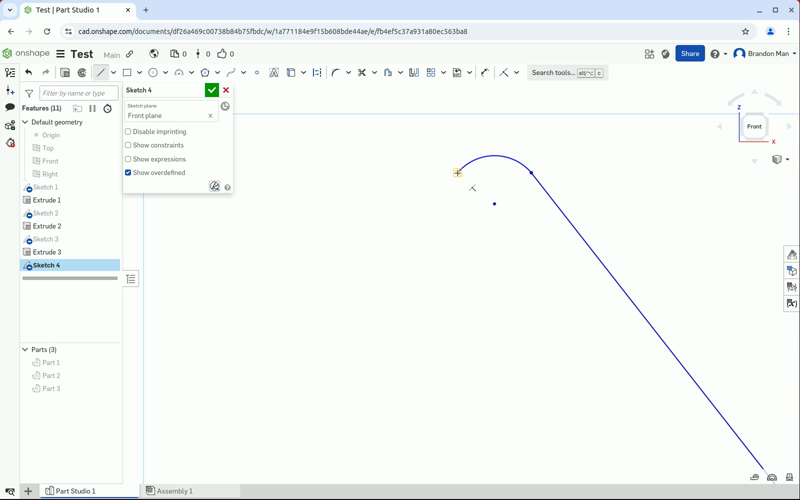
click(457, 172)
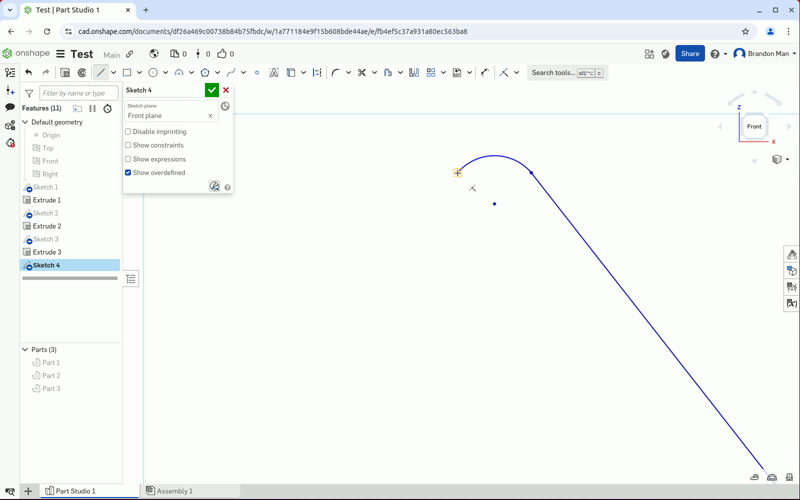
scroll(-6)
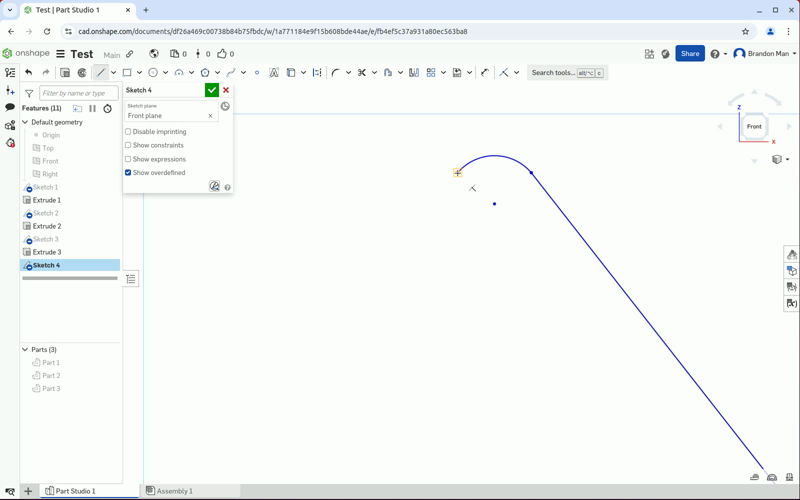
scroll(-6)
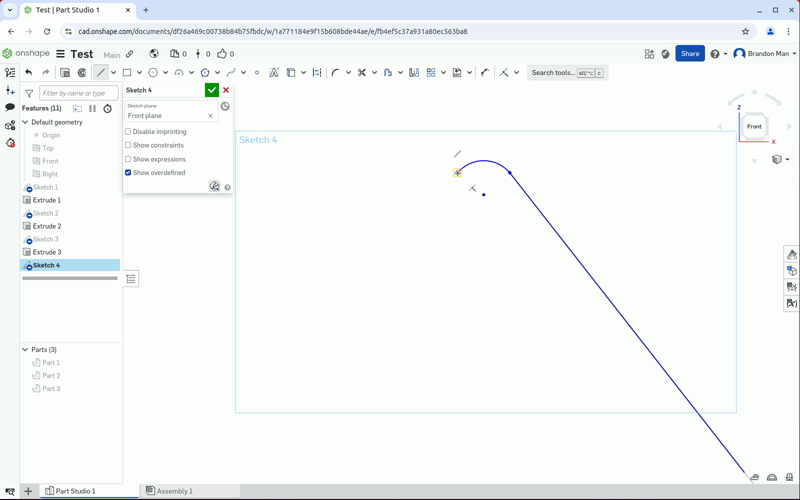
scroll(-6)
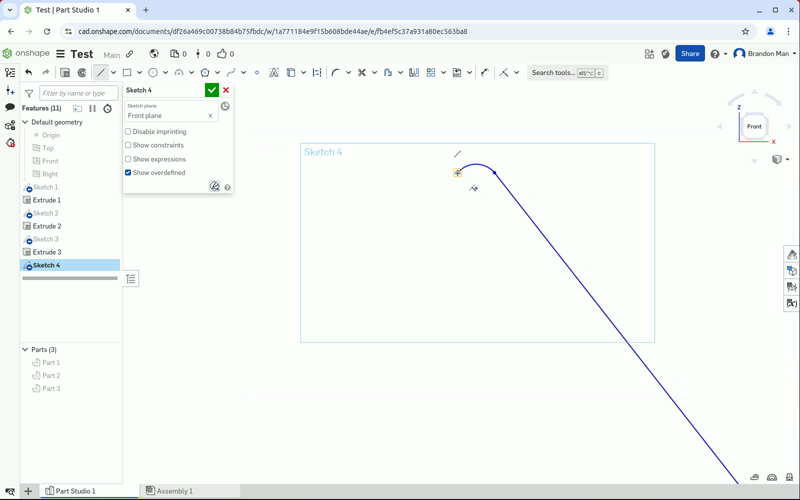
scroll(-6)
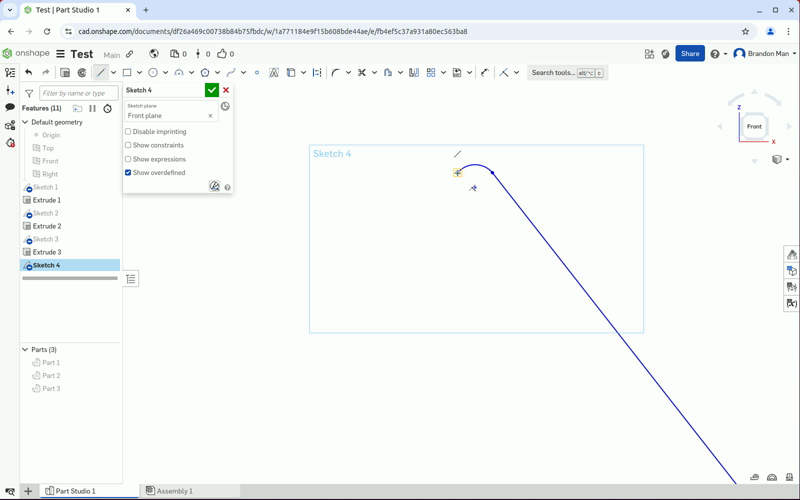
scroll(-6)
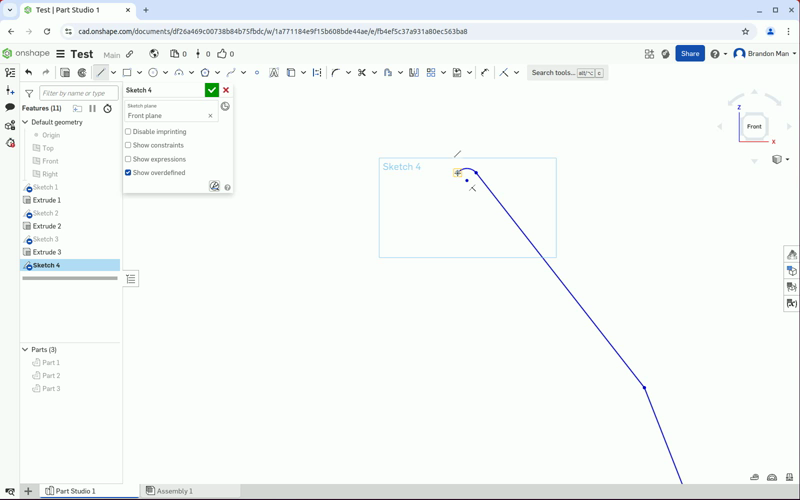
scroll(-6)
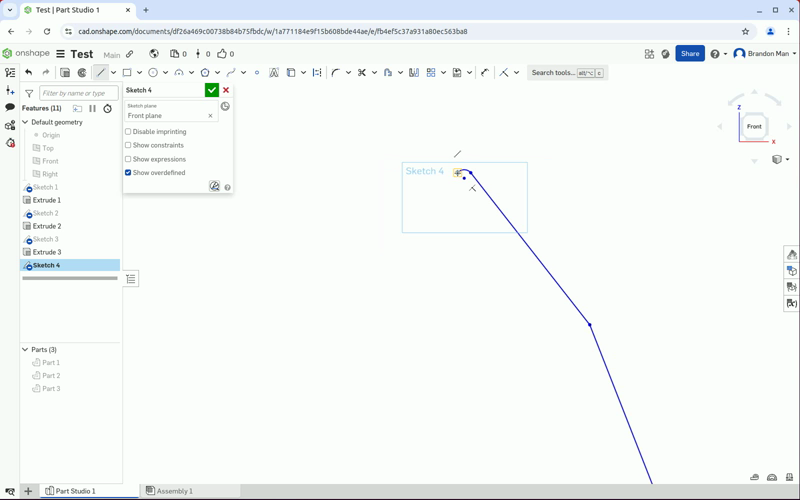
scroll(-6)
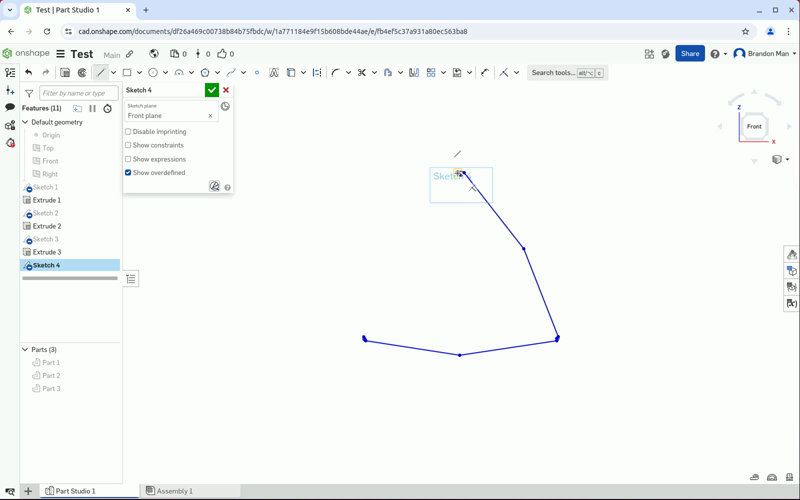
key_down(shift)
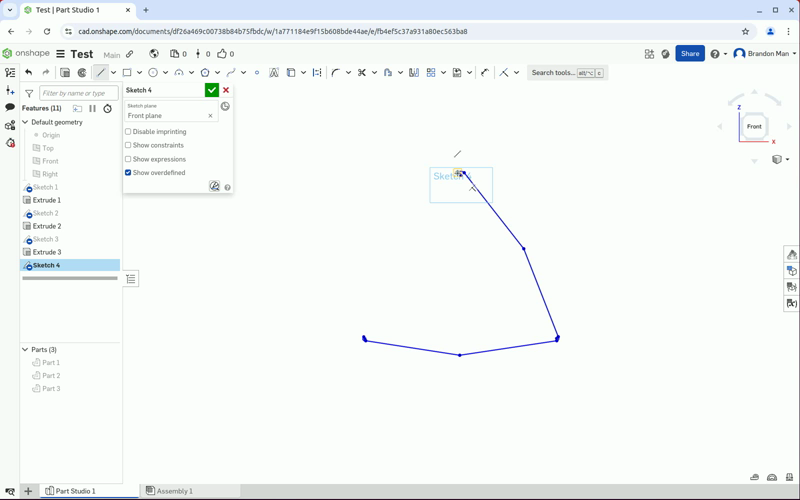
mouse_move(398, 248)
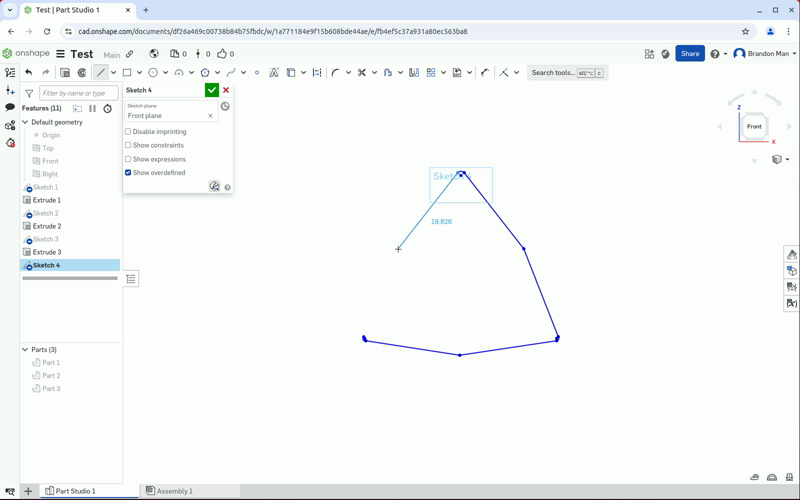
click(398, 248)
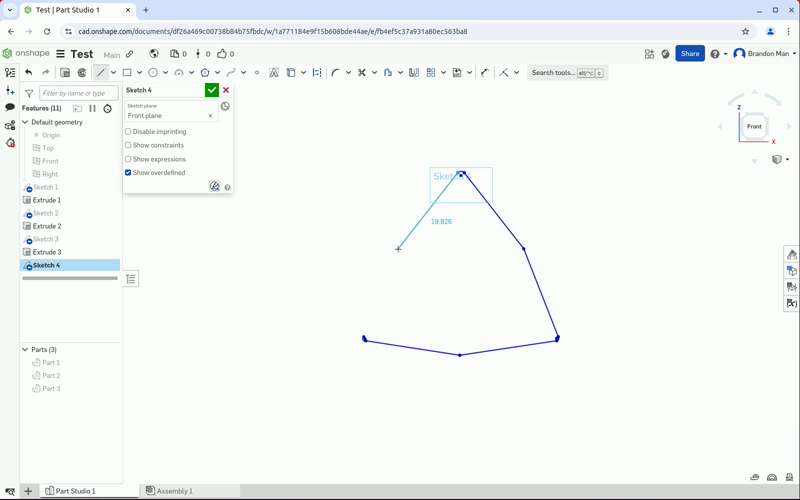
key_up(shift)
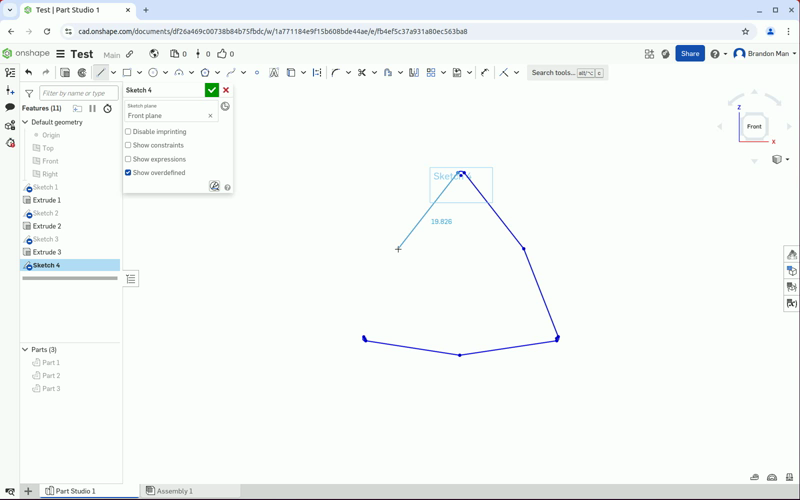
key_down(shift)
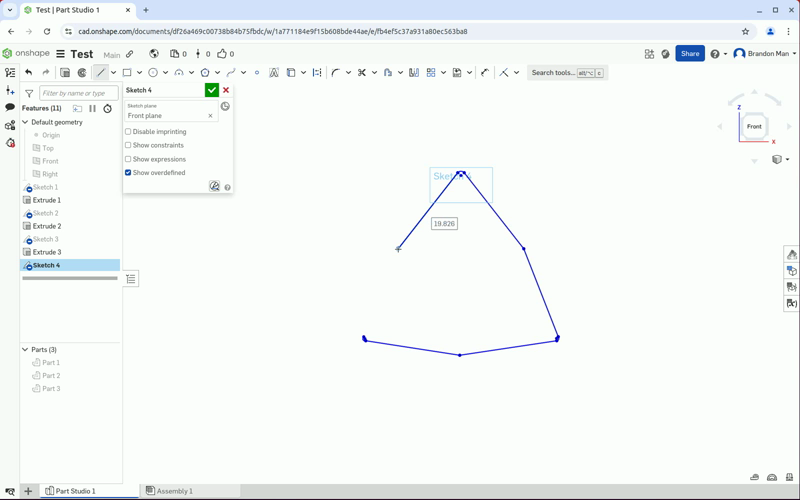
mouse_move(363, 336)
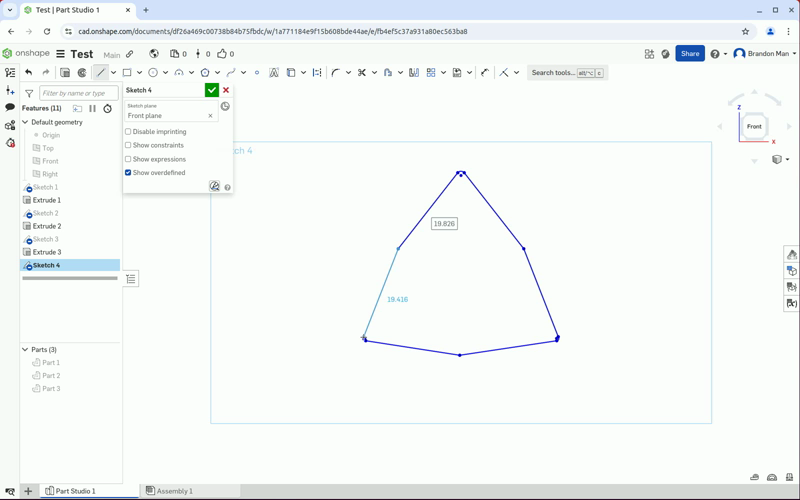
scroll(6)
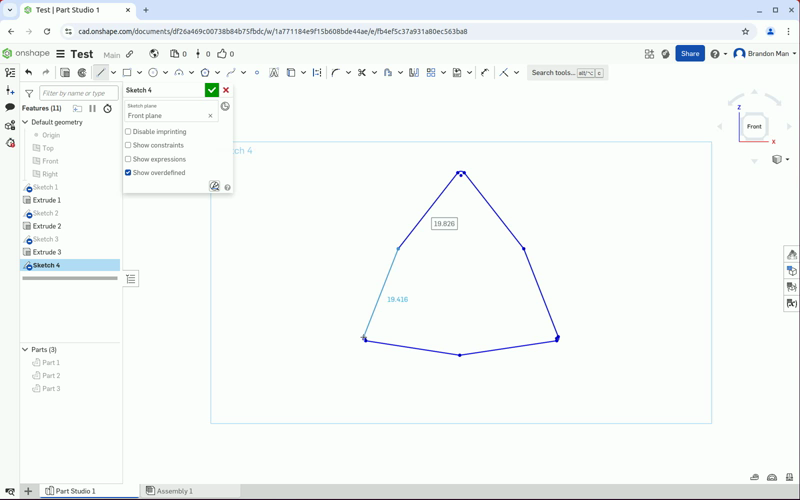
scroll(6)
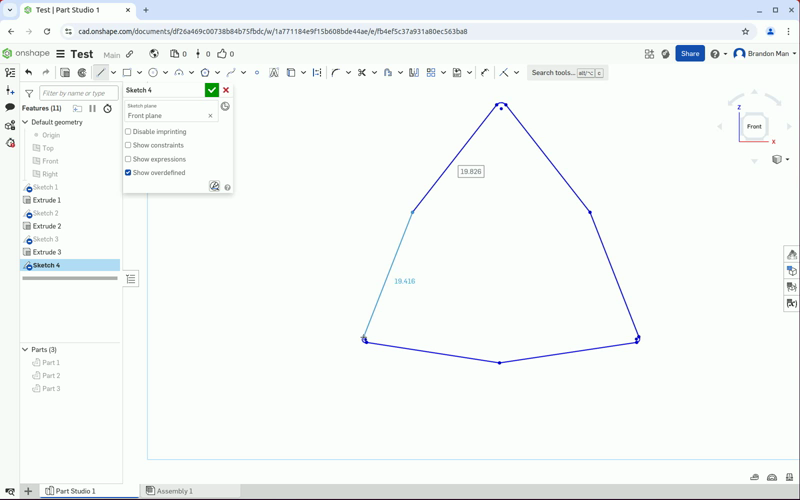
scroll(6)
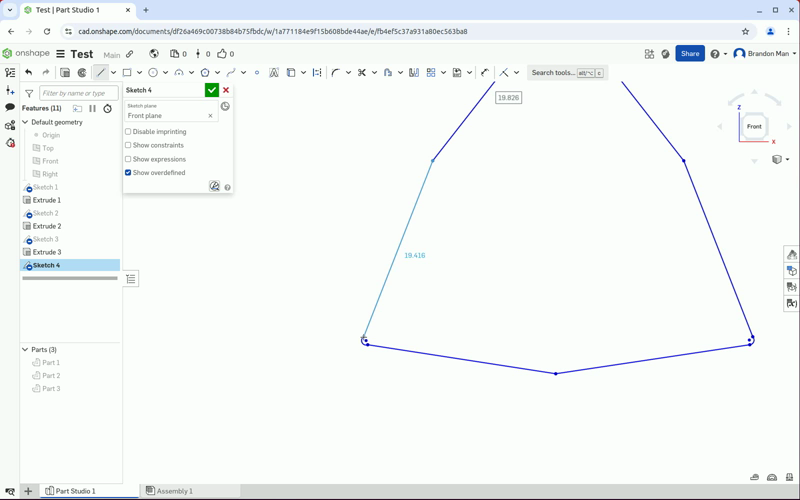
scroll(6)
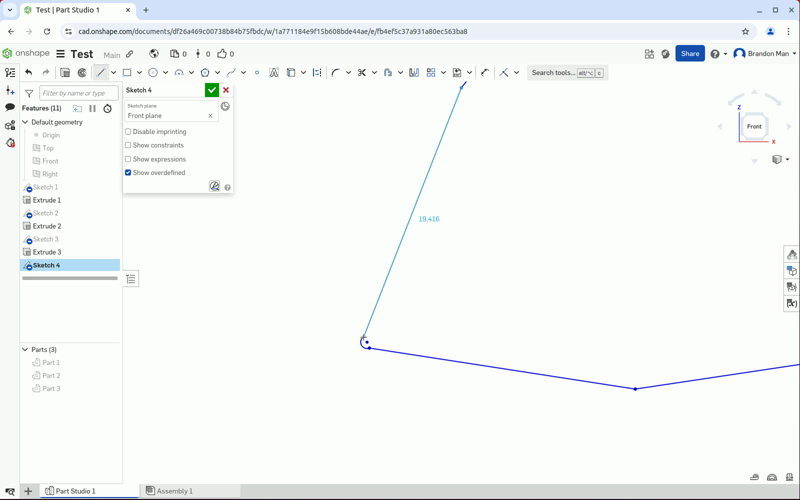
scroll(6)
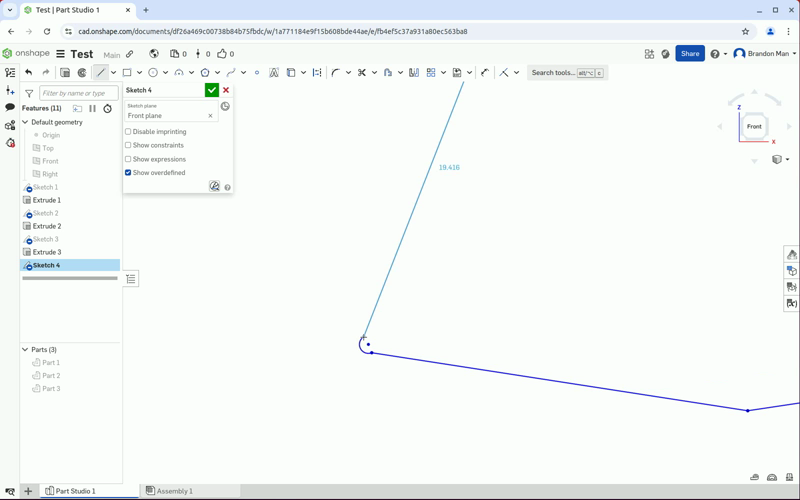
scroll(6)
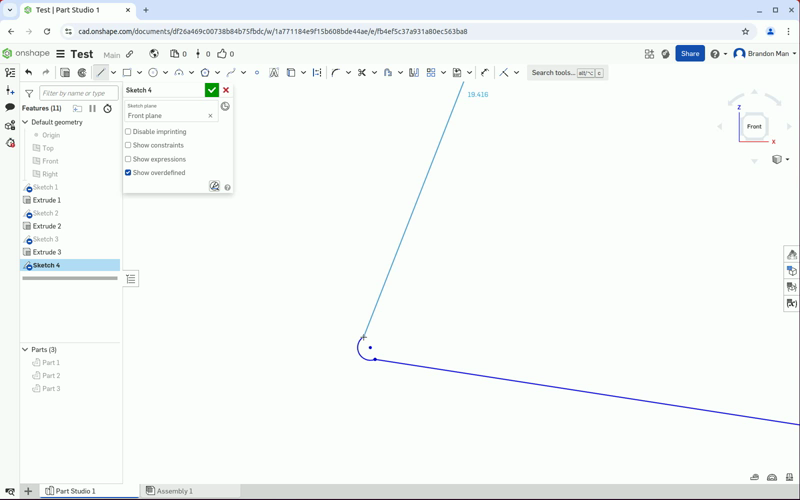
scroll(6)
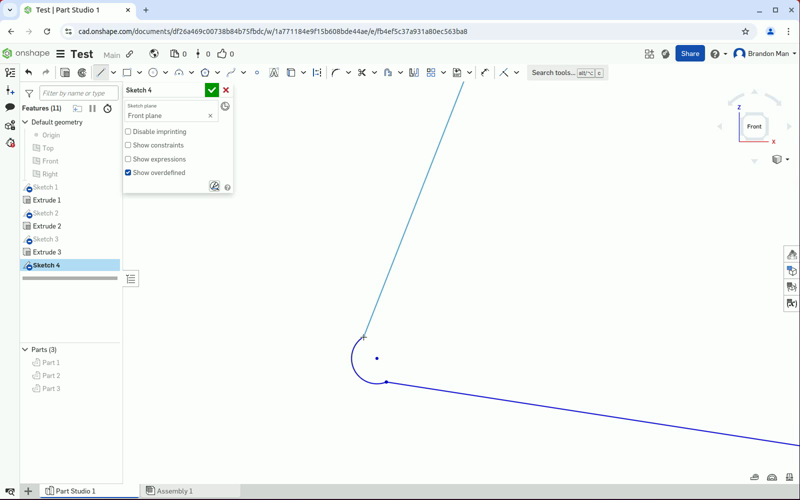
key_up(shift)
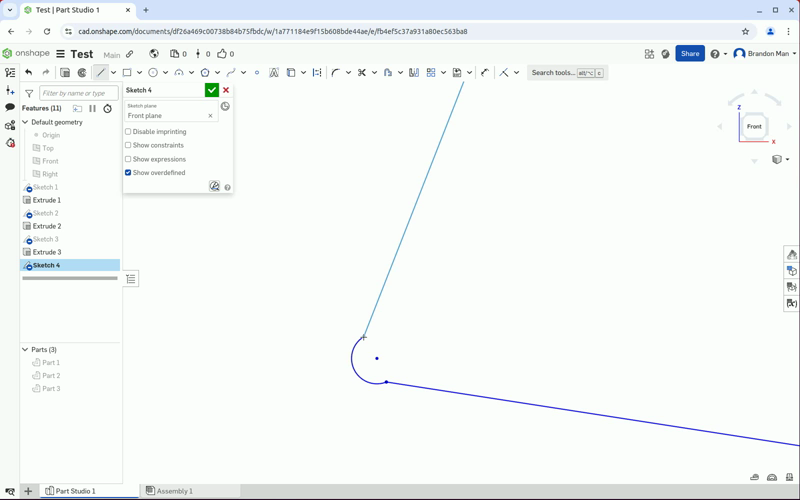
click(363, 336)
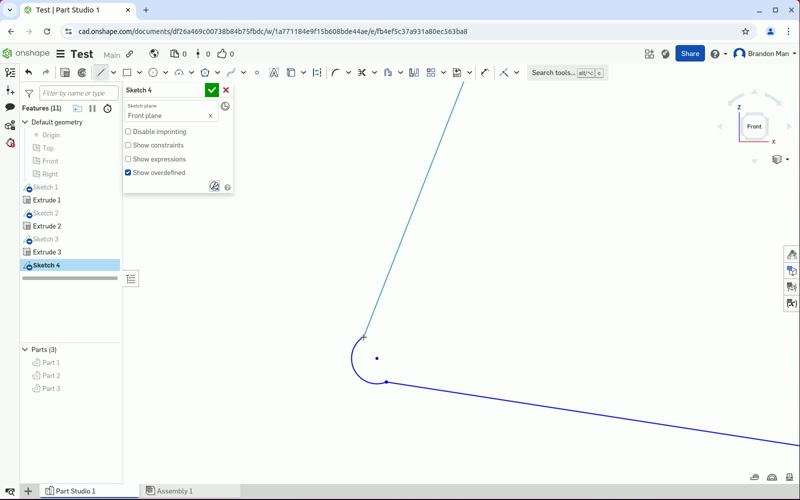
scroll(-6)
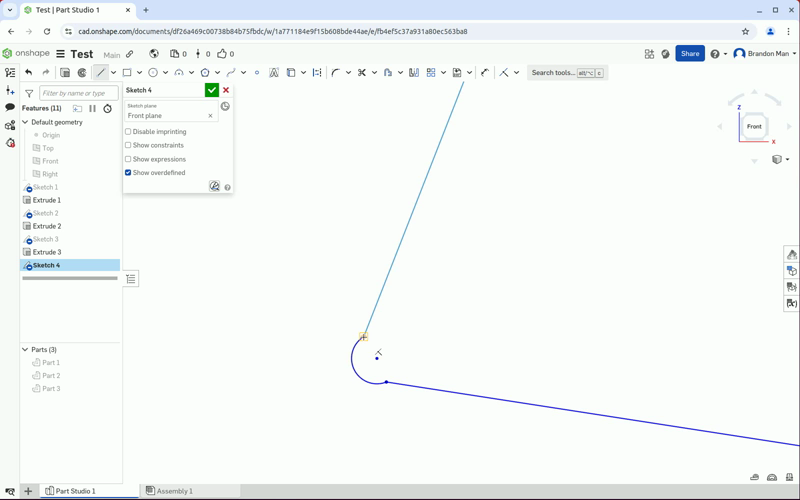
scroll(-6)
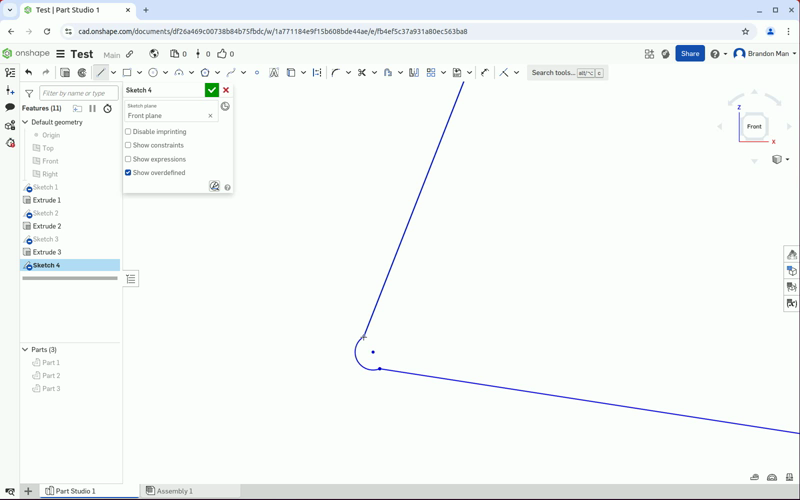
scroll(-6)
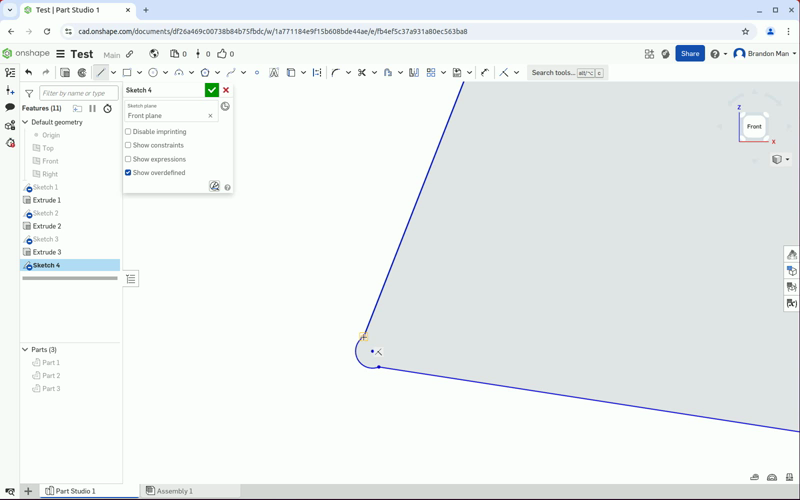
scroll(-6)
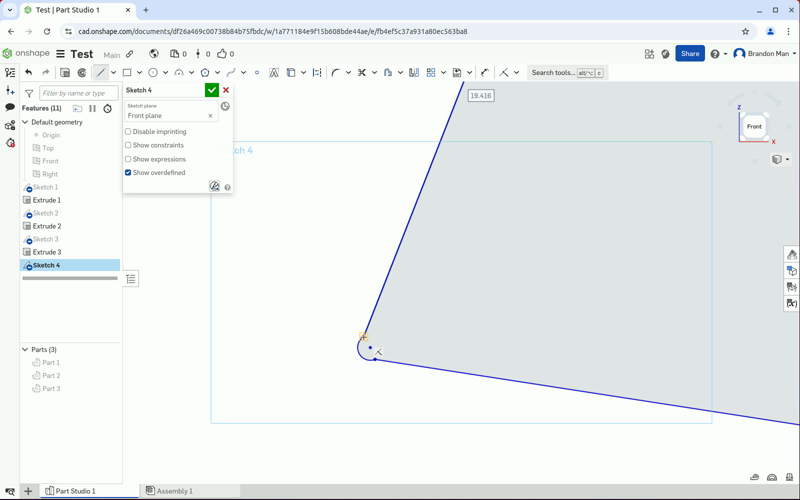
scroll(-6)
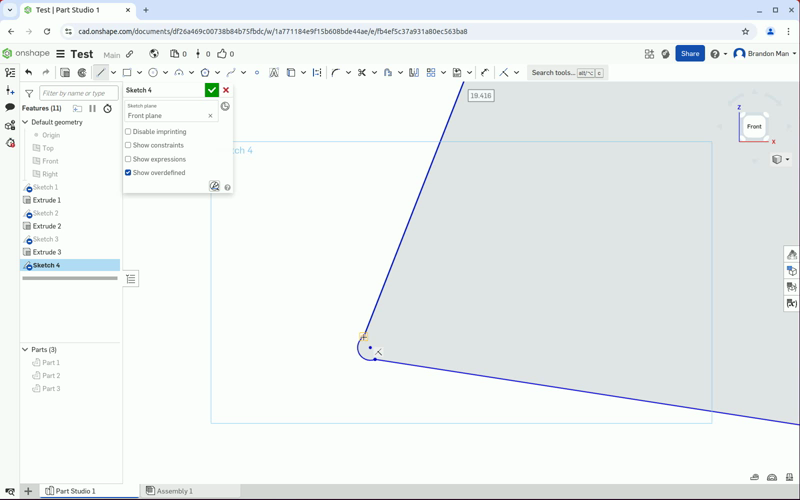
scroll(-6)
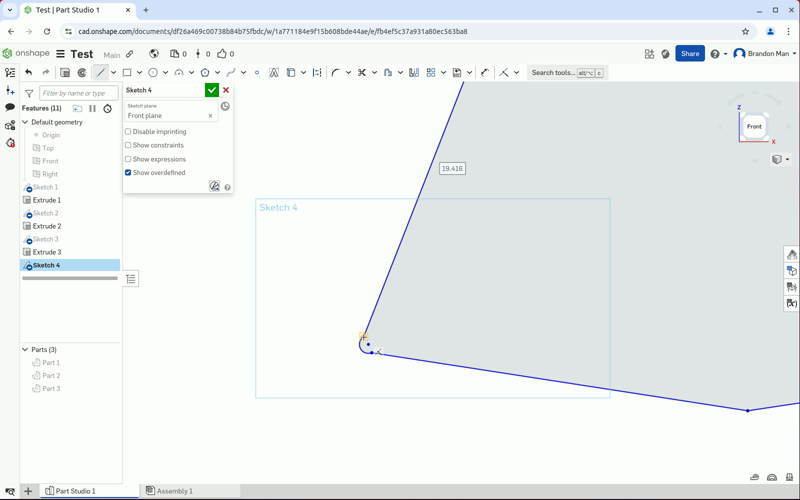
scroll(-6)
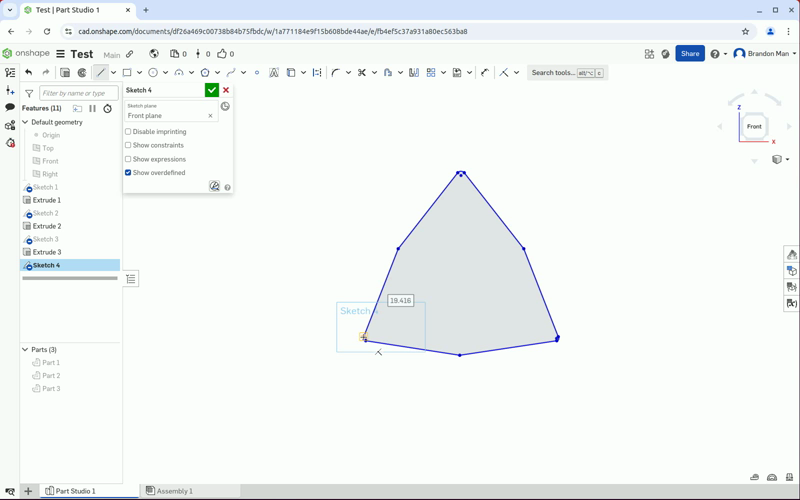
key(esc)
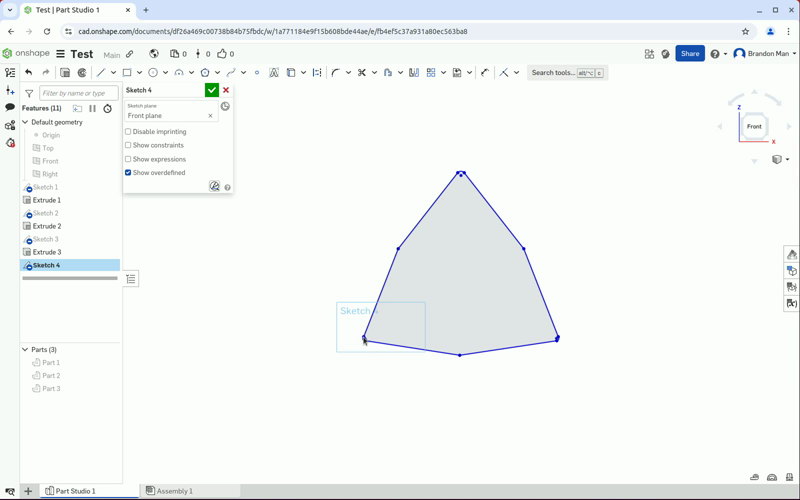
key(l)
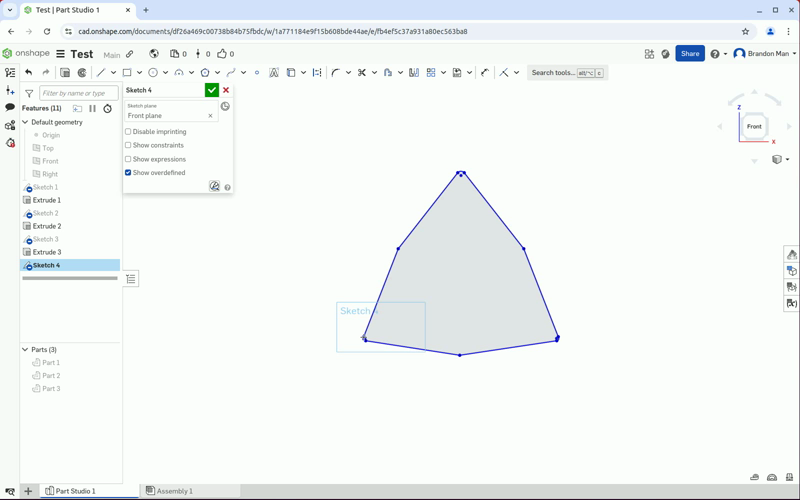
key_down(shift)
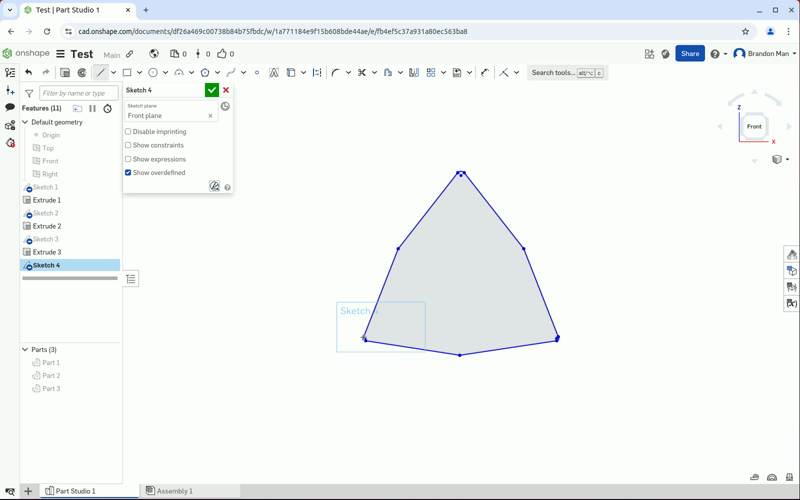
mouse_move(365, 338)
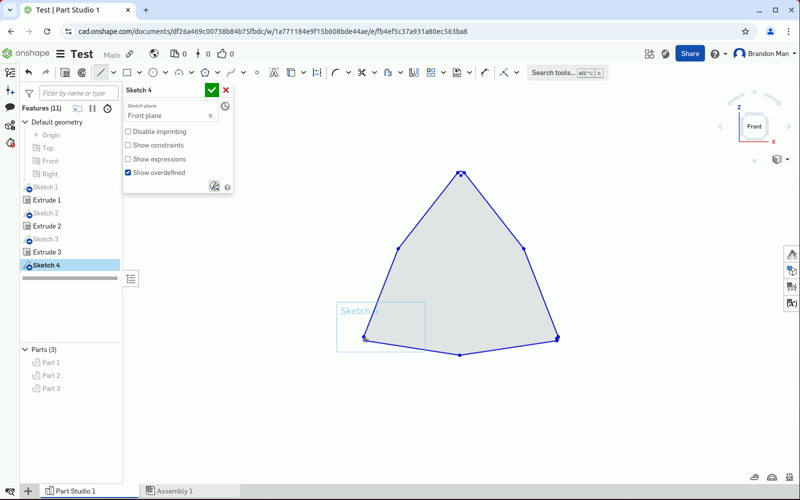
scroll(6)
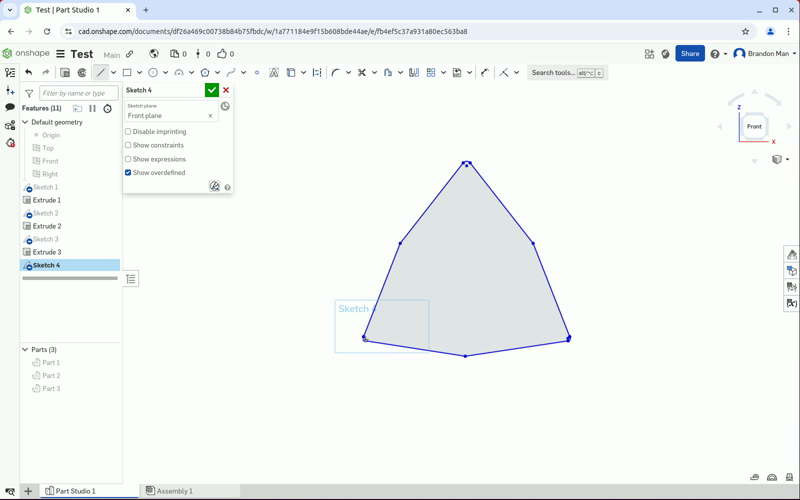
scroll(6)
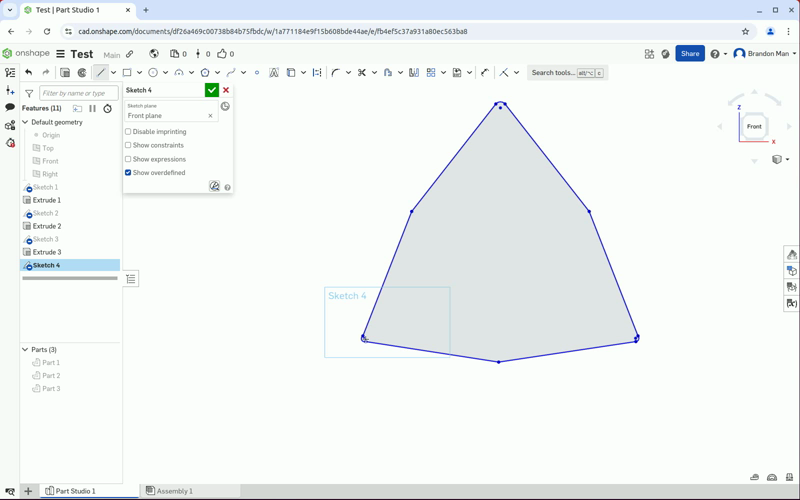
scroll(6)
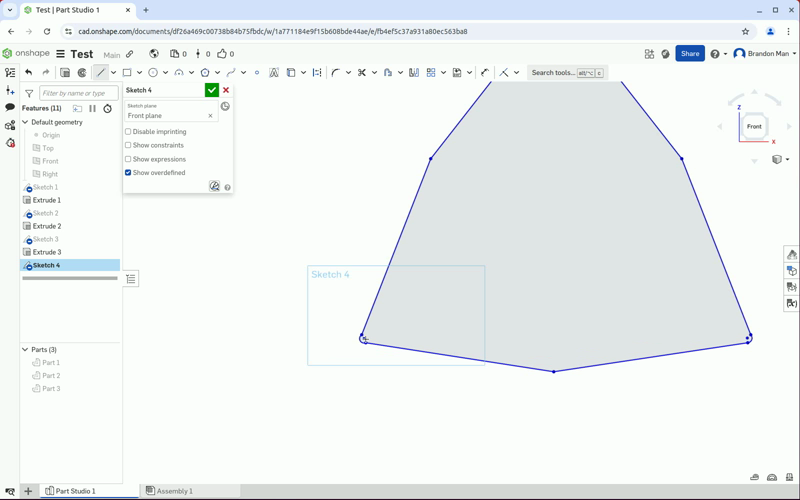
scroll(6)
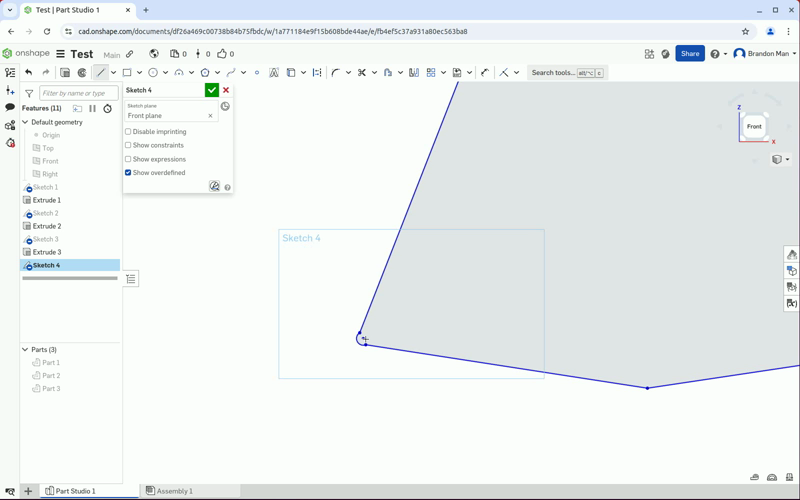
scroll(6)
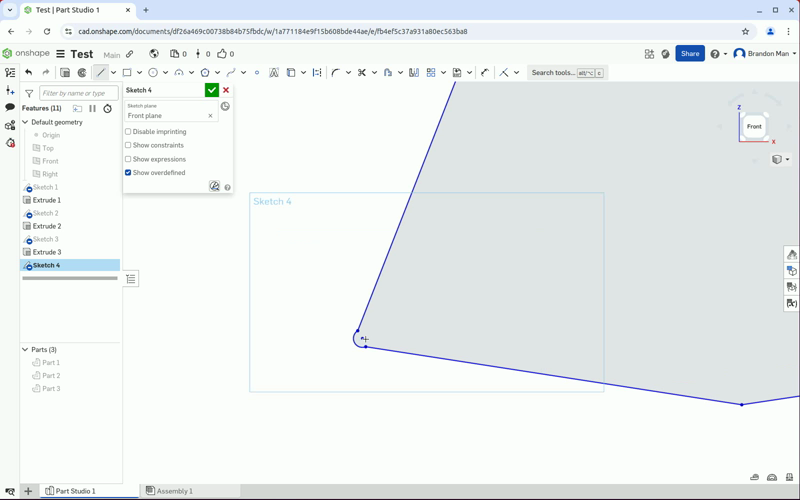
scroll(6)
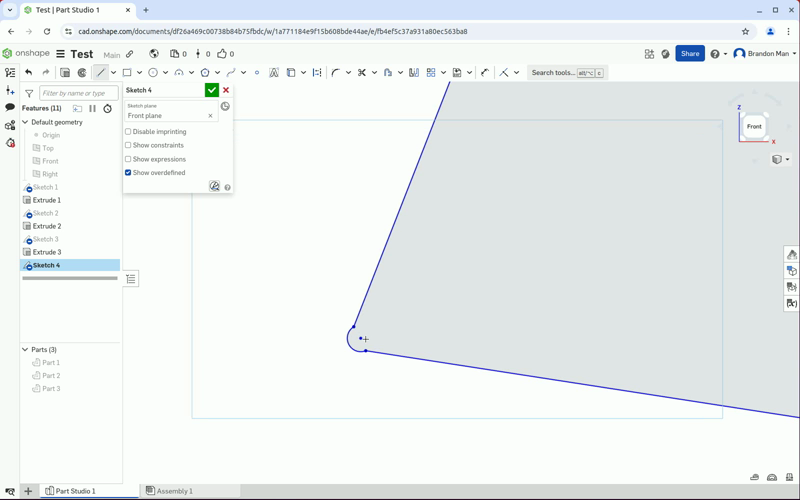
scroll(6)
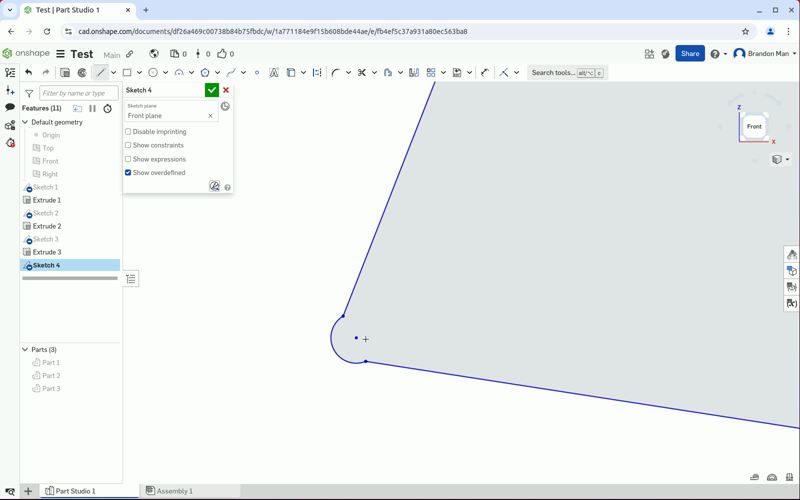
click(365, 338)
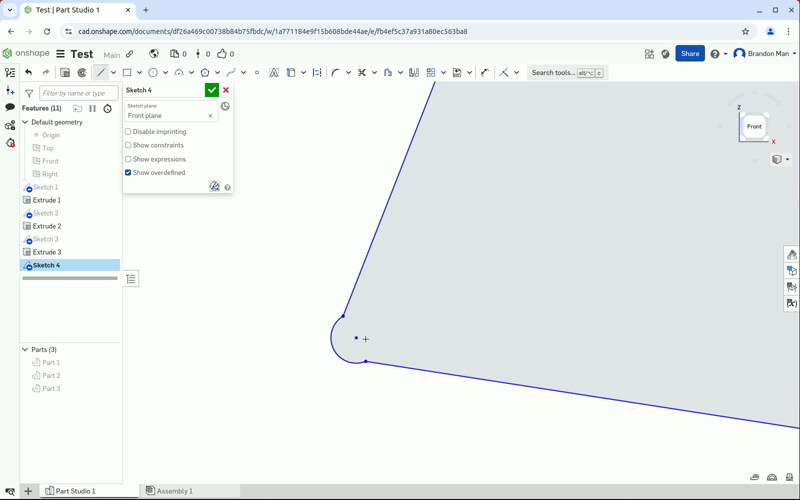
scroll(-6)
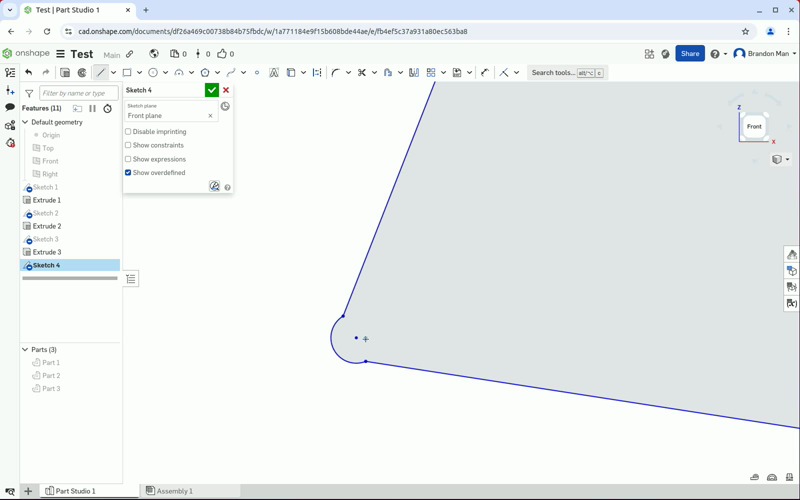
scroll(-6)
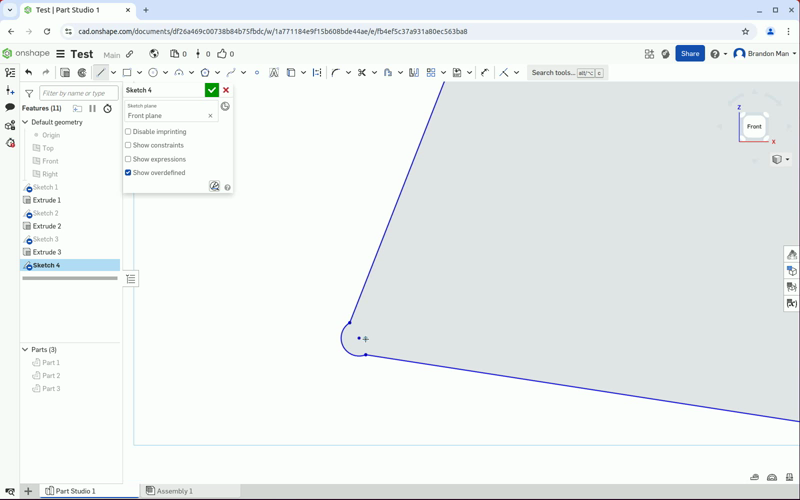
scroll(-6)
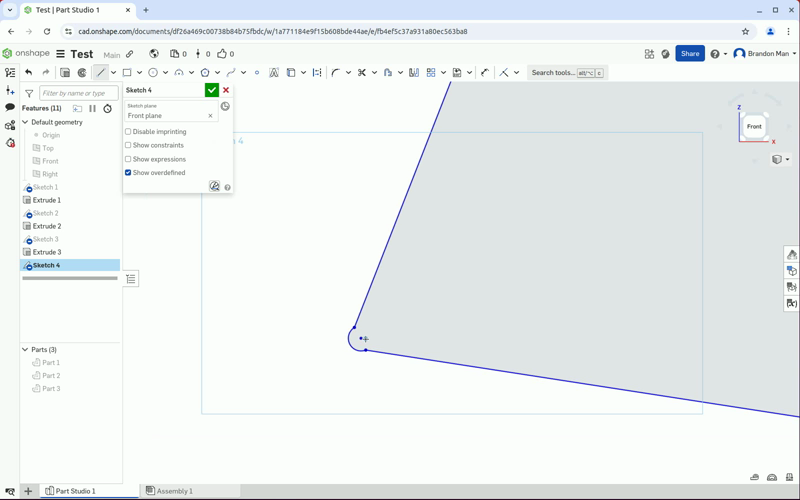
scroll(-6)
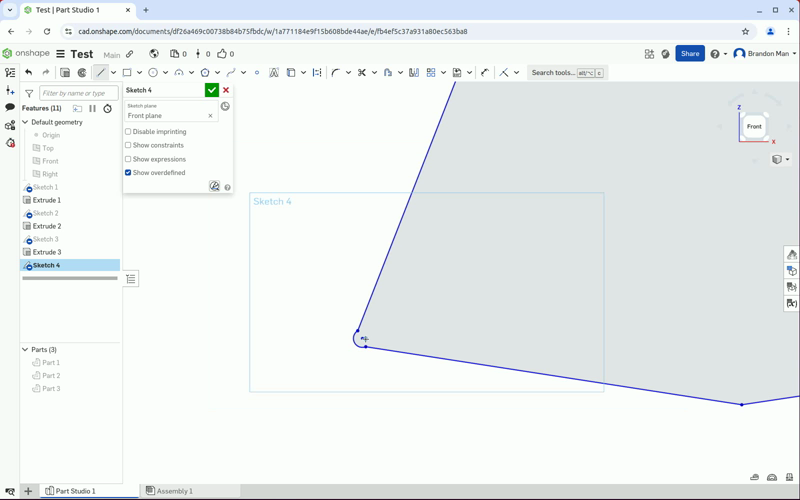
scroll(-6)
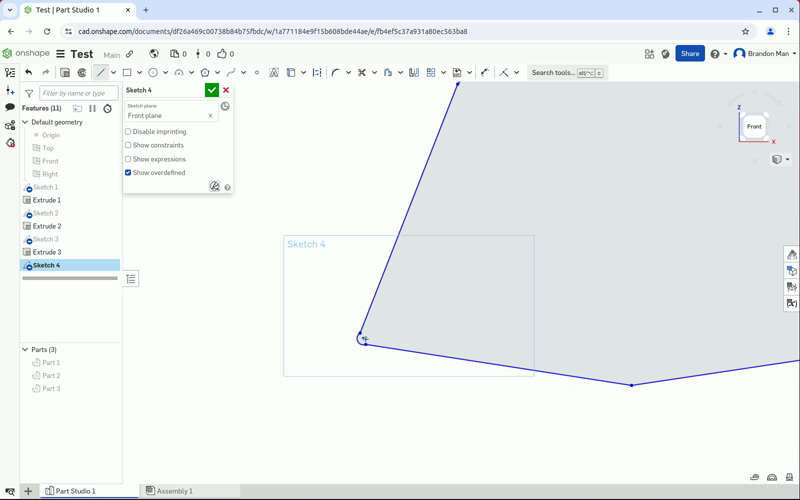
scroll(-6)
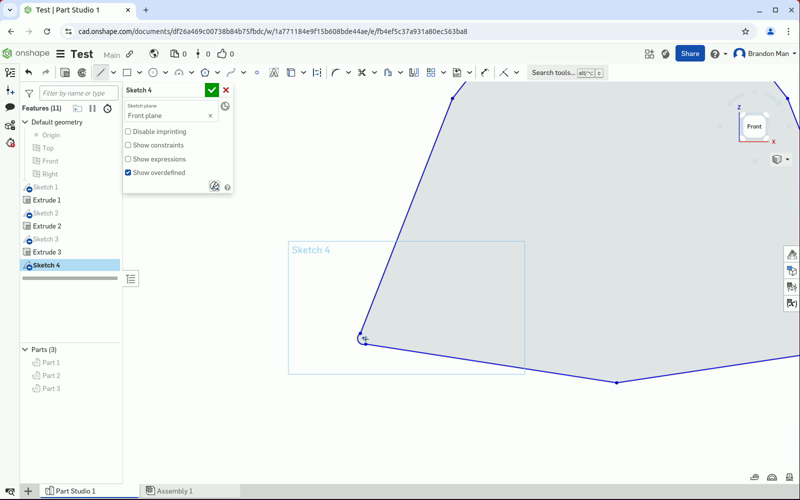
scroll(-6)
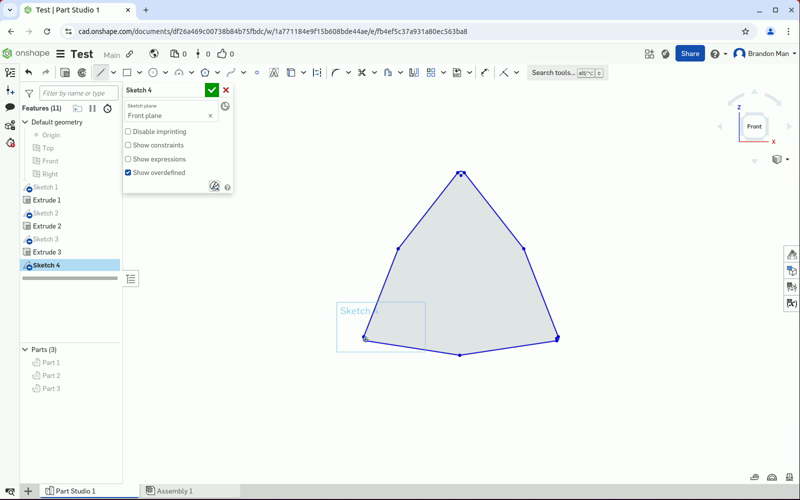
key_up(shift)
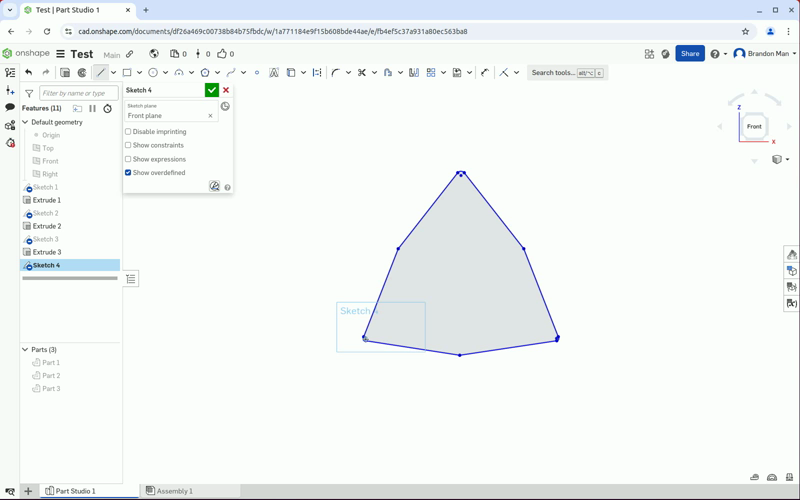
key_down(shift)
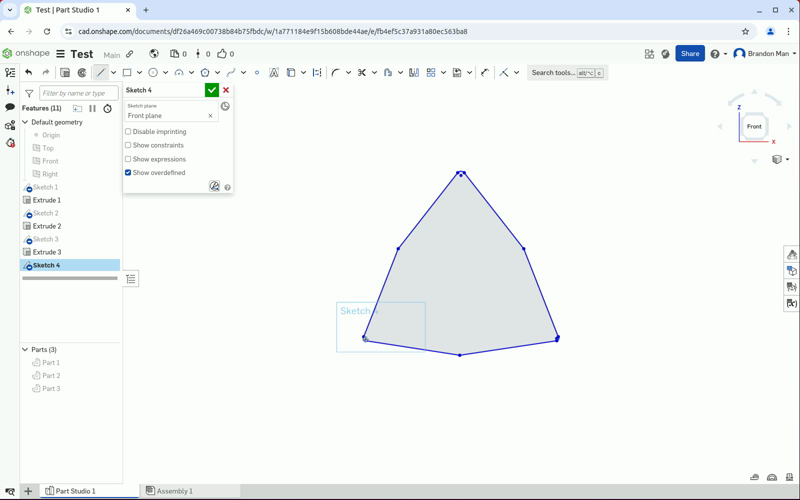
mouse_move(459, 351)
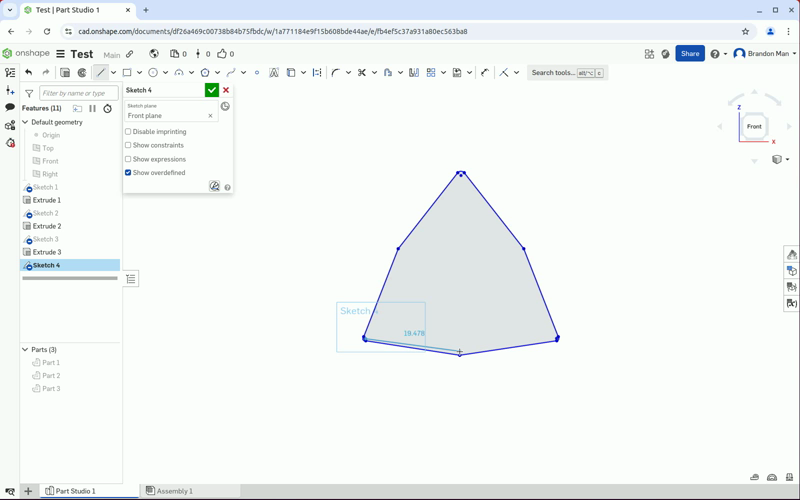
scroll(6)
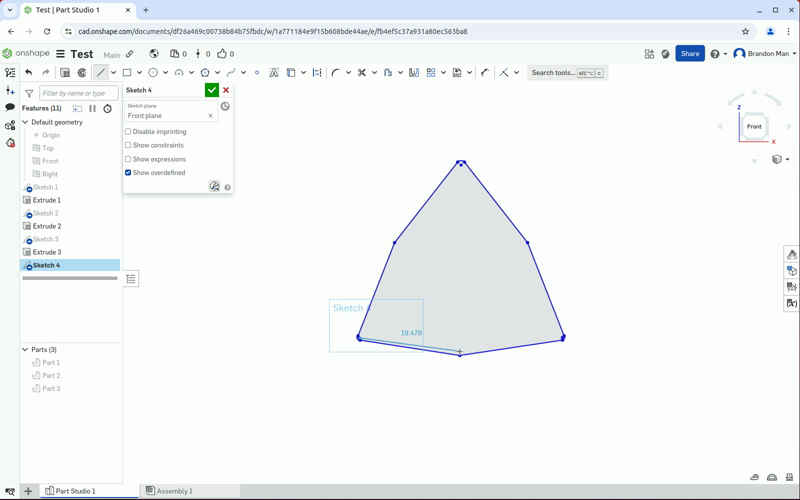
scroll(6)
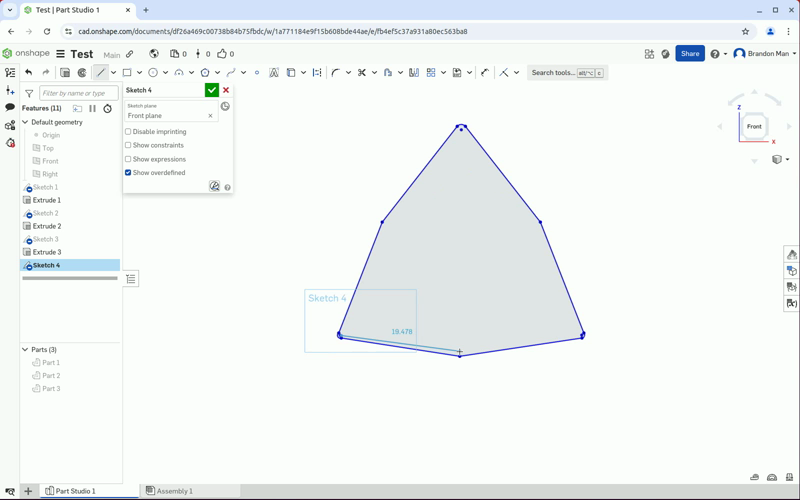
scroll(6)
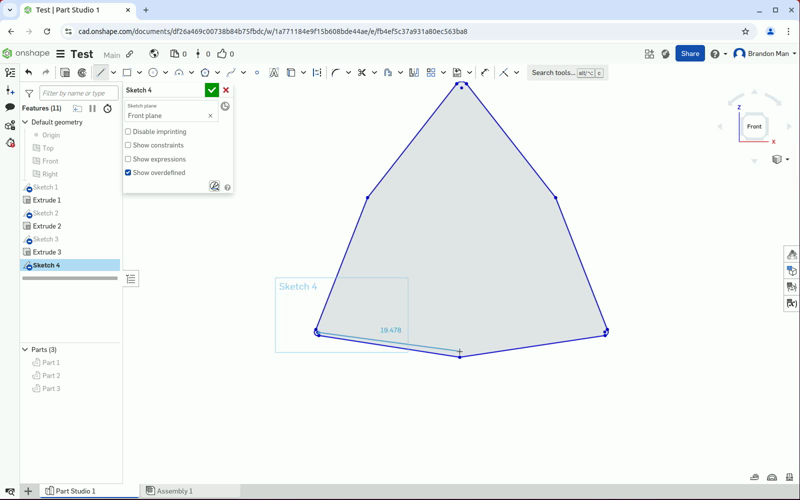
scroll(6)
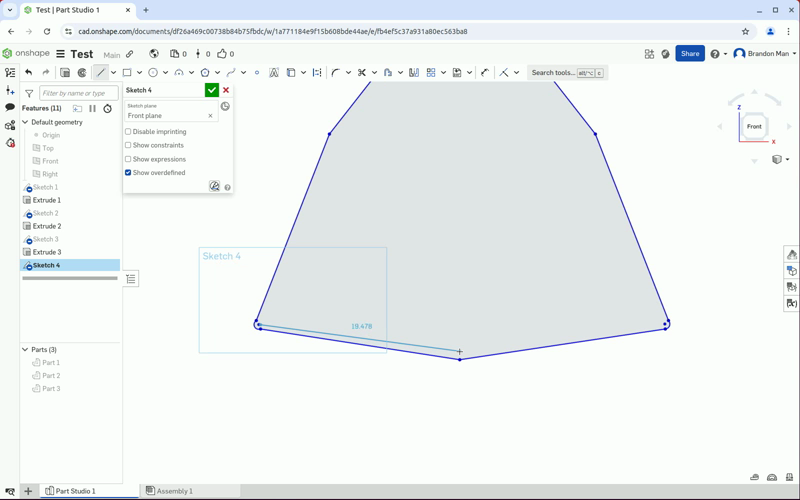
scroll(6)
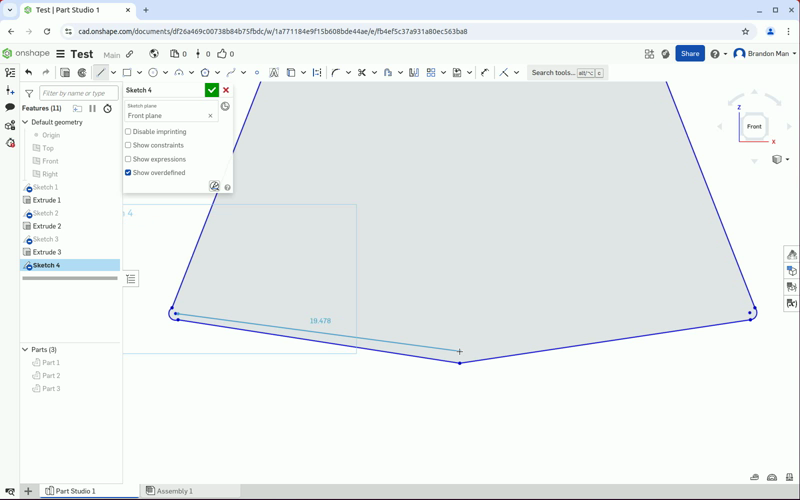
scroll(6)
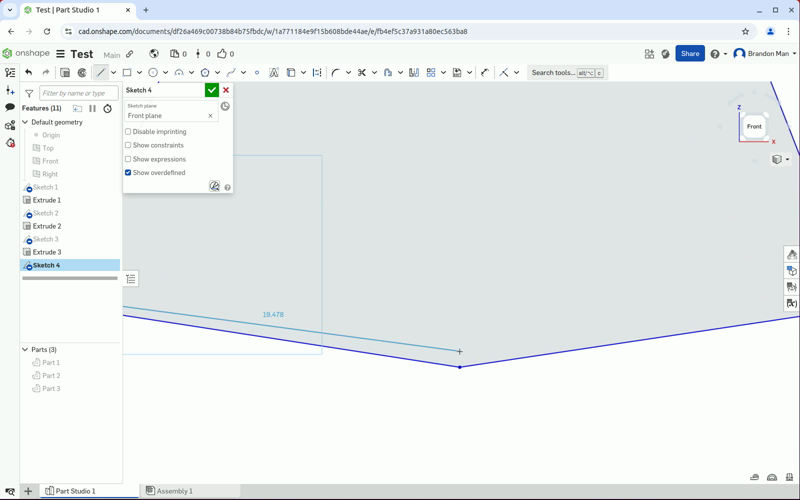
scroll(6)
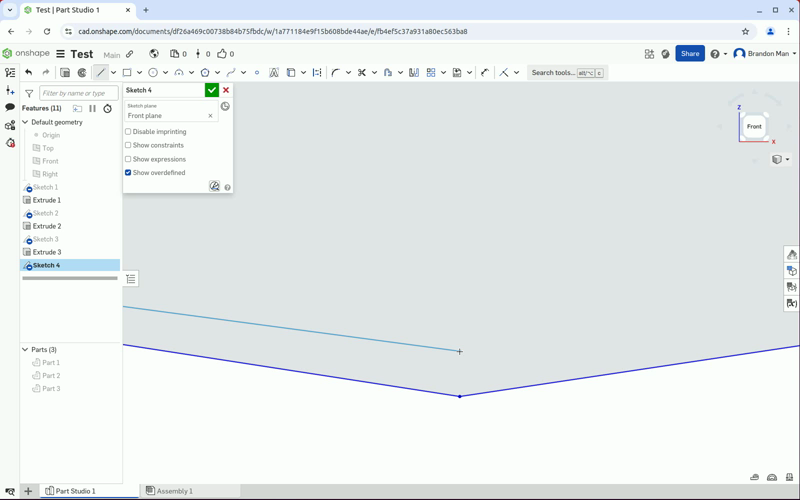
click(459, 351)
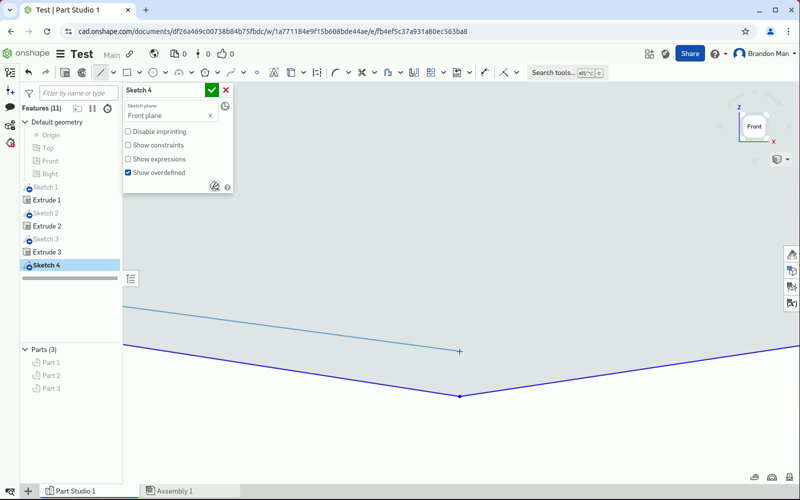
scroll(-6)
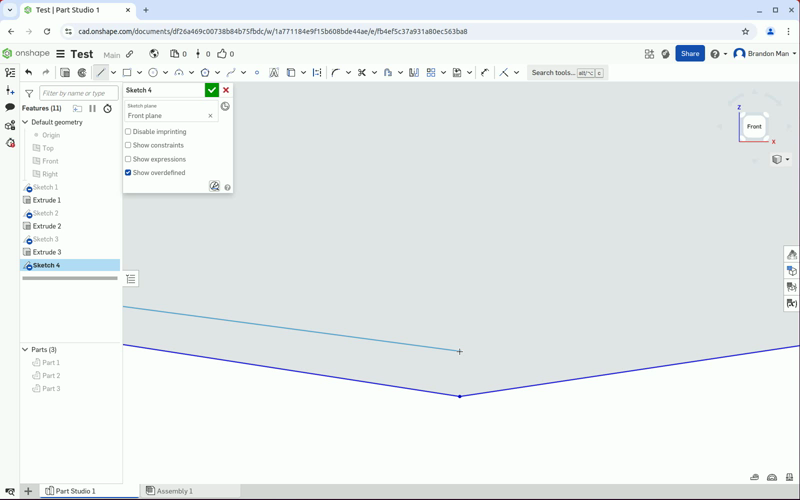
scroll(-6)
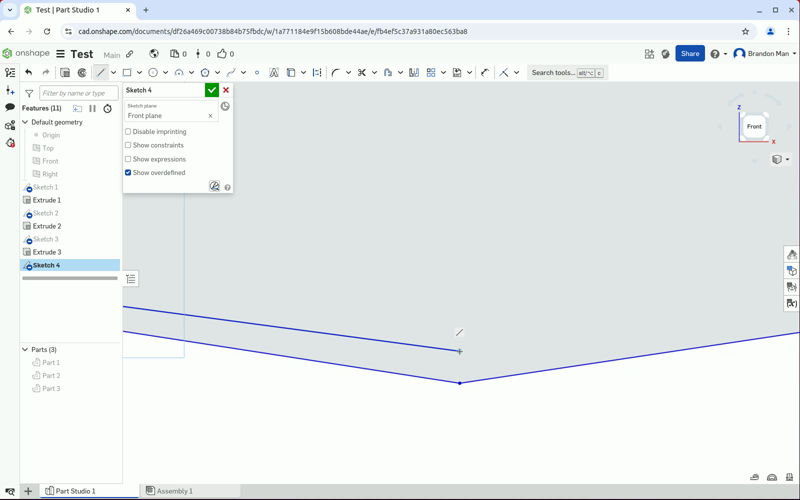
scroll(-6)
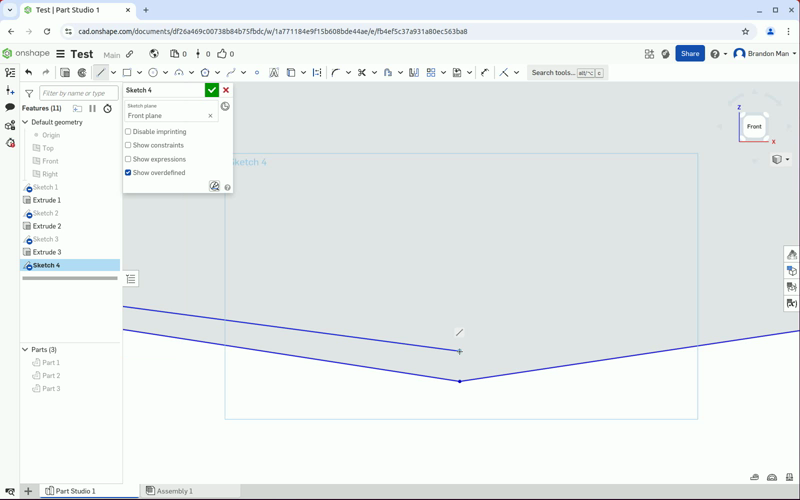
scroll(-6)
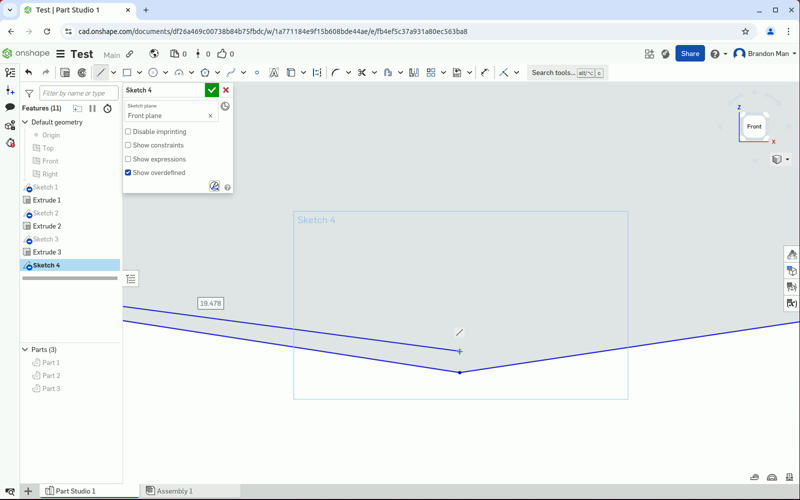
scroll(-6)
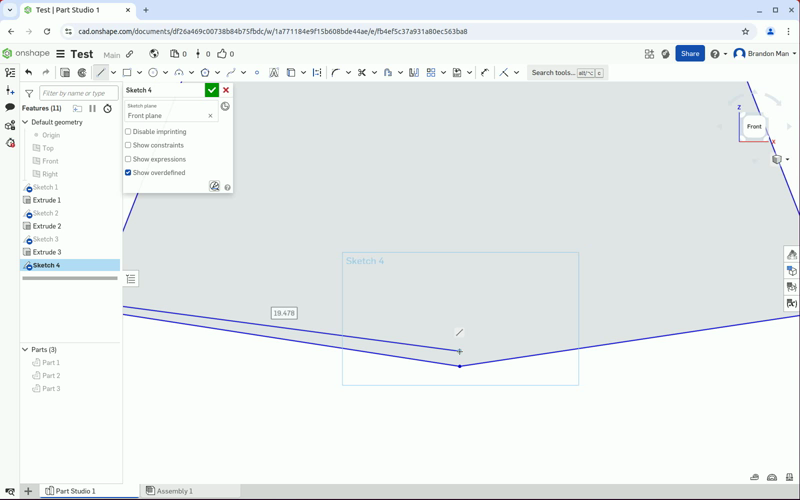
scroll(-6)
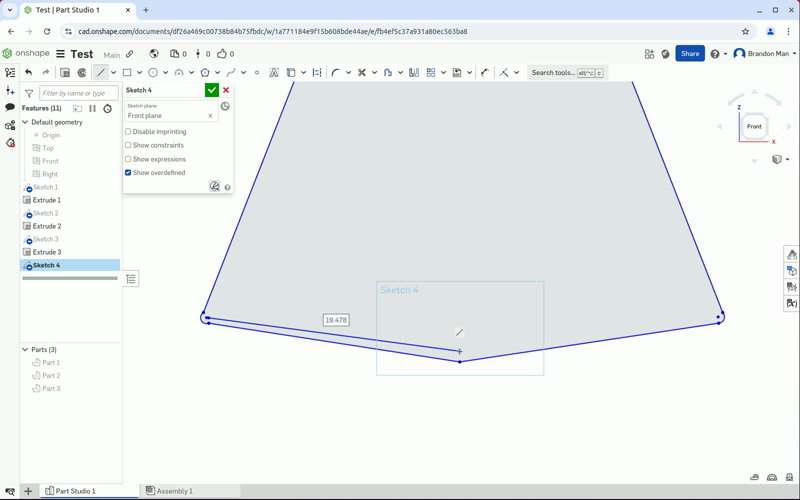
scroll(-6)
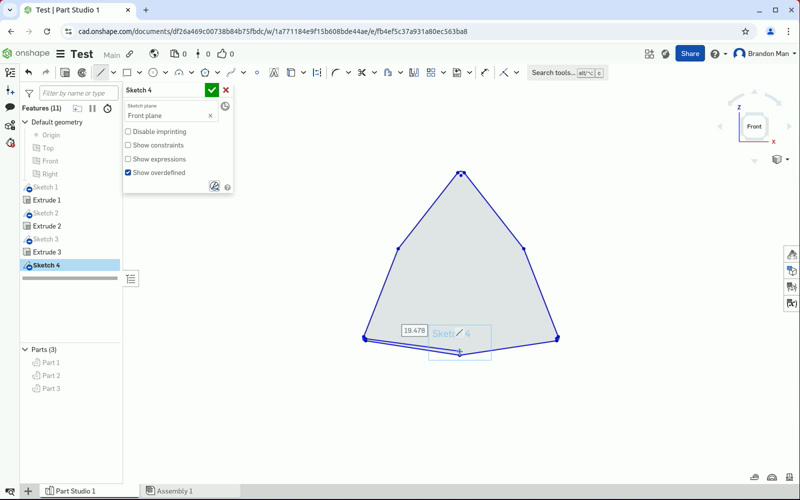
key_up(shift)
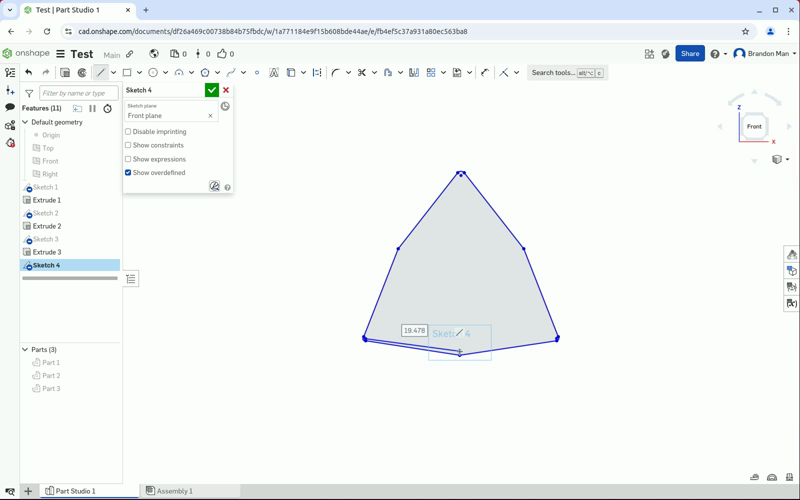
key_down(shift)
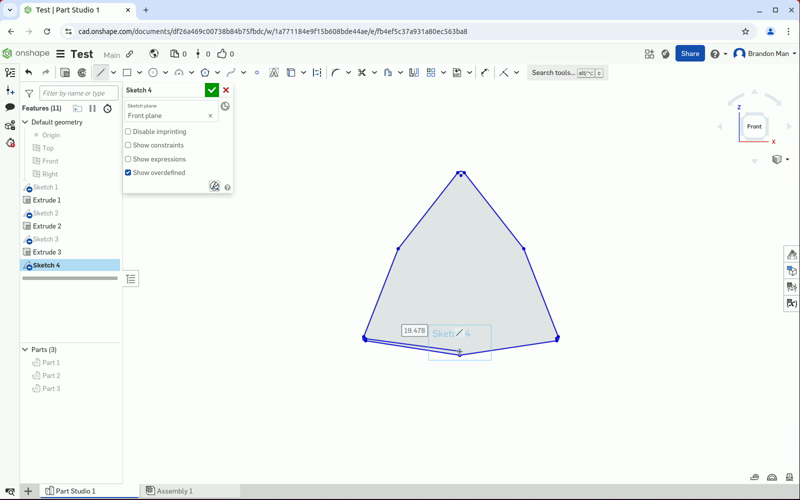
mouse_move(554, 338)
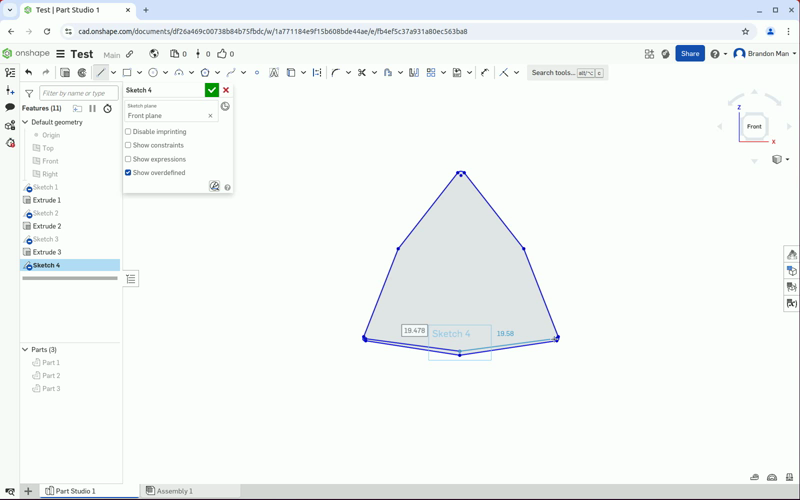
scroll(6)
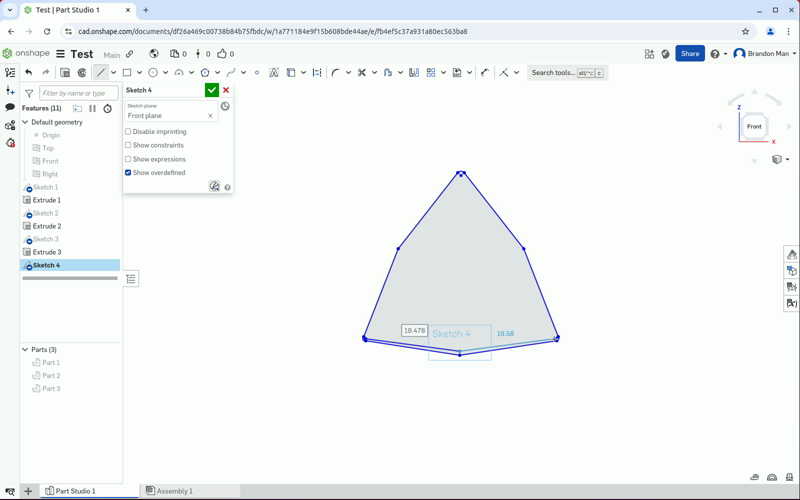
scroll(6)
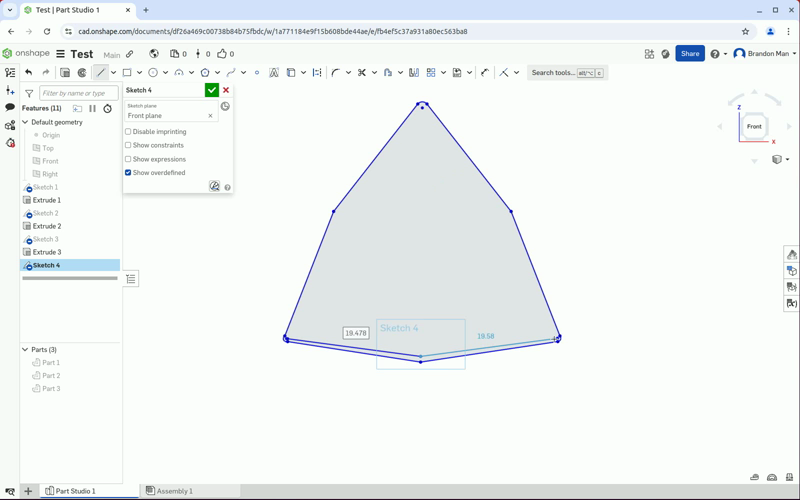
scroll(6)
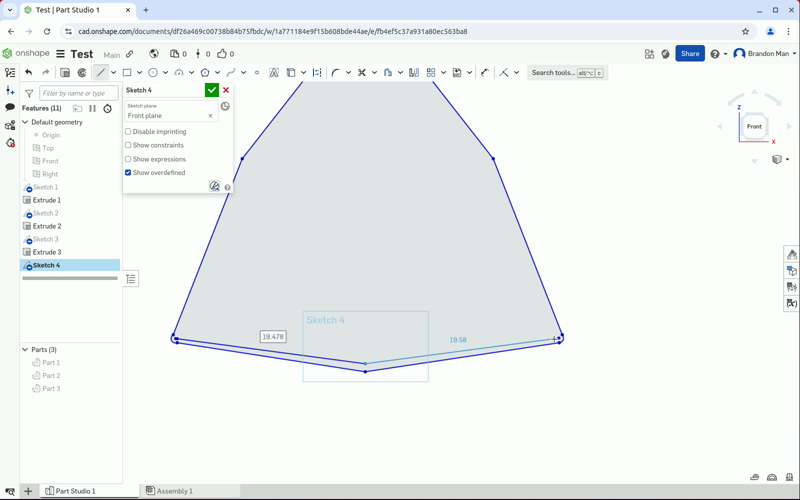
scroll(6)
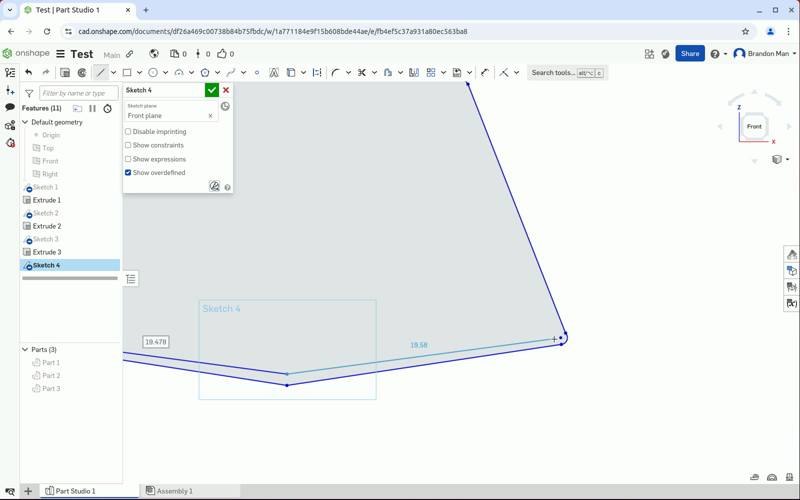
scroll(6)
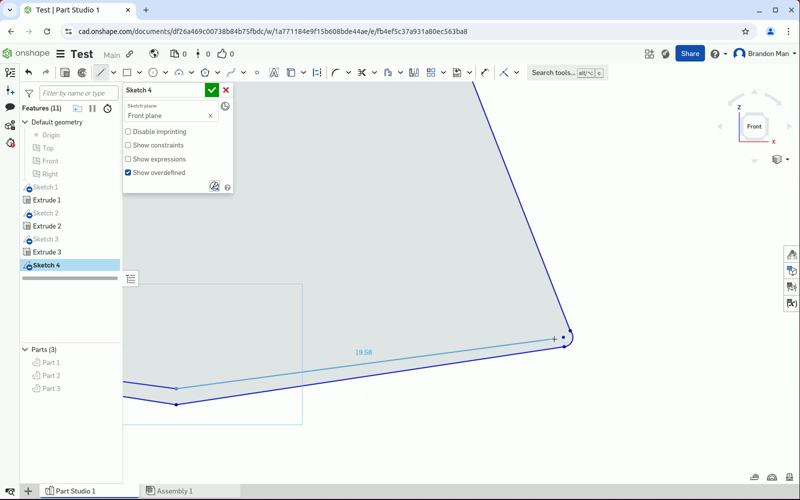
scroll(6)
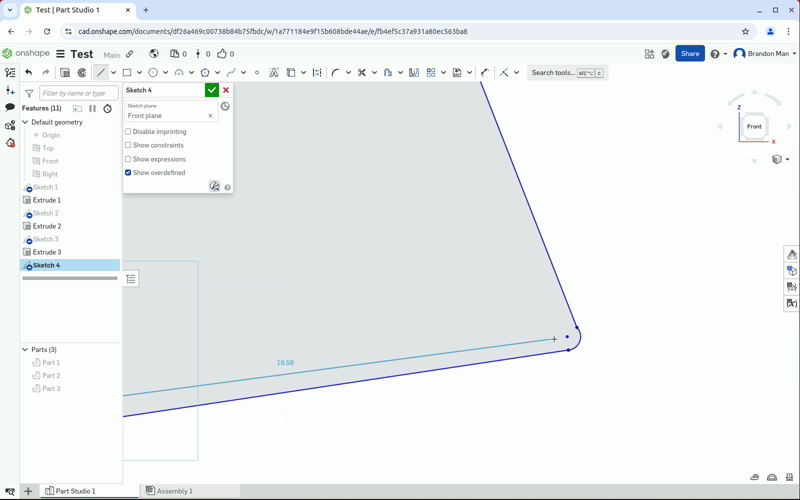
scroll(6)
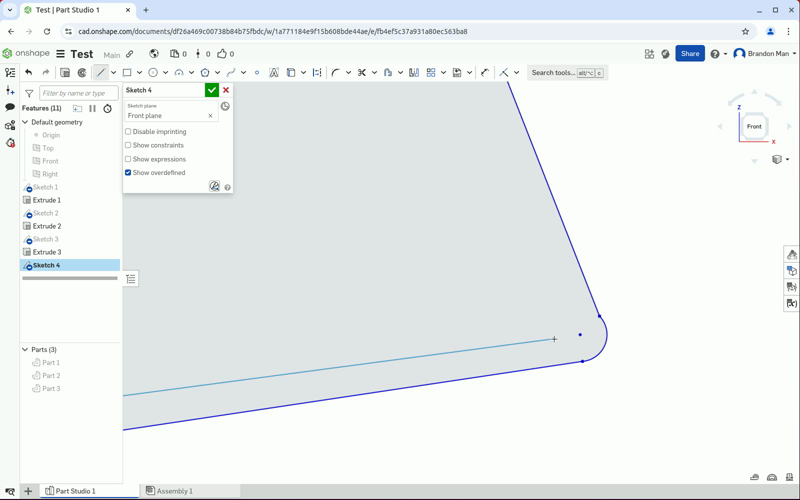
click(554, 338)
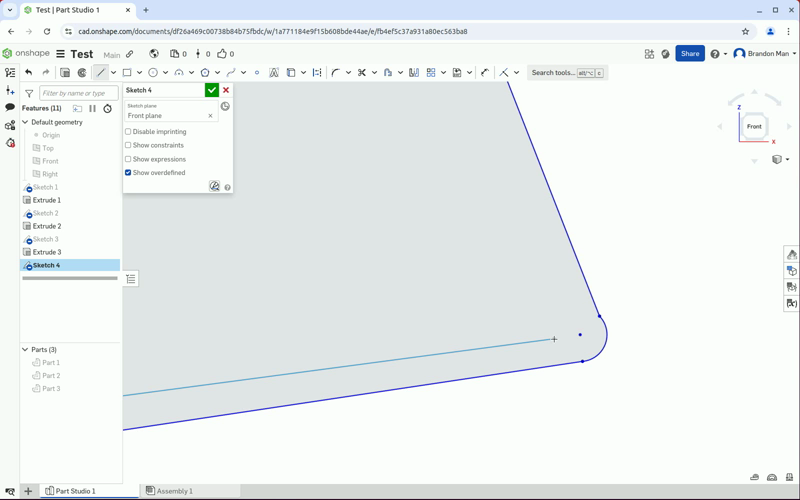
scroll(-6)
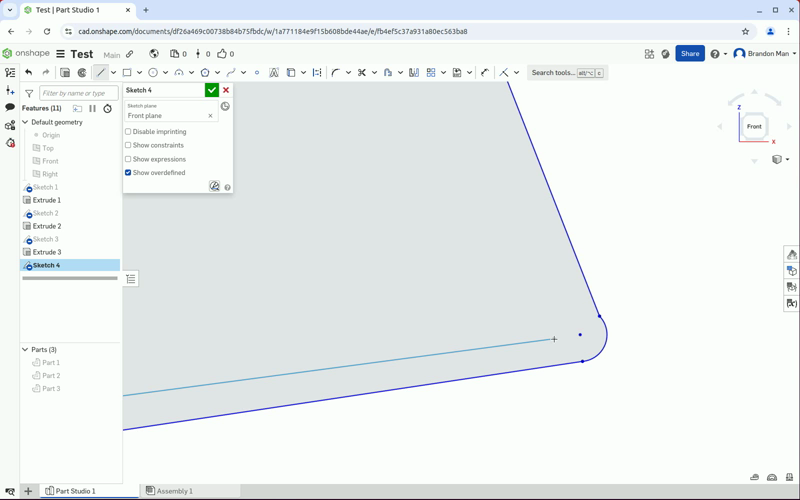
scroll(-6)
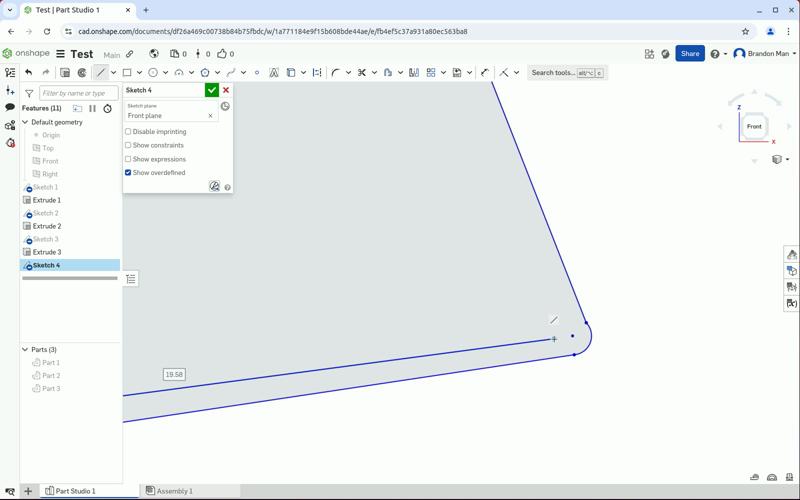
scroll(-6)
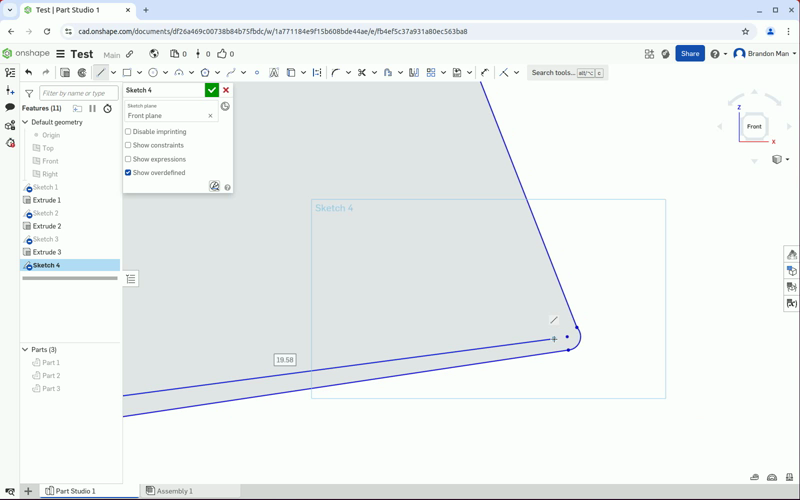
scroll(-6)
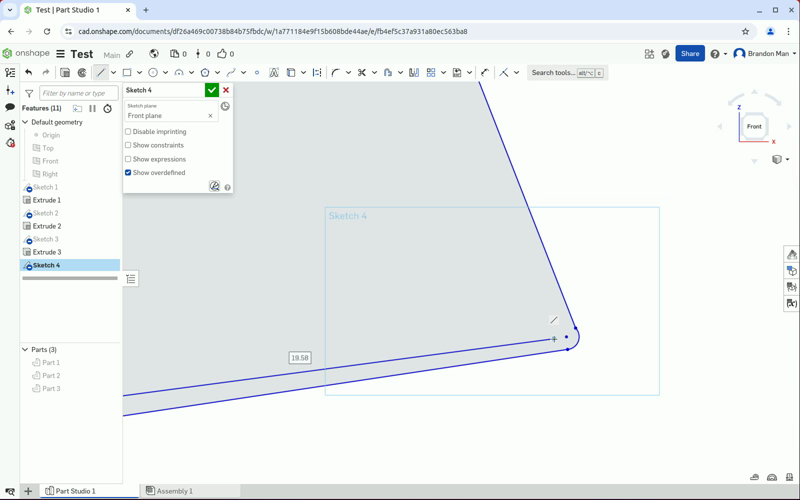
scroll(-6)
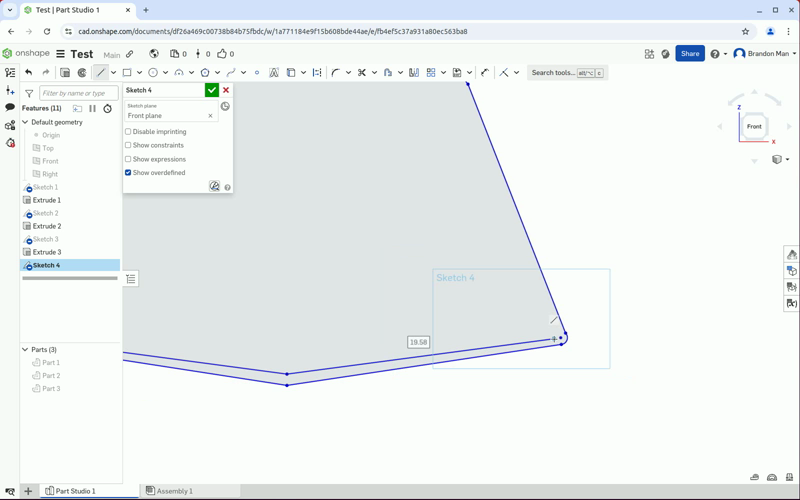
scroll(-6)
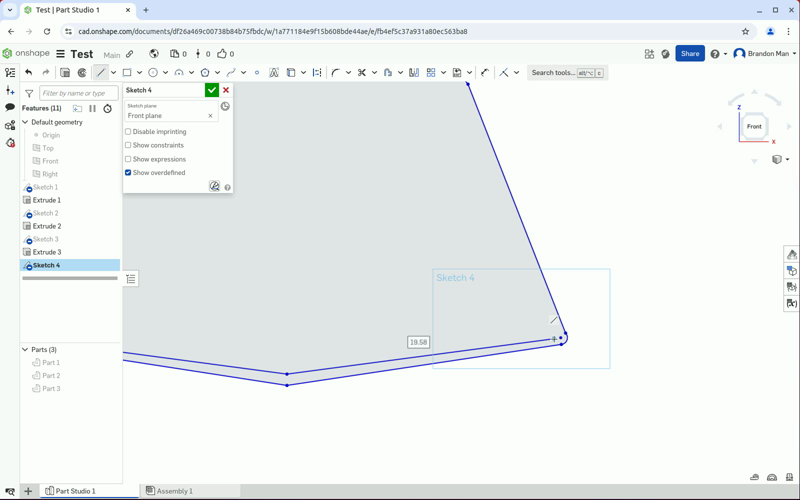
scroll(-6)
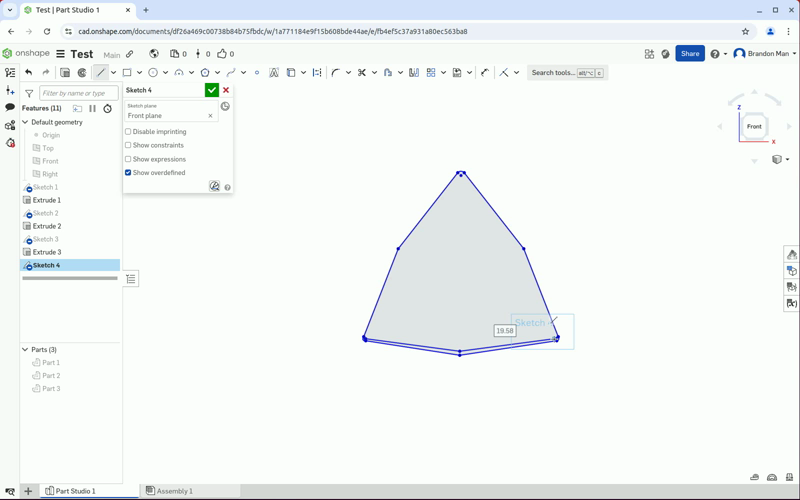
key_up(shift)
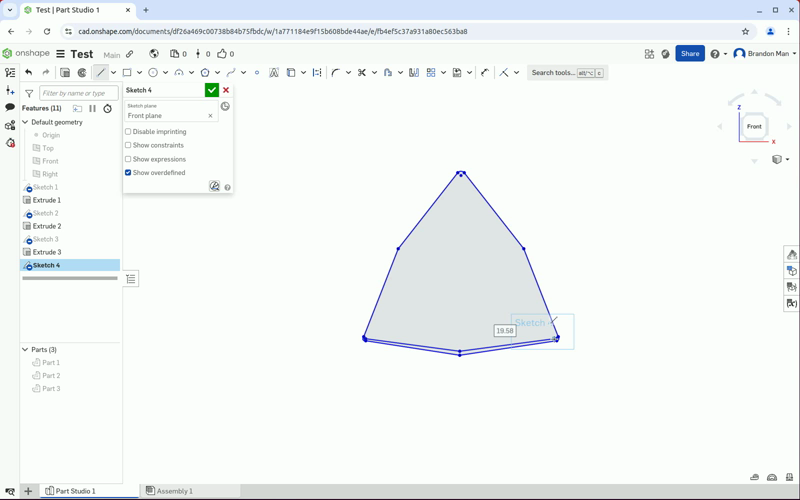
key_down(shift)
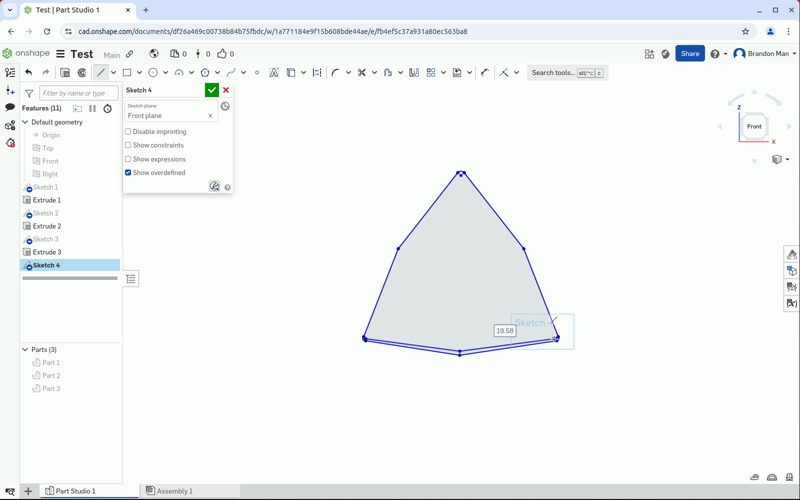
mouse_move(519, 248)
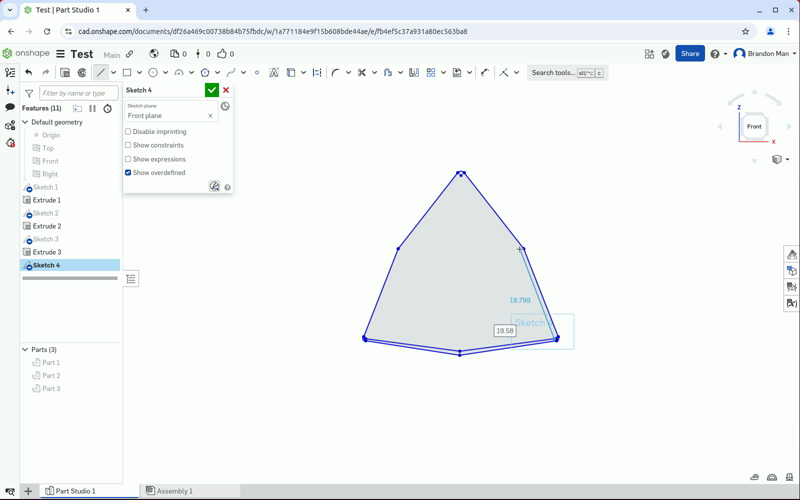
scroll(6)
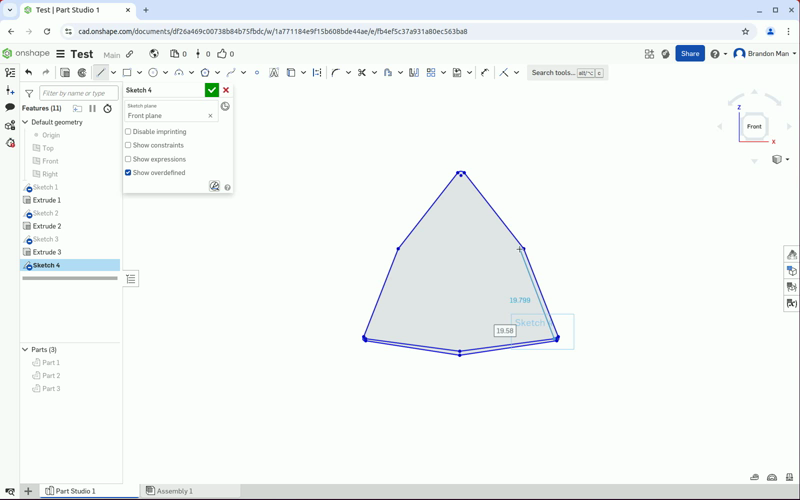
scroll(6)
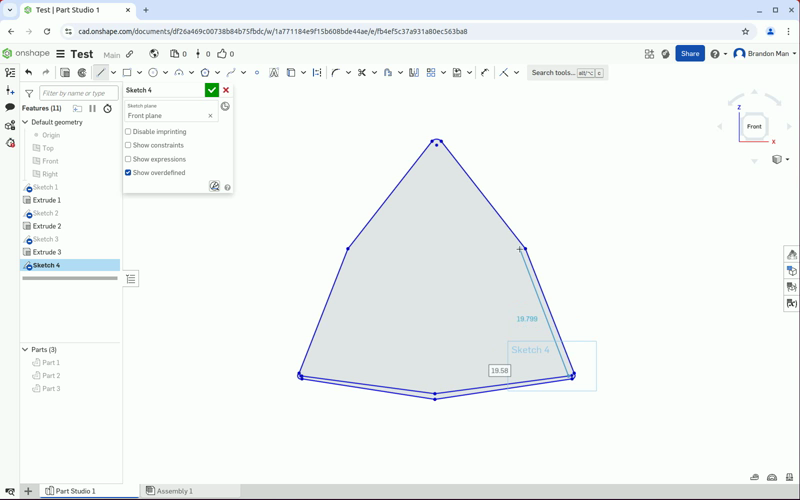
scroll(6)
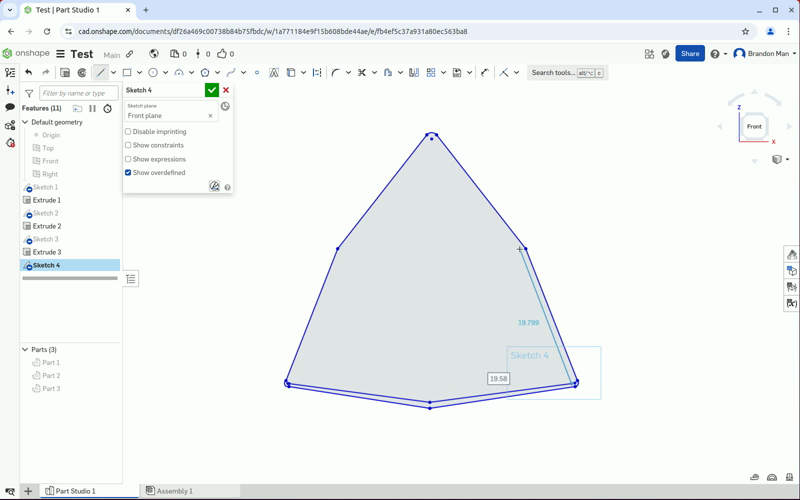
scroll(6)
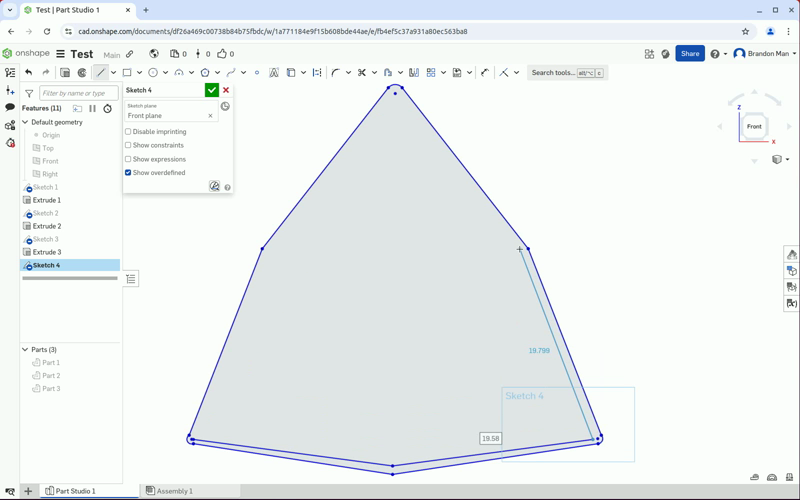
scroll(6)
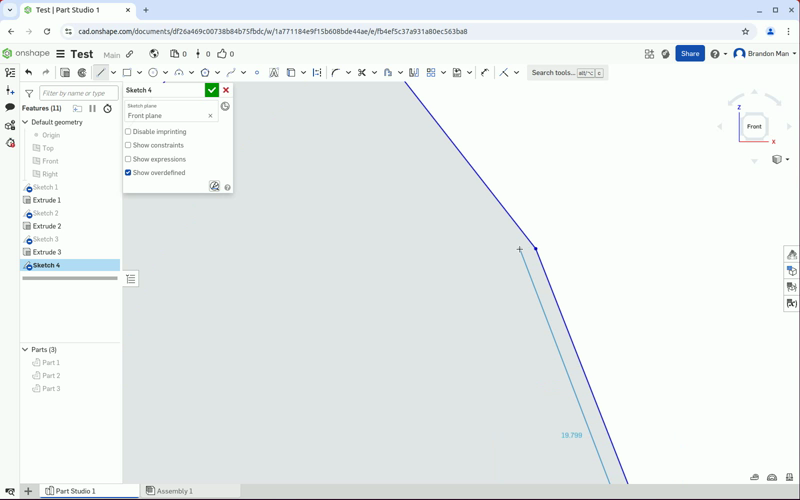
scroll(6)
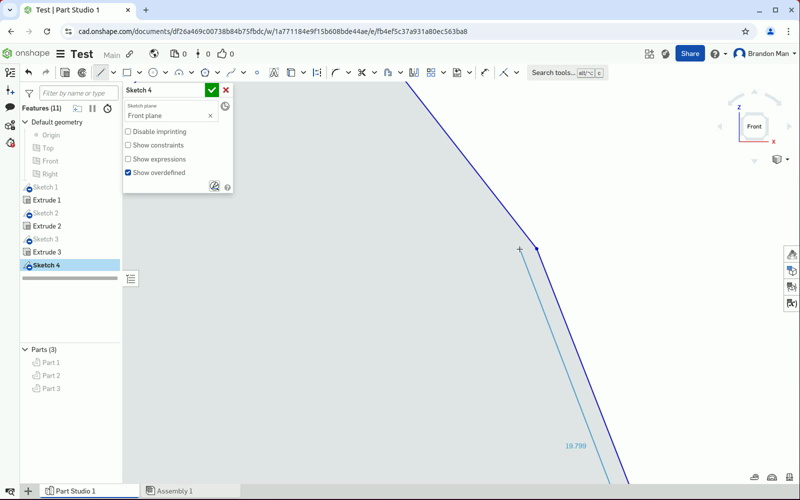
scroll(6)
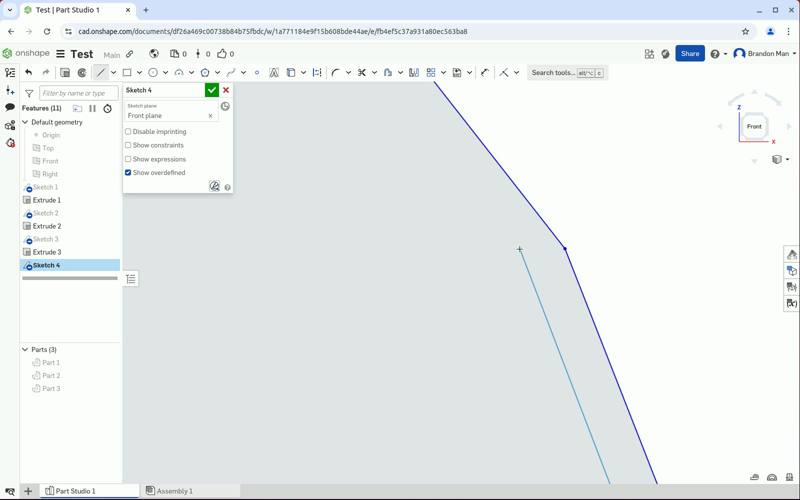
click(519, 248)
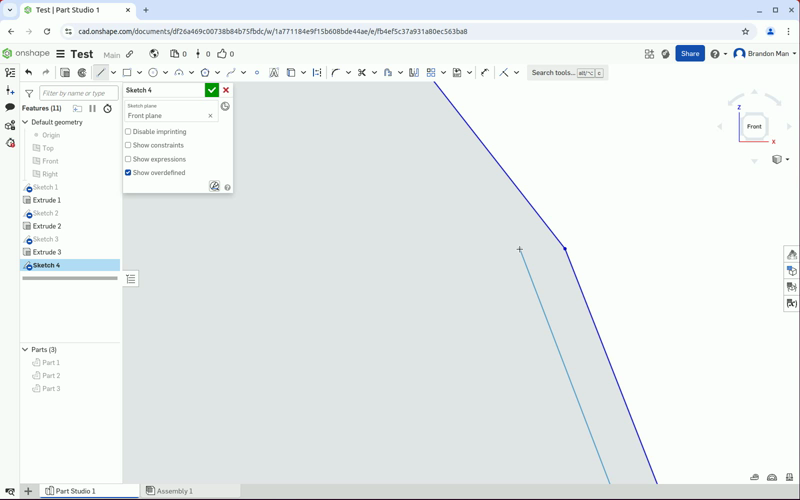
scroll(-6)
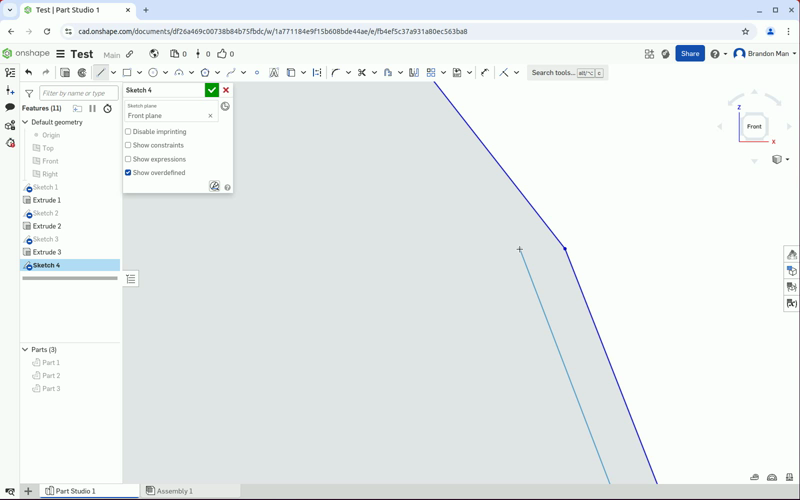
scroll(-6)
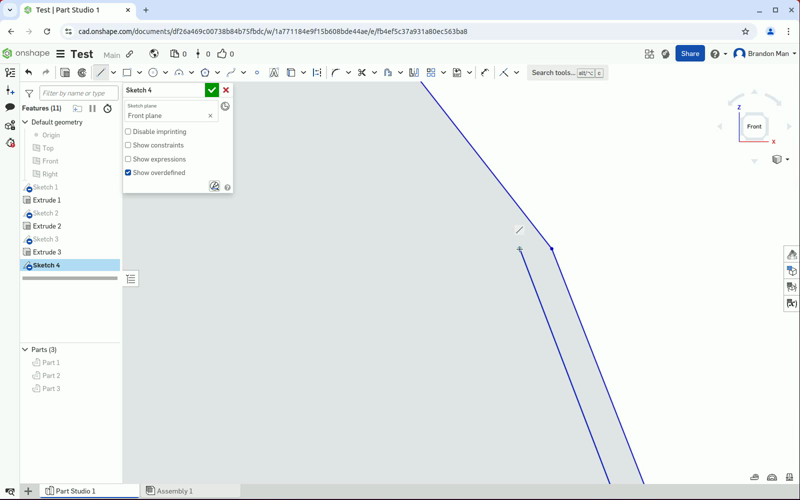
scroll(-6)
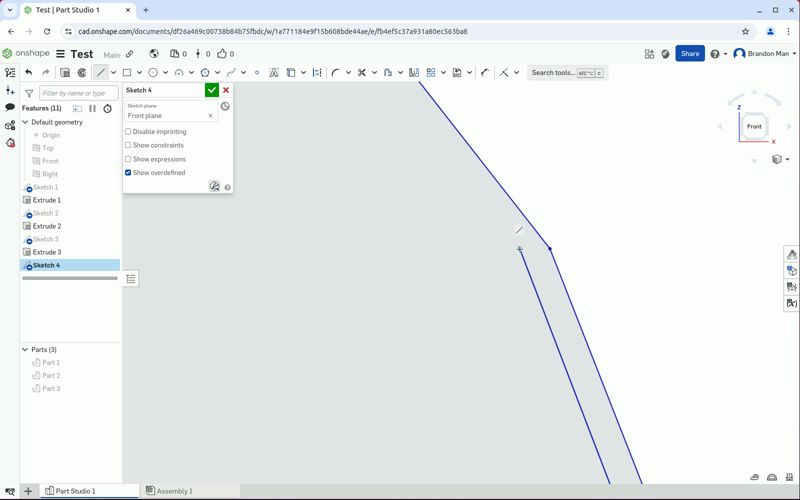
scroll(-6)
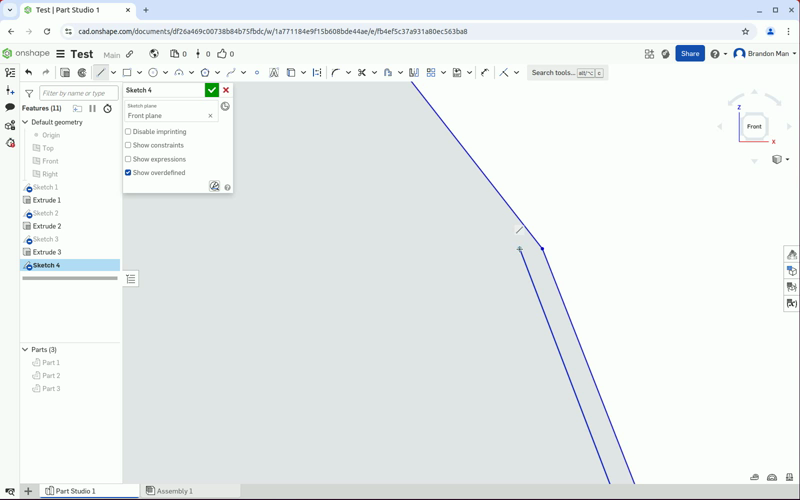
scroll(-6)
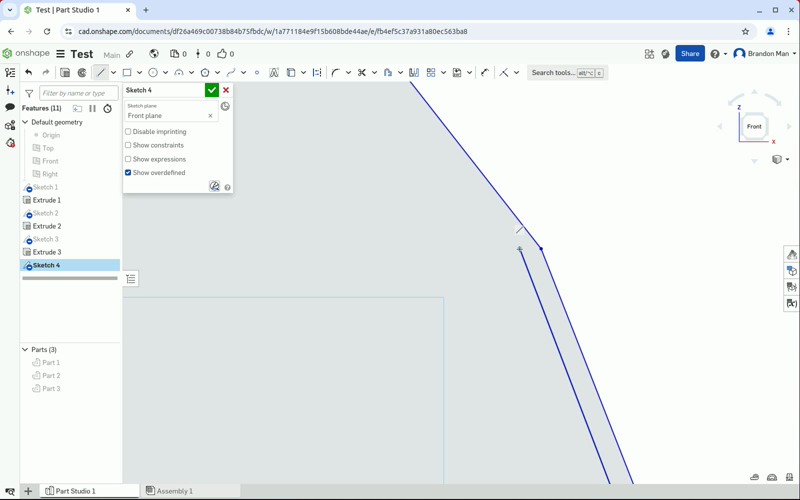
scroll(-6)
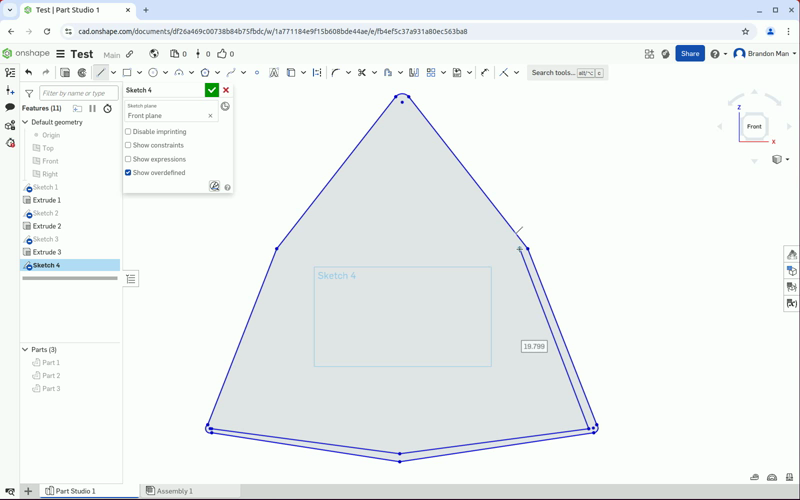
scroll(-6)
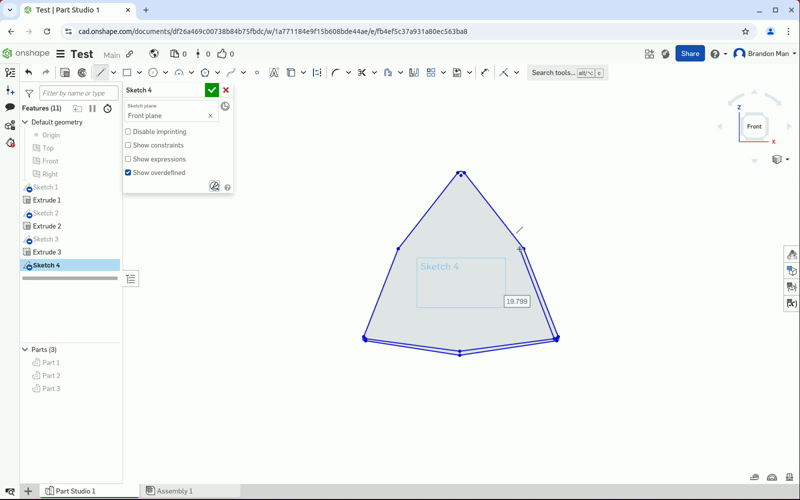
key_up(shift)
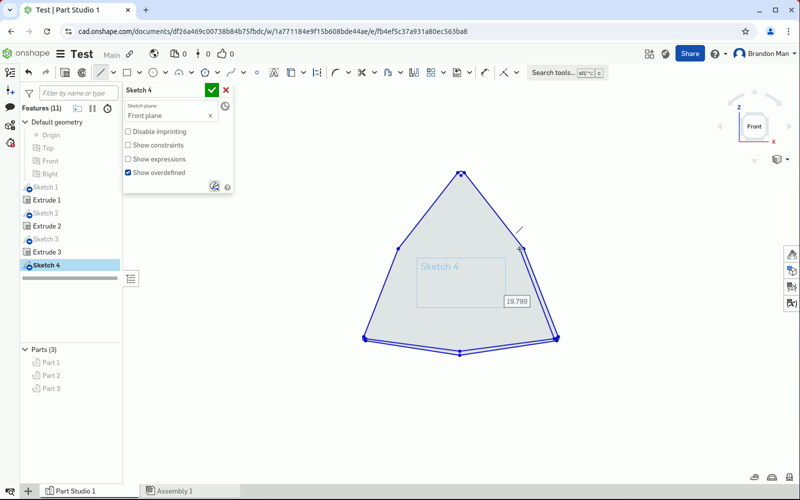
key_down(shift)
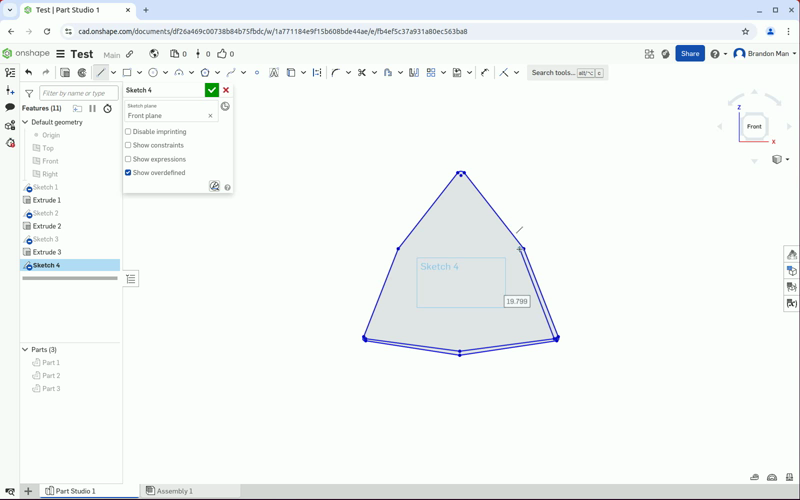
mouse_move(459, 174)
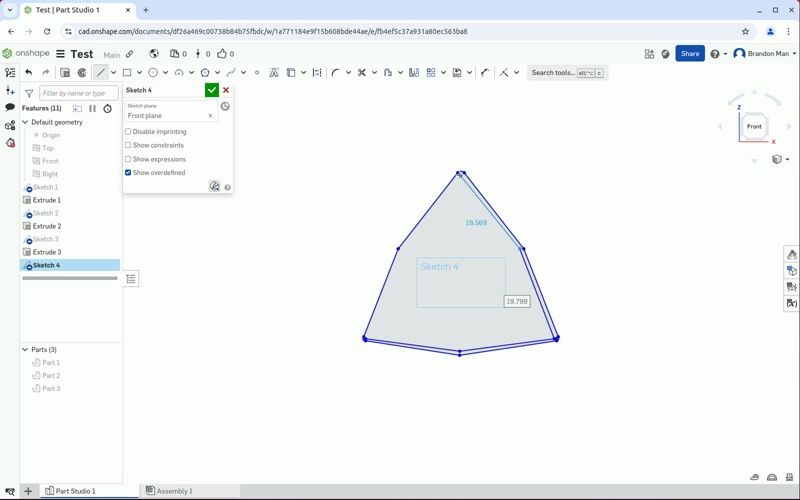
scroll(6)
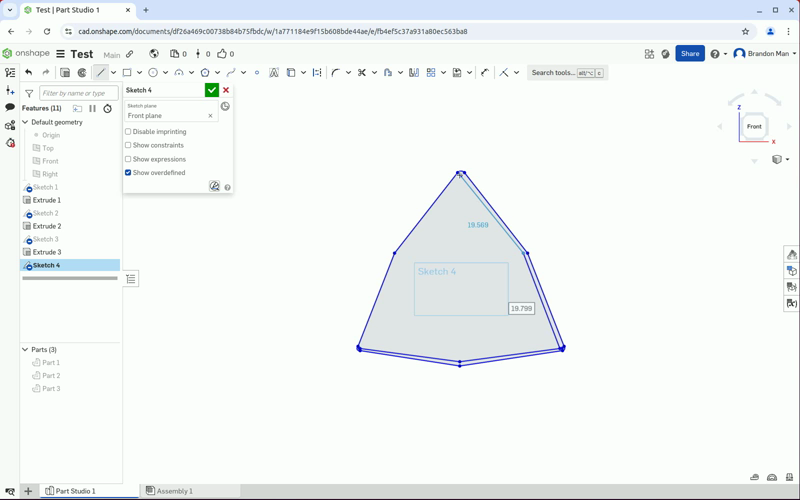
scroll(6)
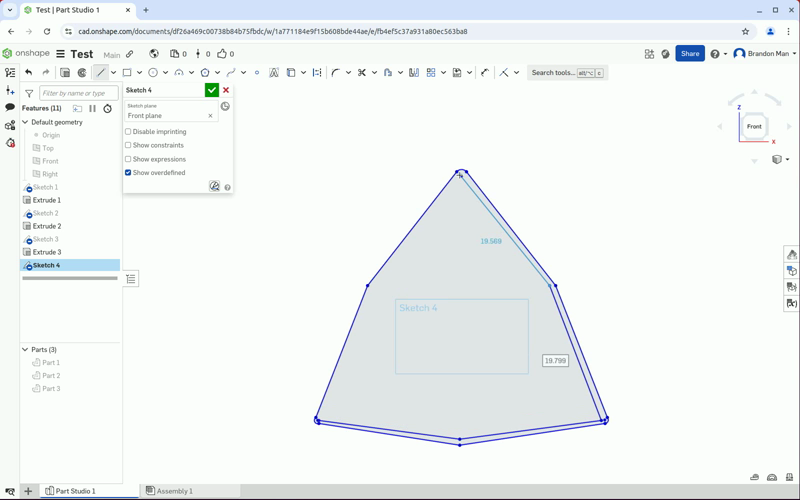
scroll(6)
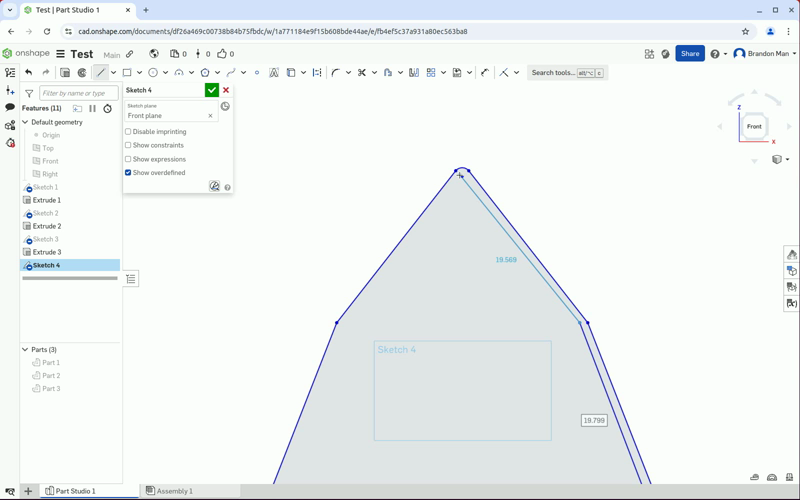
scroll(6)
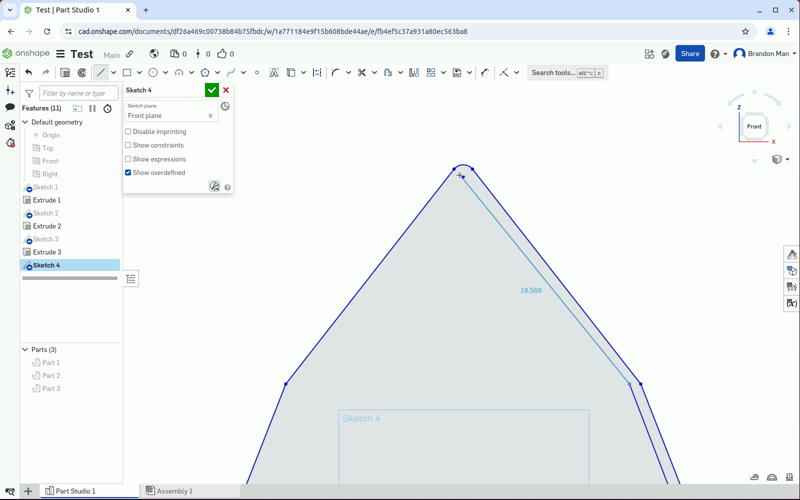
scroll(6)
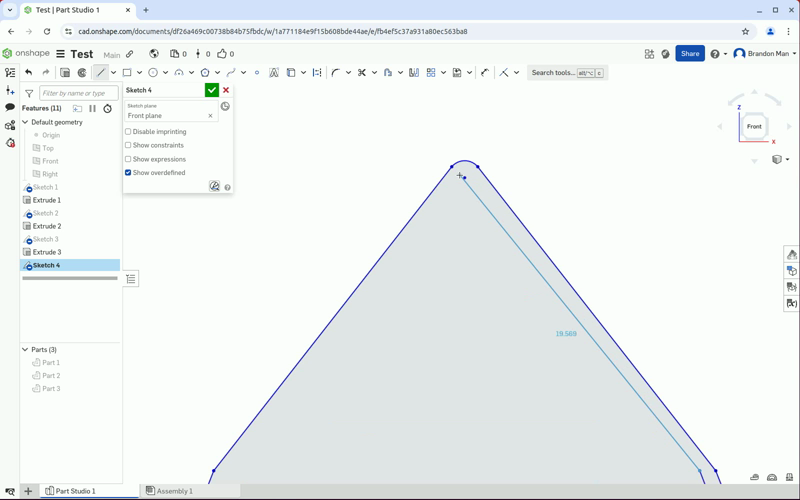
scroll(6)
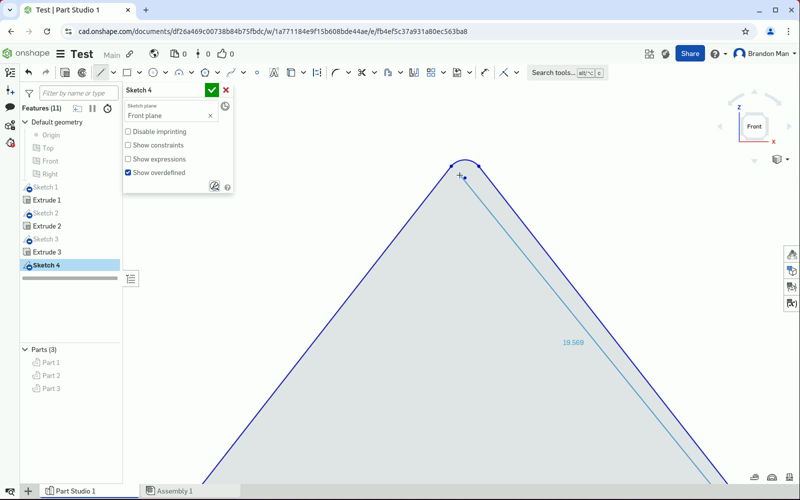
scroll(6)
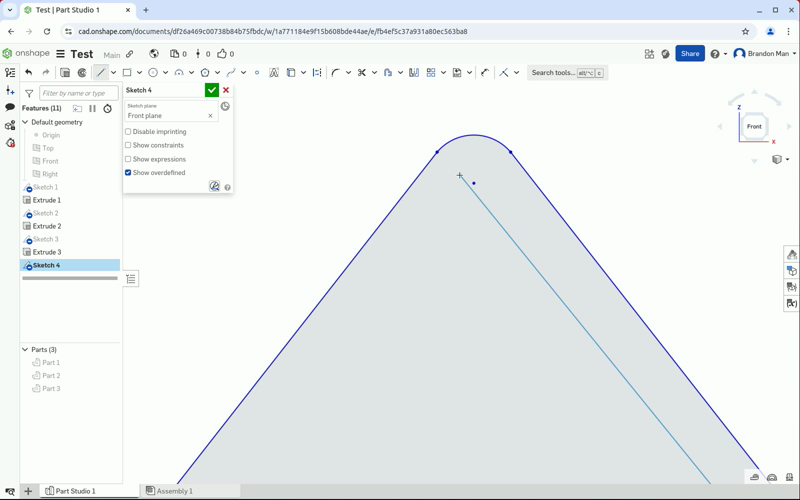
click(459, 174)
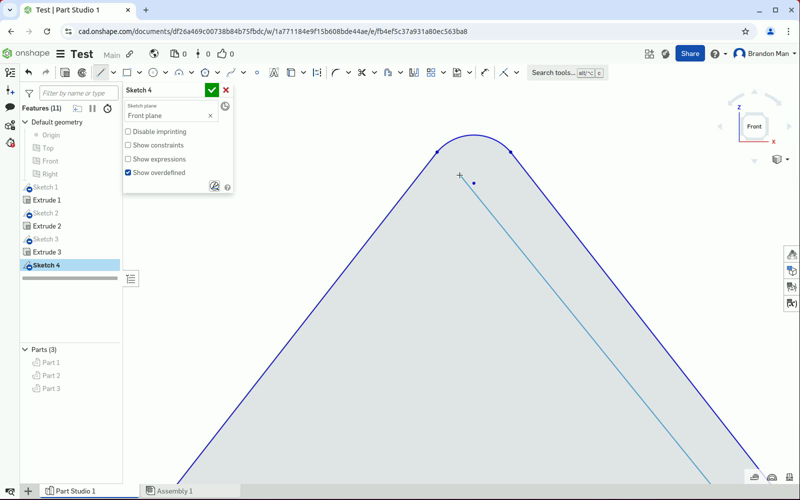
scroll(-6)
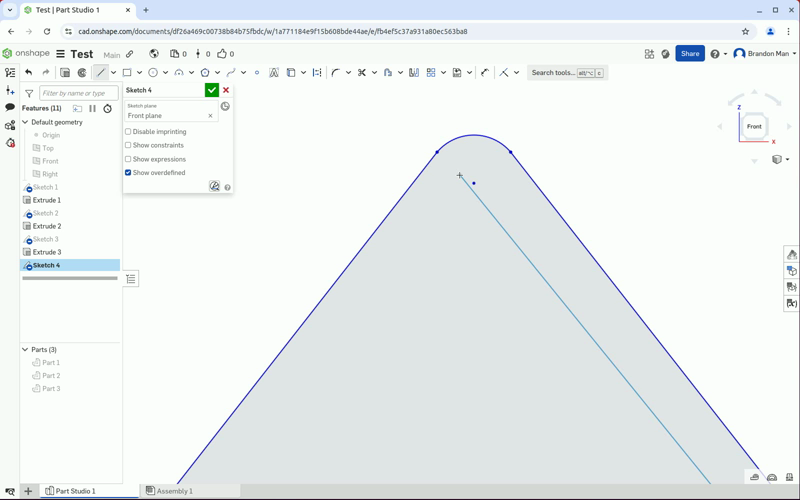
scroll(-6)
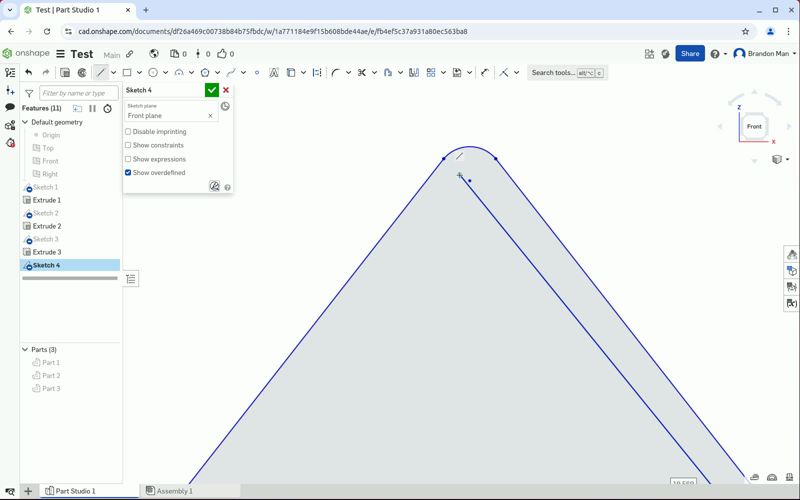
scroll(-6)
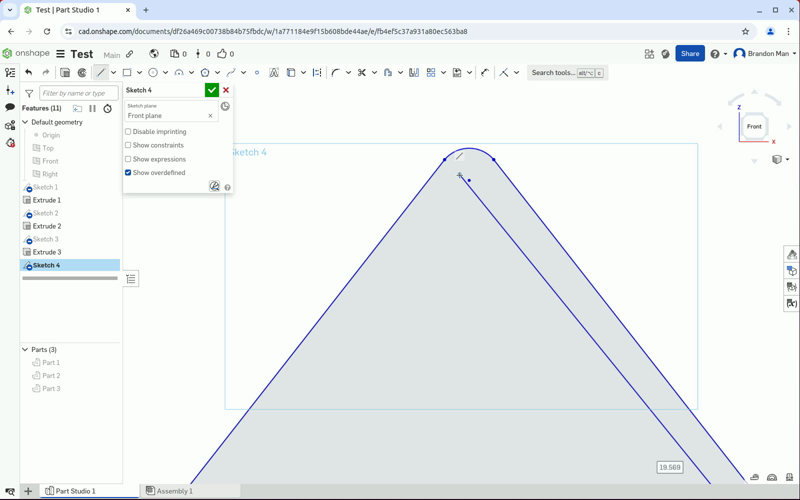
scroll(-6)
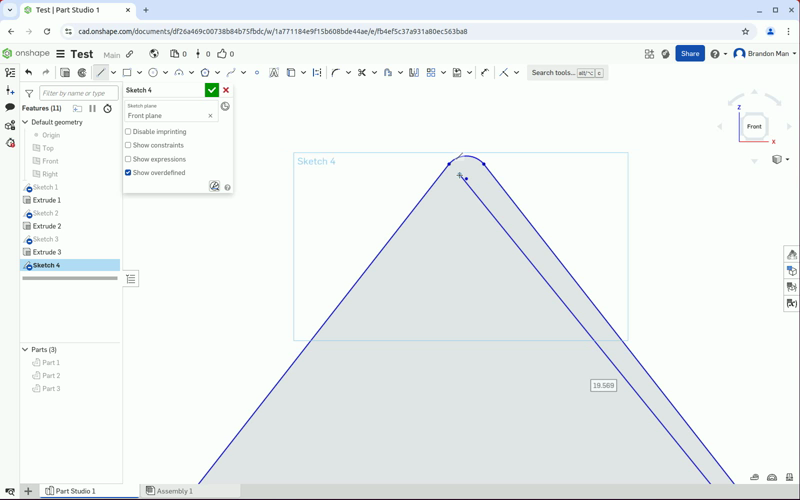
scroll(-6)
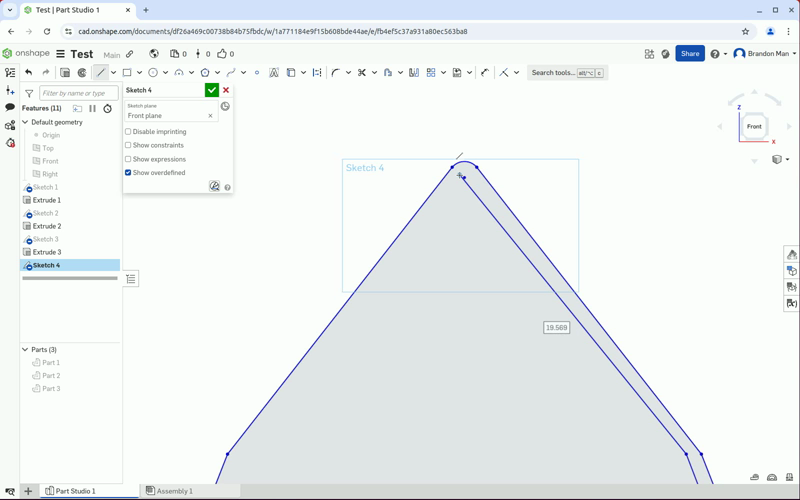
scroll(-6)
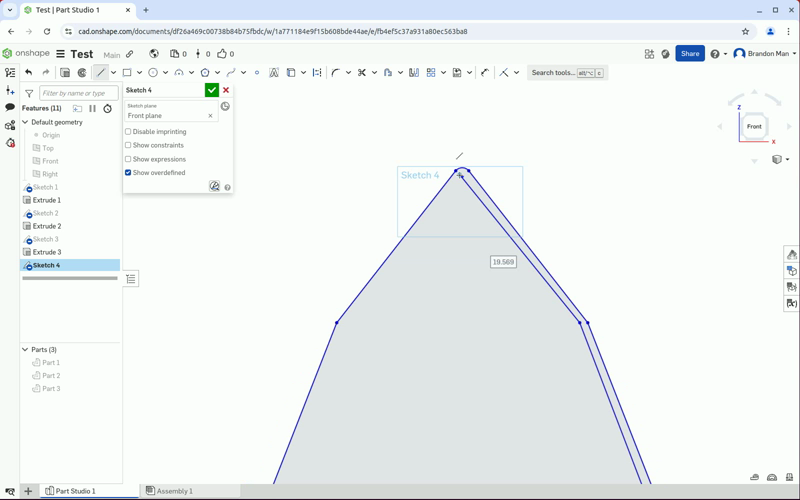
scroll(-6)
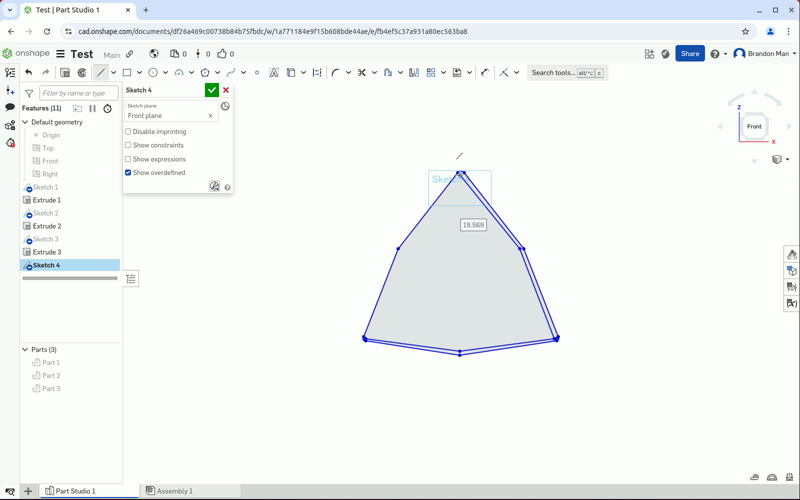
key_up(shift)
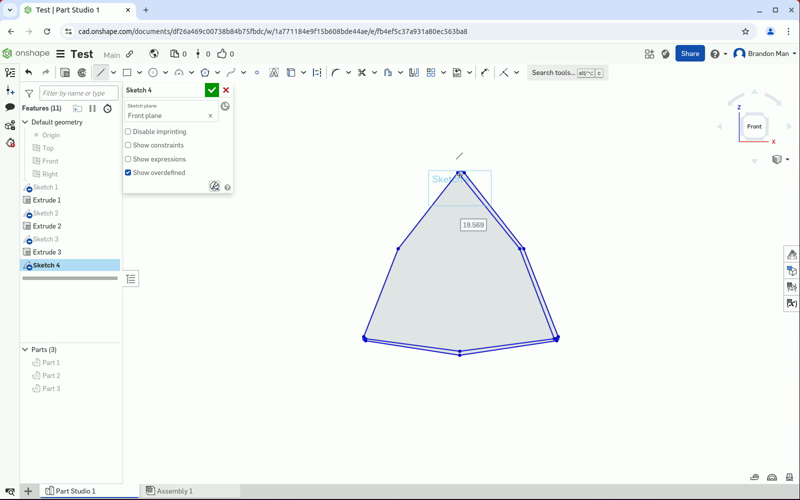
key_down(shift)
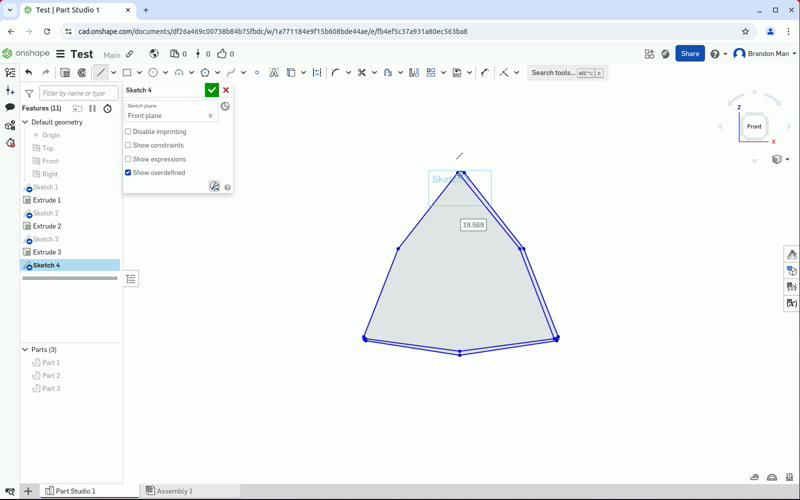
mouse_move(402, 248)
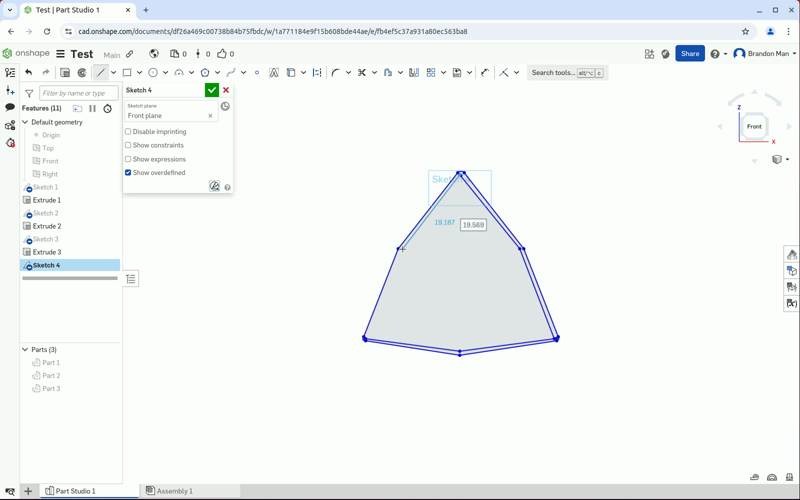
scroll(6)
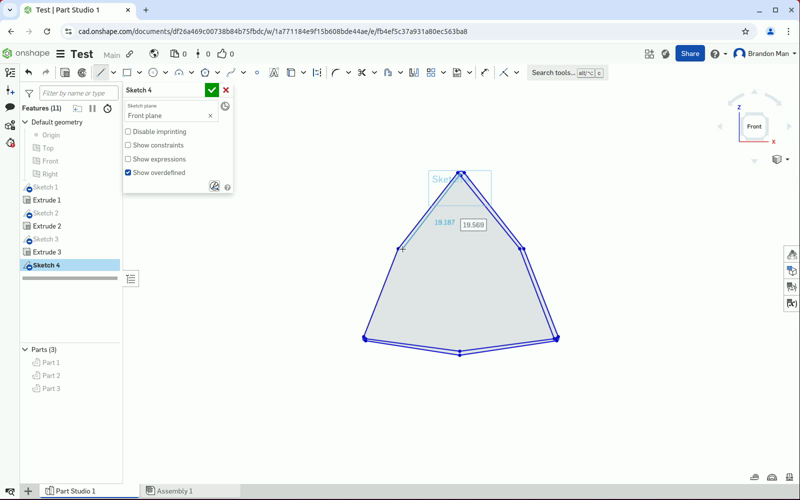
scroll(6)
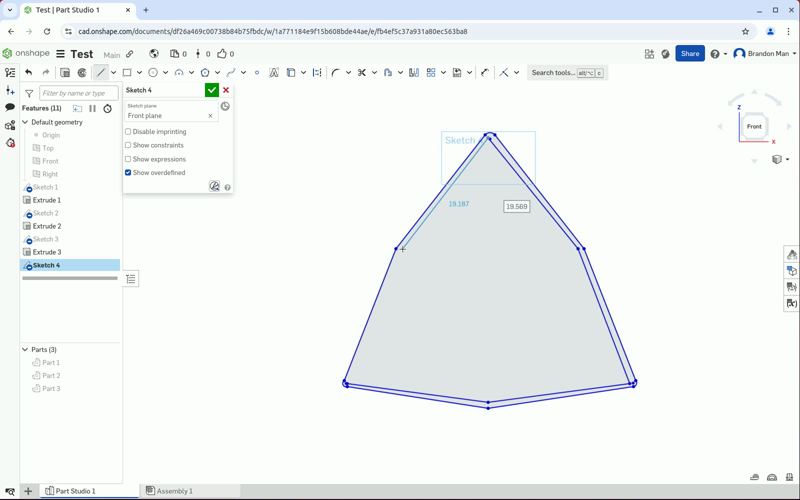
scroll(6)
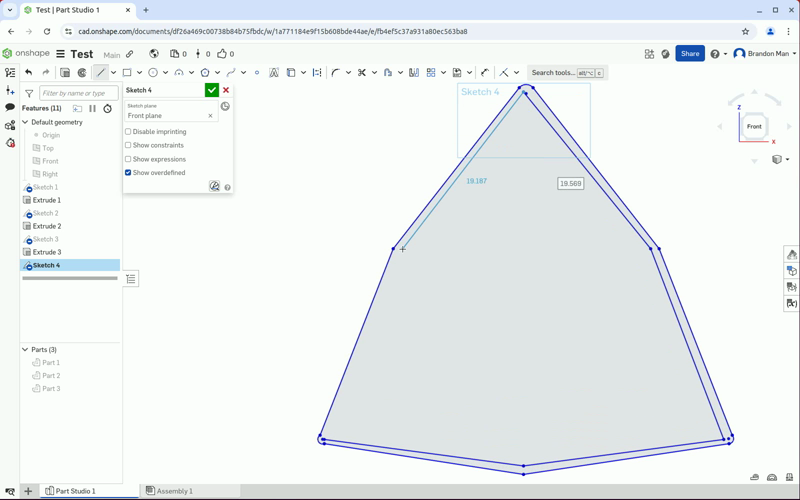
scroll(6)
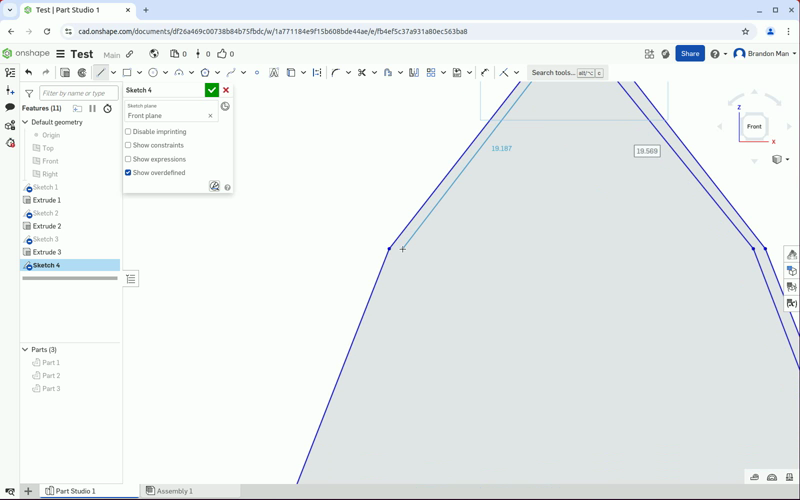
scroll(6)
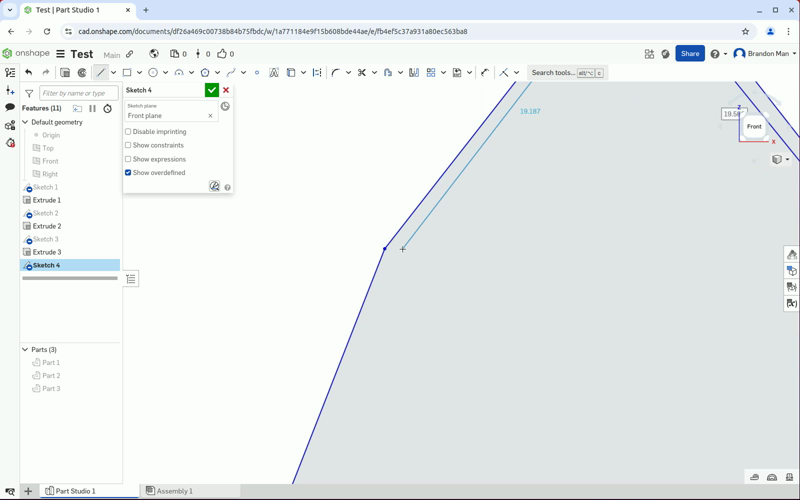
scroll(6)
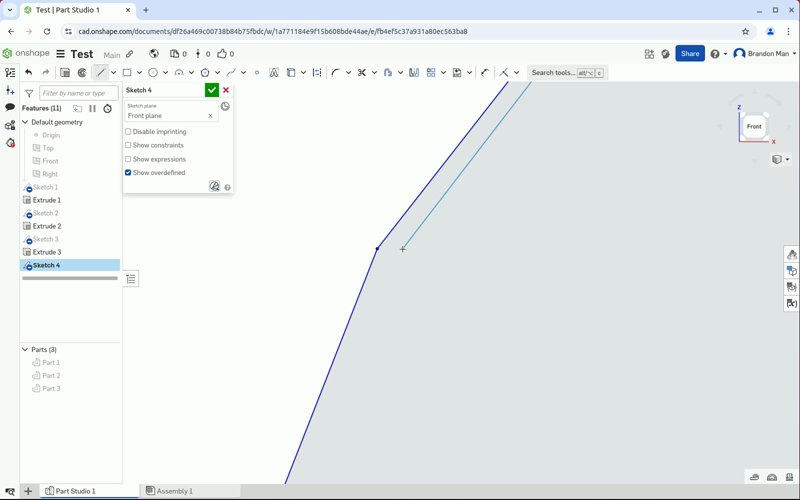
scroll(6)
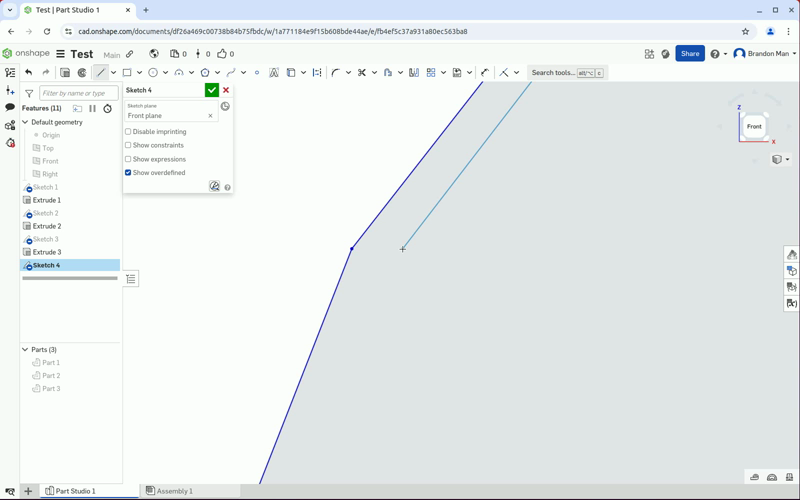
click(402, 248)
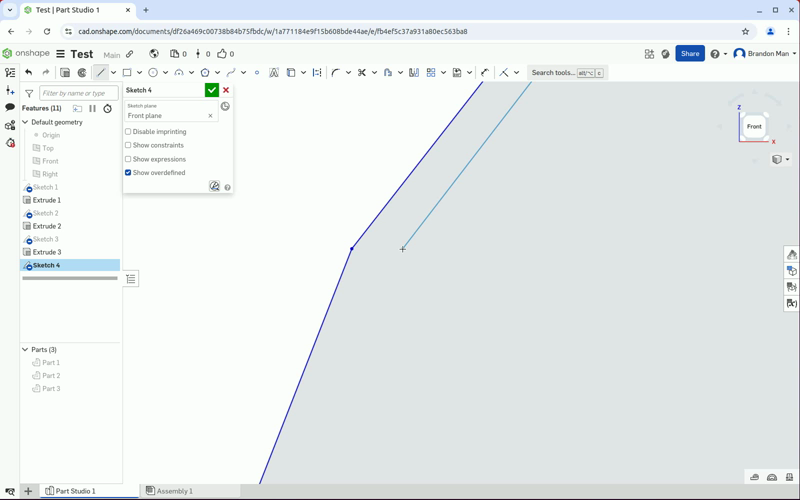
scroll(-6)
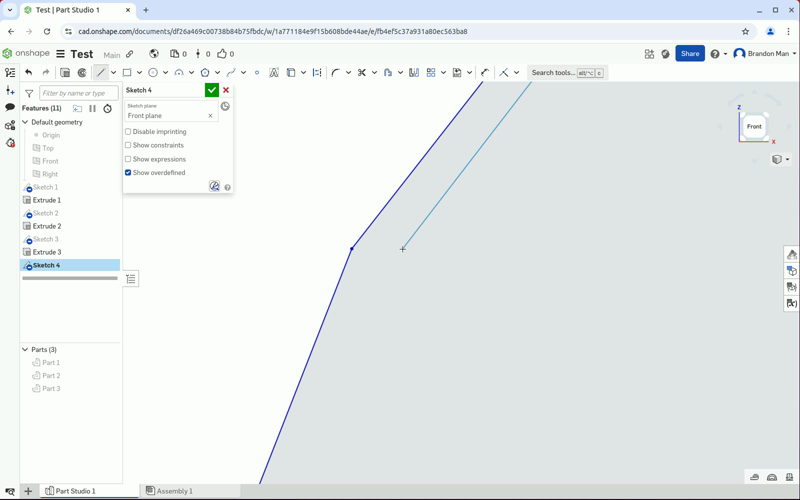
scroll(-6)
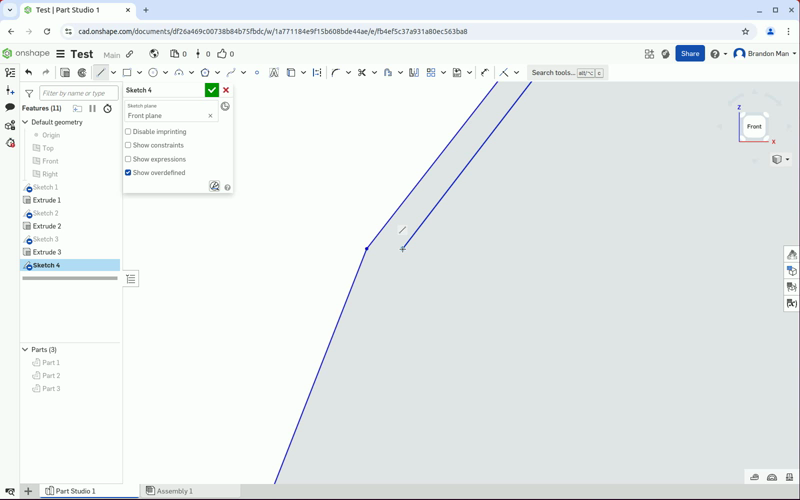
scroll(-6)
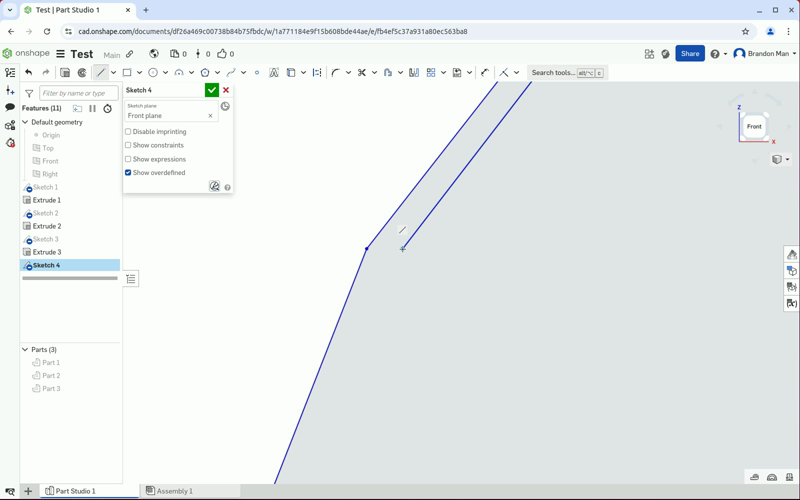
scroll(-6)
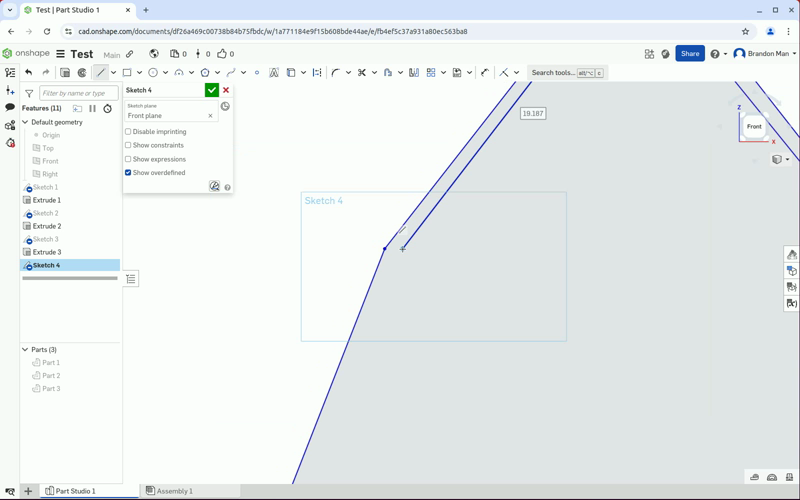
scroll(-6)
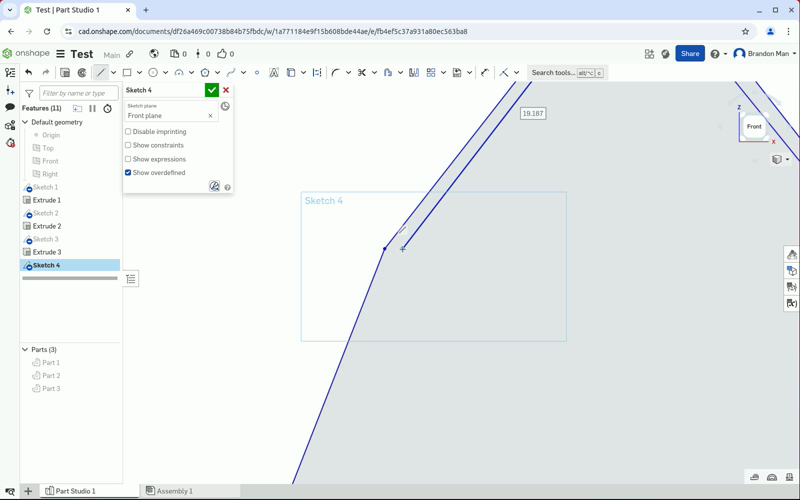
scroll(-6)
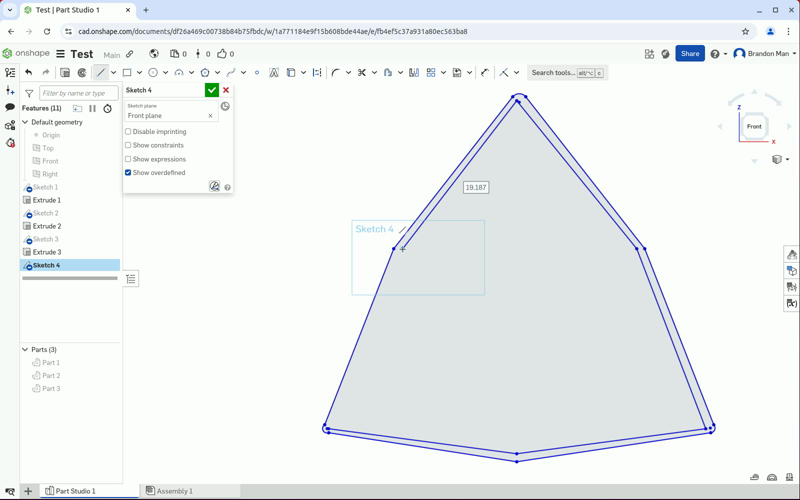
scroll(-6)
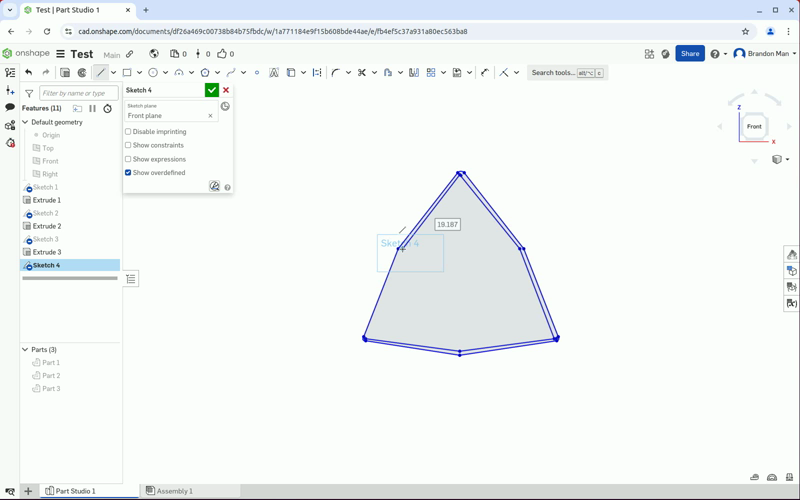
key_up(shift)
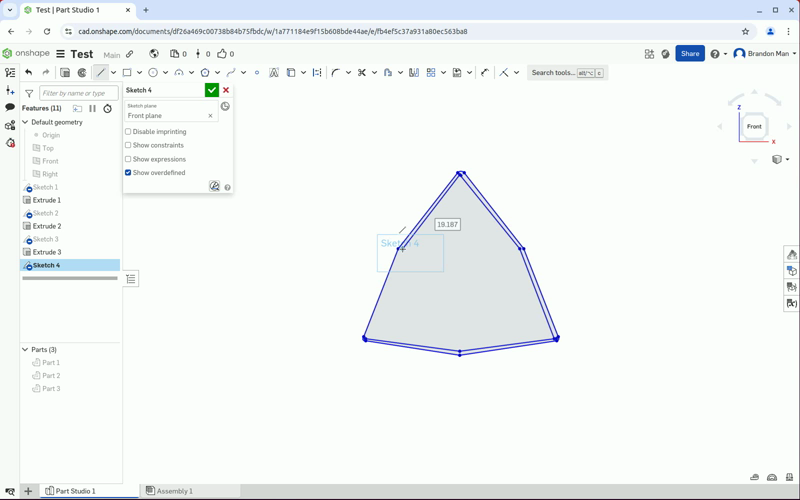
key_down(shift)
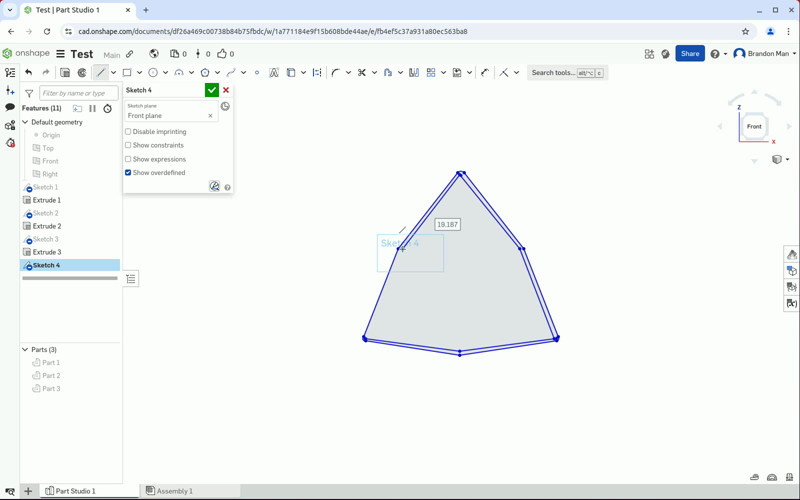
mouse_move(365, 338)
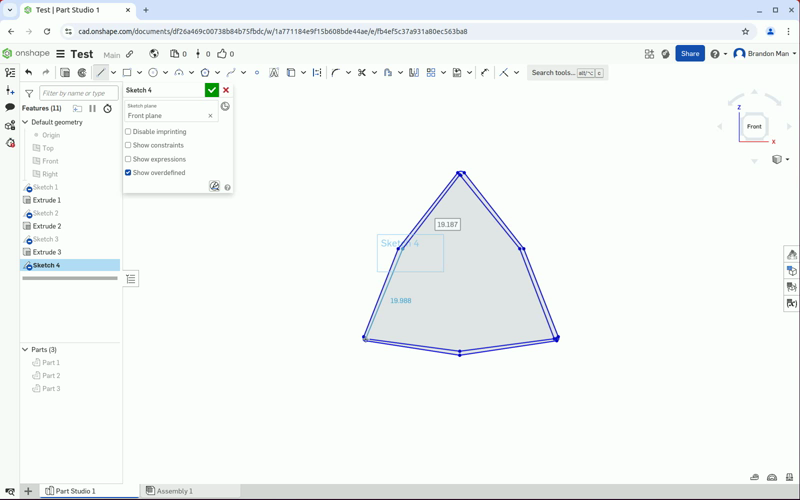
scroll(6)
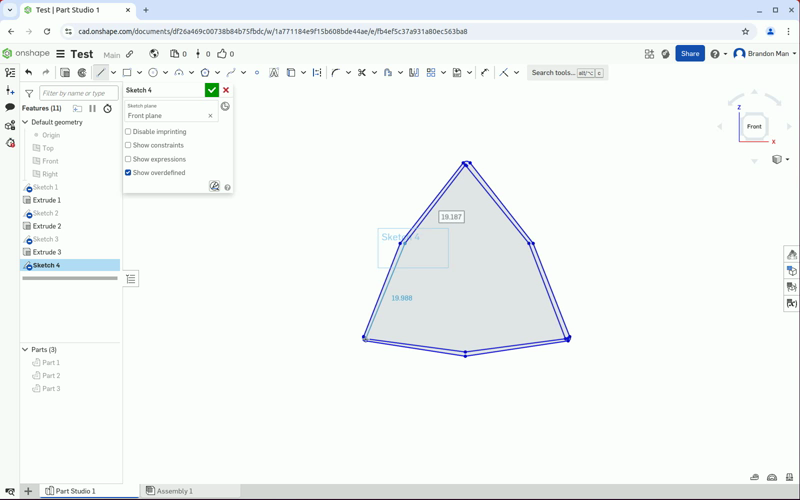
scroll(6)
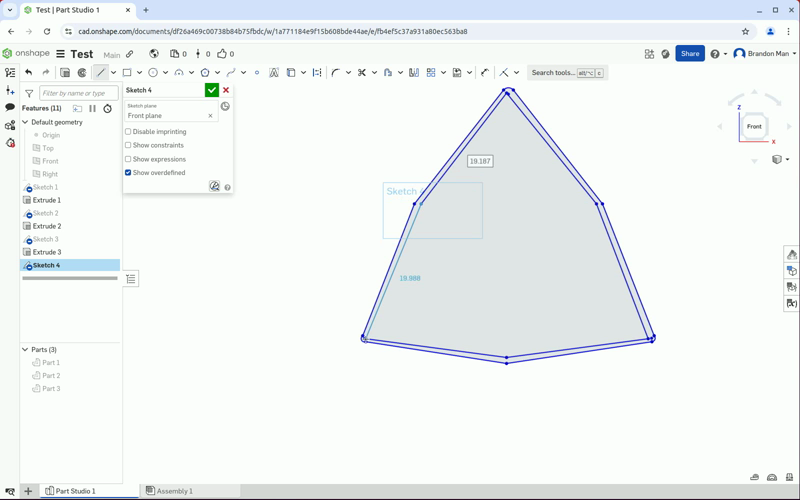
scroll(6)
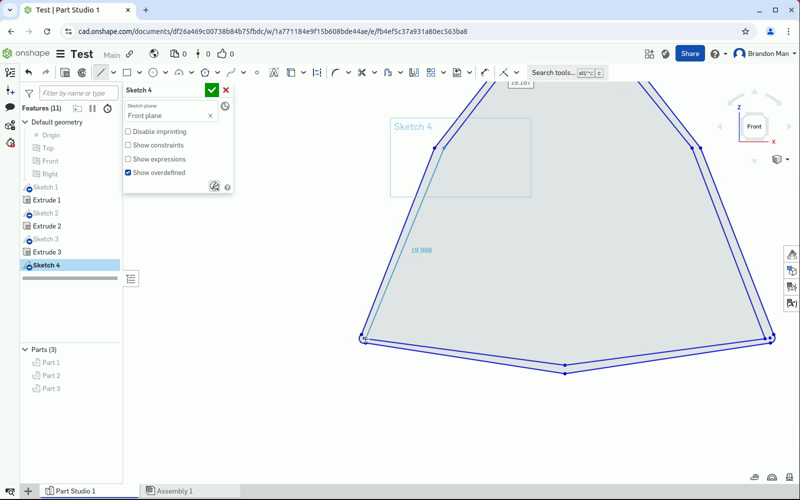
scroll(6)
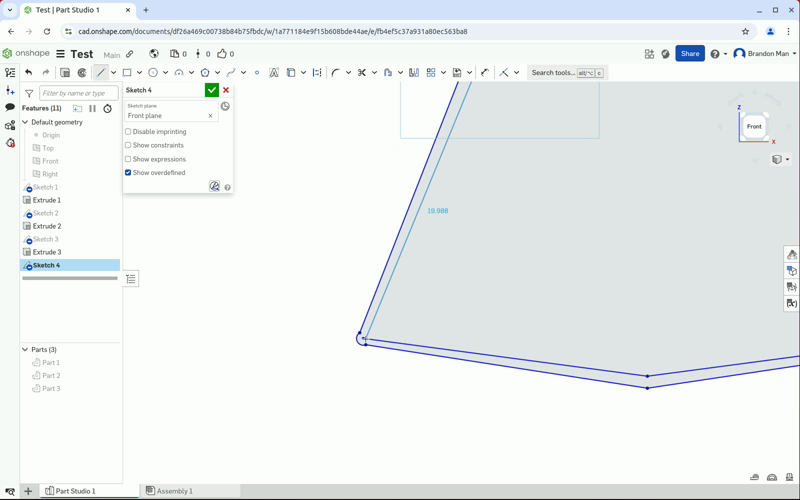
scroll(6)
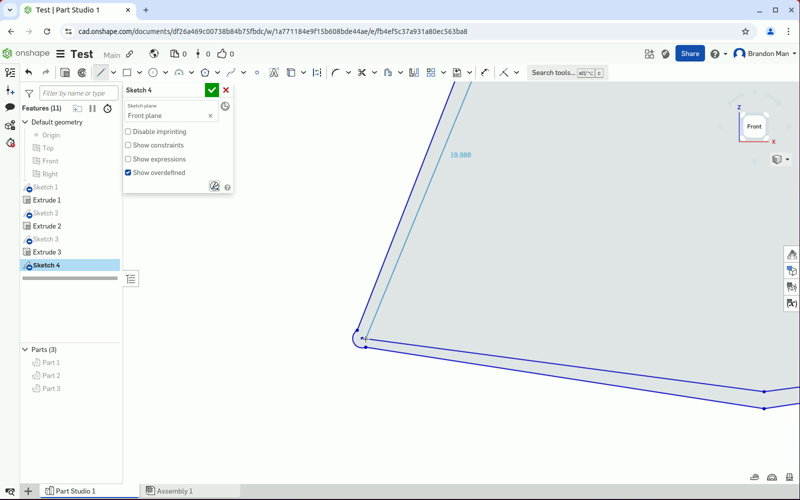
scroll(6)
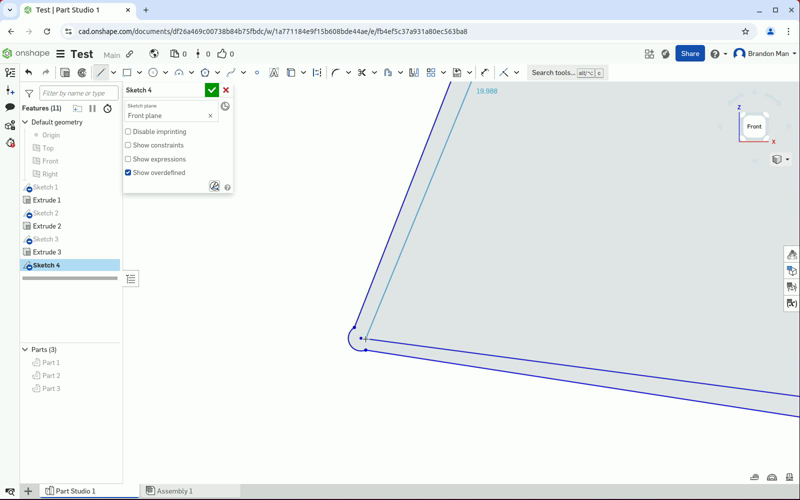
scroll(6)
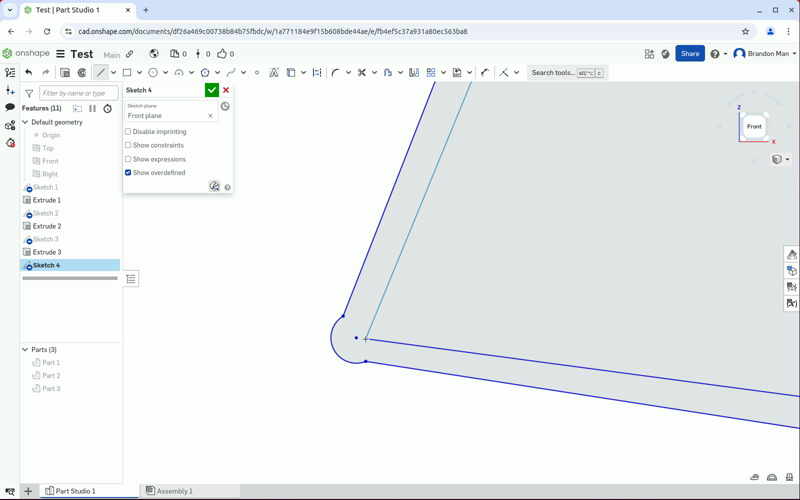
key_up(shift)
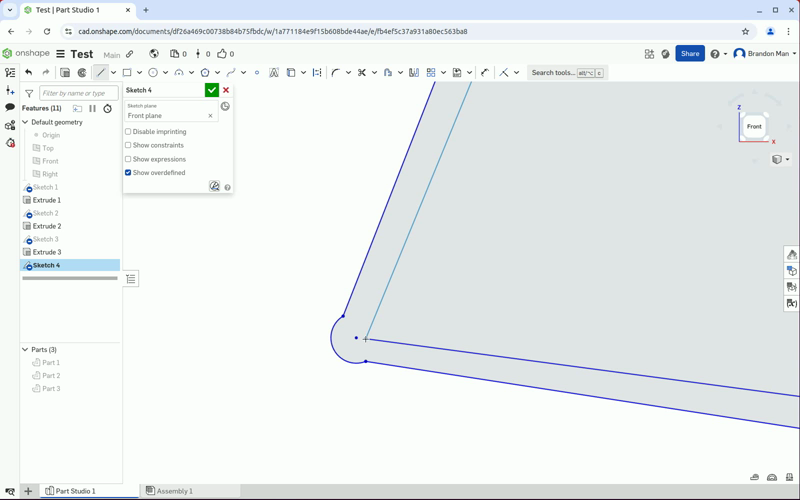
click(365, 338)
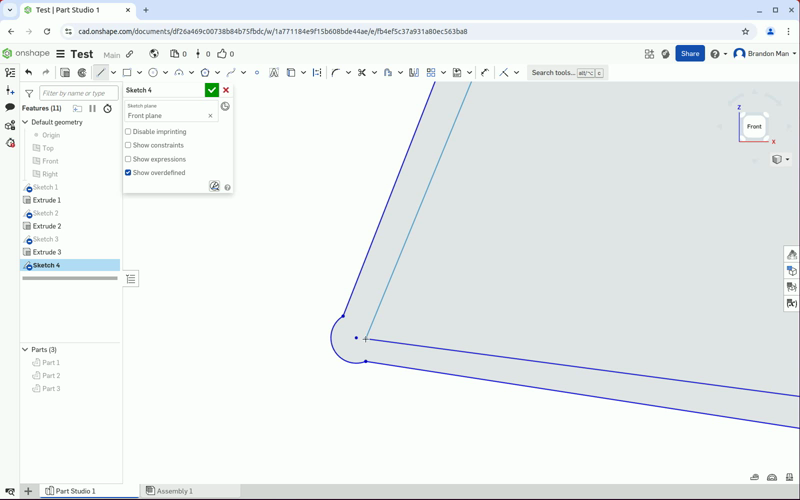
scroll(-6)
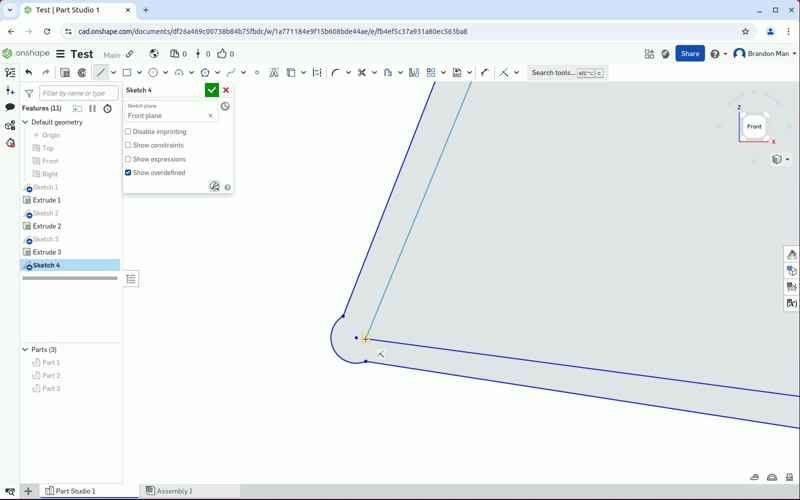
scroll(-6)
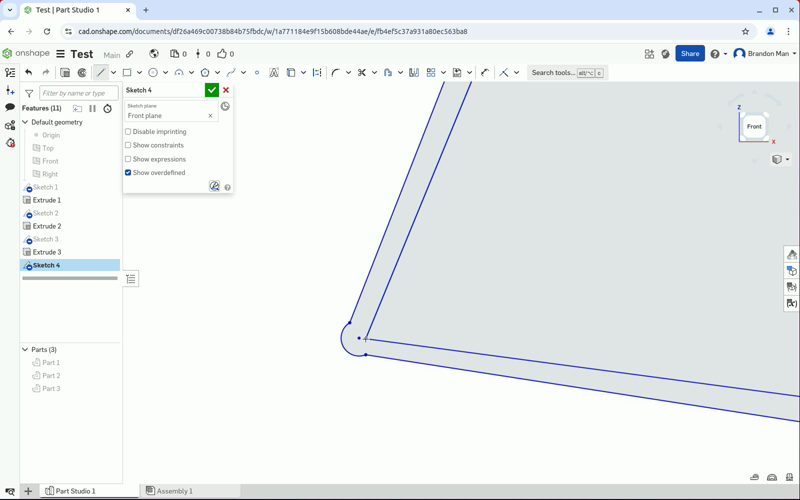
scroll(-6)
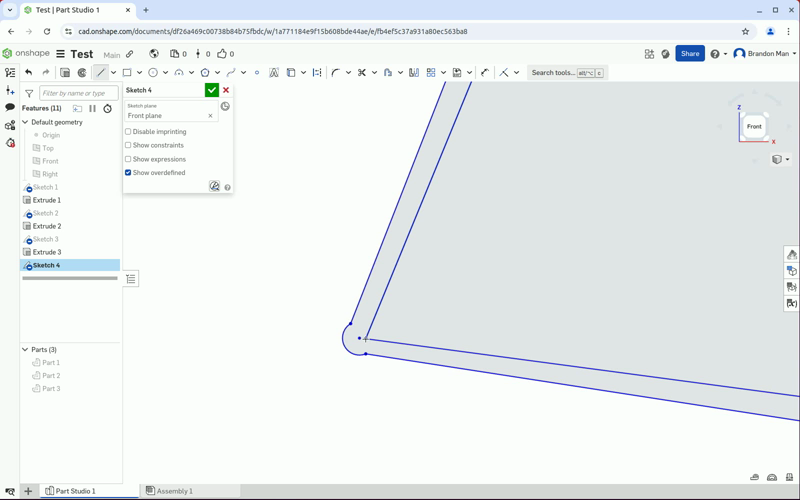
scroll(-6)
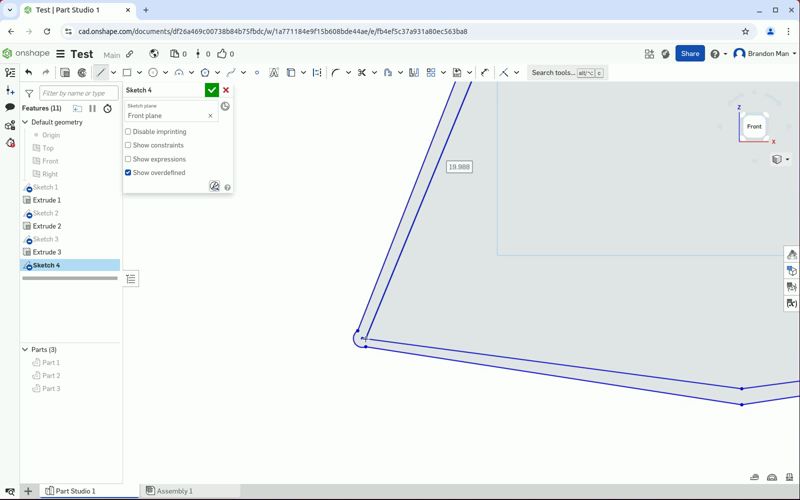
scroll(-6)
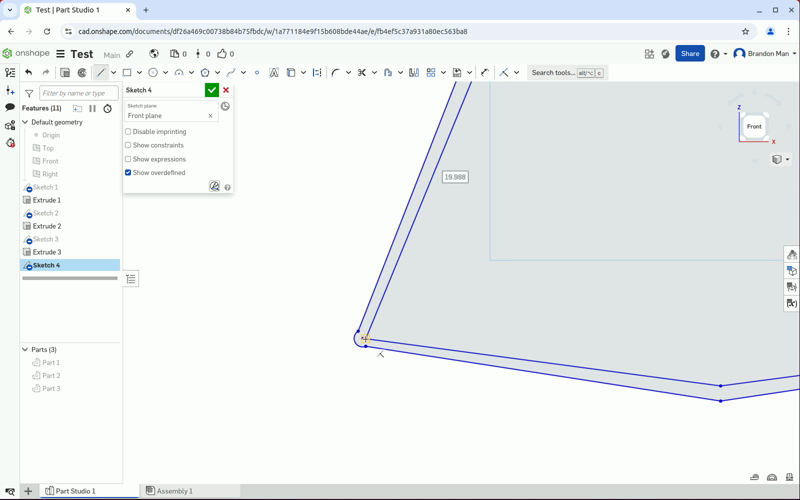
scroll(-6)
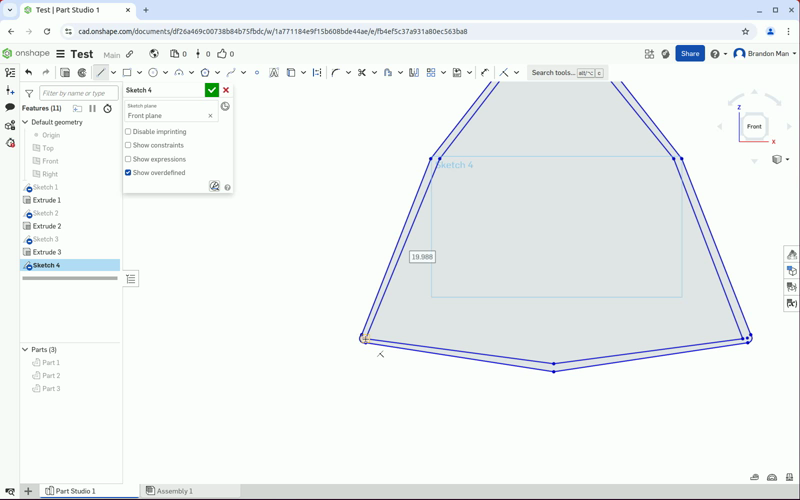
scroll(-6)
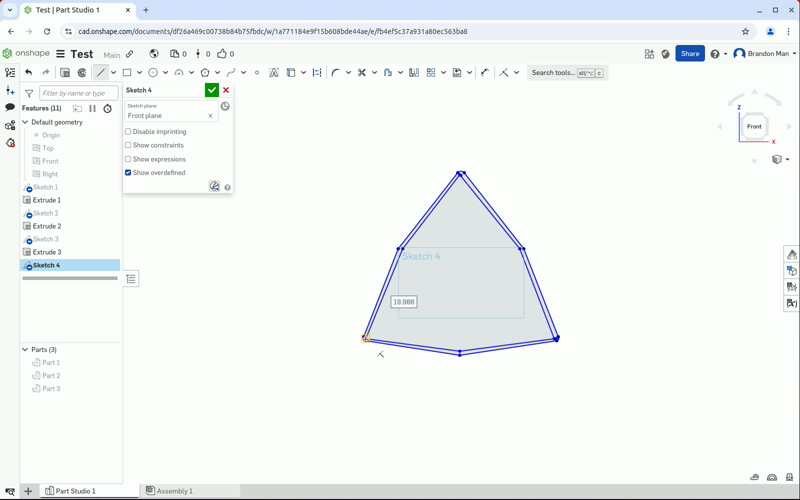
key(esc)
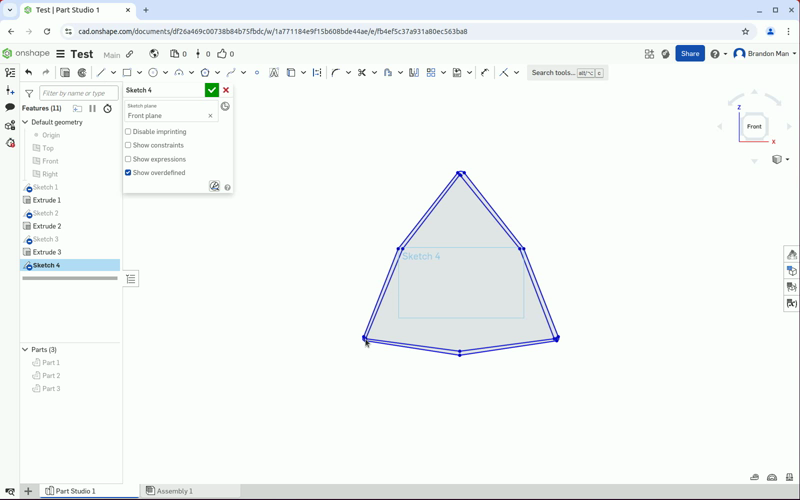
mouse_move(491, 348)
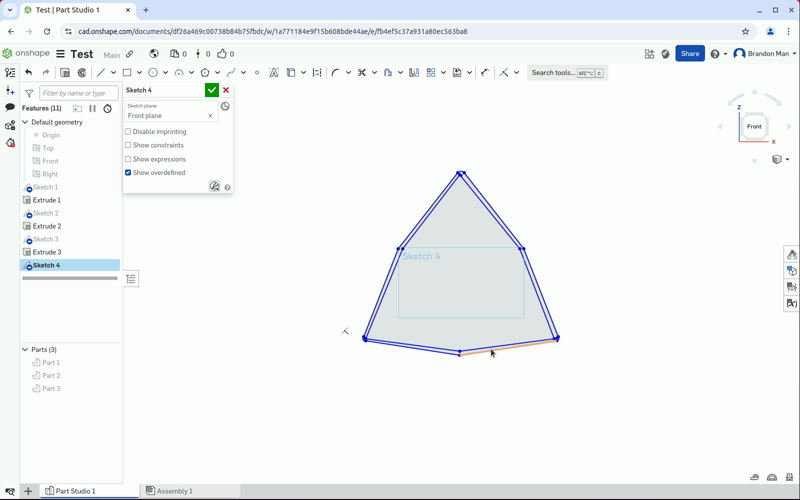
click(491, 348)
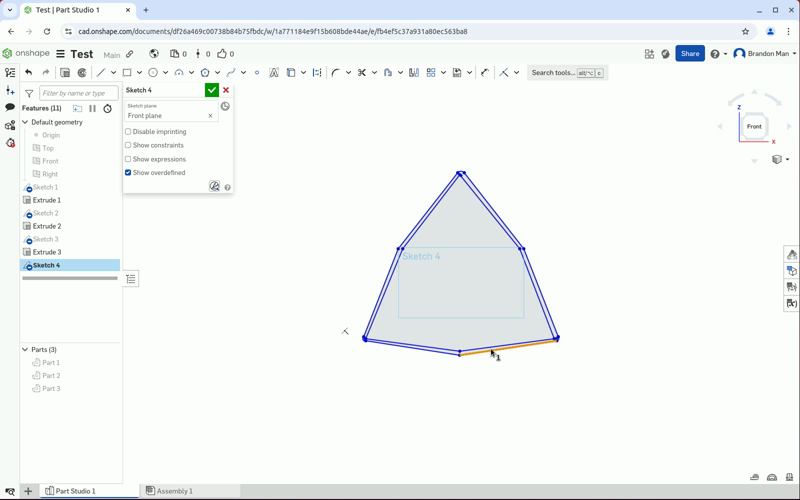
mouse_move(73, 352)
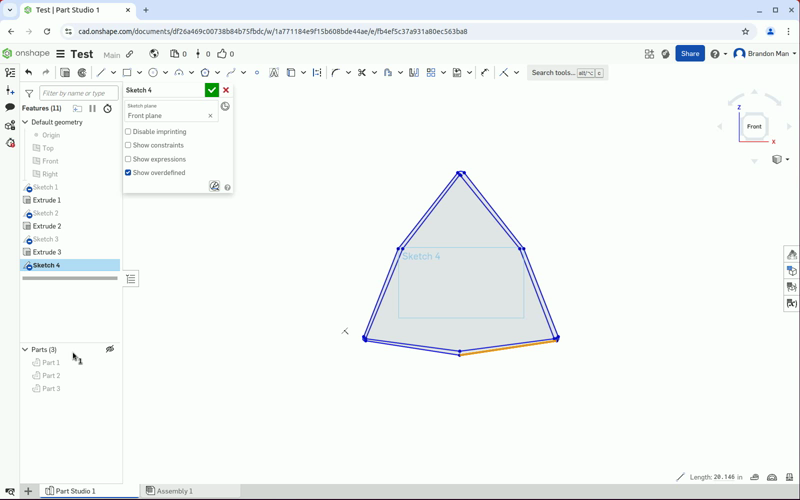
key(shift+y)
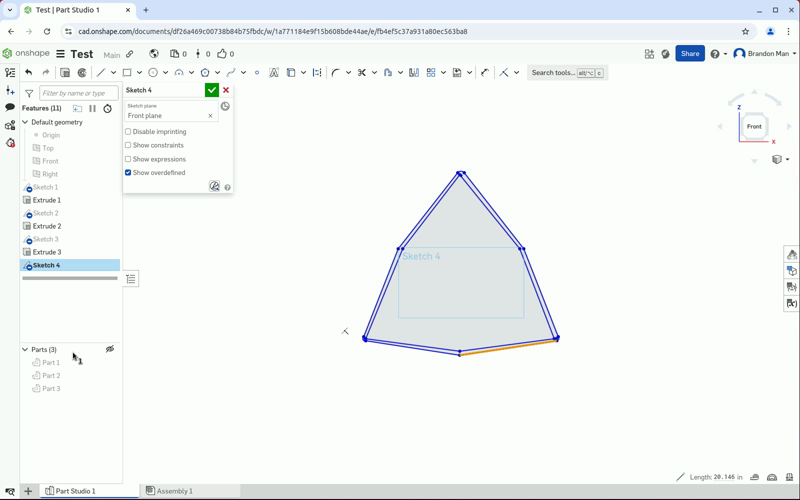
key(shift+e)
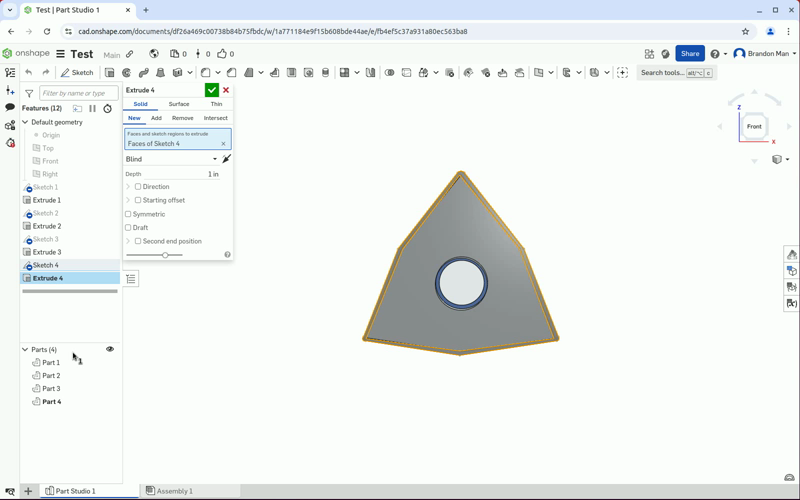
mouse_move(143, 106)
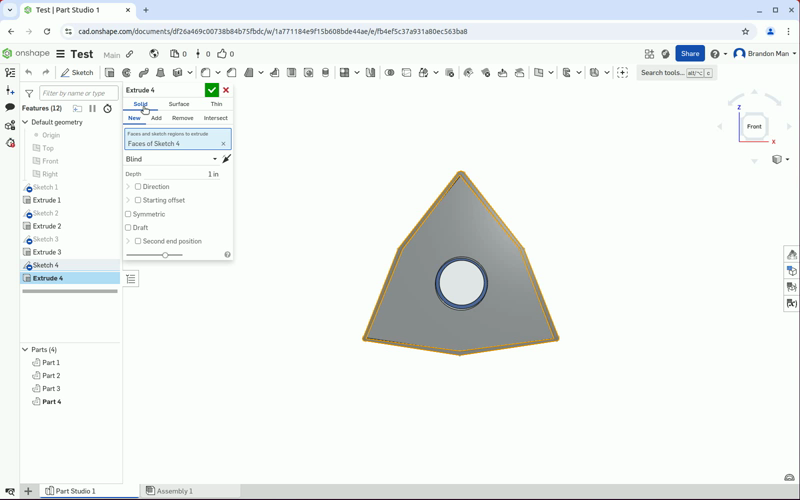
click(143, 106)
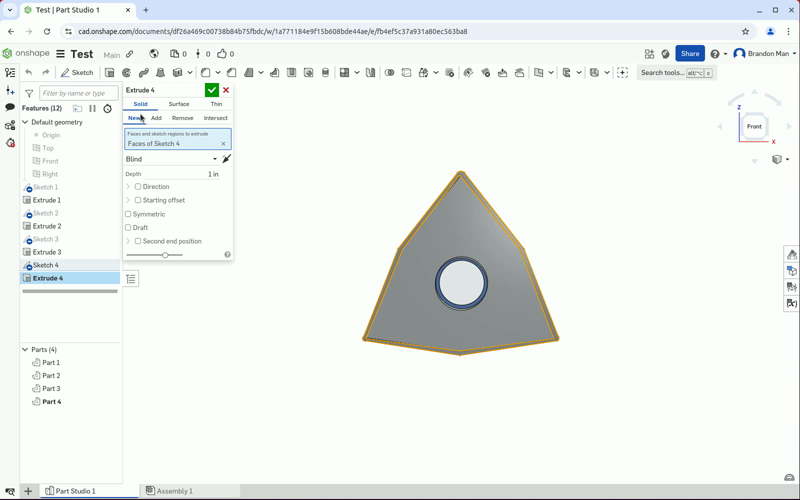
mouse_move(137, 120)
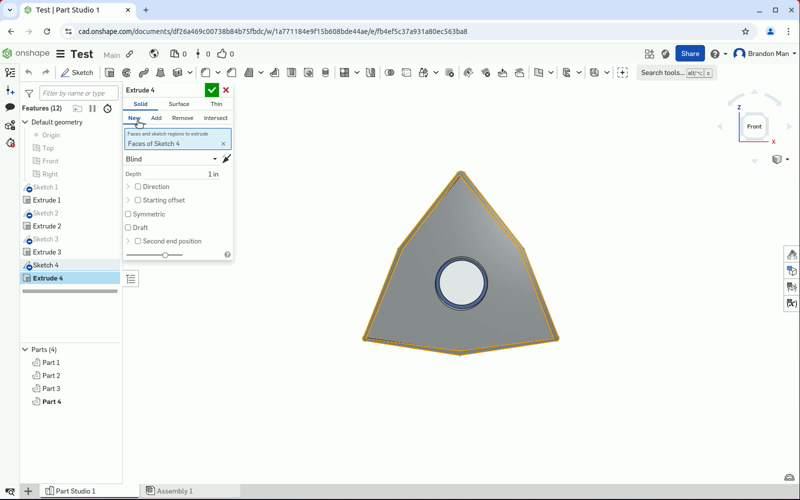
click(137, 120)
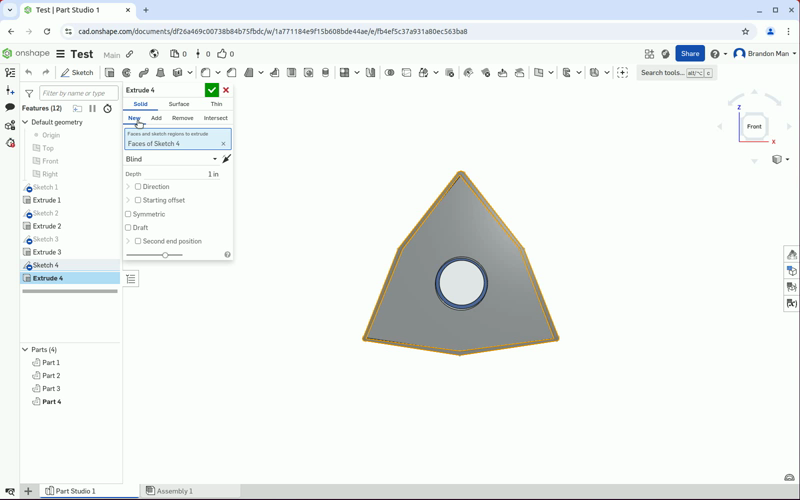
key(tab, 4)
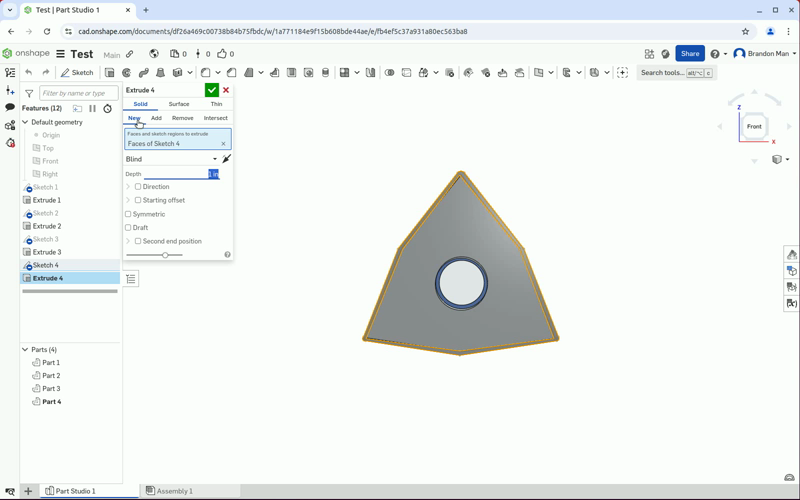
text(3.129)
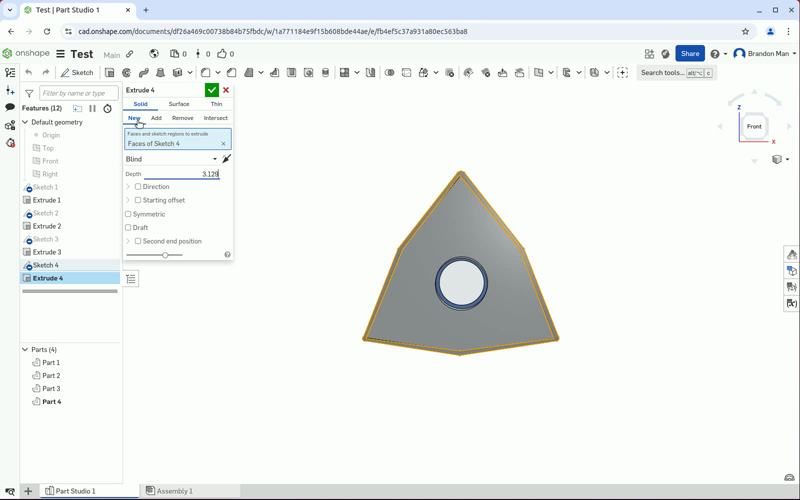
key(enter)
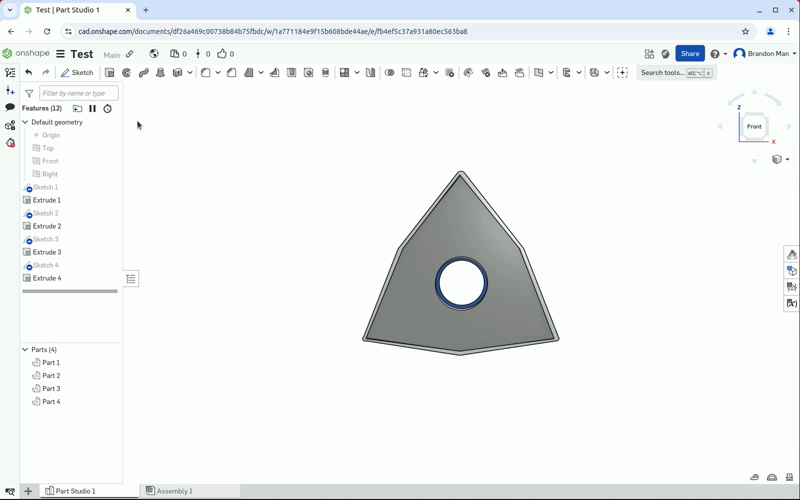
key(shift+h)
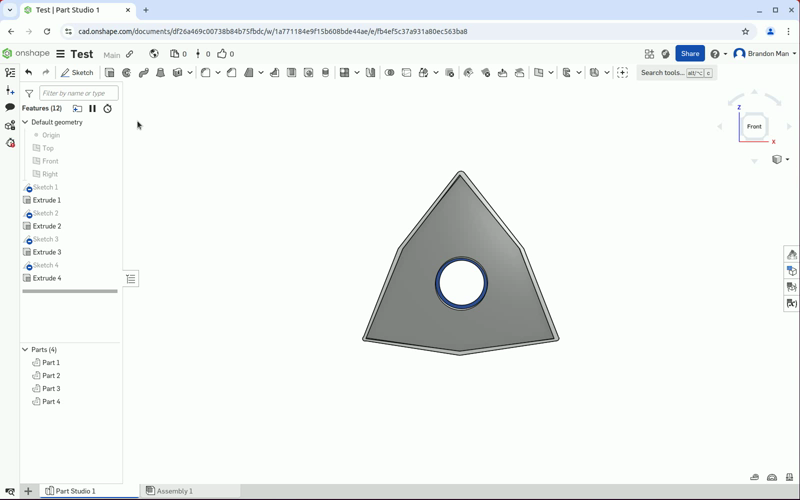
key(shift+h)
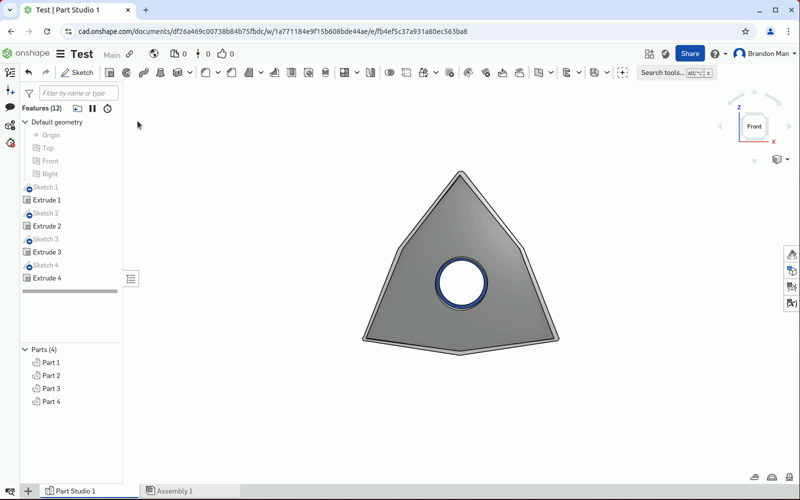
mouse_move(73, 189)
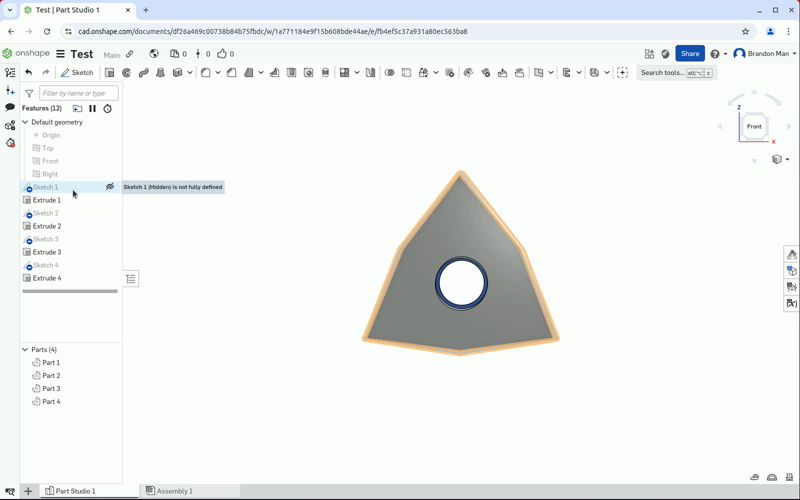
click(73, 189)
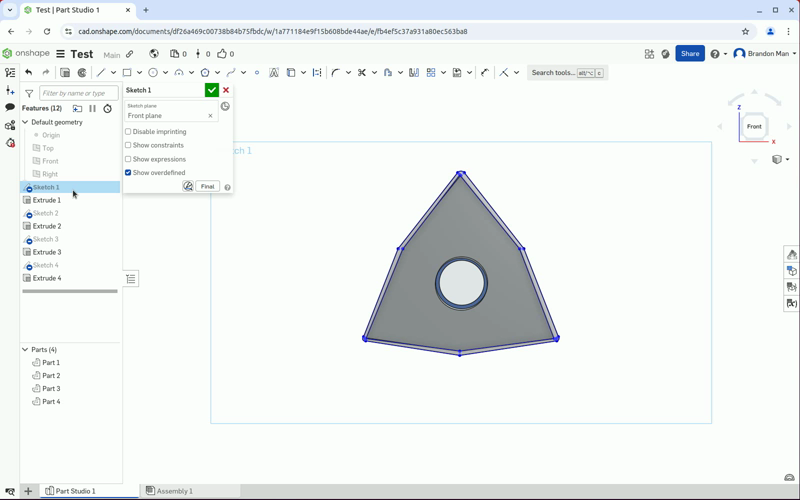
mouse_move(229, 92)
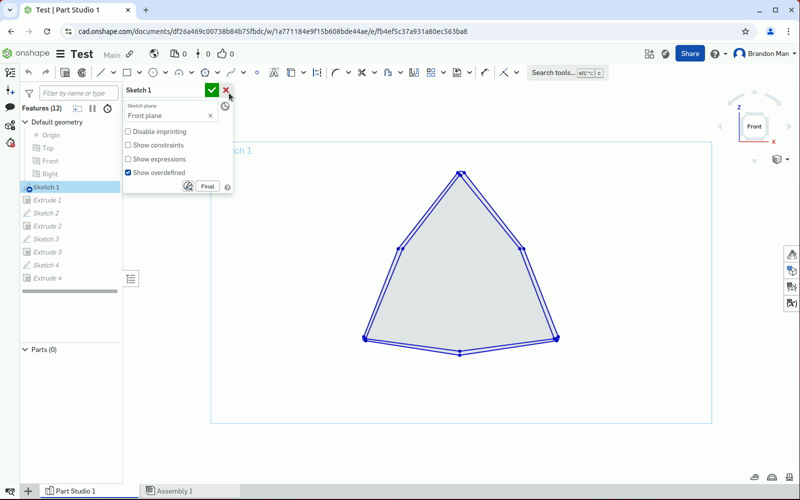
click(229, 92)
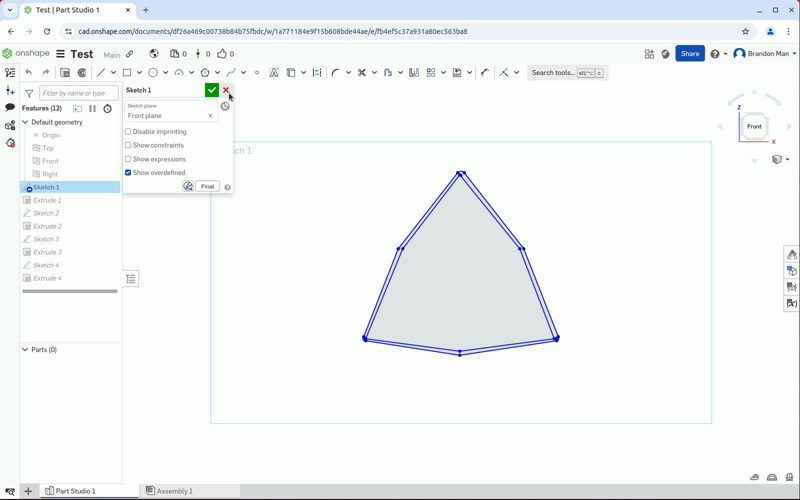
key(shift+s)
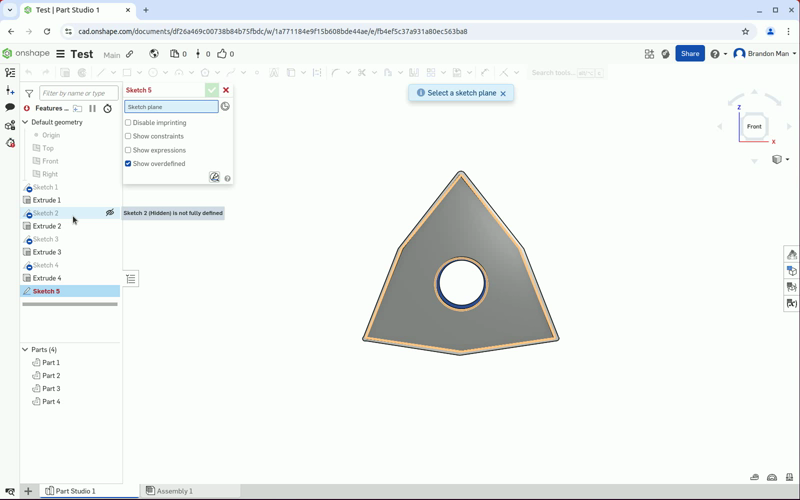
scroll(3)
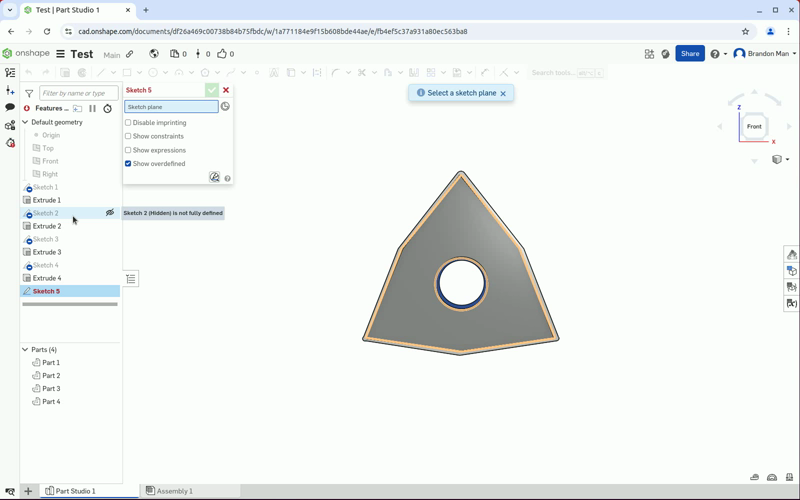
mouse_move(73, 163)
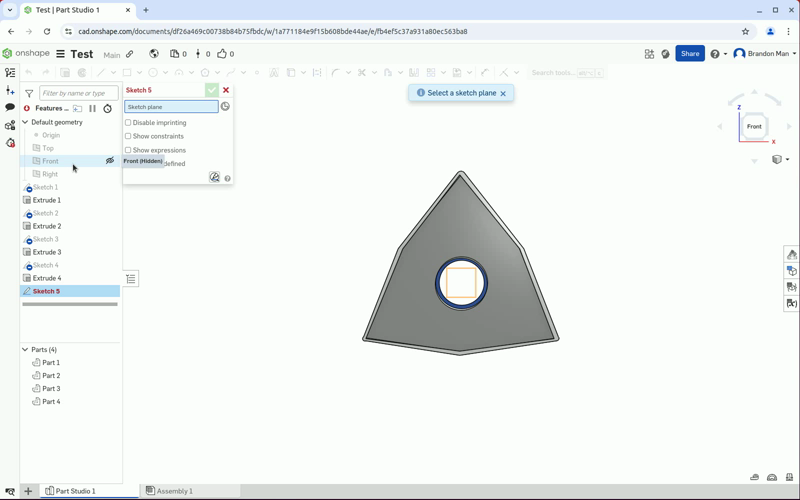
click(73, 163)
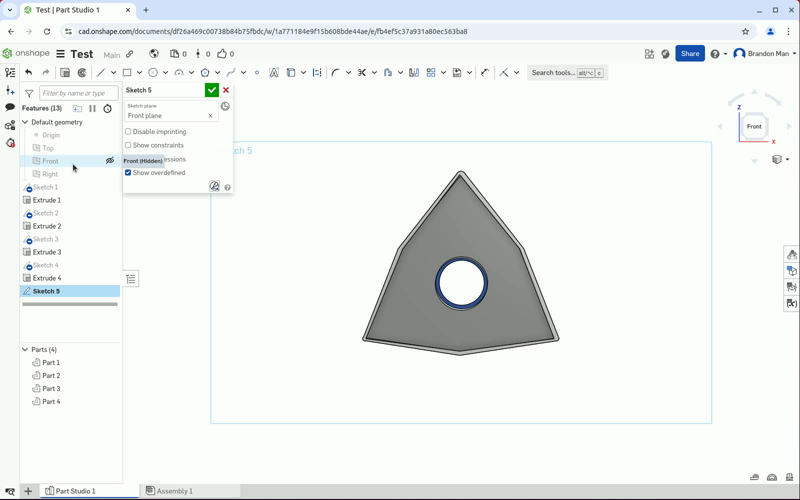
mouse_move(73, 352)
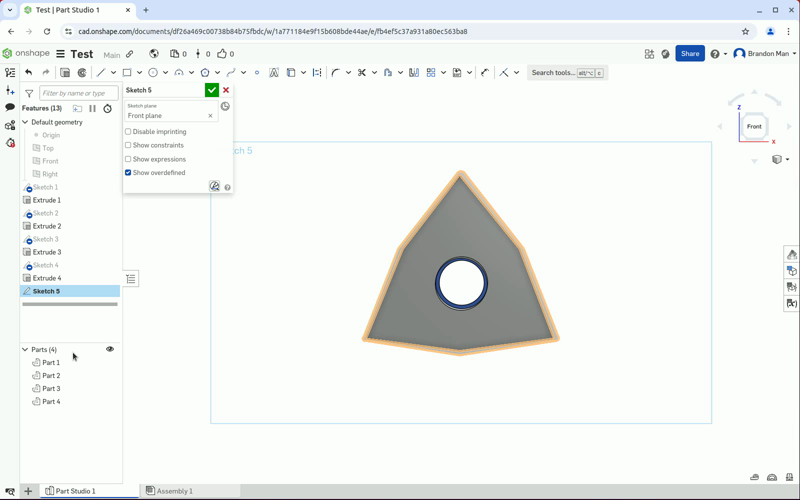
key(y)
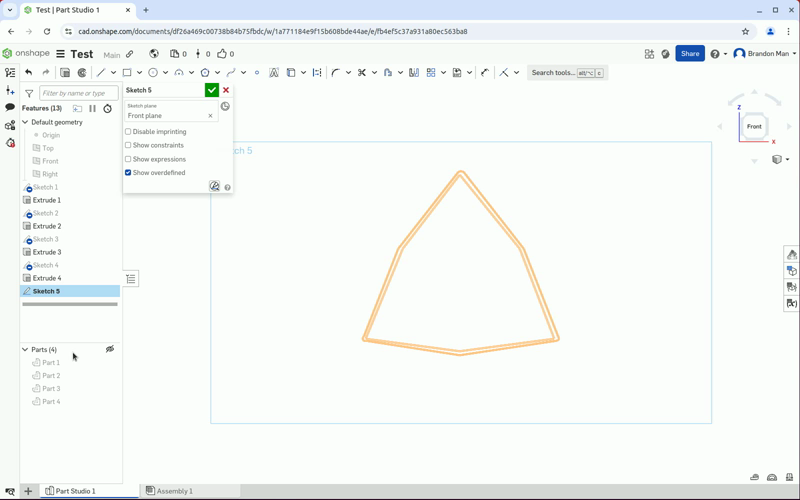
key(c)
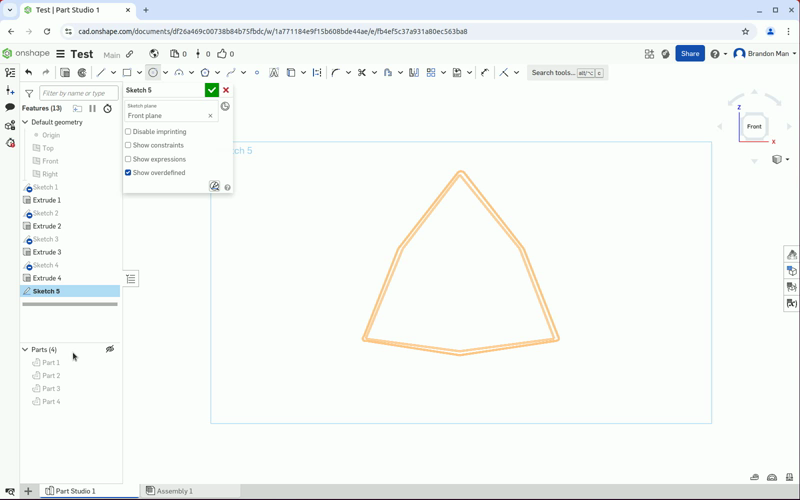
key_down(shift)
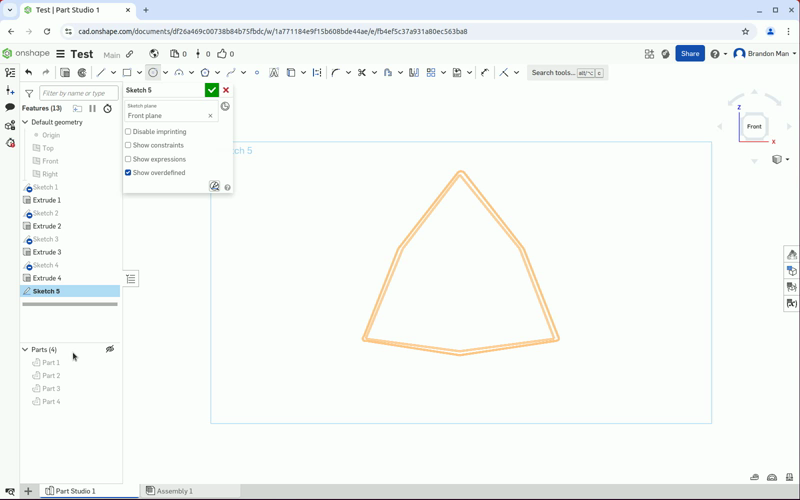
mouse_move(461, 282)
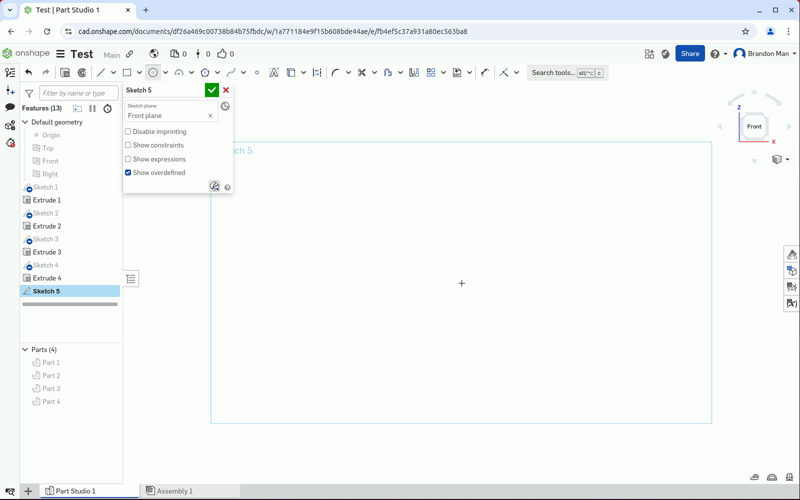
click(461, 282)
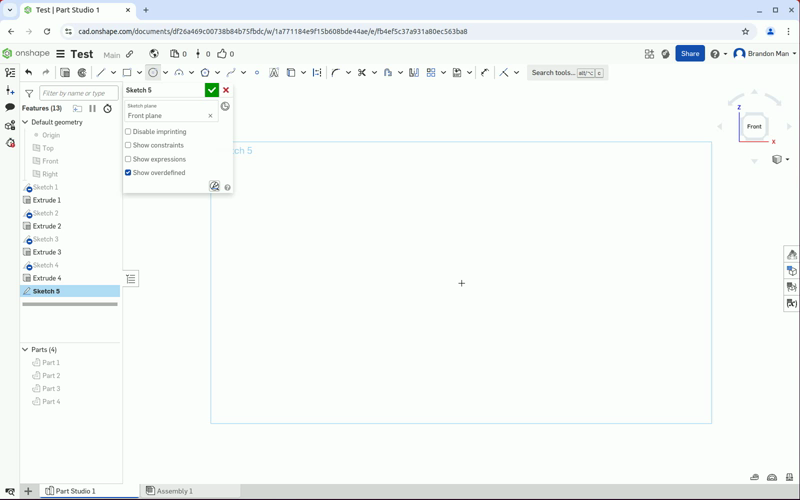
key_up(shift)
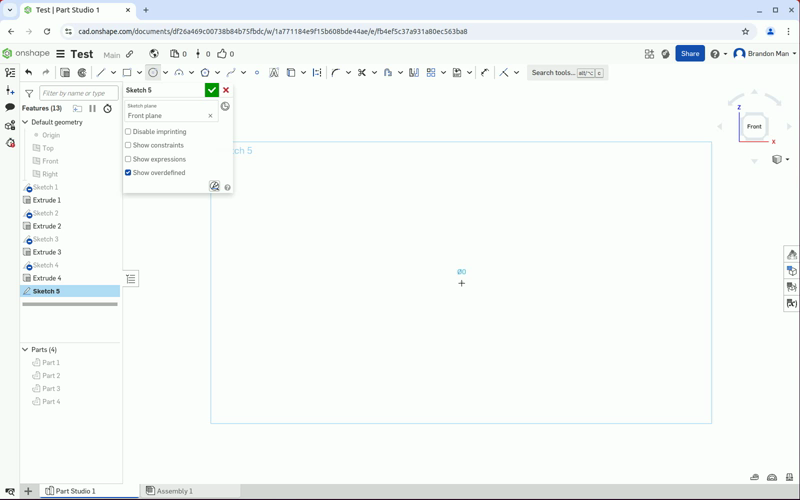
mouse_move(487, 282)
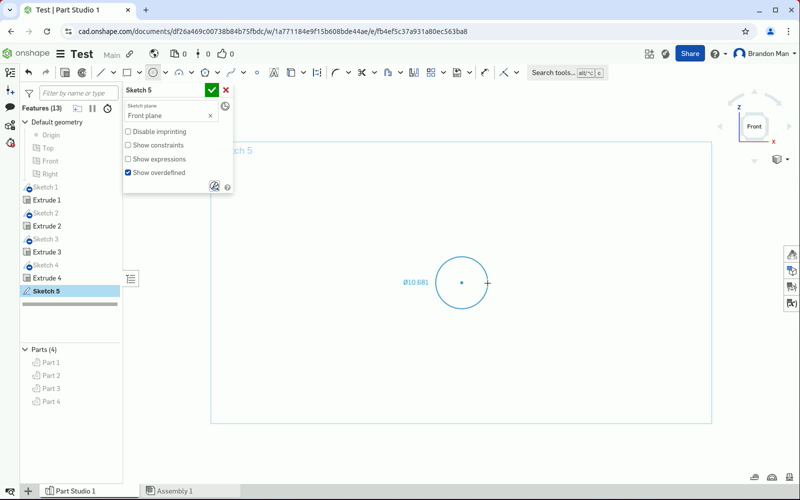
click(487, 282)
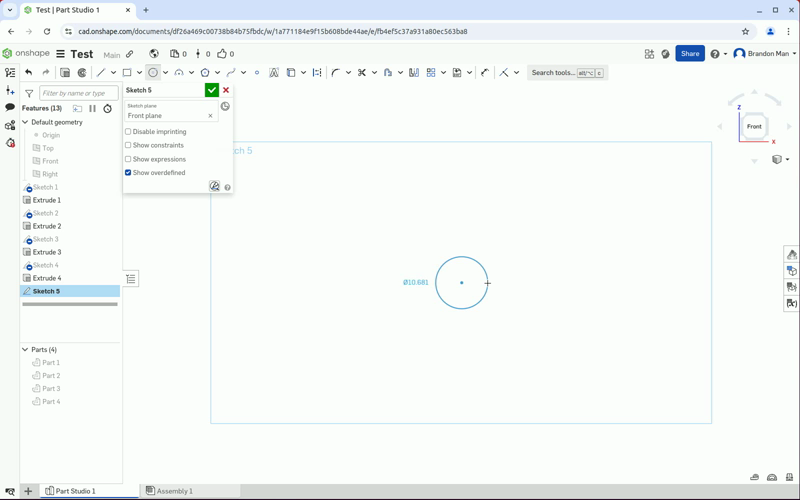
key(esc)
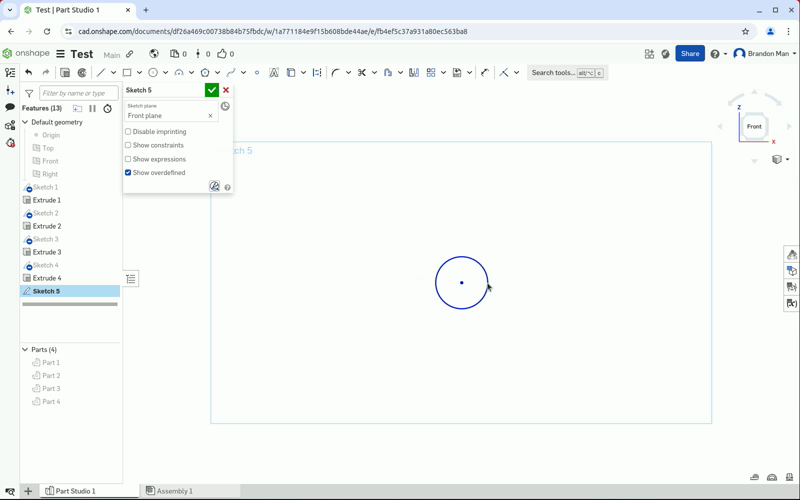
key(c)
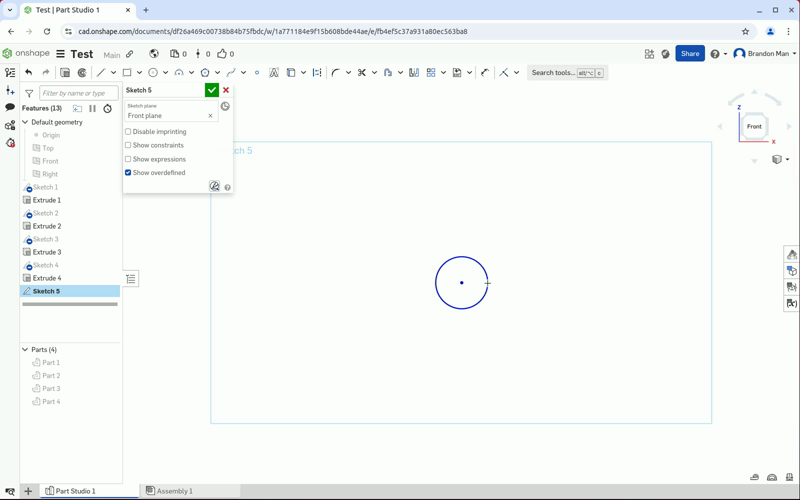
key_down(shift)
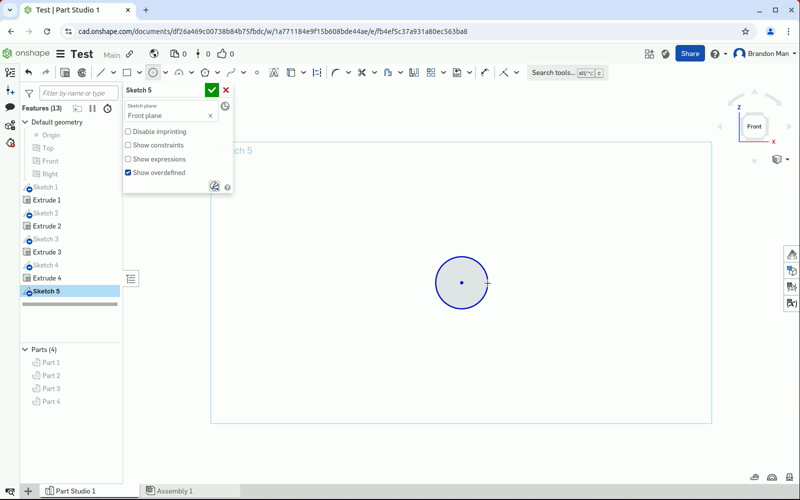
mouse_move(461, 282)
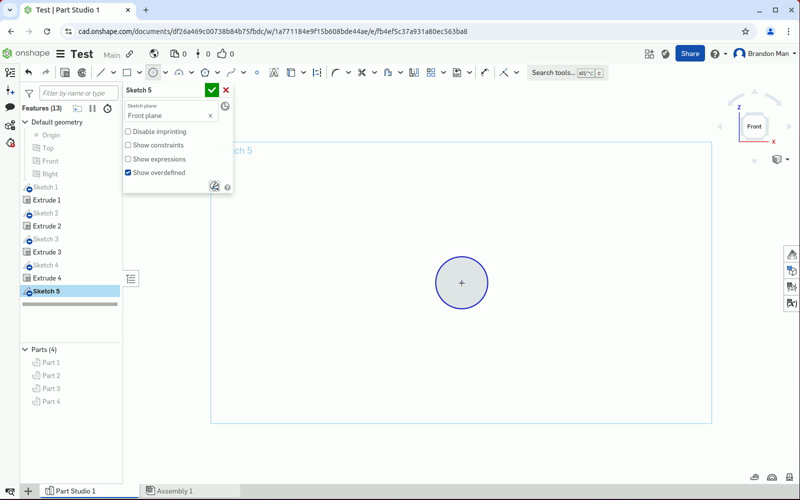
click(461, 282)
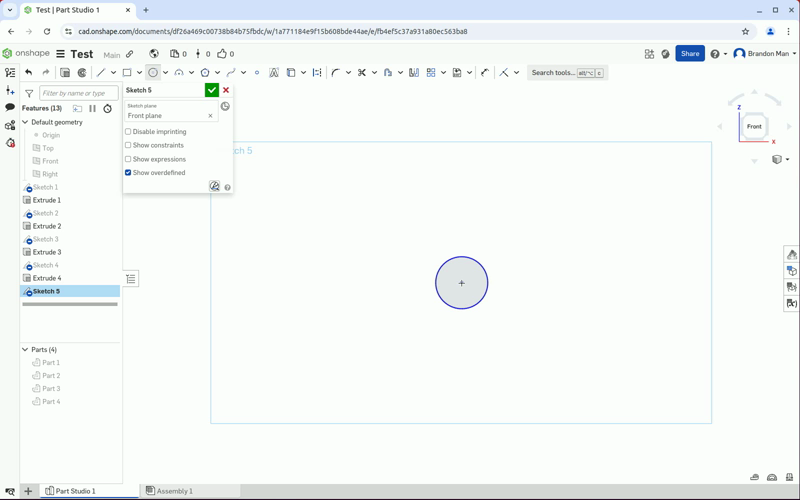
key_up(shift)
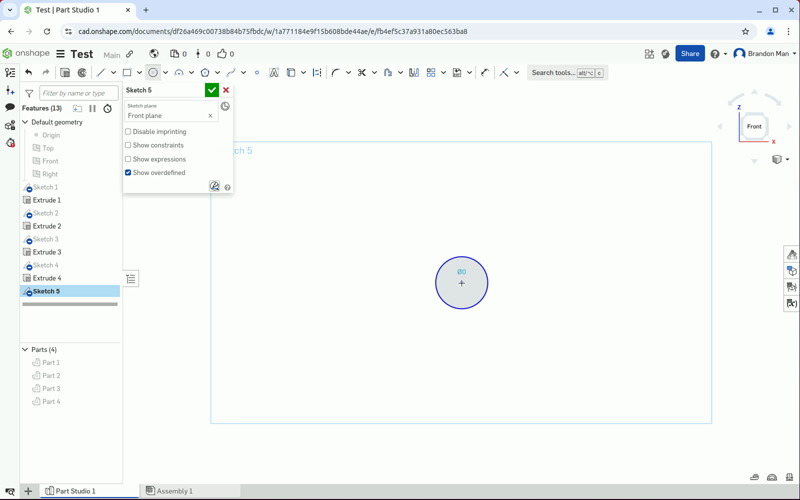
mouse_move(484, 282)
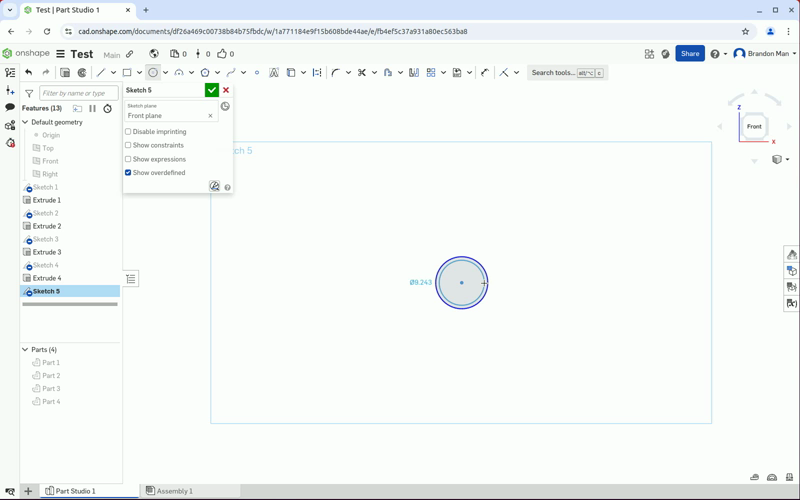
scroll(6)
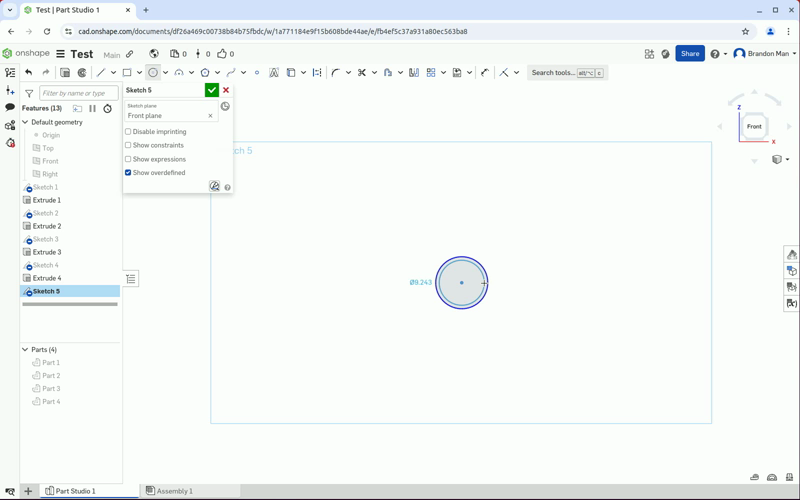
scroll(6)
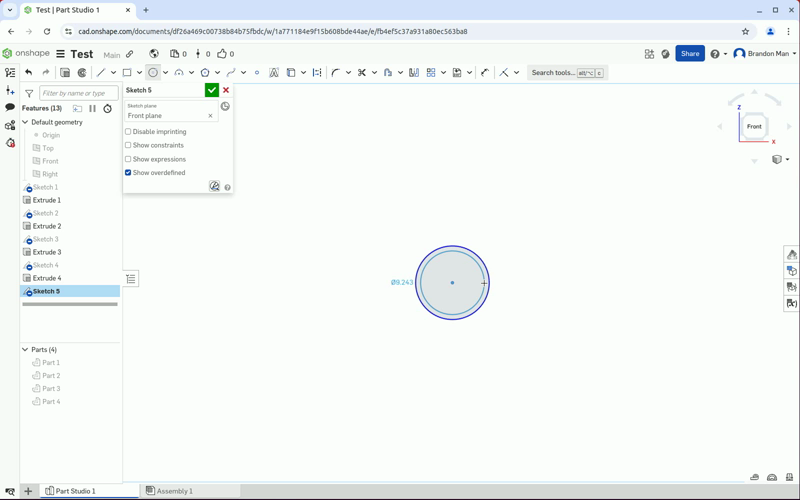
scroll(6)
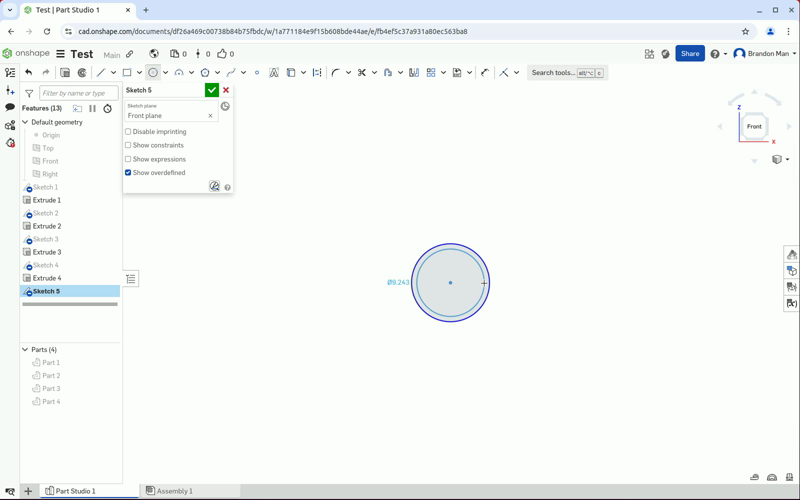
scroll(6)
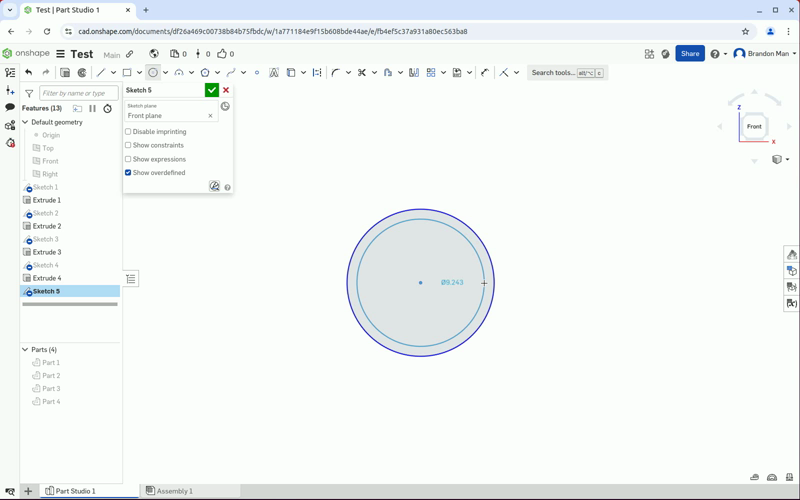
scroll(6)
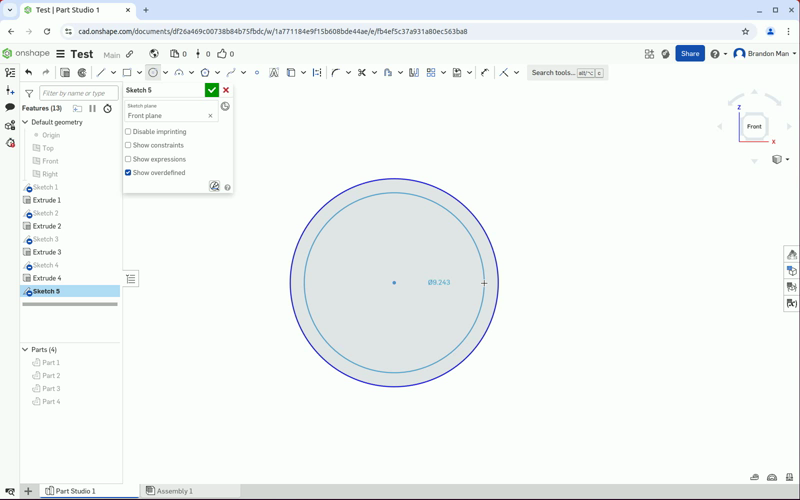
scroll(6)
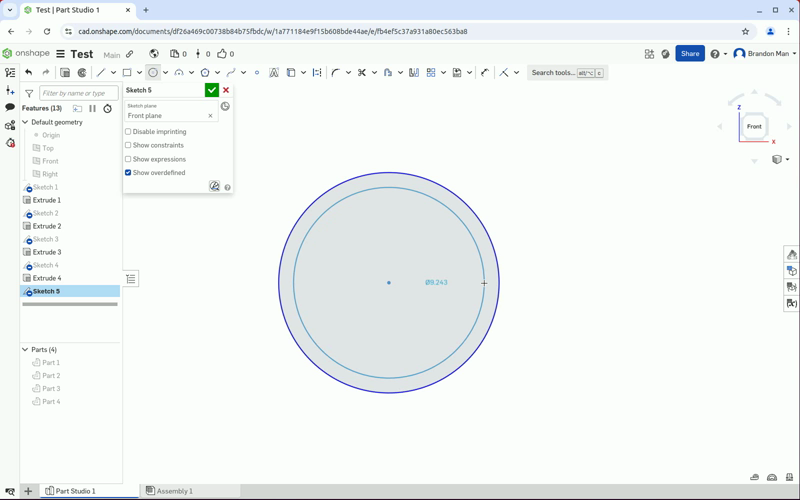
scroll(6)
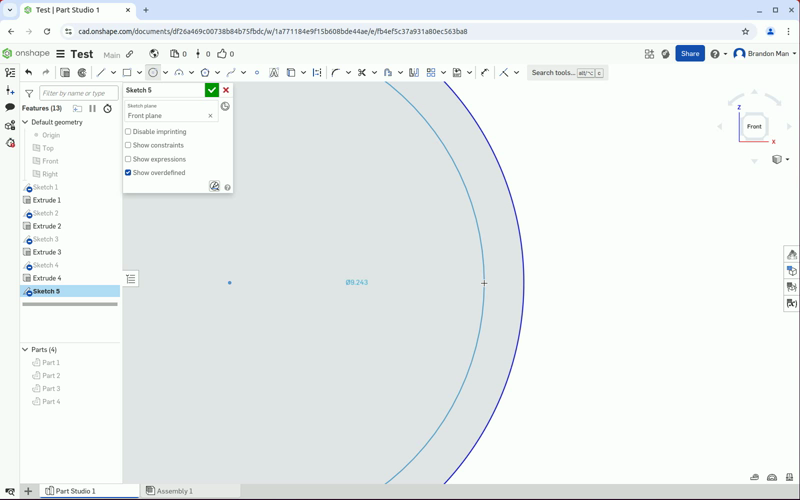
click(484, 282)
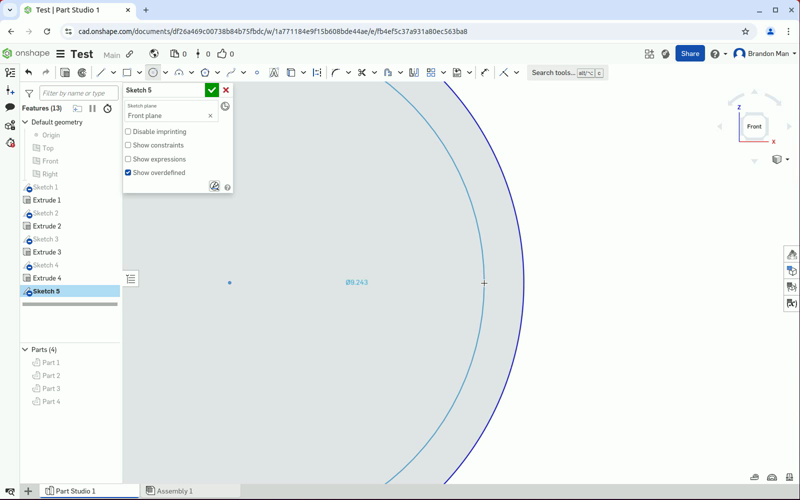
scroll(-6)
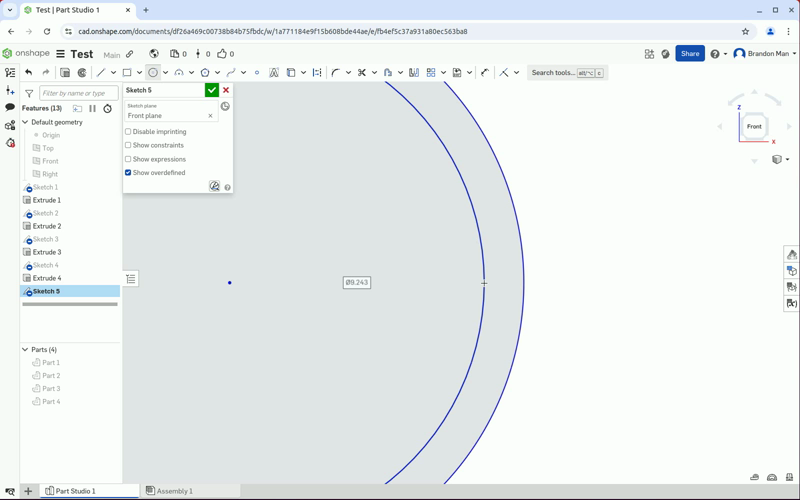
scroll(-6)
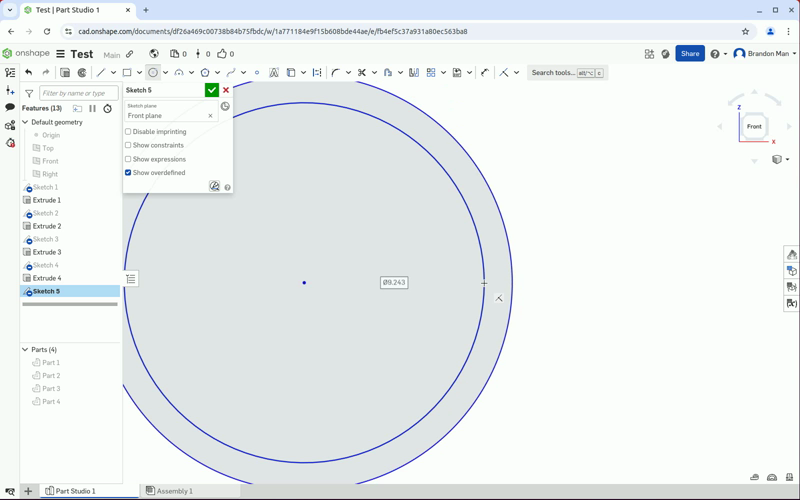
scroll(-6)
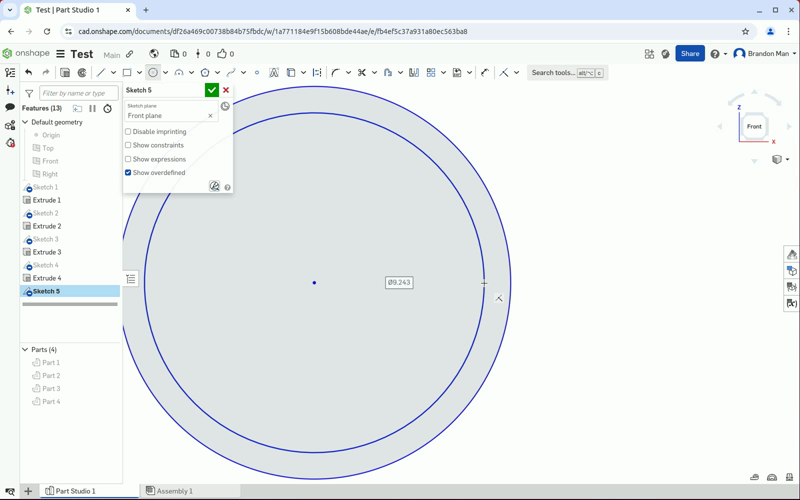
scroll(-6)
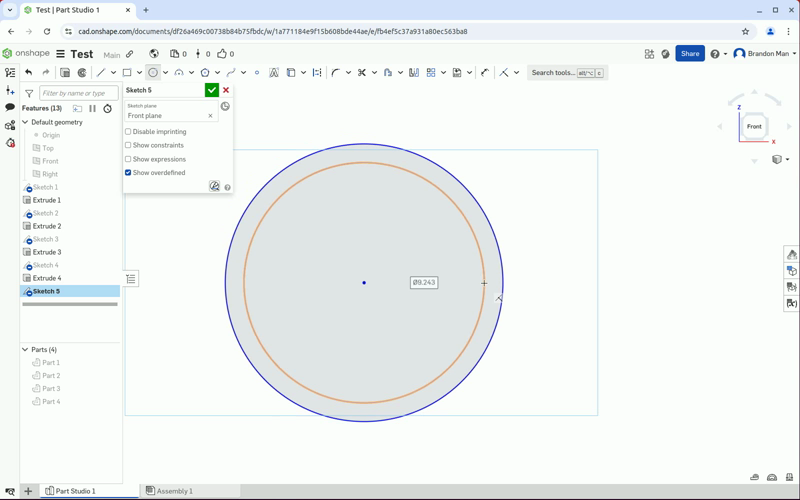
scroll(-6)
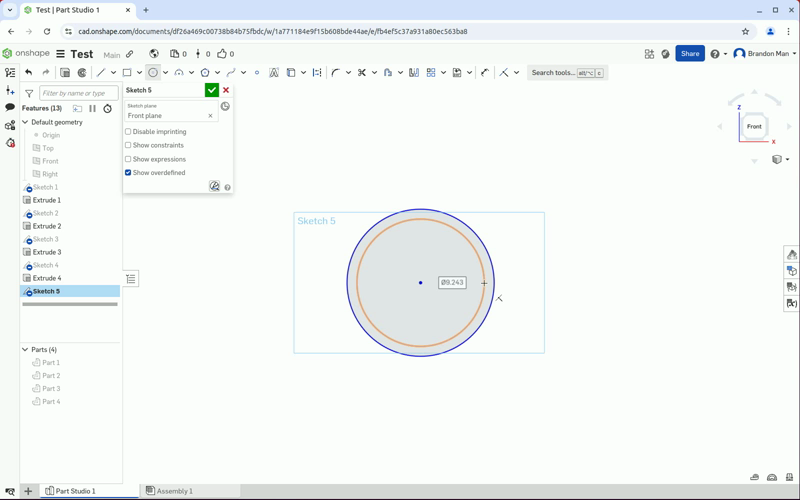
scroll(-6)
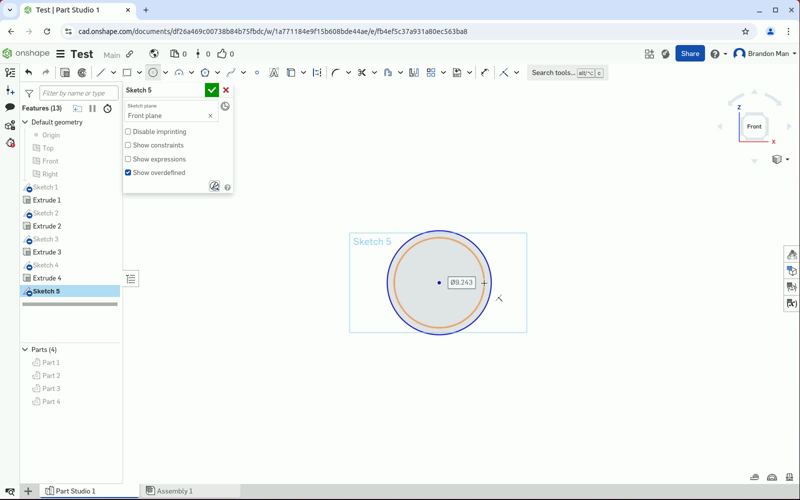
scroll(-6)
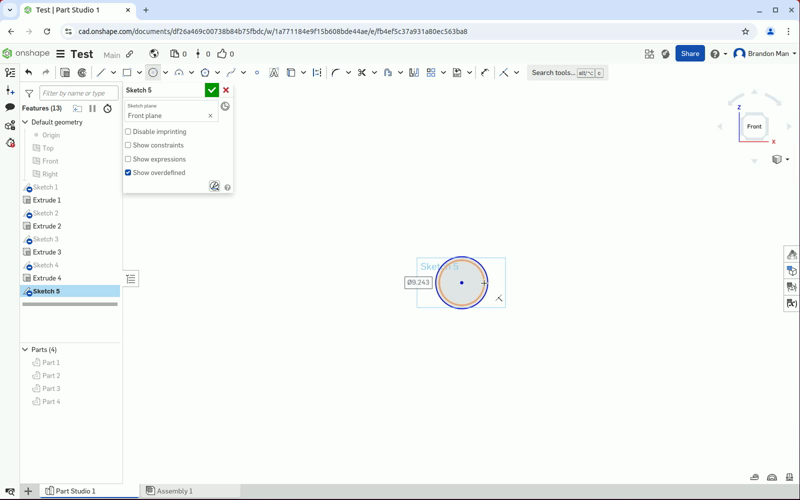
key(esc)
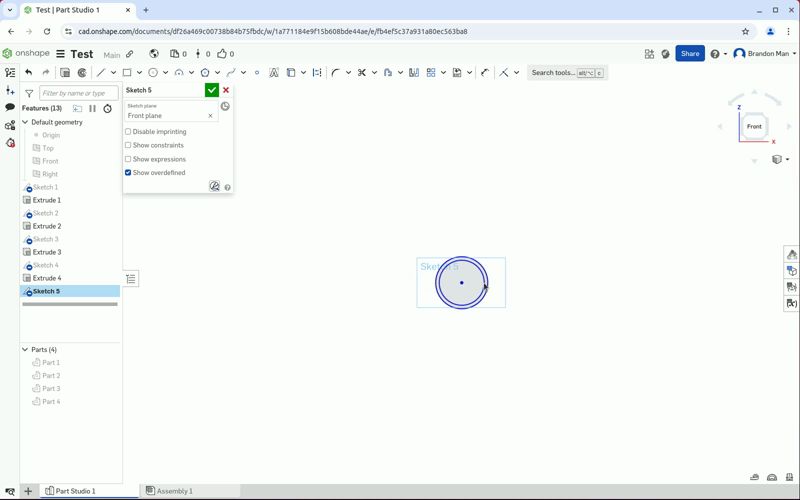
mouse_move(448, 301)
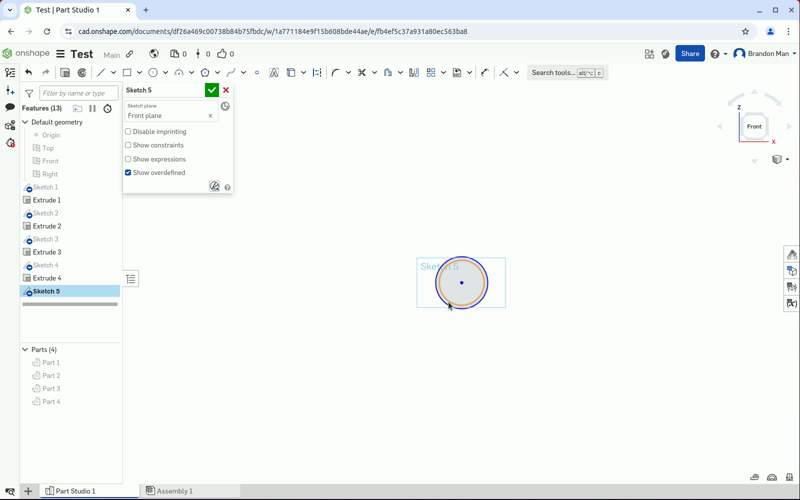
scroll(6)
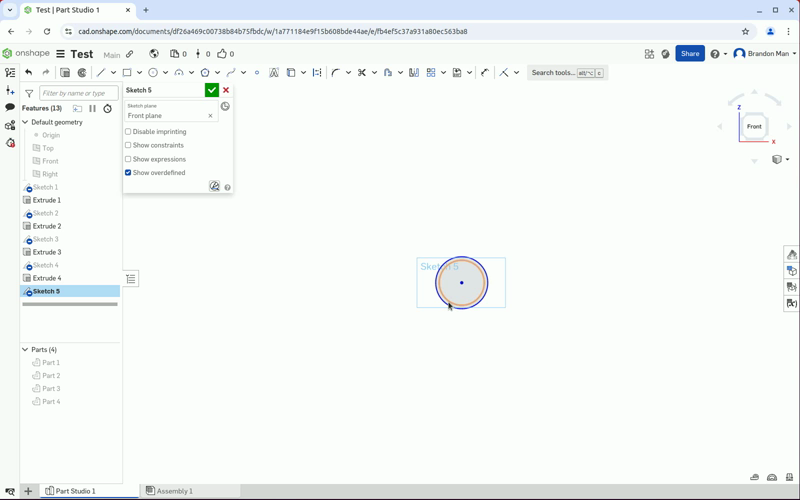
scroll(6)
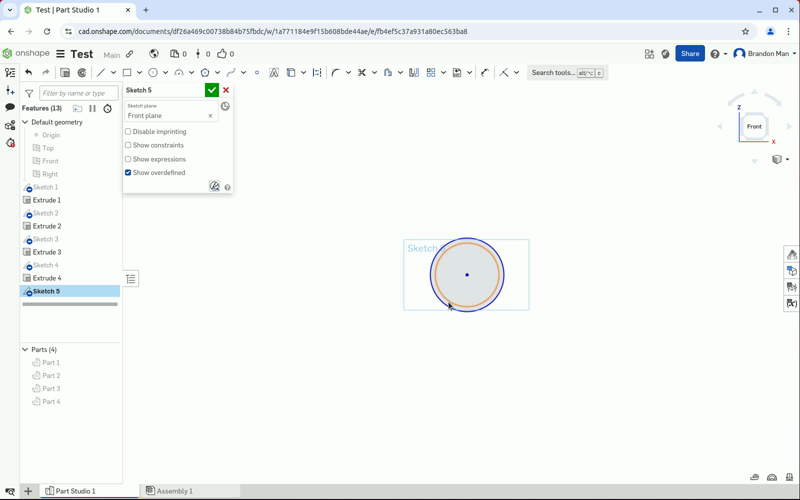
scroll(6)
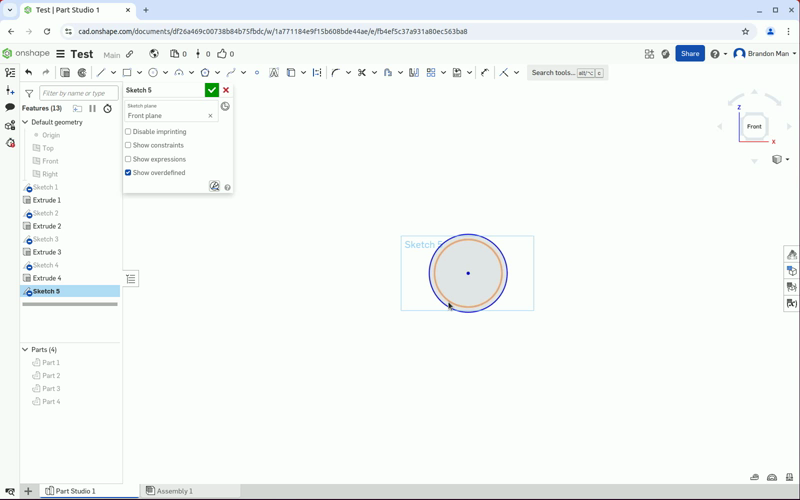
scroll(6)
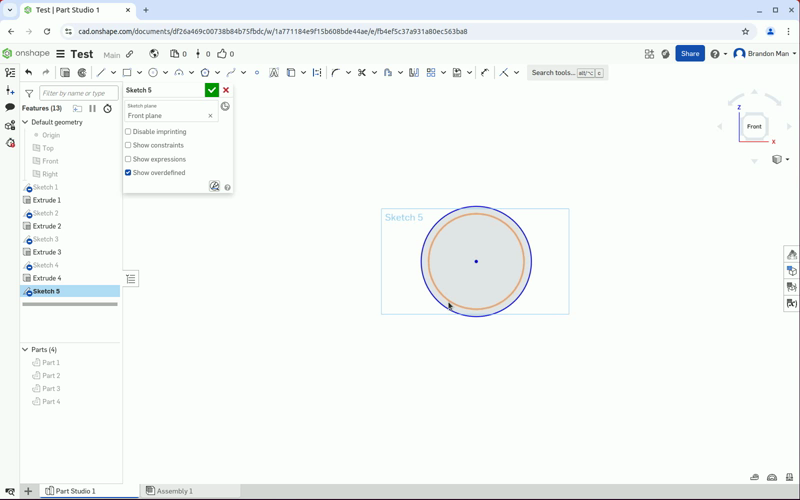
scroll(6)
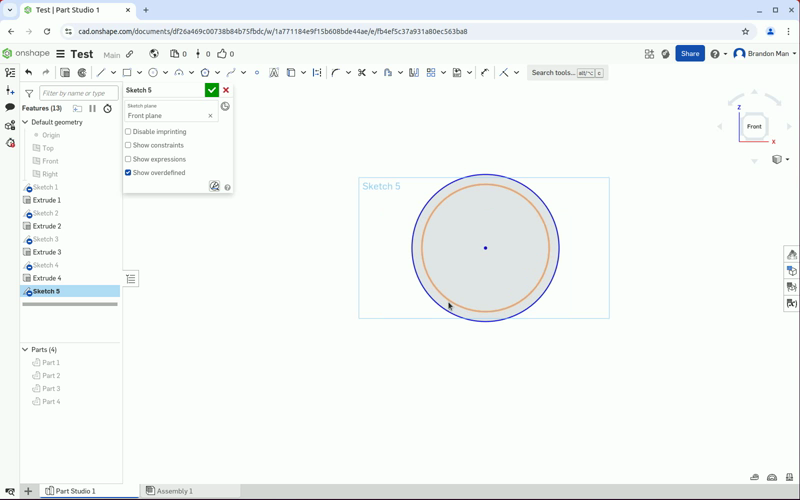
scroll(6)
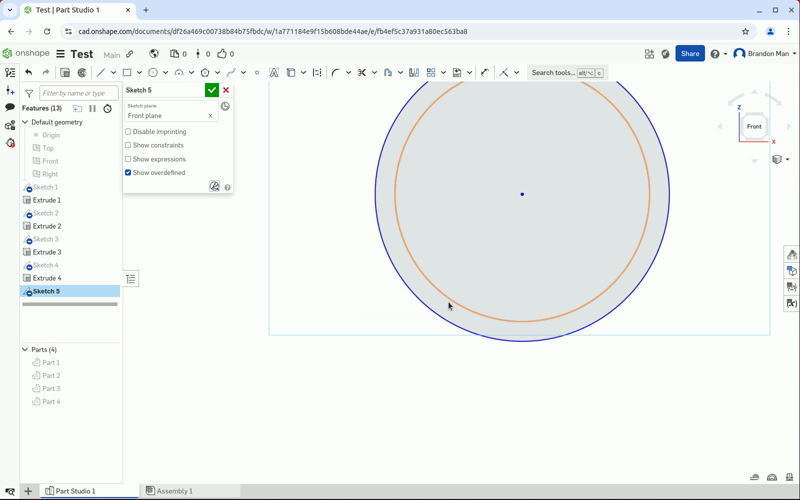
scroll(6)
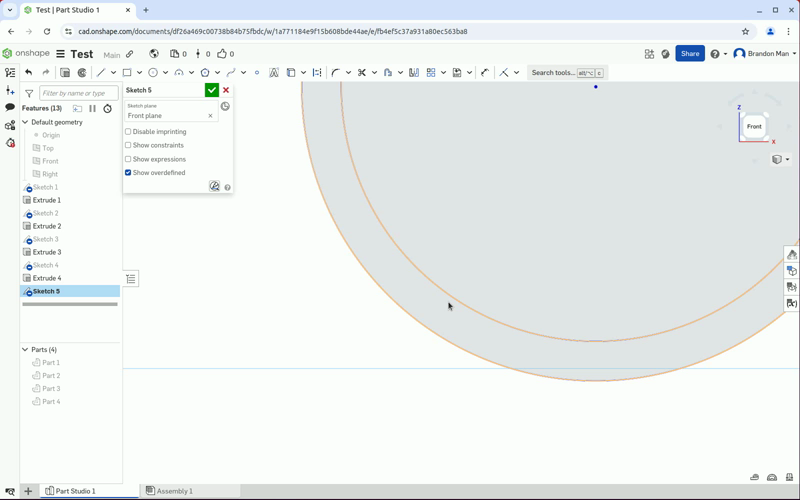
click(448, 301)
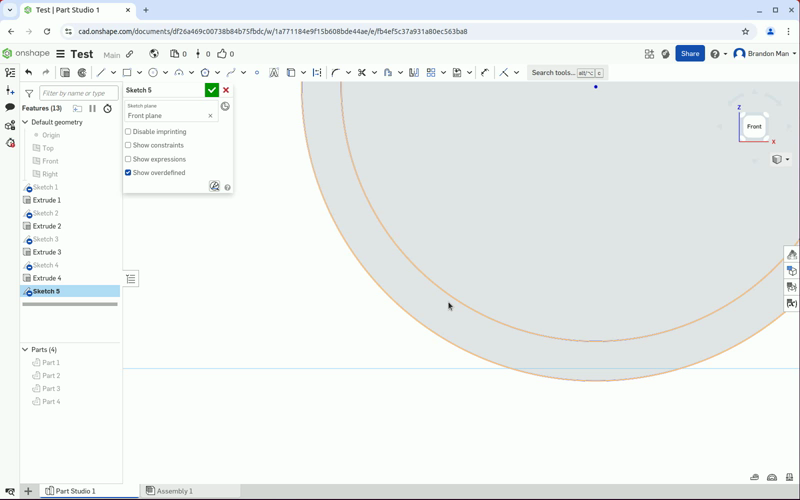
scroll(-6)
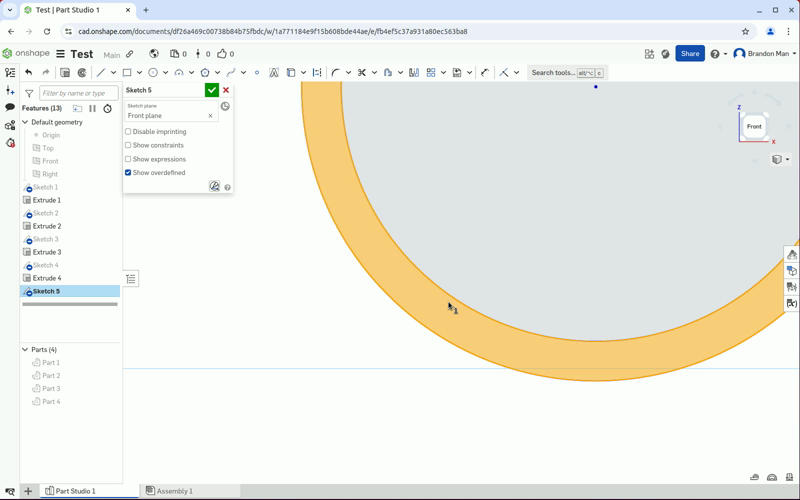
scroll(-6)
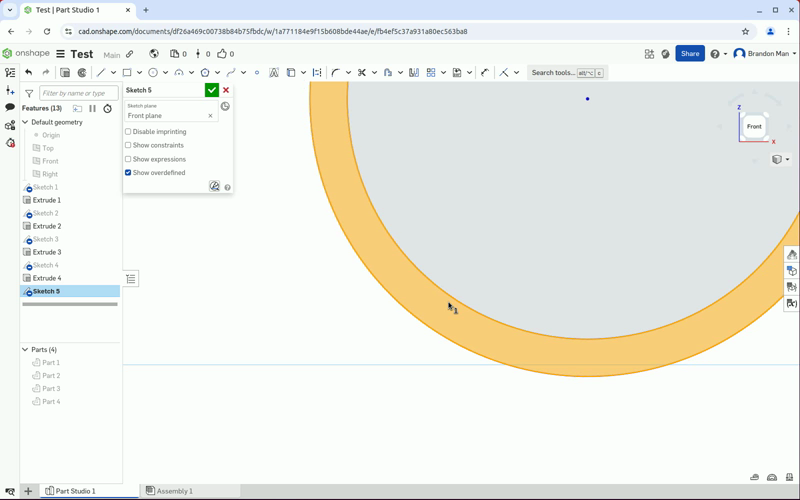
scroll(-6)
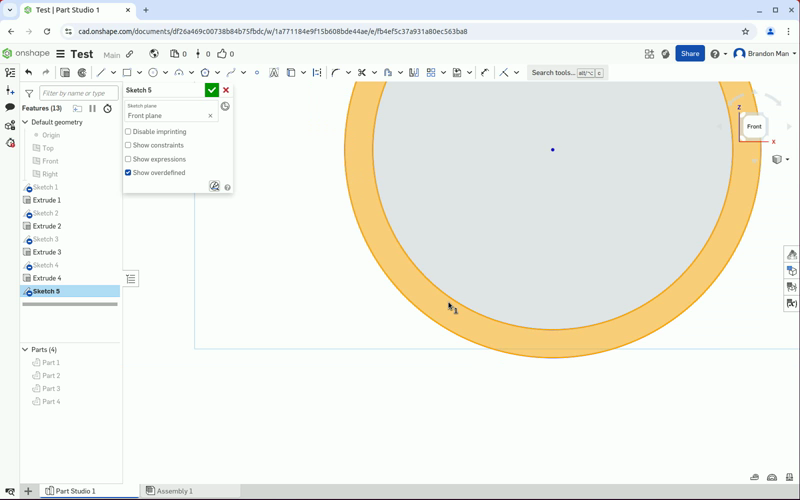
scroll(-6)
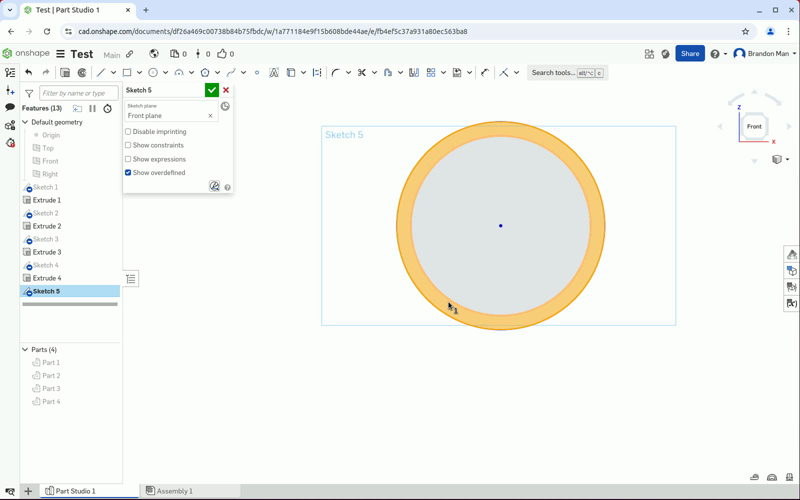
scroll(-6)
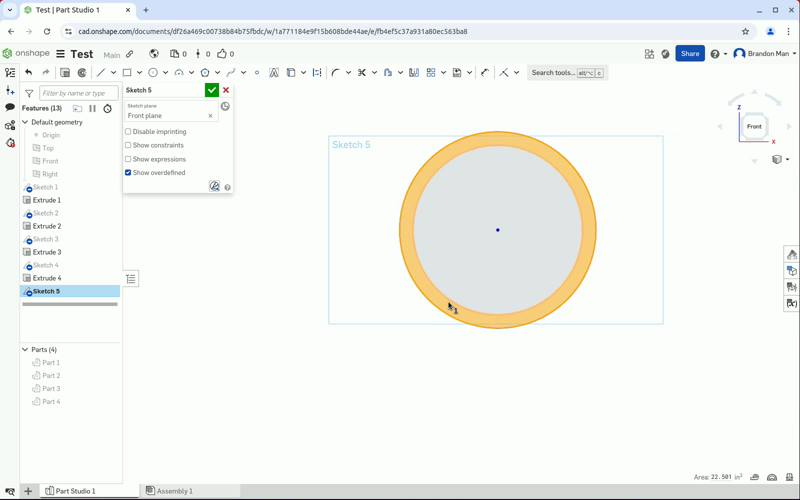
scroll(-6)
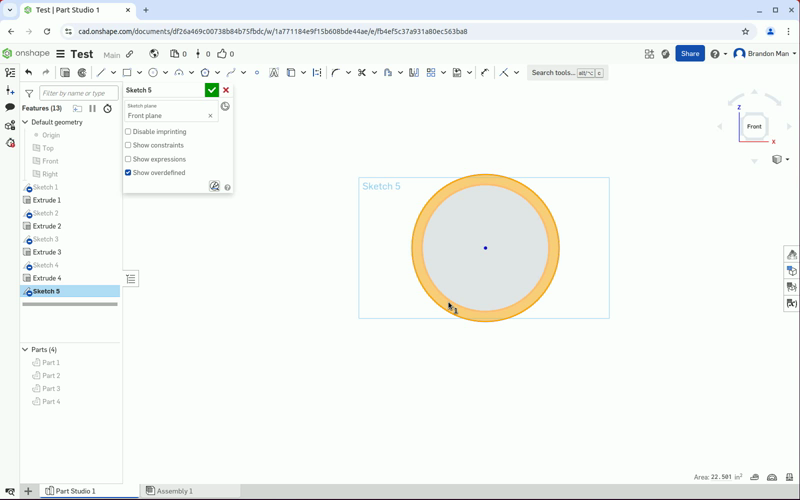
scroll(-6)
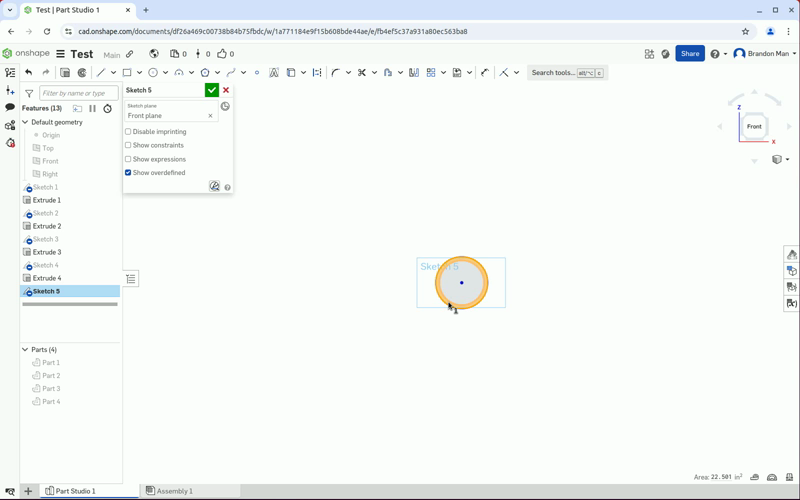
mouse_move(73, 352)
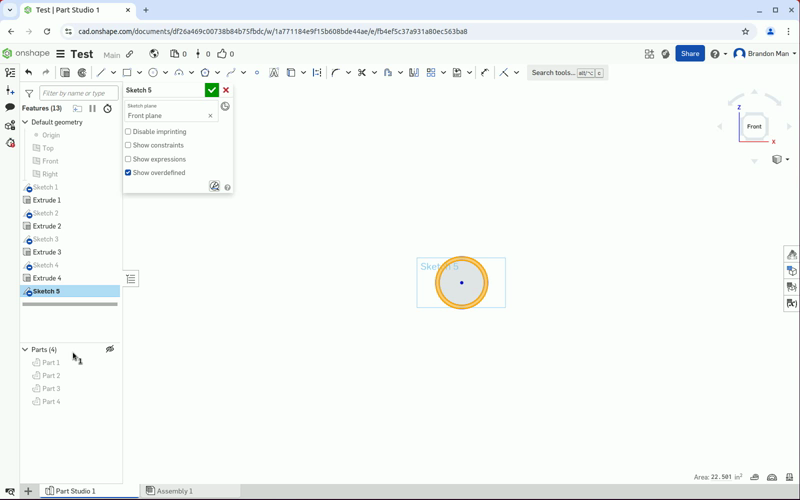
key(shift+y)
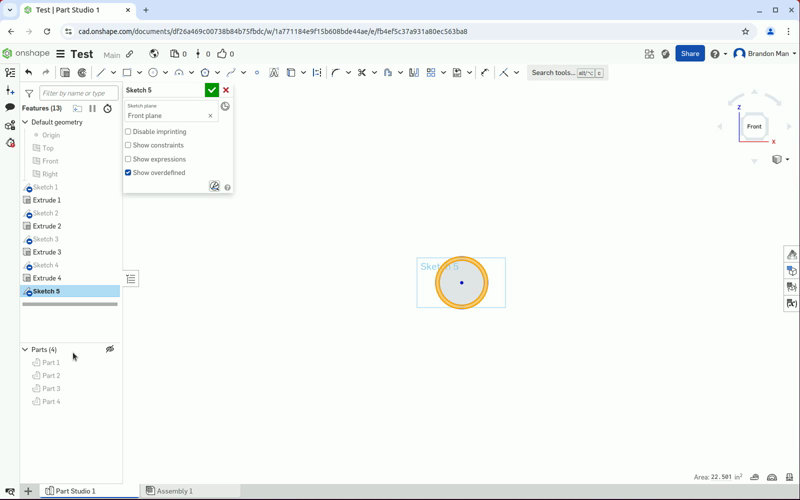
key(shift+e)
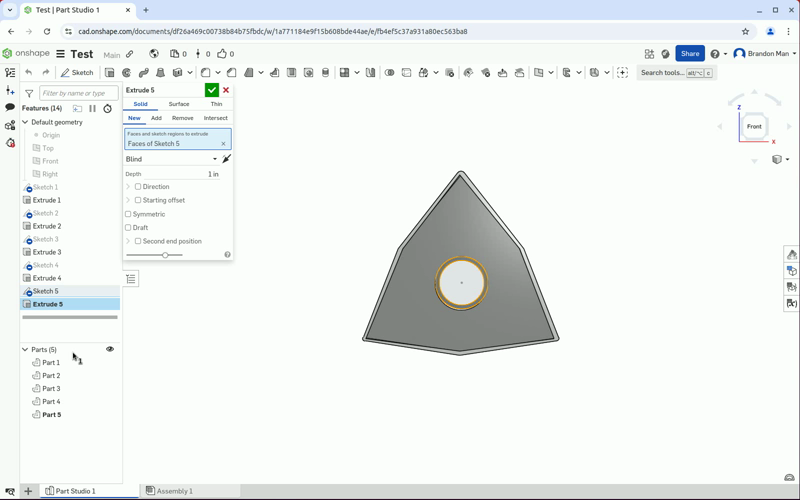
mouse_move(143, 106)
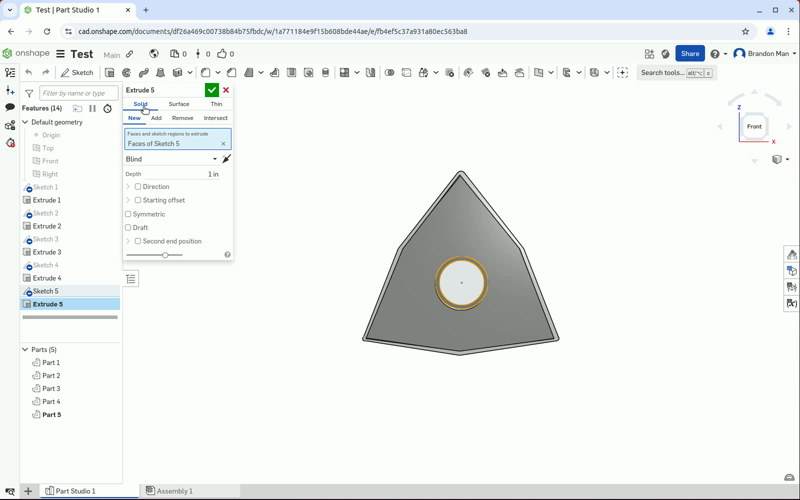
click(143, 106)
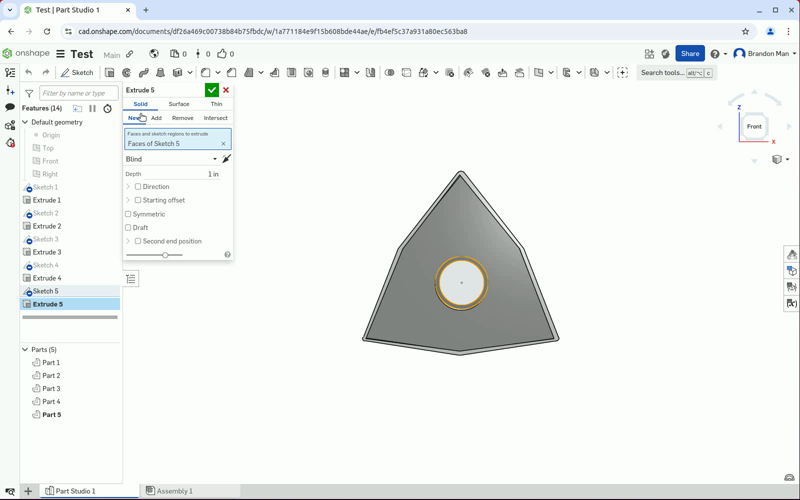
mouse_move(137, 120)
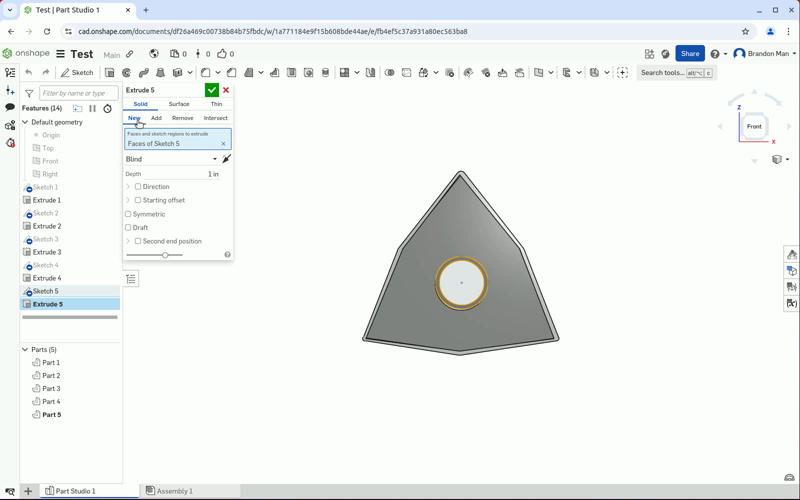
click(137, 120)
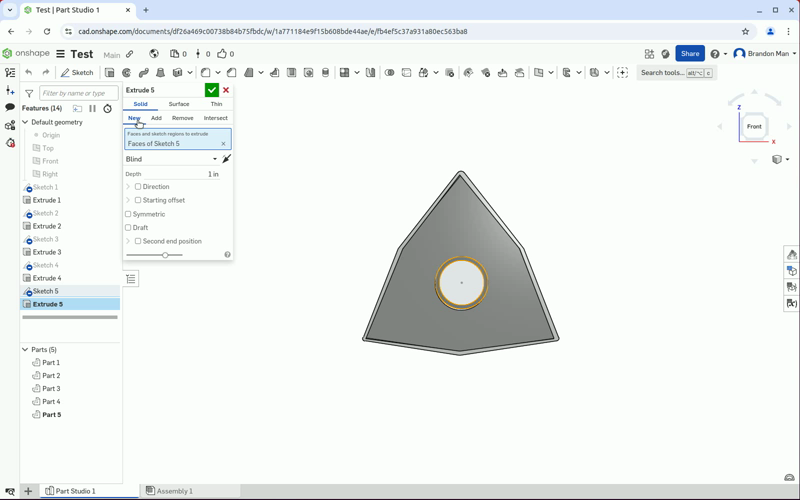
key(tab, 4)
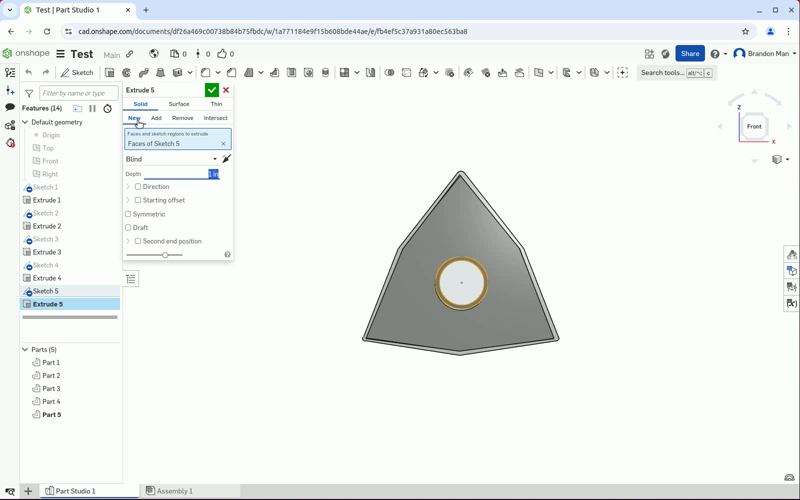
text(3.129)
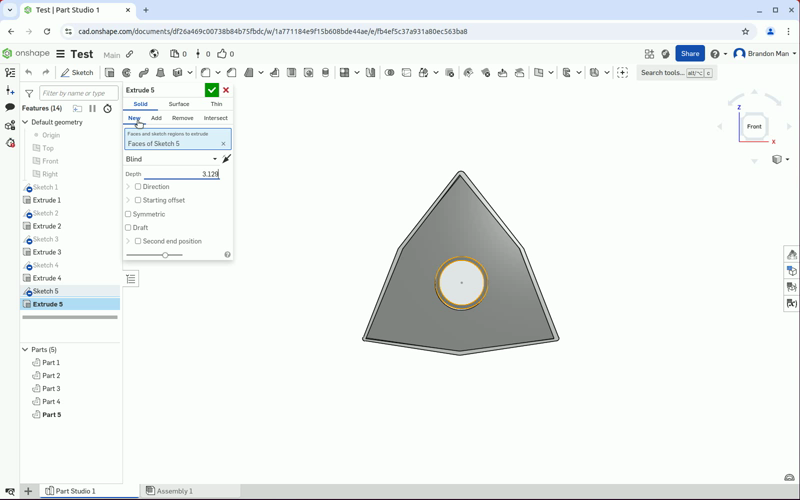
key(enter)
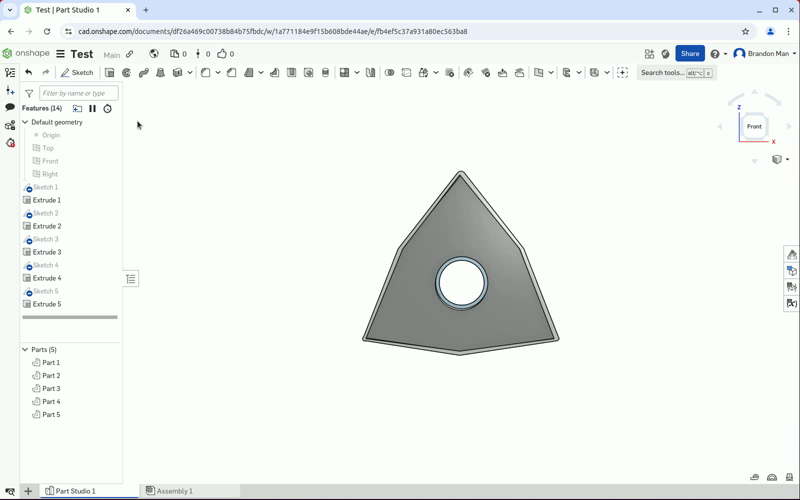
key(shift+h)
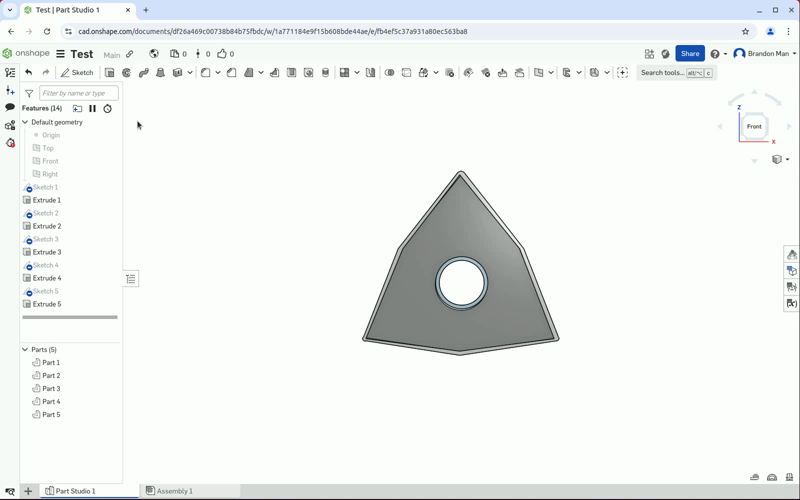
key(shift+h)
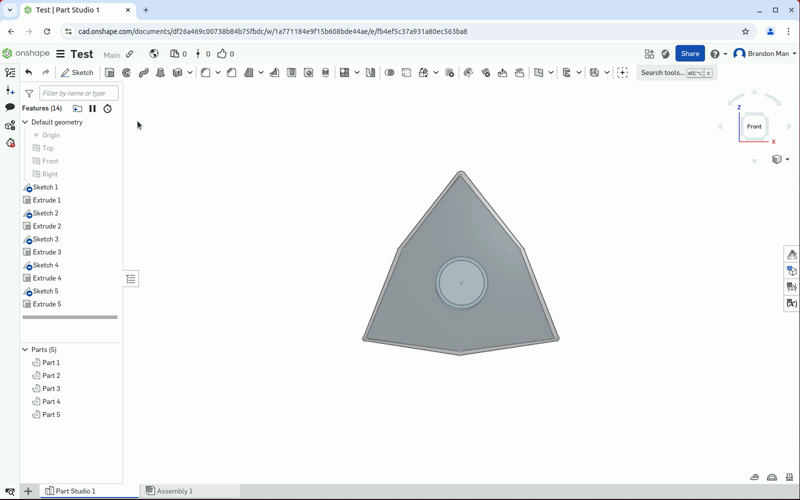
key(shift+7)
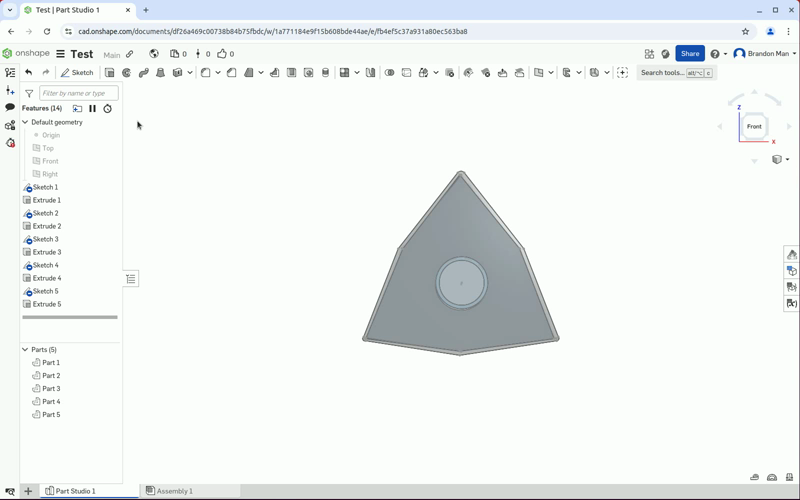
key(left, 2)
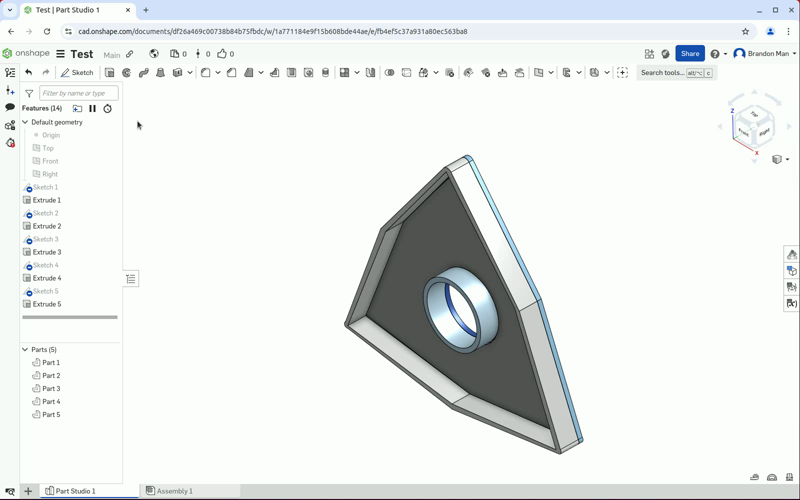
key(down, 2)
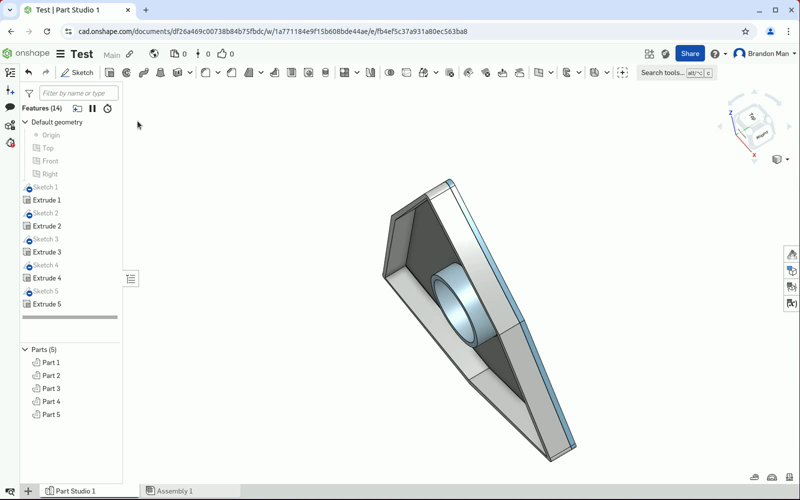
key(up, 2)
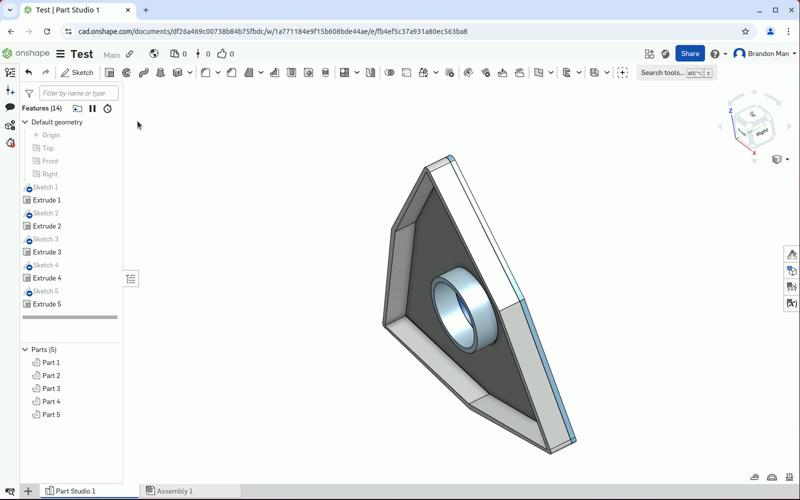
key(right, 2)
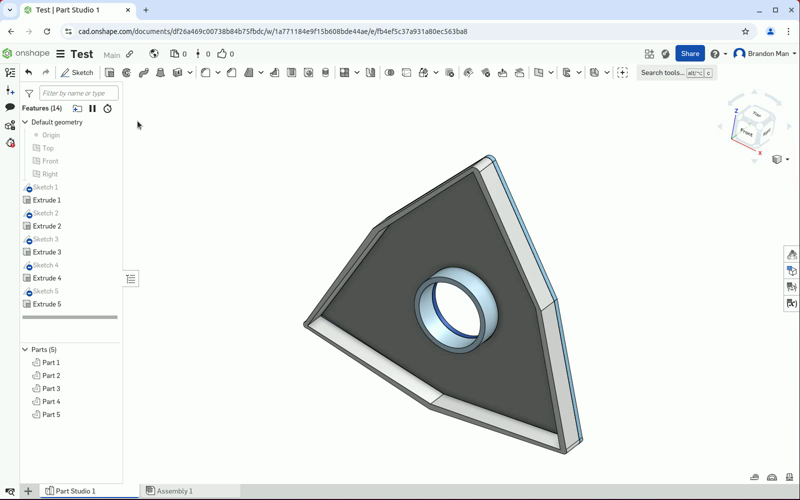
mouse_move(73, 189)
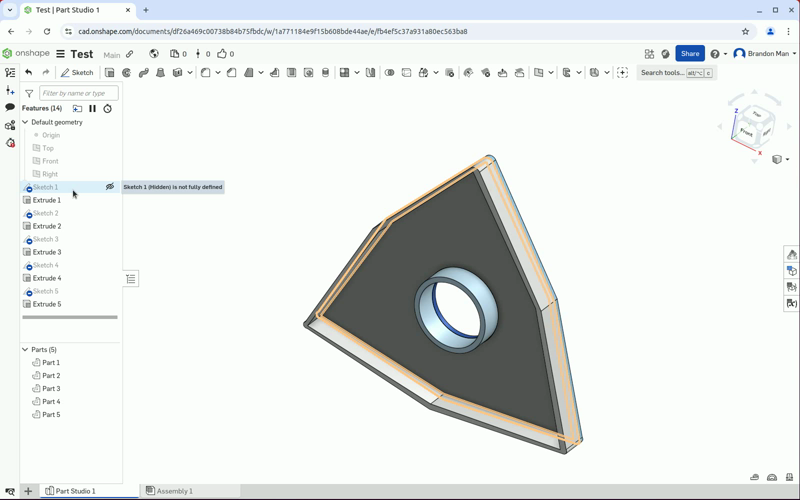
click(73, 189)